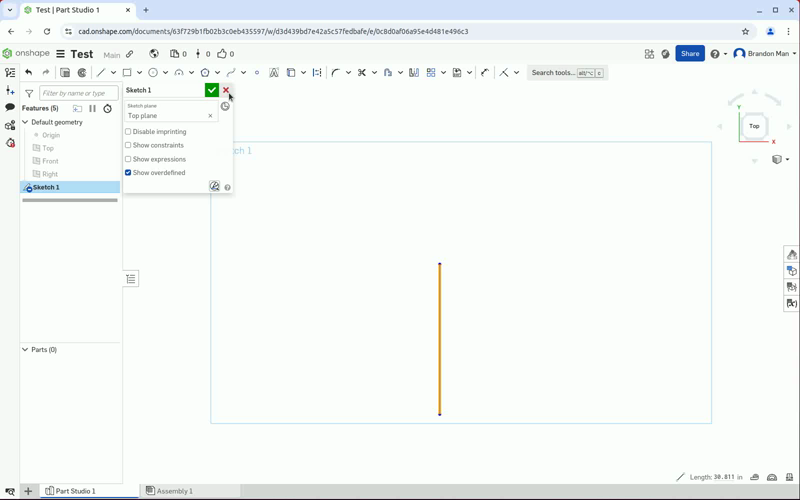
key(shift+h)
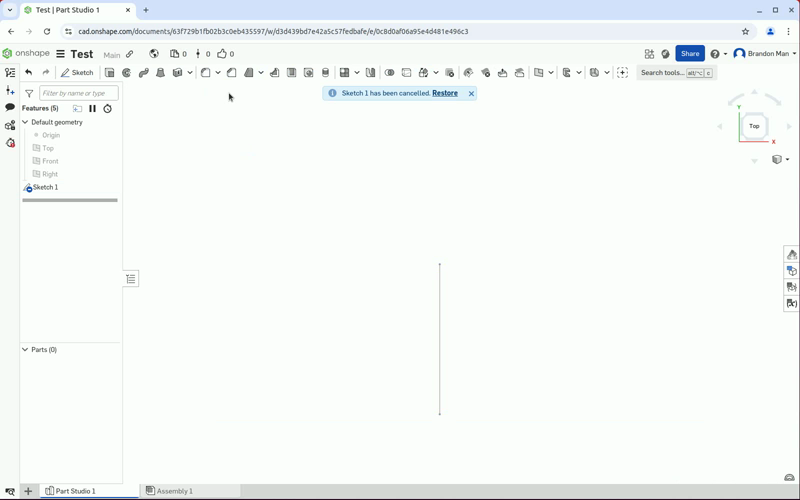
key(shift+s)
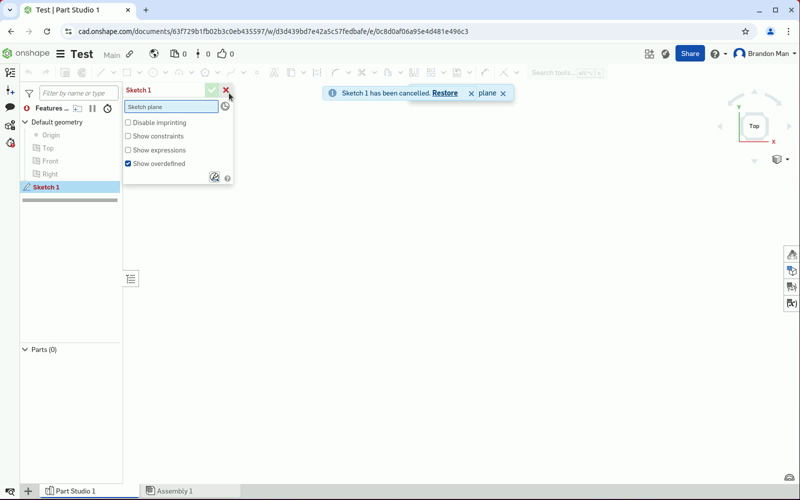
mouse_move(73, 150)
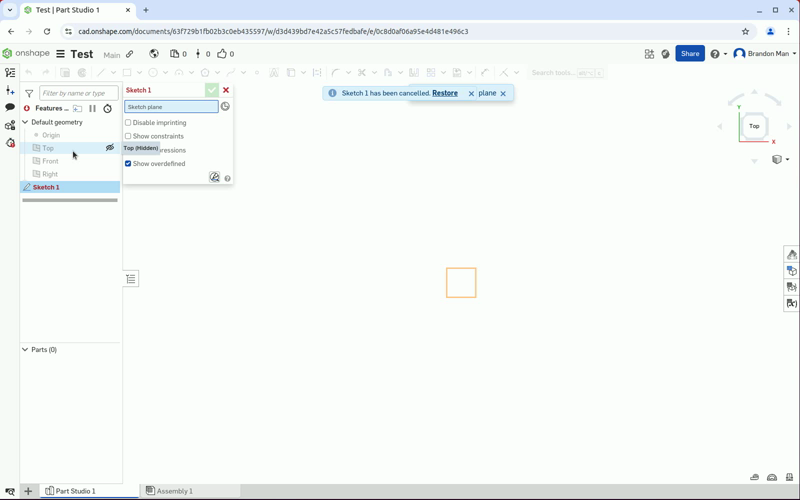
click(73, 150)
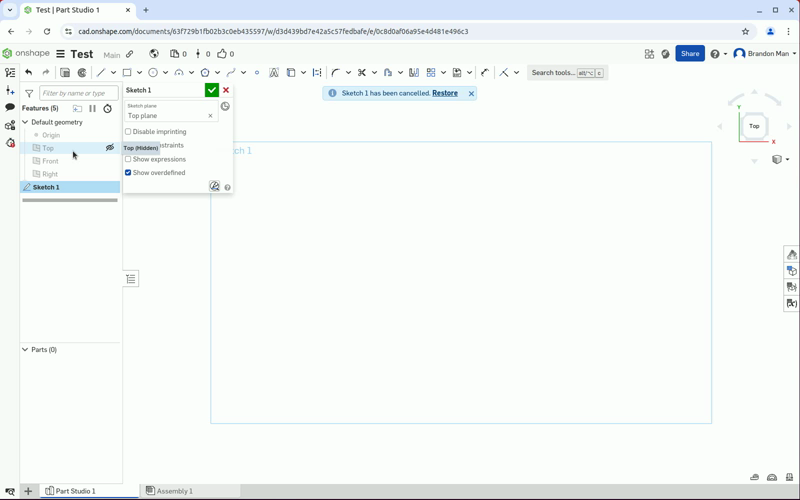
mouse_move(73, 352)
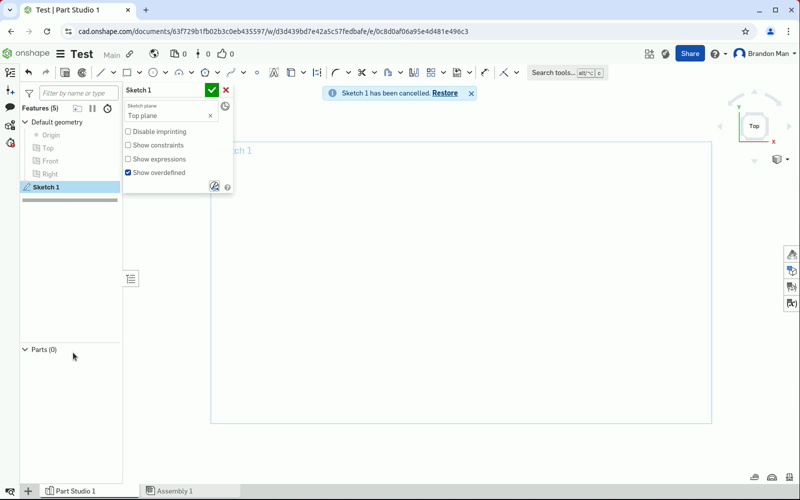
key(y)
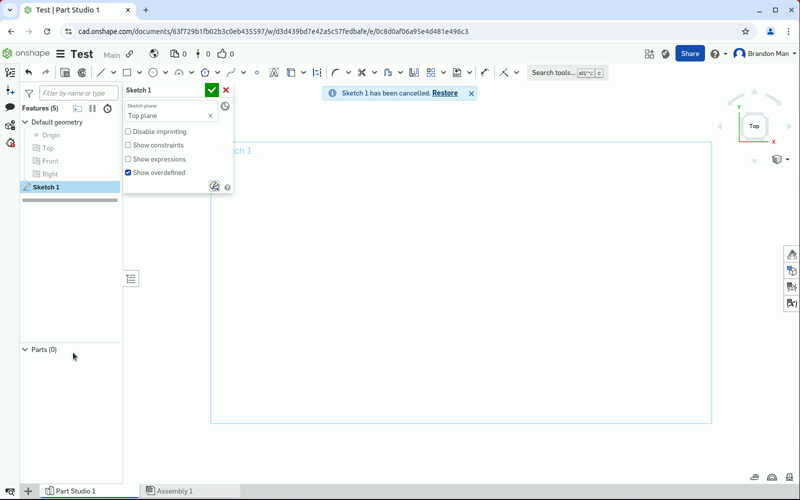
key(l)
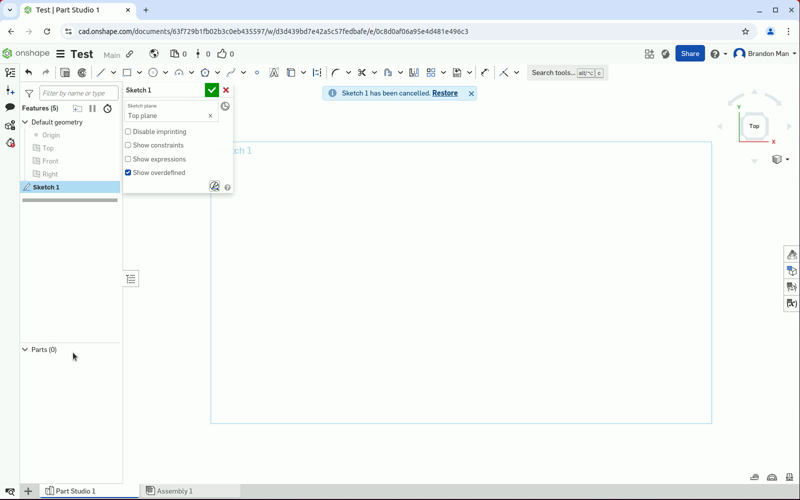
key_down(shift)
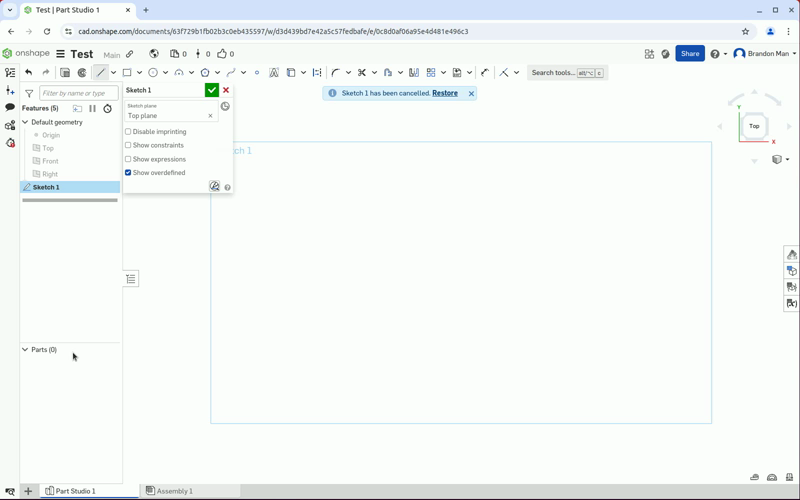
mouse_move(459, 284)
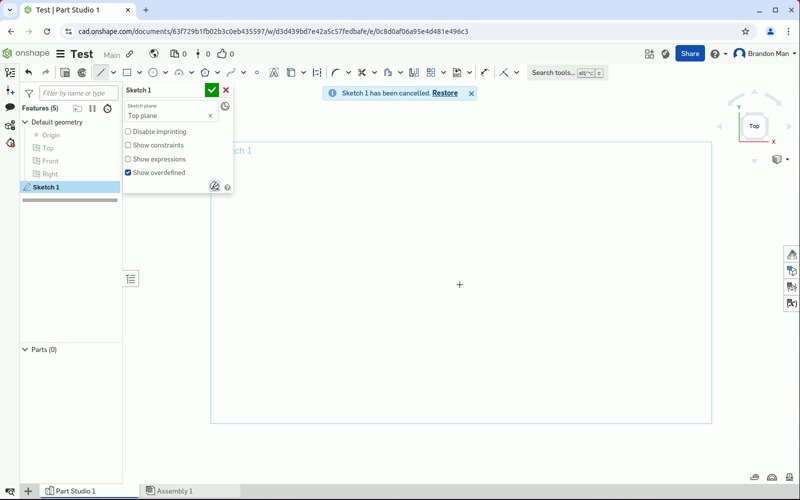
click(459, 284)
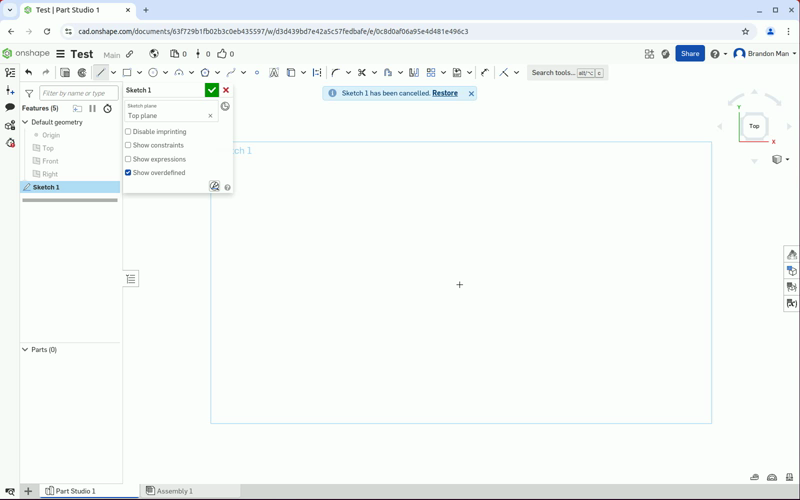
key_up(shift)
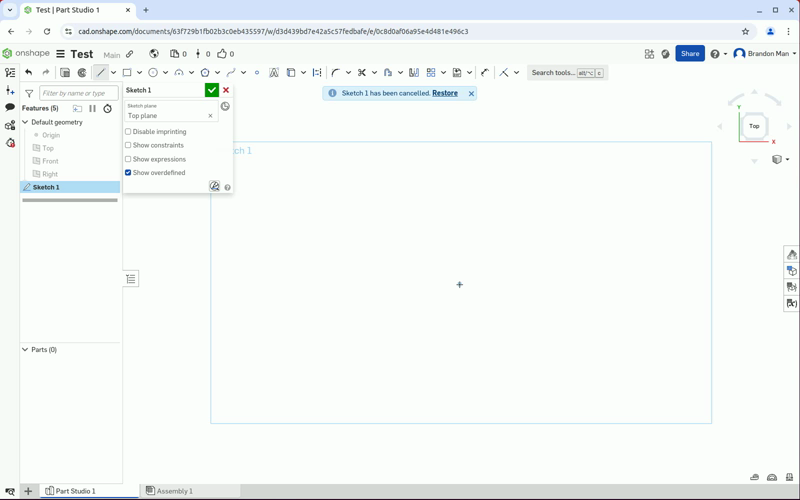
key_down(shift)
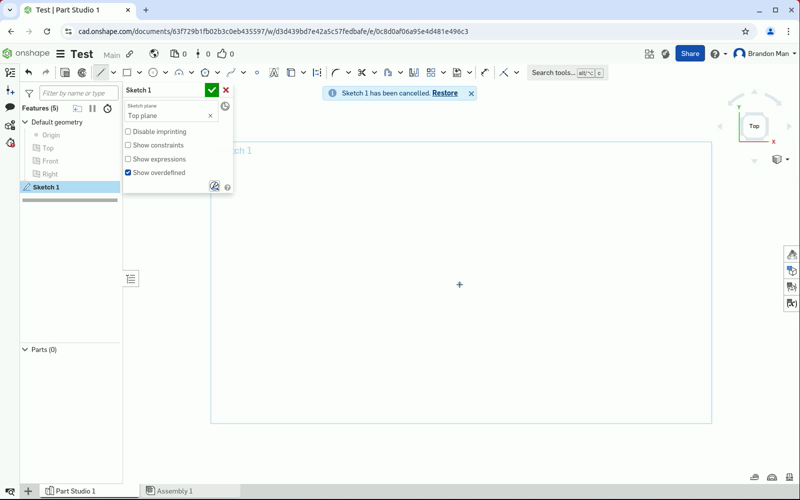
mouse_move(489, 284)
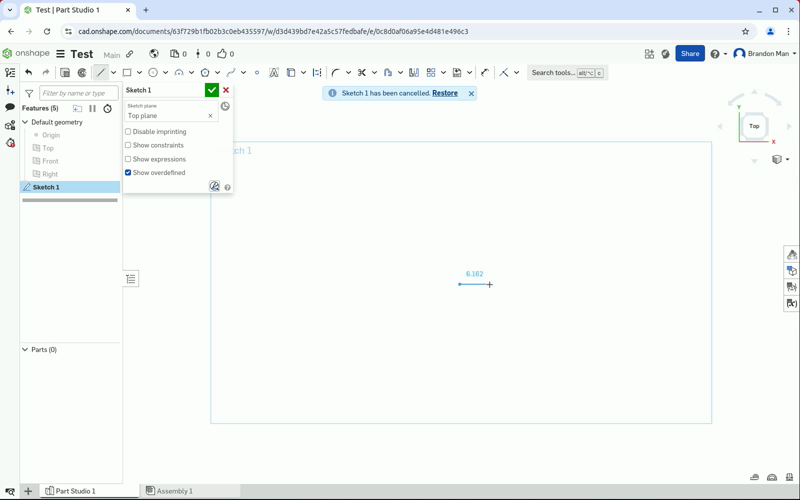
mouse_move(463, 284)
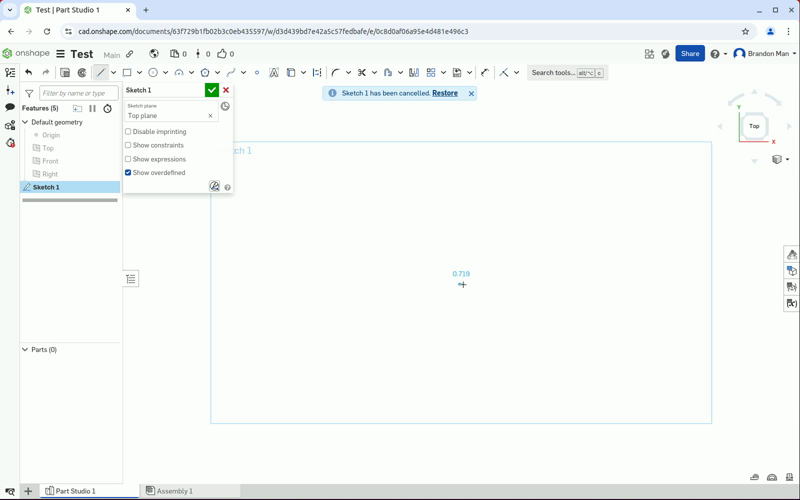
scroll(6)
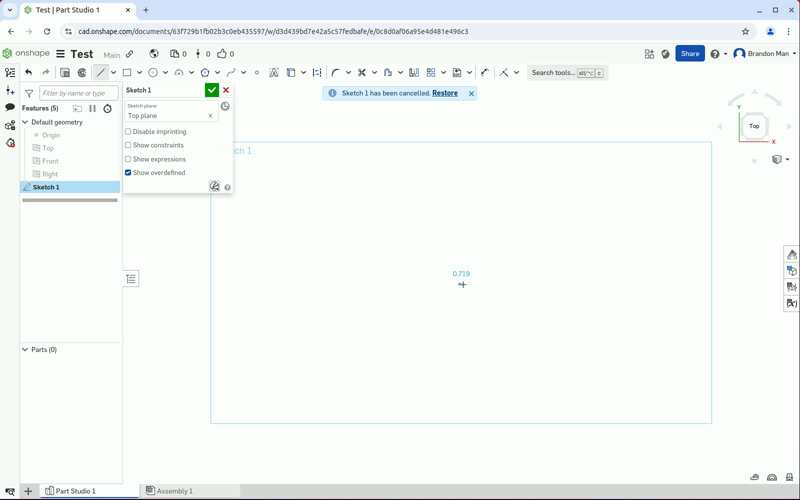
scroll(6)
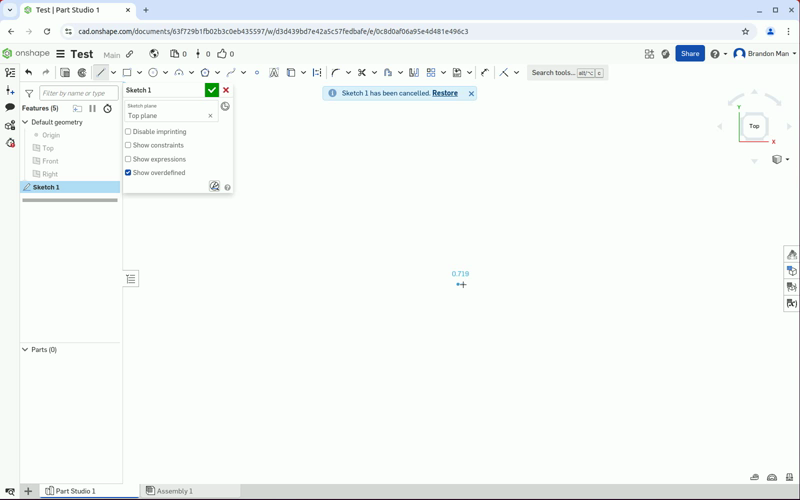
scroll(6)
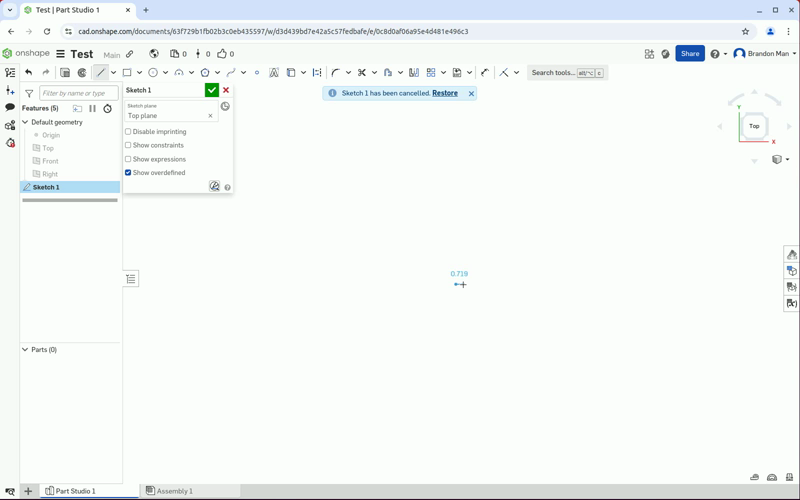
scroll(6)
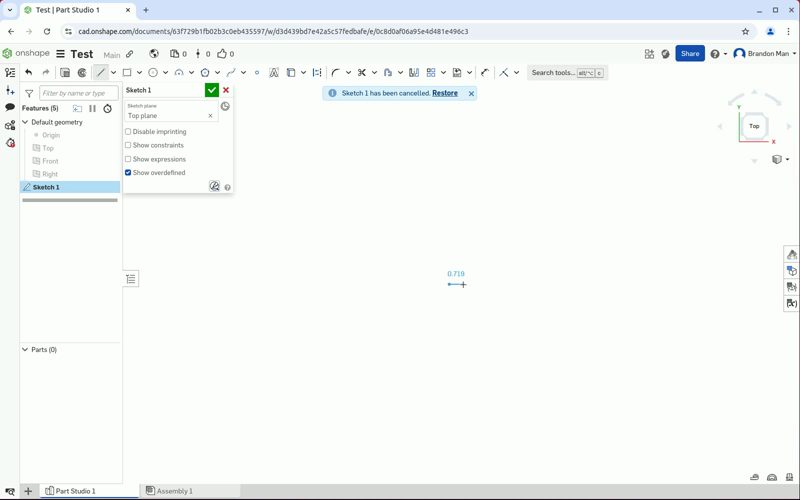
scroll(6)
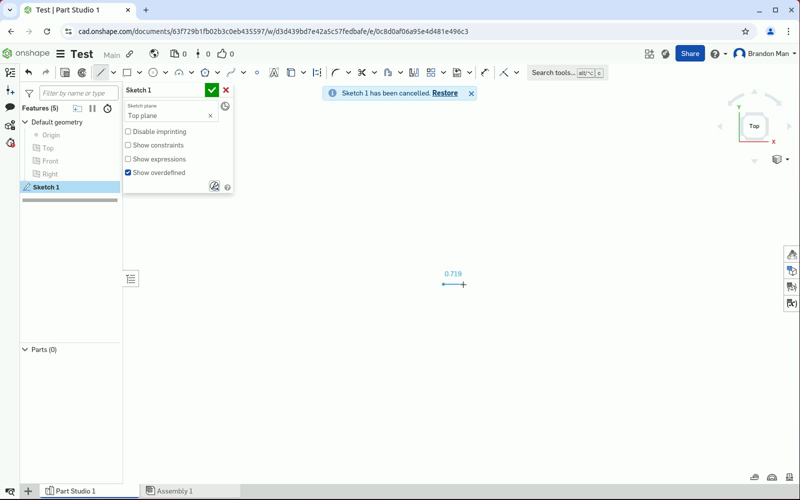
scroll(6)
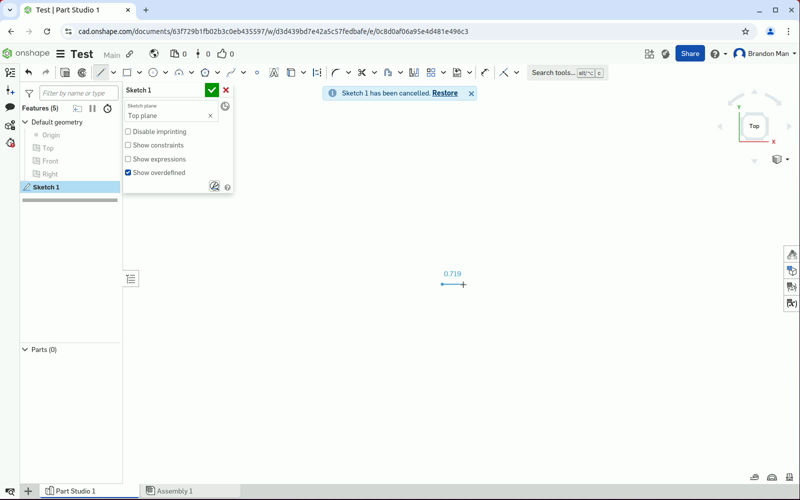
scroll(6)
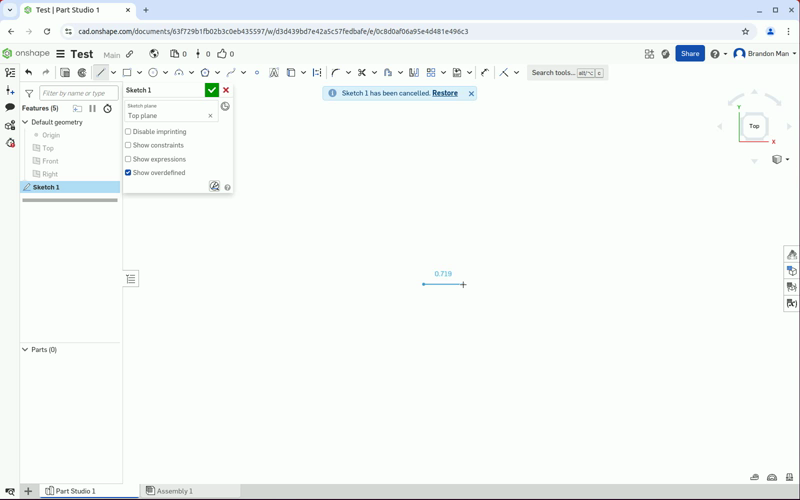
click(463, 284)
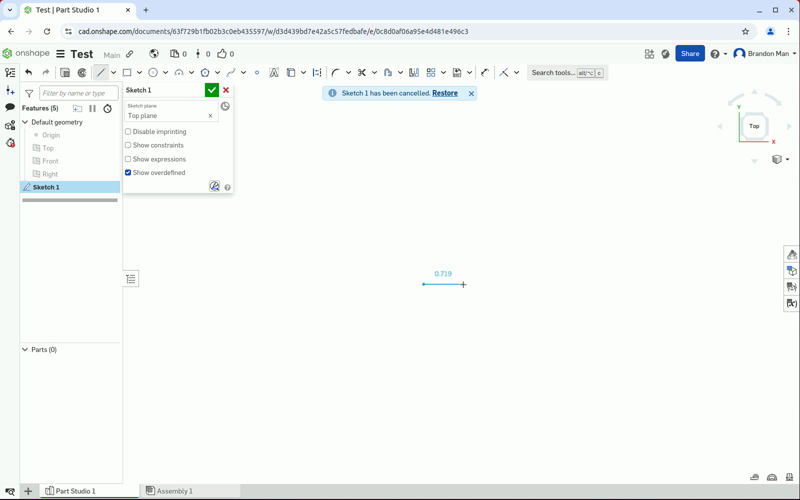
scroll(-6)
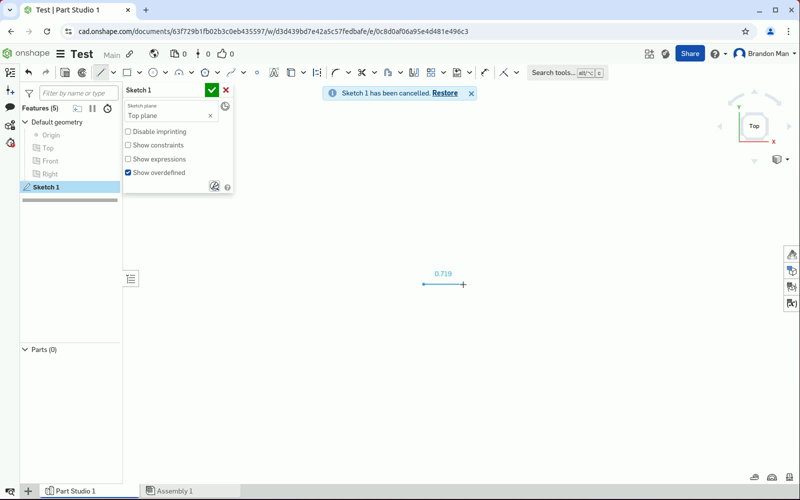
scroll(-6)
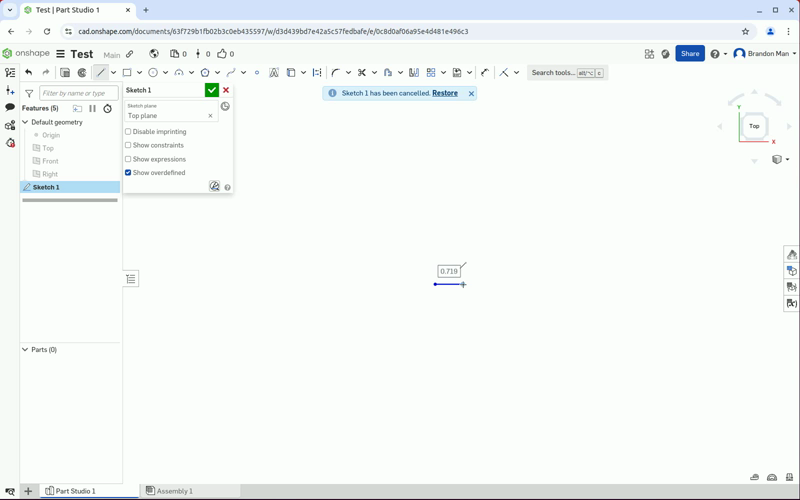
scroll(-6)
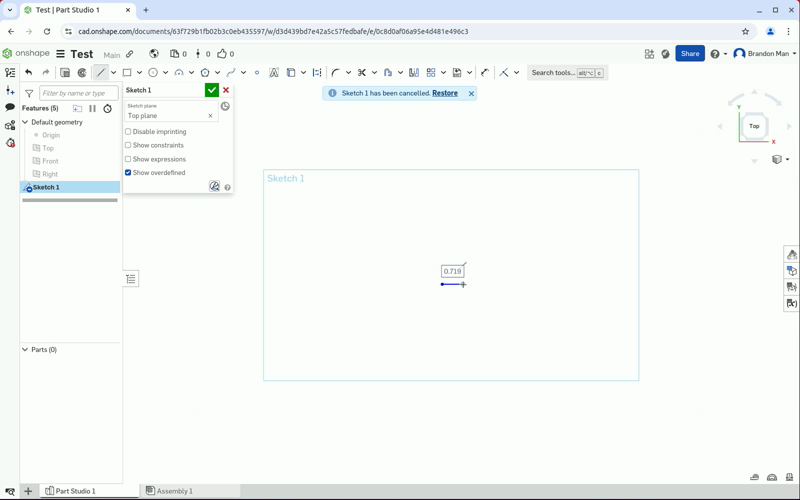
scroll(-6)
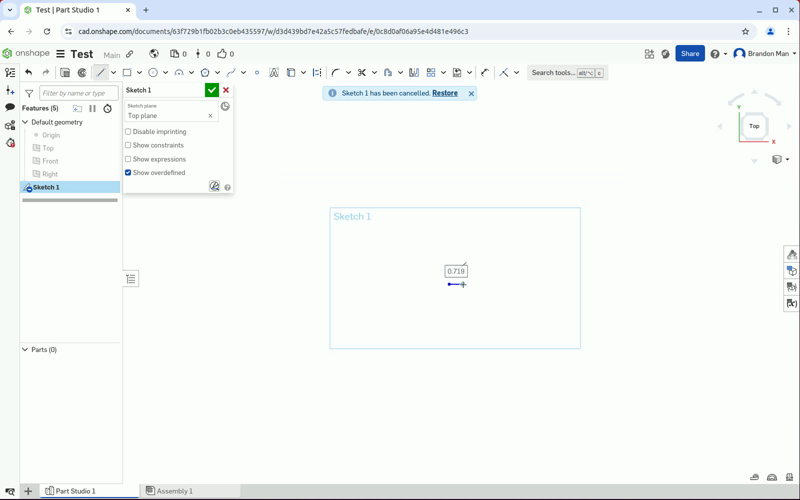
scroll(-6)
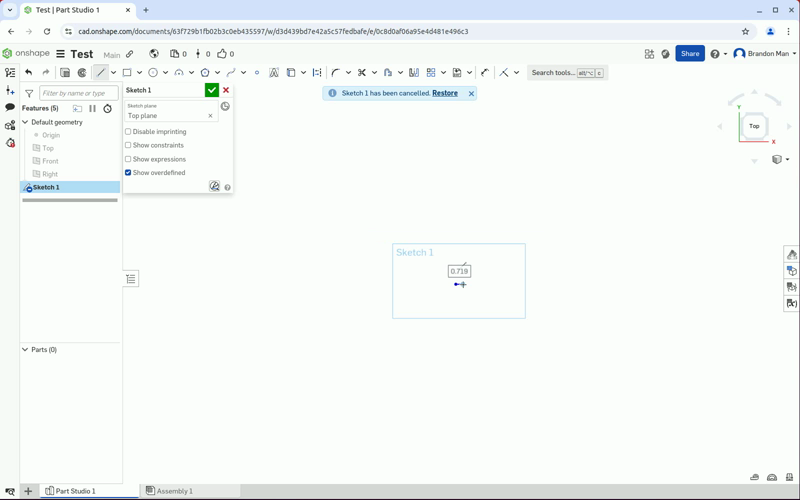
scroll(-6)
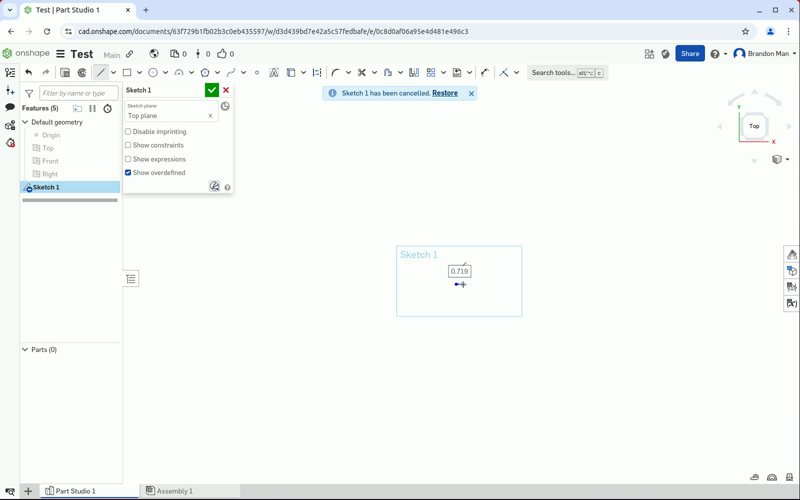
scroll(-6)
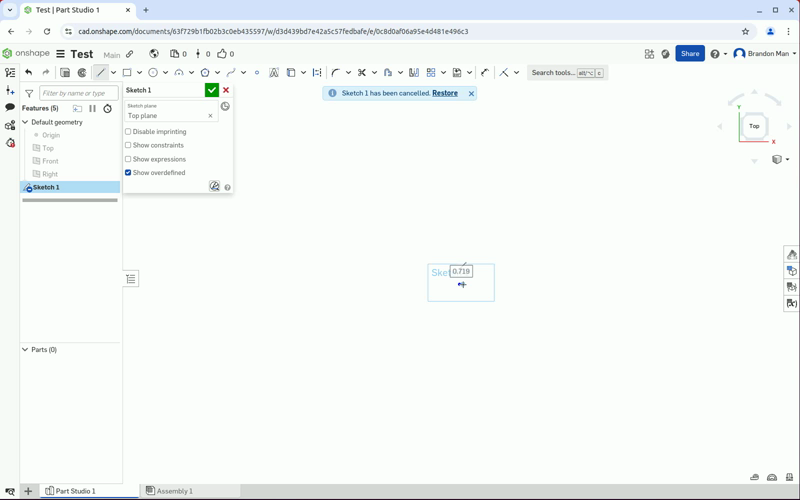
key_up(shift)
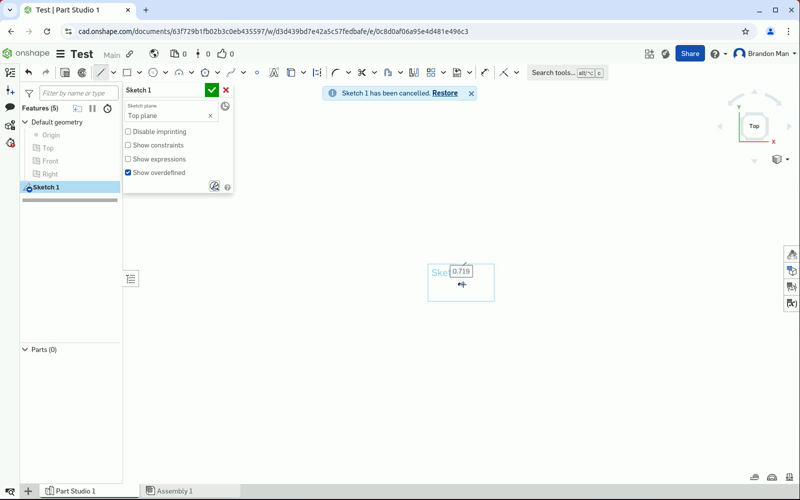
key_down(shift)
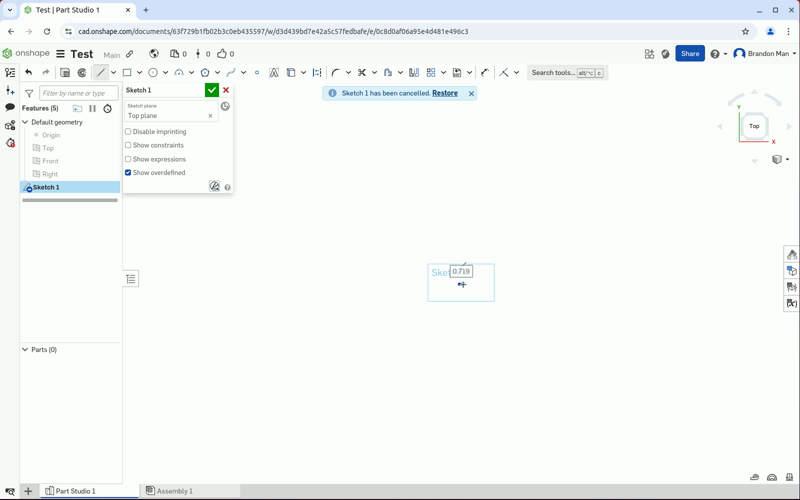
mouse_move(493, 284)
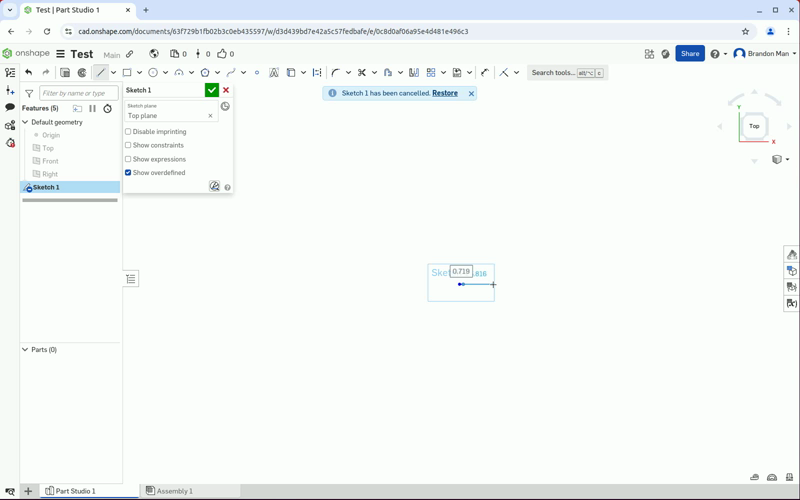
mouse_move(463, 280)
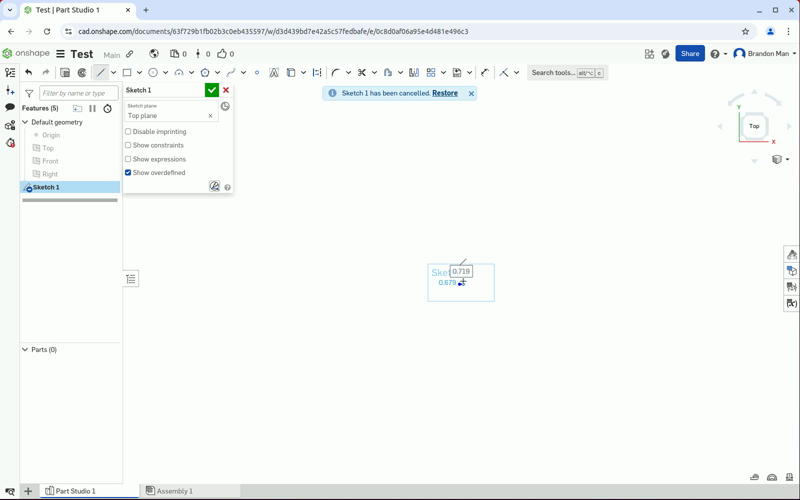
scroll(6)
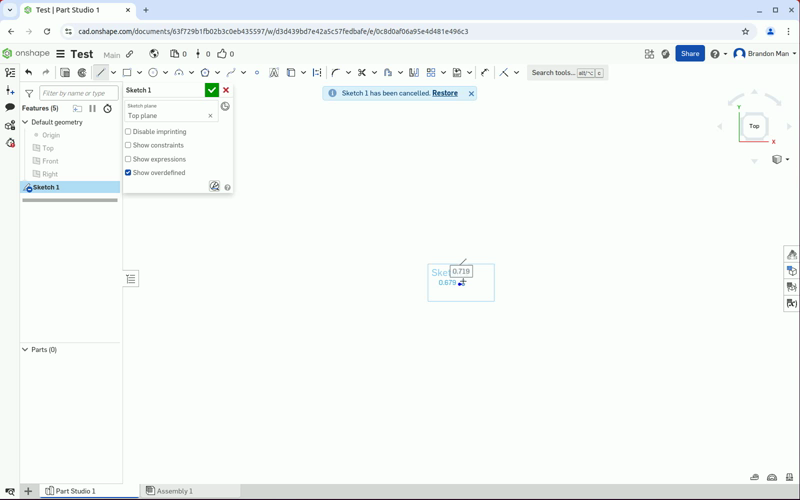
scroll(6)
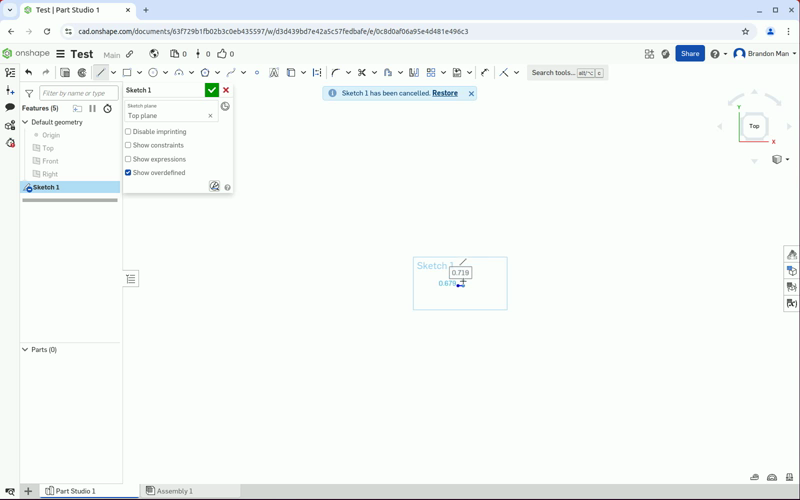
scroll(6)
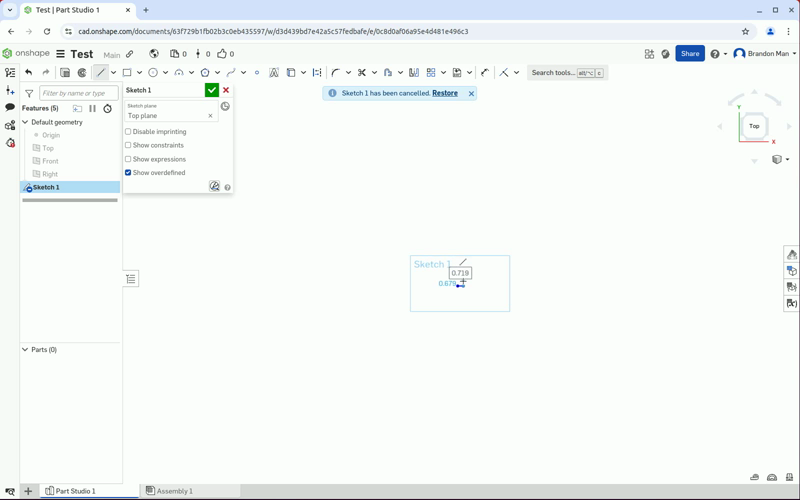
scroll(6)
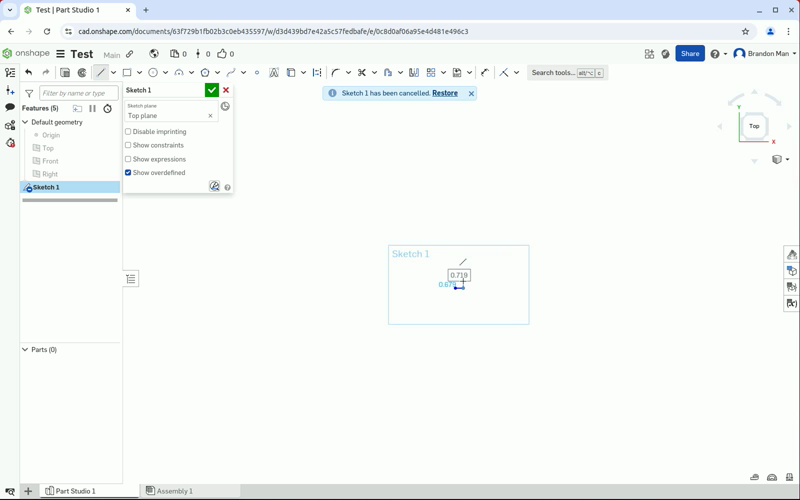
scroll(6)
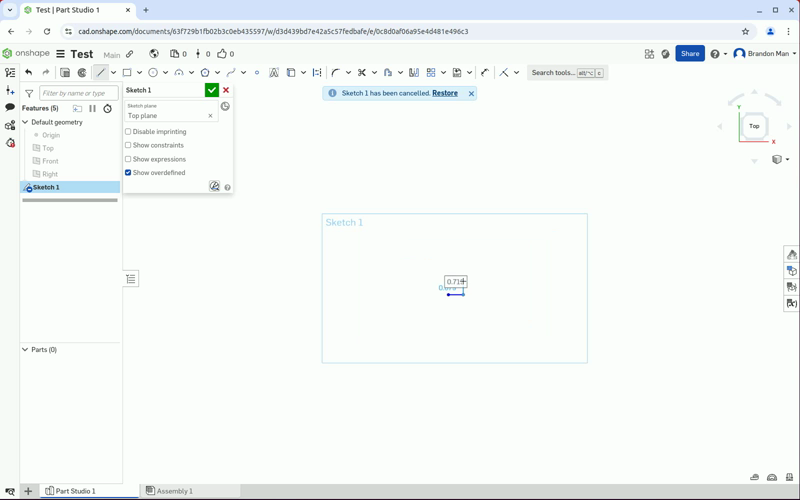
scroll(6)
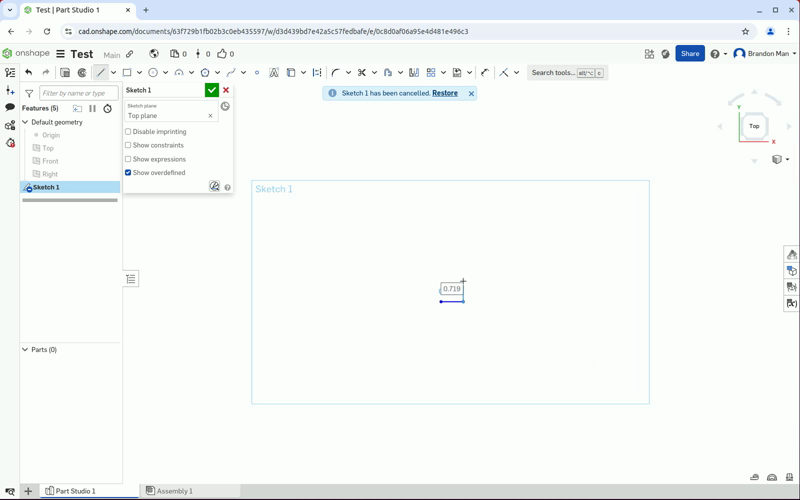
scroll(6)
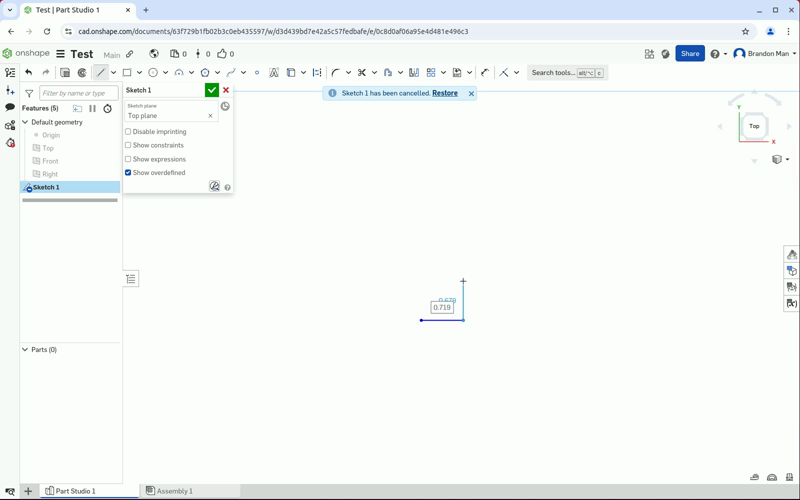
click(463, 280)
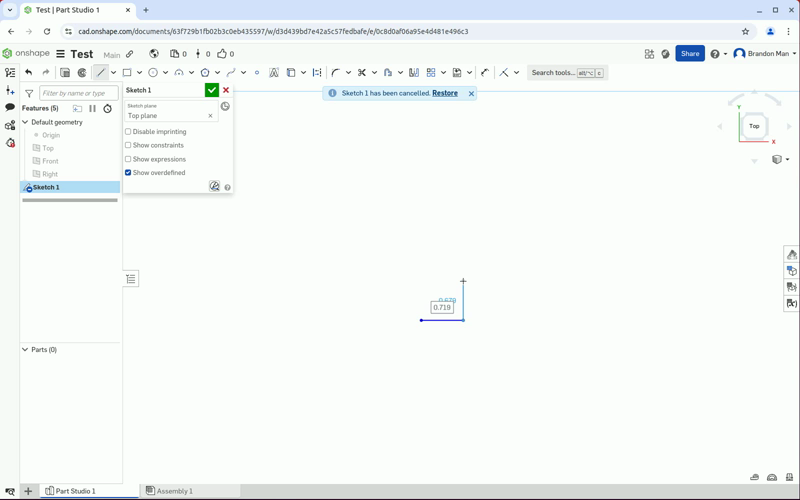
scroll(-6)
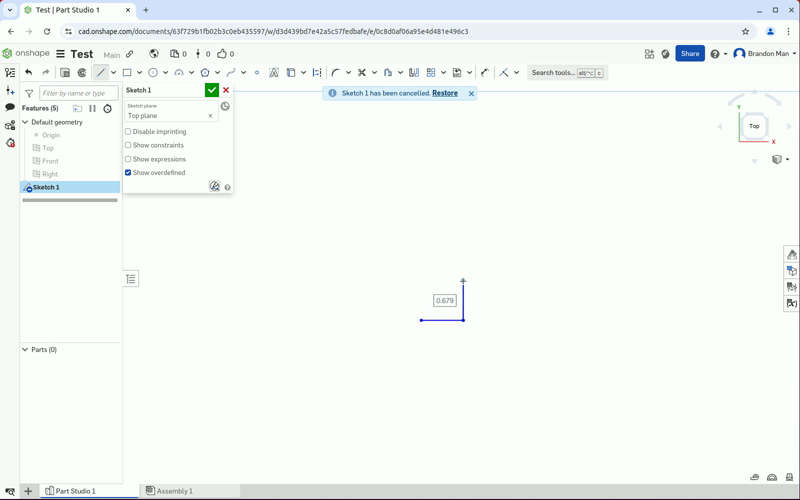
scroll(-6)
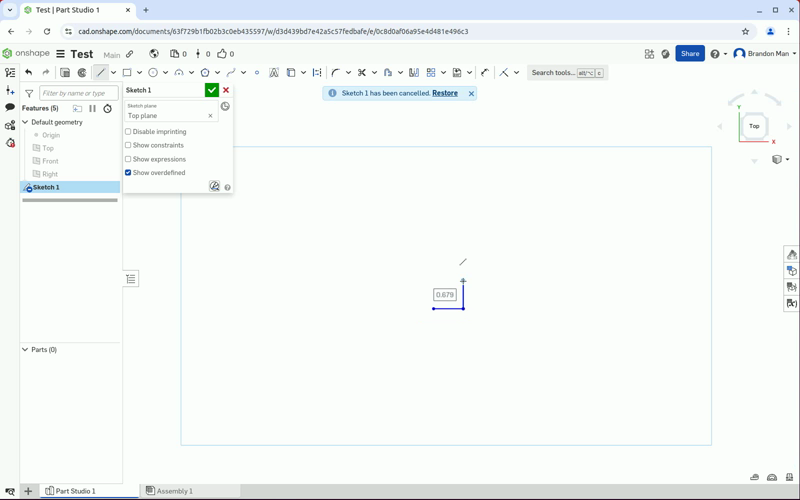
scroll(-6)
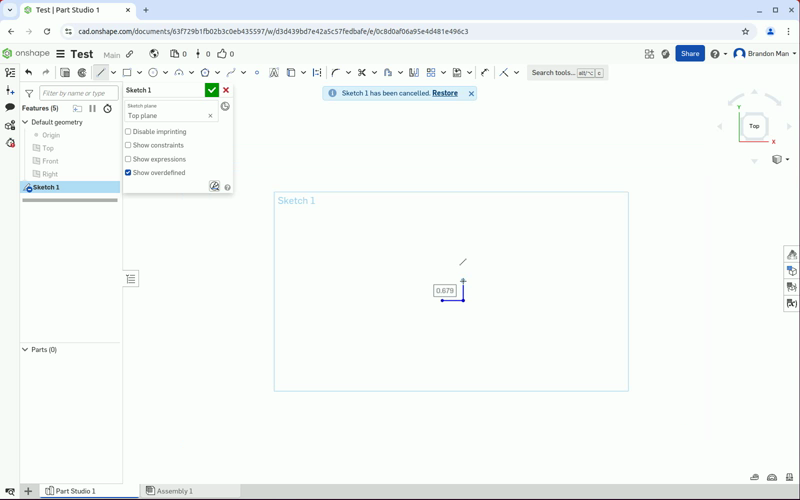
scroll(-6)
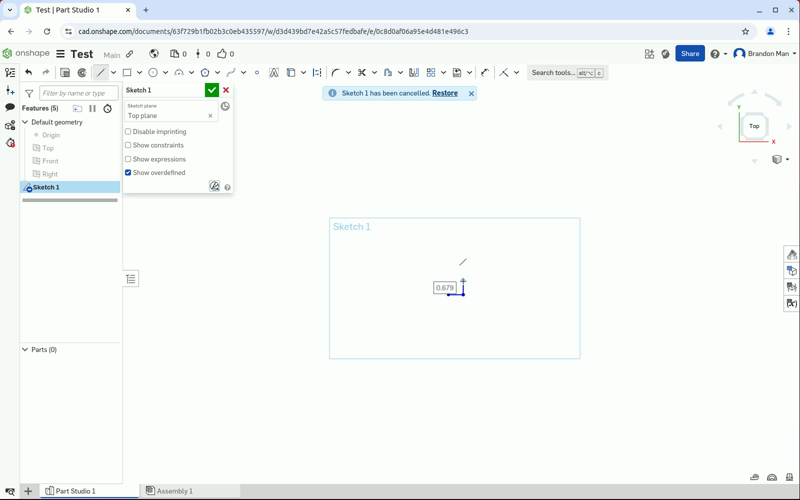
scroll(-6)
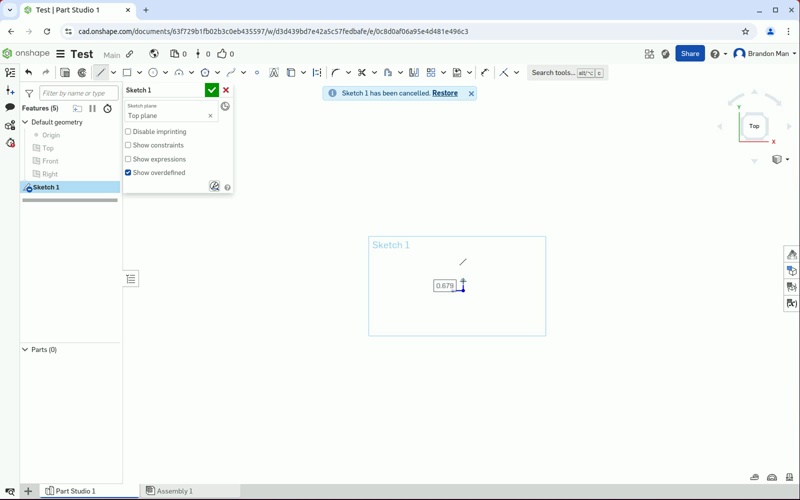
scroll(-6)
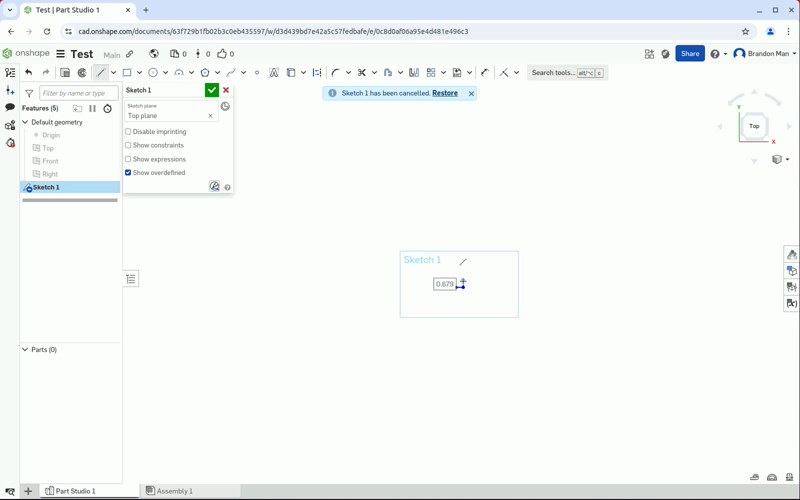
scroll(-6)
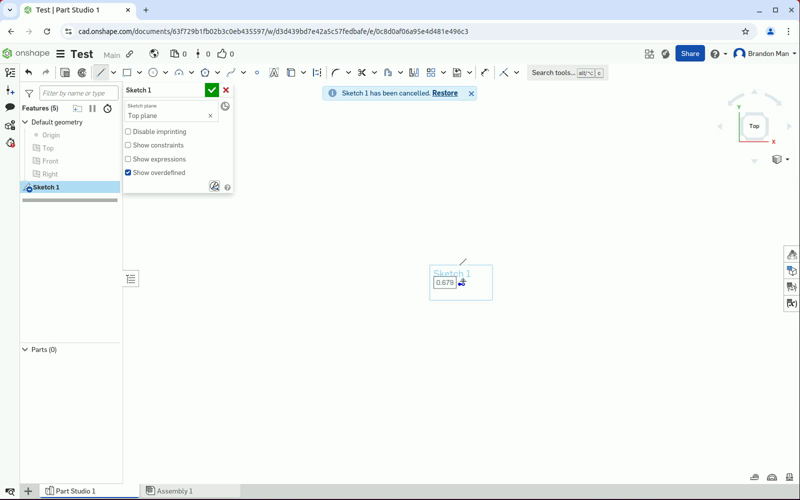
key_up(shift)
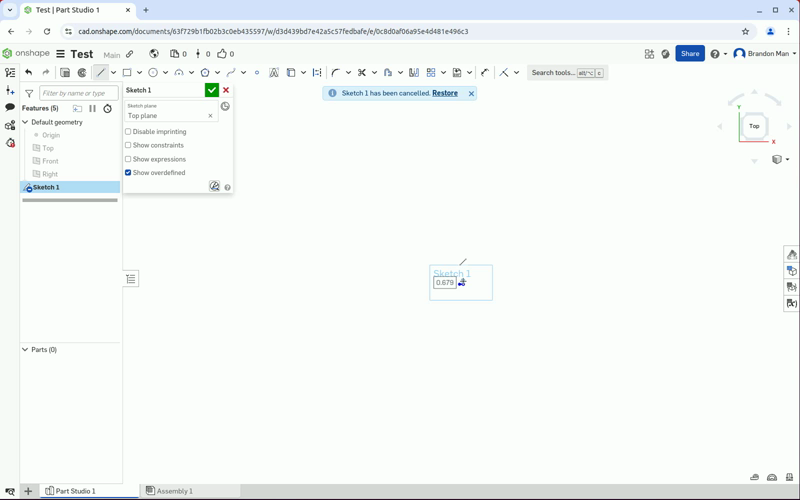
key_down(shift)
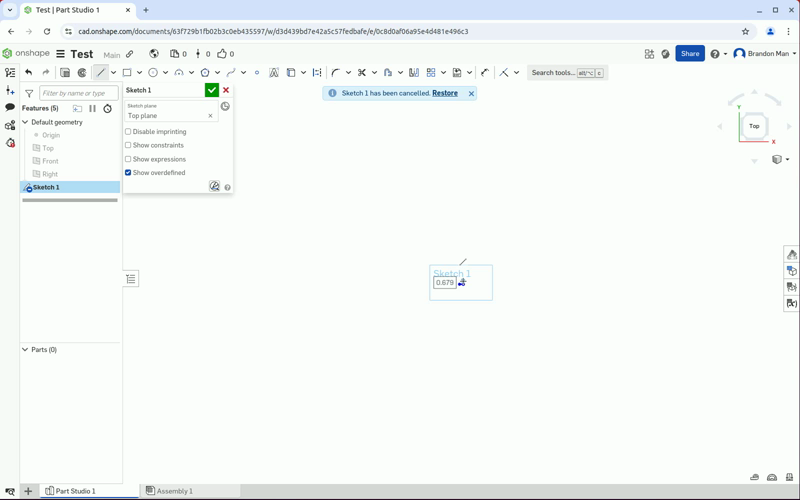
mouse_move(493, 280)
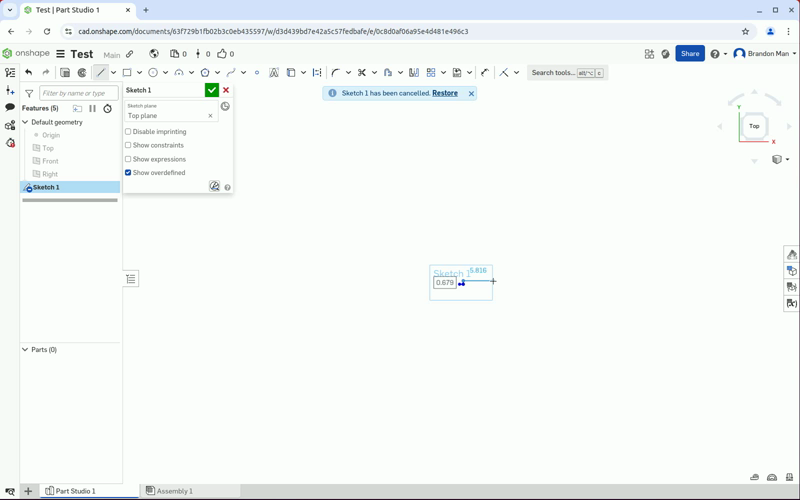
mouse_move(459, 280)
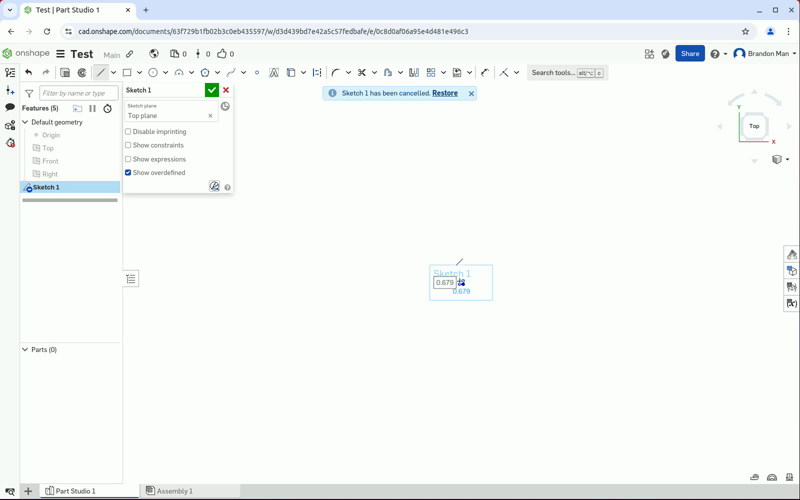
scroll(6)
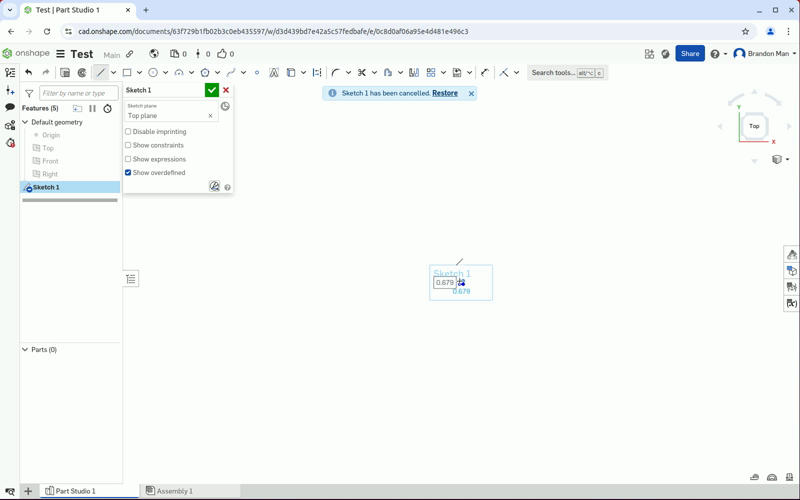
scroll(6)
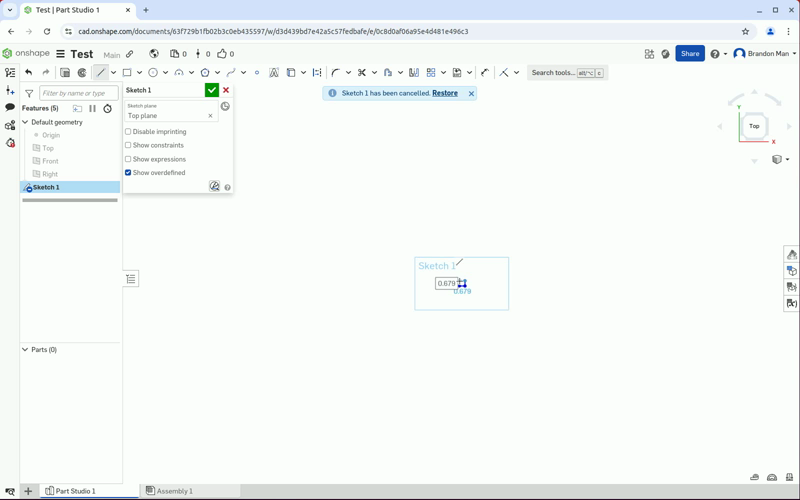
scroll(6)
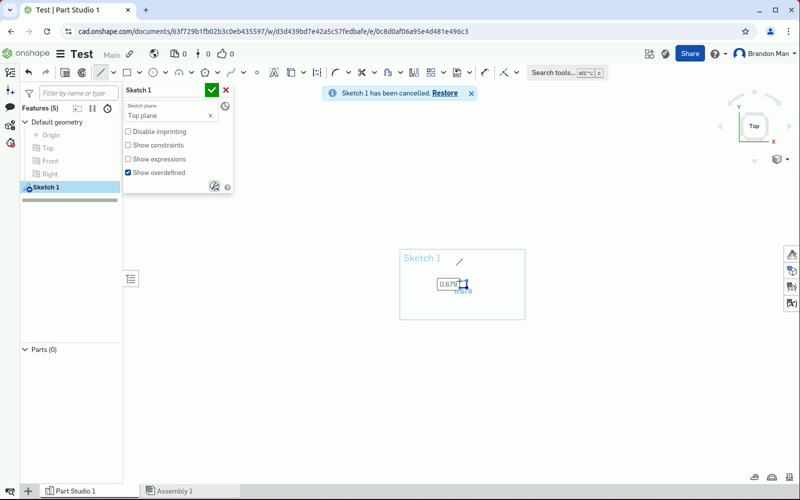
scroll(6)
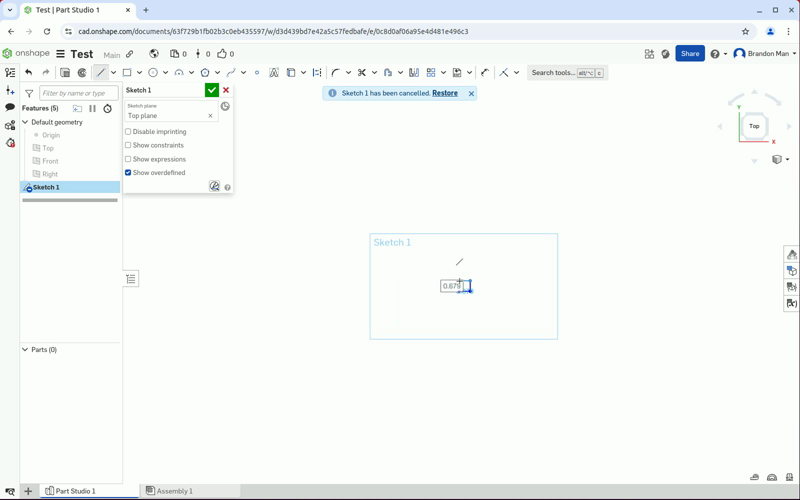
scroll(6)
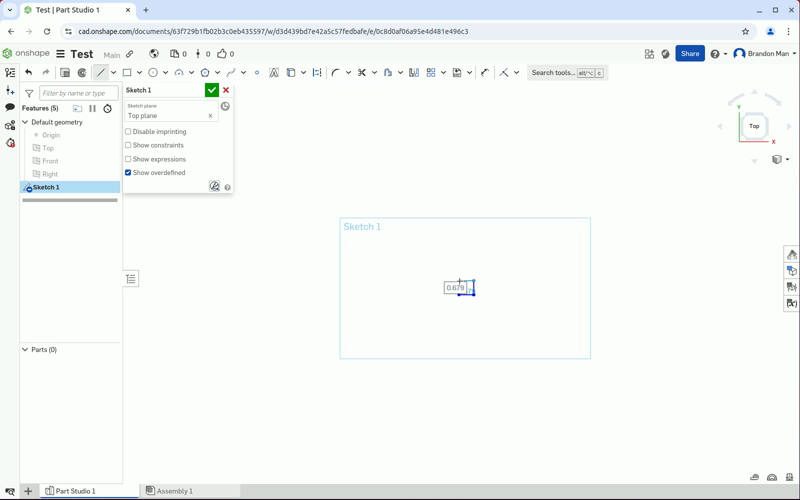
scroll(6)
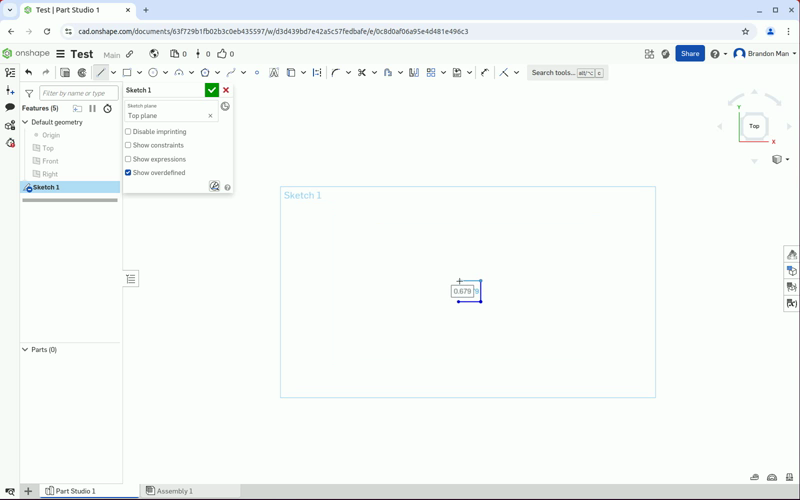
scroll(6)
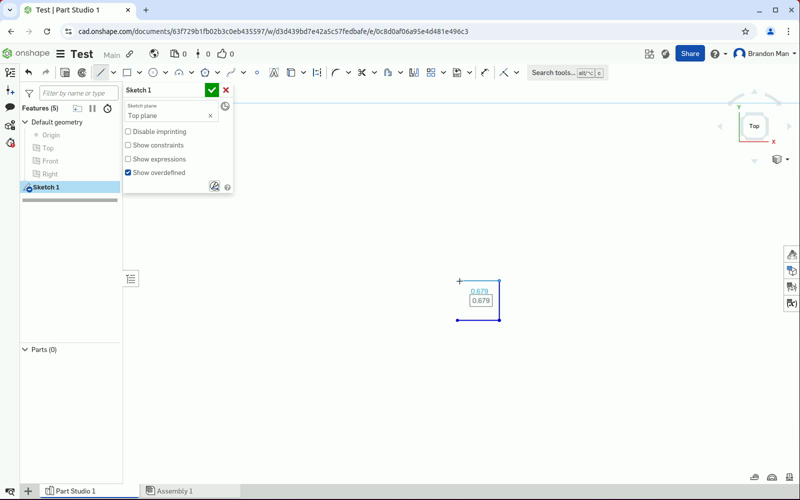
click(459, 280)
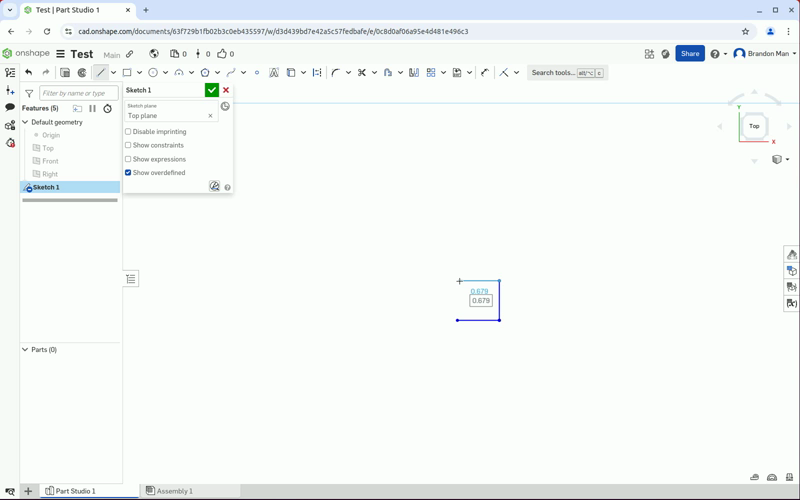
scroll(-6)
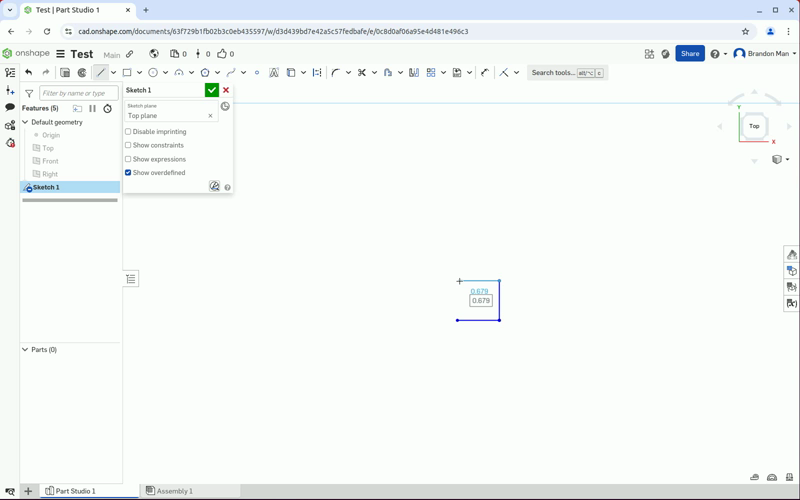
scroll(-6)
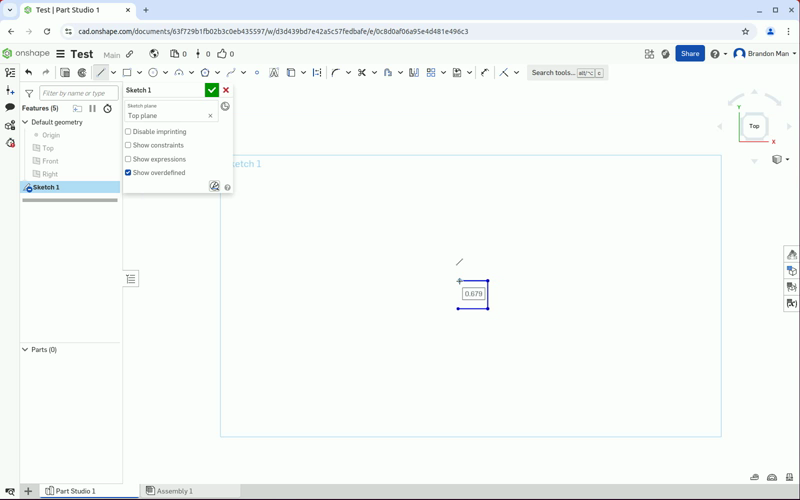
scroll(-6)
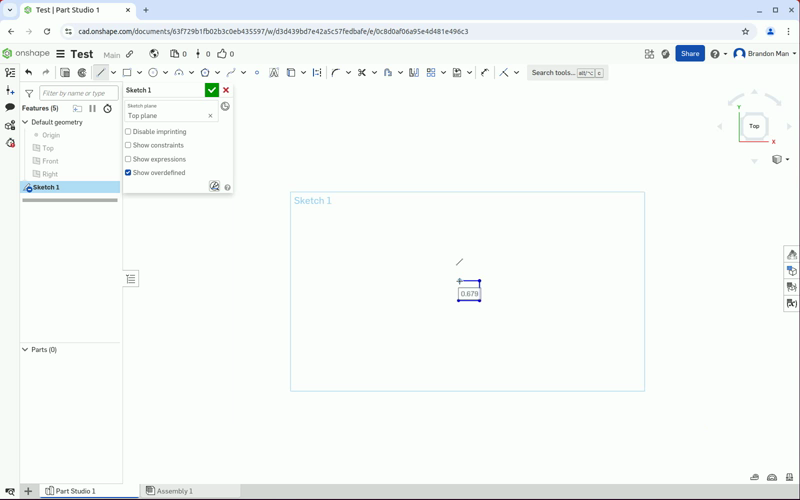
scroll(-6)
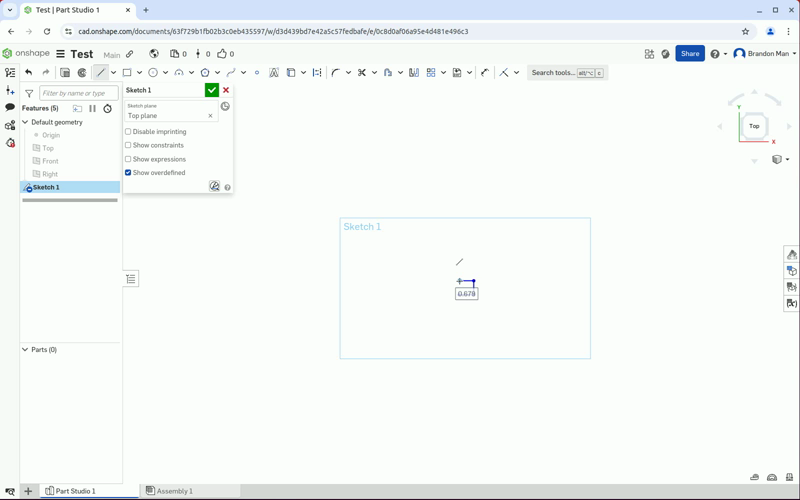
scroll(-6)
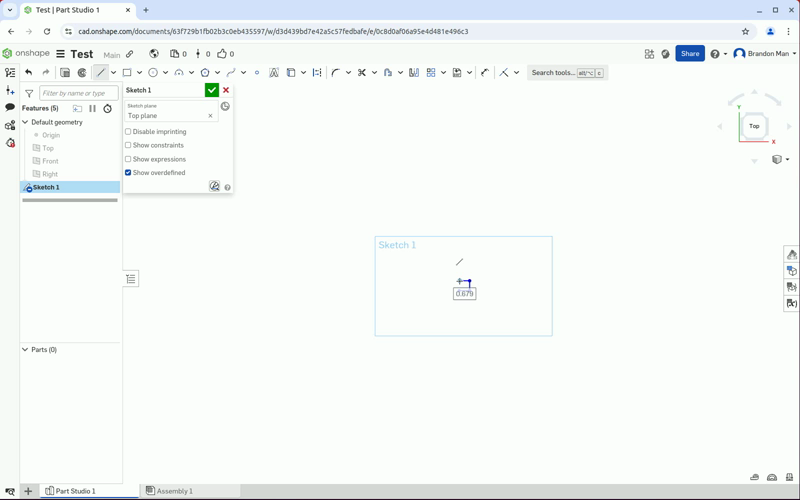
scroll(-6)
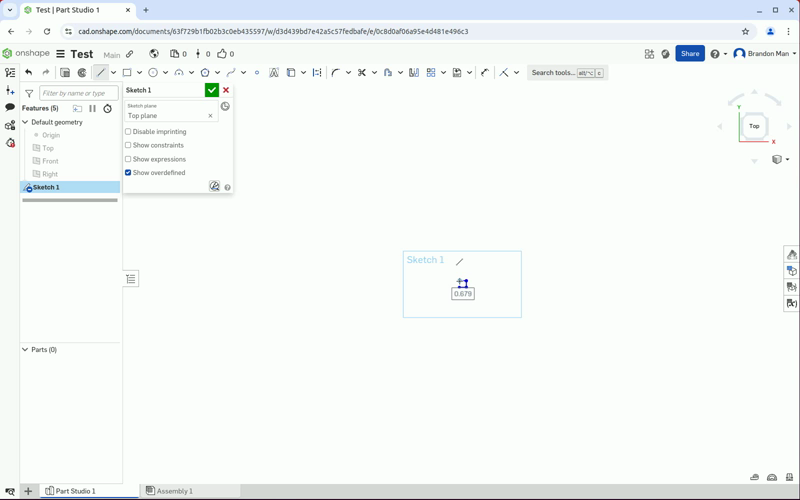
scroll(-6)
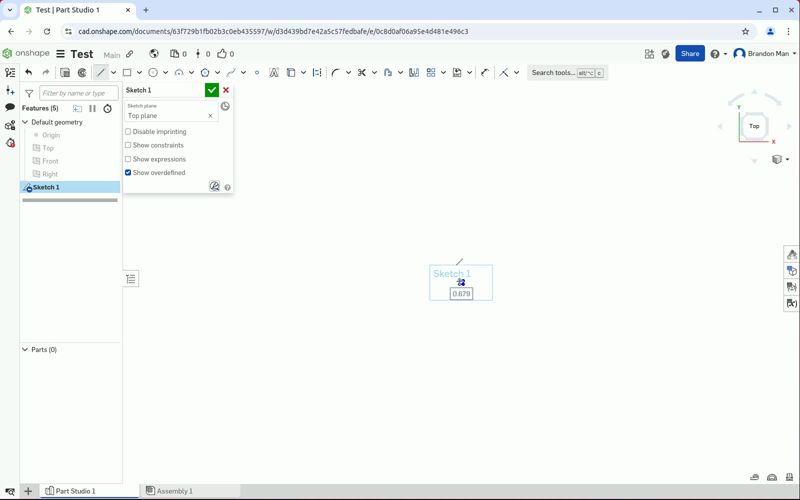
key_up(shift)
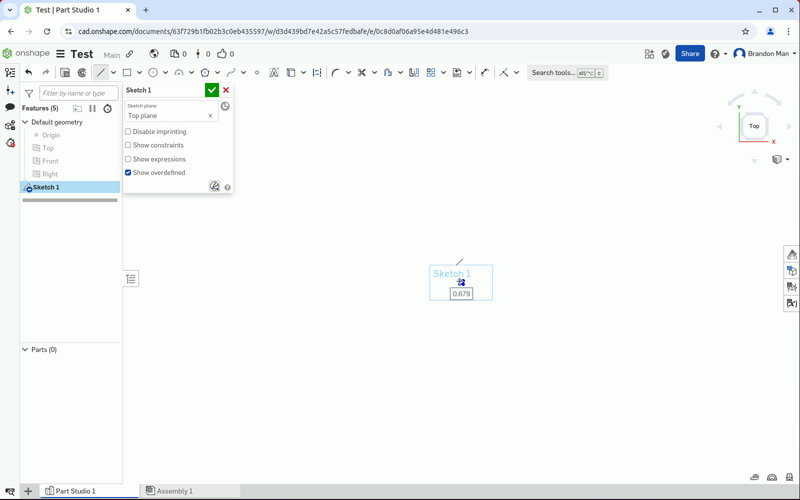
mouse_move(489, 280)
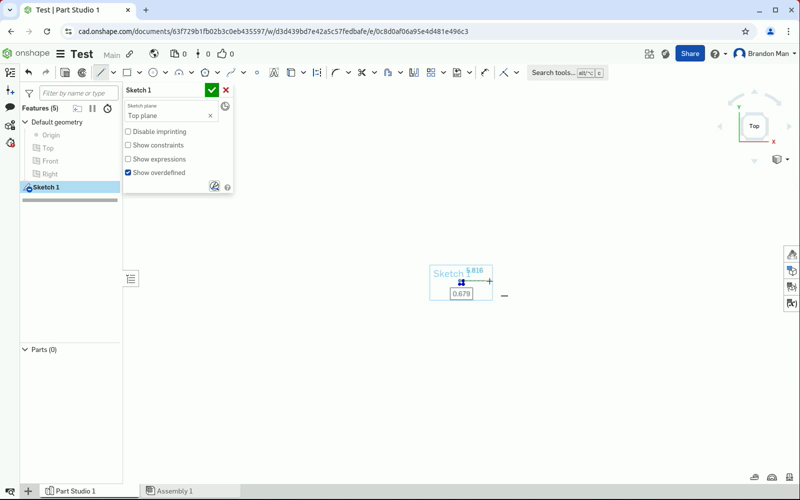
key_down(shift)
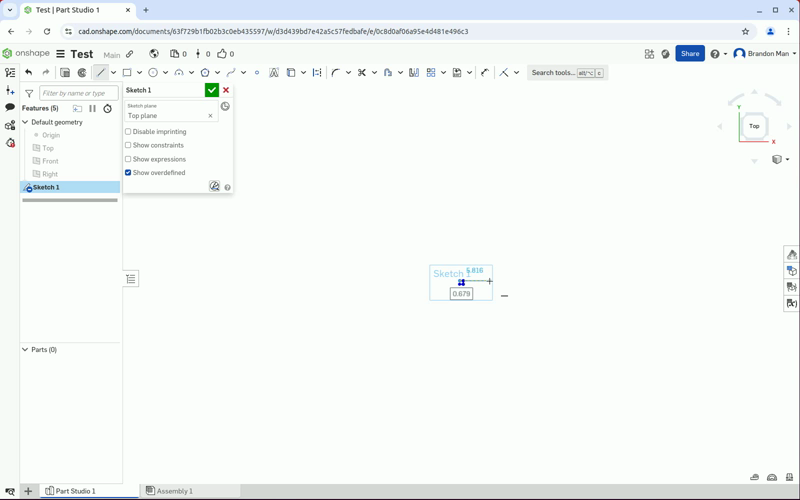
mouse_move(459, 284)
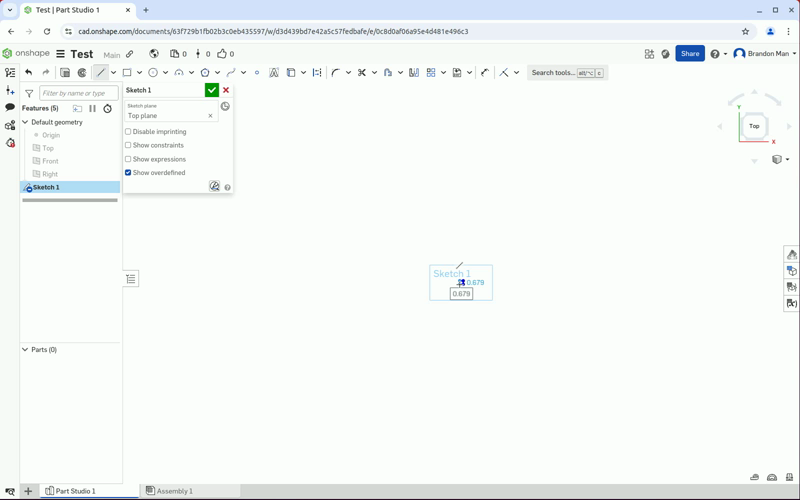
scroll(6)
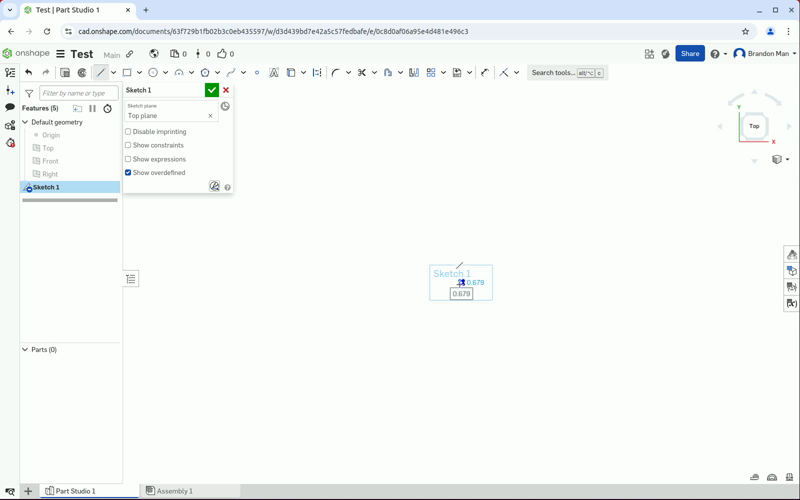
scroll(6)
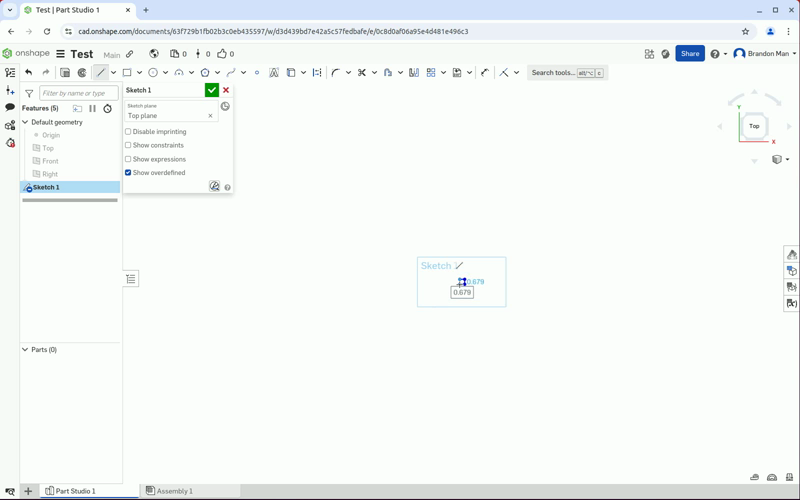
scroll(6)
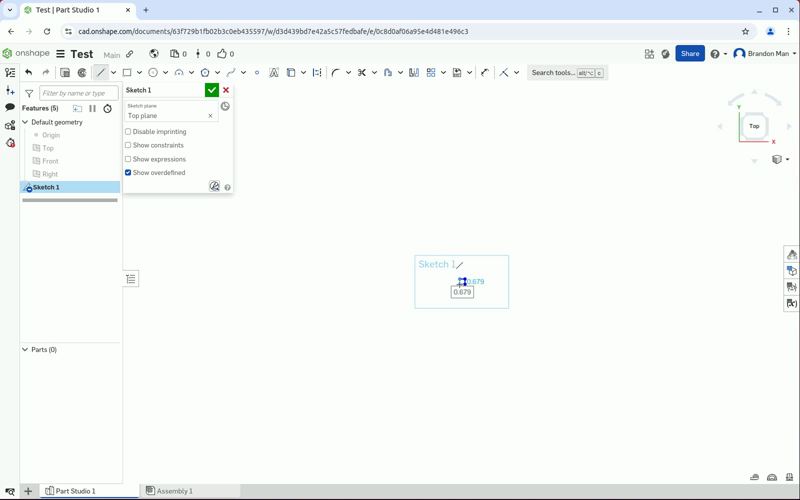
scroll(6)
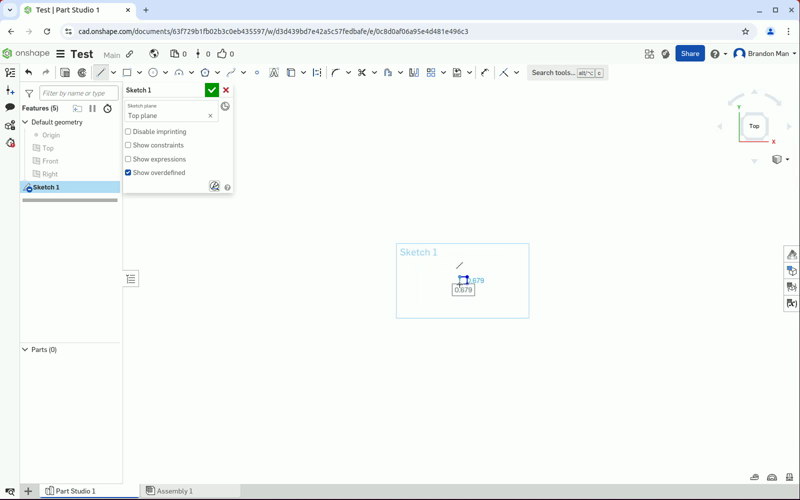
scroll(6)
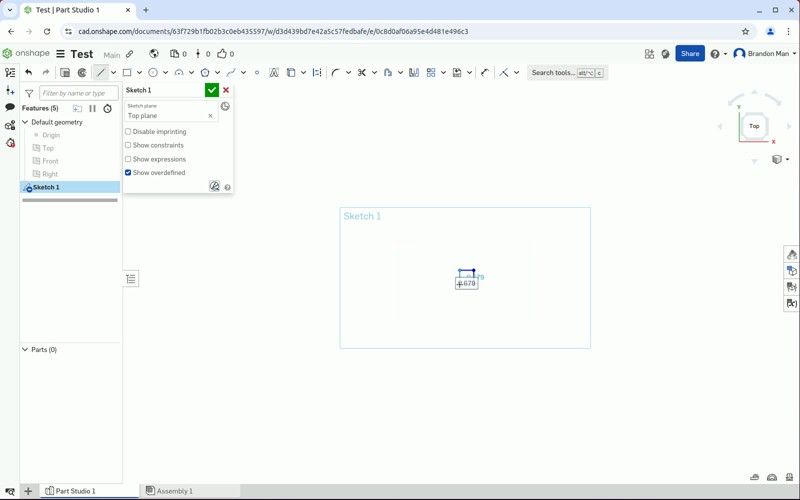
scroll(6)
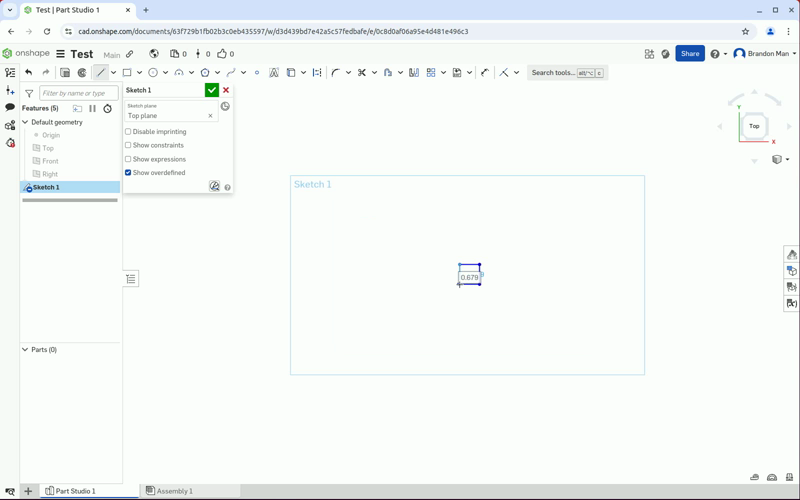
scroll(6)
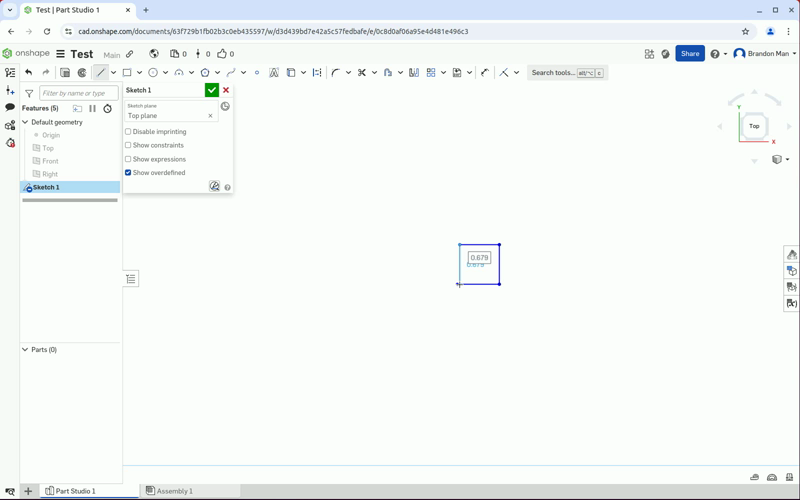
key_up(shift)
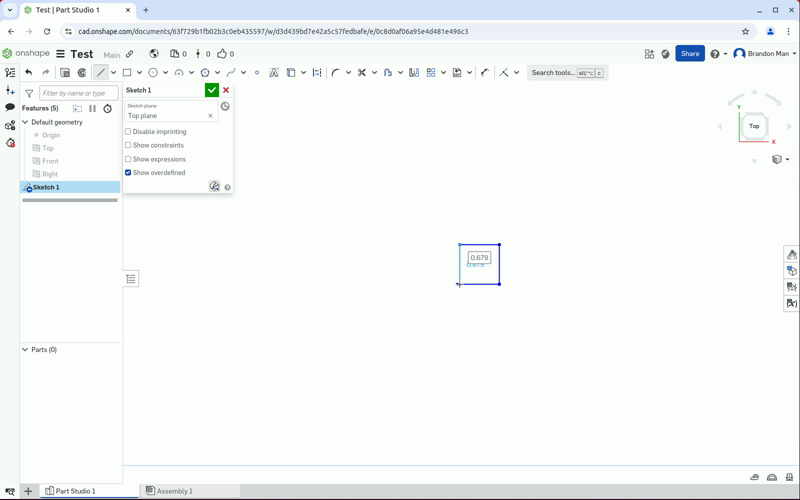
click(459, 284)
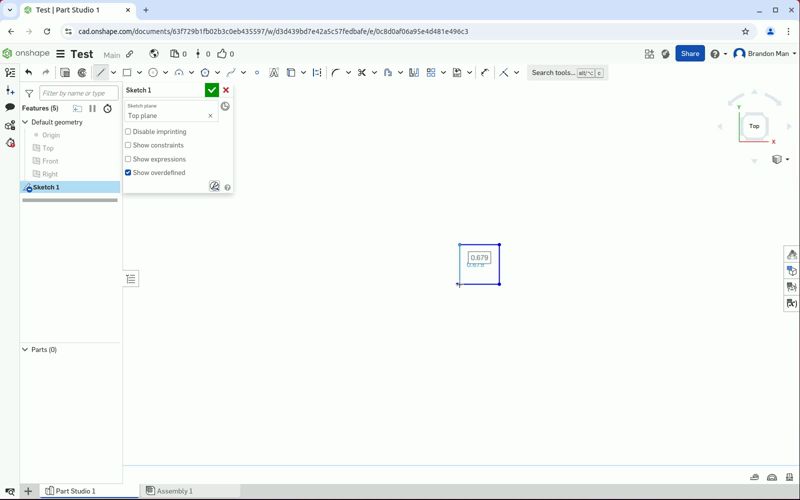
scroll(-6)
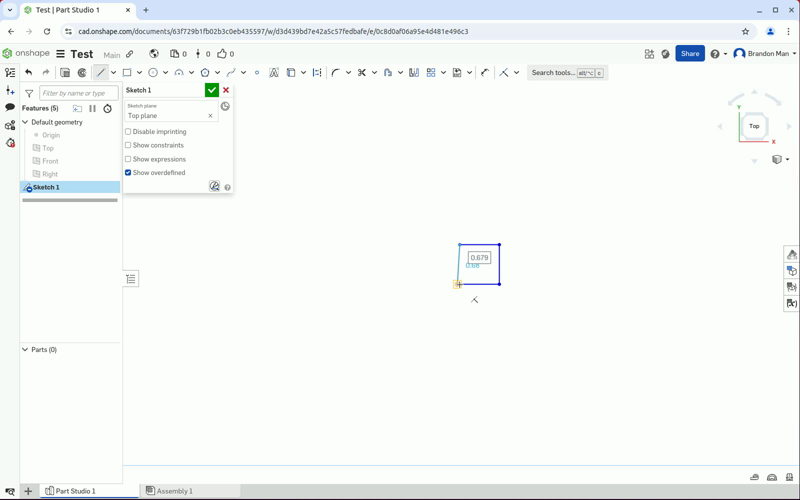
scroll(-6)
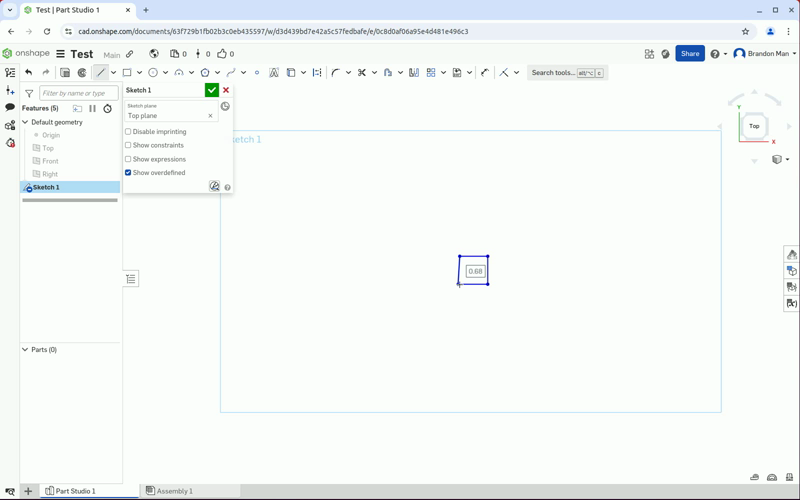
scroll(-6)
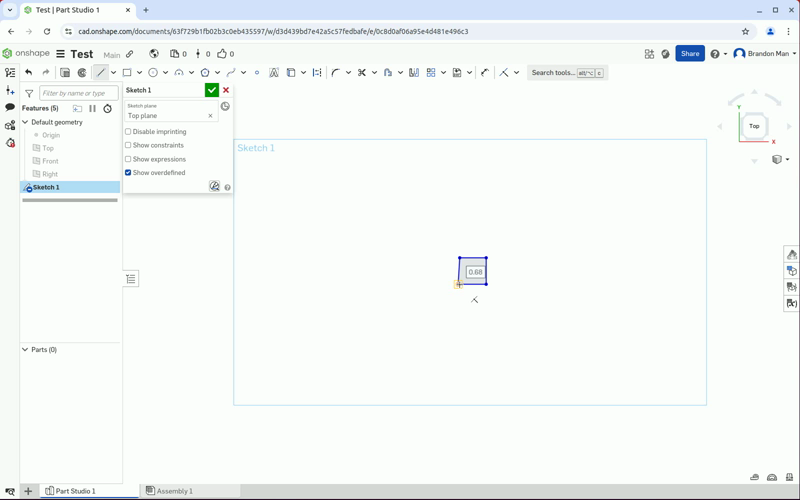
scroll(-6)
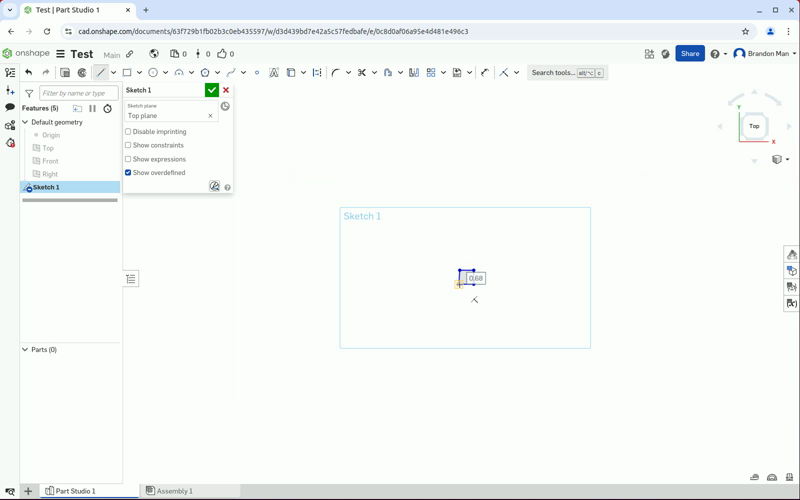
scroll(-6)
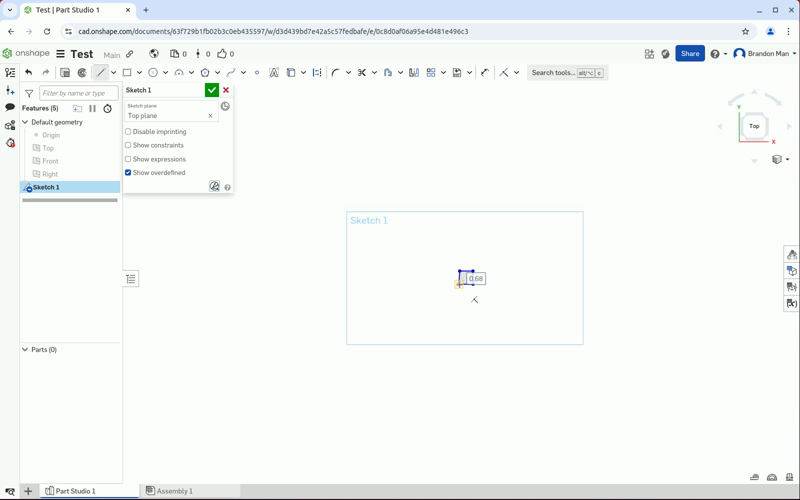
scroll(-6)
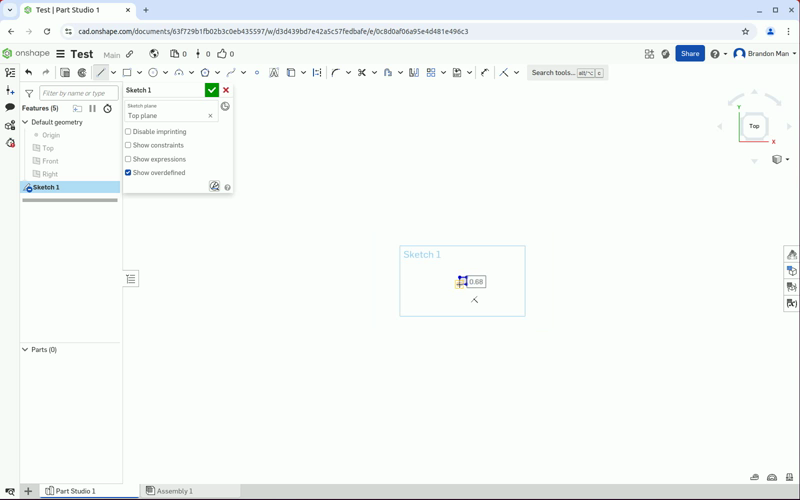
scroll(-6)
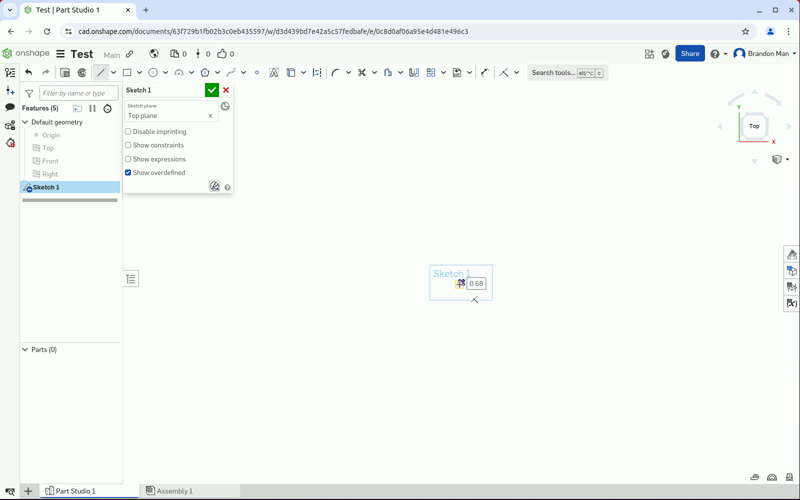
key(esc)
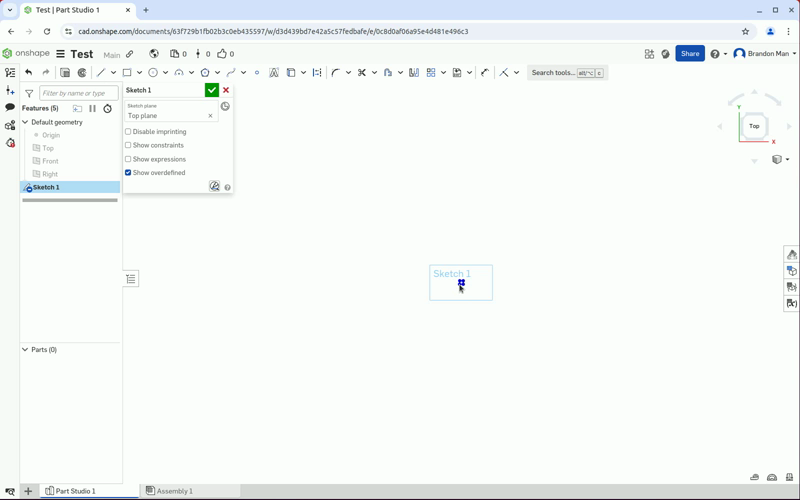
key(l)
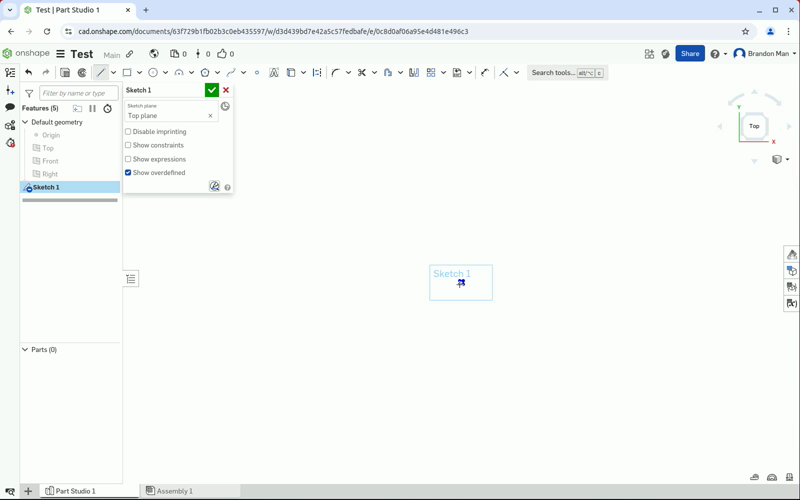
key_down(shift)
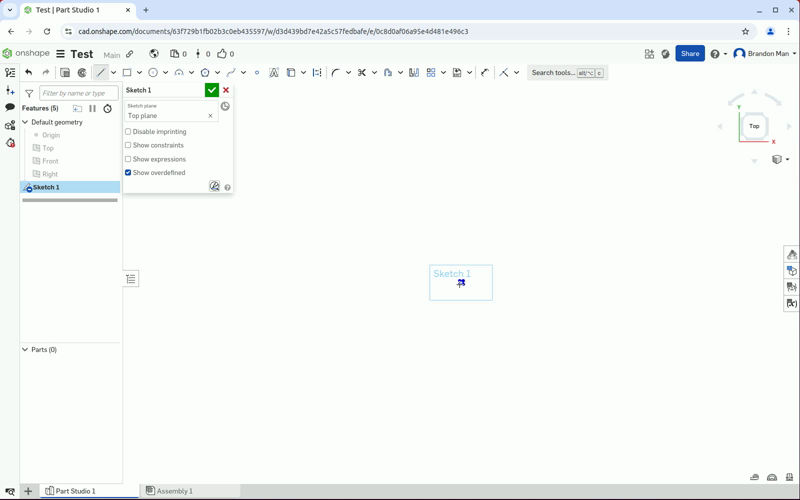
mouse_move(459, 283)
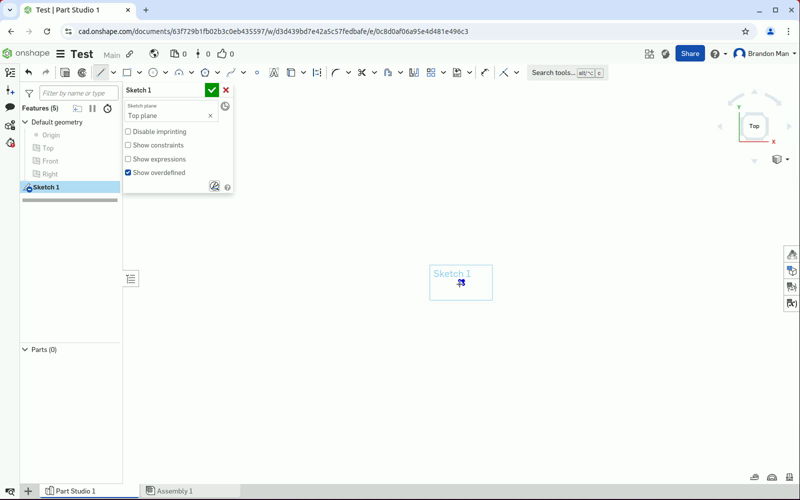
scroll(6)
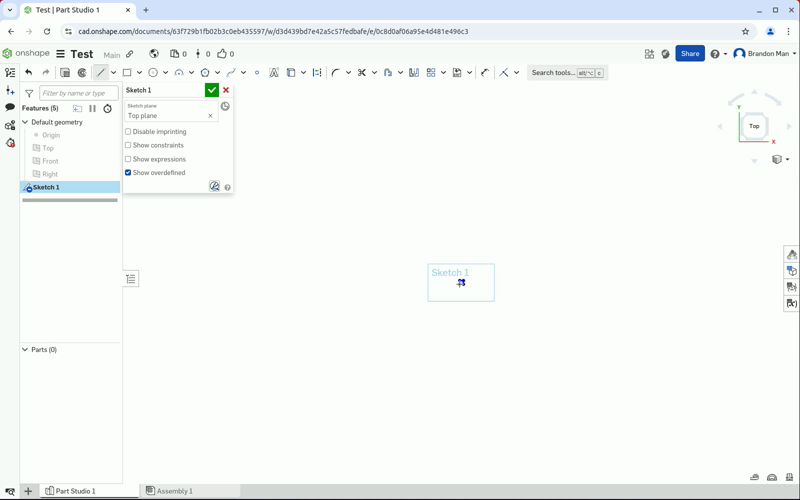
scroll(6)
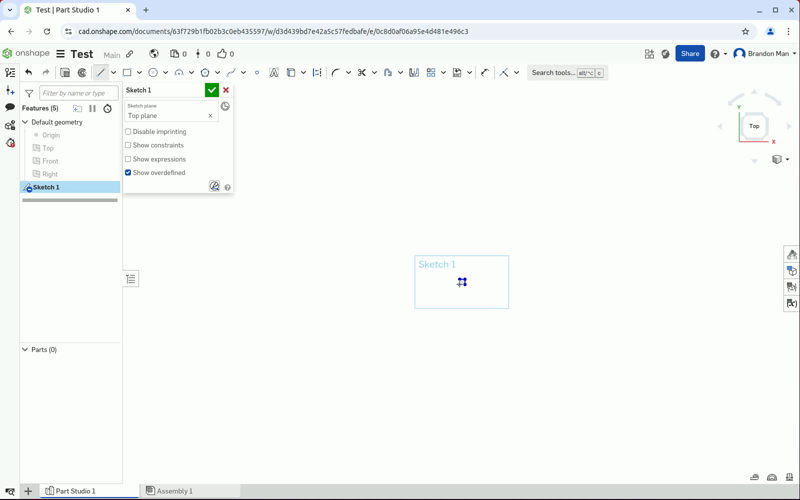
scroll(6)
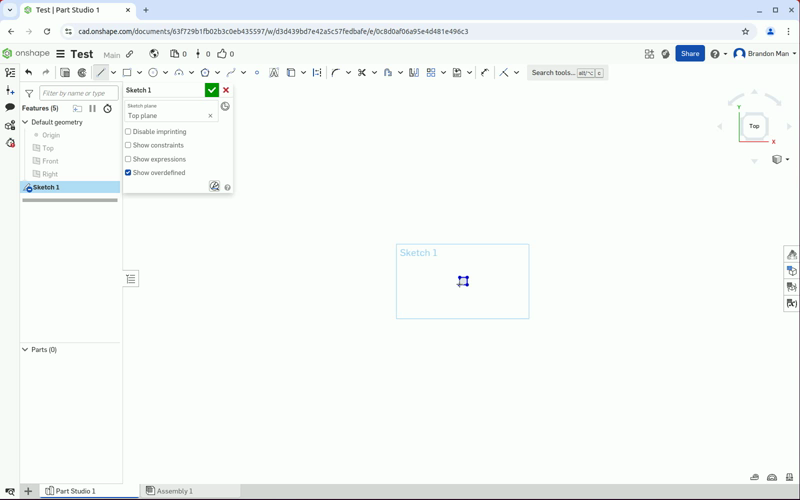
scroll(6)
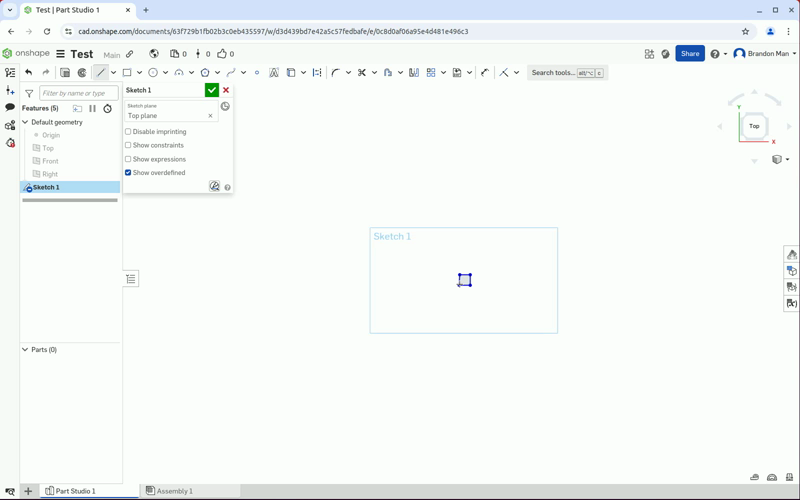
scroll(6)
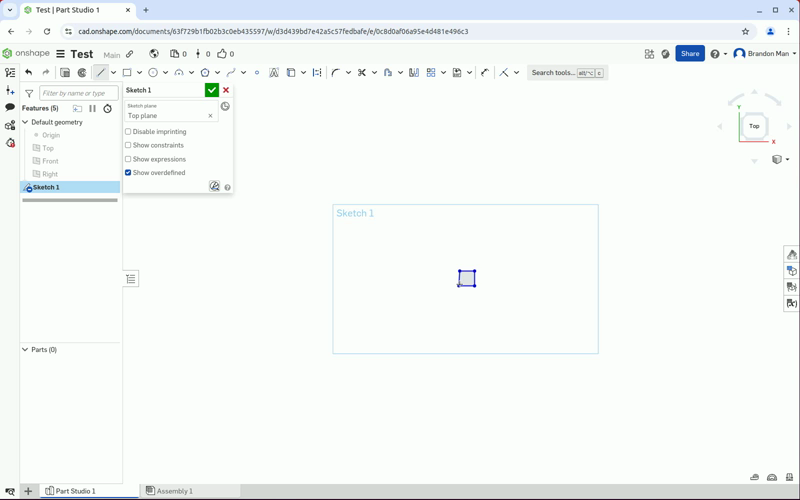
scroll(6)
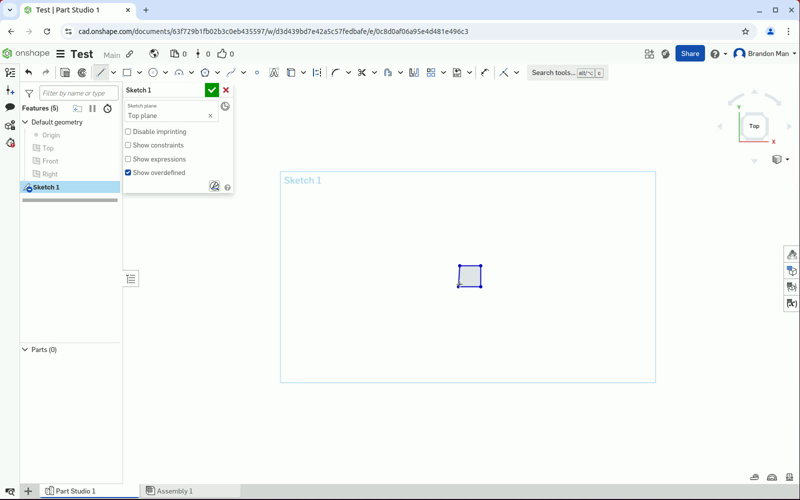
scroll(6)
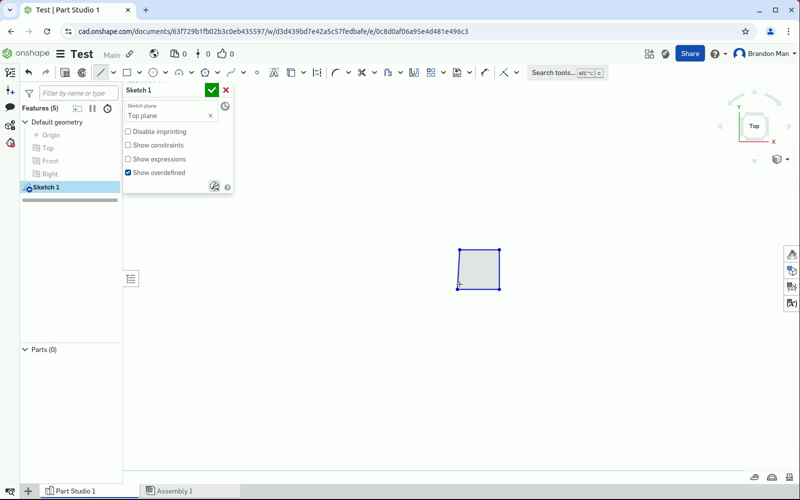
click(459, 283)
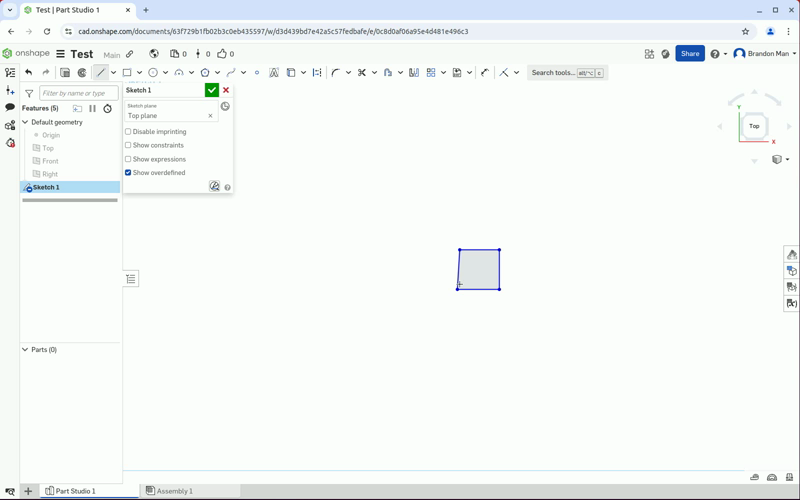
scroll(-6)
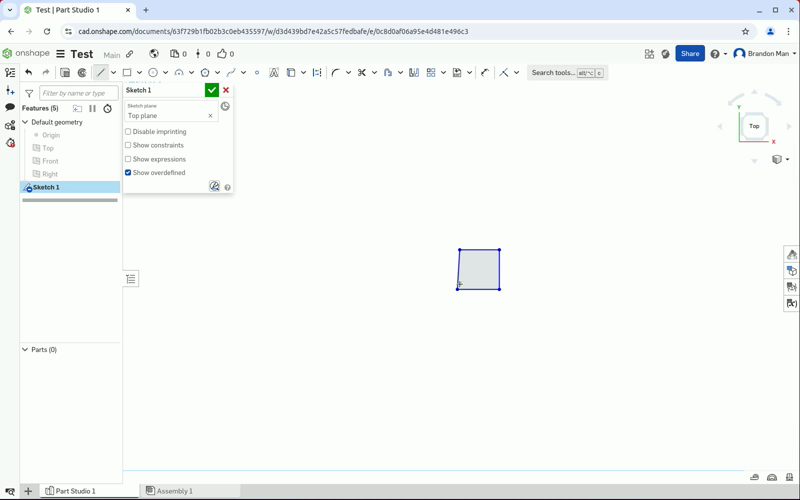
scroll(-6)
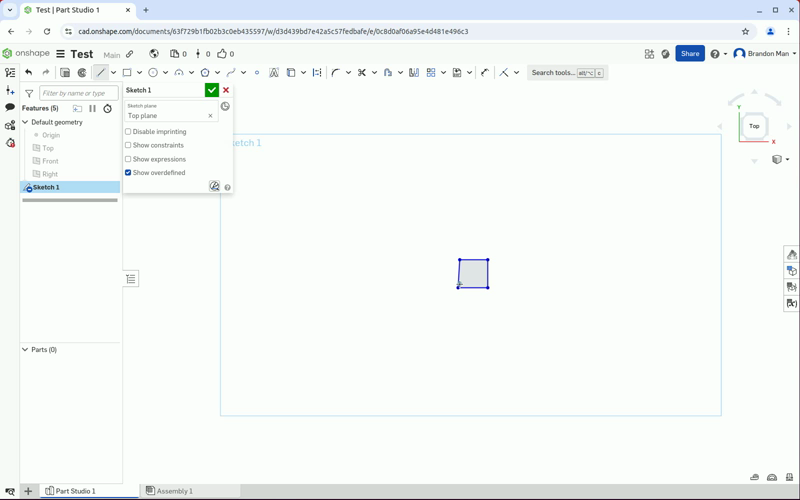
scroll(-6)
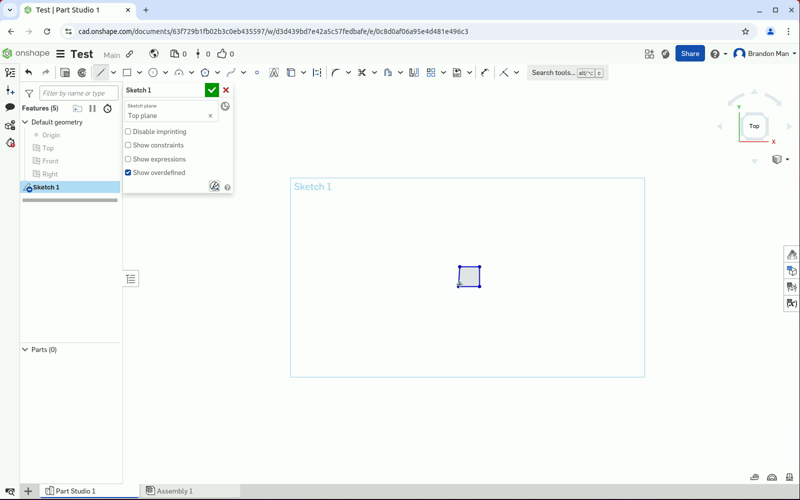
scroll(-6)
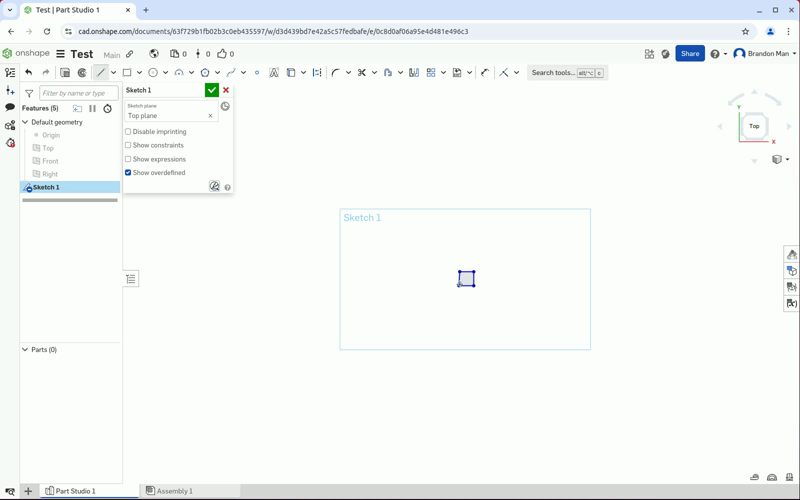
scroll(-6)
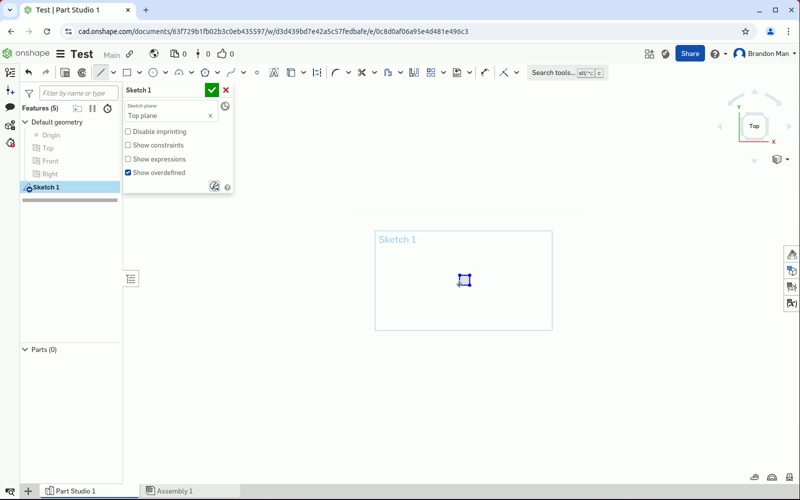
scroll(-6)
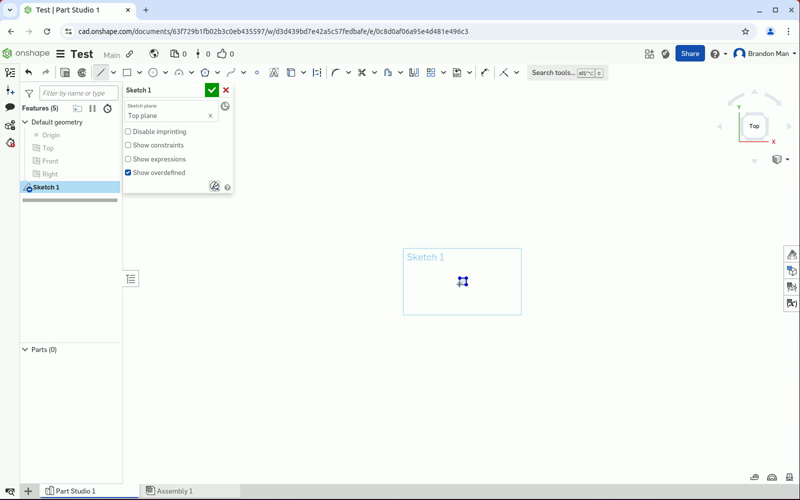
scroll(-6)
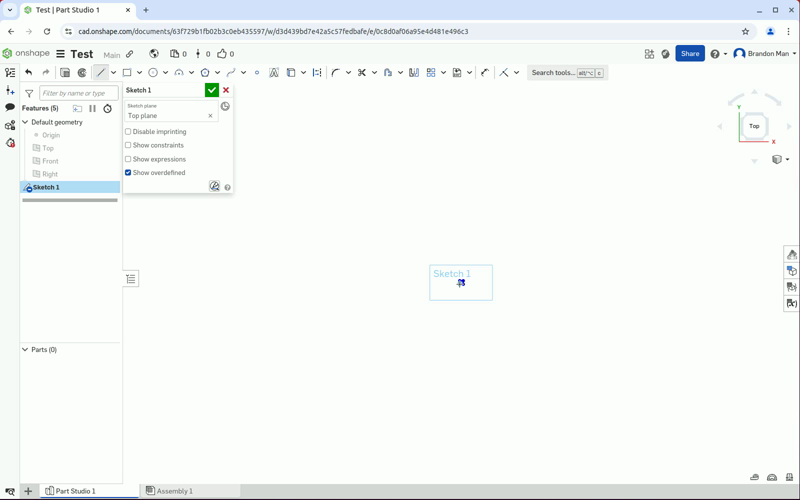
key_up(shift)
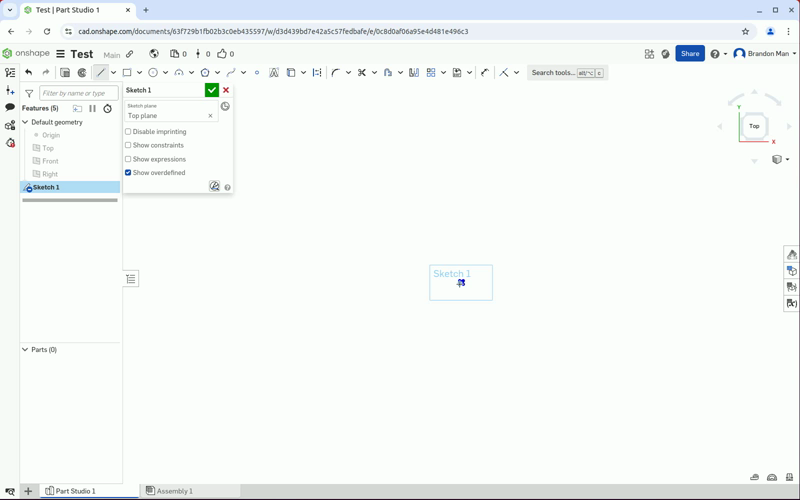
key_down(shift)
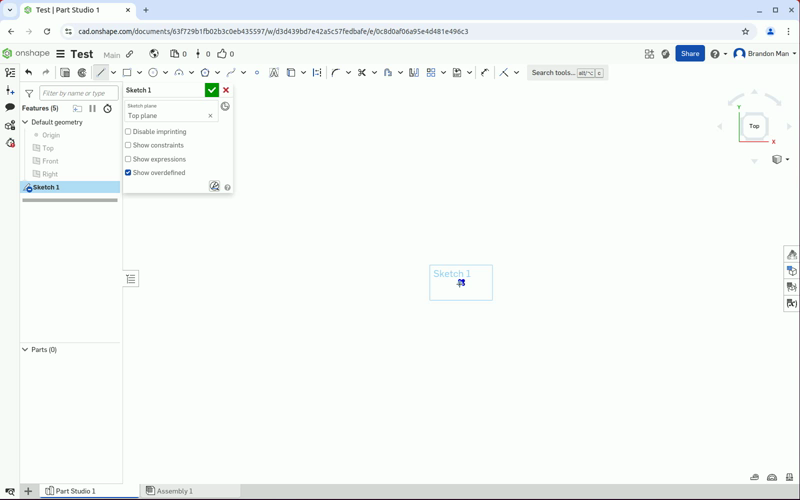
mouse_move(489, 283)
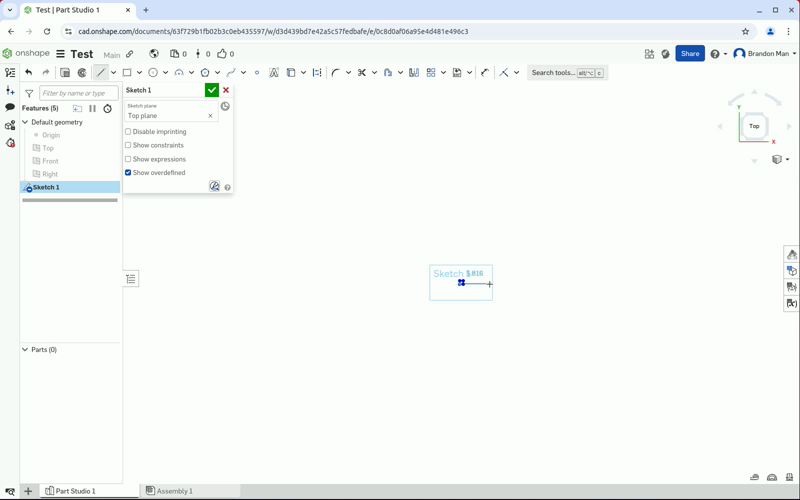
mouse_move(462, 283)
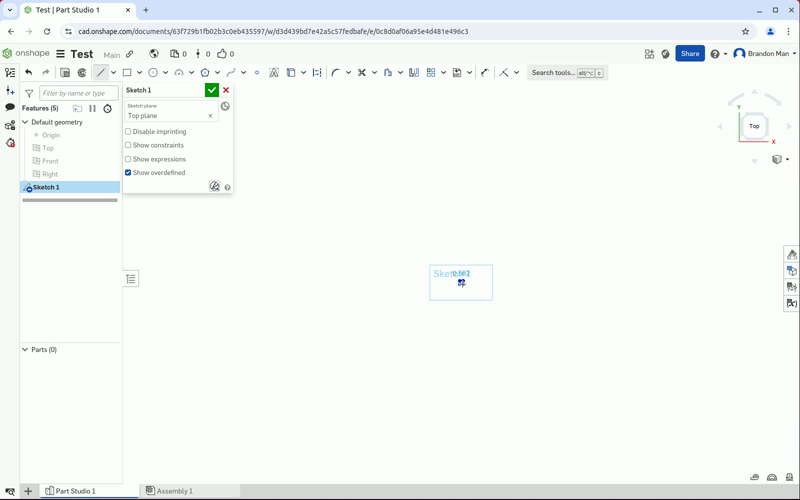
scroll(6)
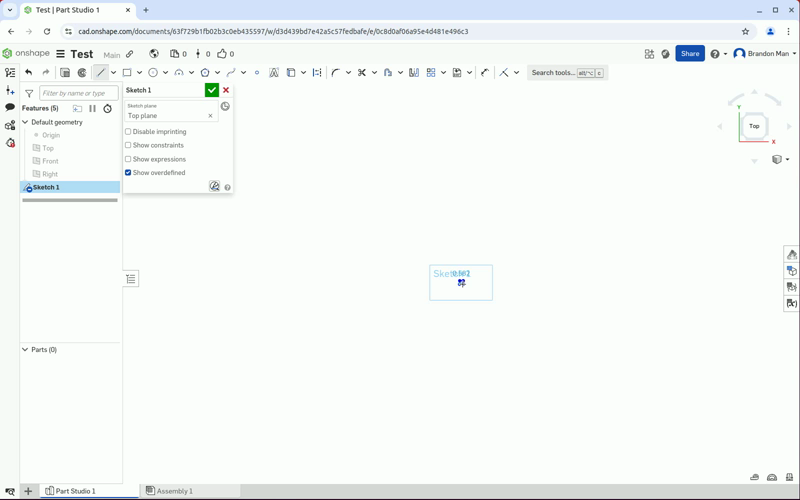
scroll(6)
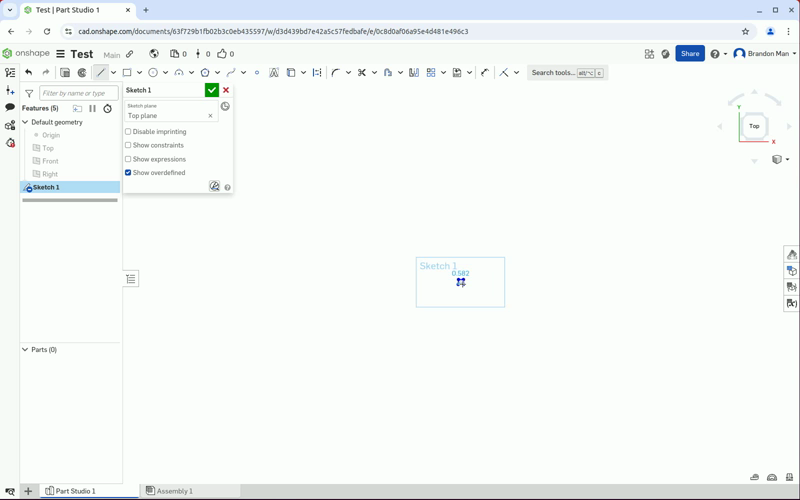
scroll(6)
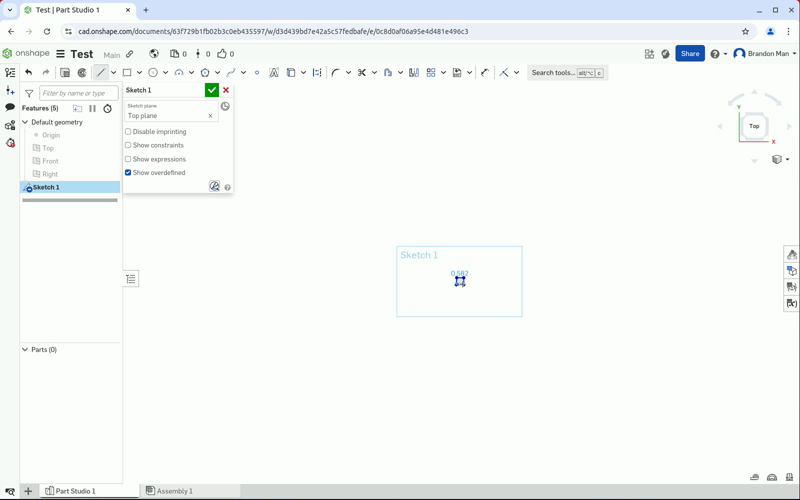
scroll(6)
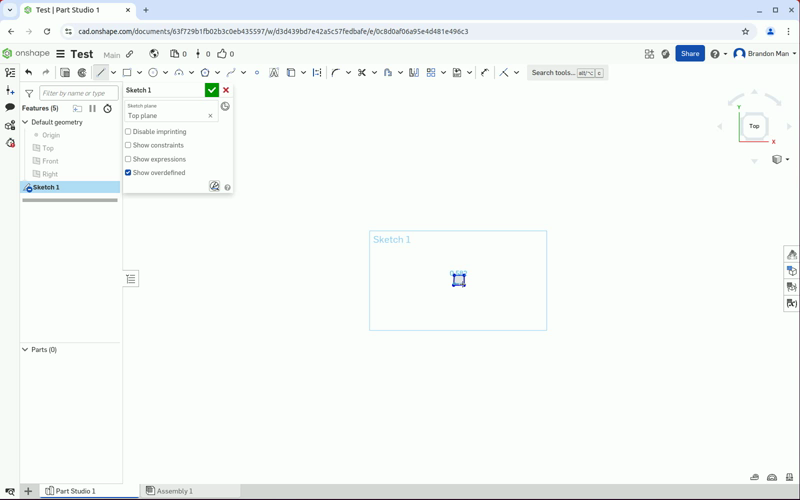
scroll(6)
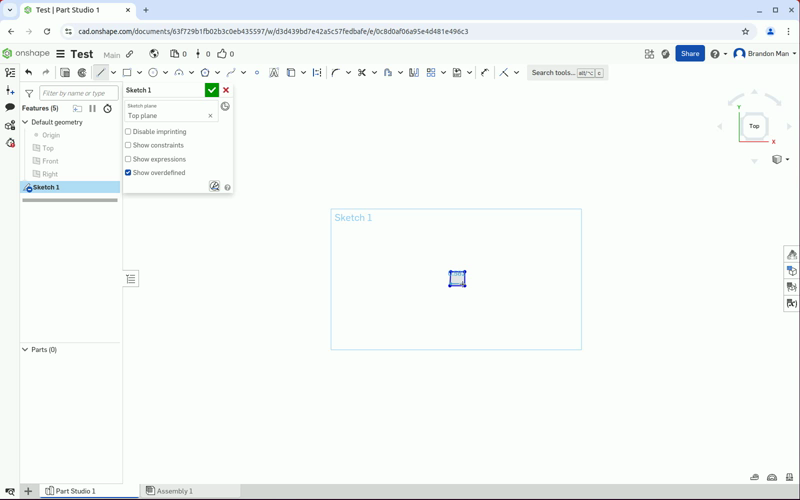
scroll(6)
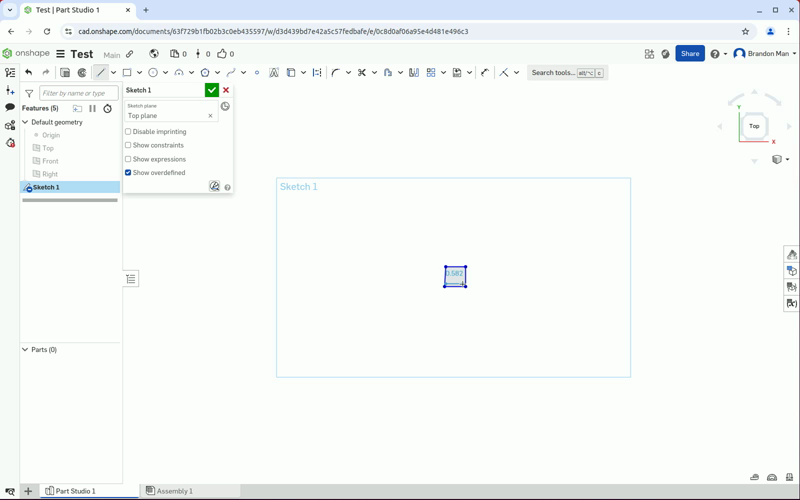
scroll(6)
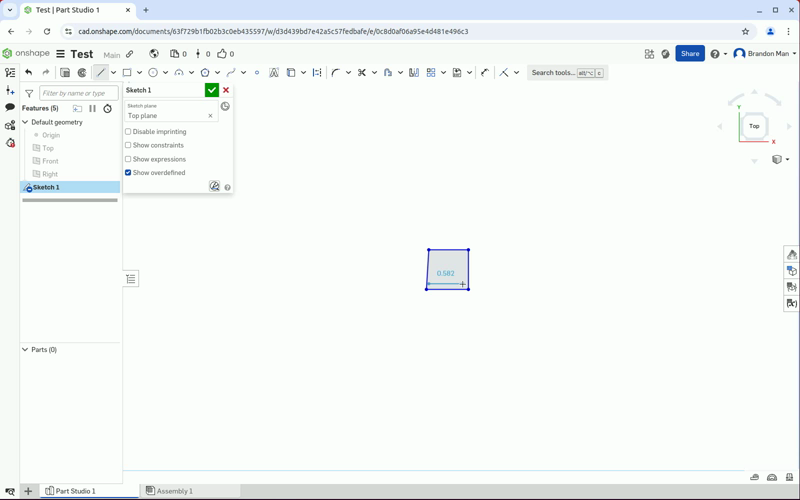
click(462, 283)
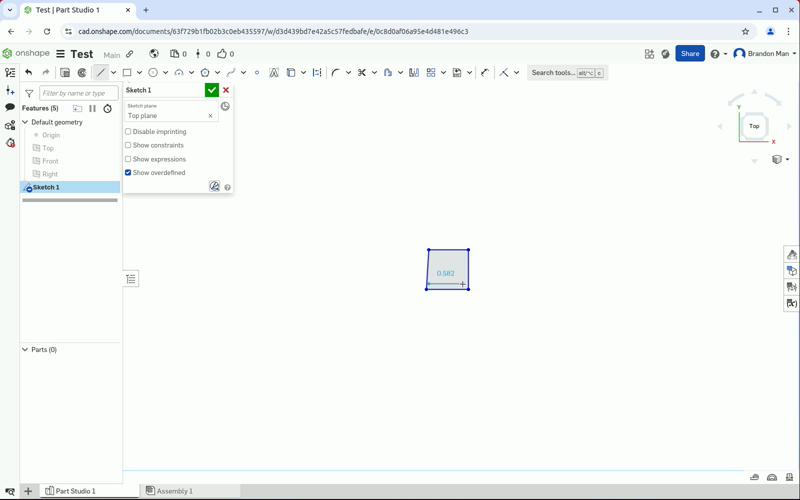
scroll(-6)
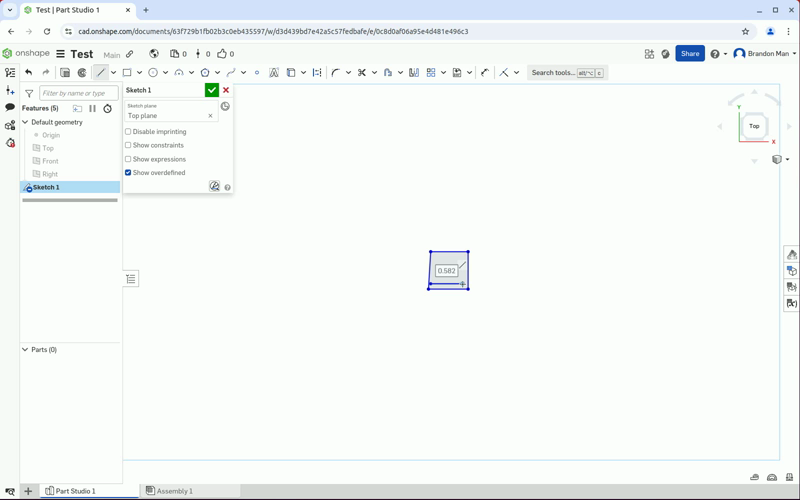
scroll(-6)
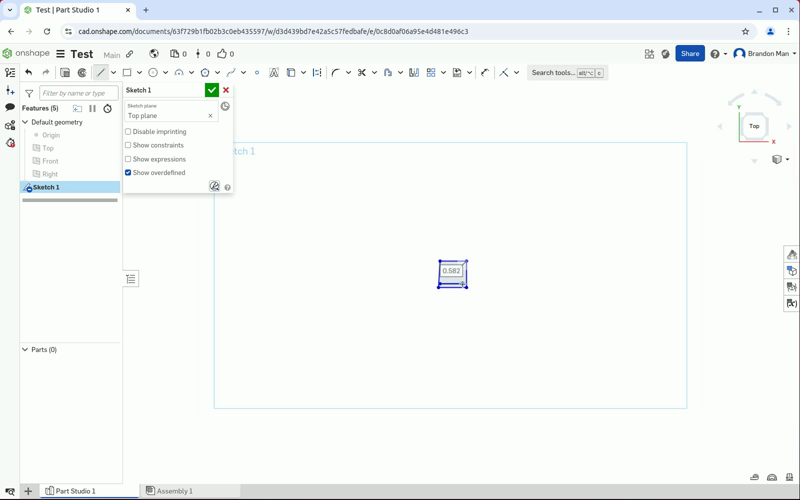
scroll(-6)
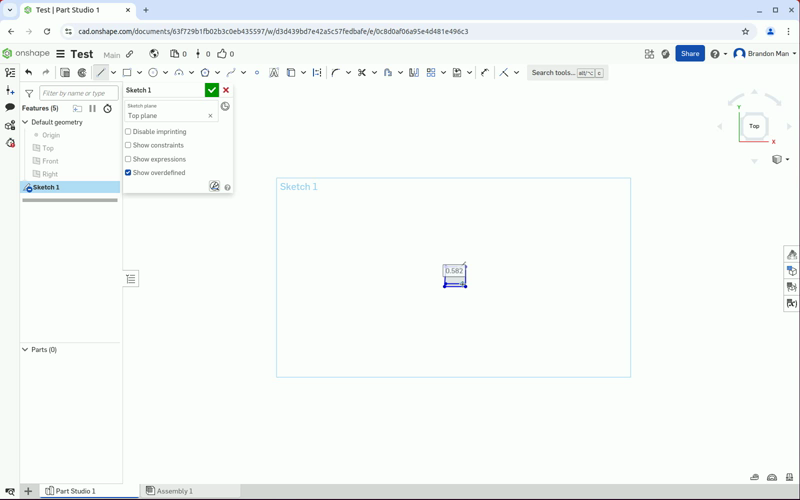
scroll(-6)
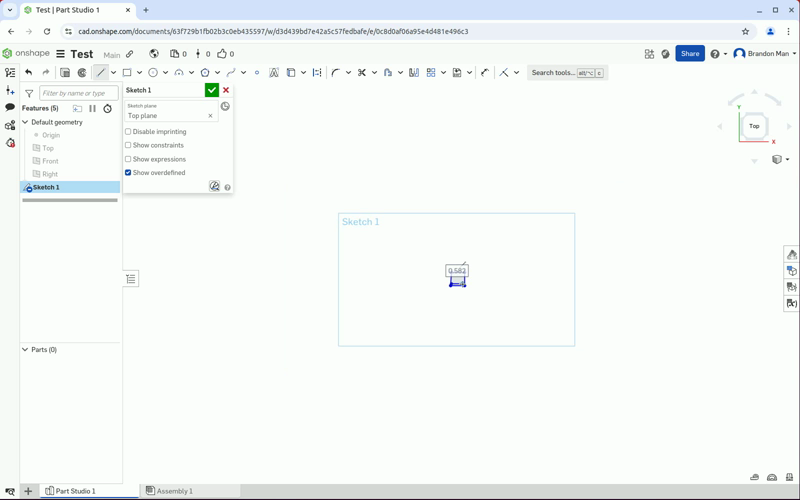
scroll(-6)
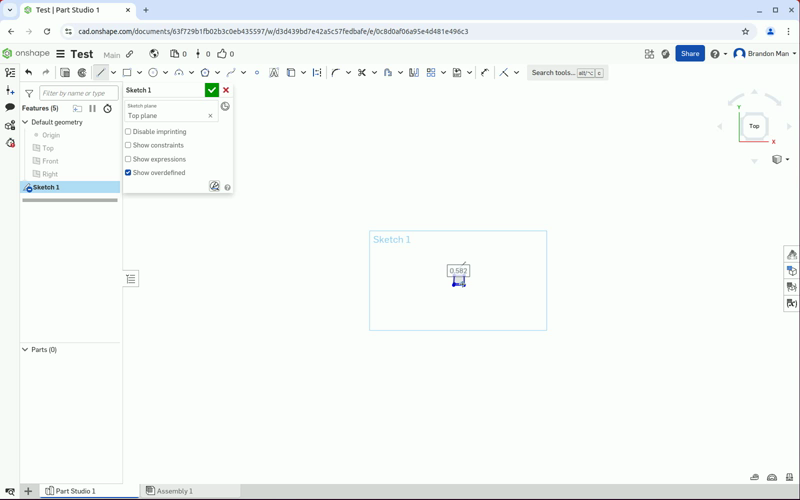
scroll(-6)
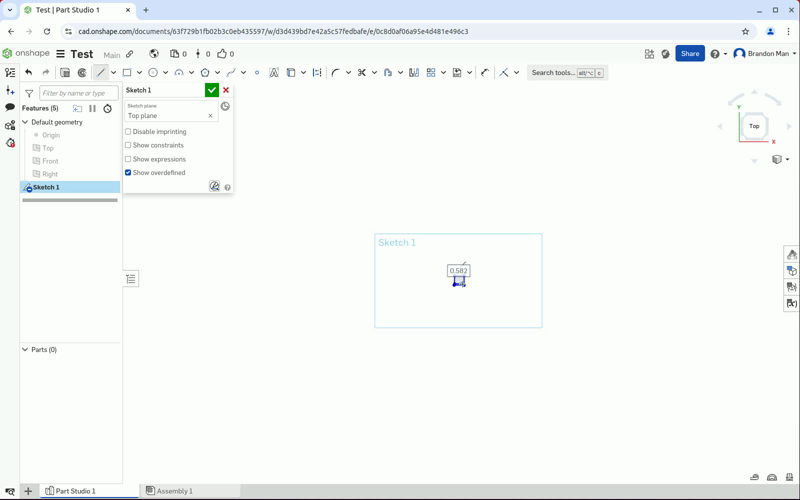
scroll(-6)
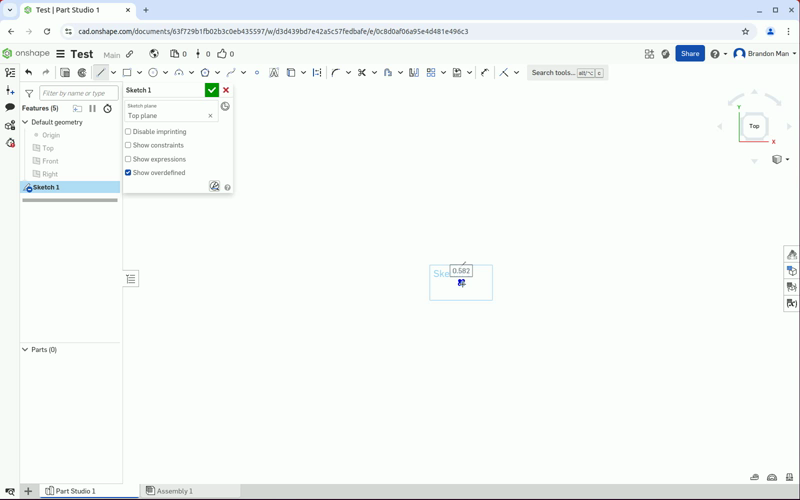
key_up(shift)
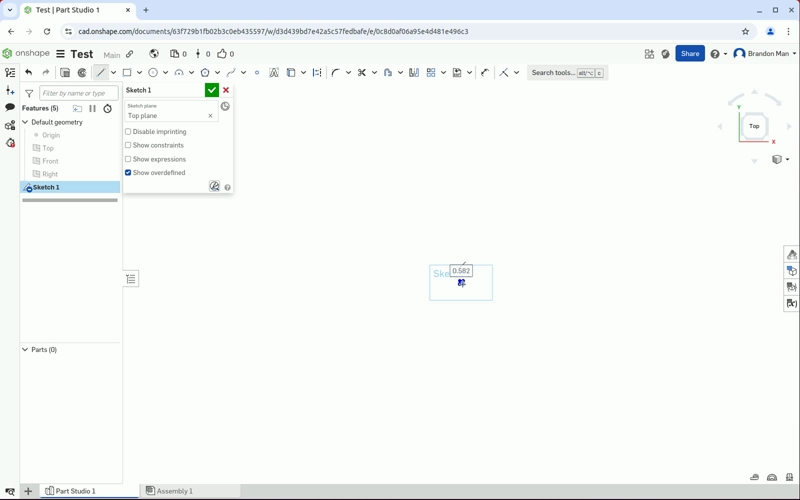
key_down(shift)
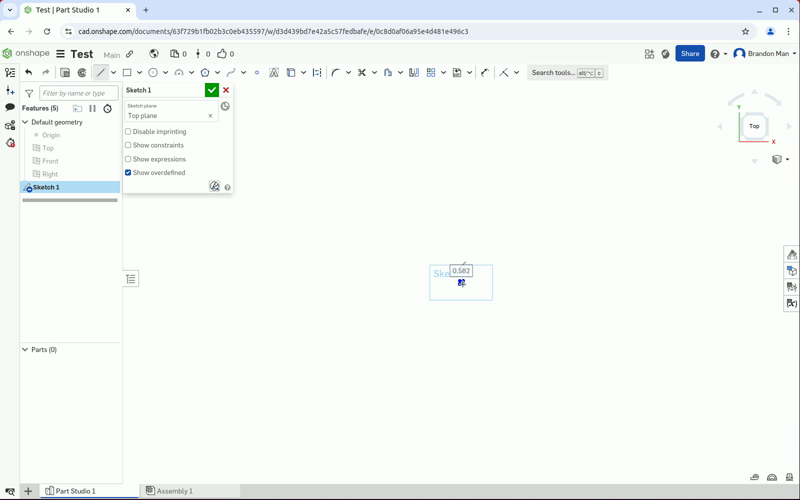
mouse_move(492, 283)
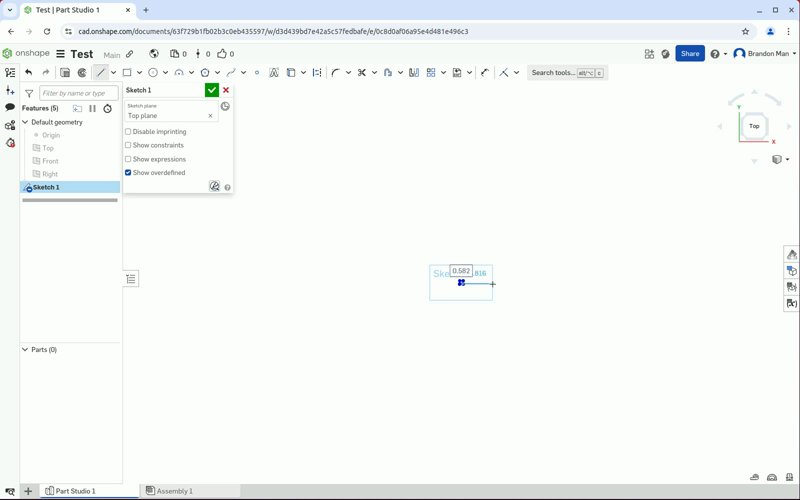
mouse_move(462, 280)
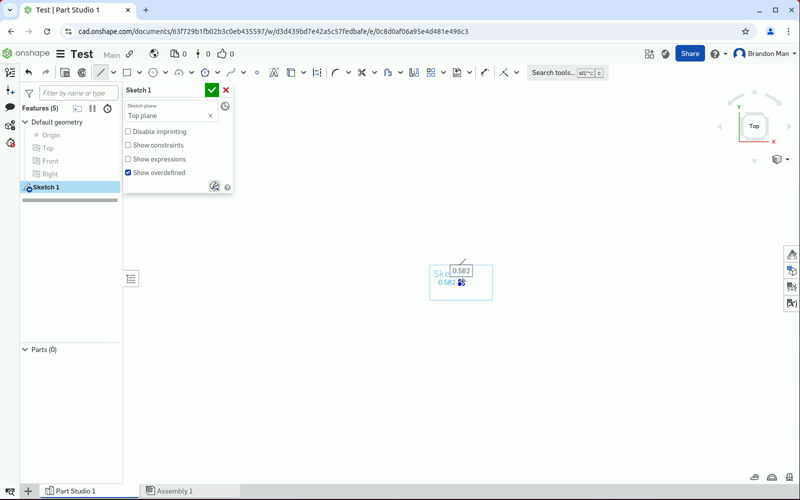
scroll(6)
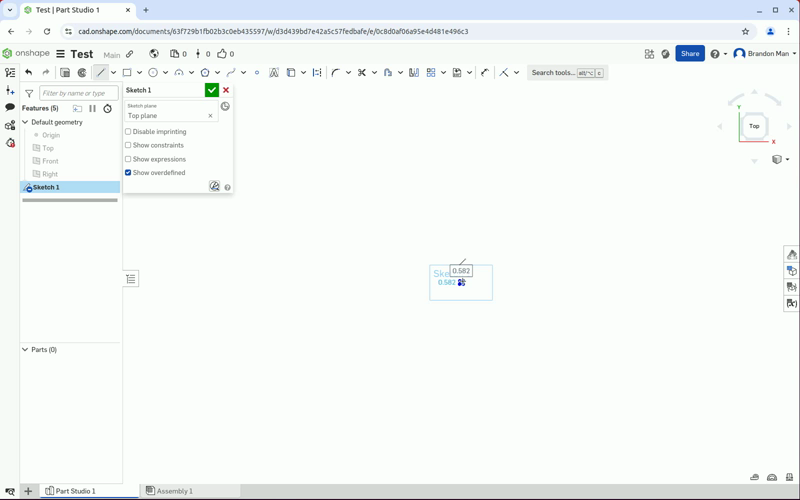
scroll(6)
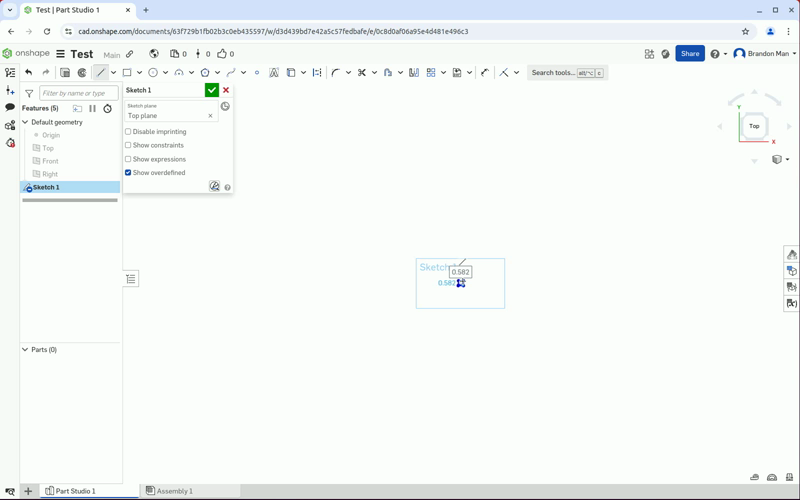
scroll(6)
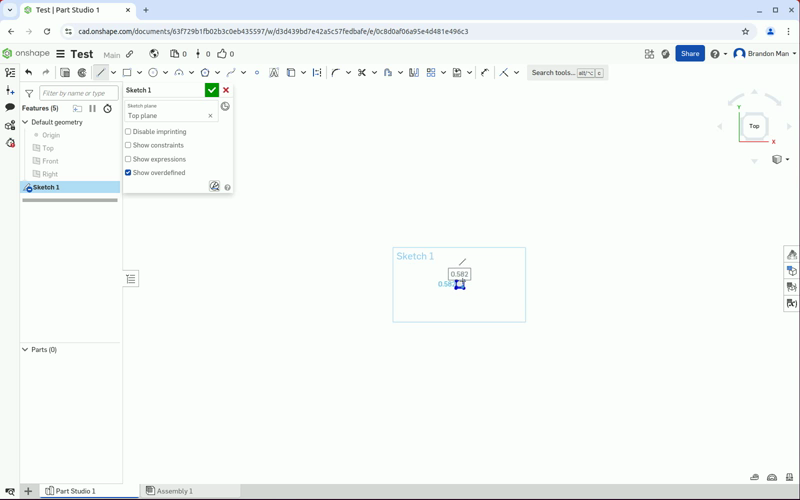
scroll(6)
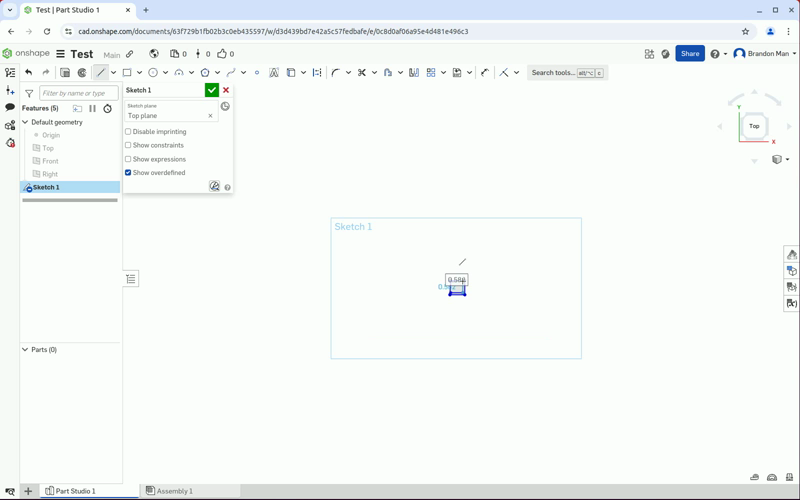
scroll(6)
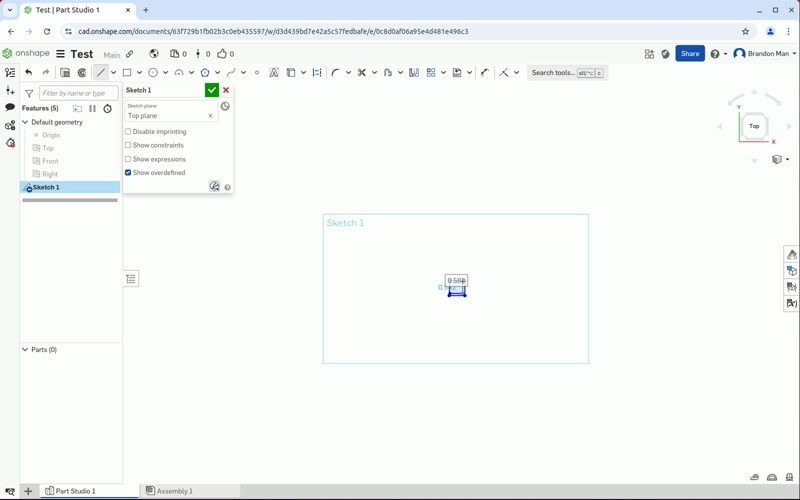
scroll(6)
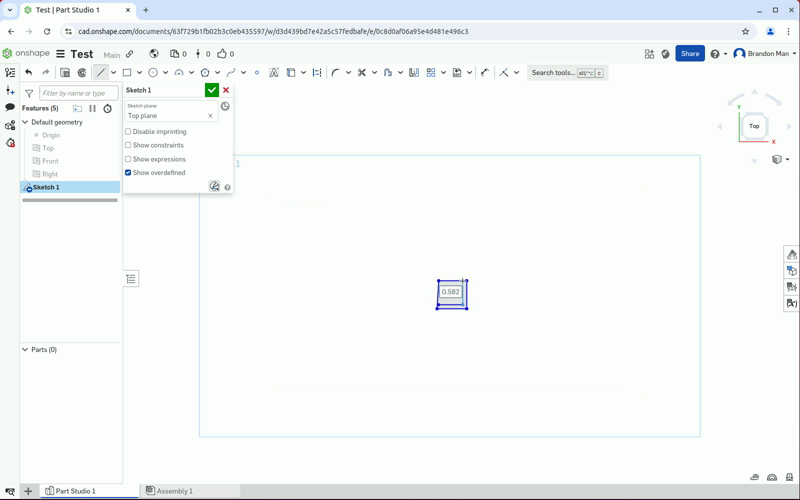
scroll(6)
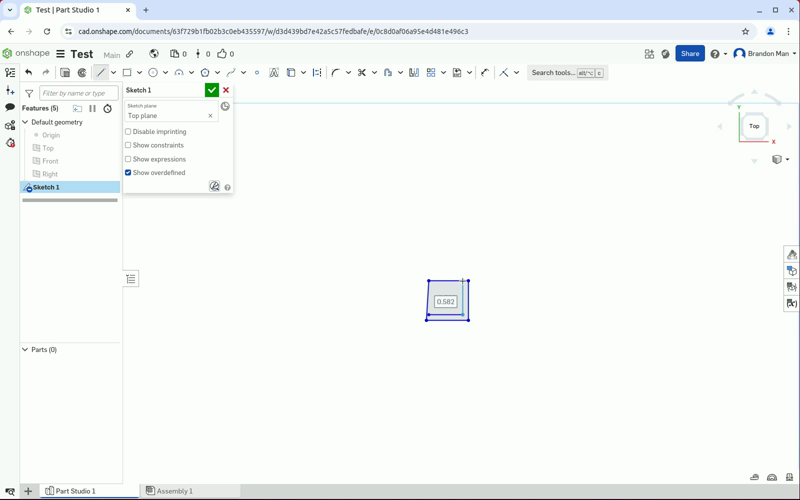
click(462, 280)
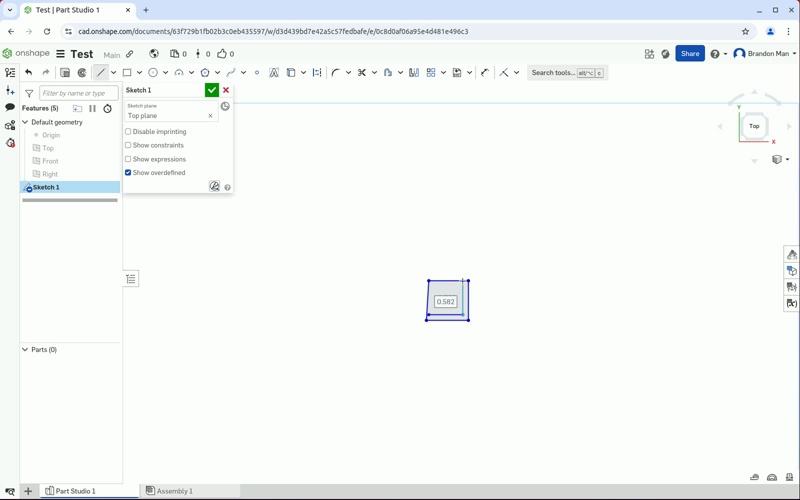
scroll(-6)
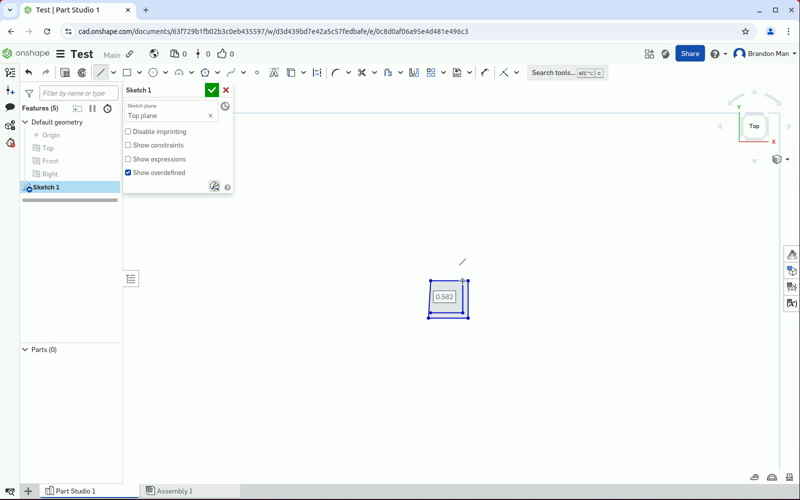
scroll(-6)
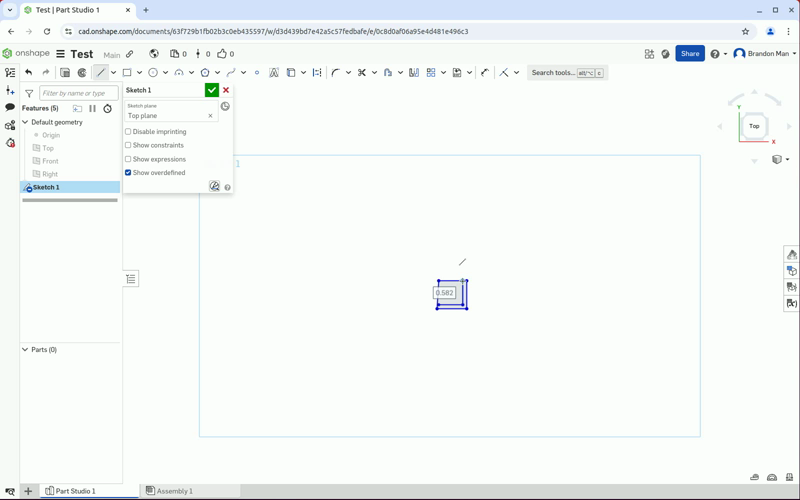
scroll(-6)
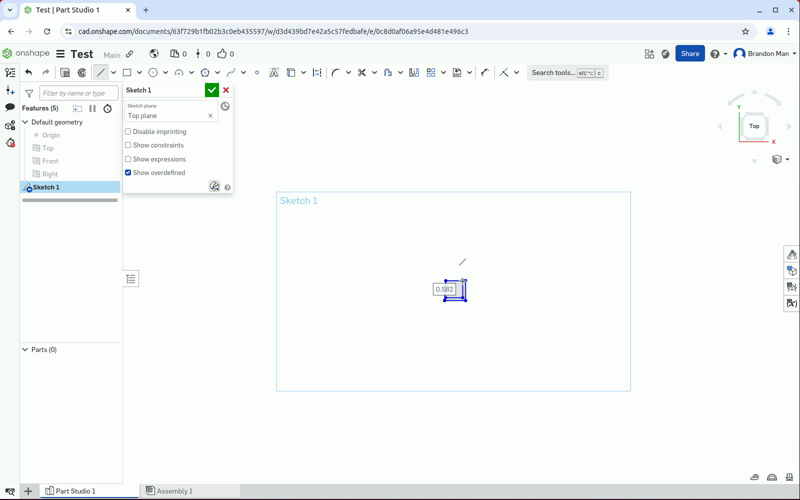
scroll(-6)
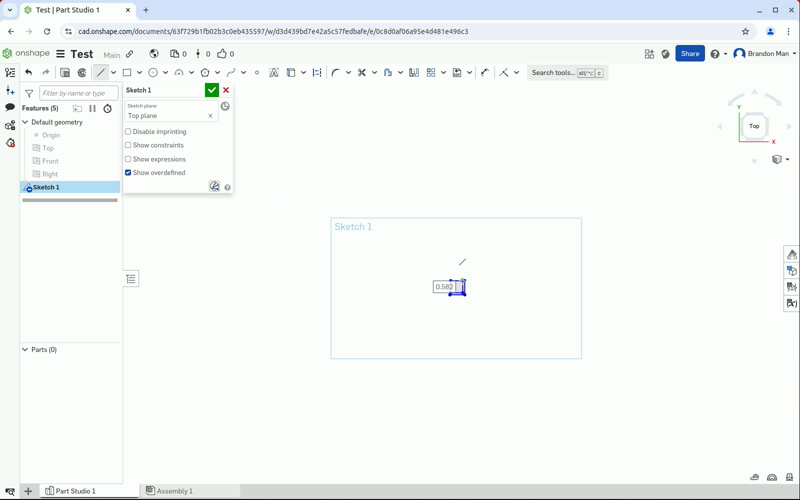
scroll(-6)
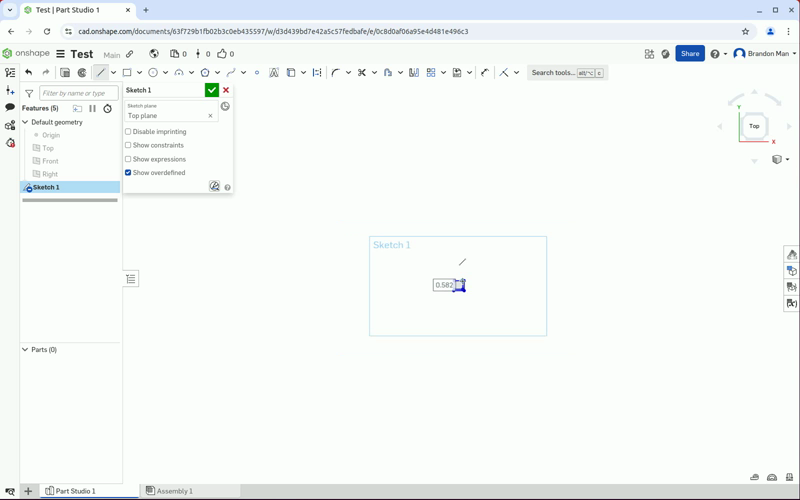
scroll(-6)
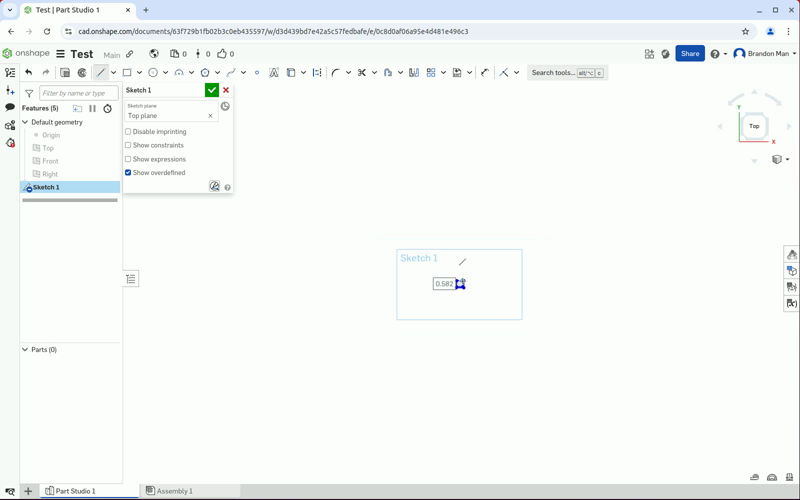
scroll(-6)
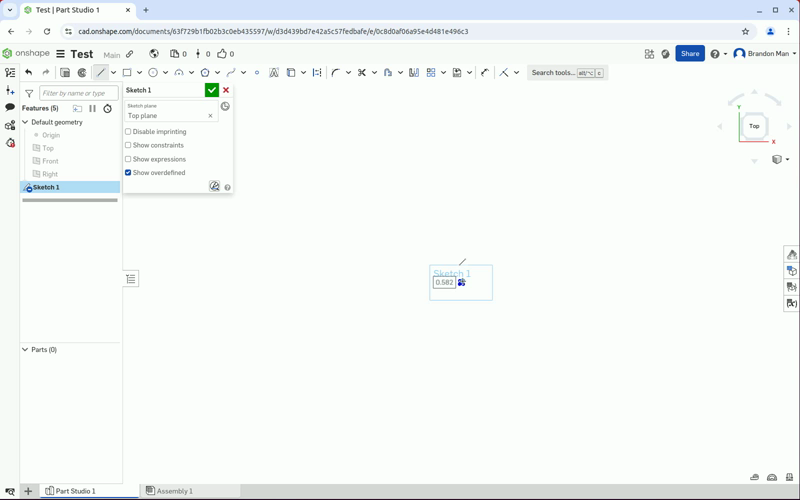
key_up(shift)
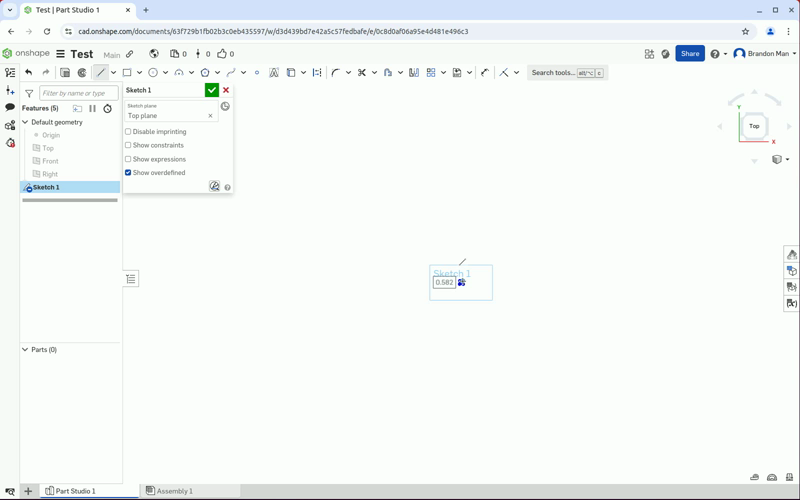
key_down(shift)
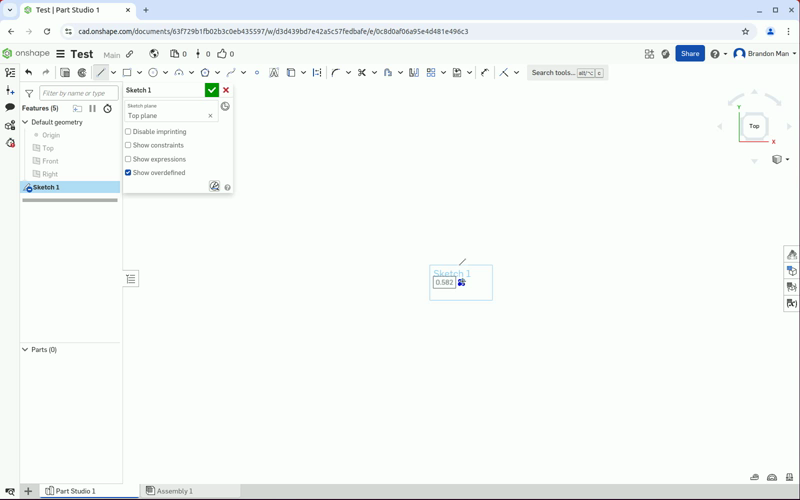
mouse_move(492, 280)
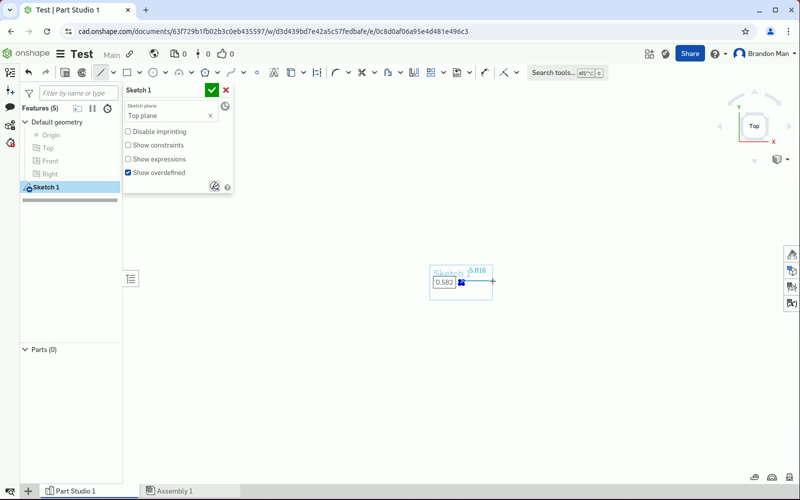
mouse_move(459, 280)
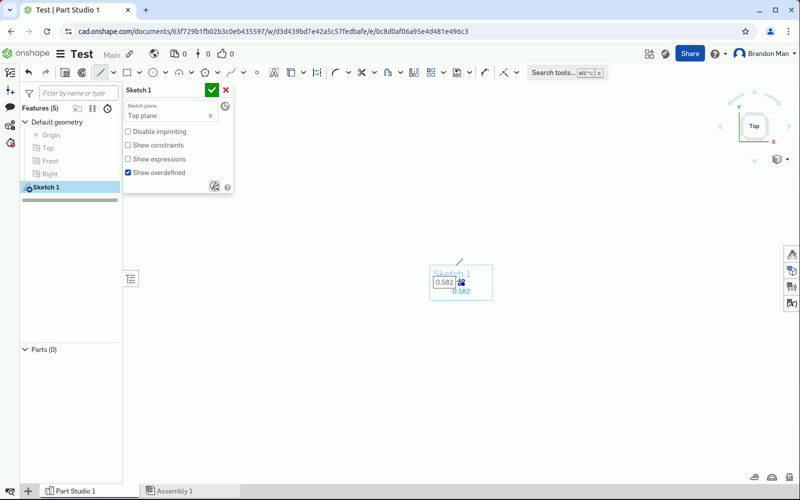
scroll(6)
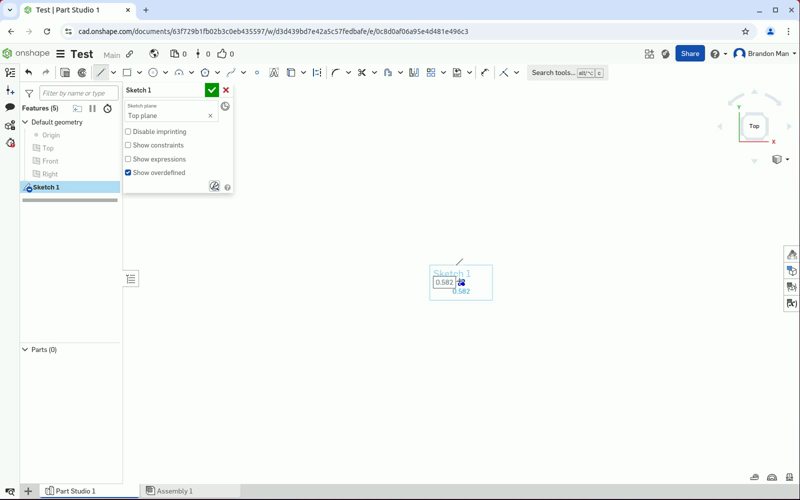
scroll(6)
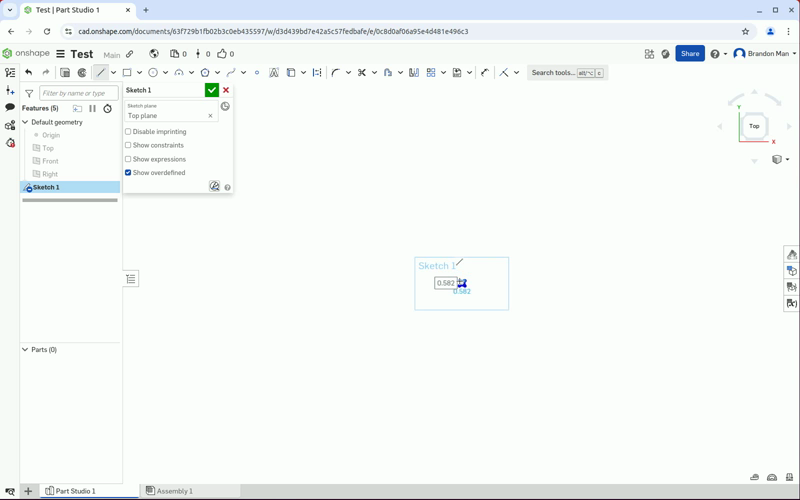
scroll(6)
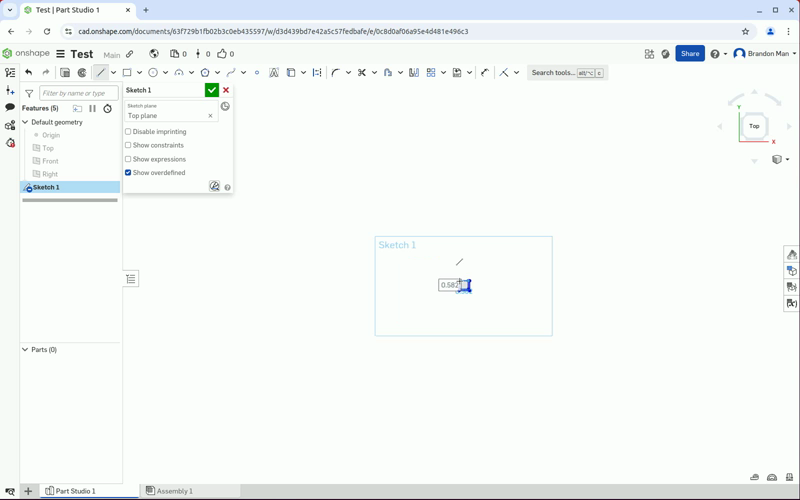
scroll(6)
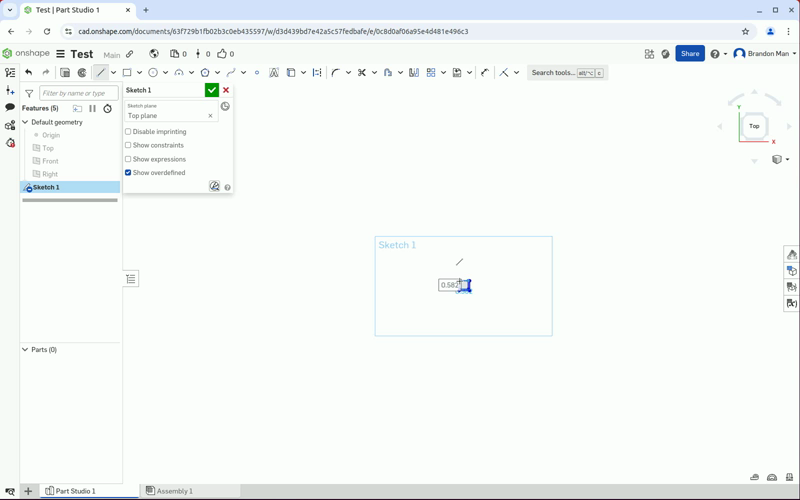
scroll(6)
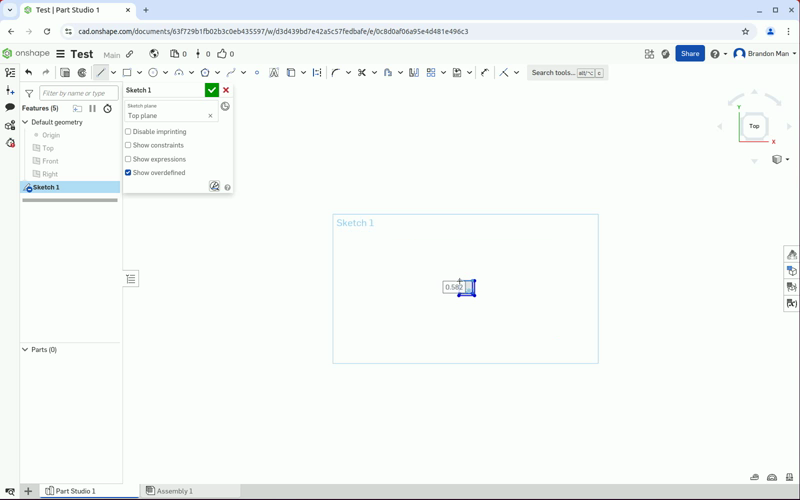
scroll(6)
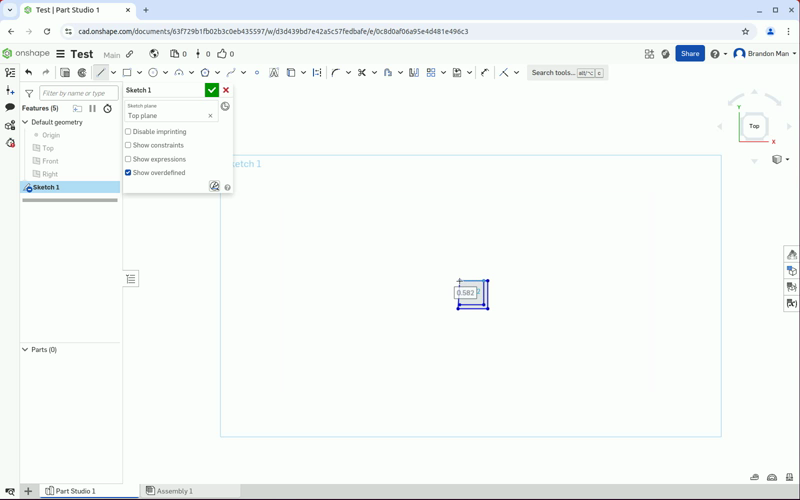
scroll(6)
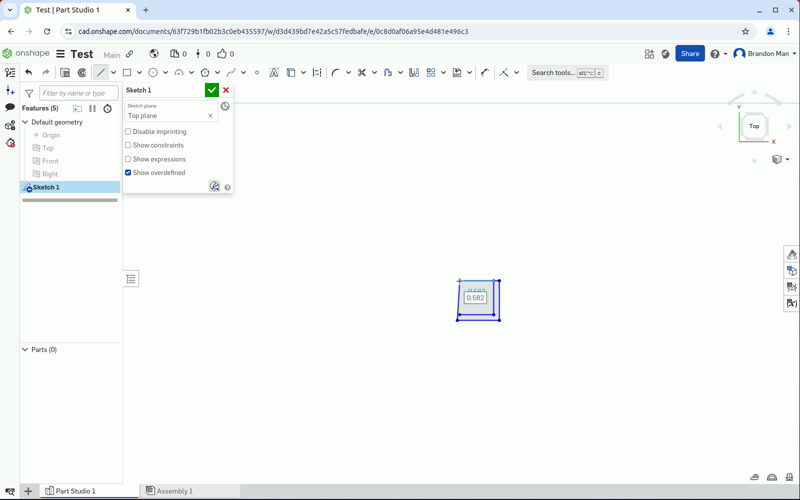
click(459, 280)
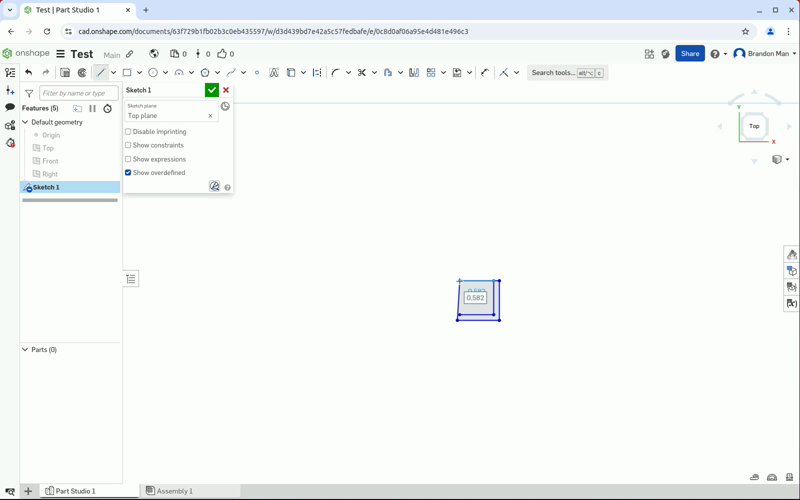
scroll(-6)
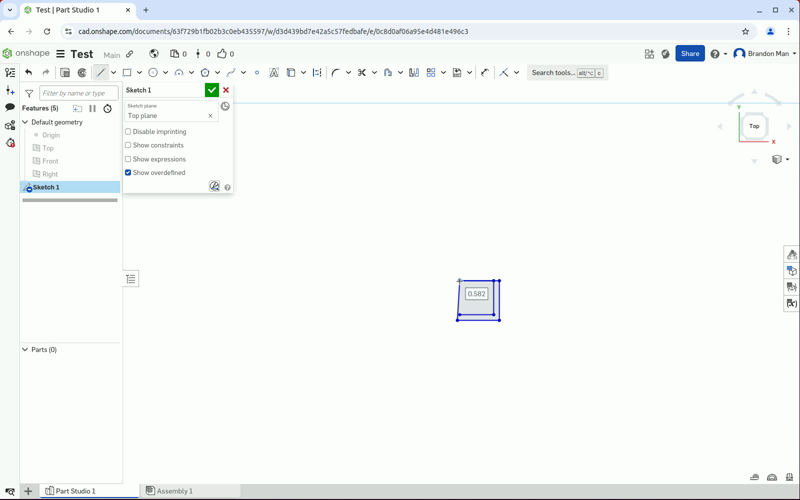
scroll(-6)
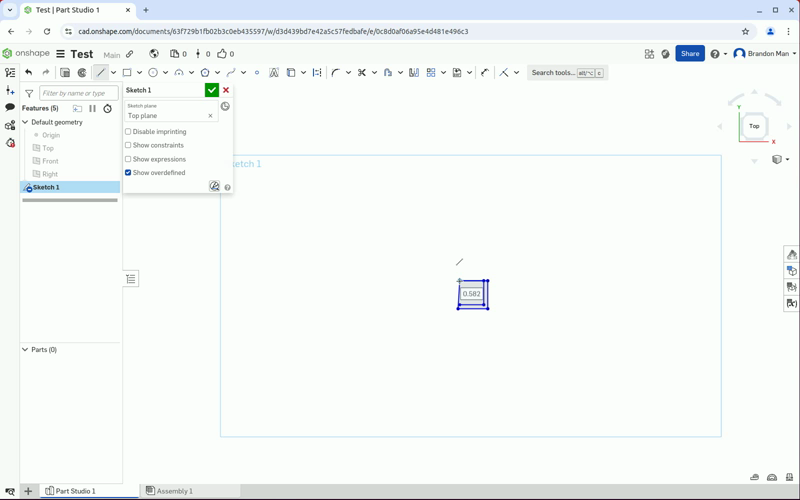
scroll(-6)
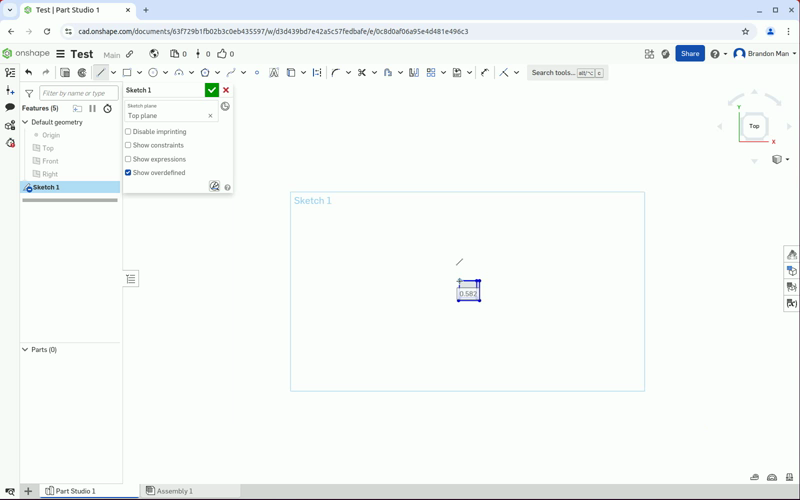
scroll(-6)
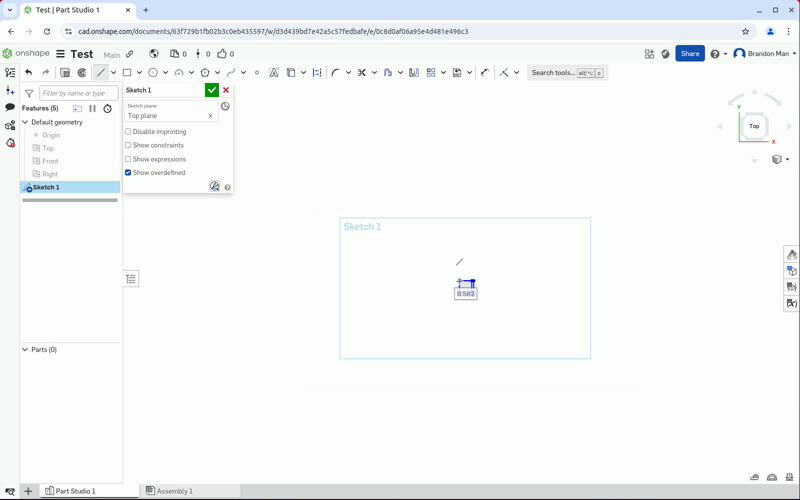
scroll(-6)
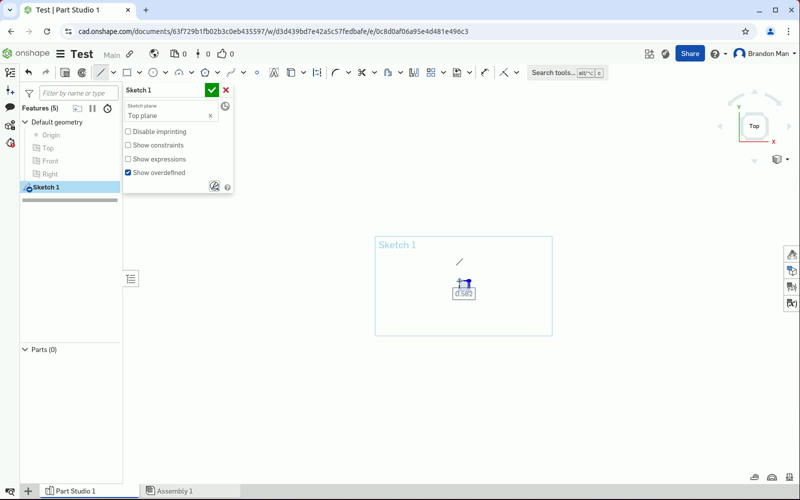
scroll(-6)
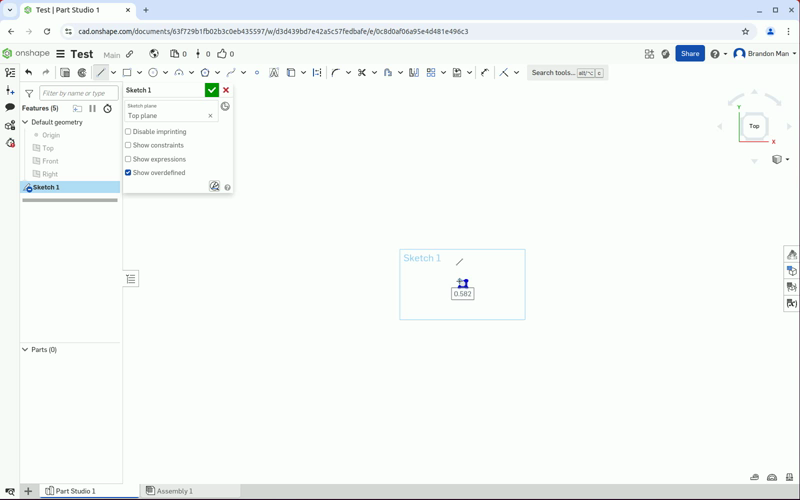
scroll(-6)
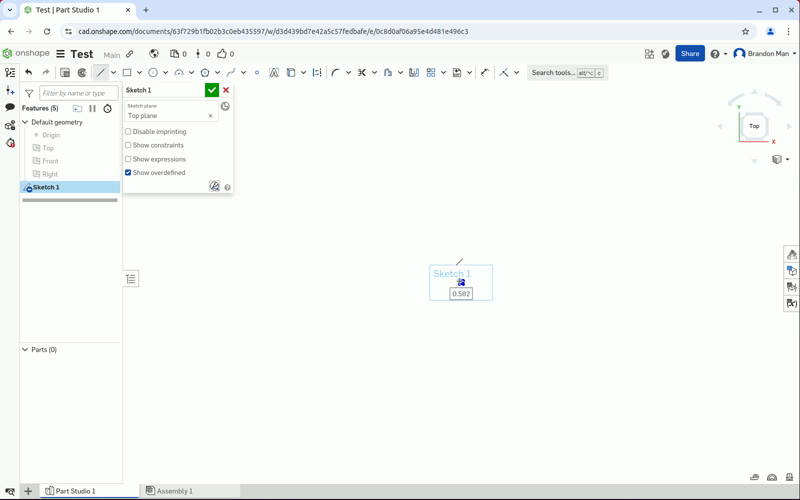
key_up(shift)
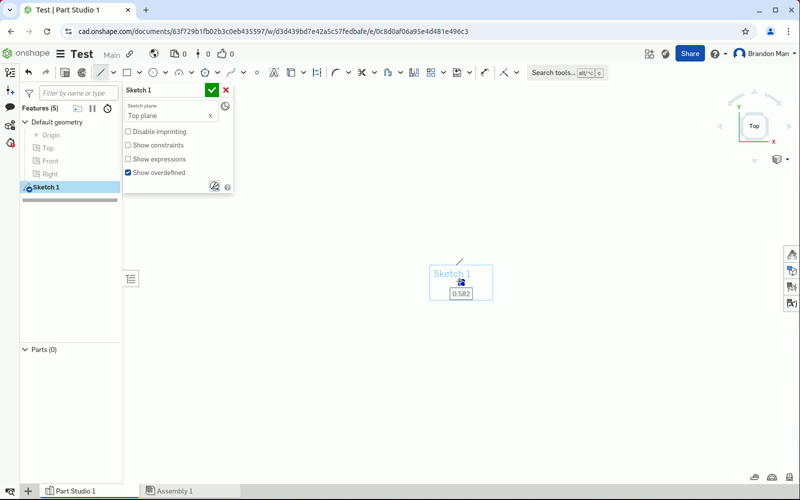
mouse_move(489, 280)
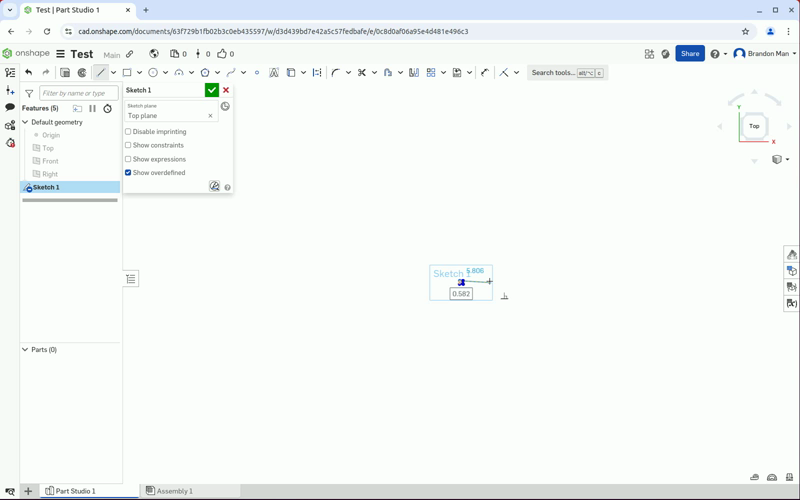
key_down(shift)
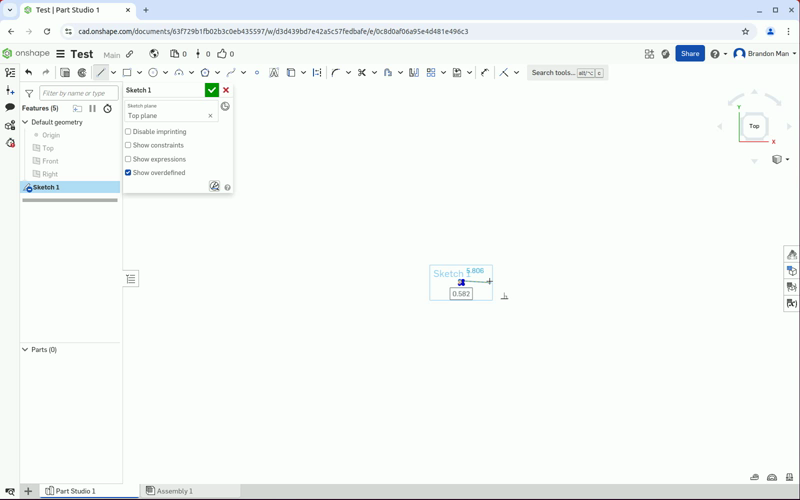
mouse_move(459, 283)
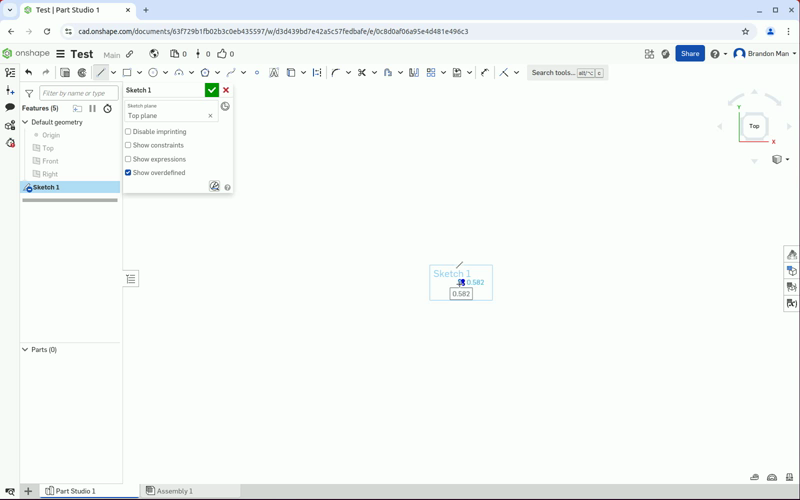
scroll(6)
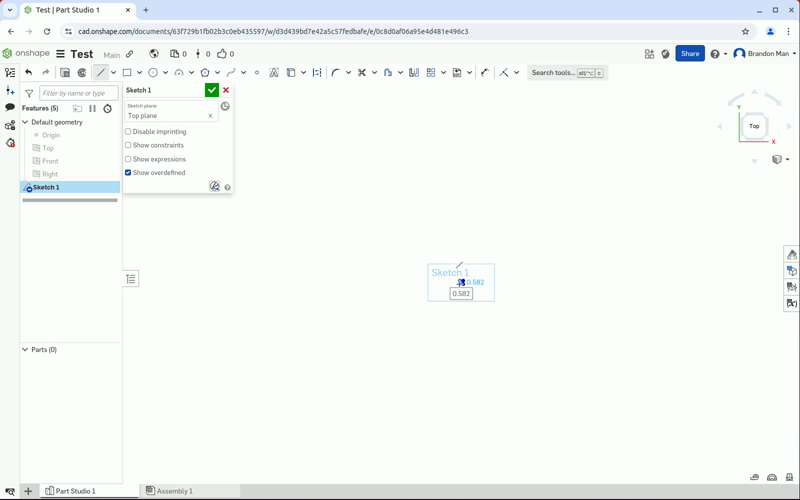
scroll(6)
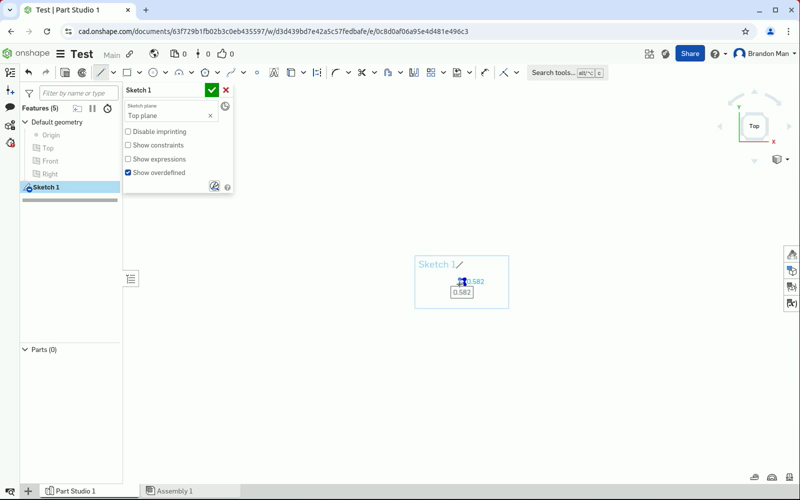
scroll(6)
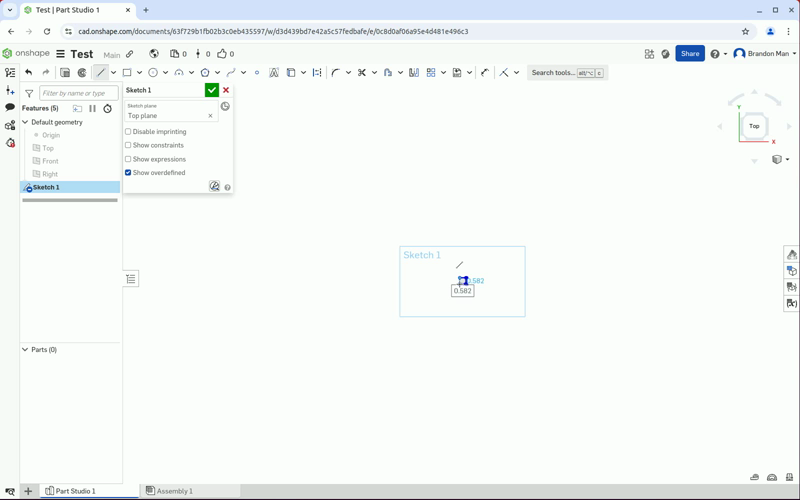
scroll(6)
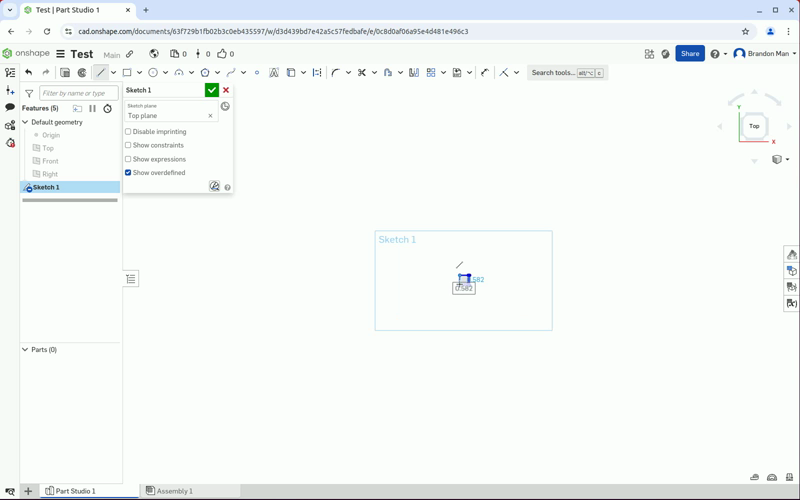
scroll(6)
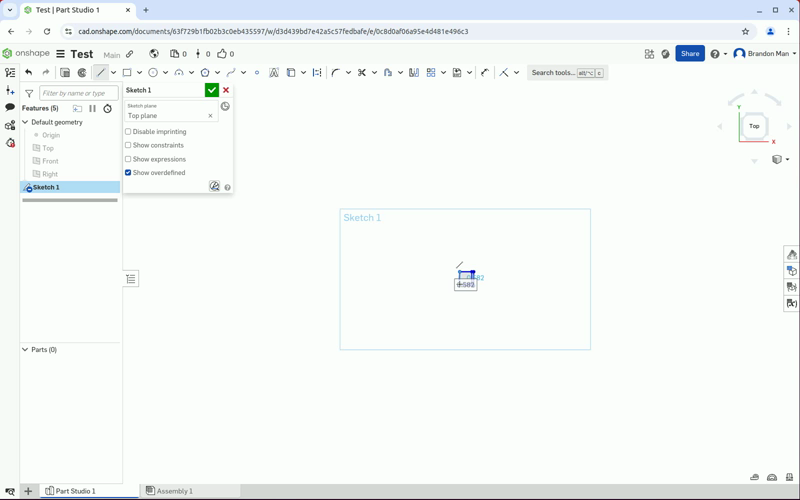
scroll(6)
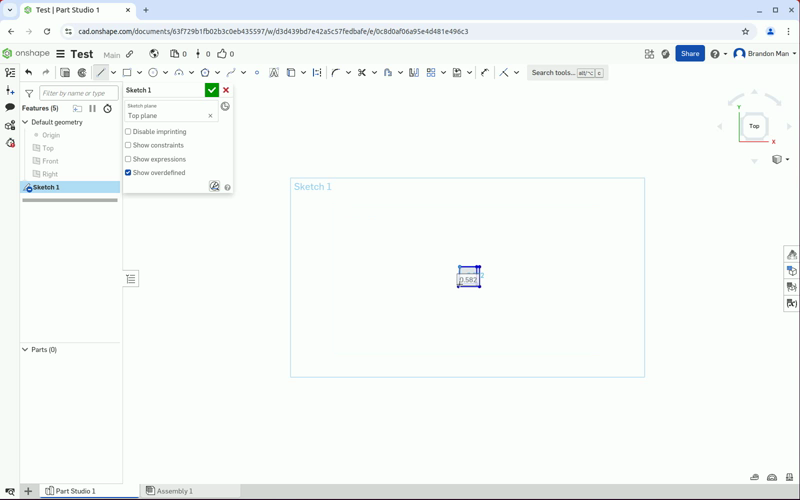
scroll(6)
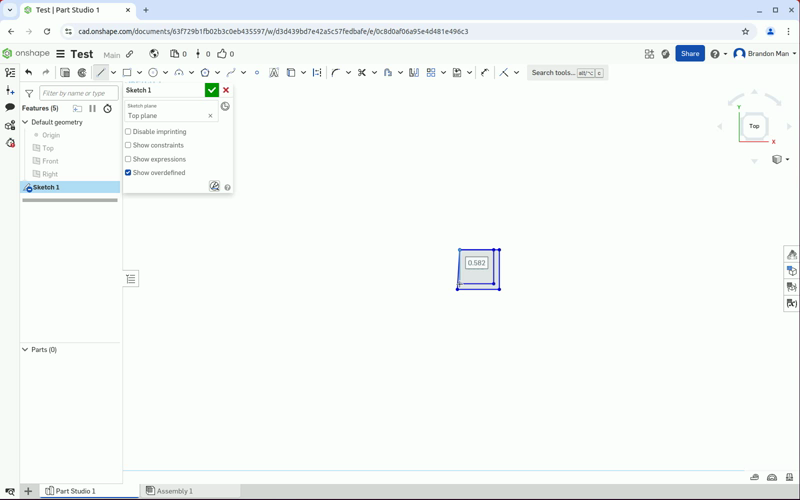
key_up(shift)
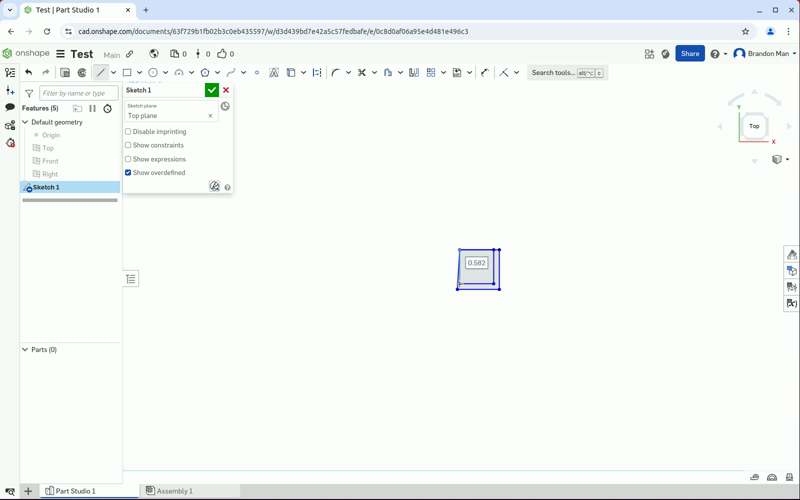
click(459, 283)
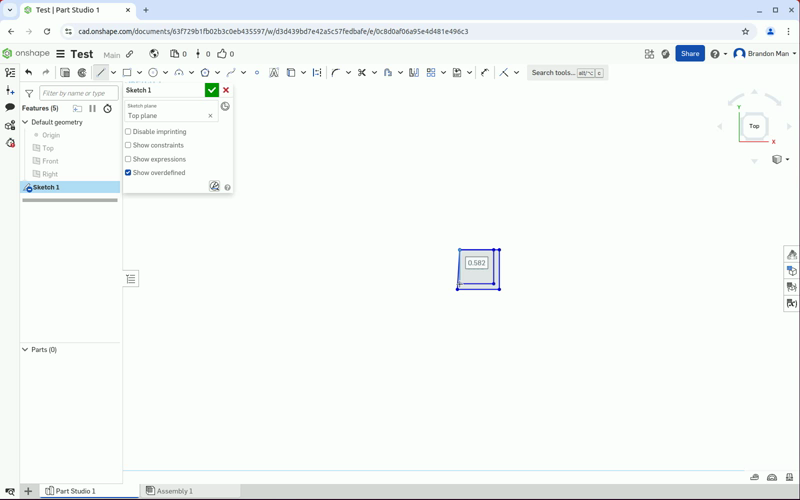
scroll(-6)
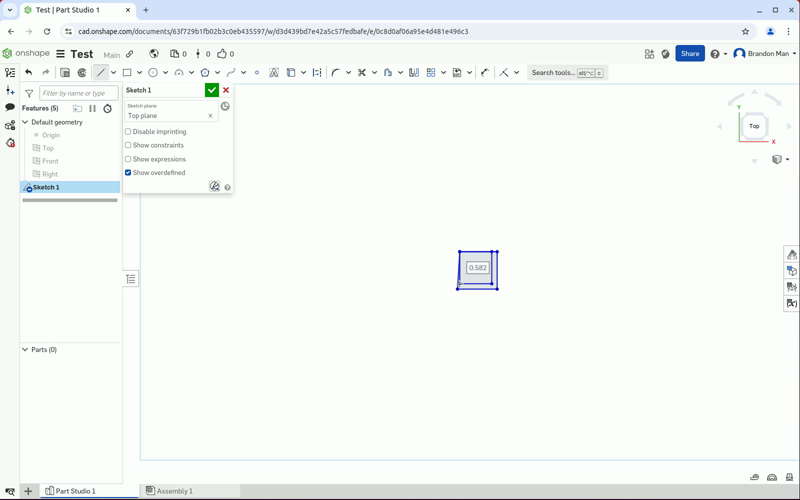
scroll(-6)
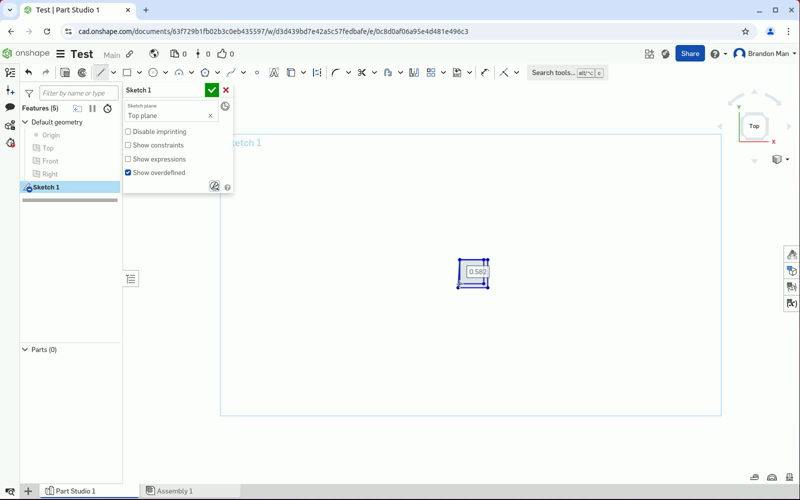
scroll(-6)
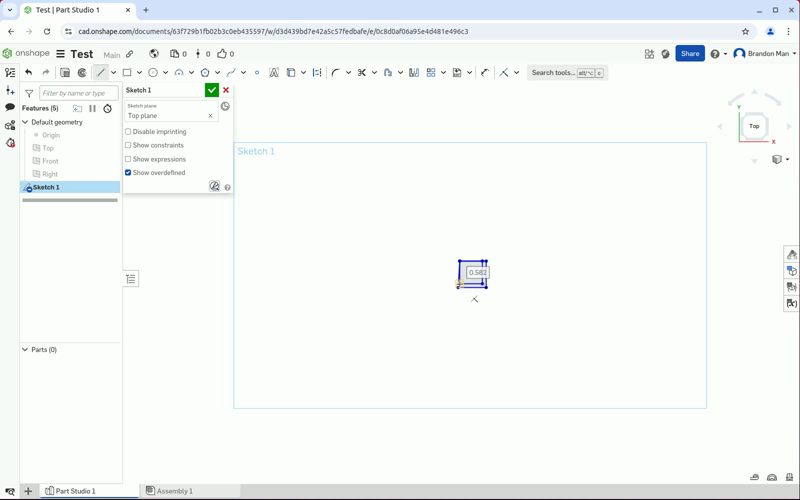
scroll(-6)
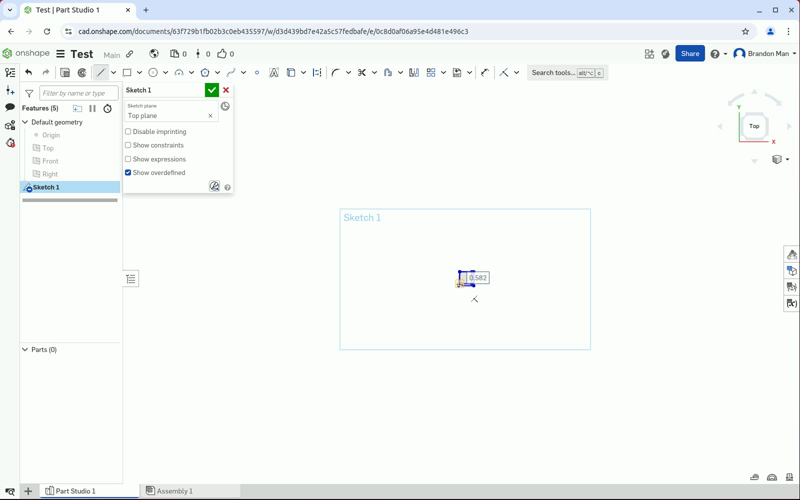
scroll(-6)
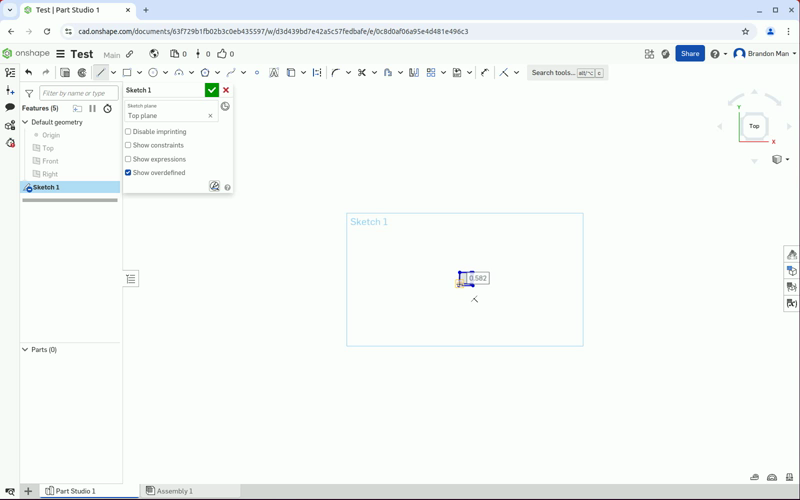
scroll(-6)
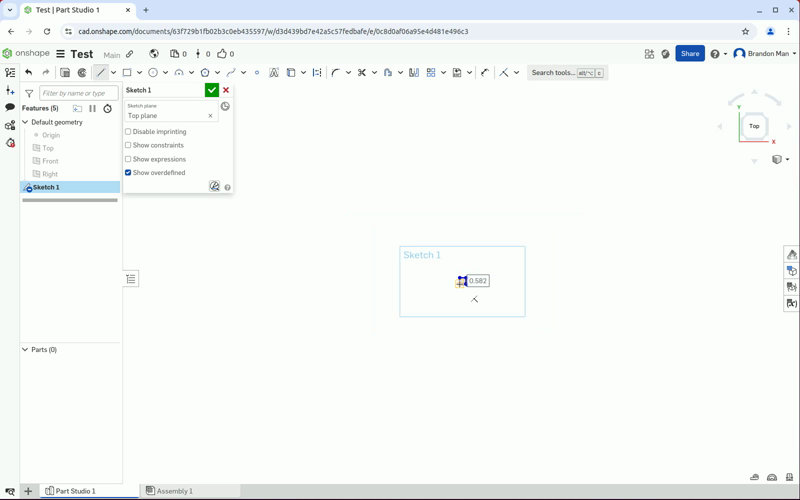
scroll(-6)
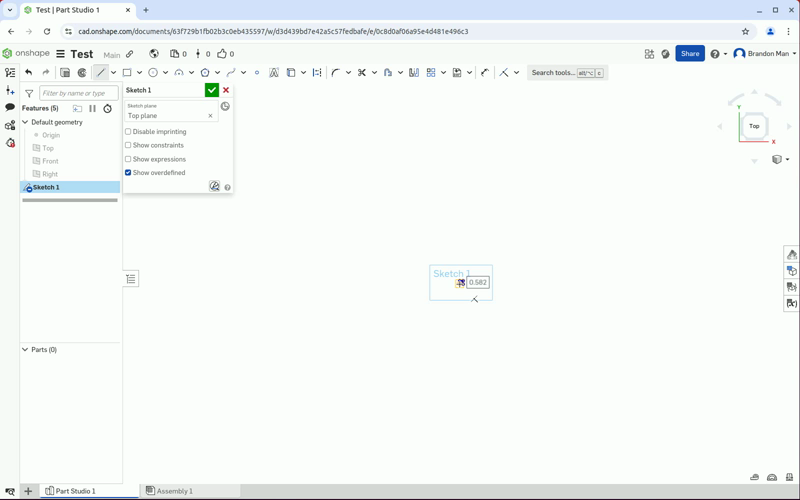
key(esc)
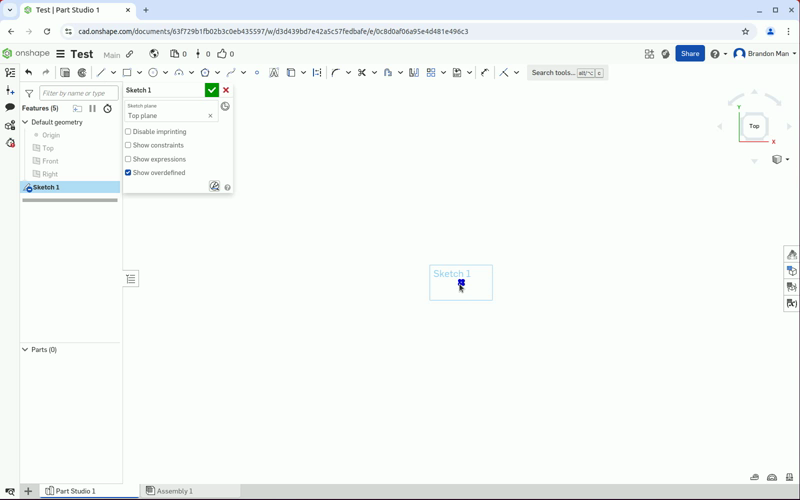
mouse_move(460, 283)
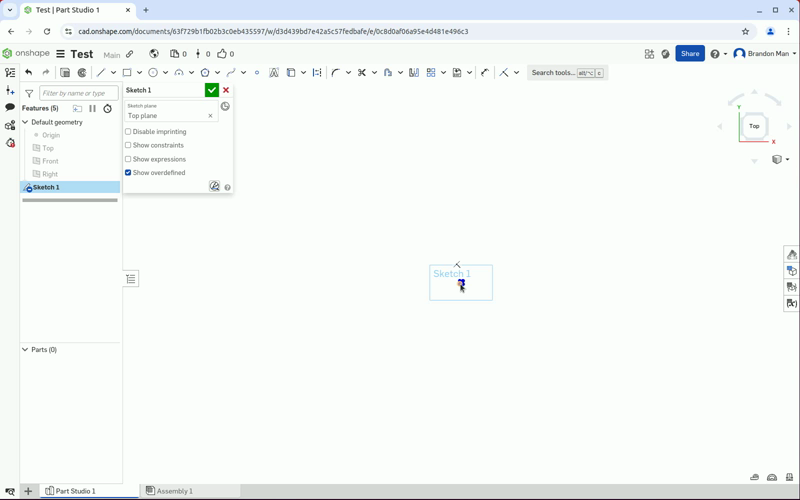
scroll(6)
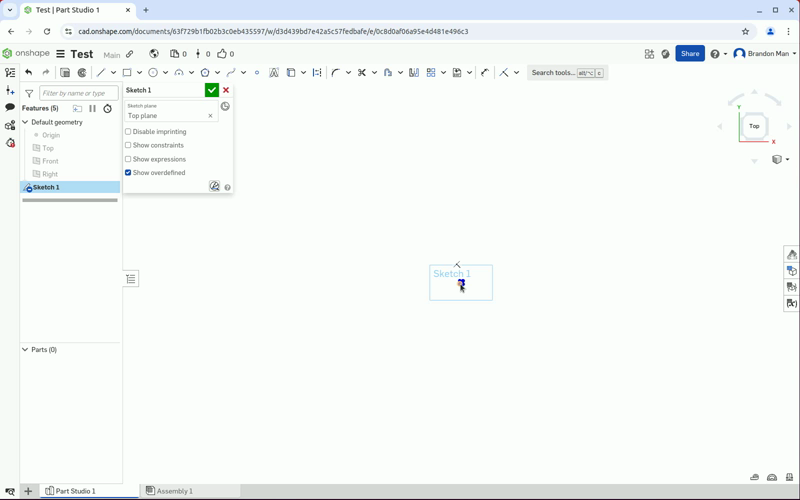
scroll(6)
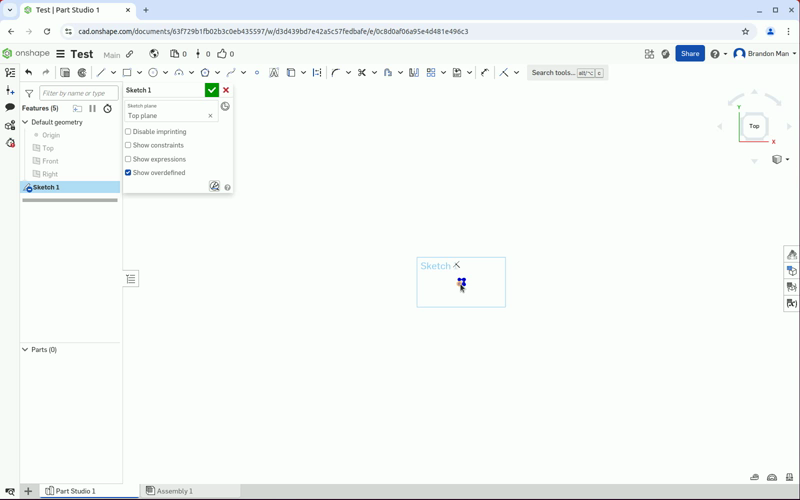
scroll(6)
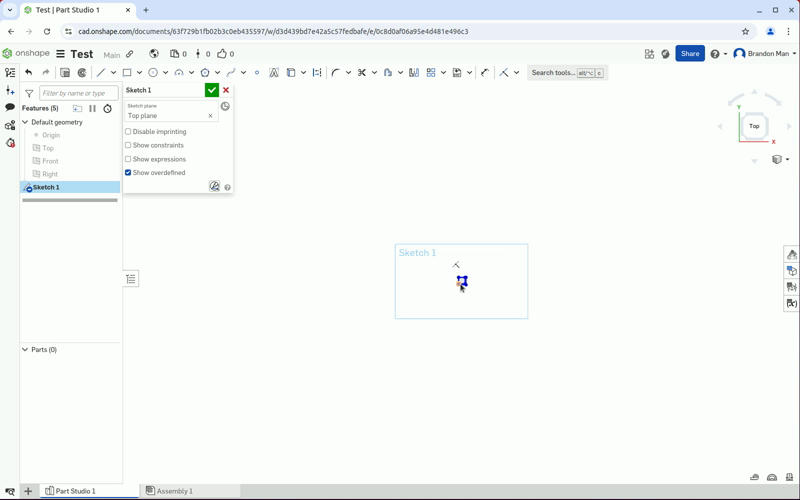
scroll(6)
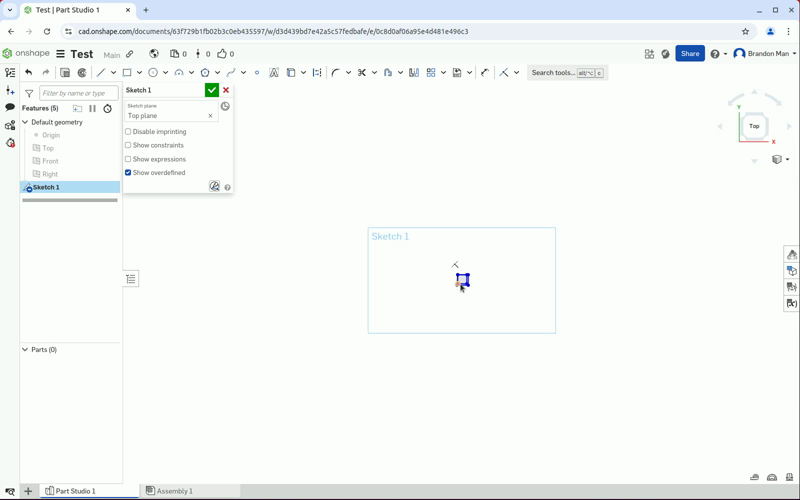
scroll(6)
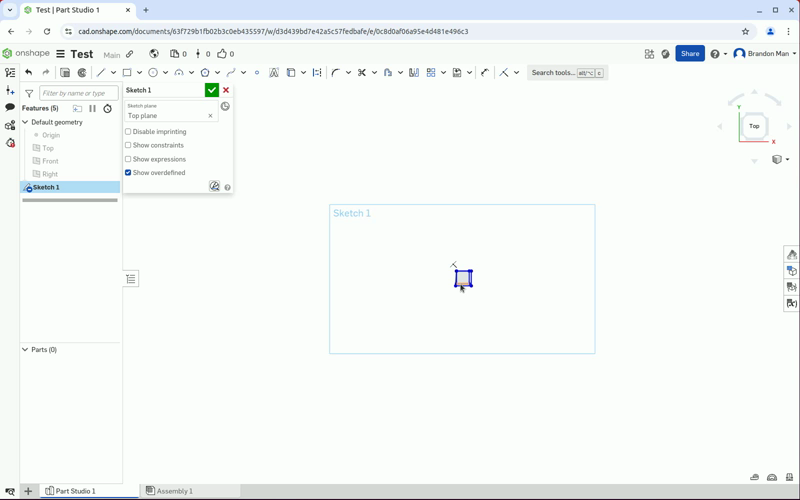
scroll(6)
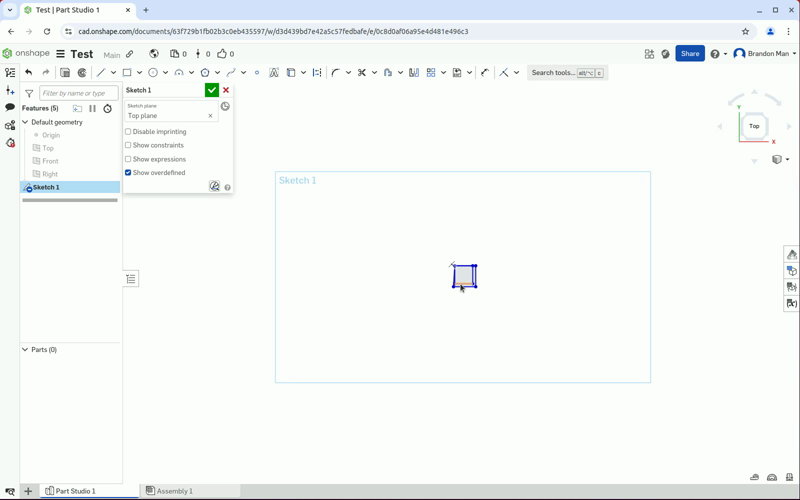
scroll(6)
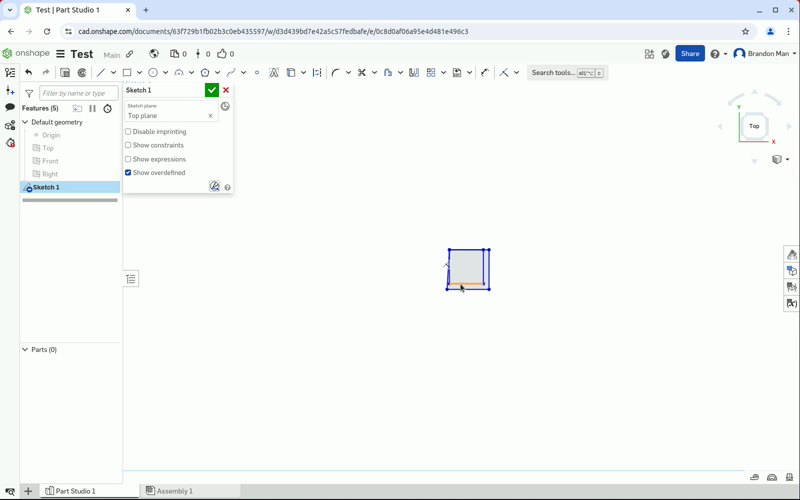
click(460, 283)
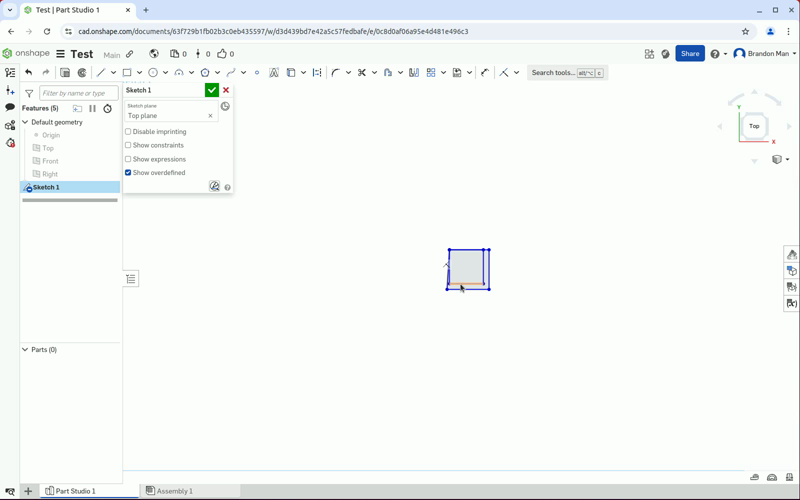
scroll(-6)
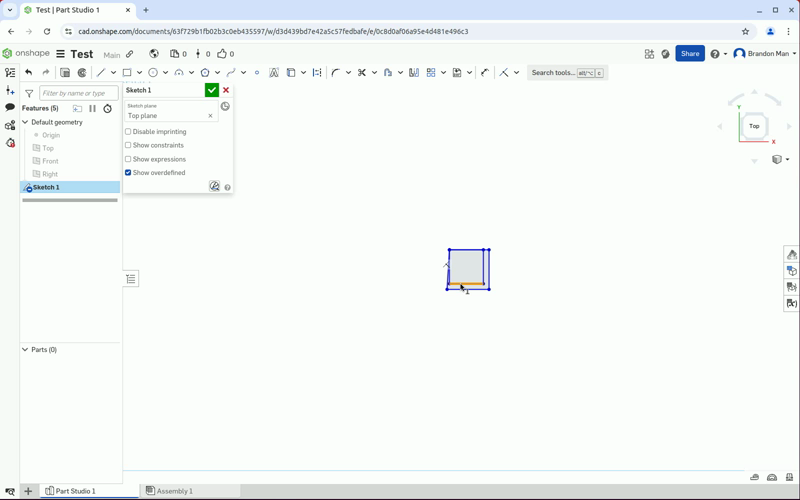
scroll(-6)
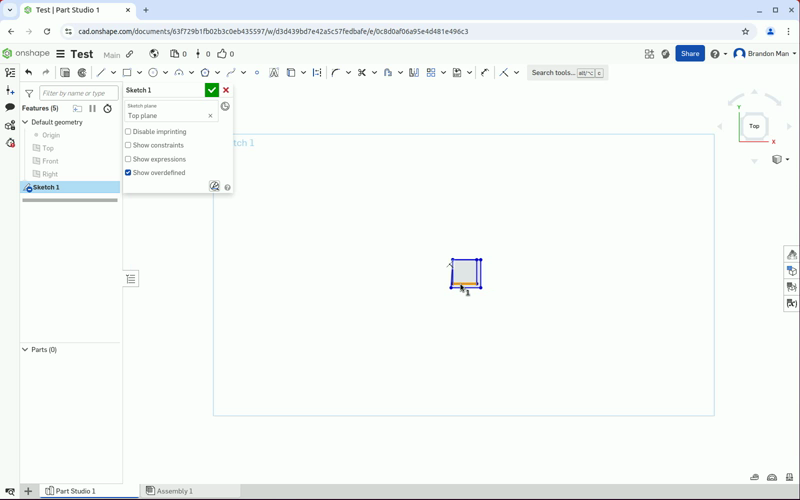
scroll(-6)
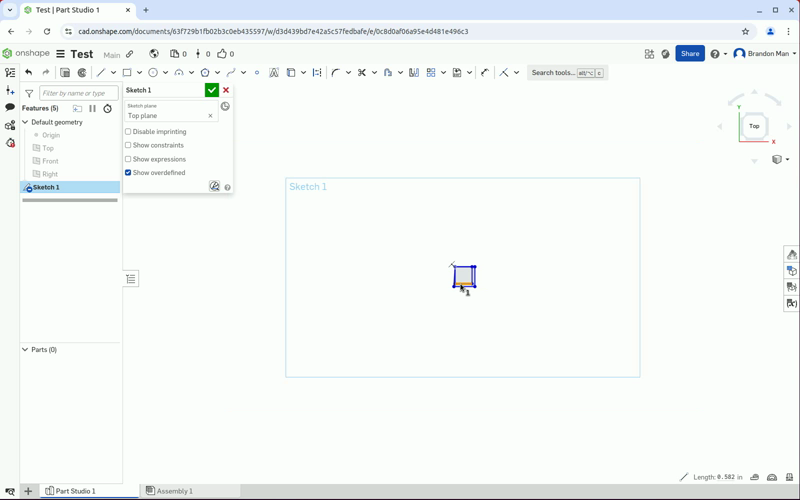
scroll(-6)
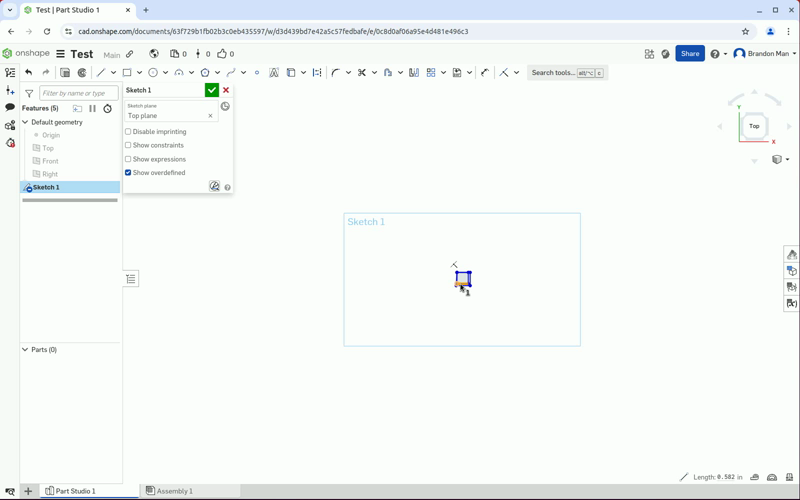
scroll(-6)
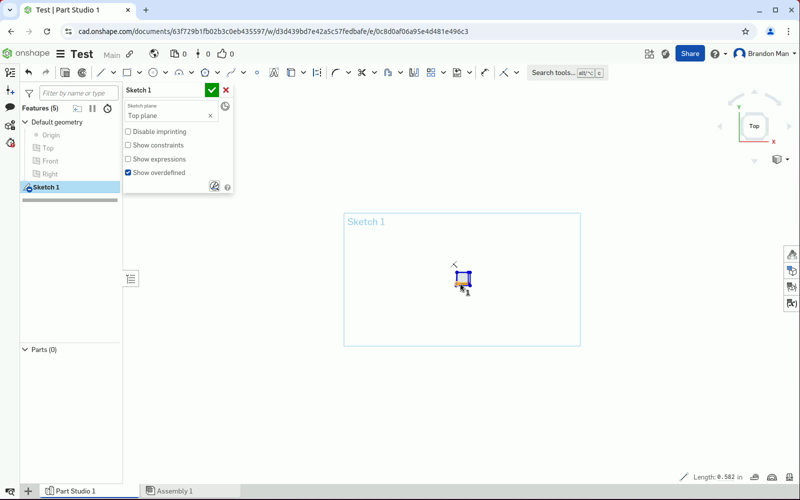
scroll(-6)
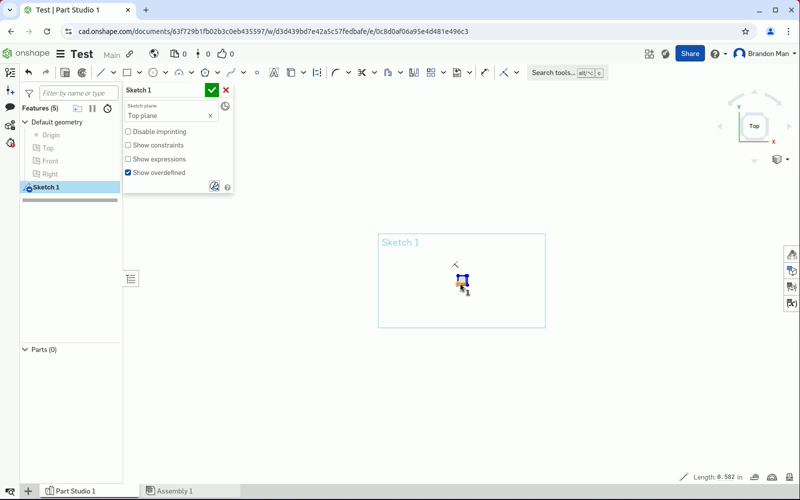
scroll(-6)
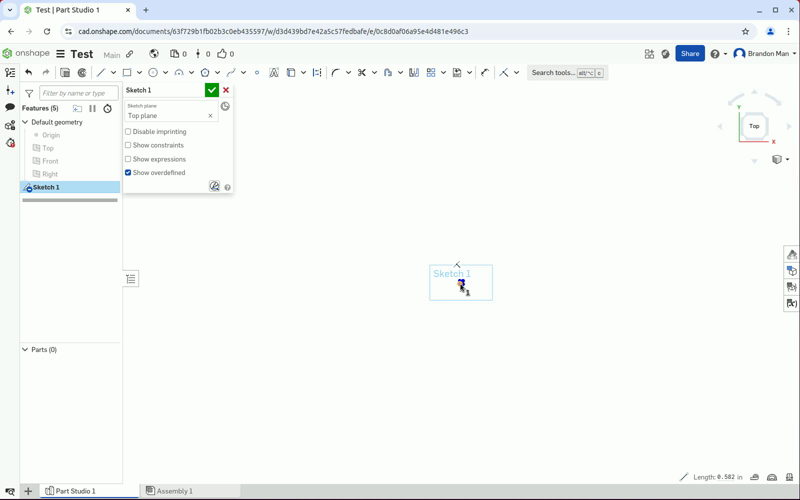
mouse_move(73, 352)
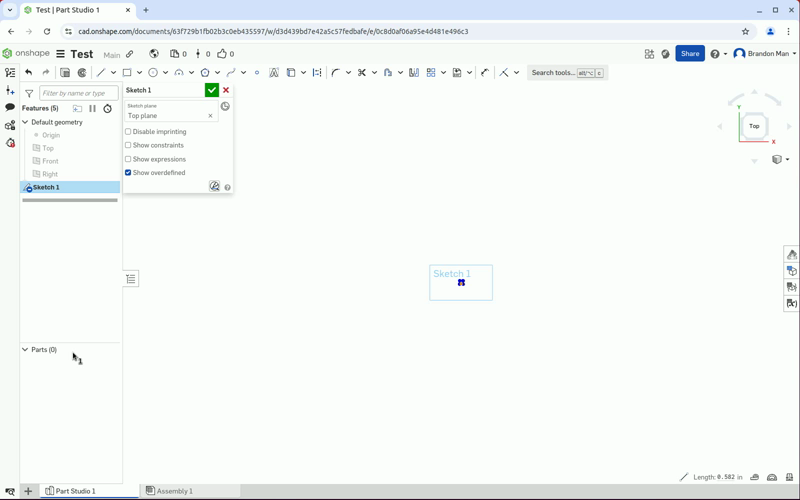
key(shift+y)
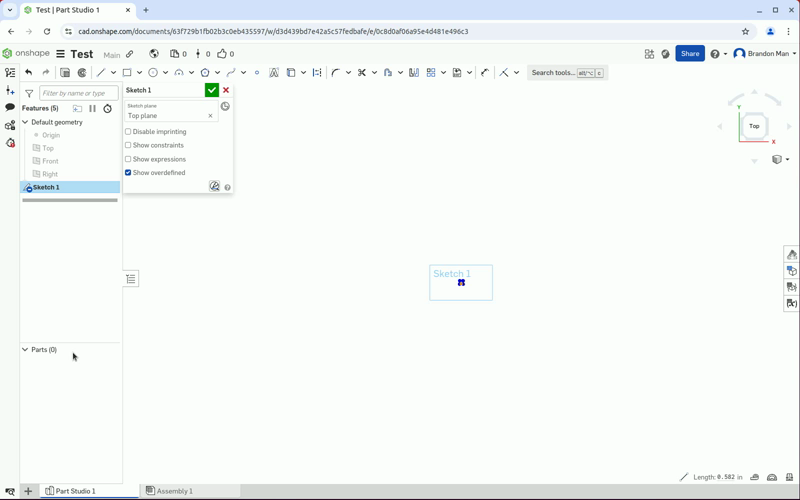
key(shift+e)
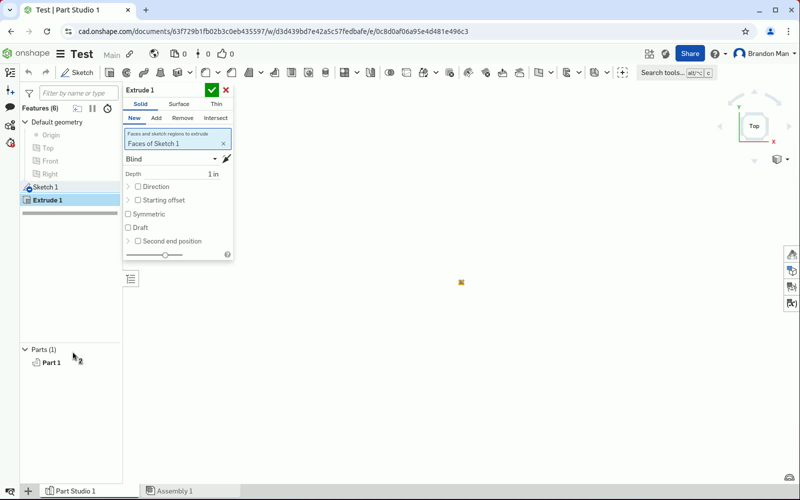
mouse_move(143, 106)
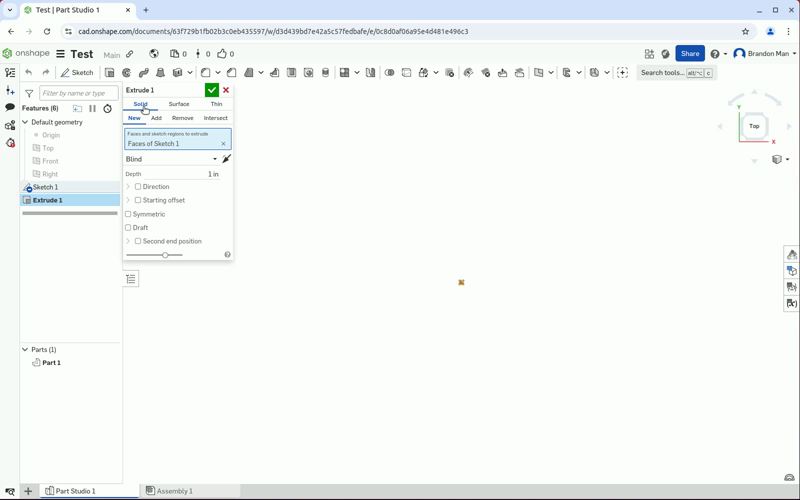
click(143, 106)
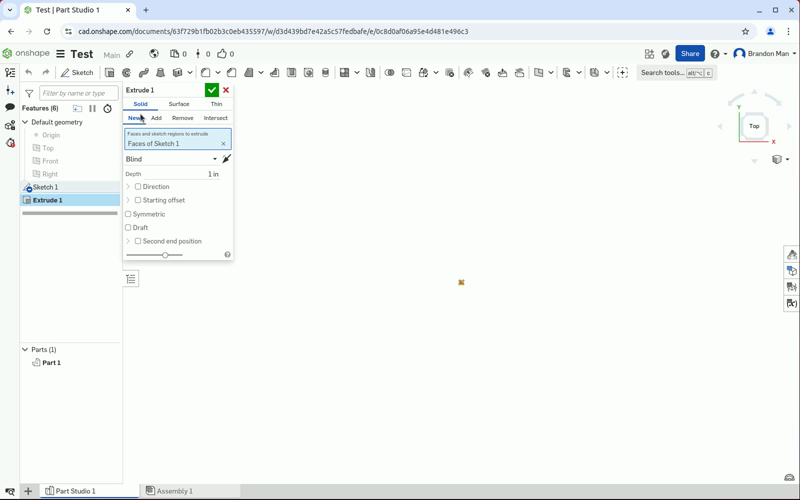
mouse_move(137, 120)
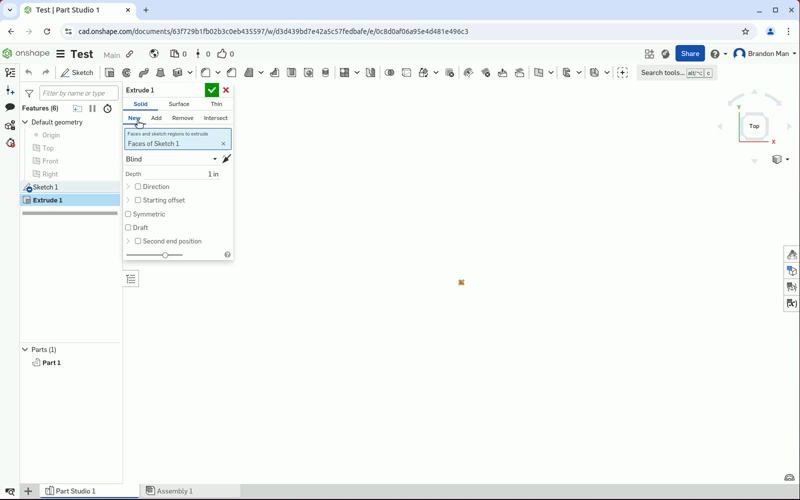
click(137, 120)
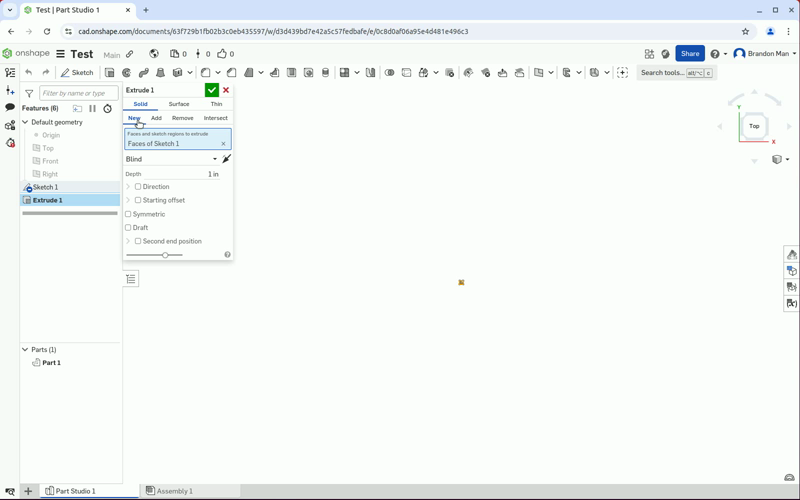
key(tab, 4)
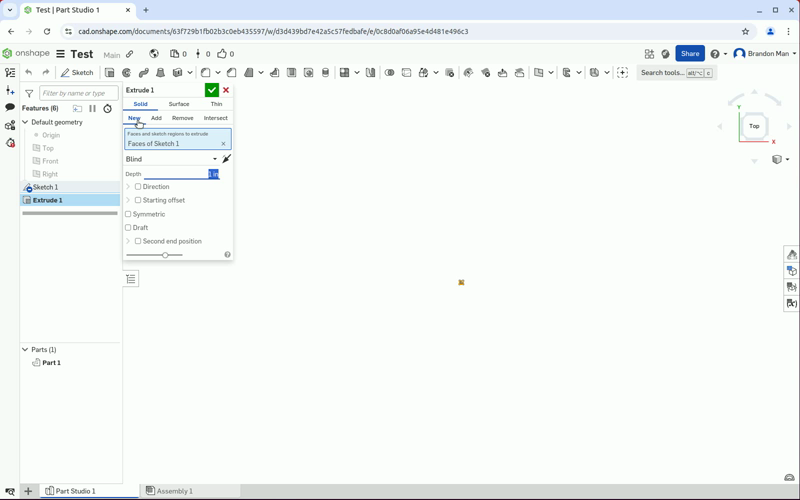
text(17.813)
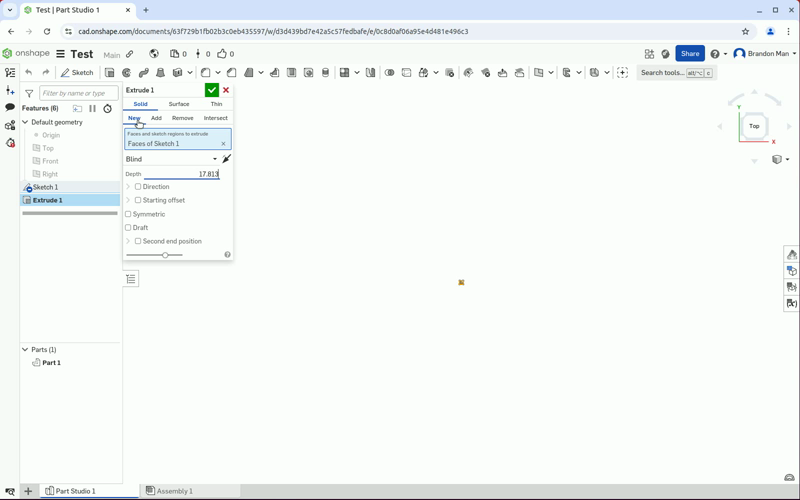
key(enter)
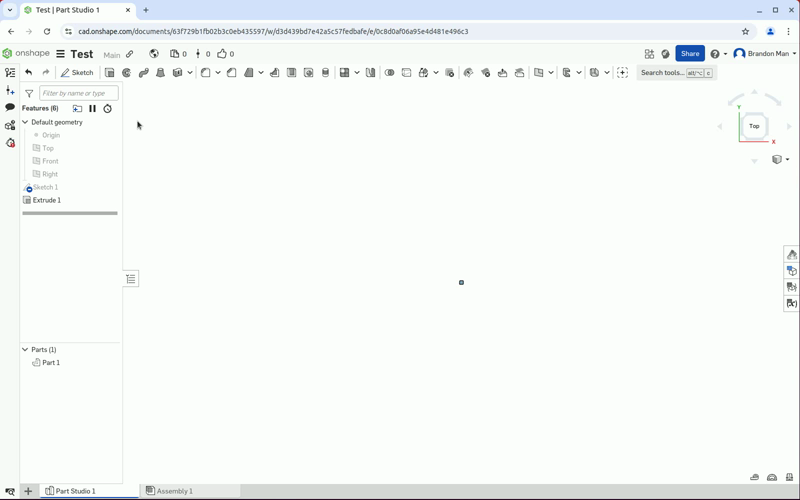
key(shift+h)
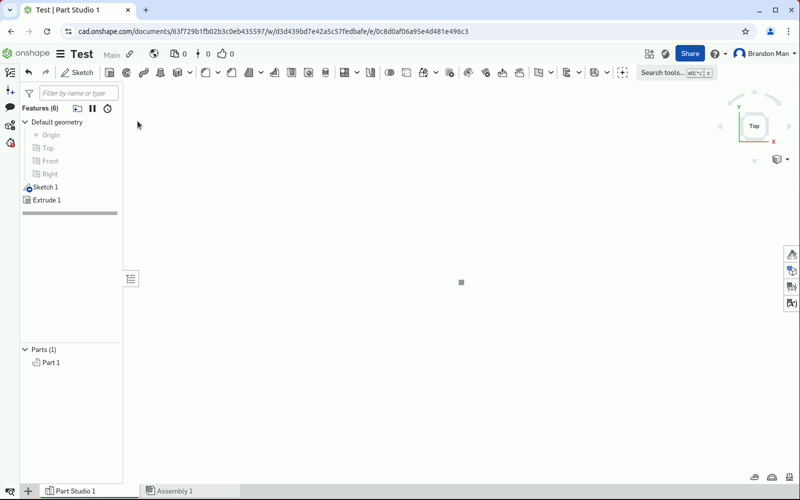
key(shift+h)
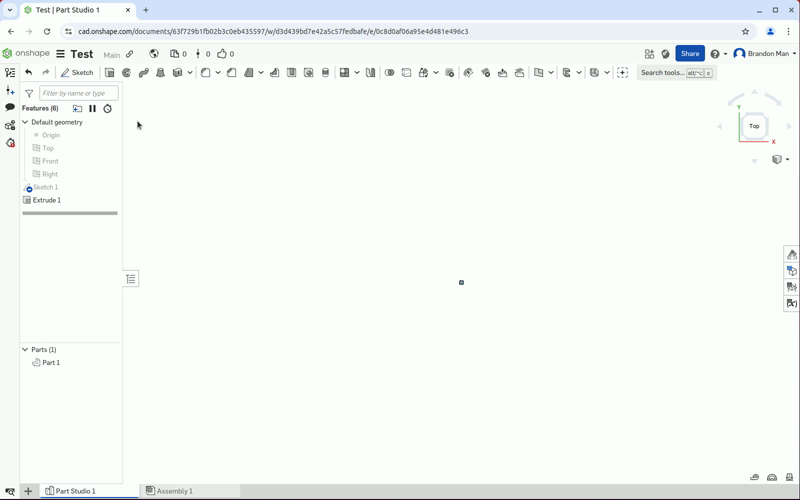
mouse_move(73, 189)
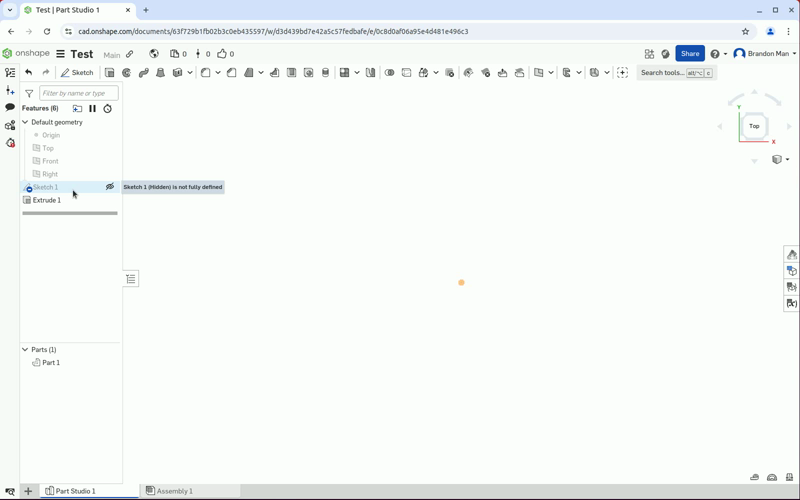
click(73, 189)
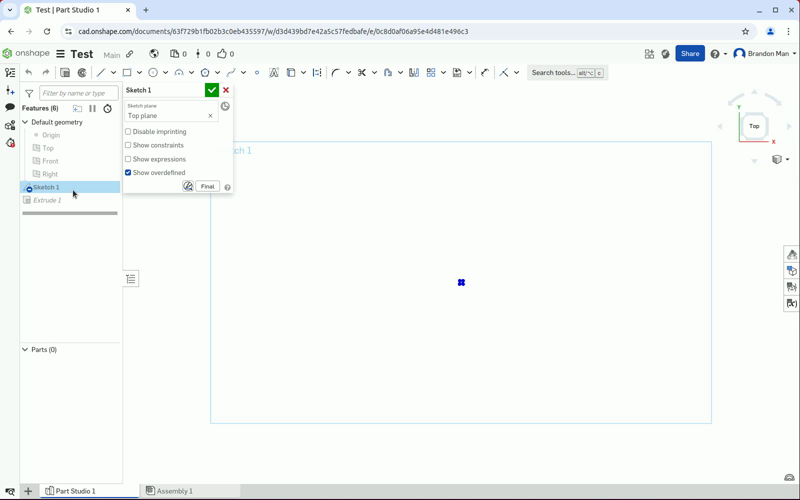
mouse_move(229, 92)
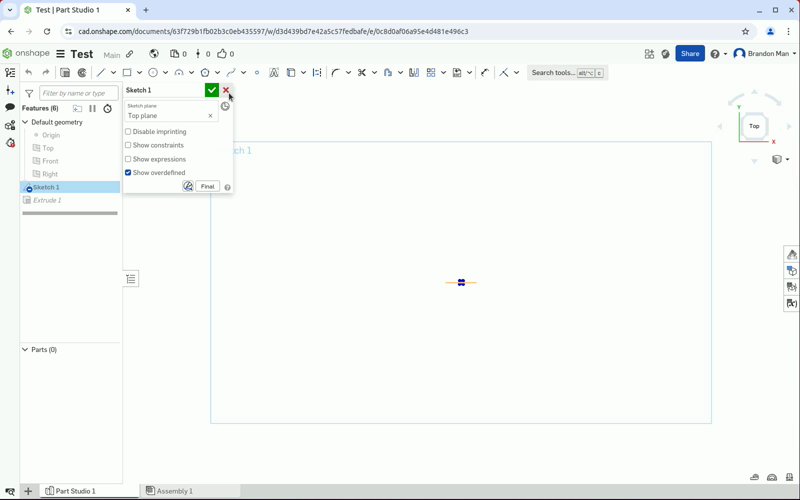
click(229, 92)
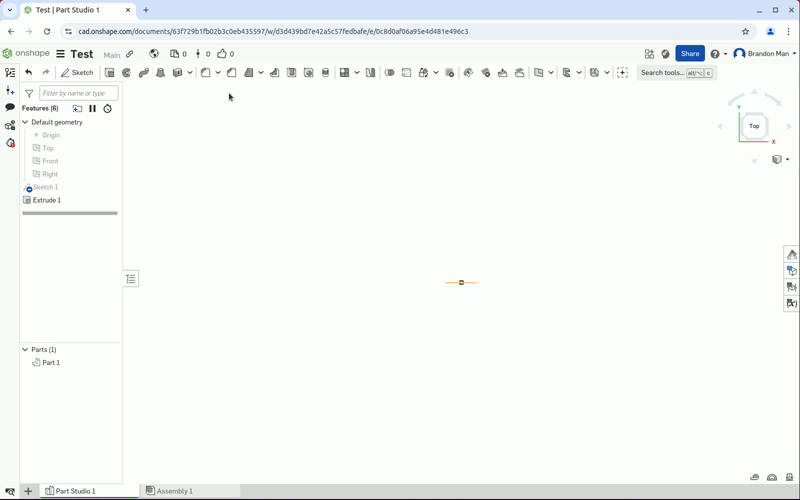
mouse_move(73, 352)
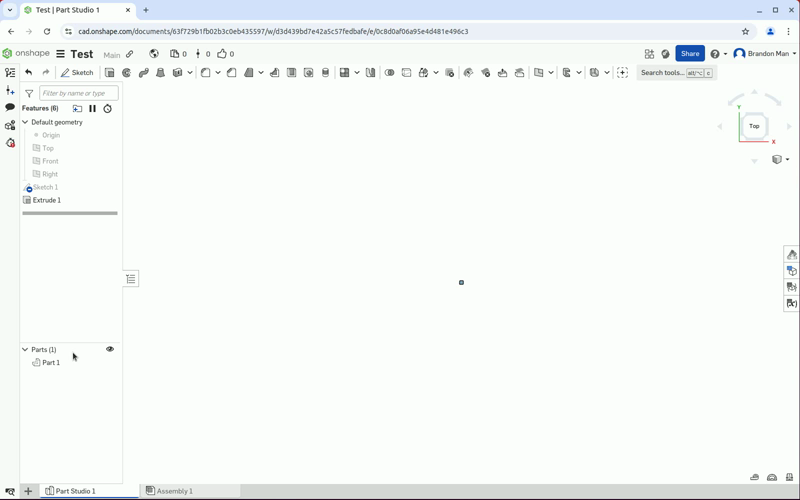
key(y)
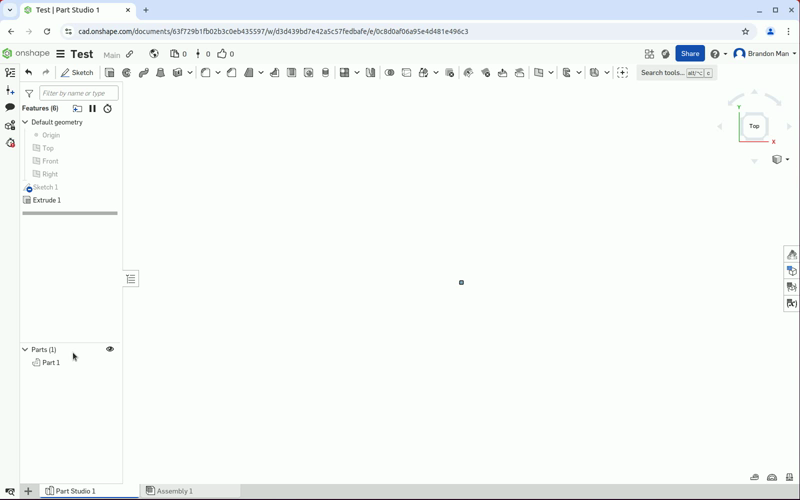
key(shift+p)
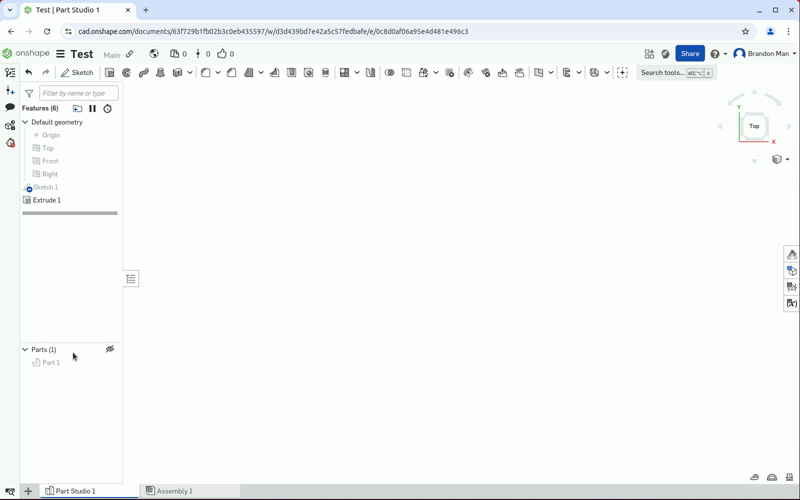
key(space)
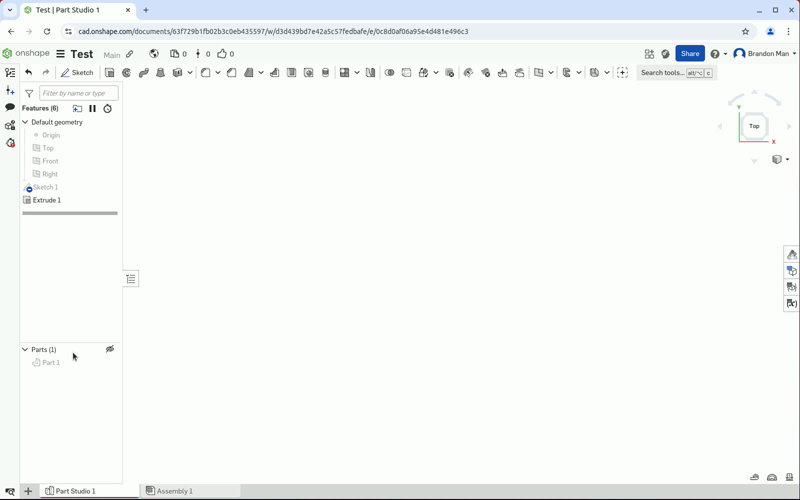
key_down(shift)
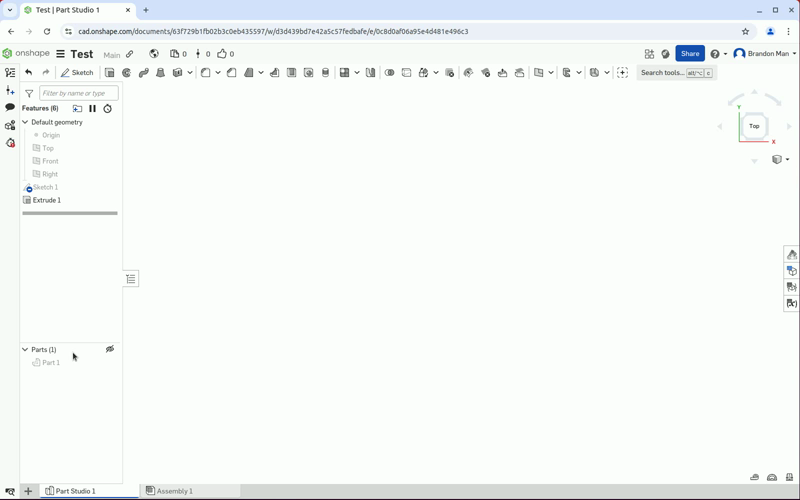
key(up)
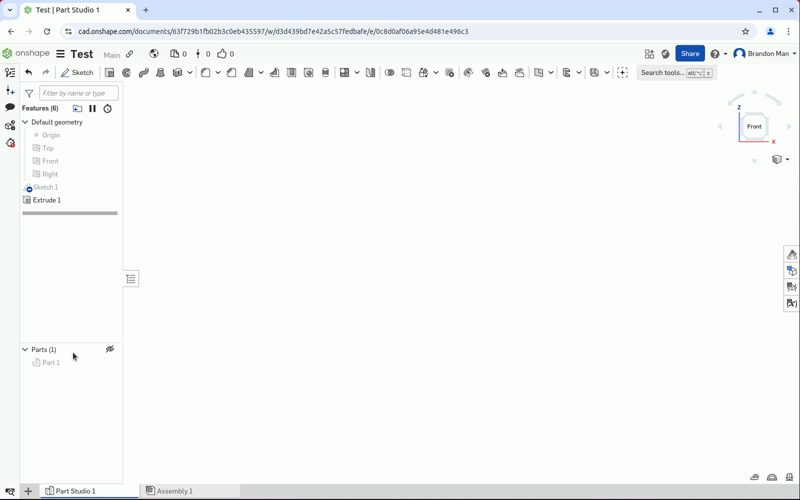
key_up(shift)
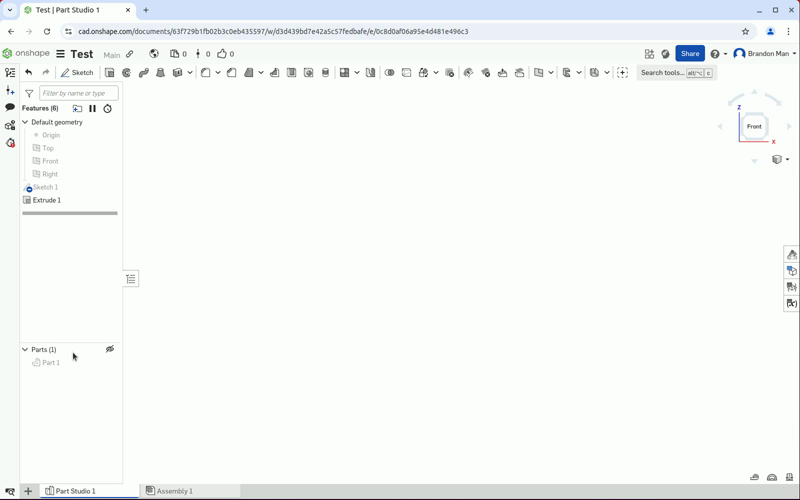
key(space)
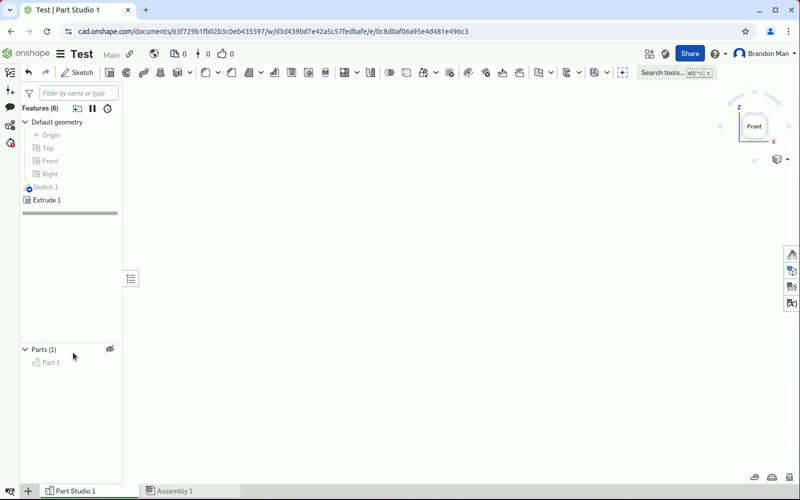
key_down(shift)
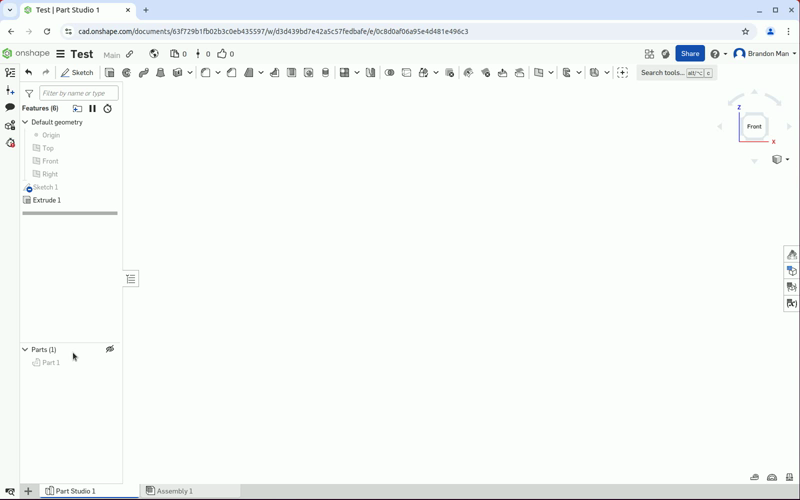
key(left)
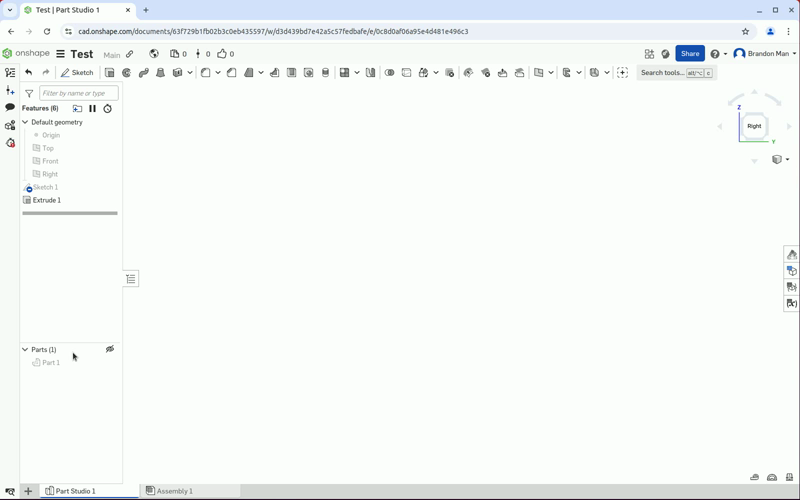
key_up(shift)
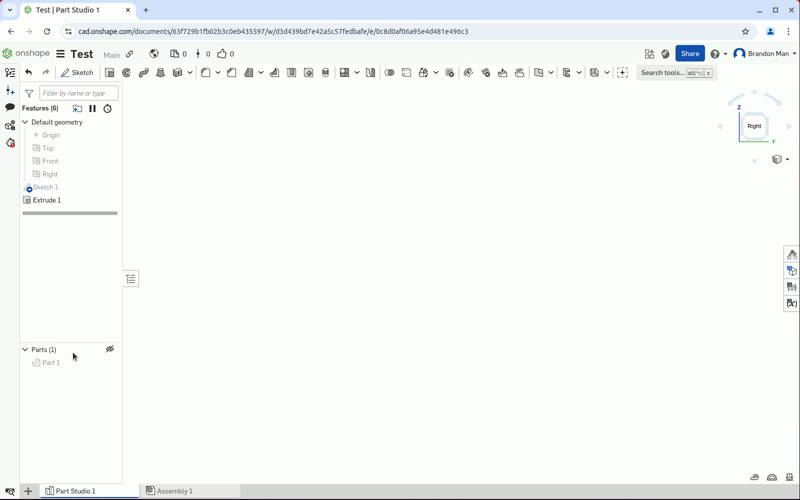
mouse_move(73, 352)
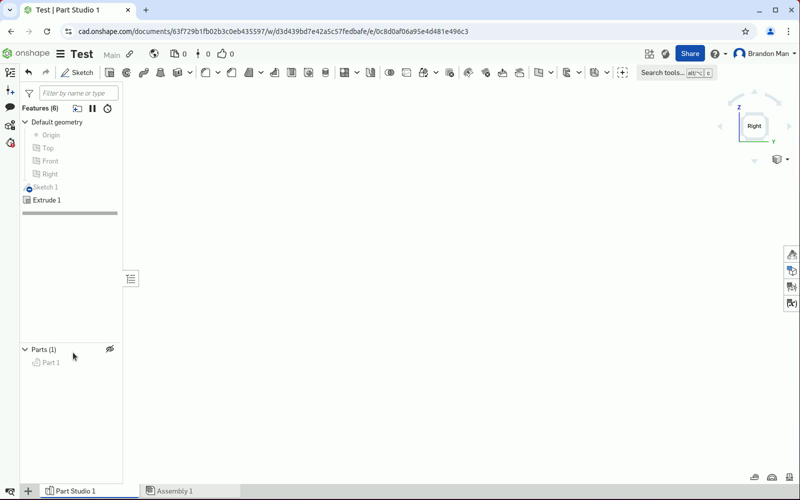
key(shift+y)
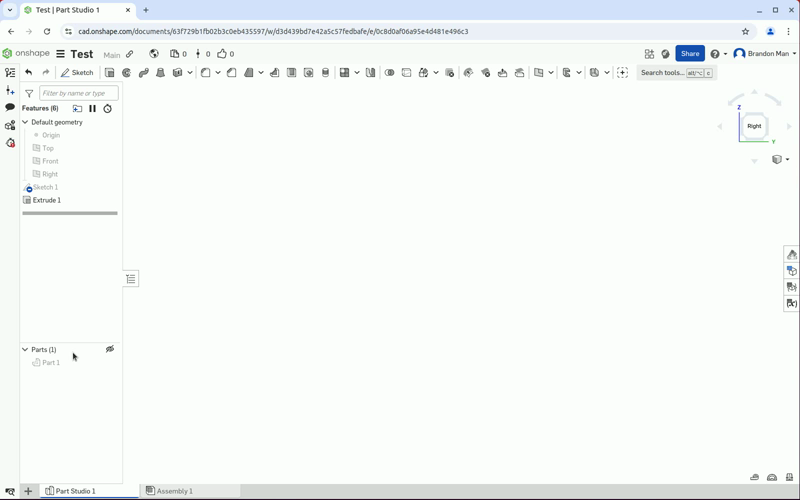
key(shift+s)
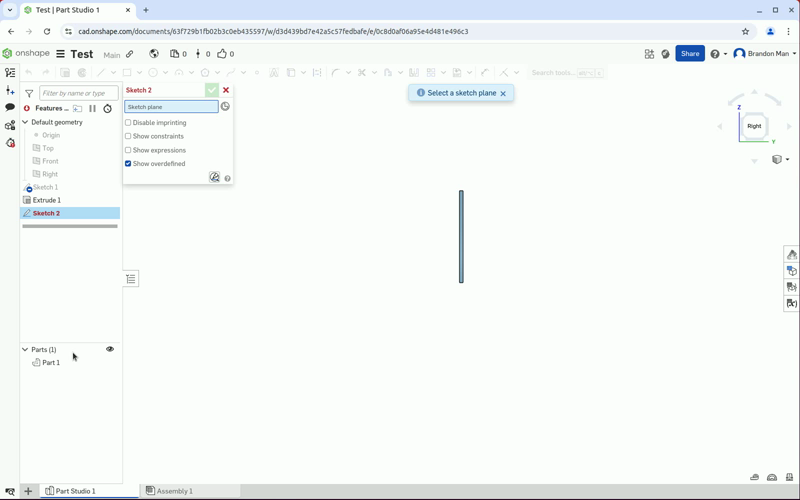
mouse_move(73, 176)
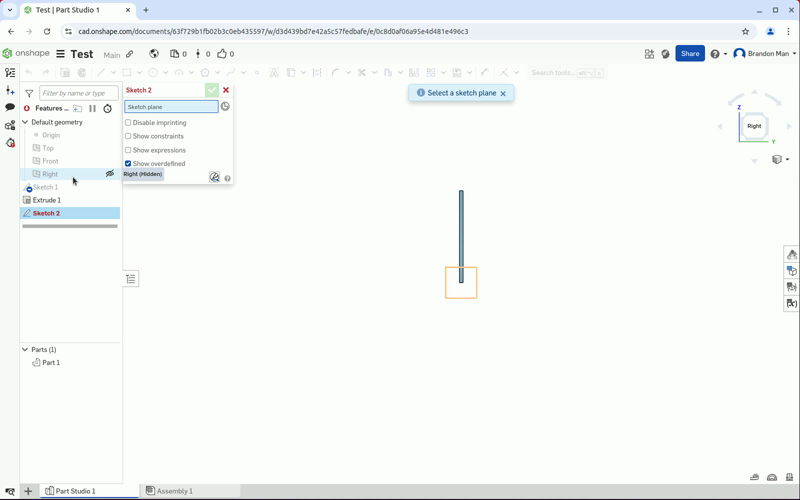
click(73, 176)
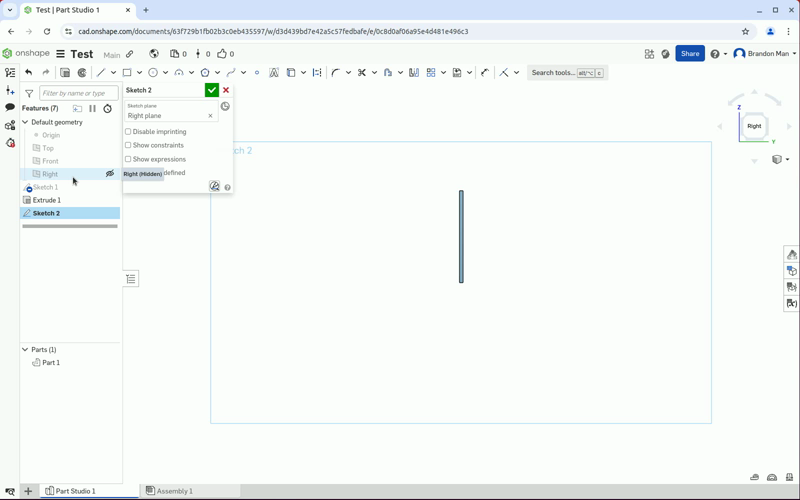
mouse_move(73, 352)
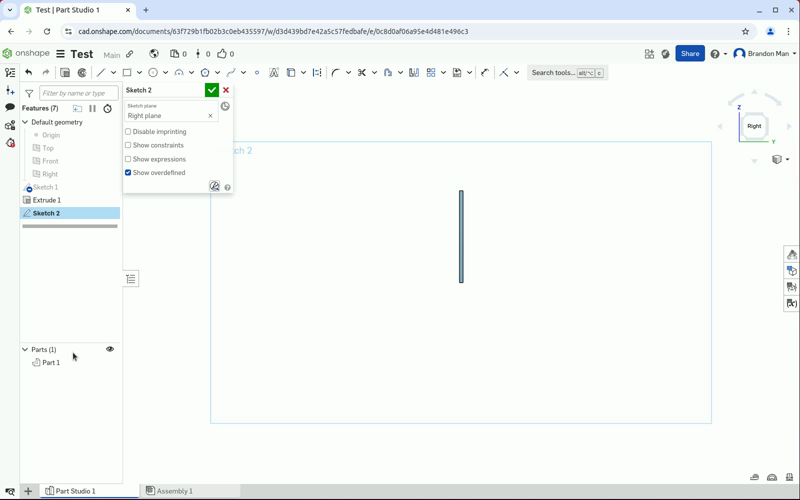
key(y)
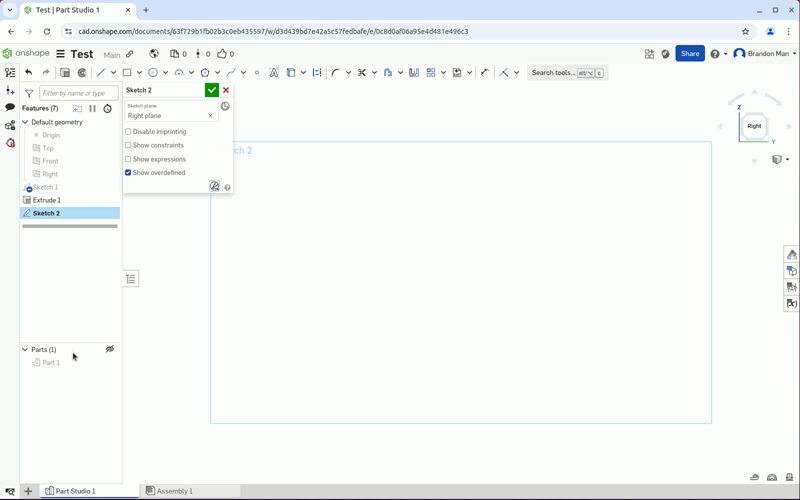
key(l)
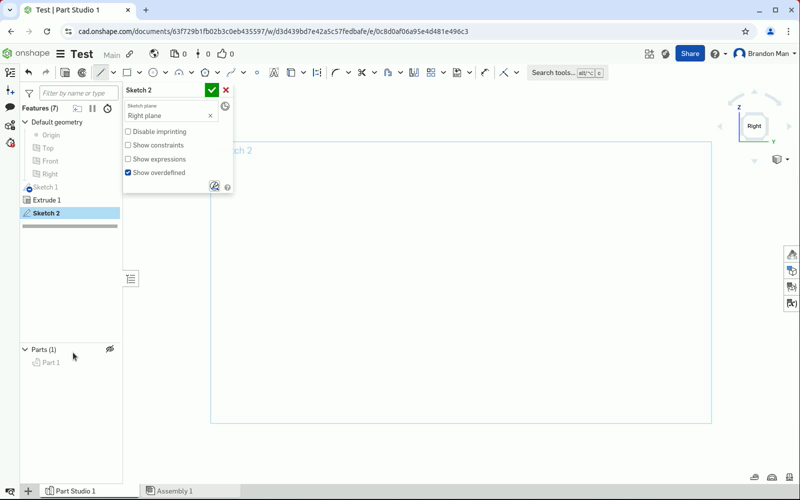
key_down(shift)
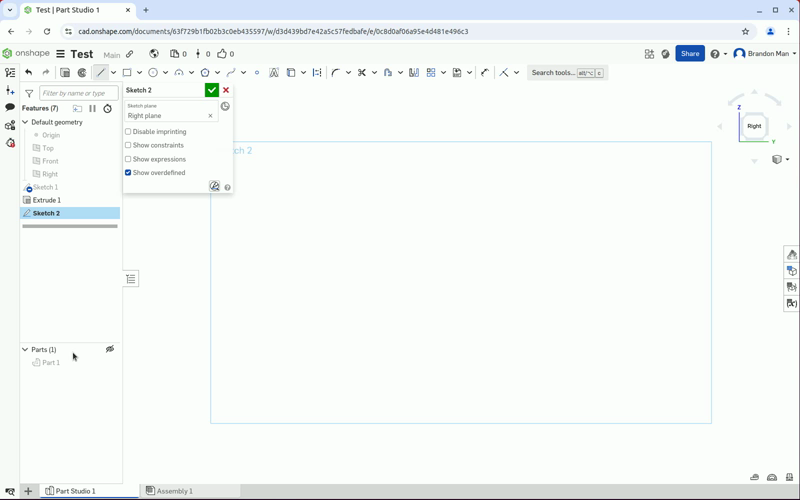
mouse_move(477, 259)
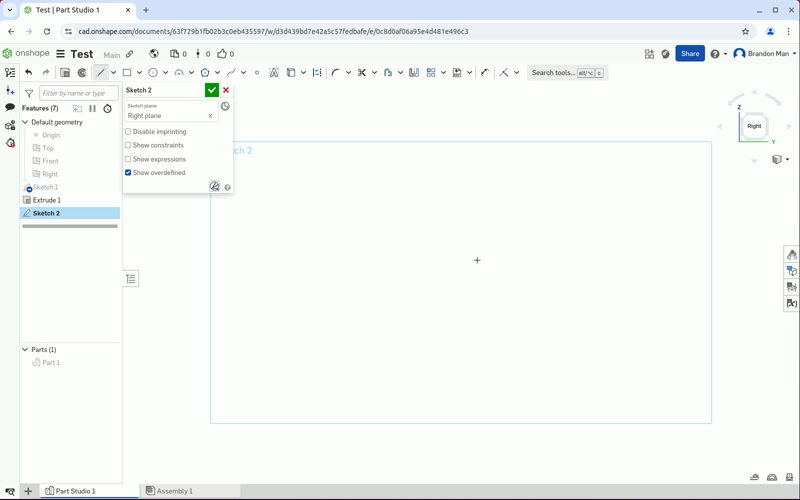
click(477, 259)
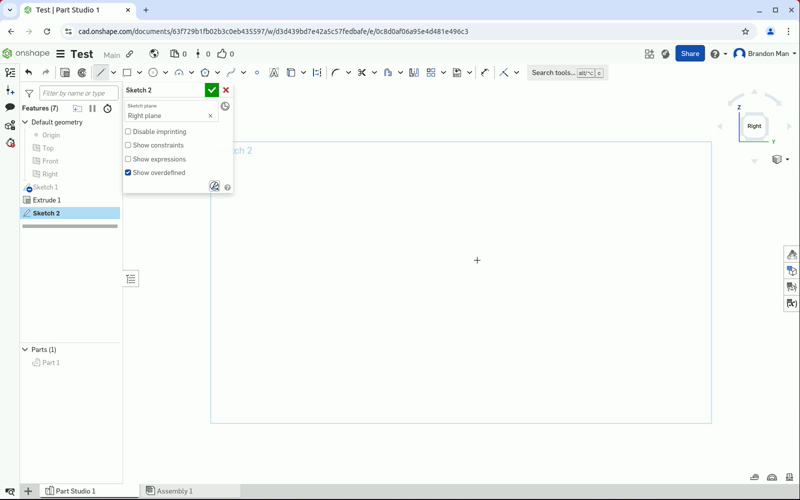
key_up(shift)
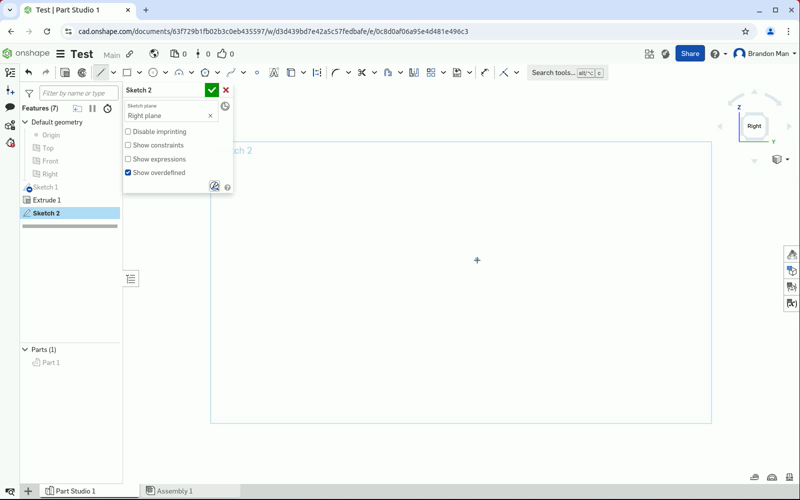
key_down(shift)
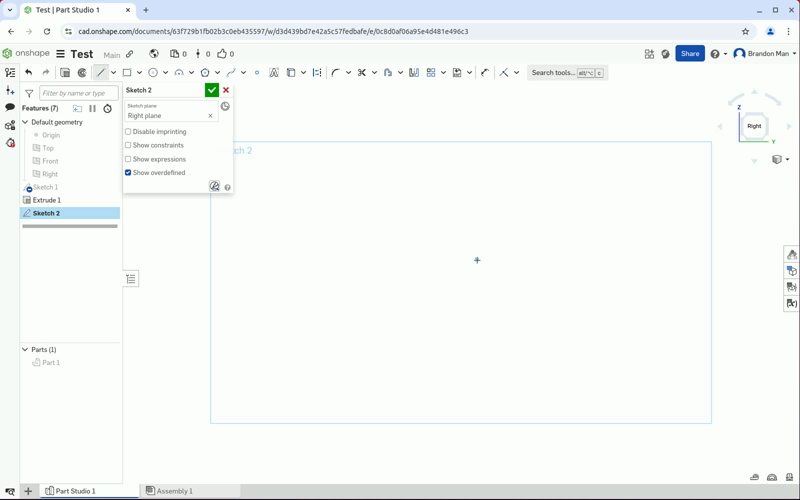
mouse_move(507, 259)
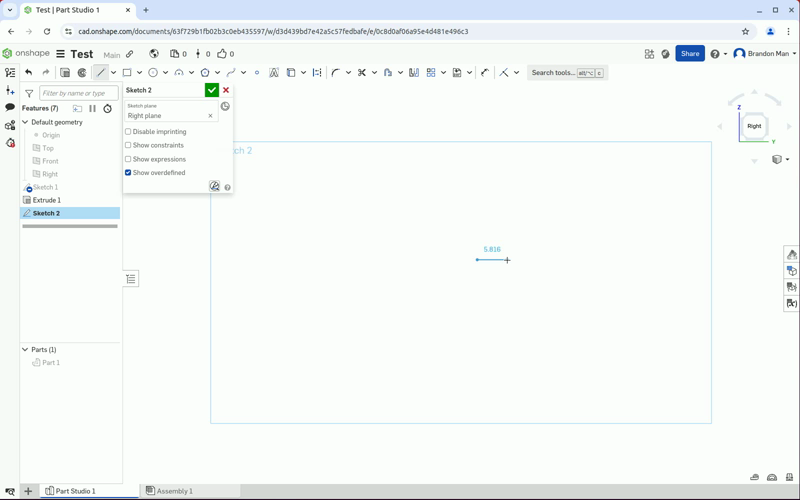
mouse_move(480, 259)
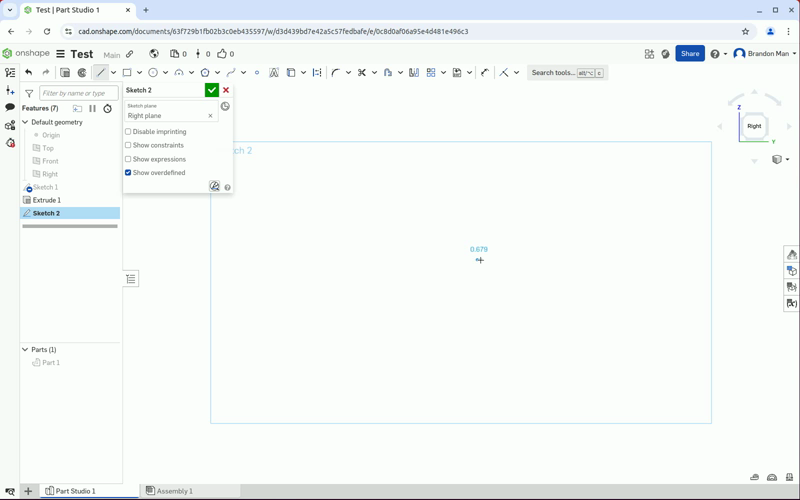
scroll(6)
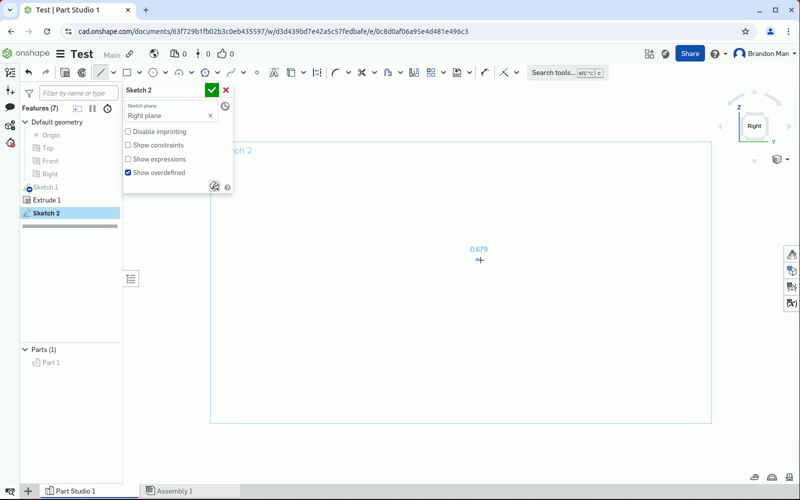
scroll(6)
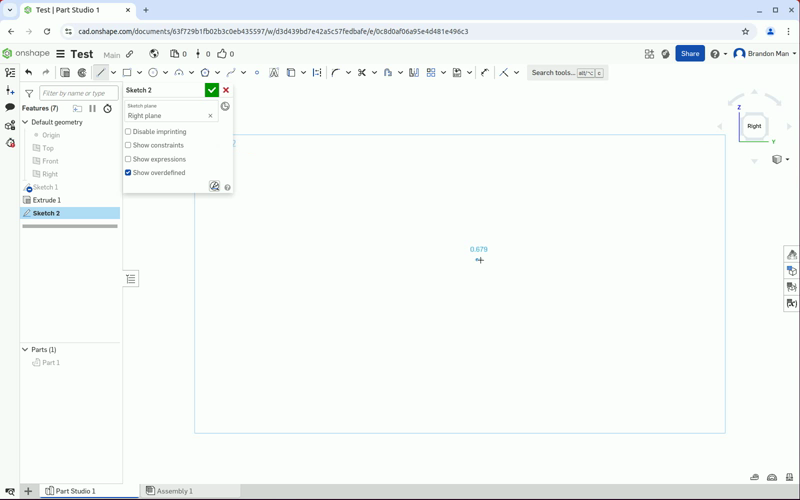
scroll(6)
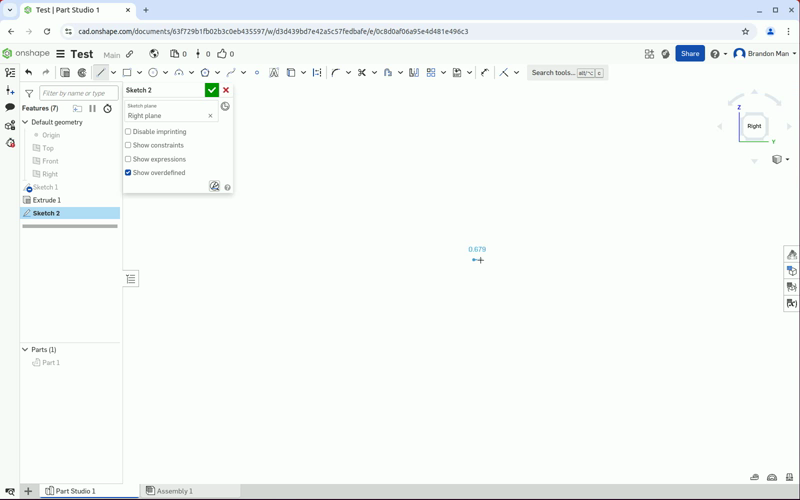
scroll(6)
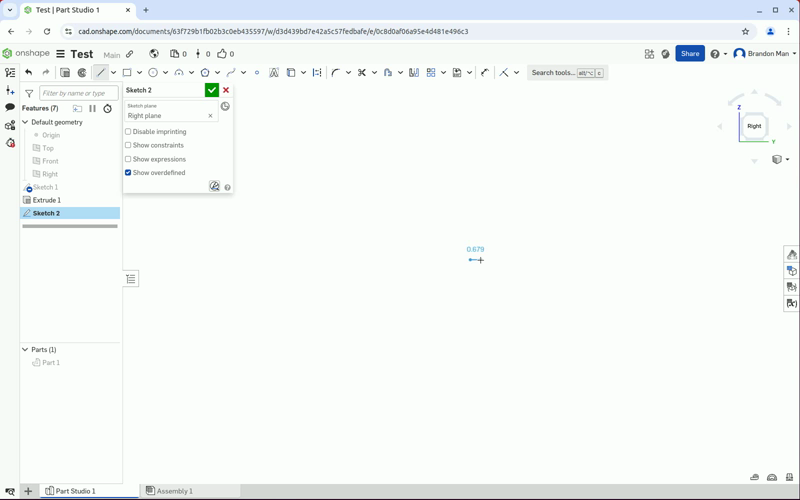
scroll(6)
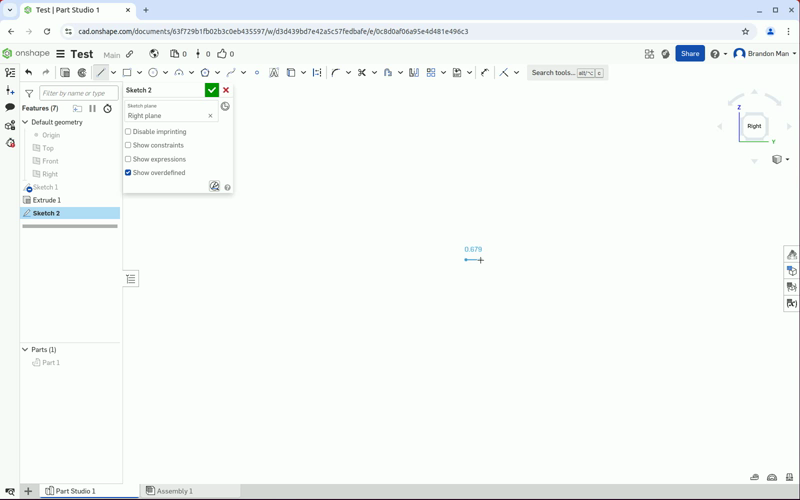
scroll(6)
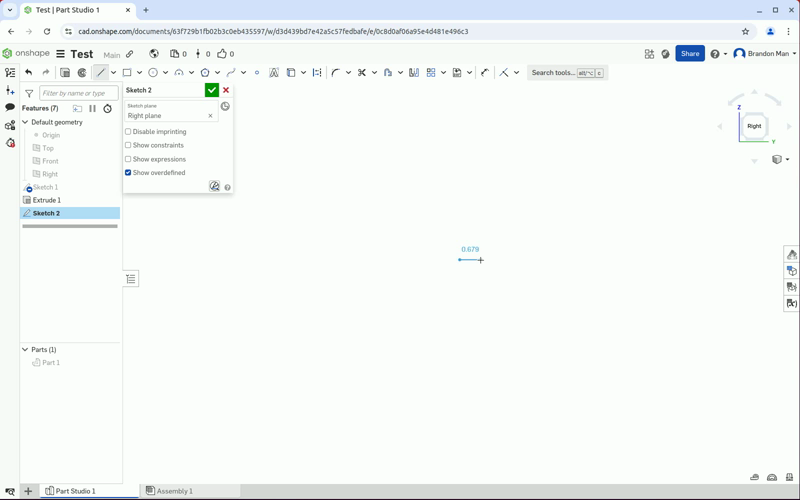
scroll(6)
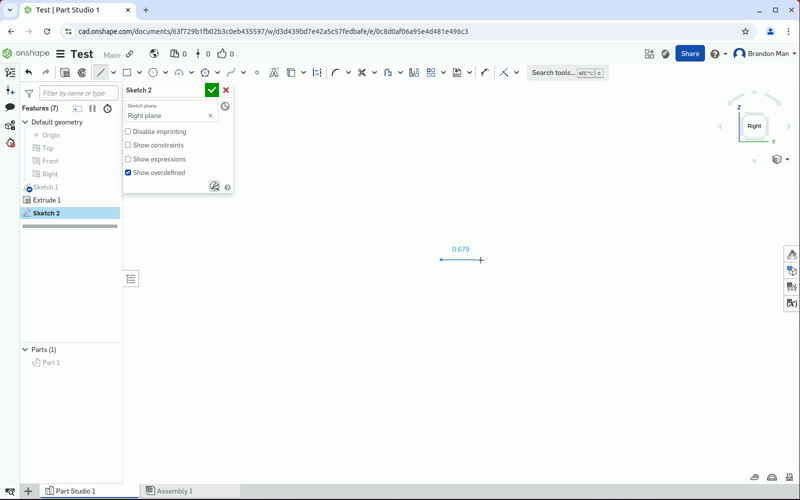
click(480, 259)
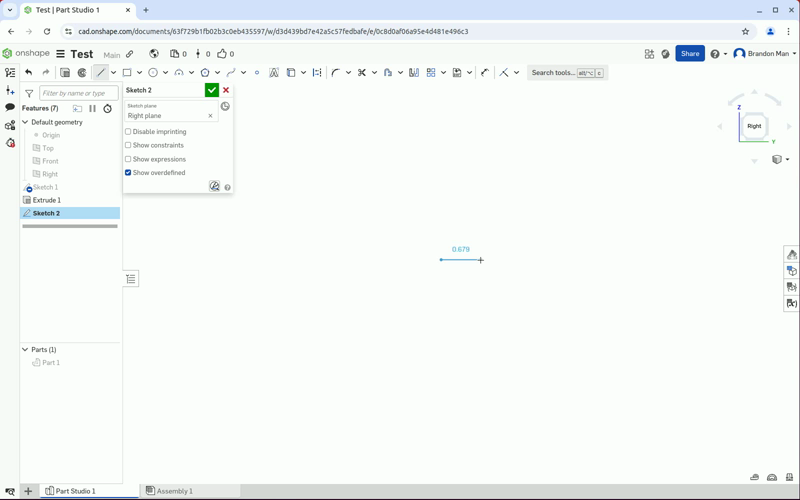
scroll(-6)
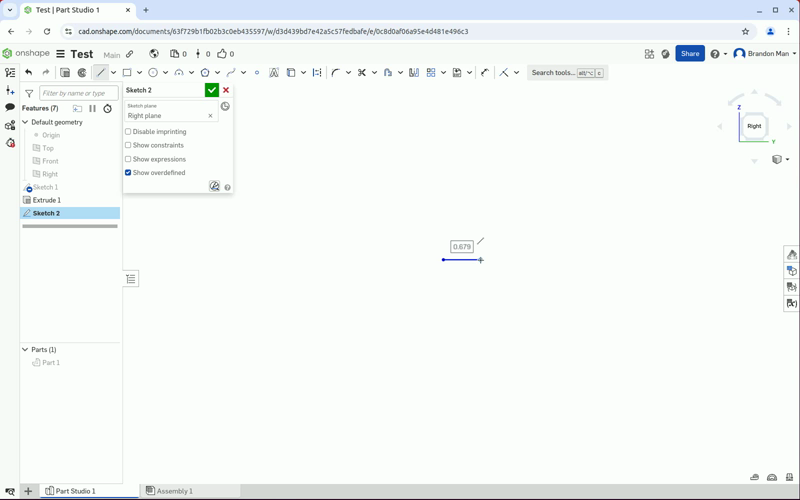
scroll(-6)
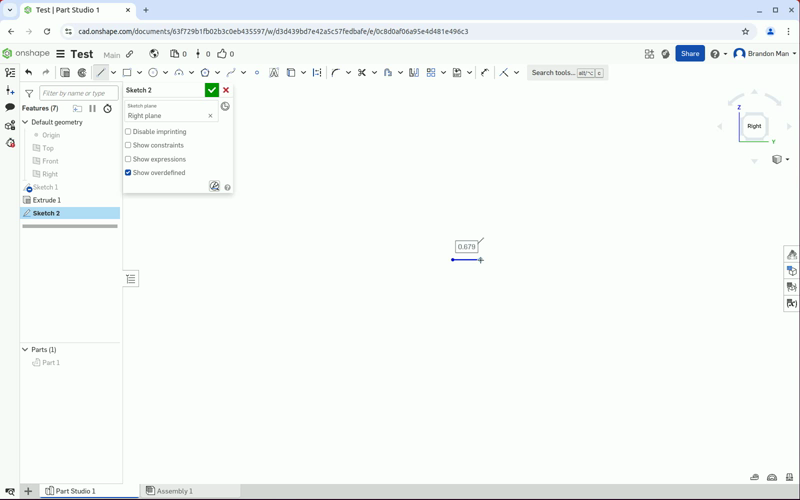
scroll(-6)
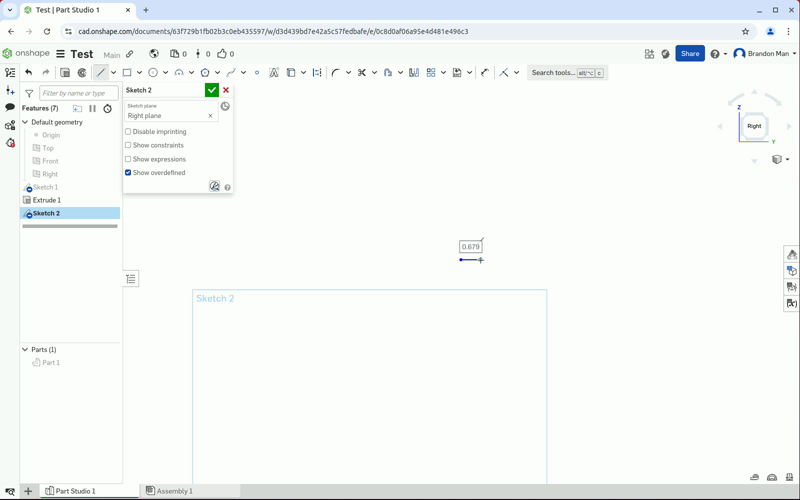
scroll(-6)
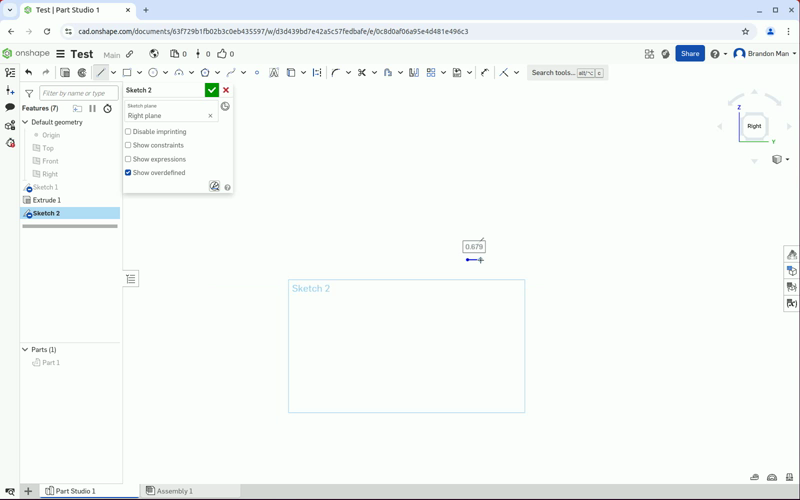
scroll(-6)
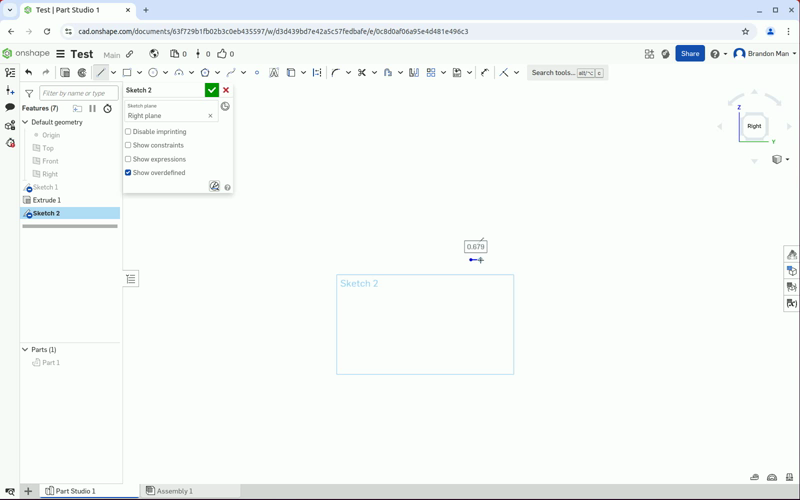
scroll(-6)
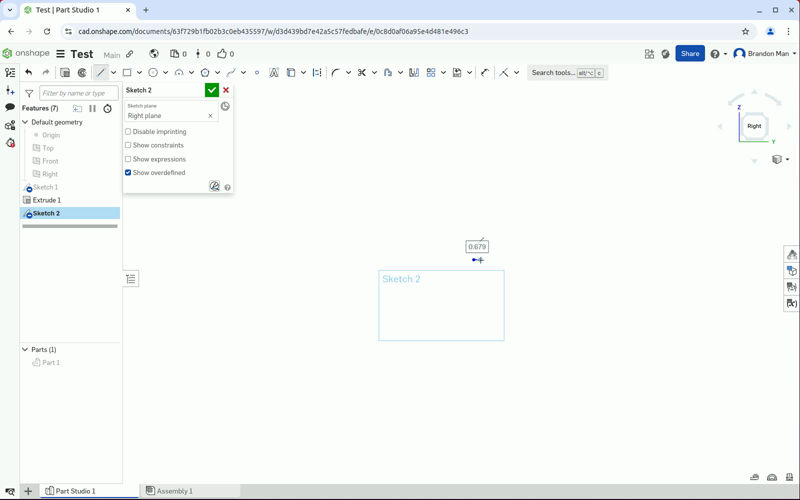
scroll(-6)
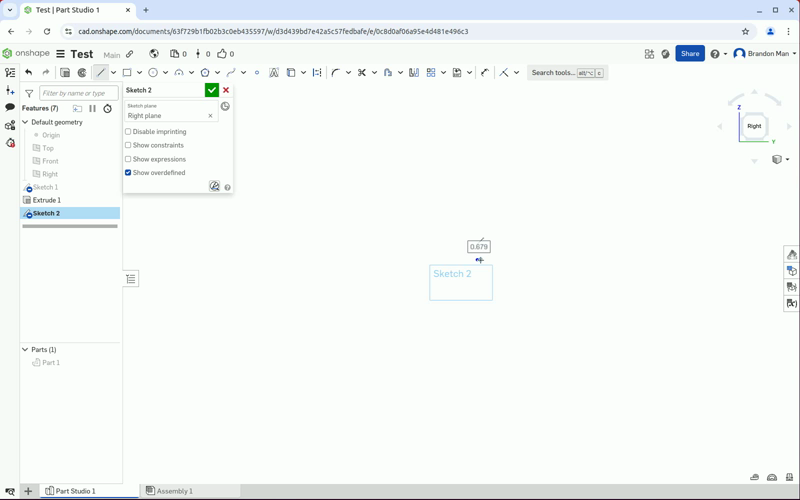
key_up(shift)
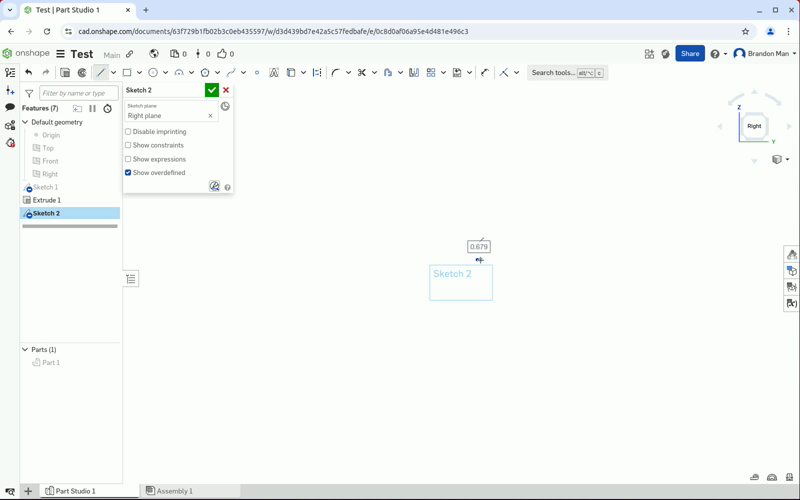
key_down(shift)
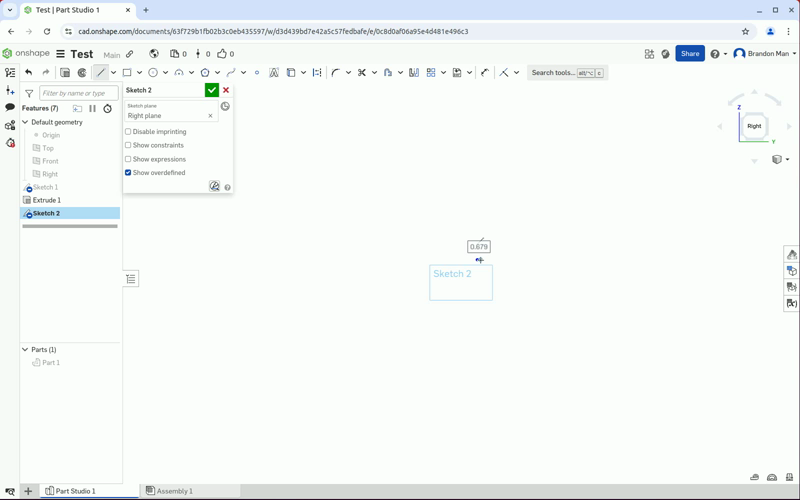
mouse_move(510, 259)
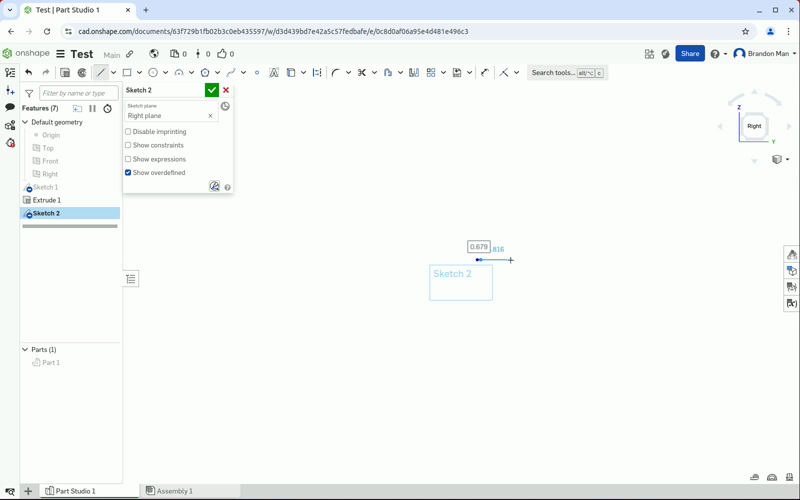
mouse_move(480, 255)
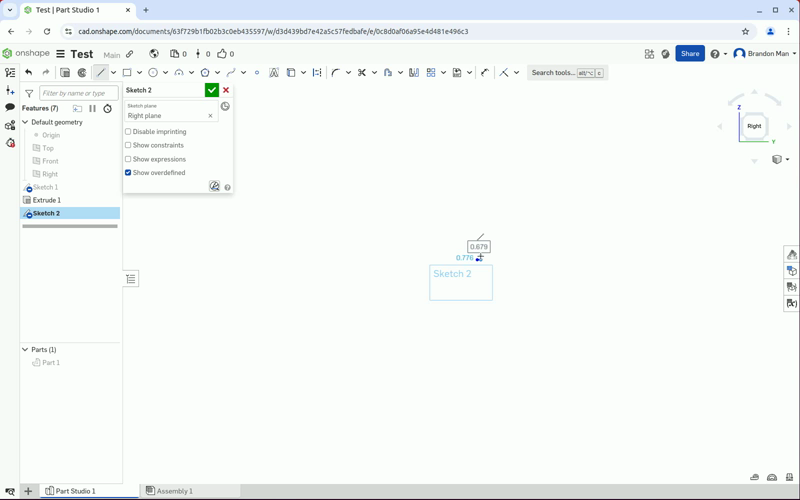
scroll(6)
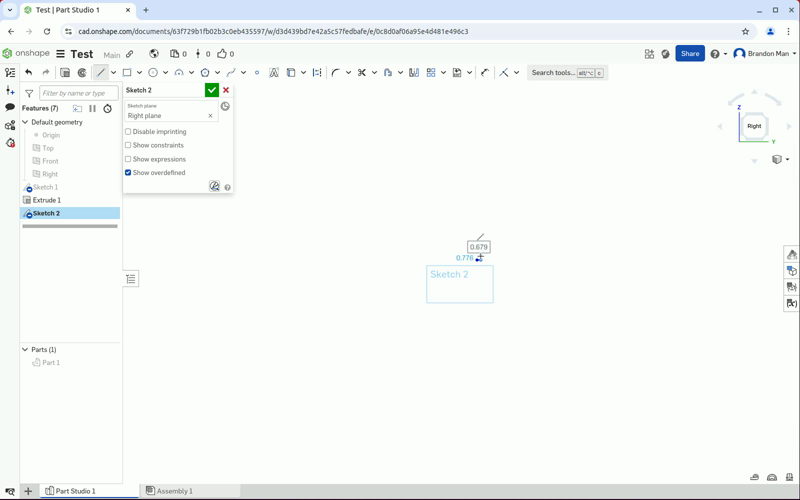
scroll(6)
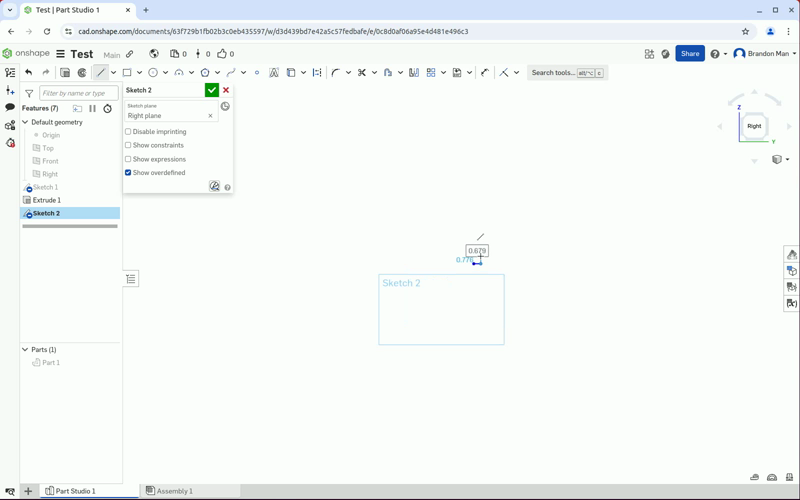
scroll(6)
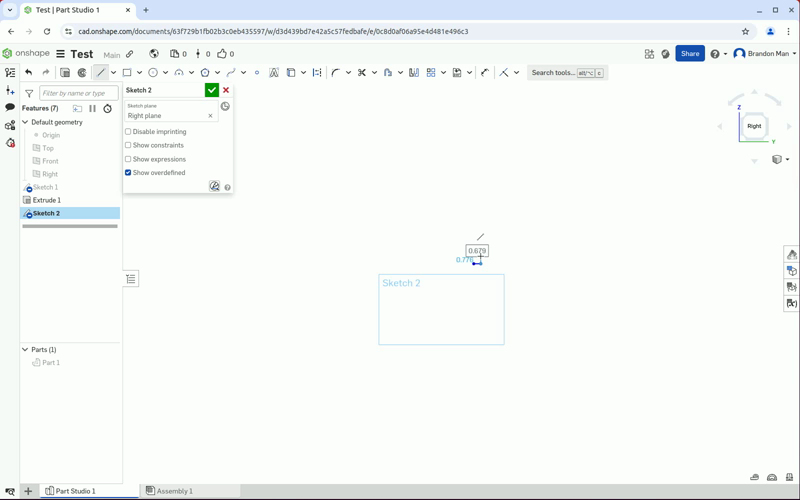
scroll(6)
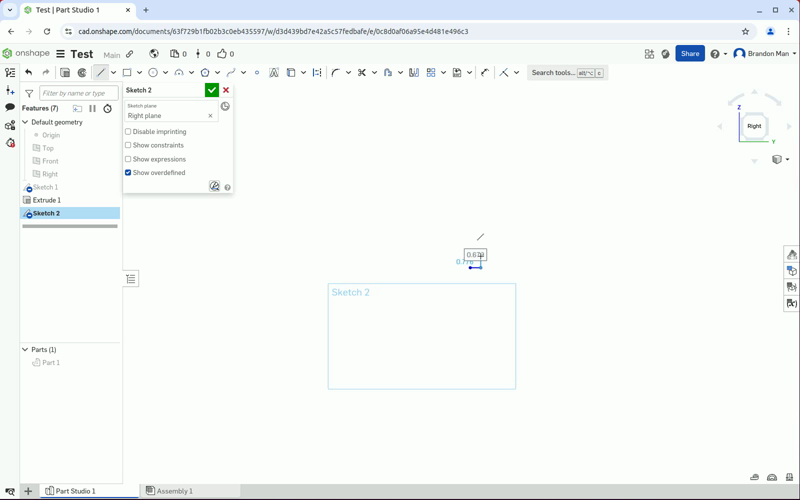
scroll(6)
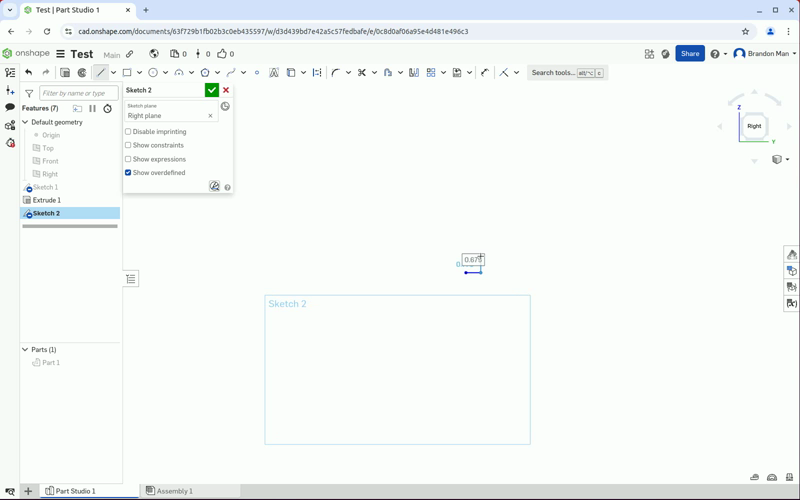
scroll(6)
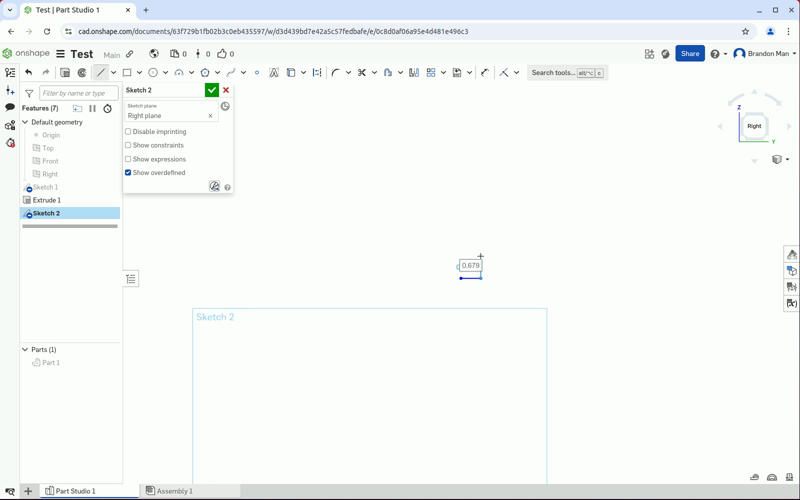
scroll(6)
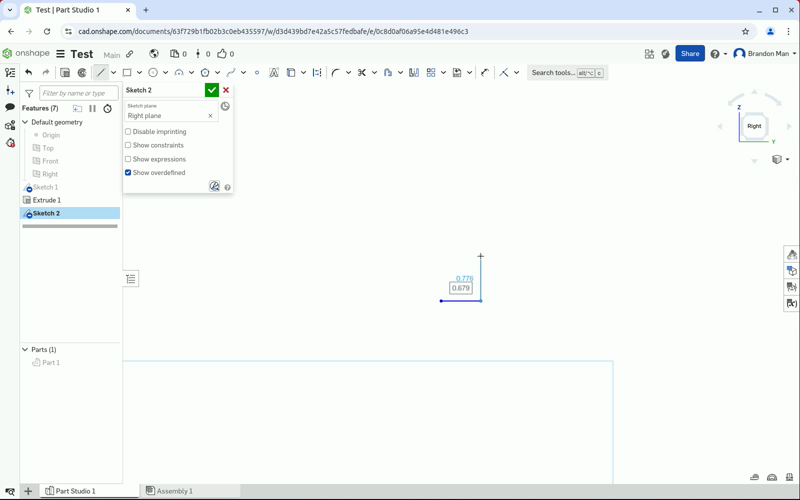
click(480, 255)
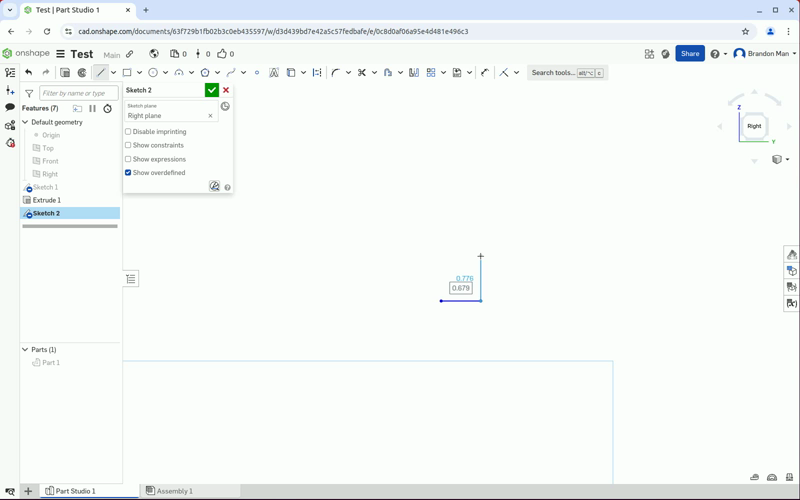
scroll(-6)
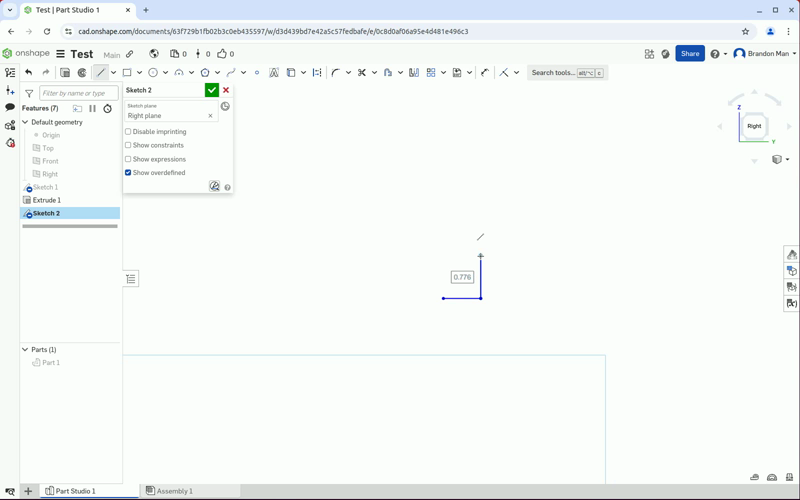
scroll(-6)
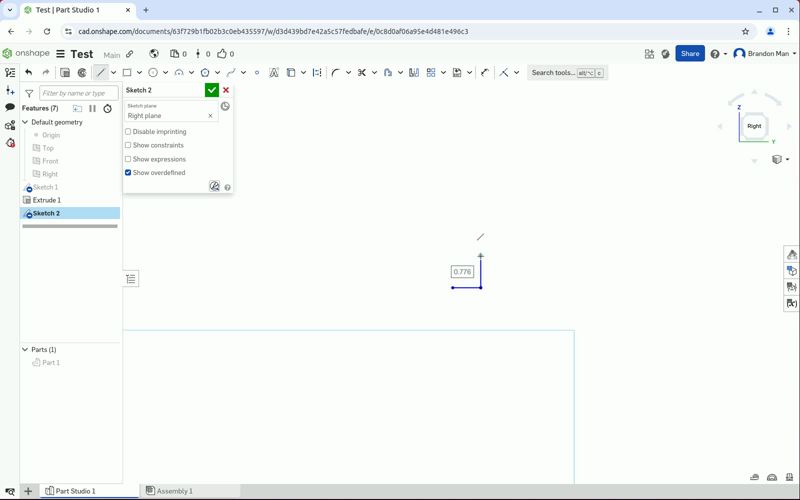
scroll(-6)
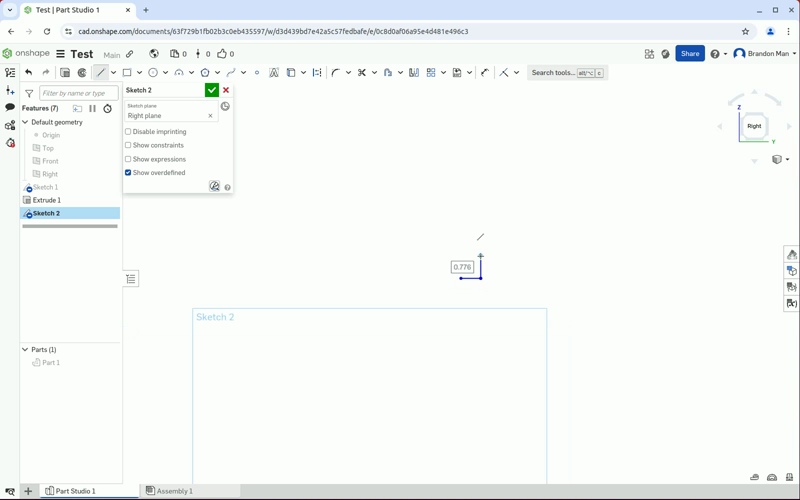
scroll(-6)
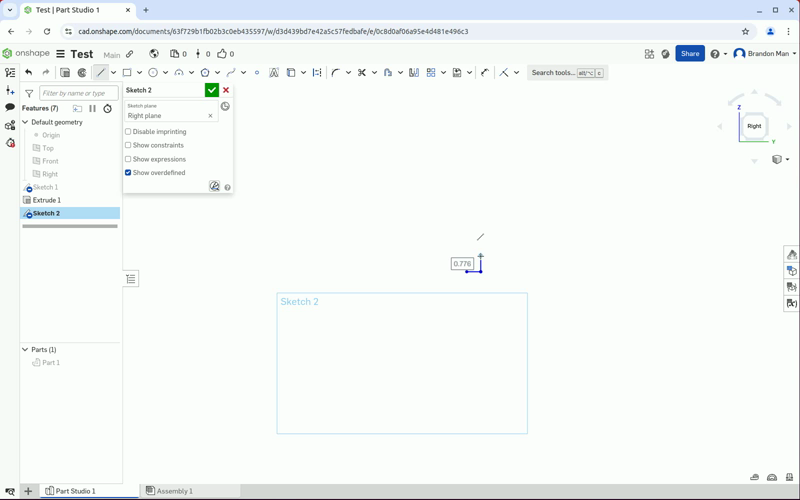
scroll(-6)
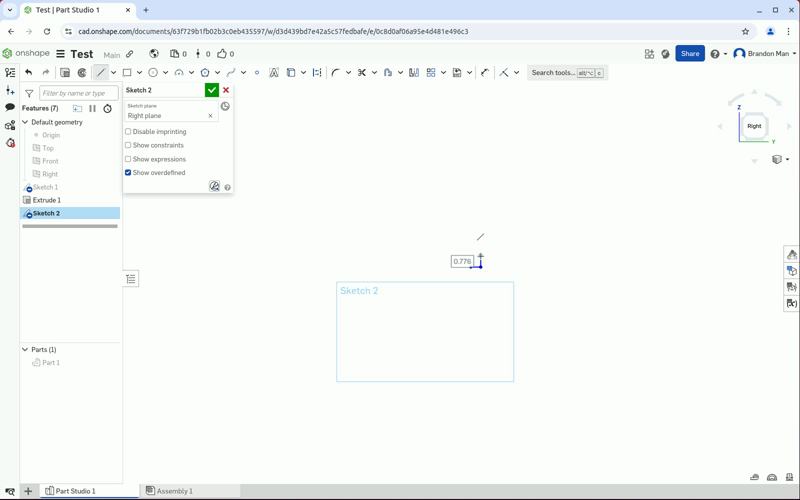
scroll(-6)
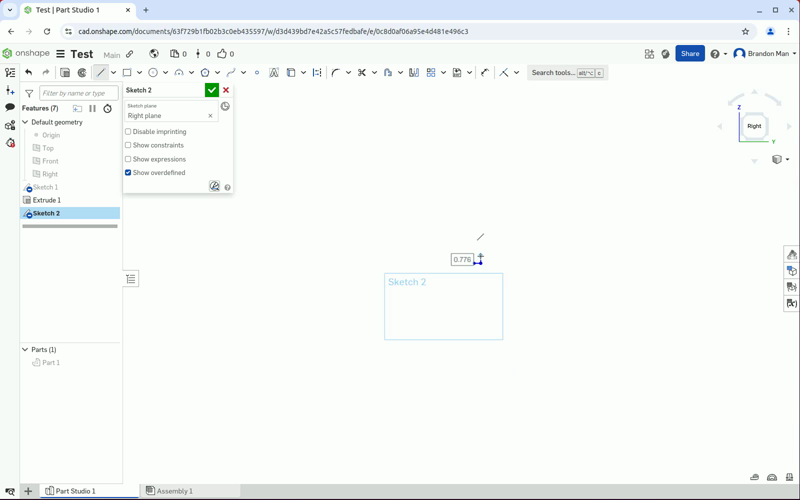
scroll(-6)
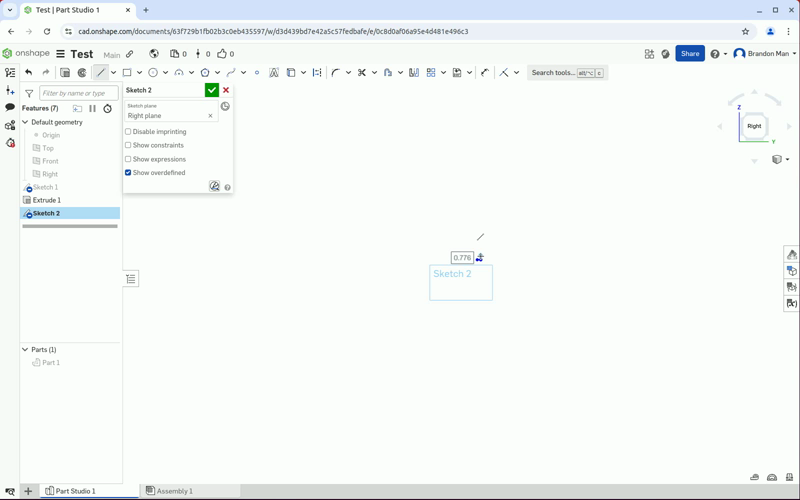
key_up(shift)
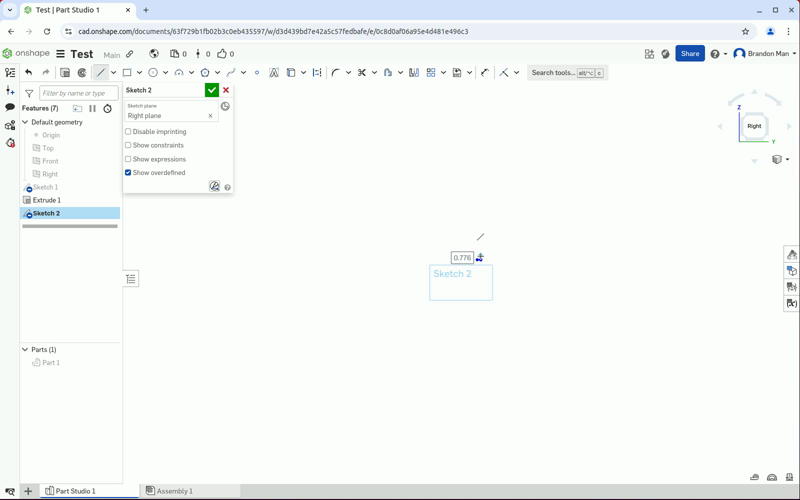
key_down(shift)
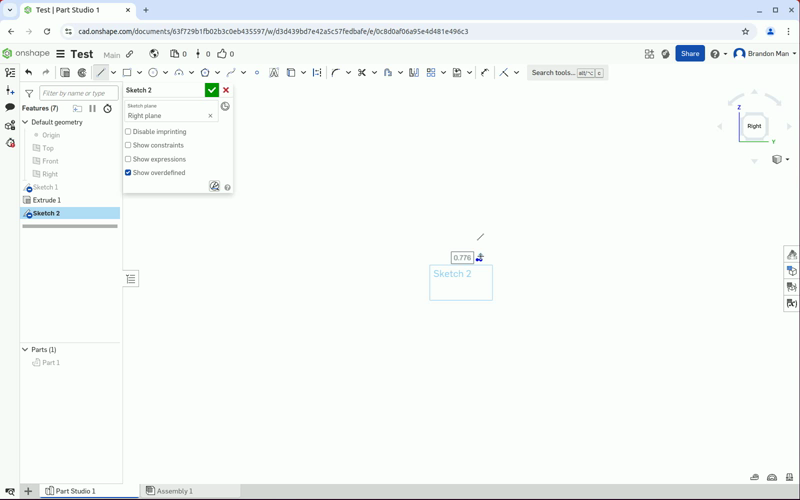
mouse_move(510, 255)
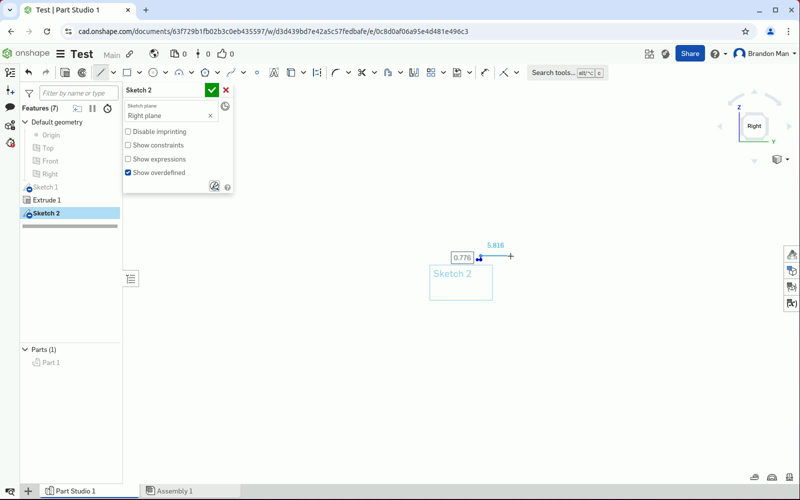
mouse_move(477, 255)
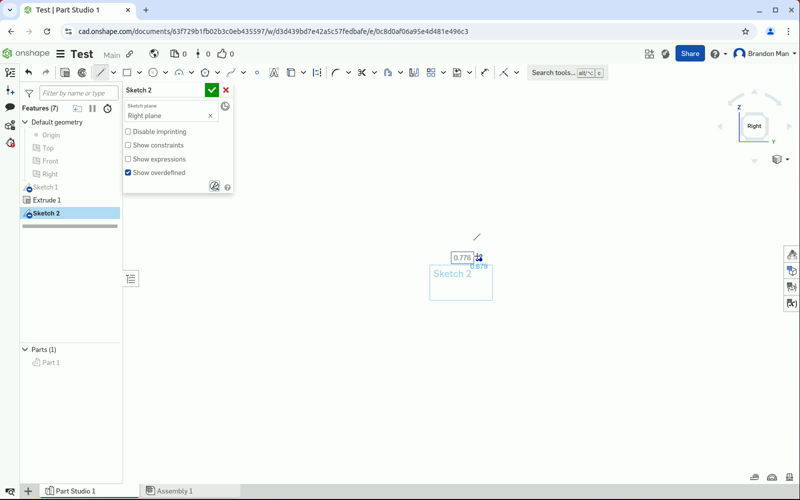
scroll(6)
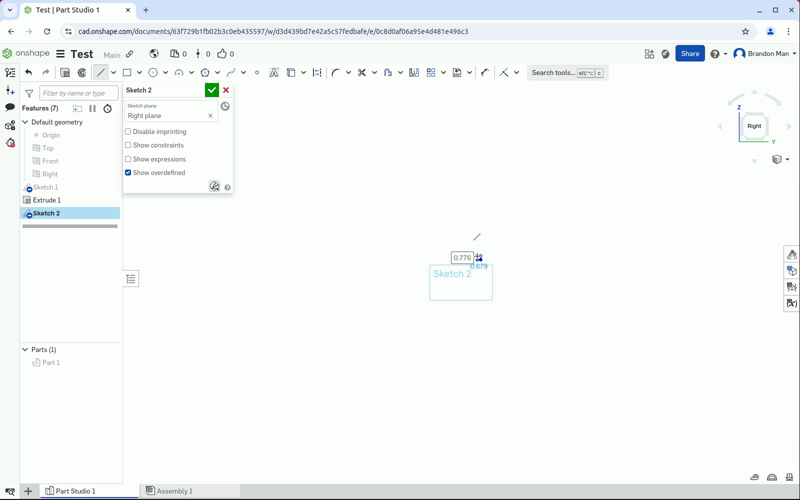
scroll(6)
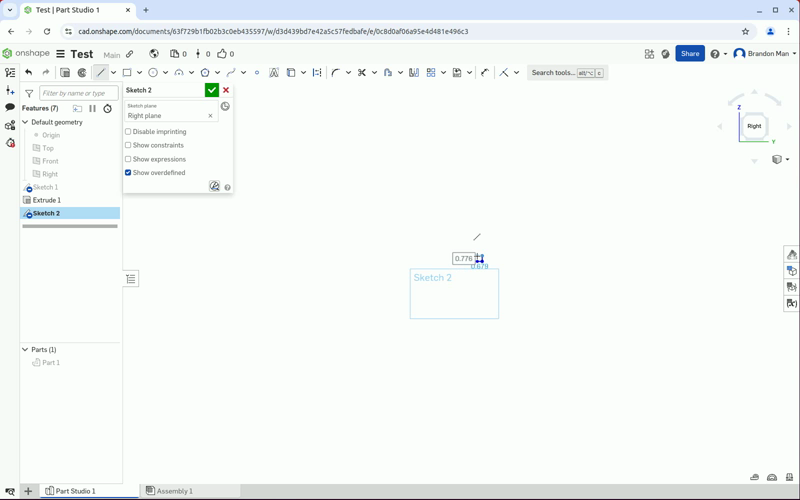
scroll(6)
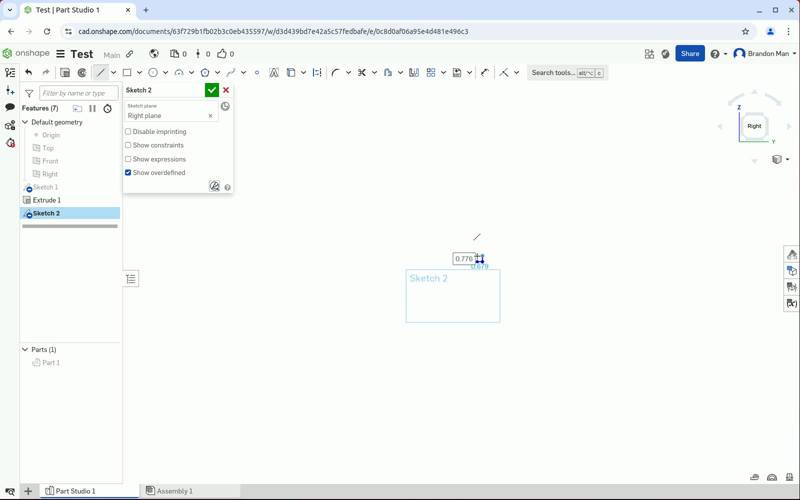
scroll(6)
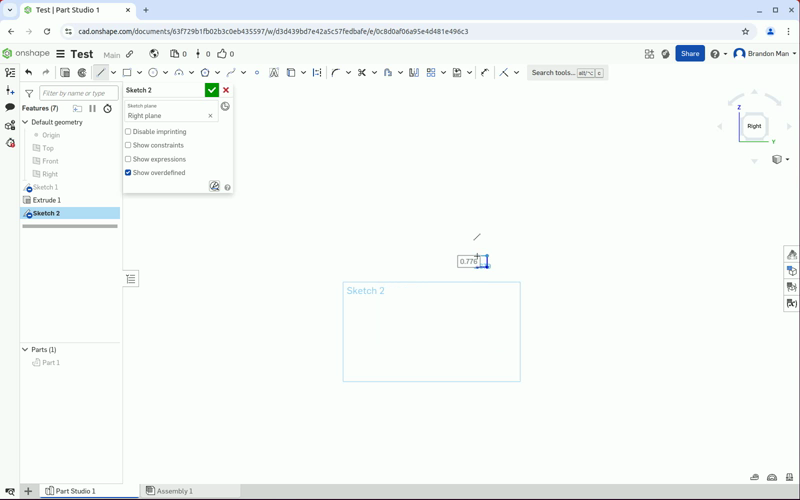
scroll(6)
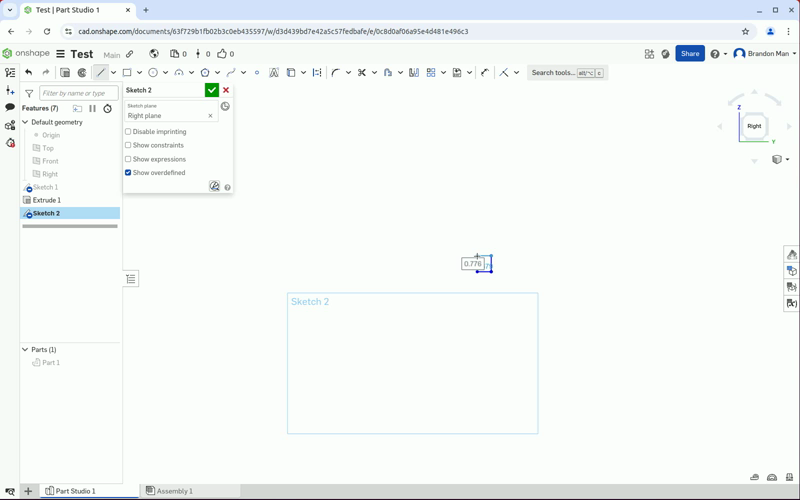
scroll(6)
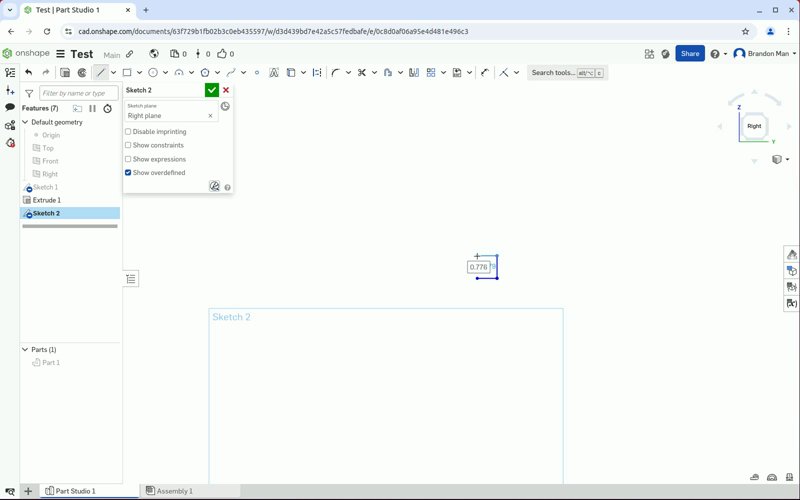
scroll(6)
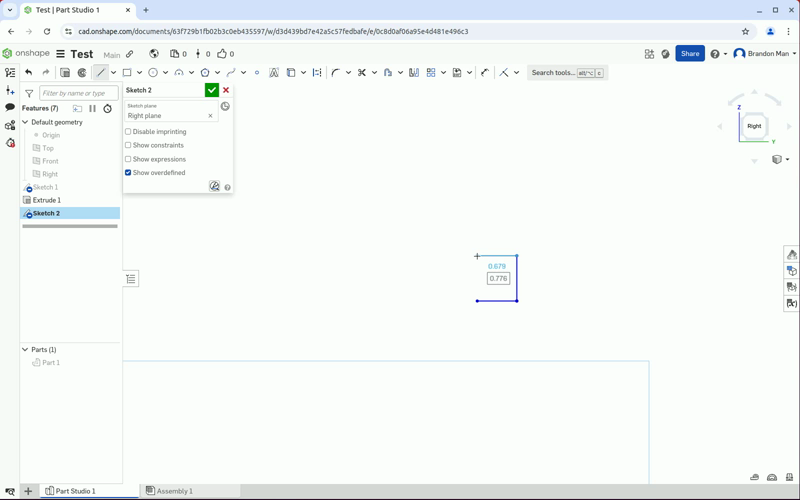
click(477, 255)
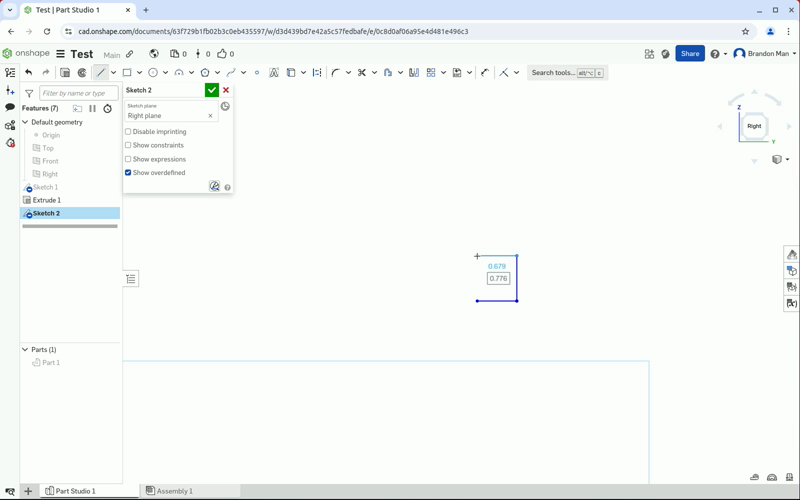
scroll(-6)
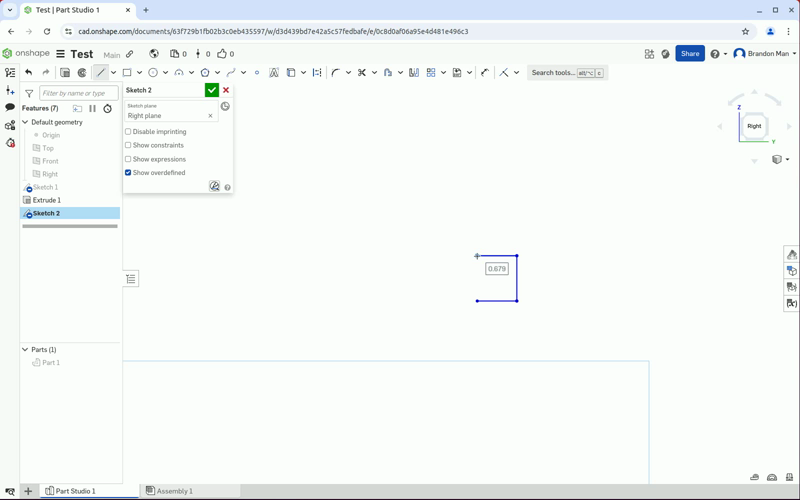
scroll(-6)
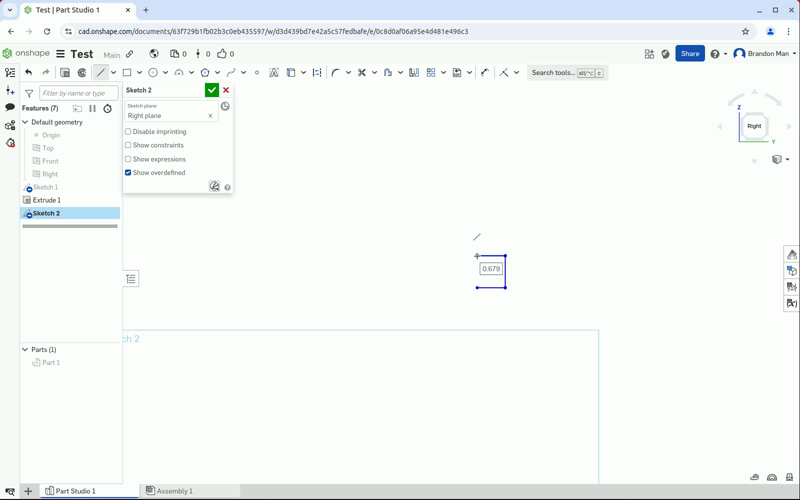
scroll(-6)
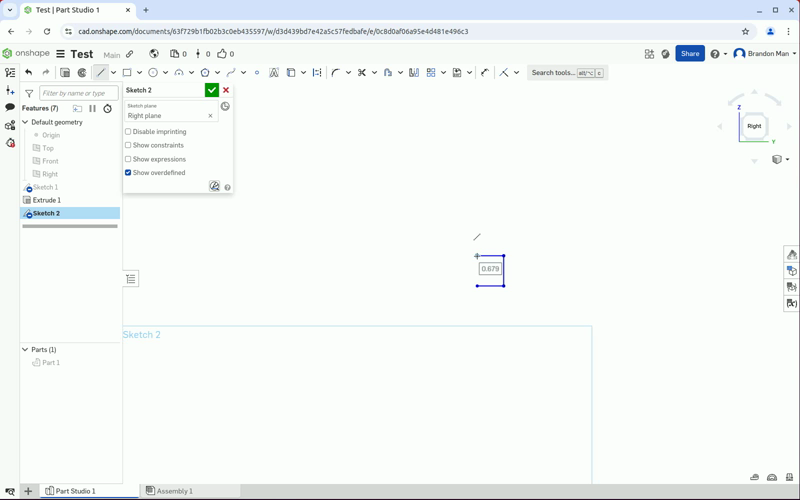
scroll(-6)
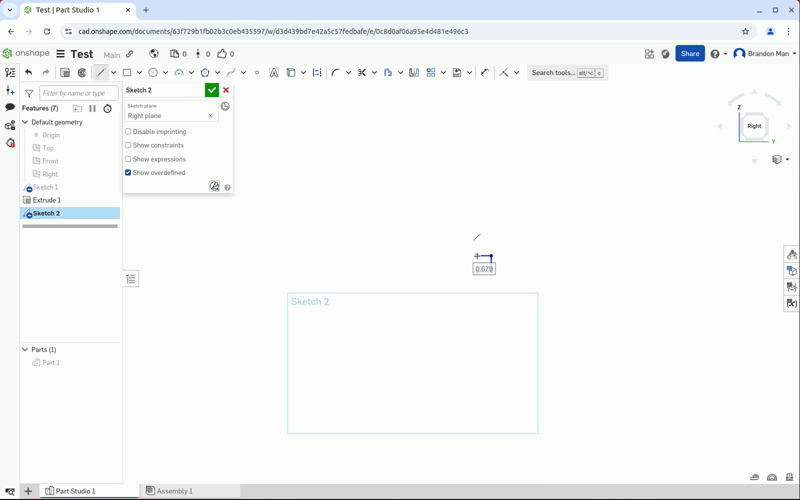
scroll(-6)
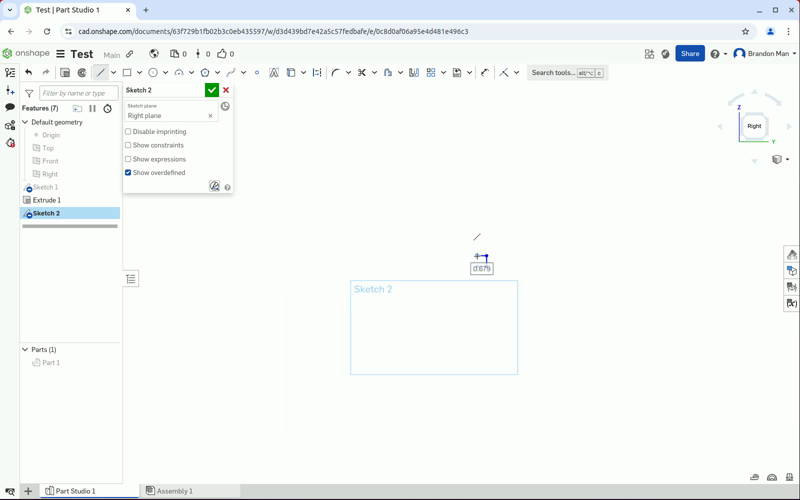
scroll(-6)
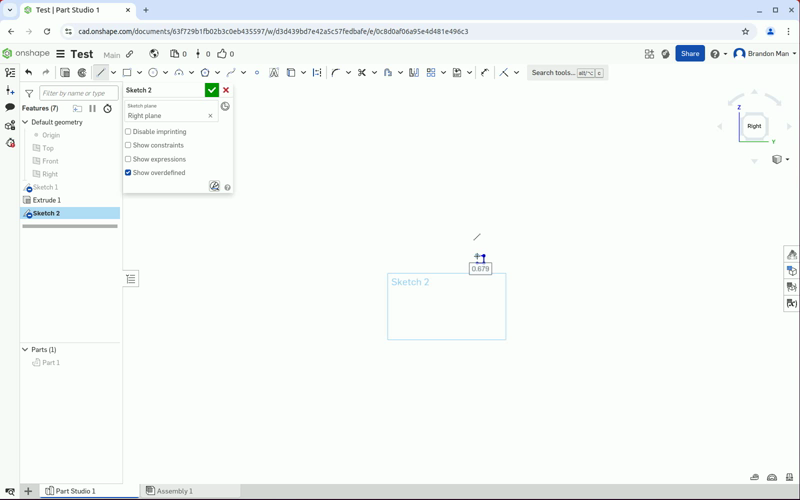
scroll(-6)
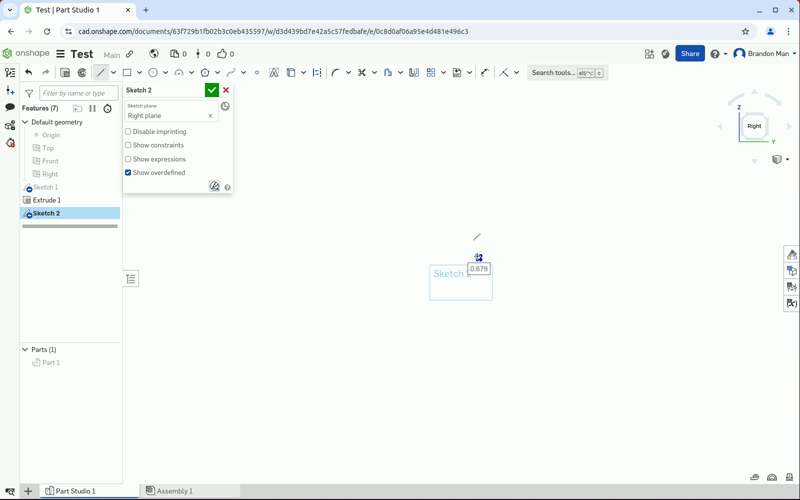
key_up(shift)
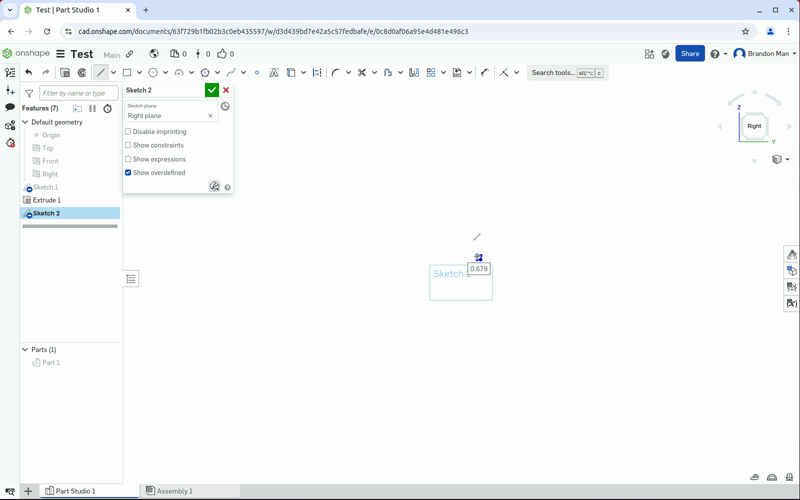
mouse_move(507, 255)
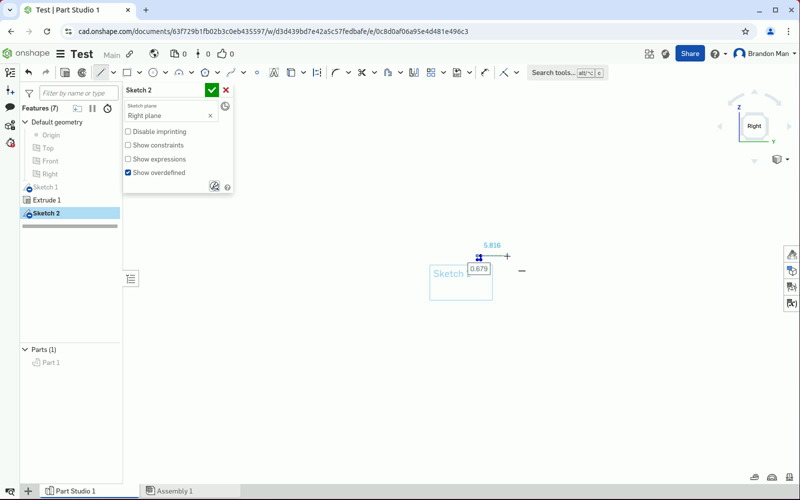
key_down(shift)
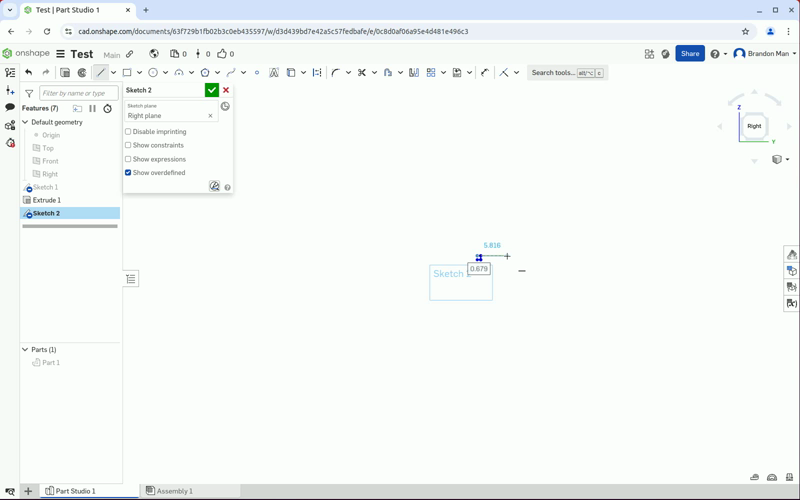
mouse_move(477, 259)
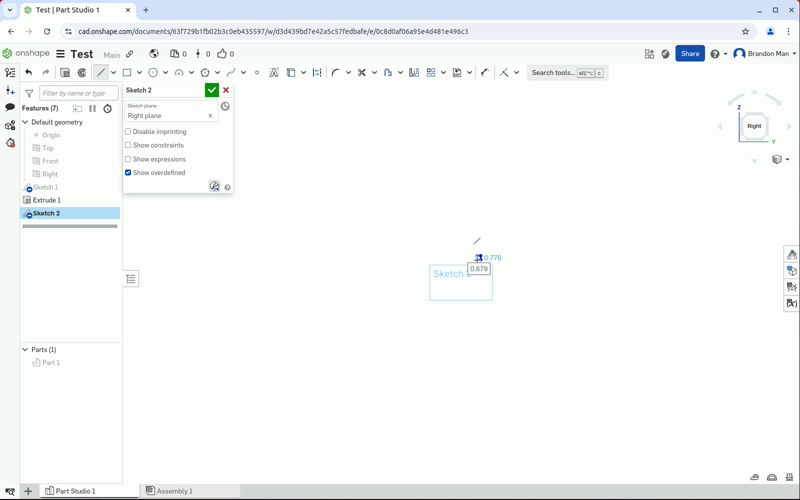
scroll(6)
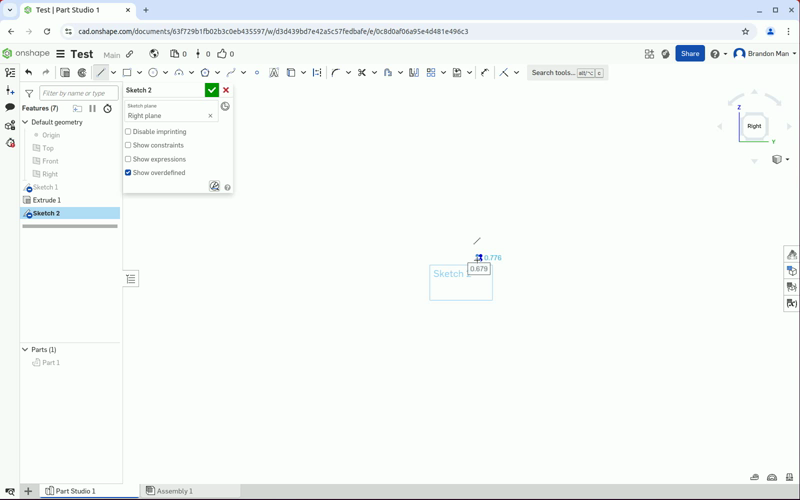
scroll(6)
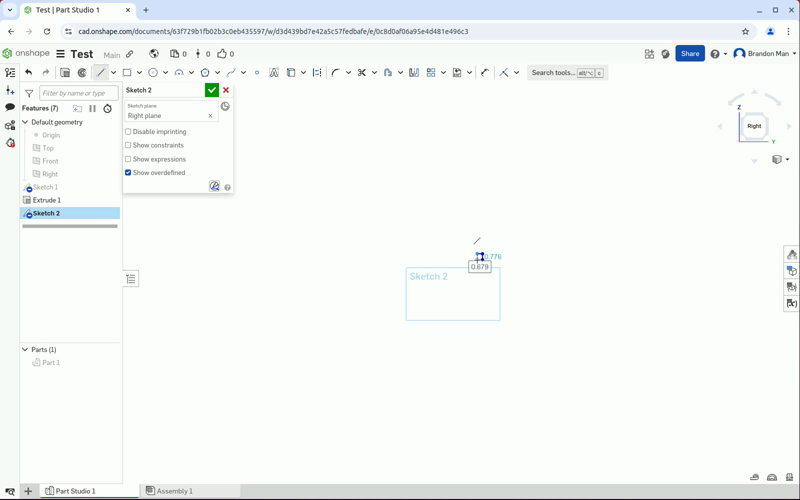
scroll(6)
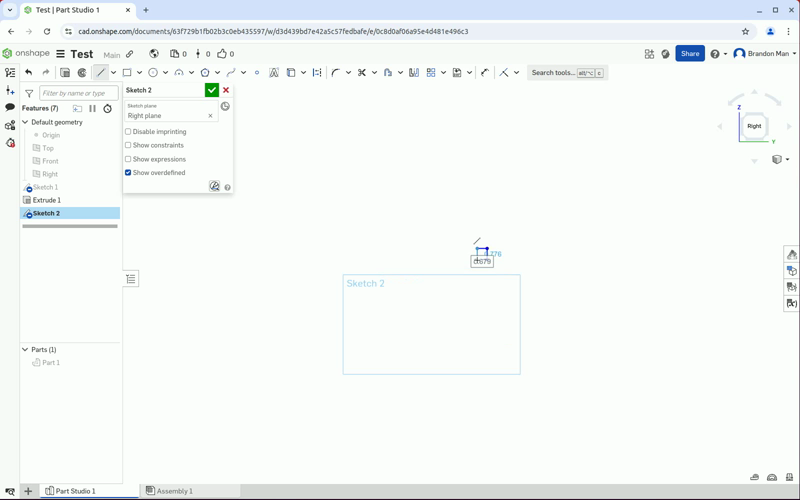
scroll(6)
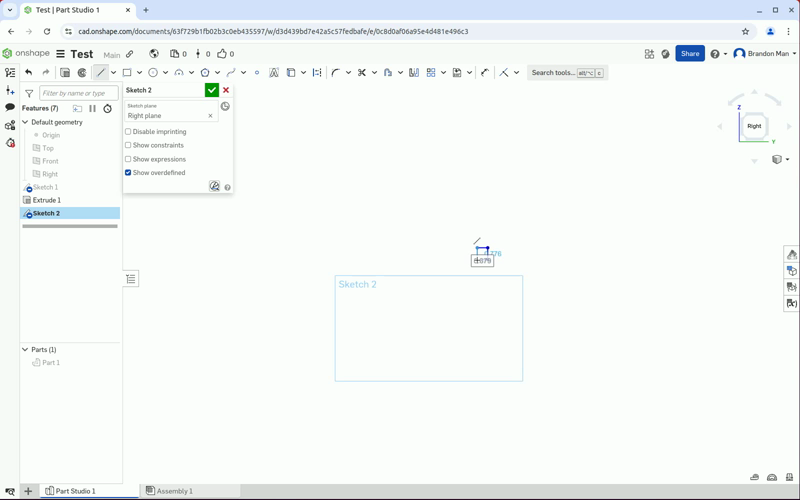
scroll(6)
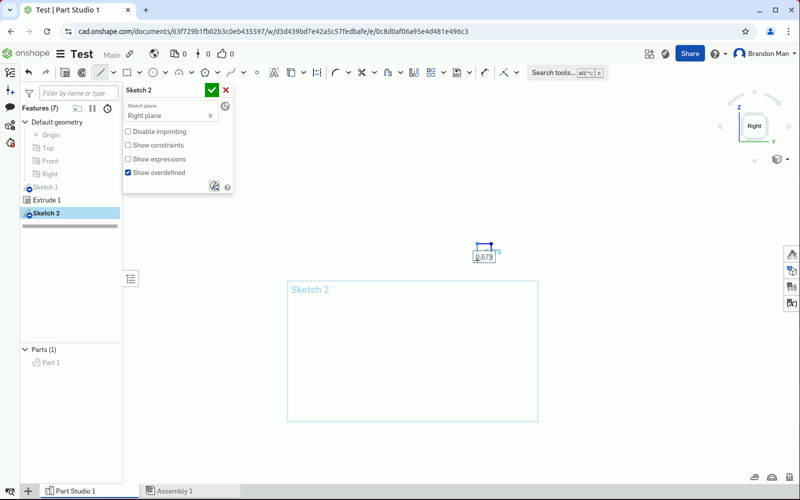
scroll(6)
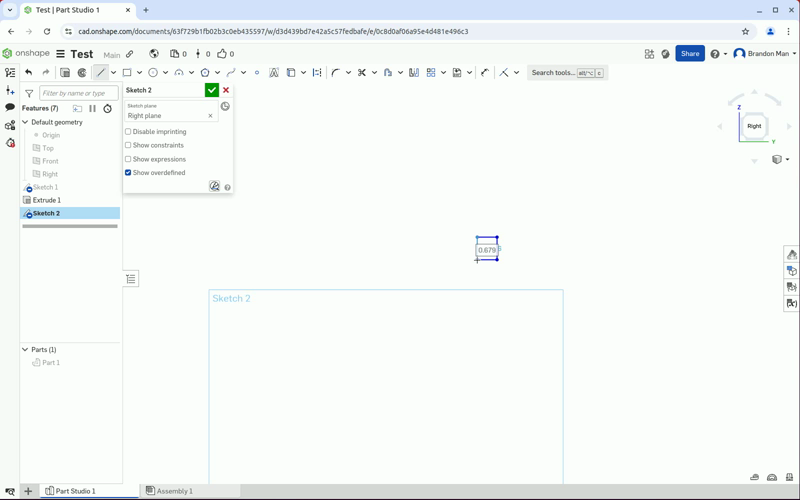
scroll(6)
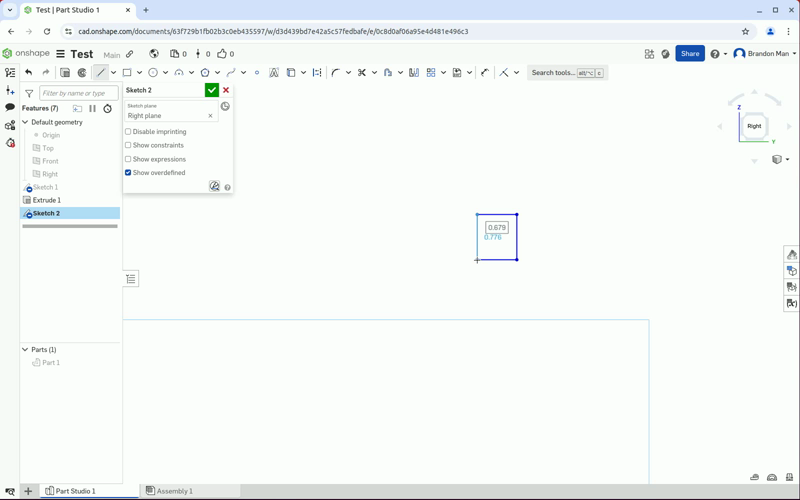
key_up(shift)
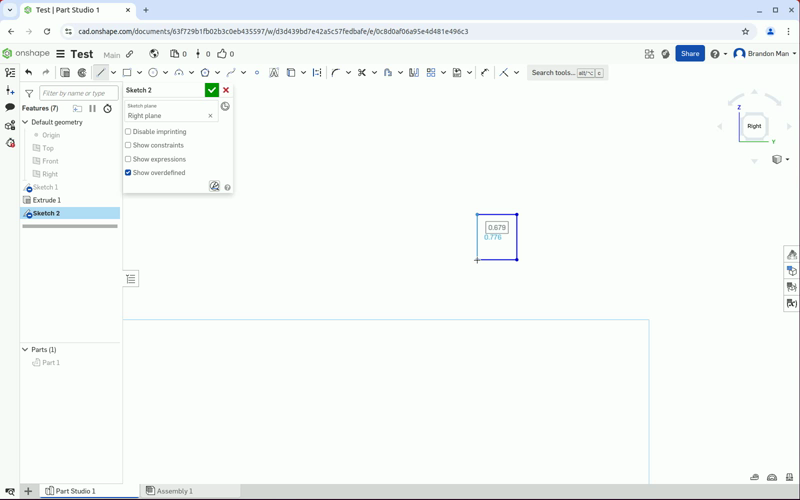
click(477, 259)
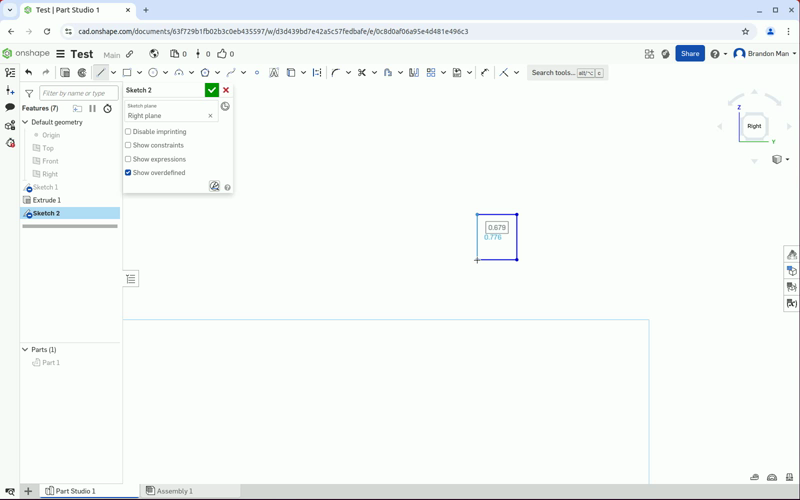
scroll(-6)
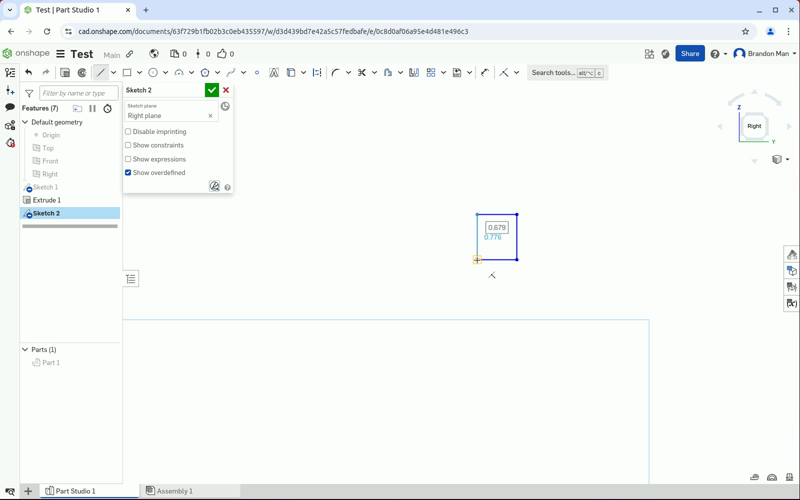
scroll(-6)
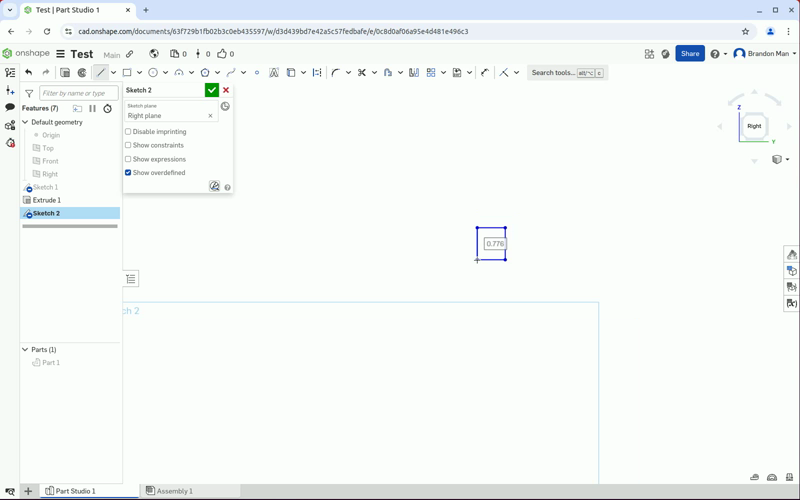
scroll(-6)
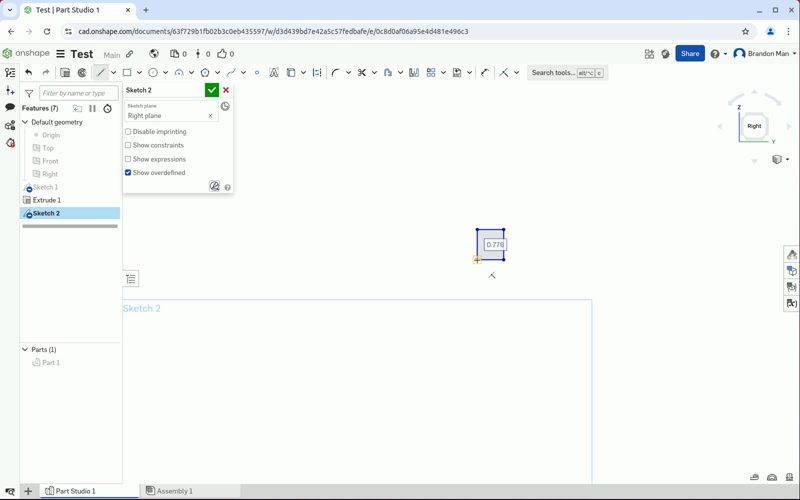
scroll(-6)
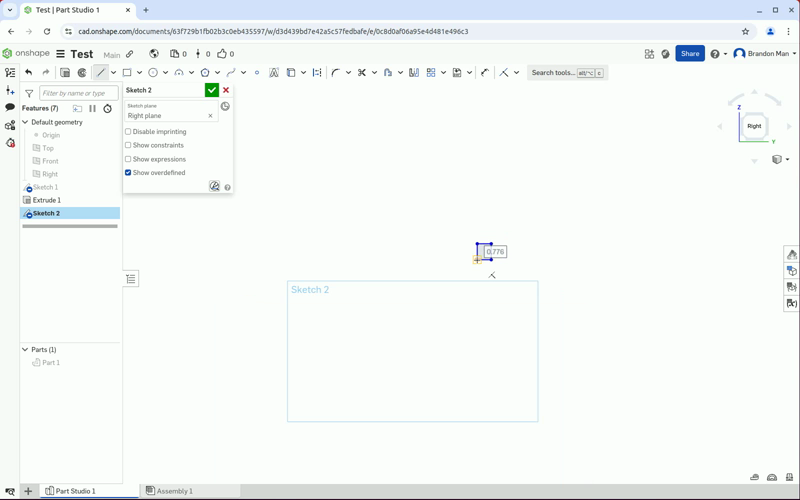
scroll(-6)
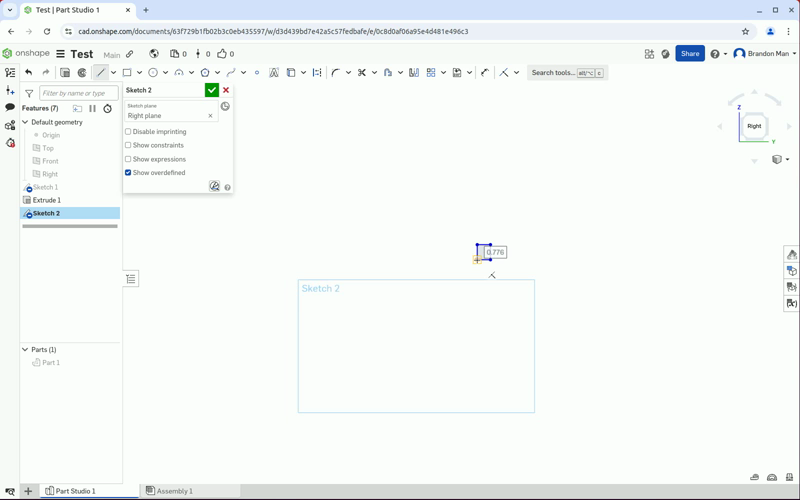
scroll(-6)
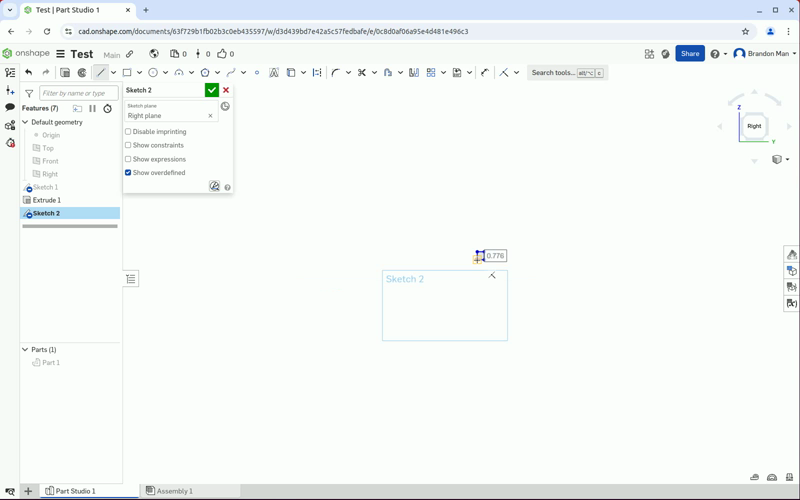
scroll(-6)
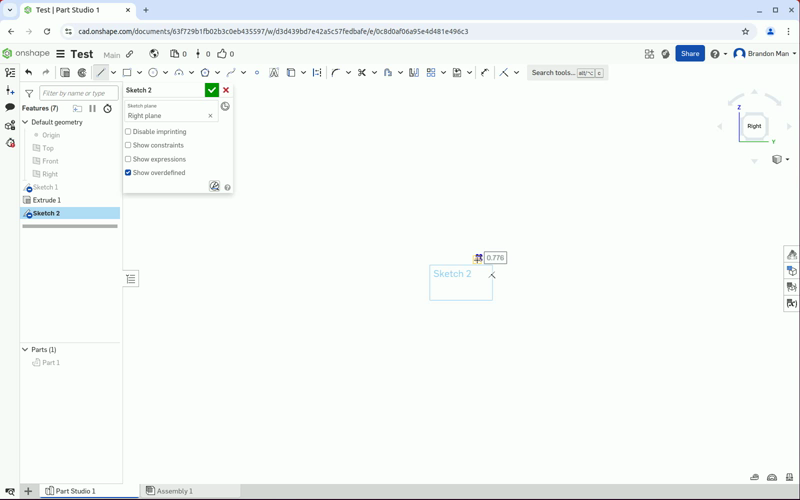
key(esc)
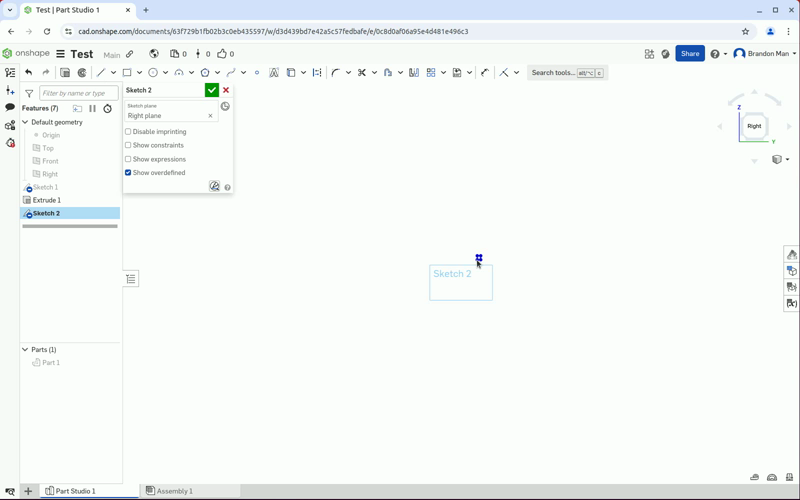
key(l)
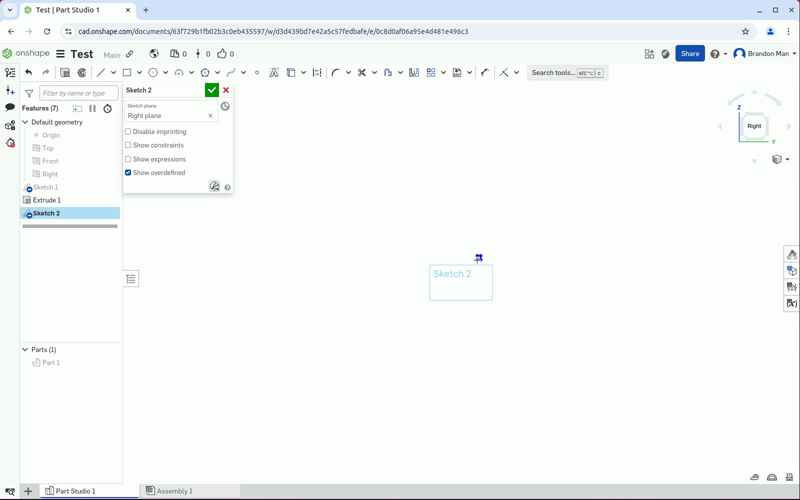
key_down(shift)
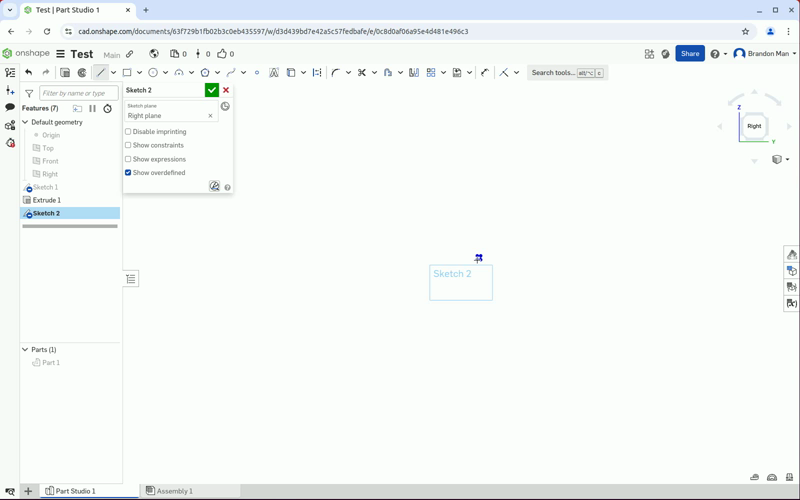
mouse_move(477, 259)
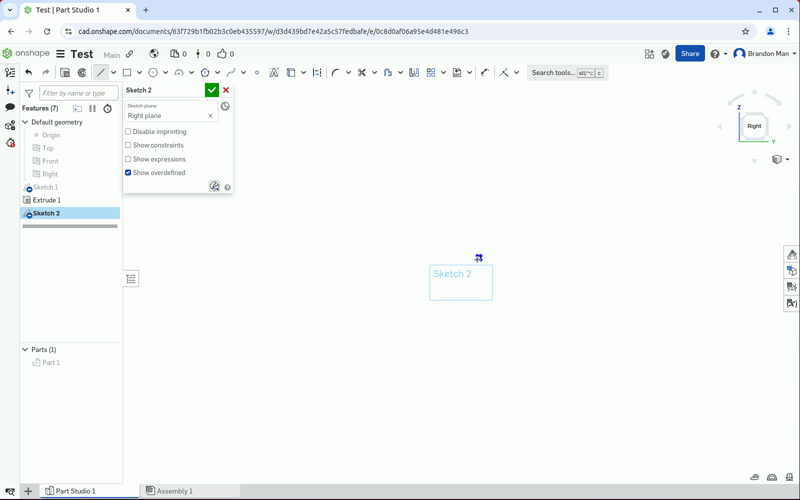
scroll(6)
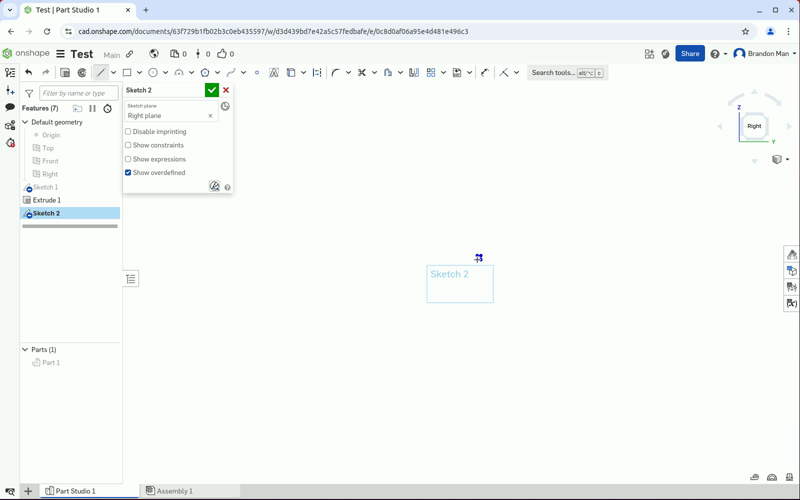
scroll(6)
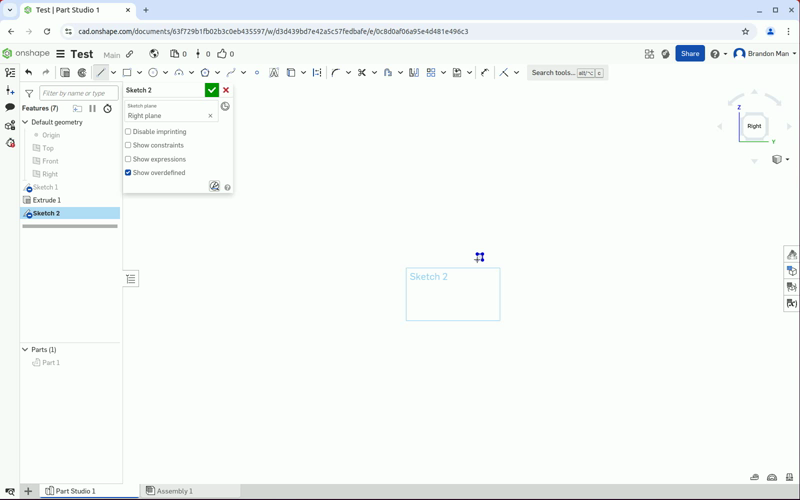
scroll(6)
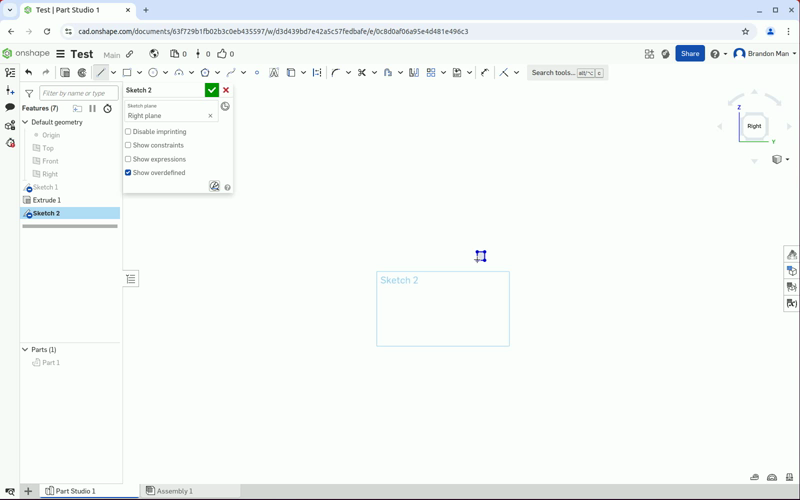
scroll(6)
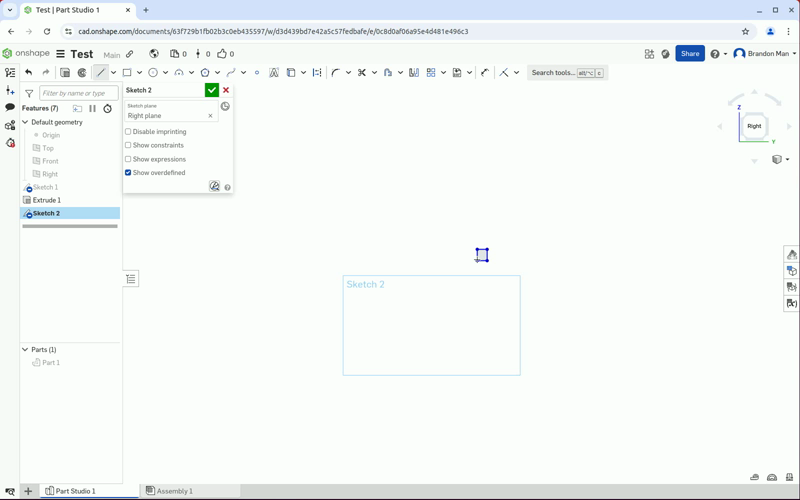
scroll(6)
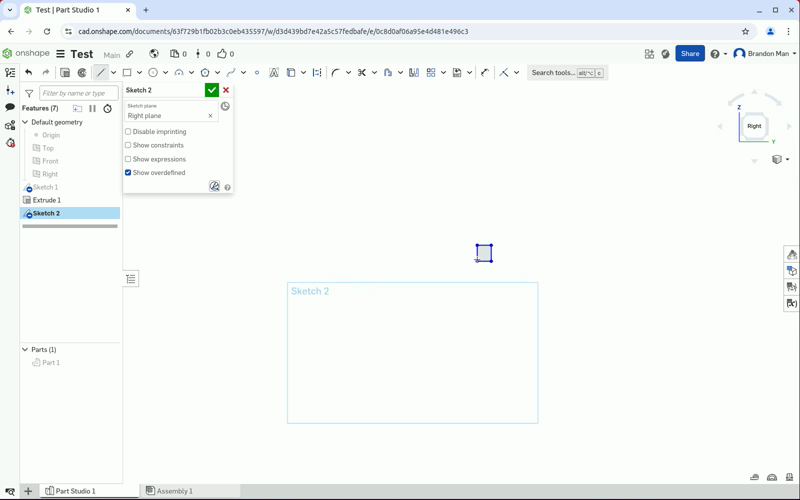
scroll(6)
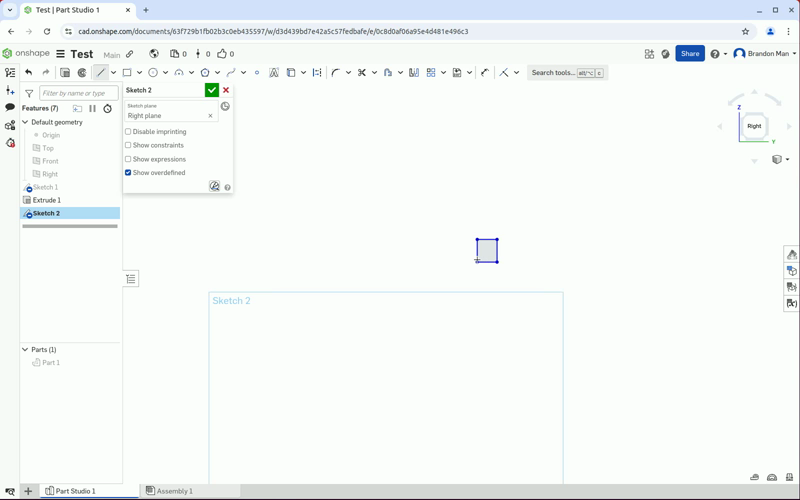
scroll(6)
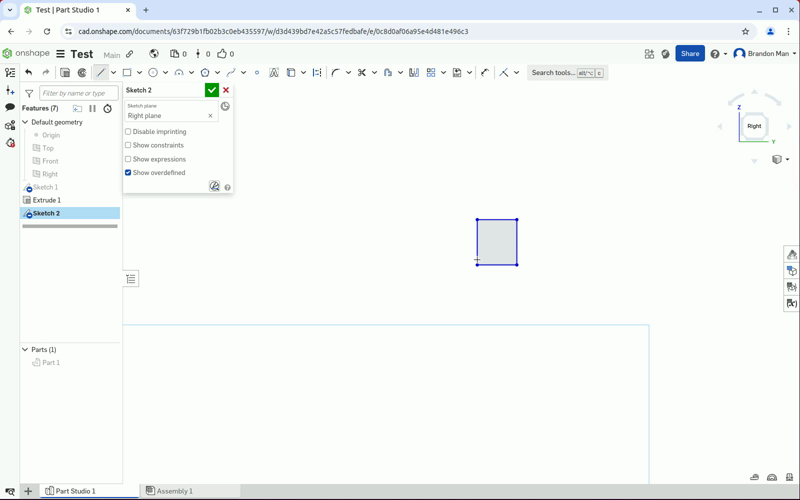
click(477, 259)
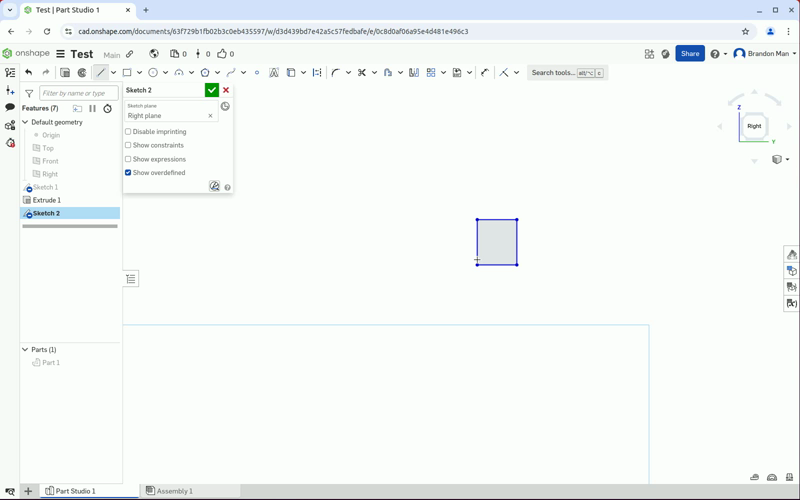
scroll(-6)
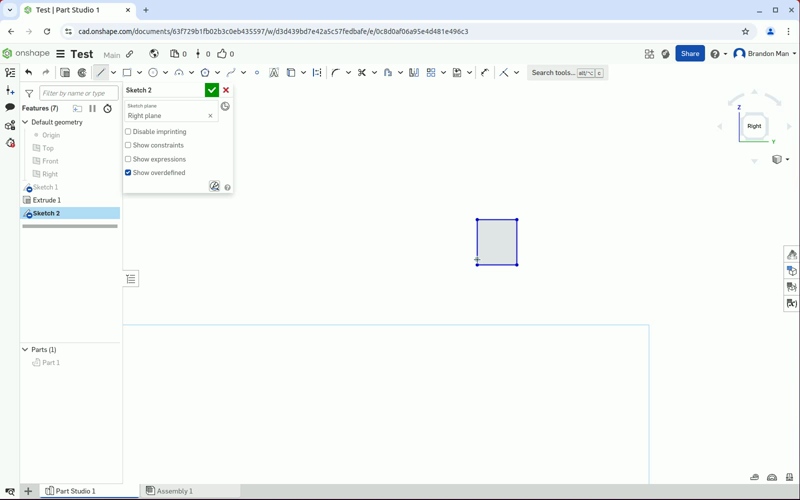
scroll(-6)
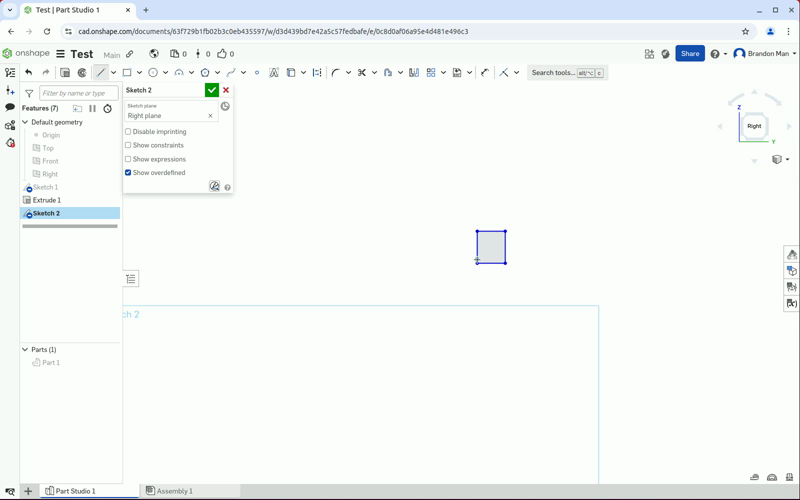
scroll(-6)
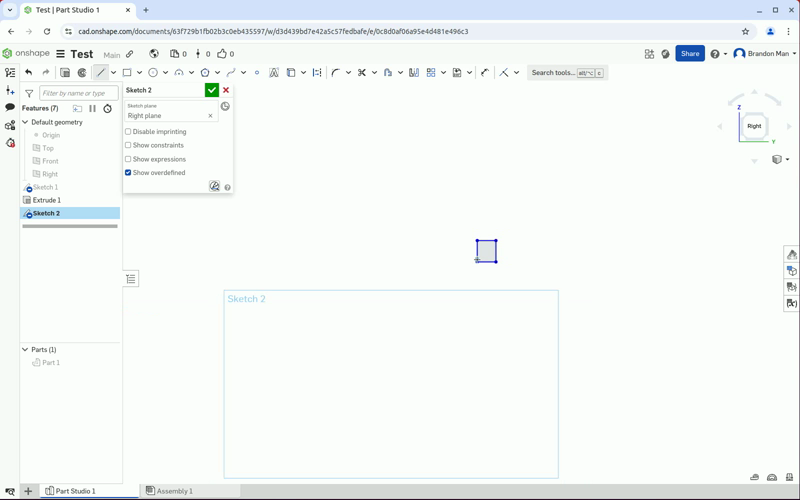
scroll(-6)
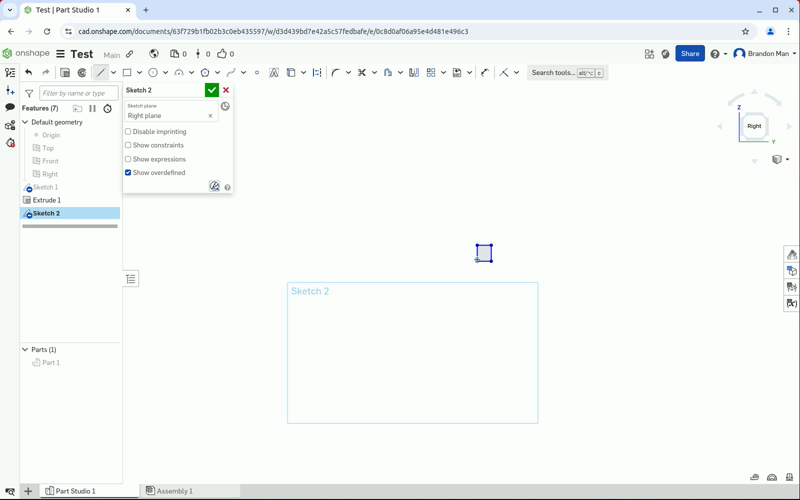
scroll(-6)
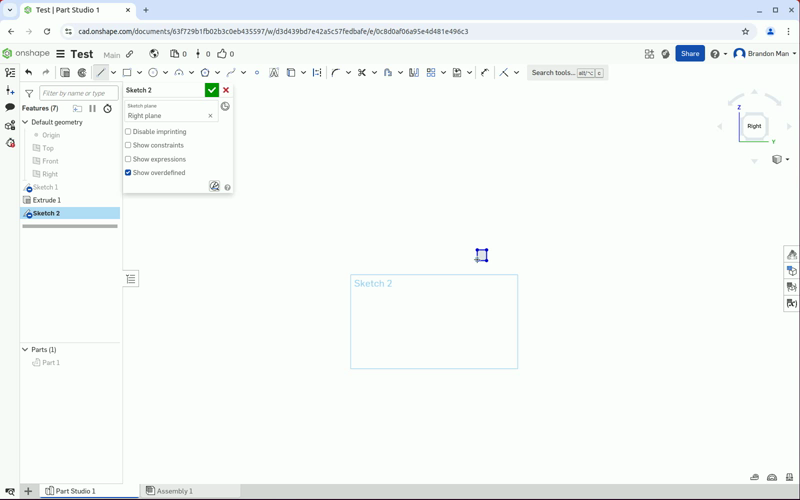
scroll(-6)
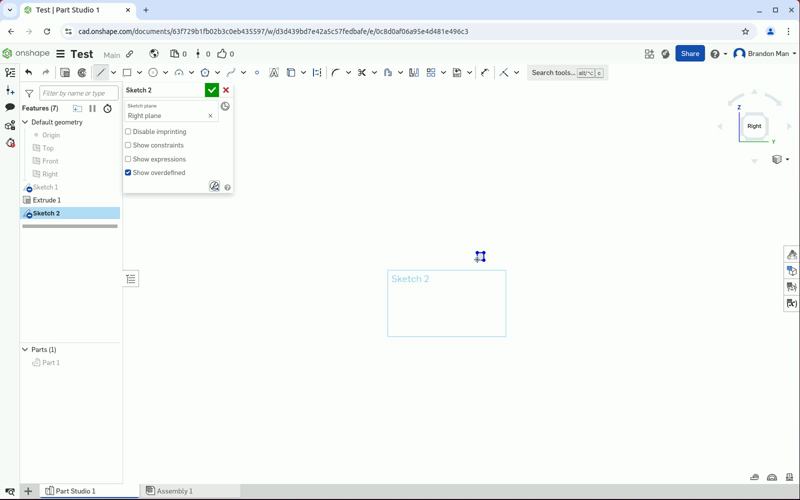
scroll(-6)
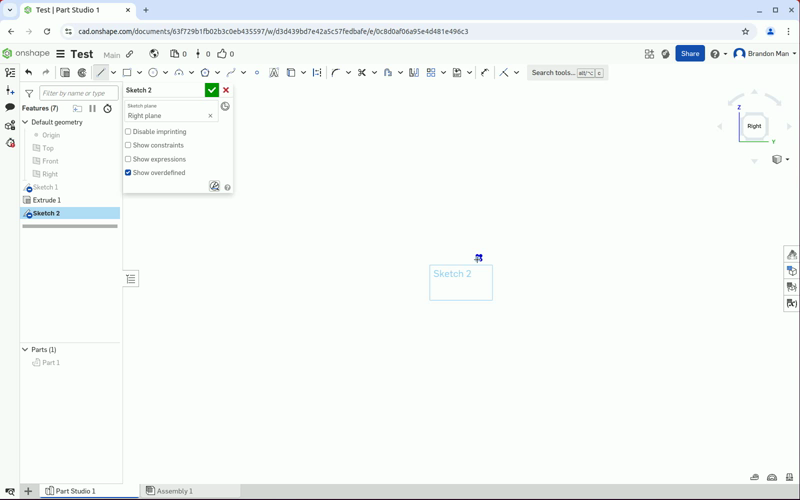
key_up(shift)
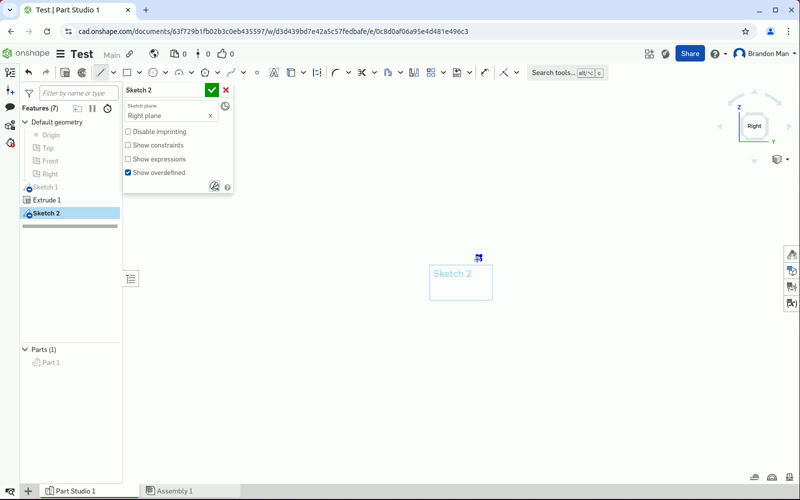
key_down(shift)
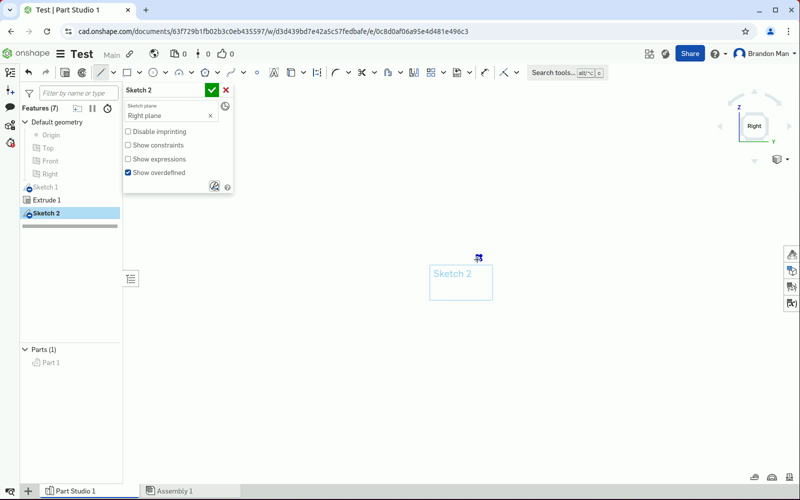
mouse_move(507, 259)
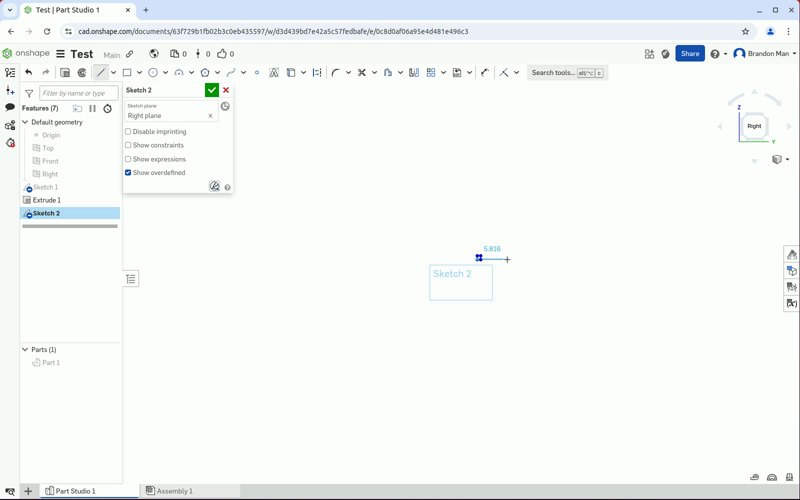
mouse_move(480, 259)
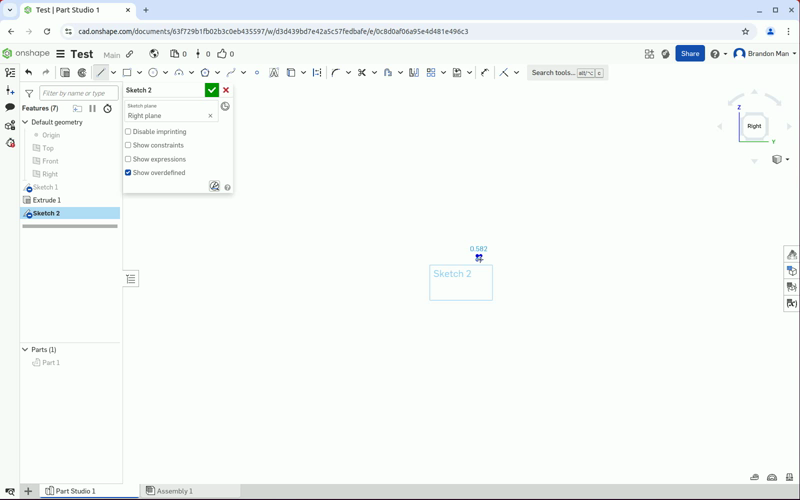
scroll(6)
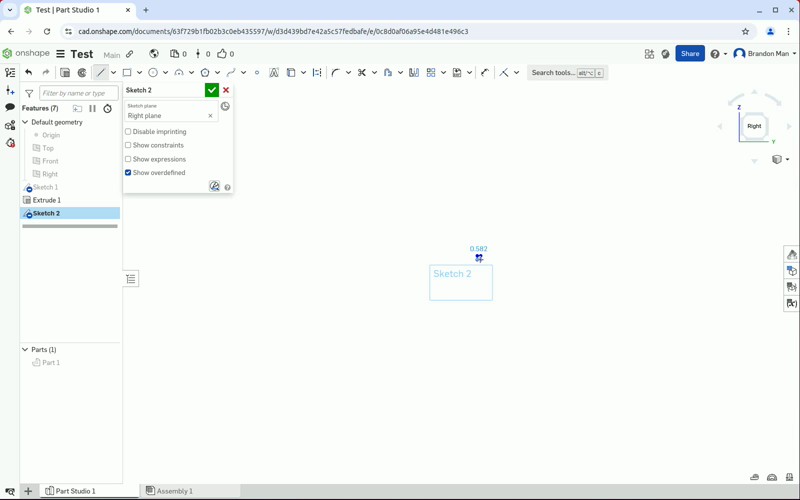
scroll(6)
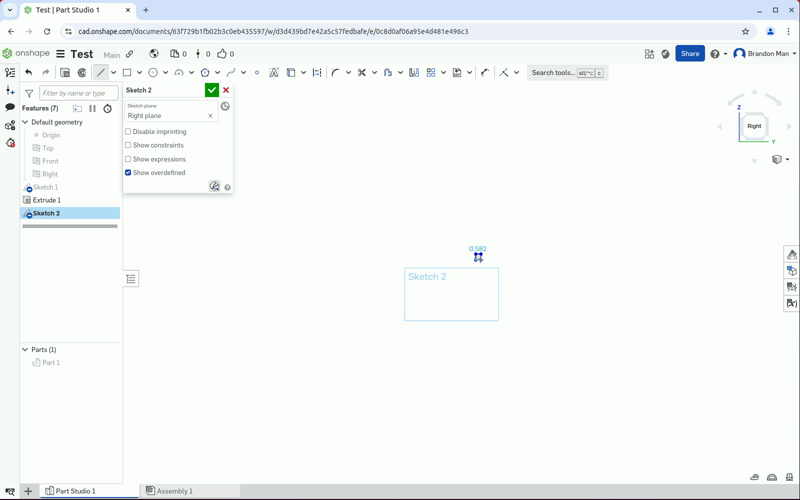
scroll(6)
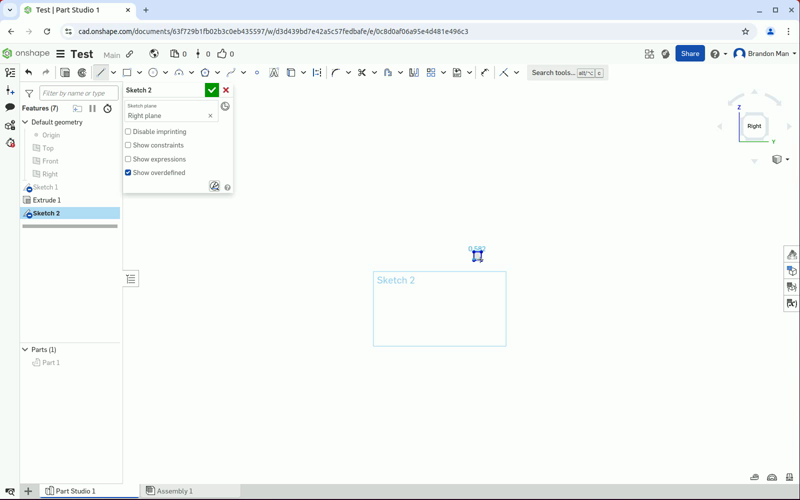
scroll(6)
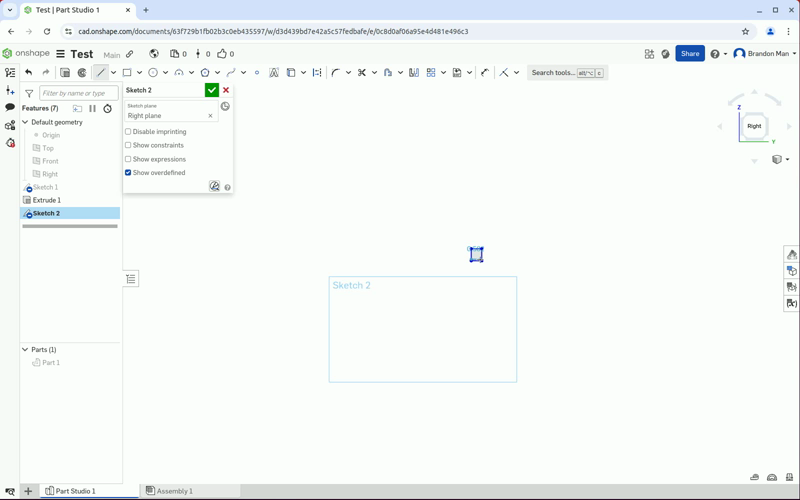
scroll(6)
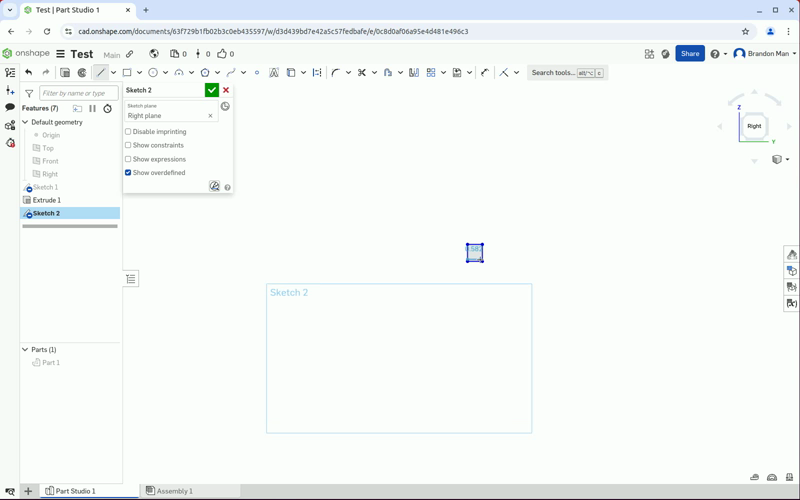
scroll(6)
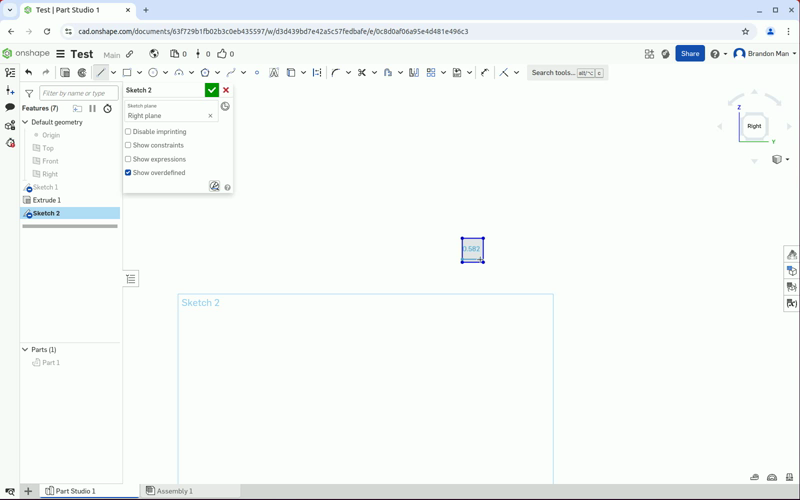
scroll(6)
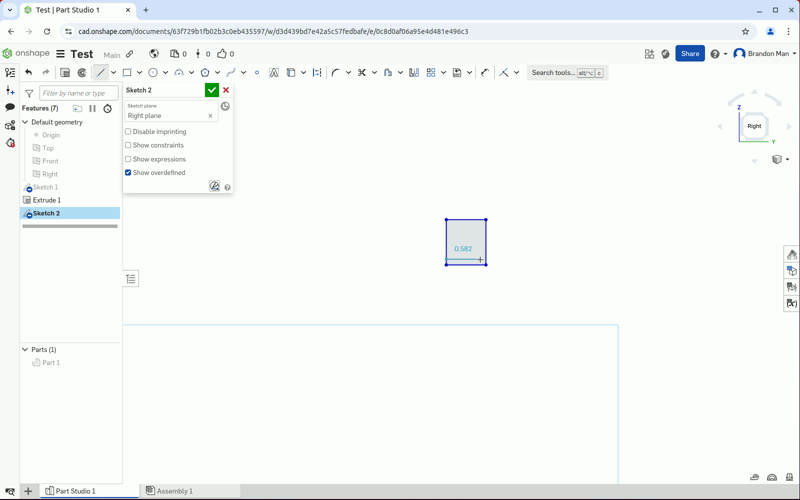
click(480, 259)
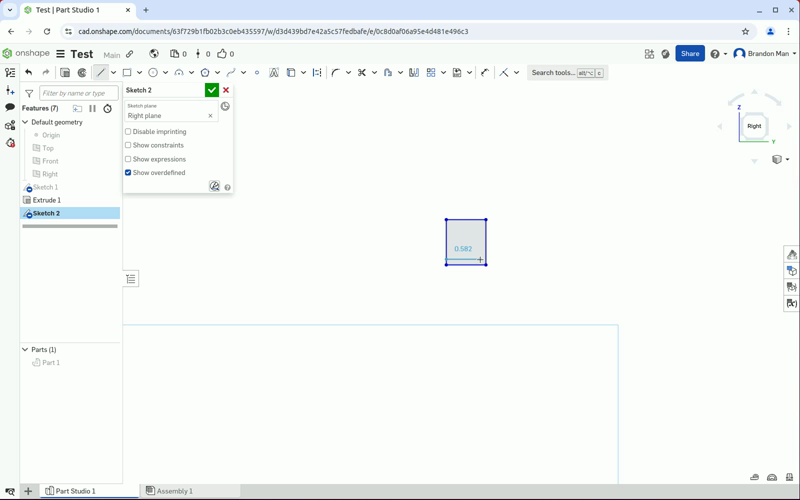
scroll(-6)
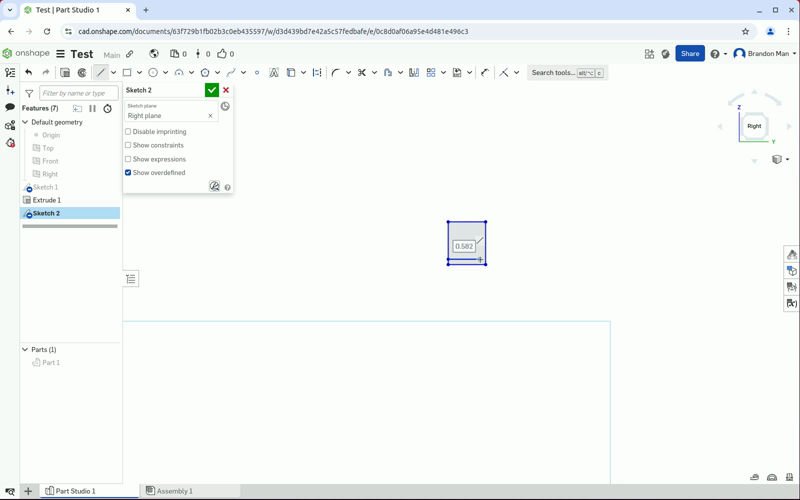
scroll(-6)
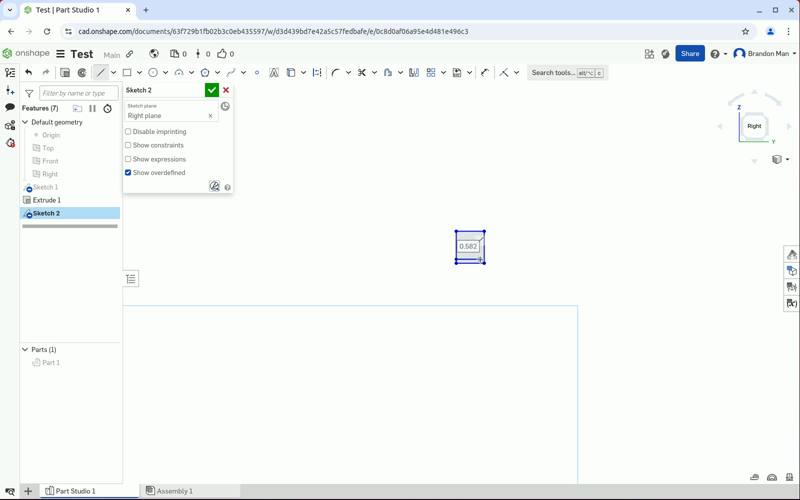
scroll(-6)
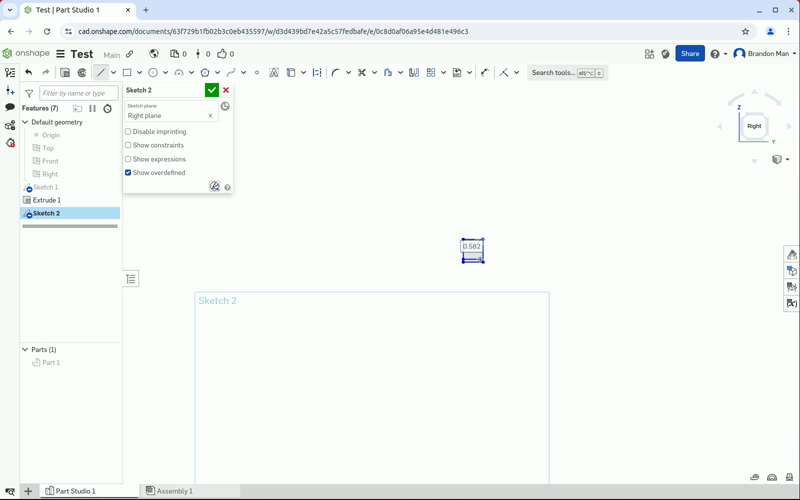
scroll(-6)
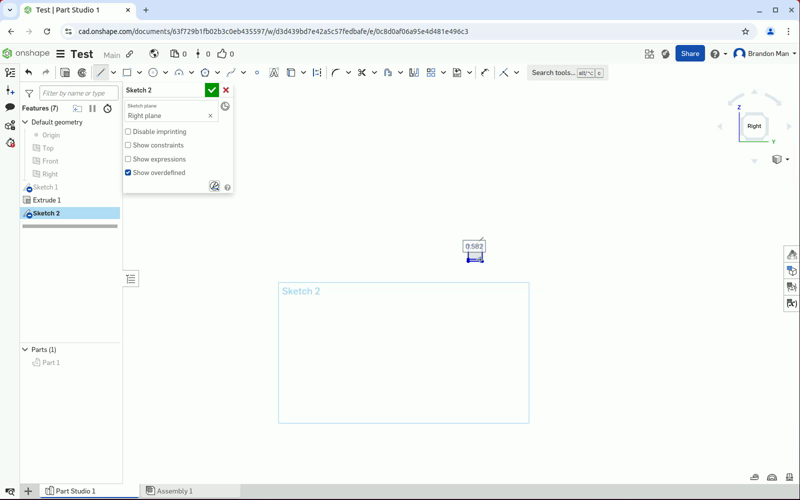
scroll(-6)
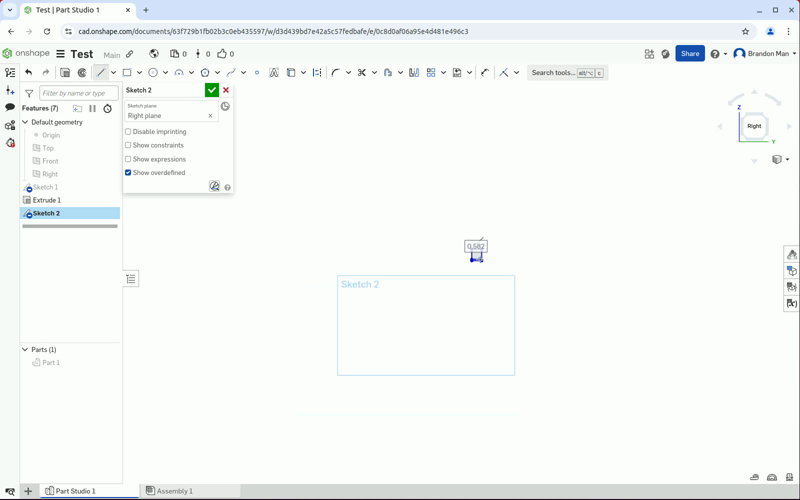
scroll(-6)
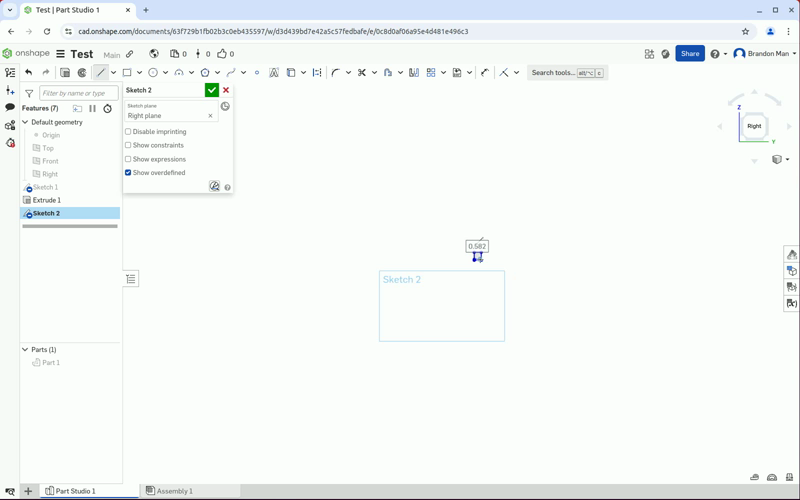
scroll(-6)
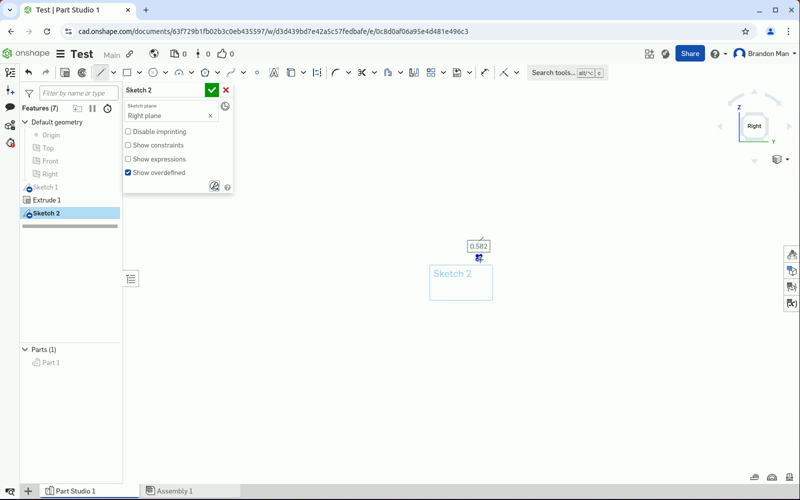
key_up(shift)
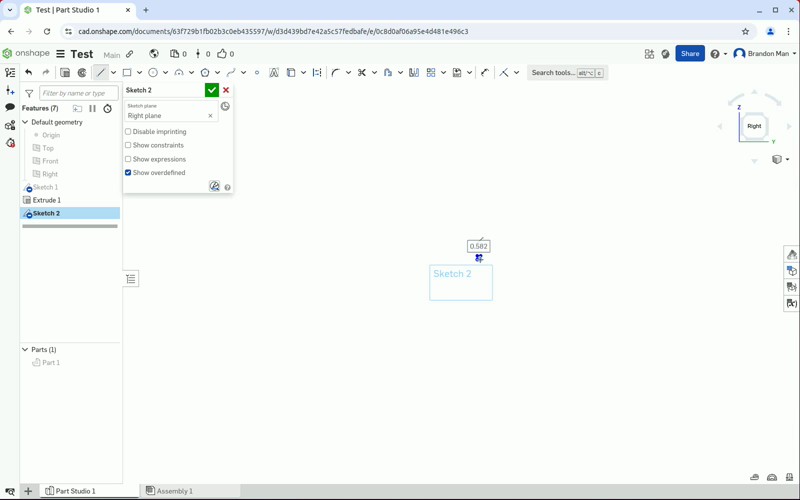
key_down(shift)
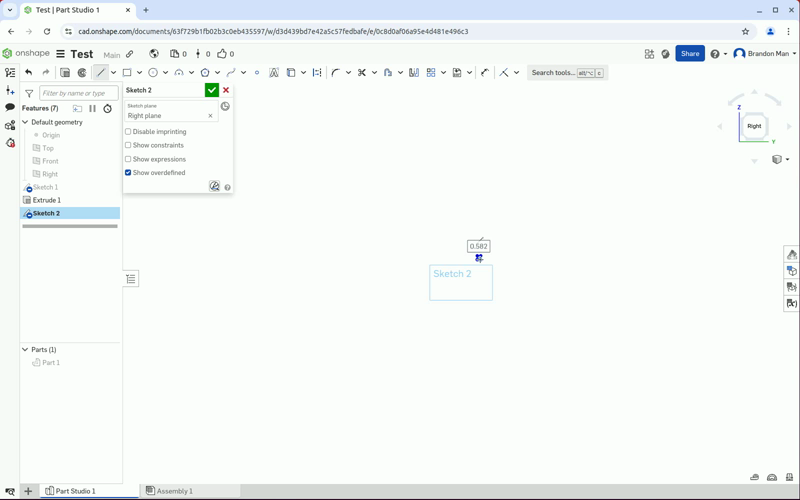
mouse_move(510, 259)
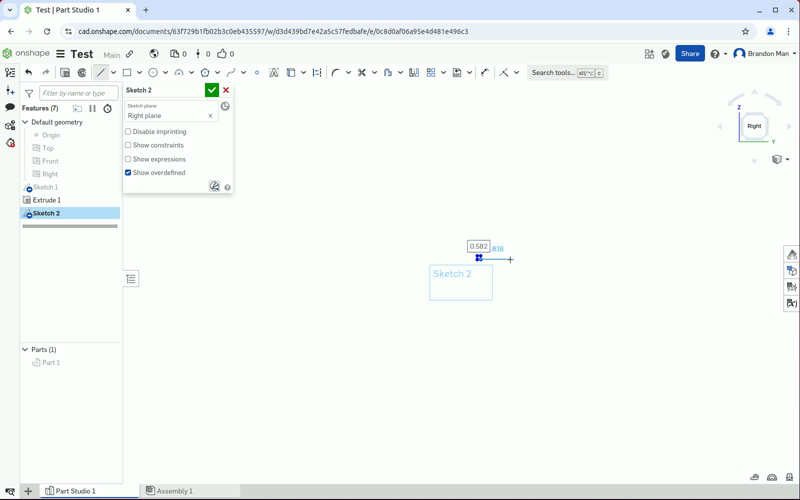
mouse_move(480, 256)
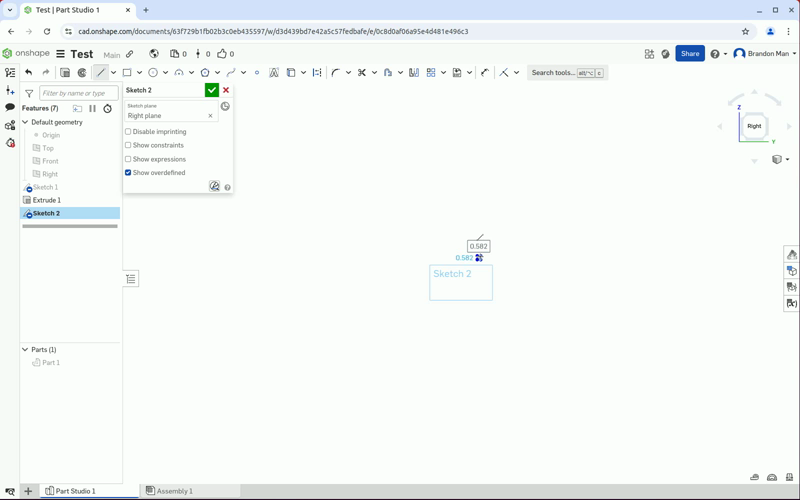
scroll(6)
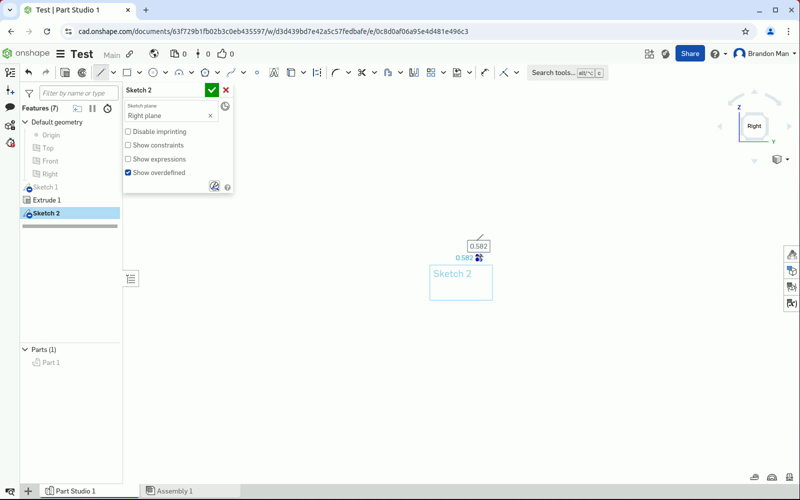
scroll(6)
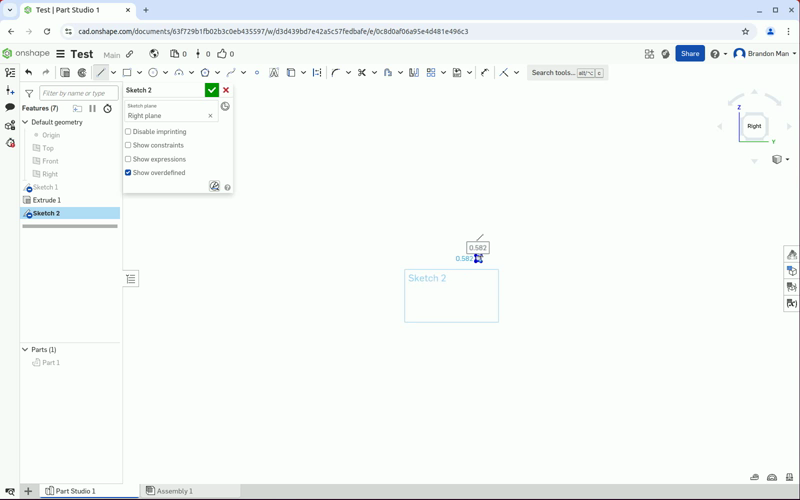
scroll(6)
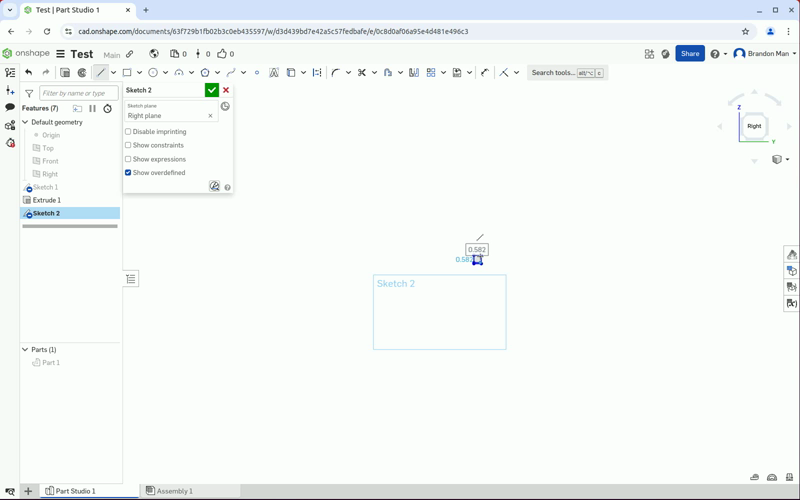
scroll(6)
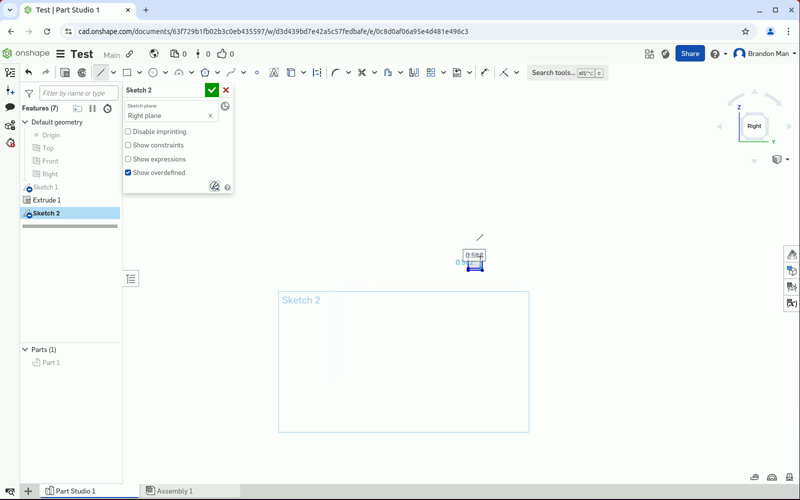
scroll(6)
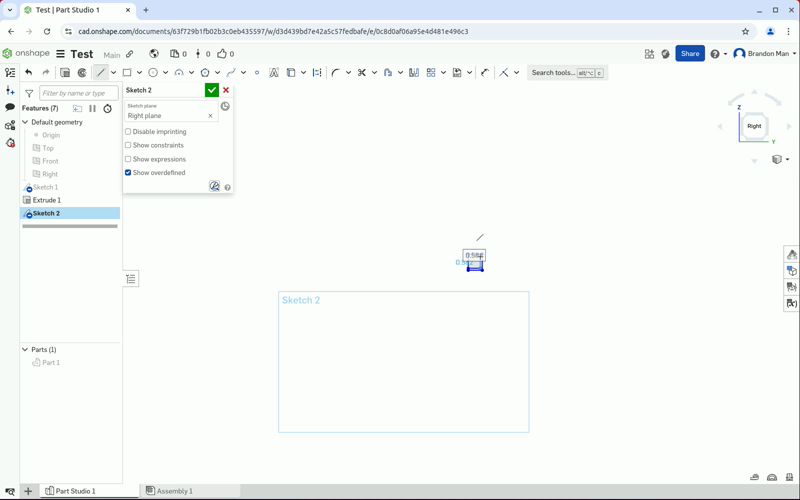
scroll(6)
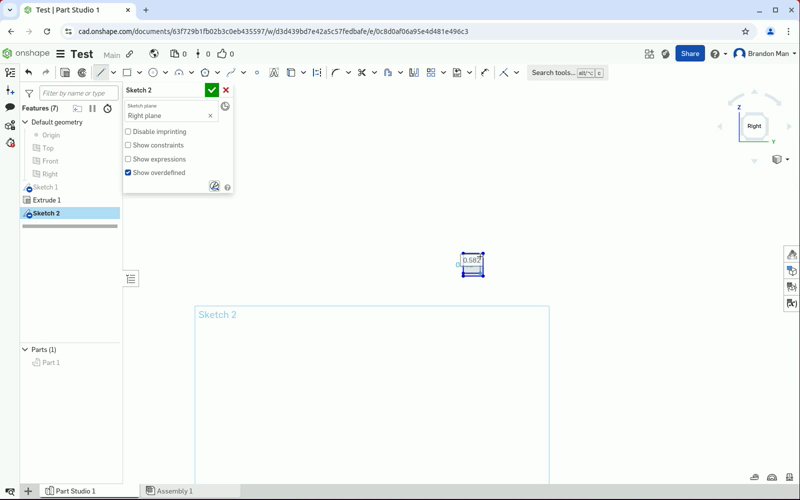
scroll(6)
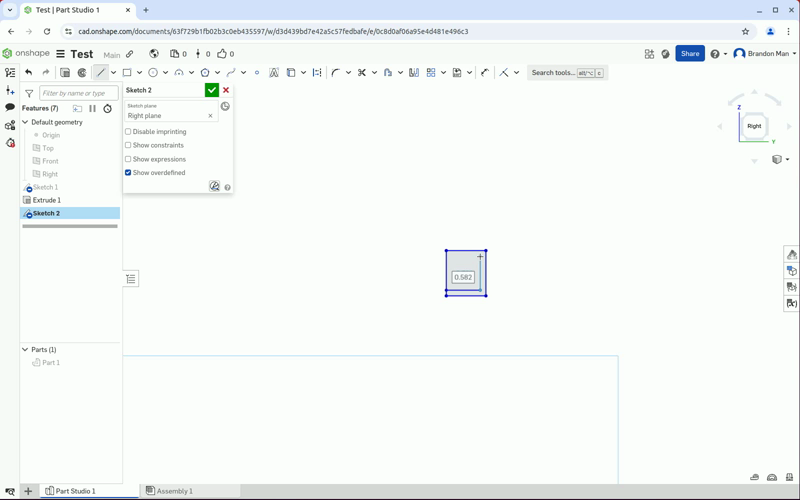
click(480, 256)
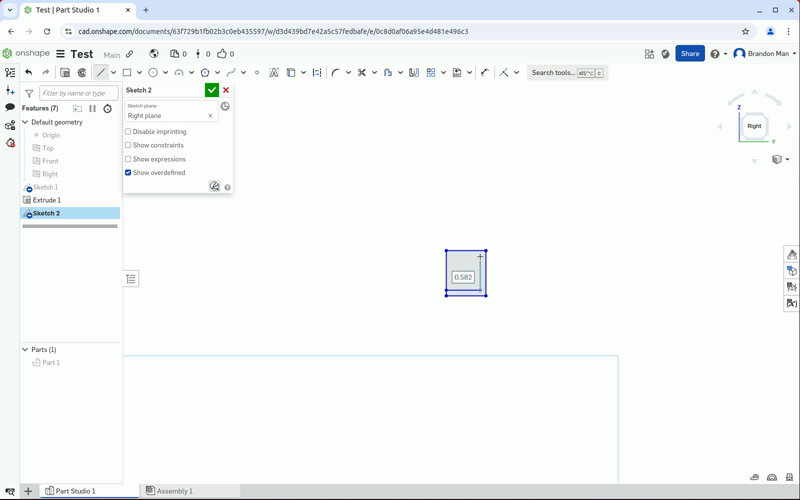
scroll(-6)
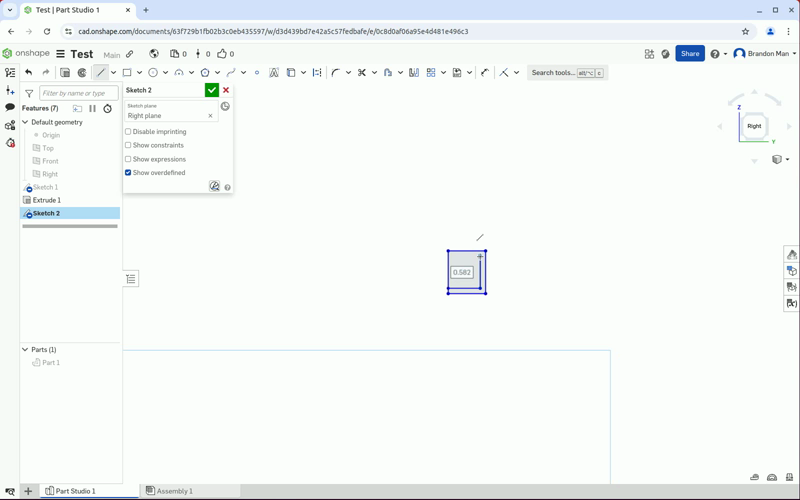
scroll(-6)
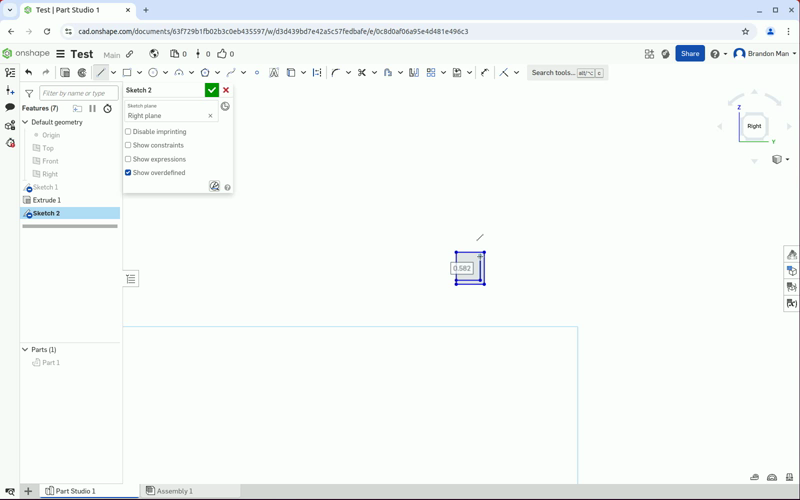
scroll(-6)
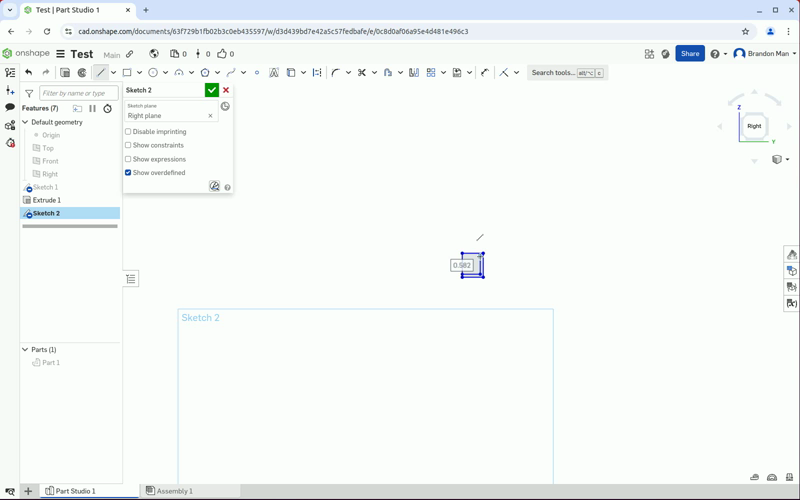
scroll(-6)
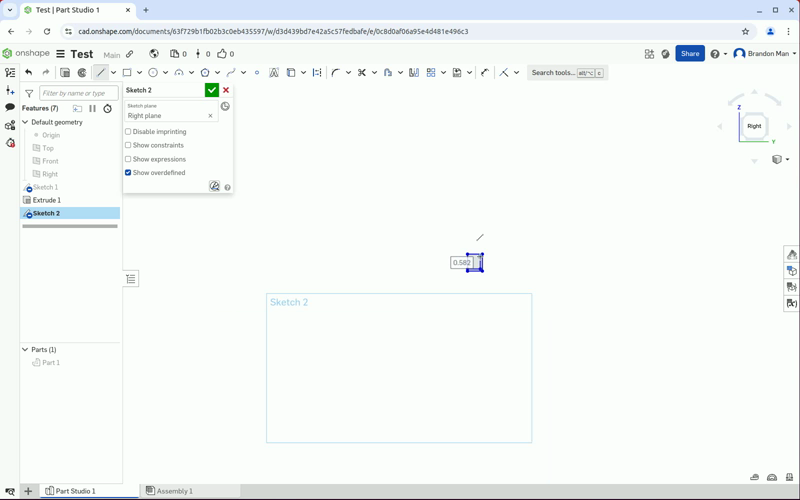
scroll(-6)
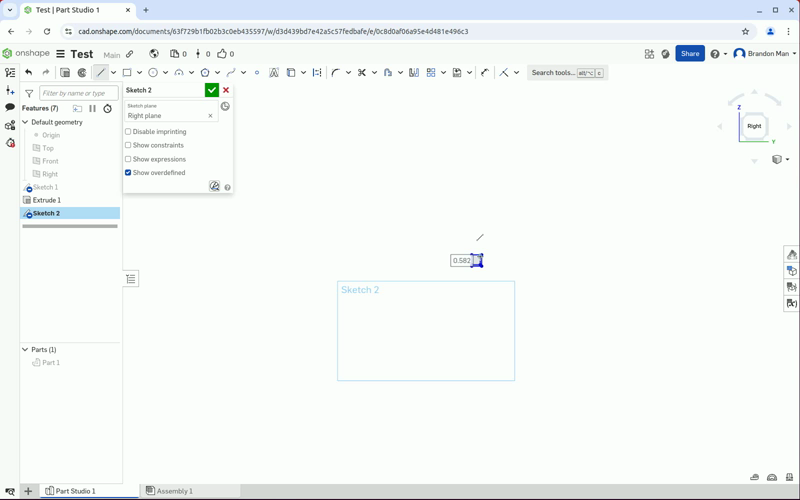
scroll(-6)
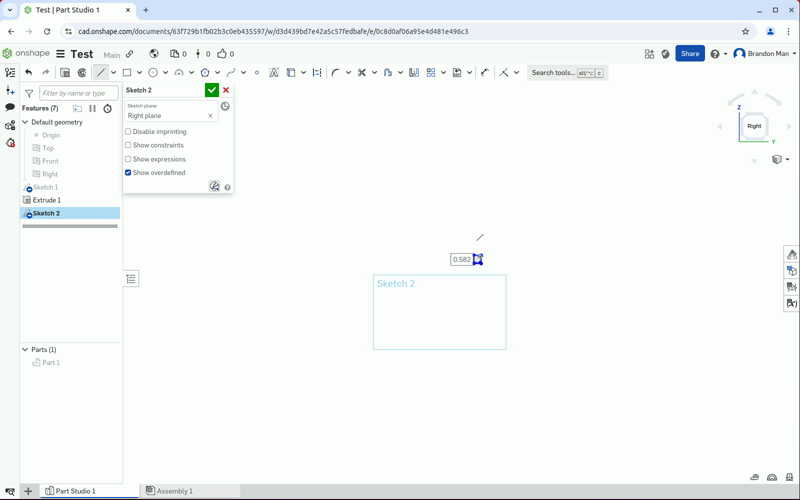
scroll(-6)
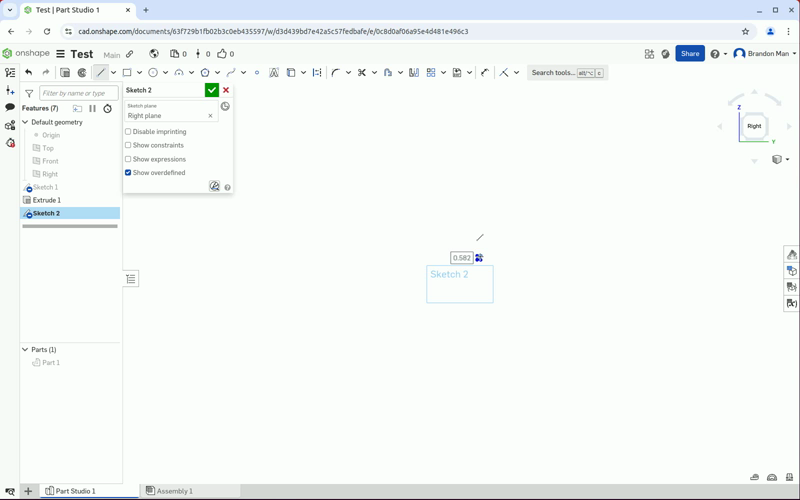
key_up(shift)
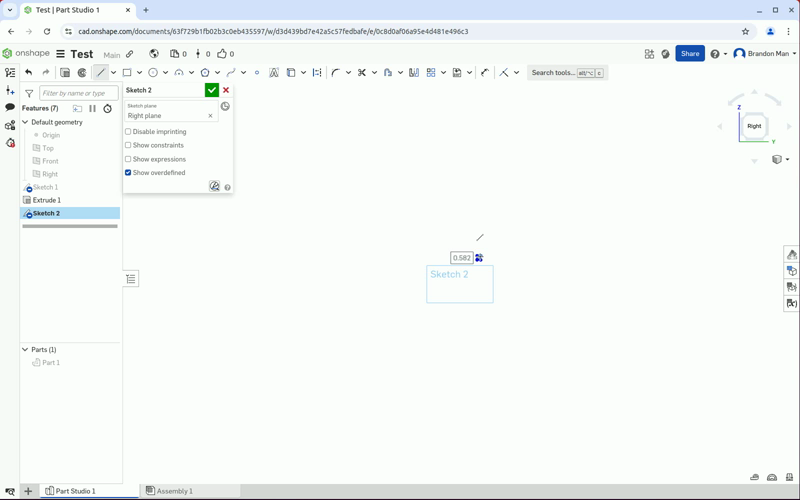
key_down(shift)
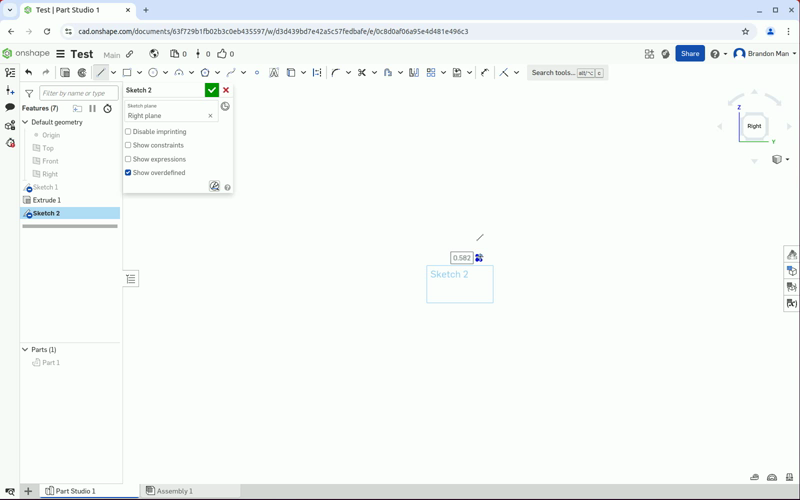
mouse_move(510, 256)
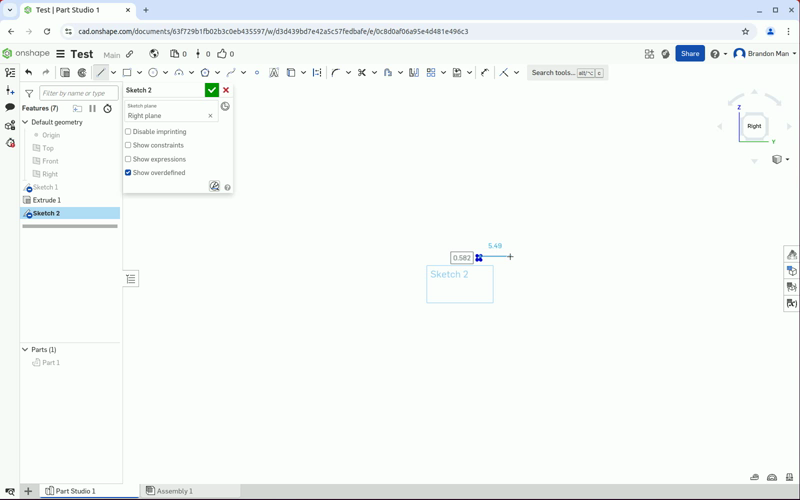
mouse_move(477, 256)
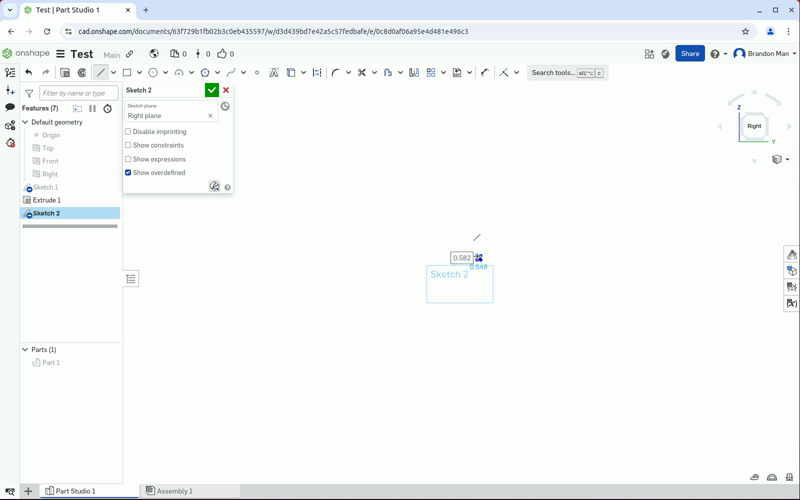
scroll(6)
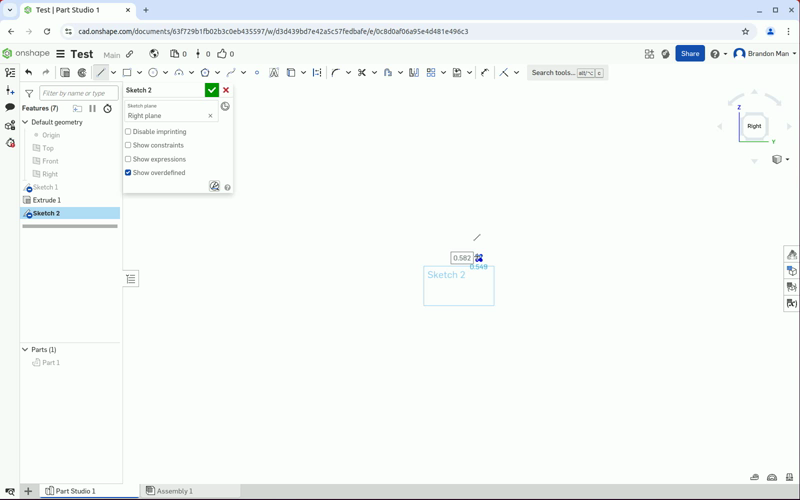
scroll(6)
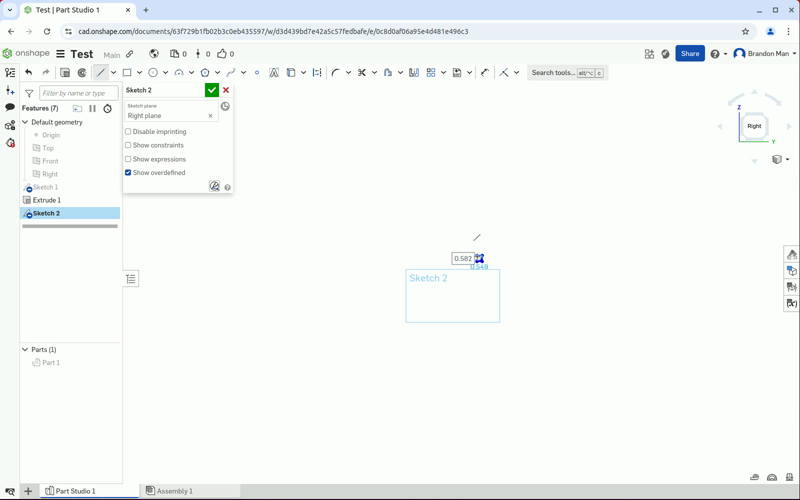
scroll(6)
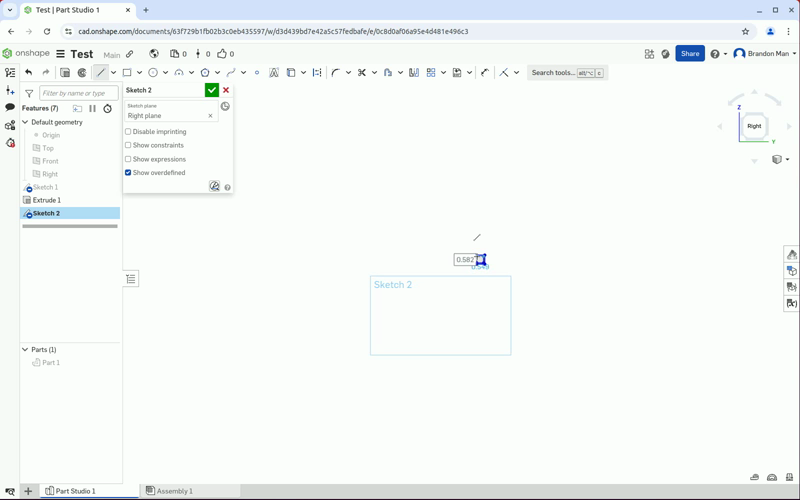
scroll(6)
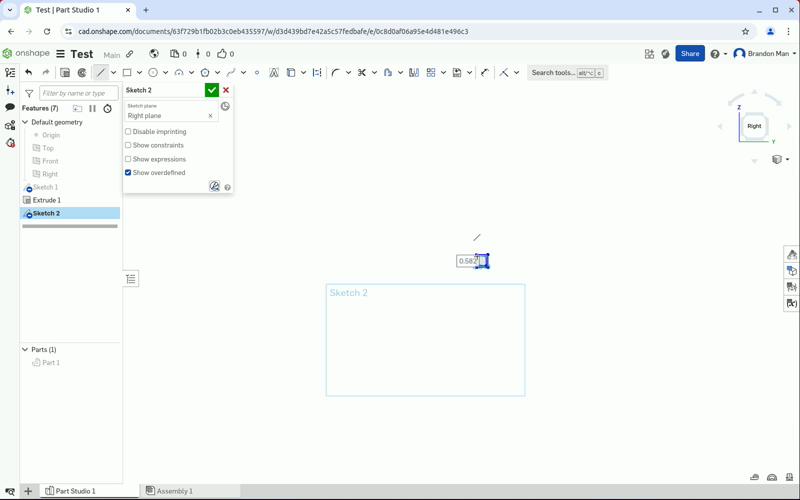
scroll(6)
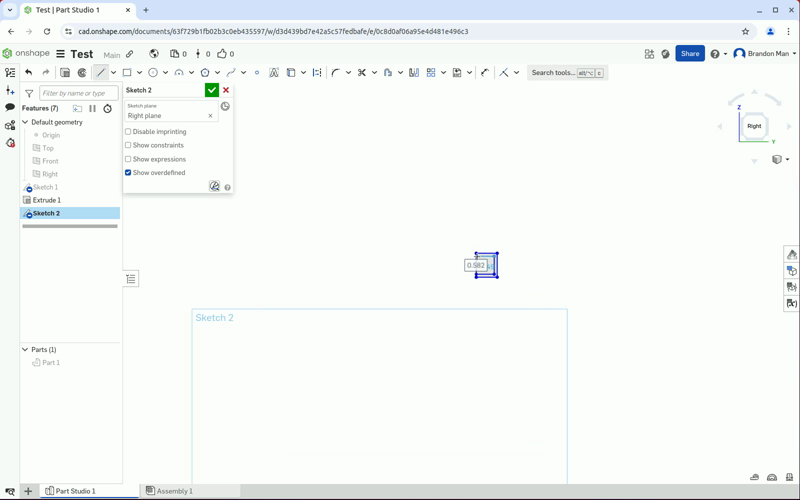
scroll(6)
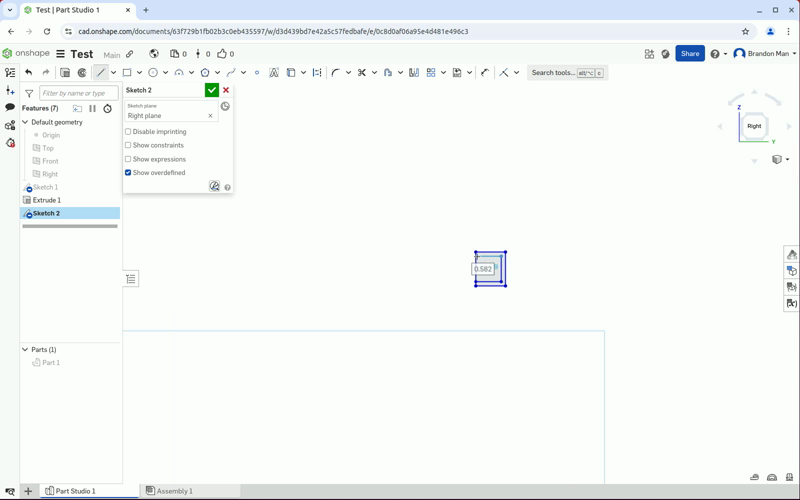
scroll(6)
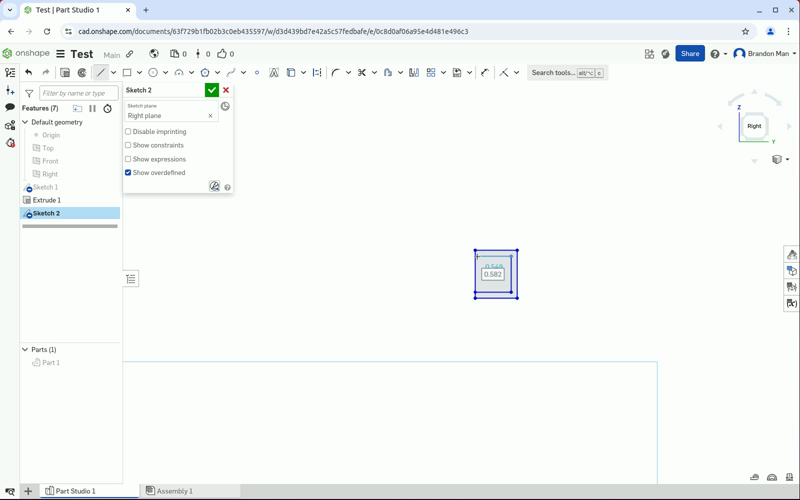
click(477, 256)
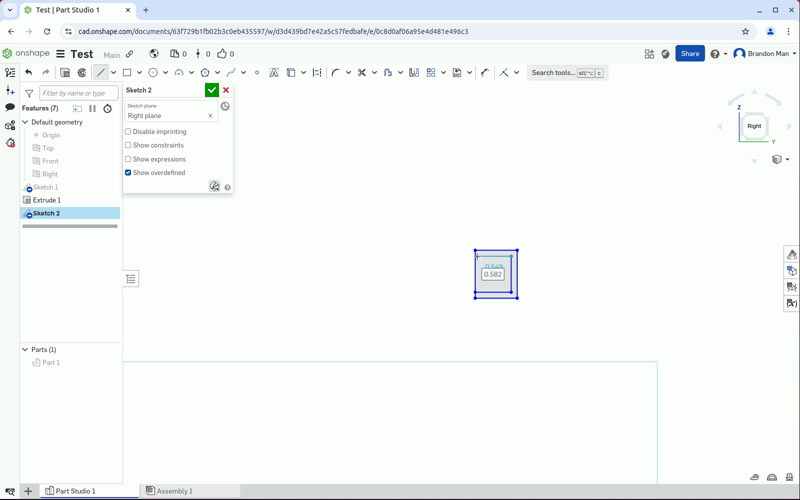
scroll(-6)
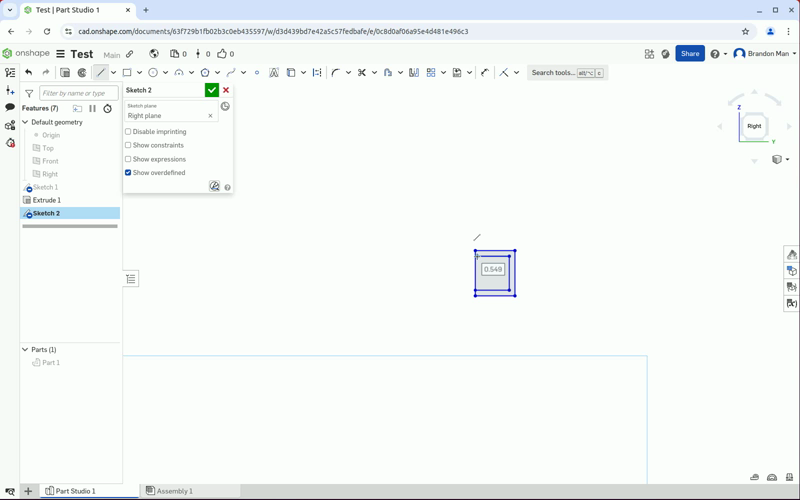
scroll(-6)
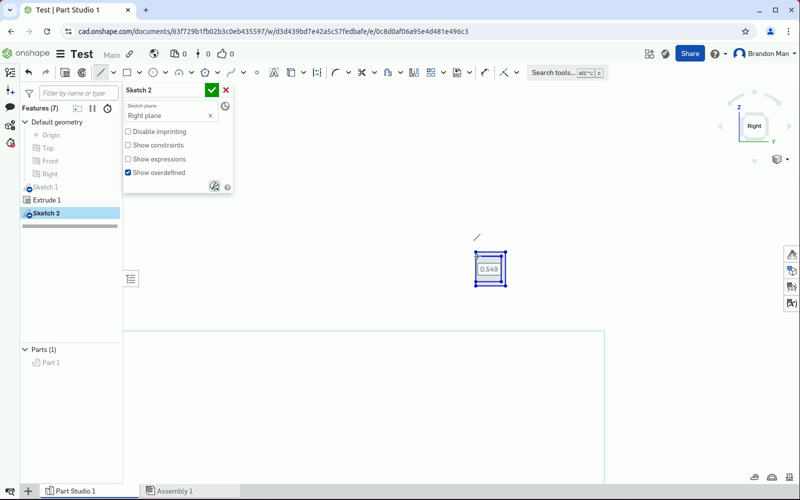
scroll(-6)
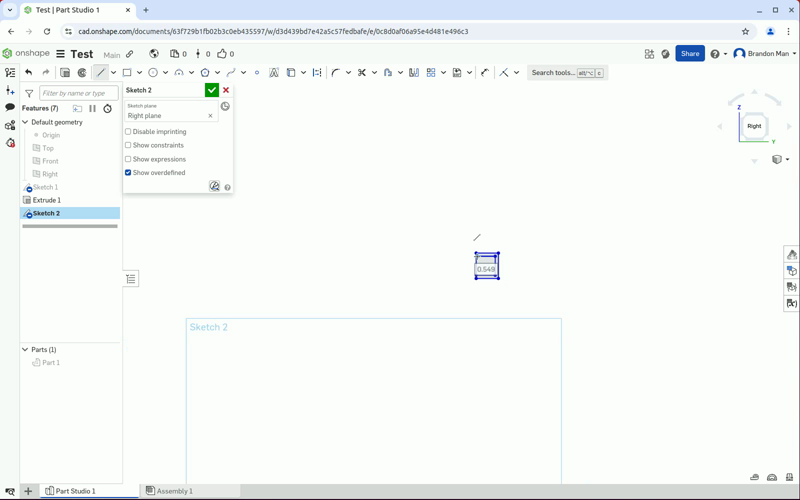
scroll(-6)
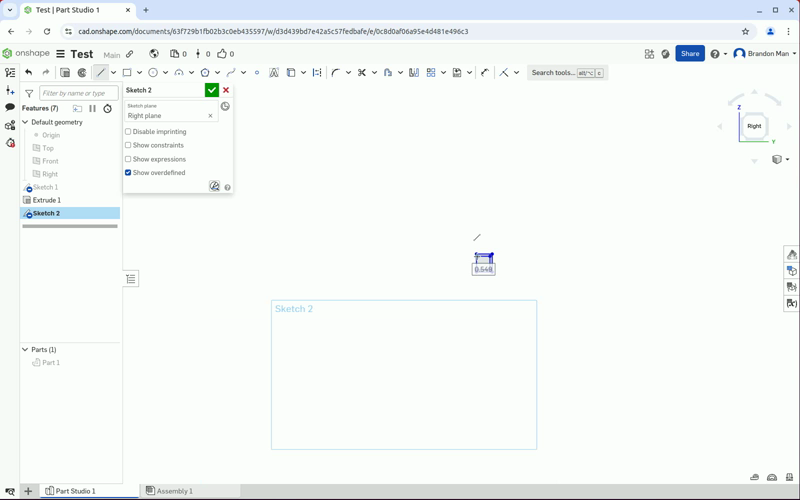
scroll(-6)
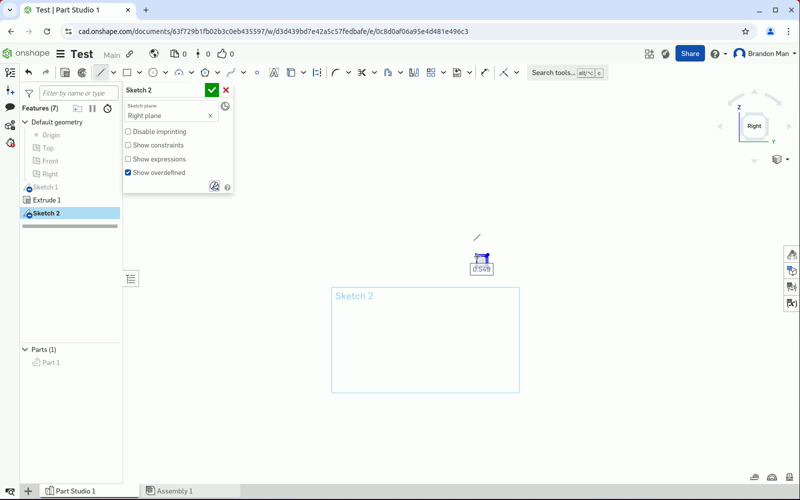
scroll(-6)
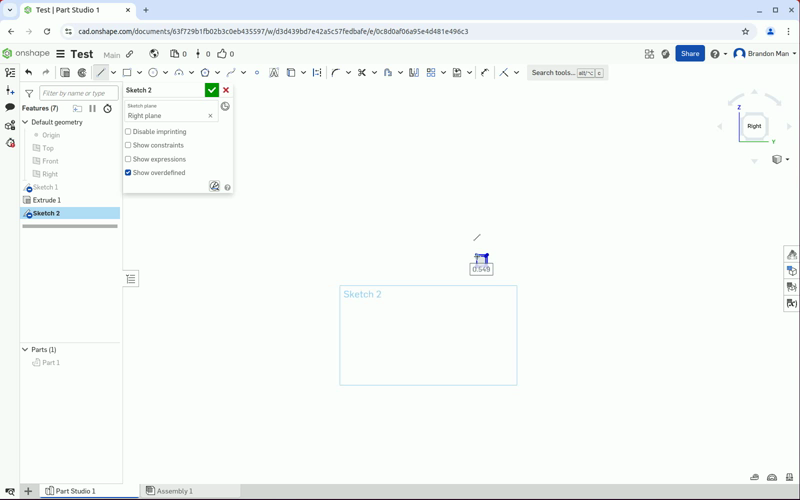
scroll(-6)
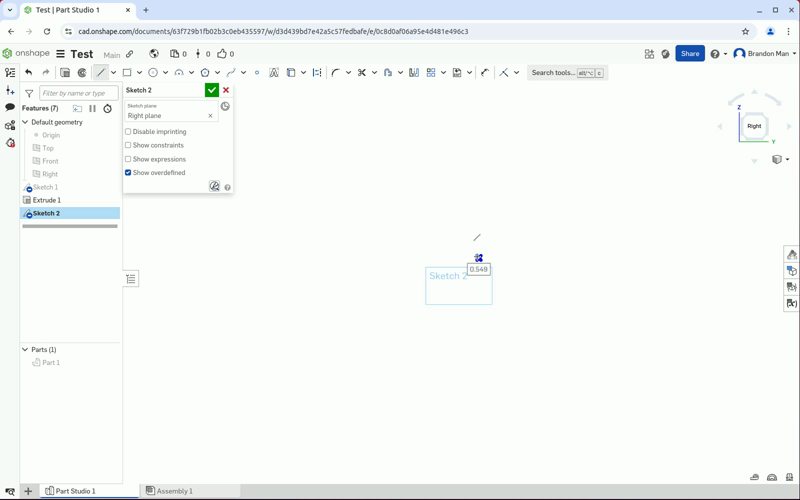
key_up(shift)
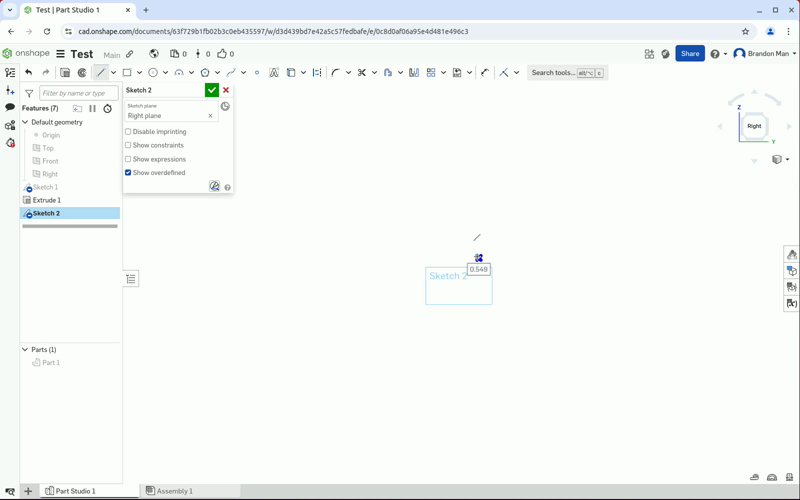
mouse_move(507, 256)
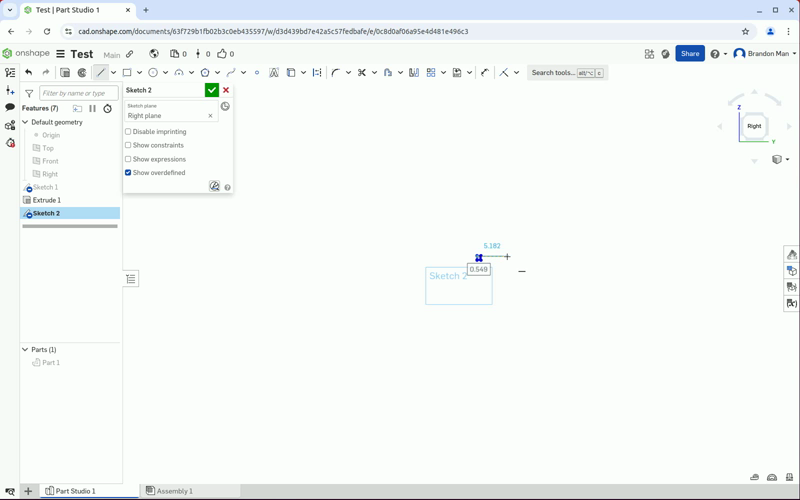
key_down(shift)
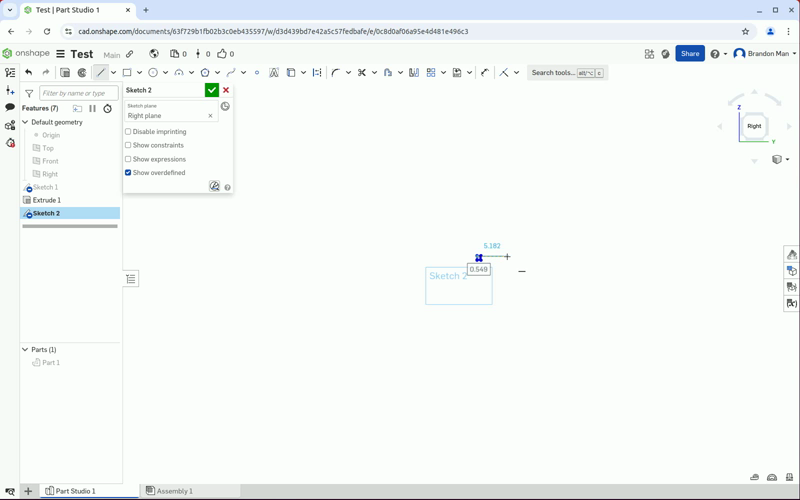
mouse_move(477, 259)
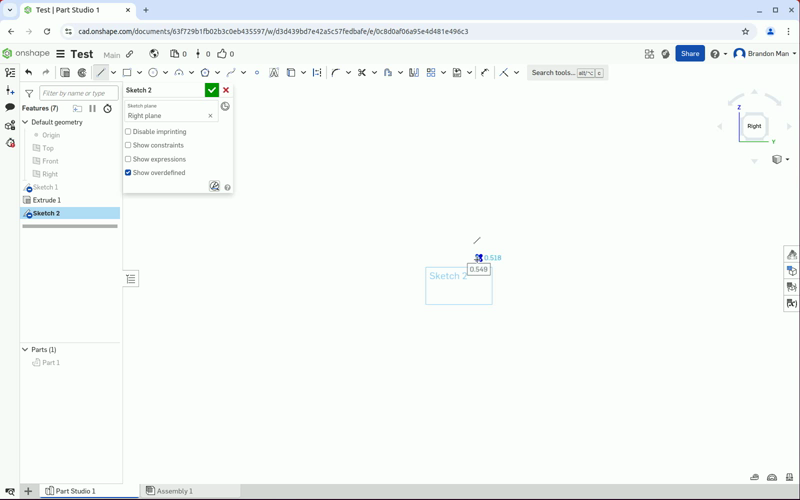
scroll(6)
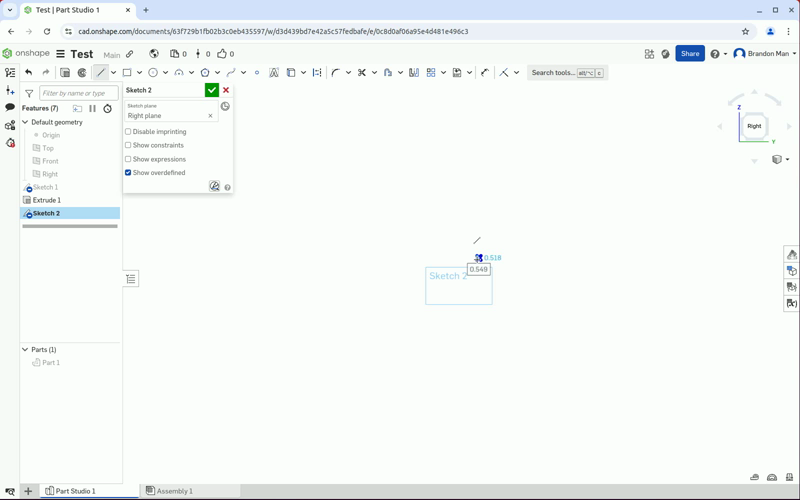
scroll(6)
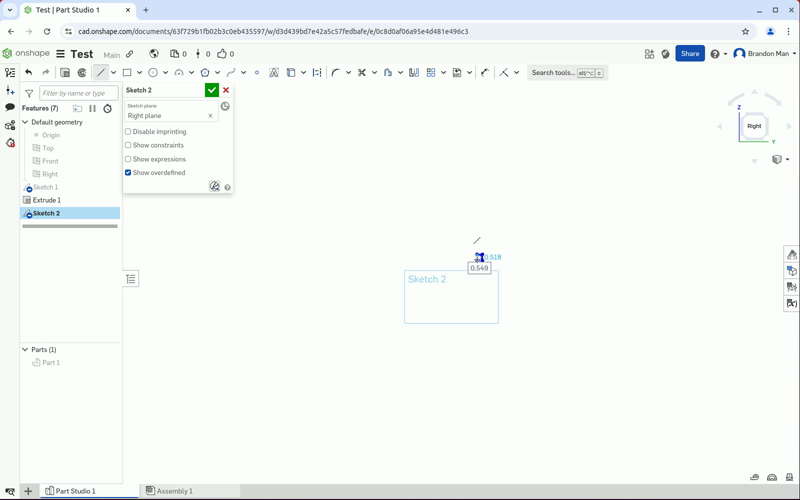
scroll(6)
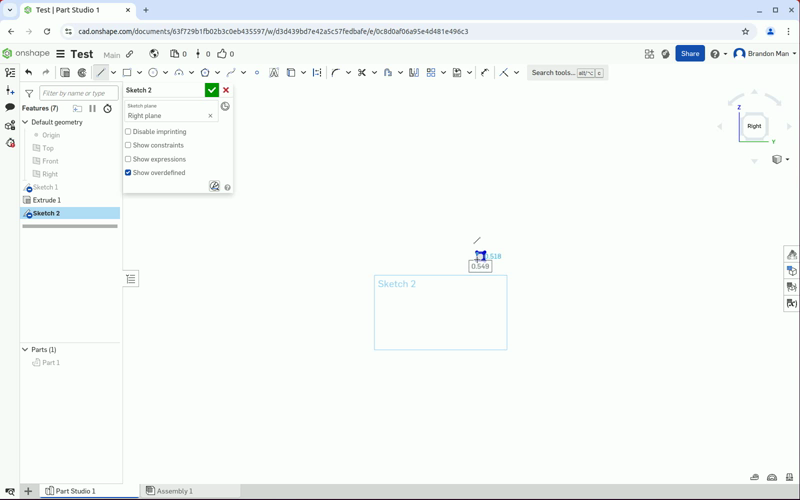
scroll(6)
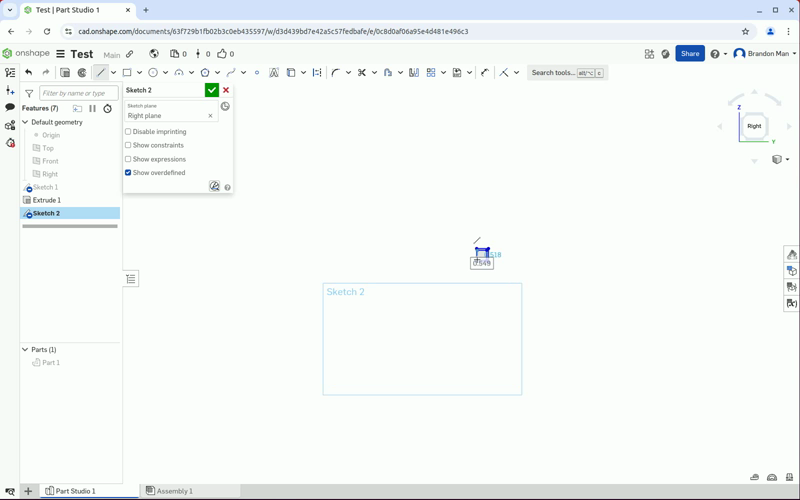
scroll(6)
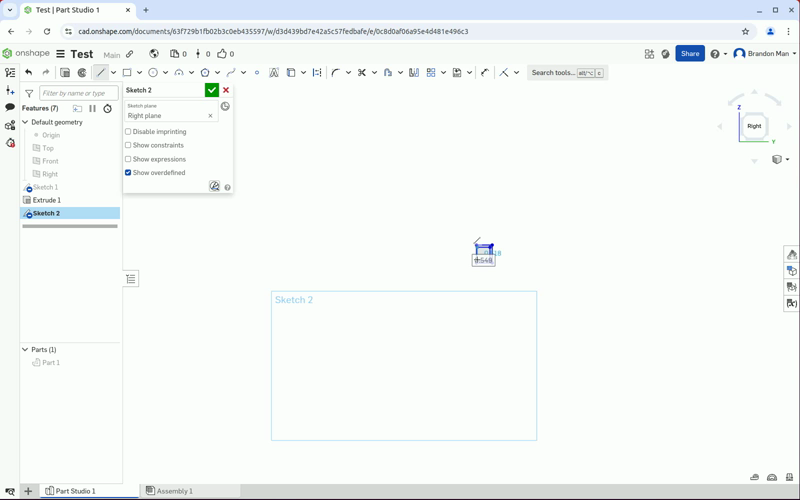
scroll(6)
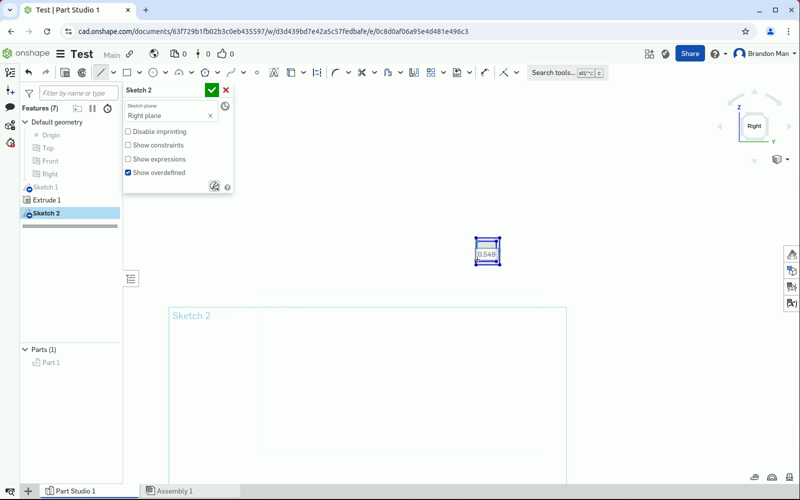
scroll(6)
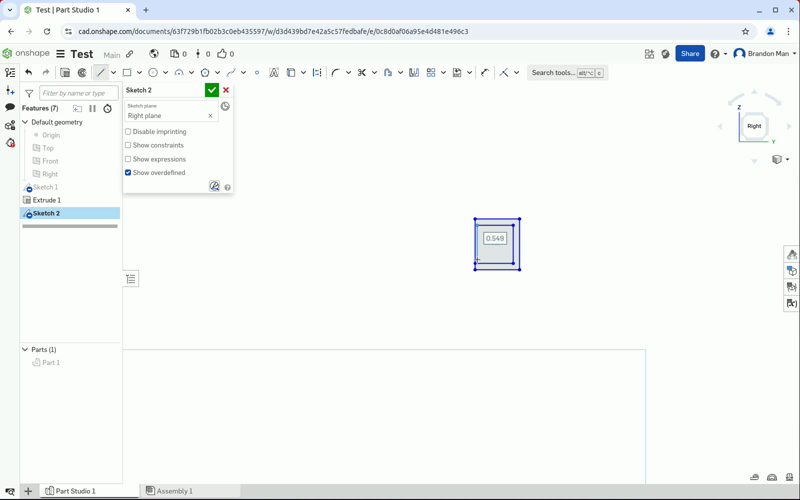
key_up(shift)
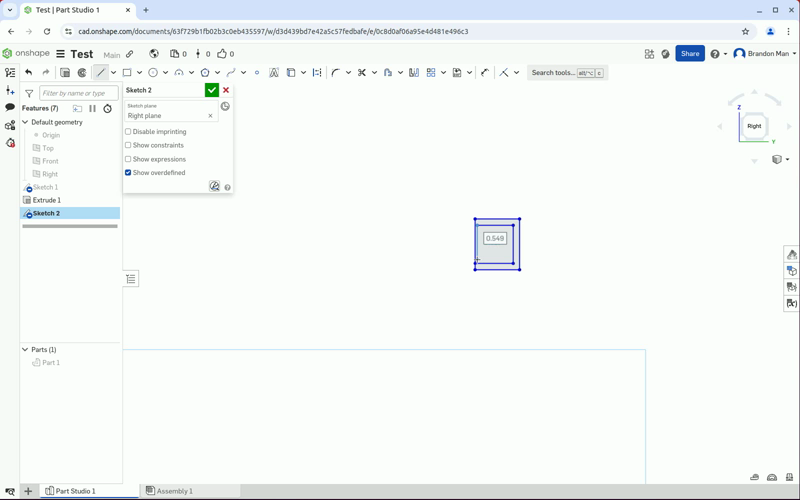
click(477, 259)
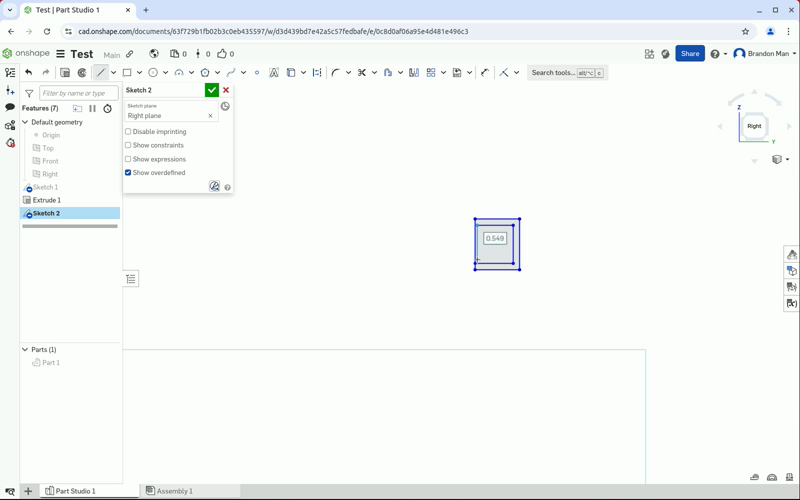
scroll(-6)
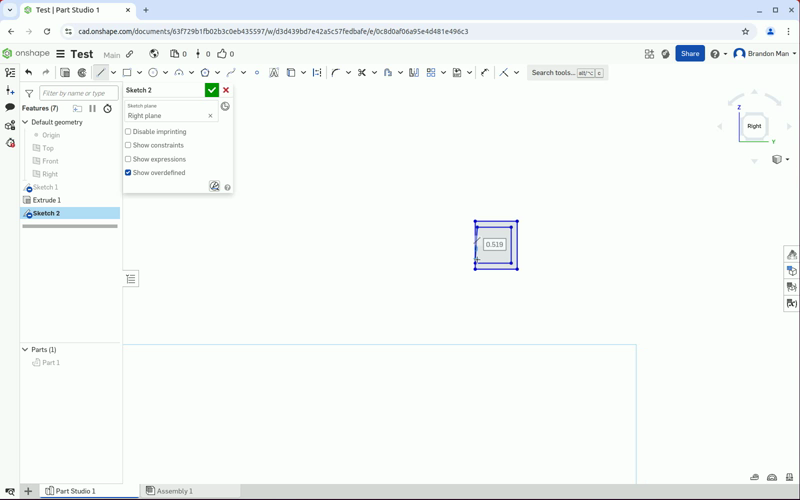
scroll(-6)
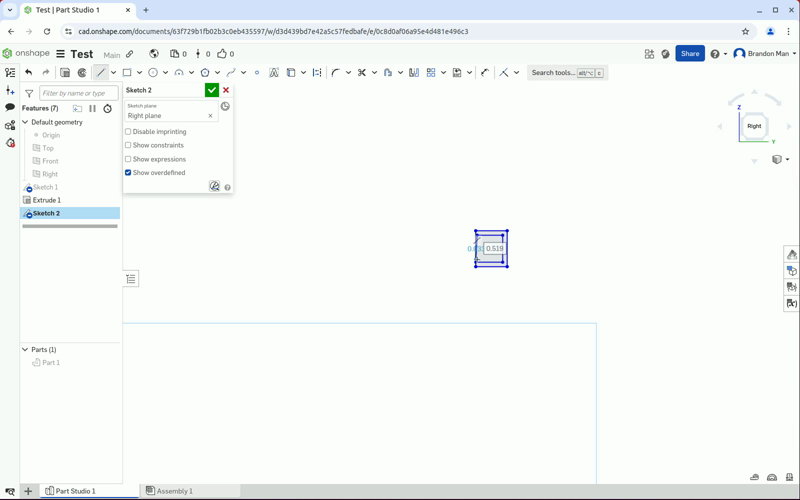
scroll(-6)
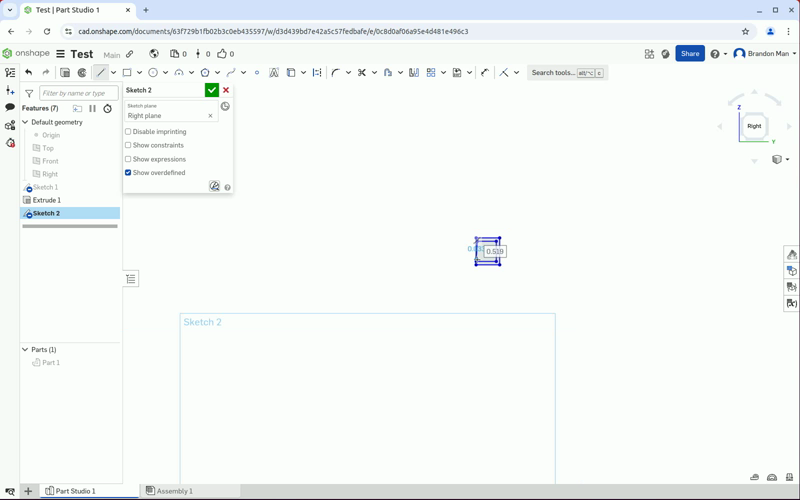
scroll(-6)
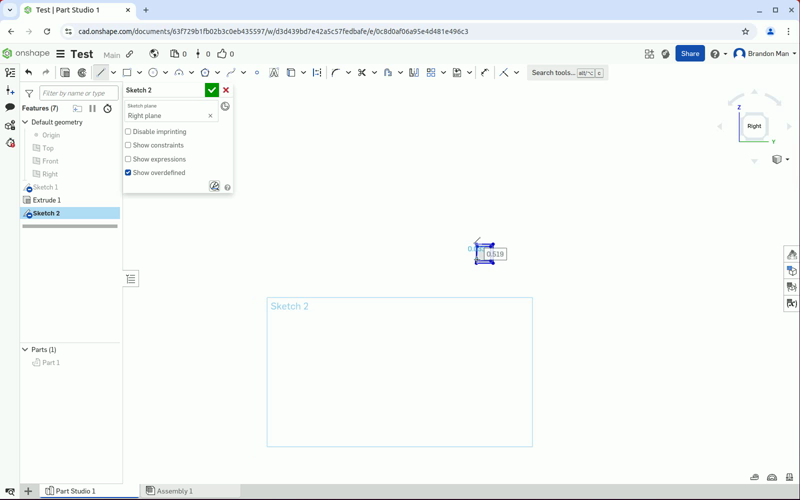
scroll(-6)
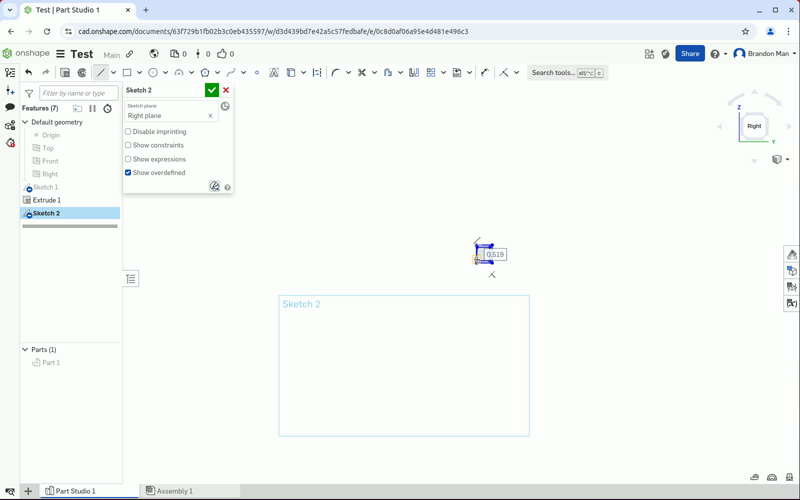
scroll(-6)
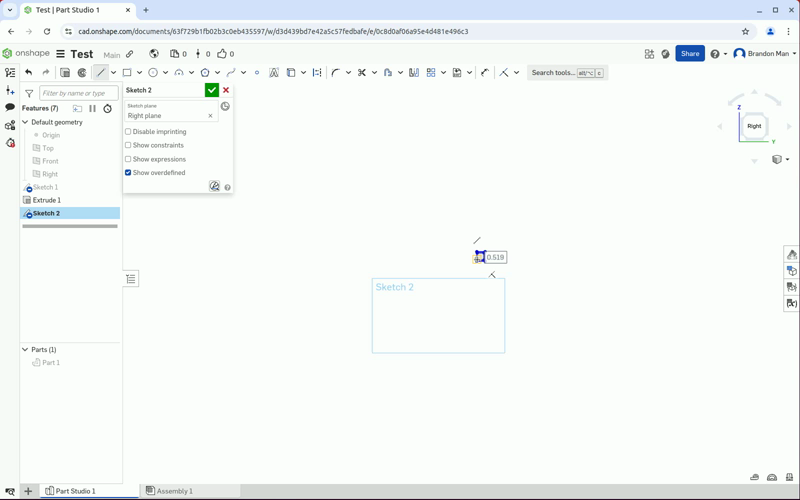
scroll(-6)
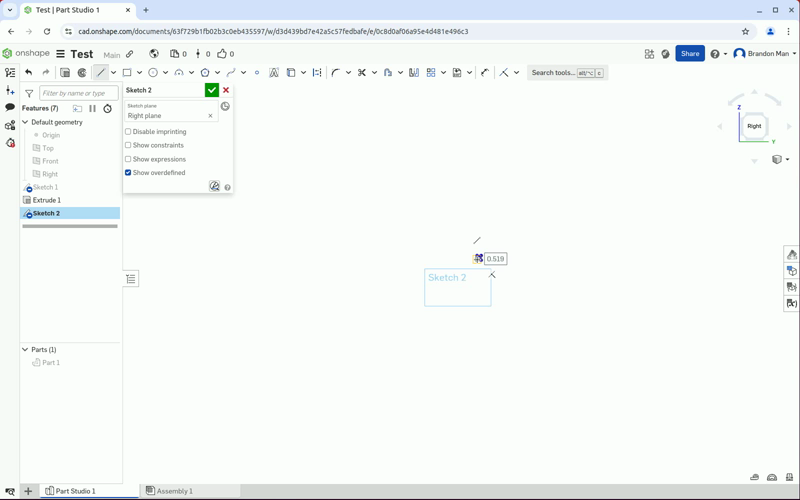
key(esc)
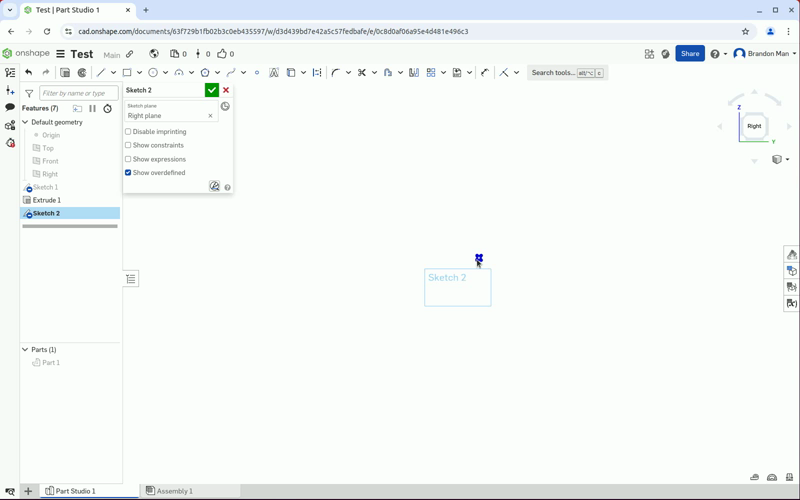
mouse_move(477, 257)
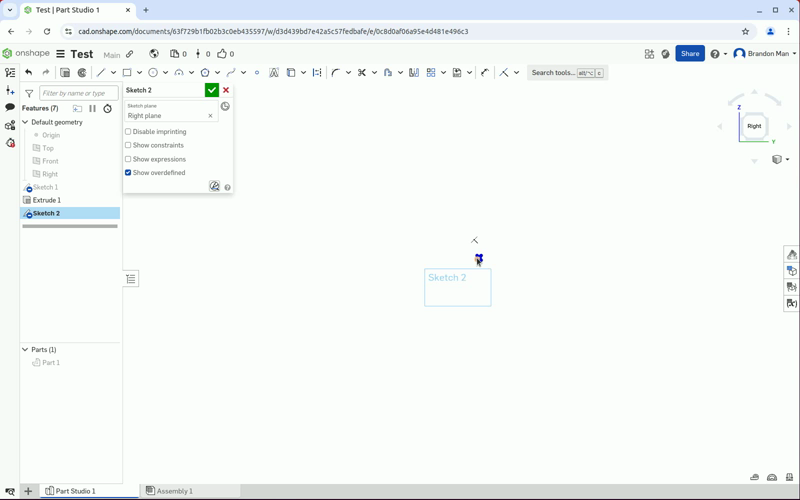
scroll(6)
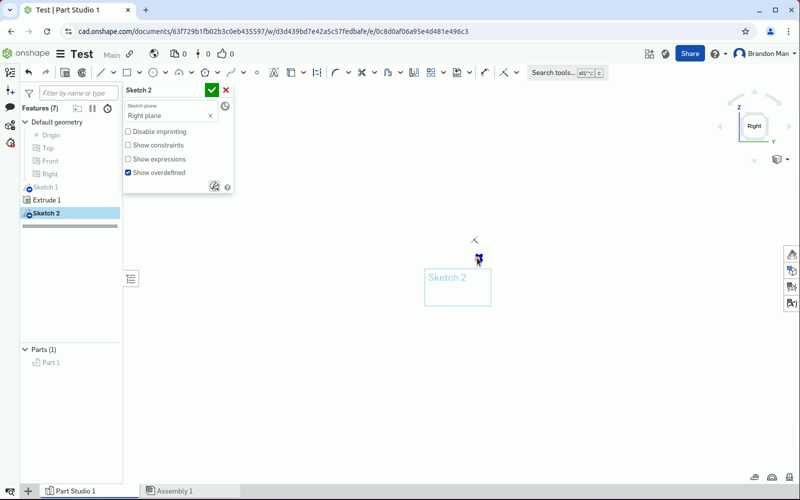
scroll(6)
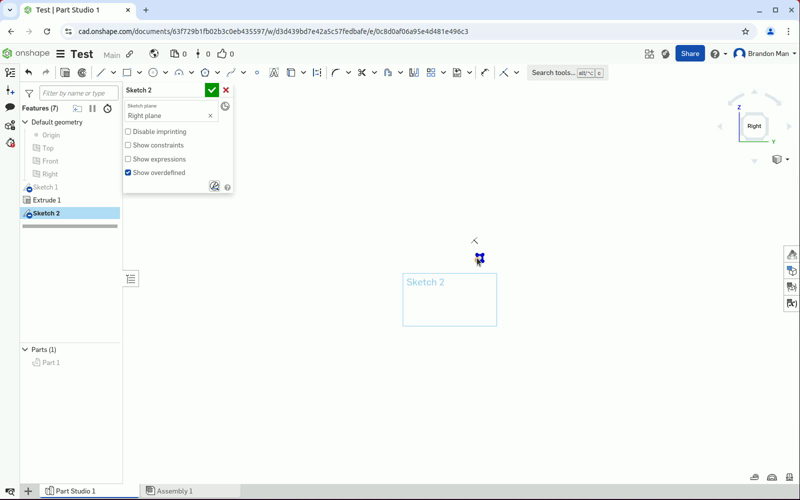
scroll(6)
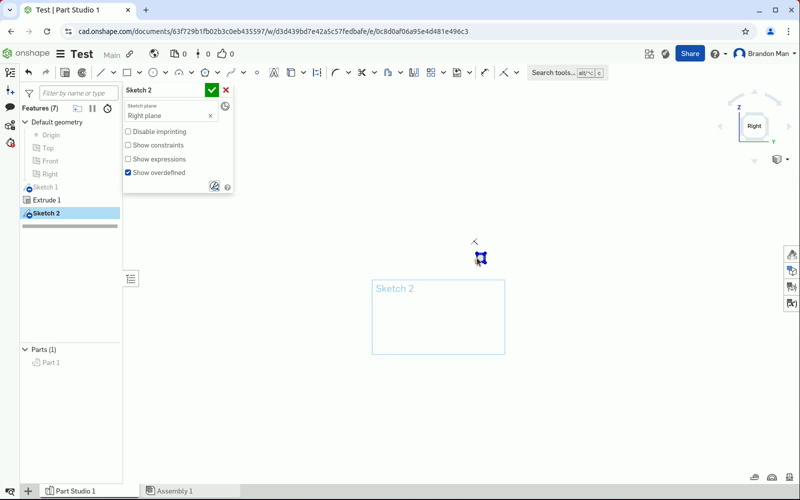
scroll(6)
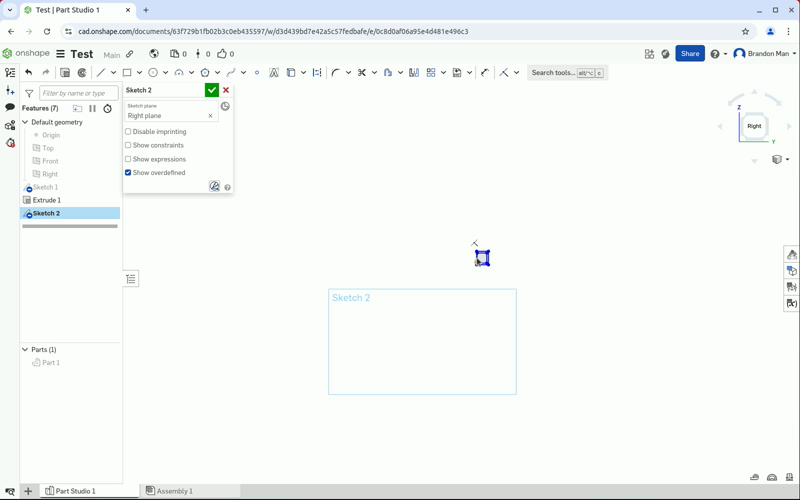
scroll(6)
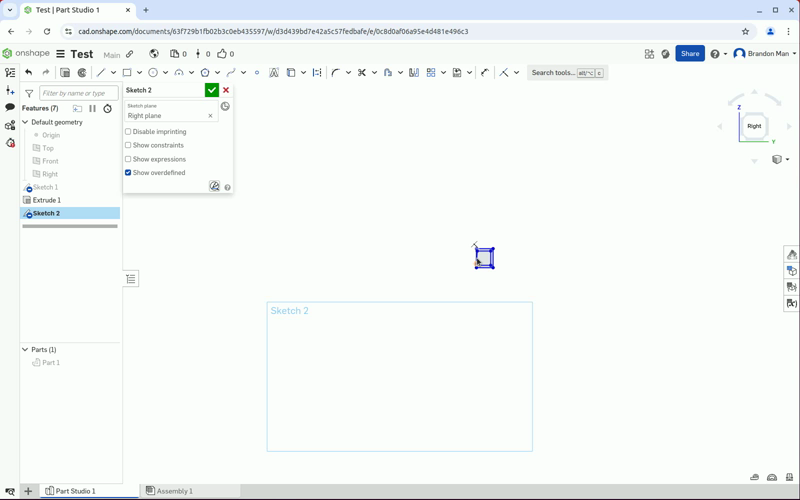
scroll(6)
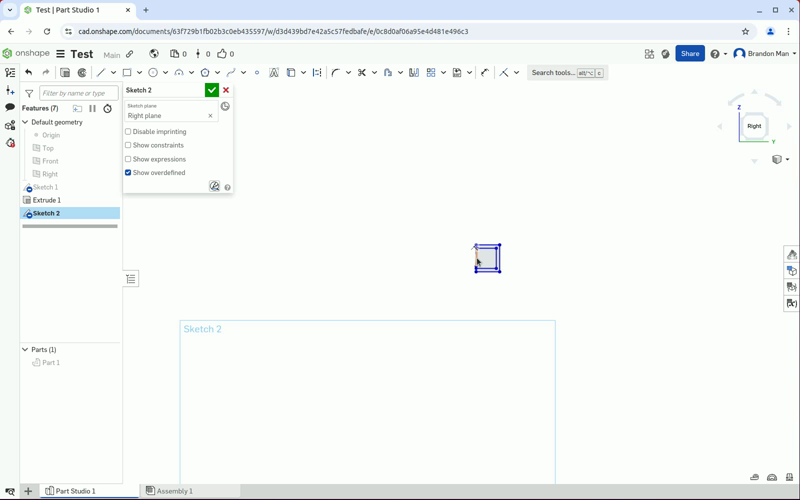
scroll(6)
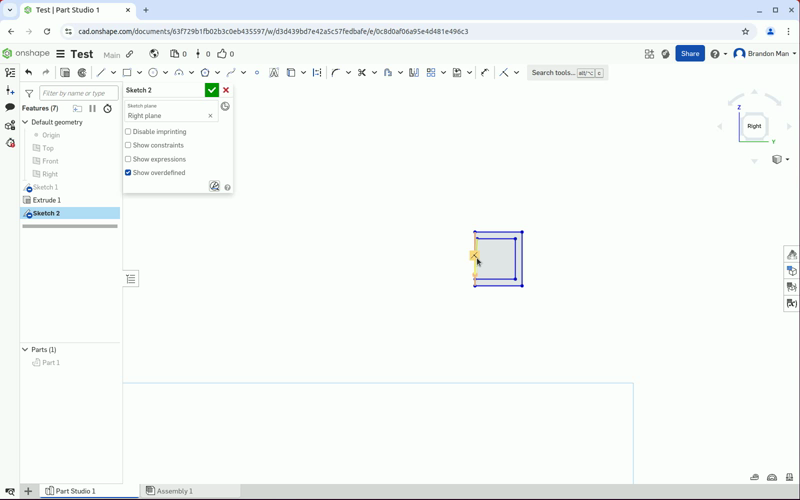
click(477, 257)
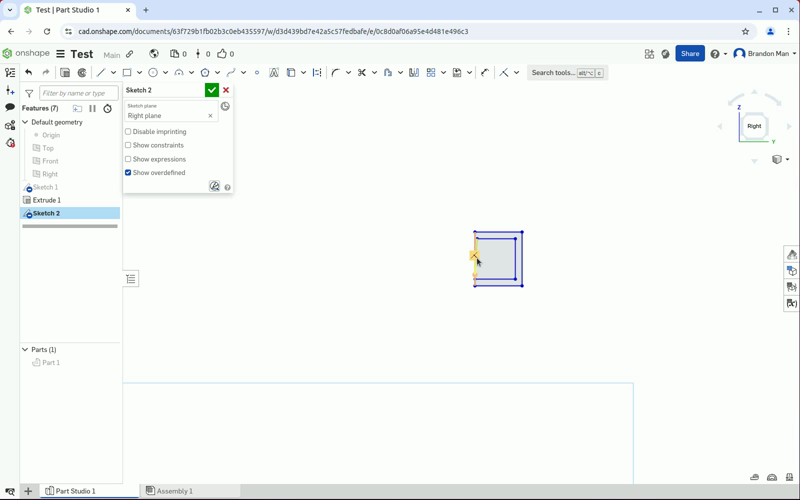
scroll(-6)
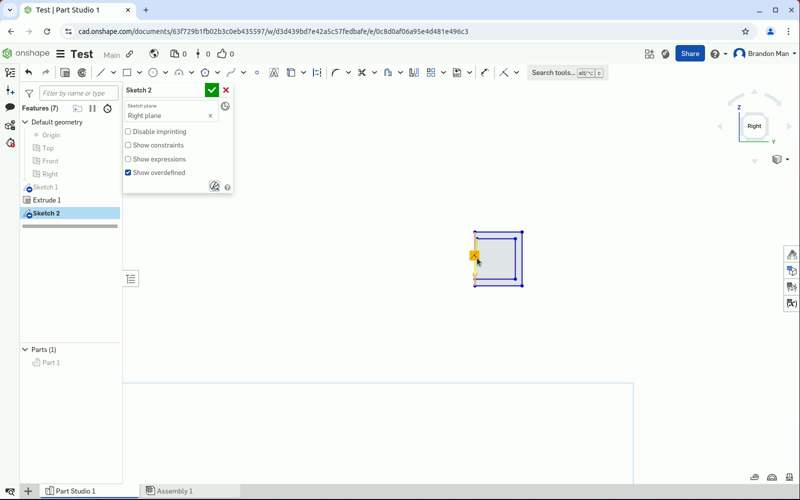
scroll(-6)
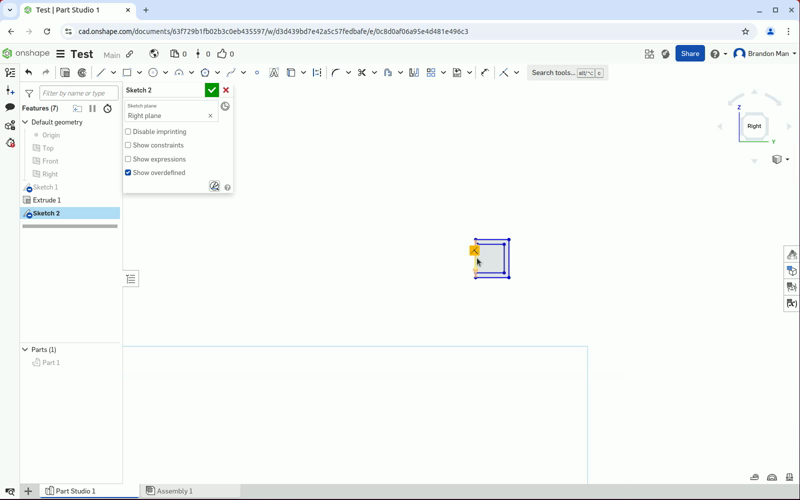
scroll(-6)
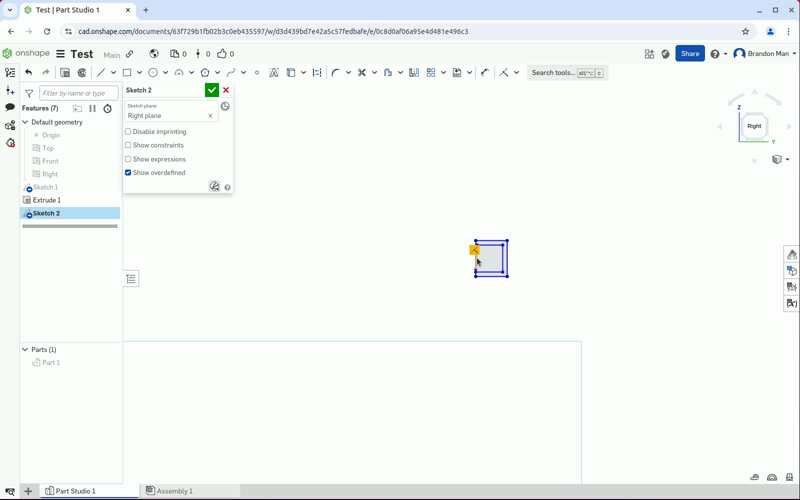
scroll(-6)
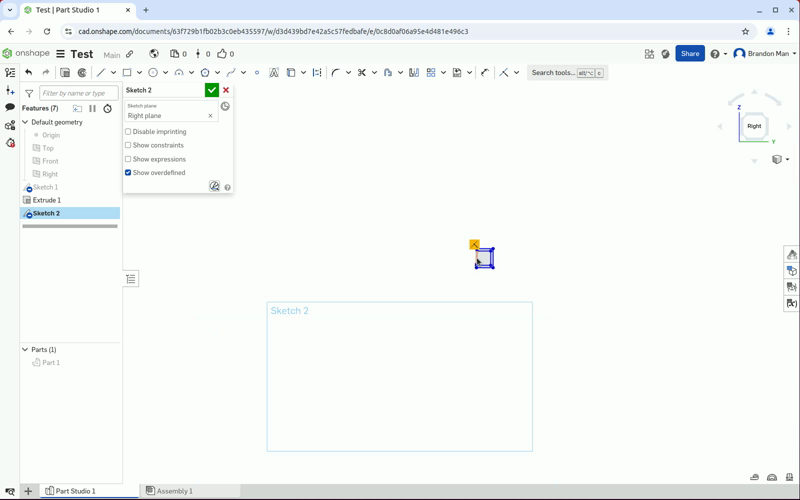
scroll(-6)
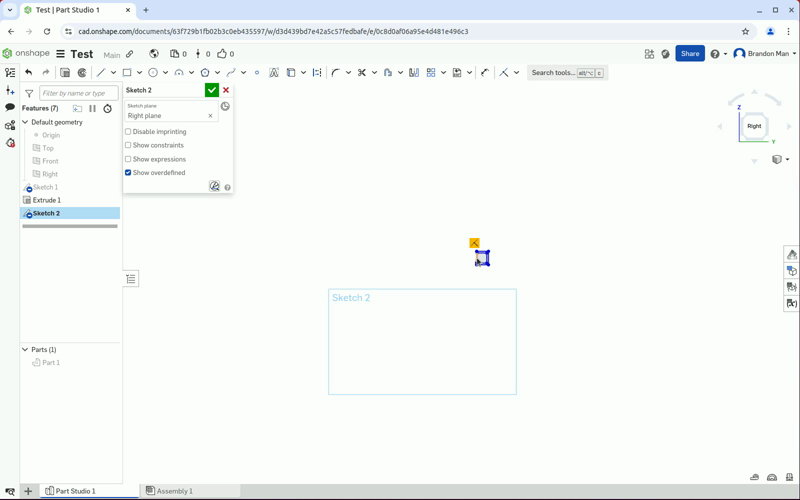
scroll(-6)
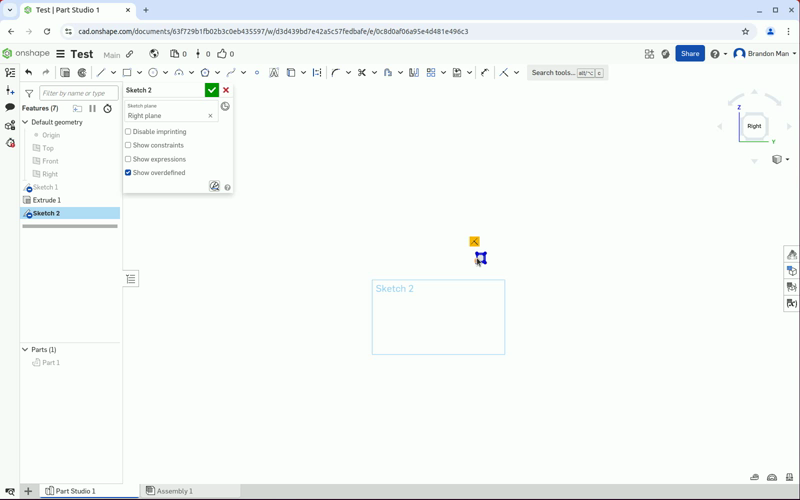
scroll(-6)
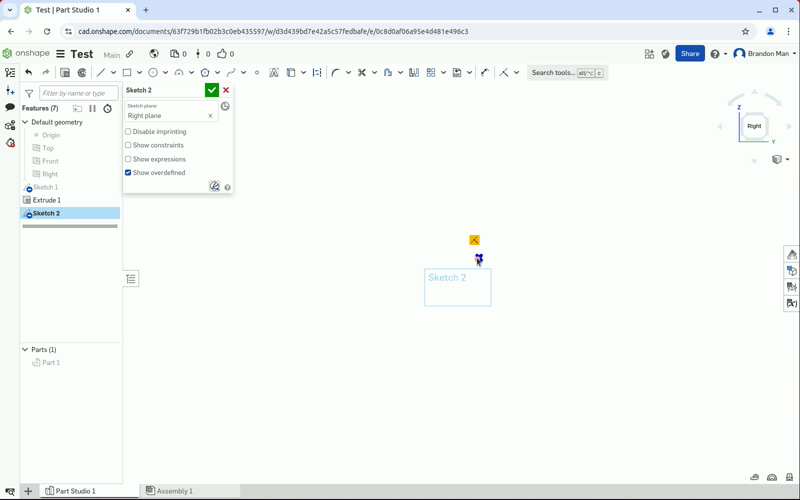
mouse_move(73, 352)
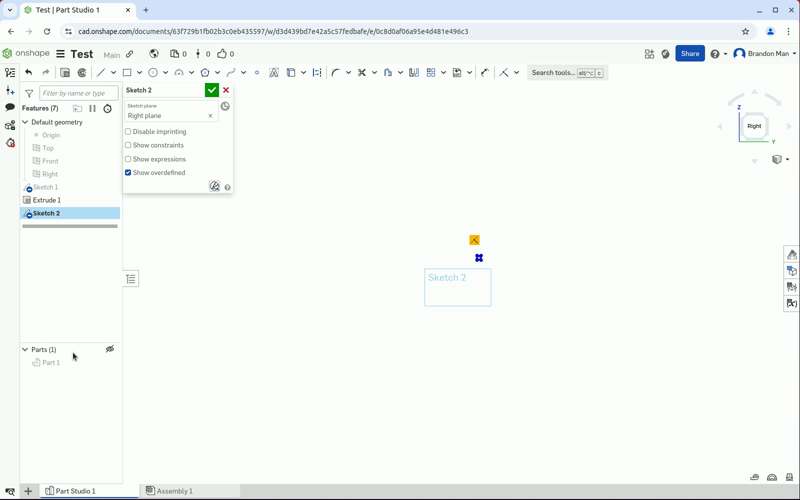
key(shift+y)
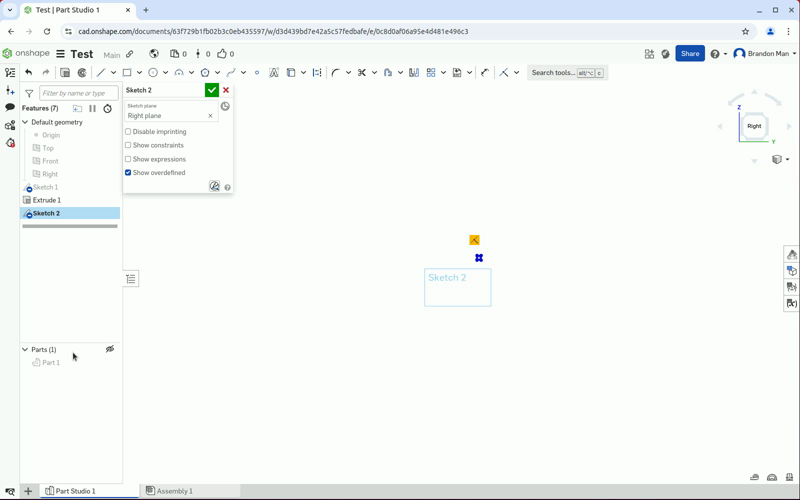
key(shift+e)
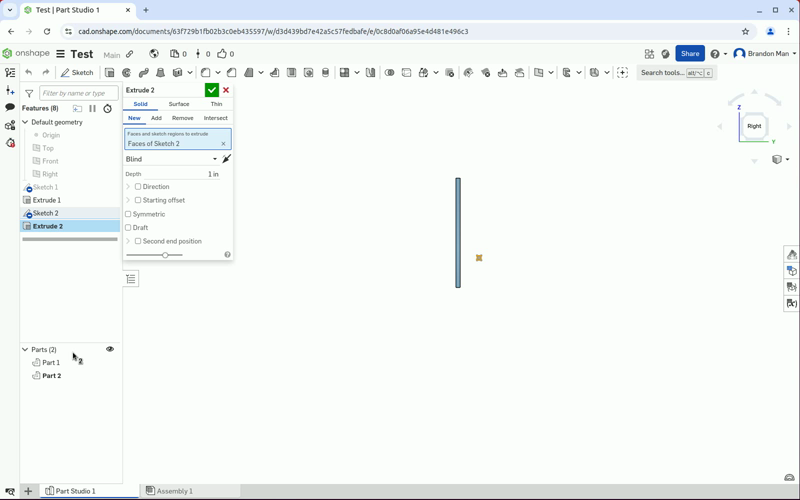
mouse_move(143, 106)
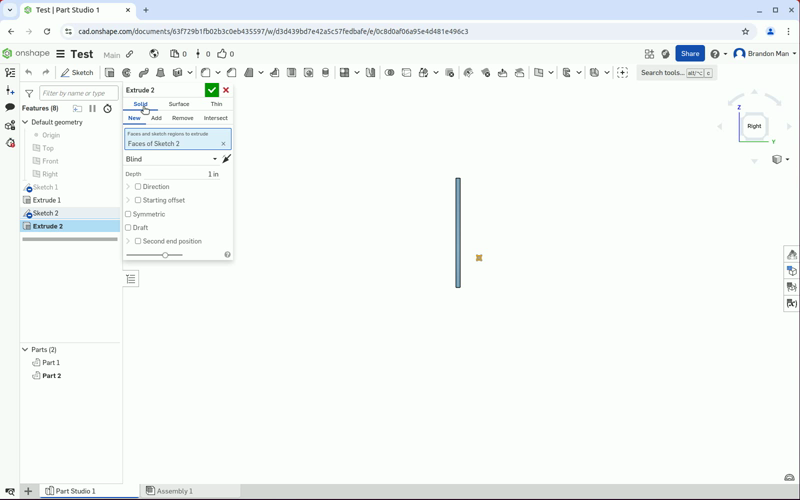
click(143, 106)
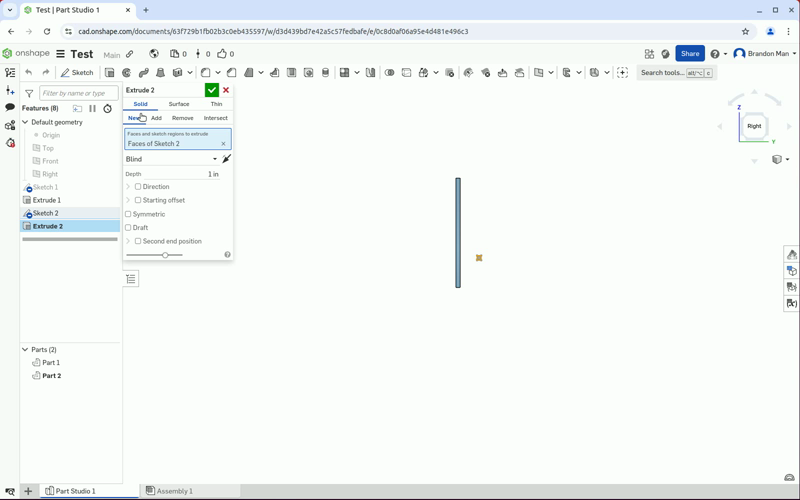
mouse_move(137, 120)
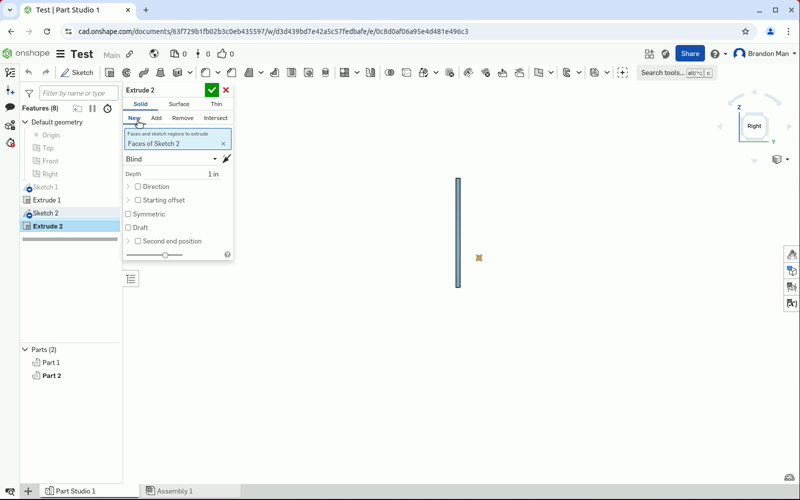
click(137, 120)
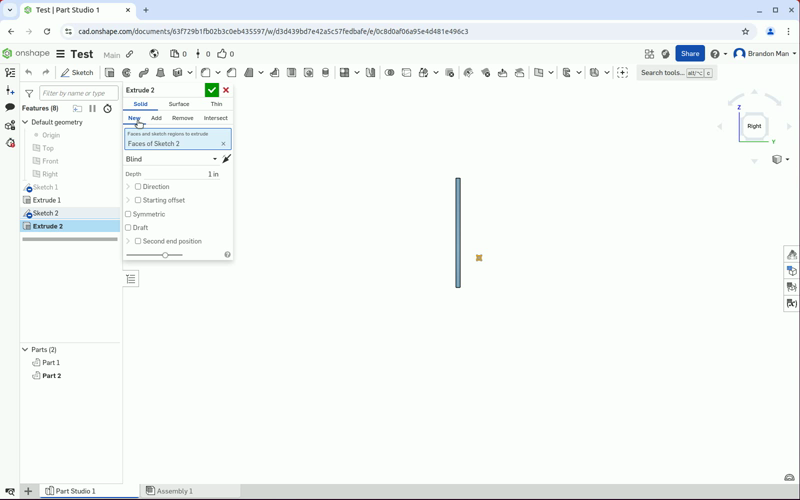
key(tab, 4)
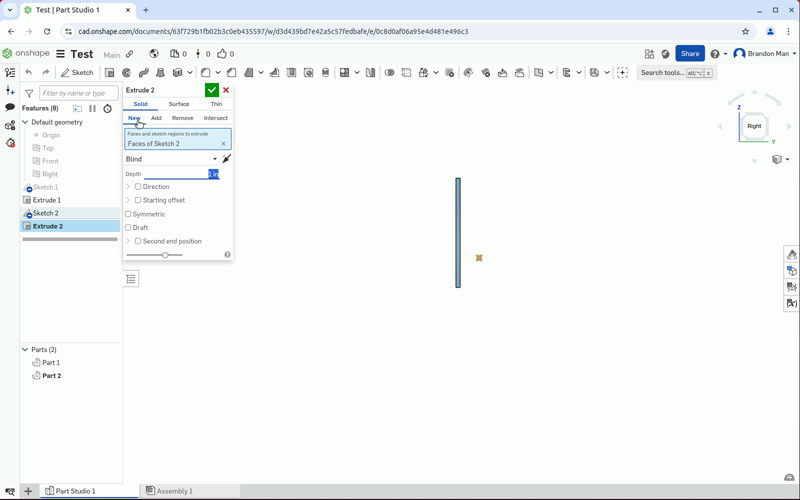
text(23.108)
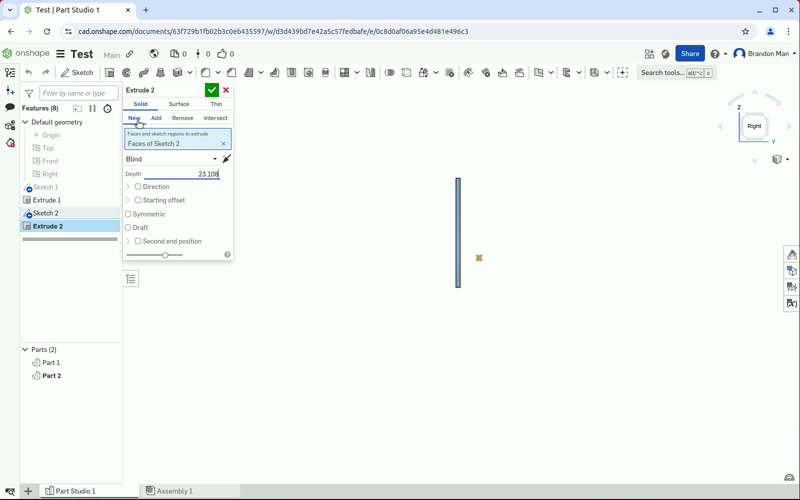
key(enter)
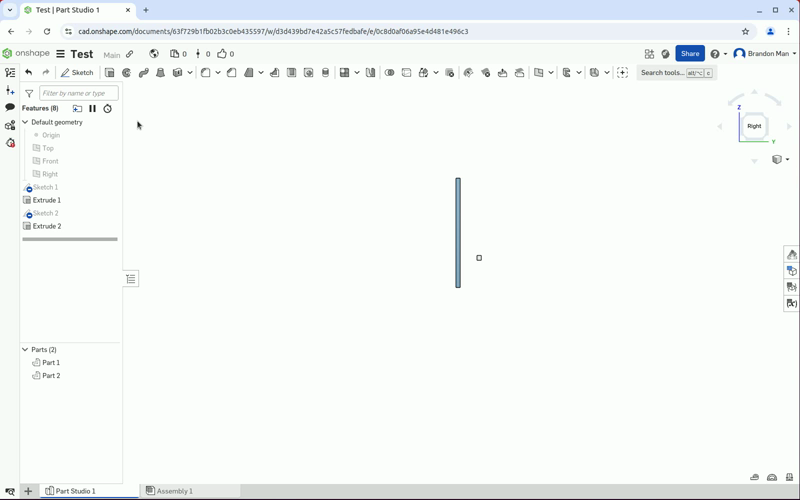
key(shift+h)
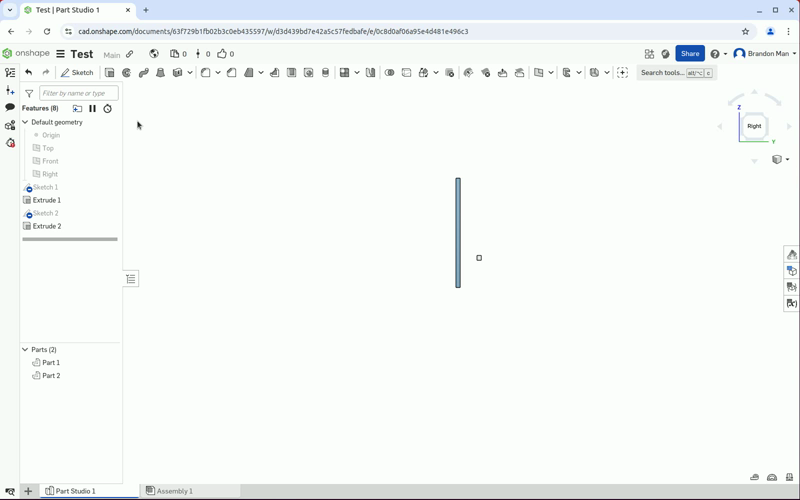
key(shift+h)
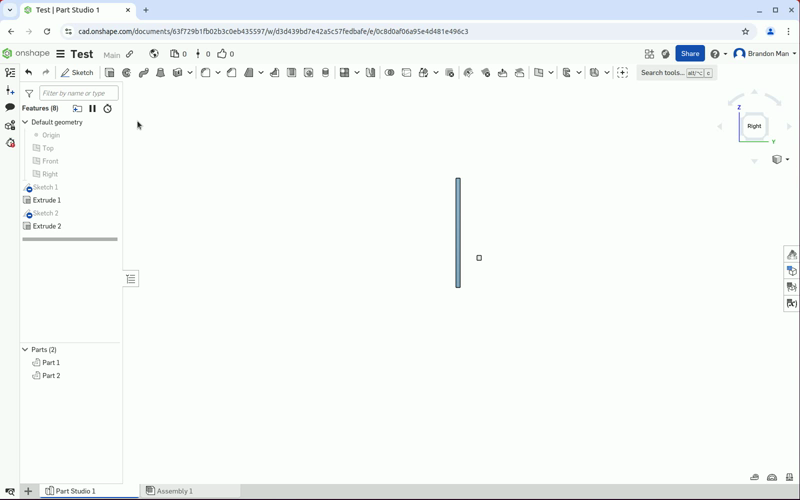
mouse_move(73, 189)
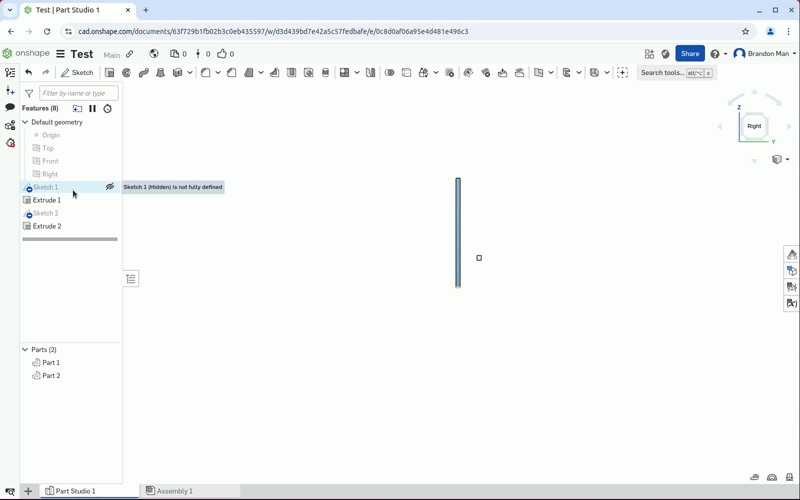
click(73, 189)
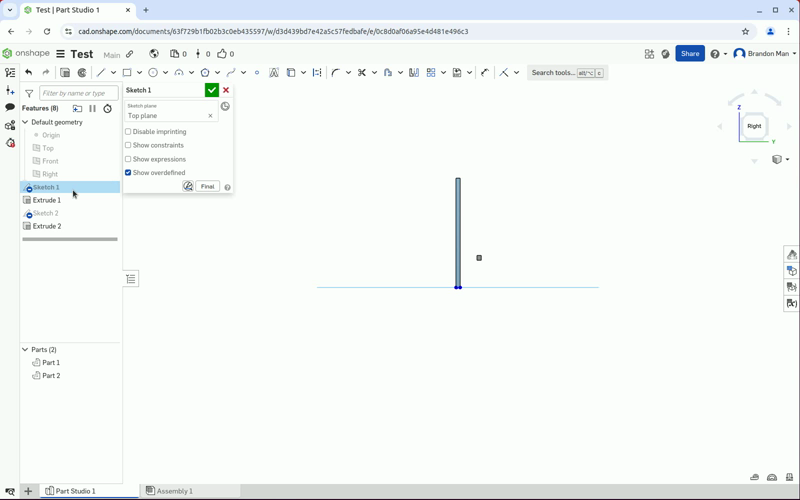
mouse_move(229, 92)
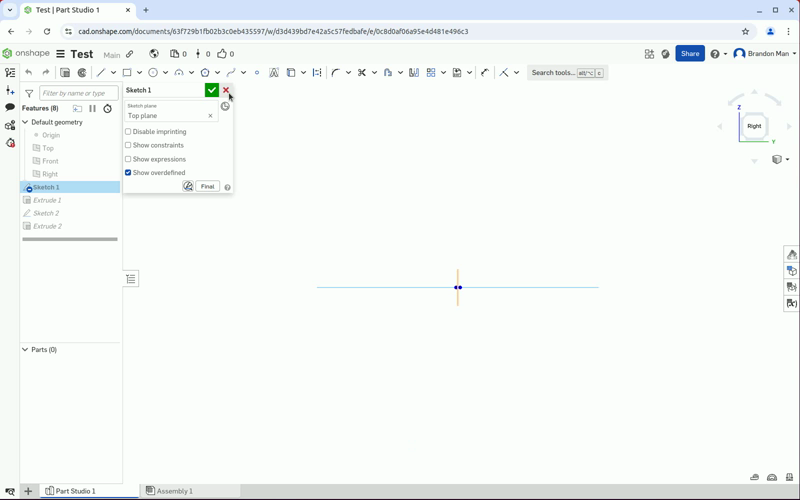
click(229, 92)
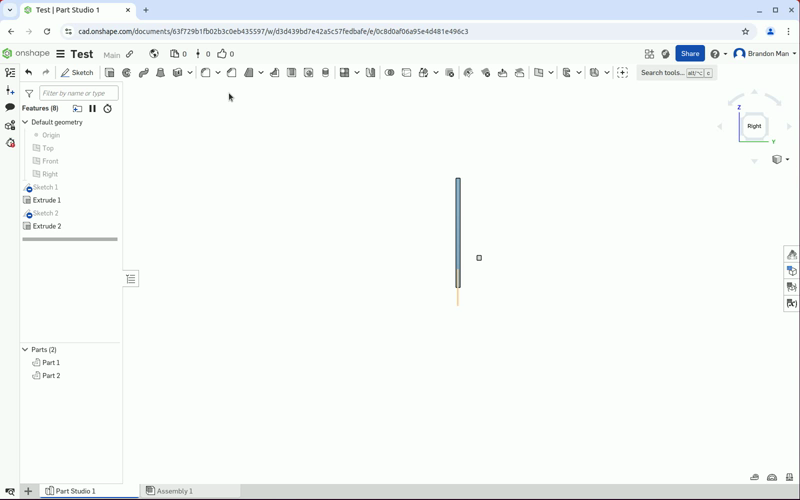
mouse_move(73, 352)
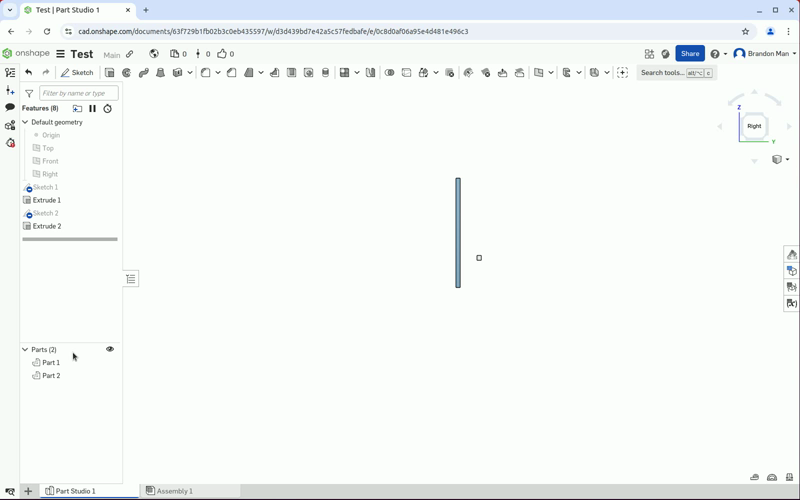
key(y)
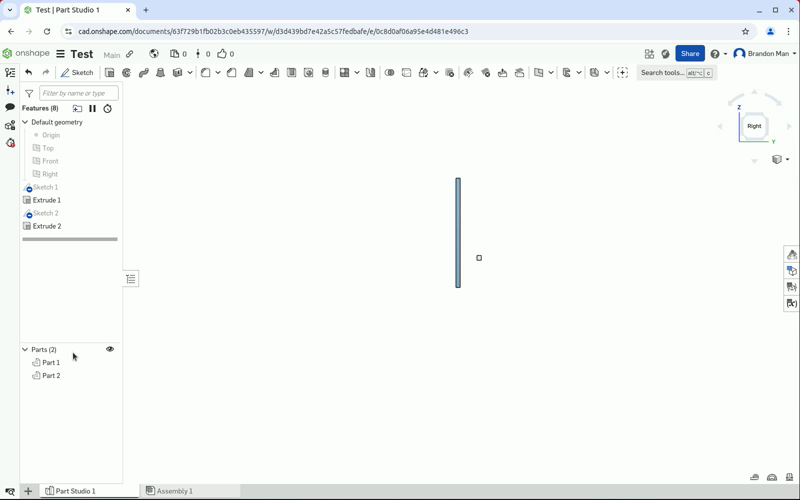
key(shift+p)
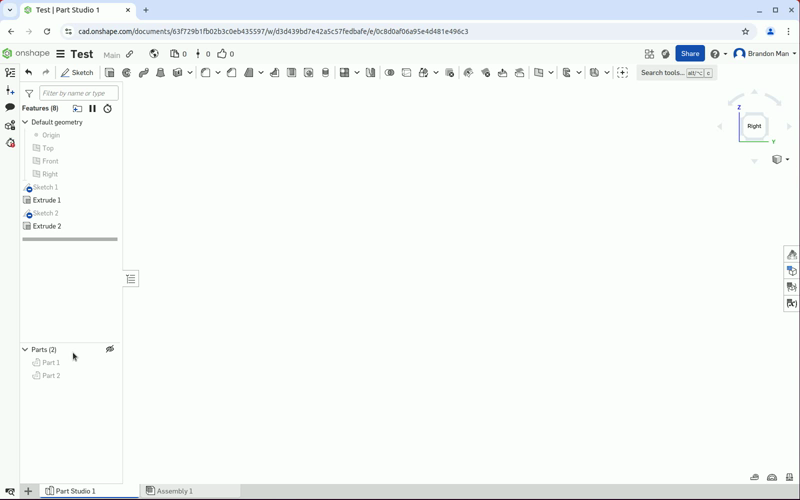
key(space)
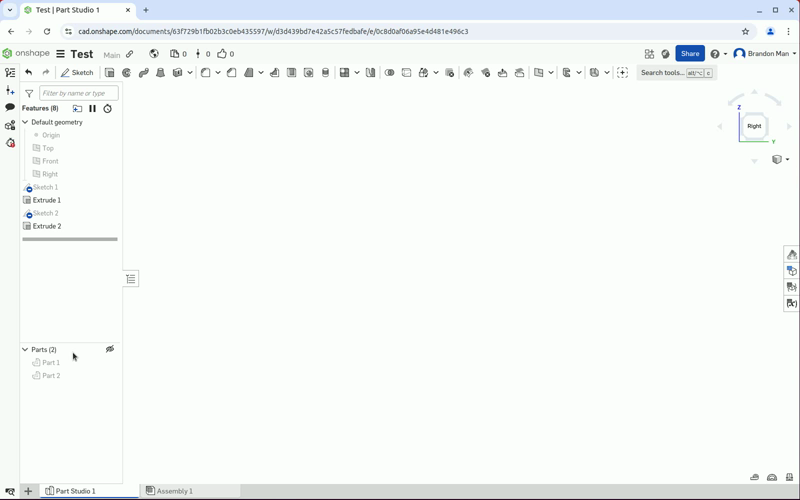
key_down(shift)
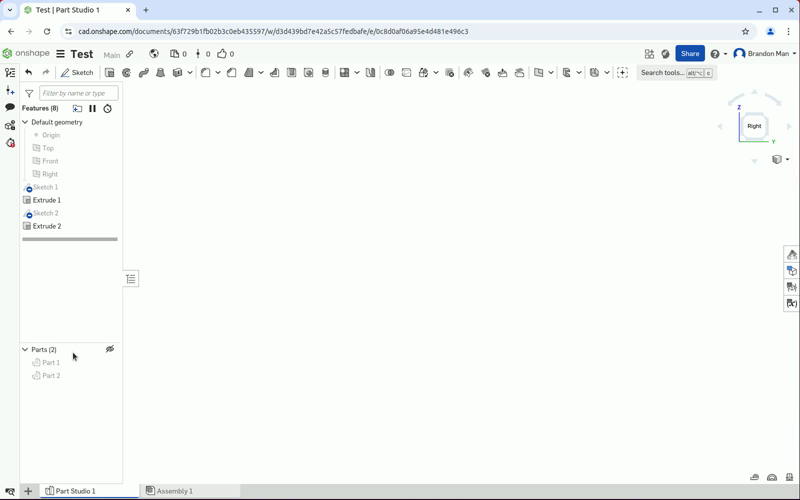
key(right)
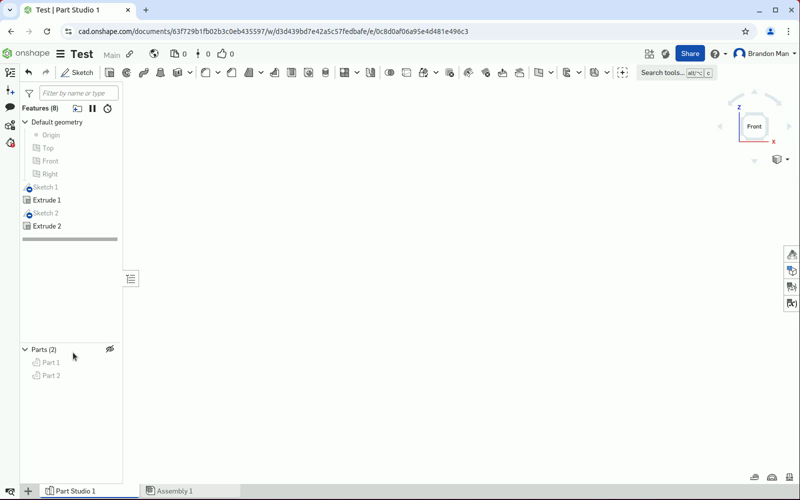
key_up(shift)
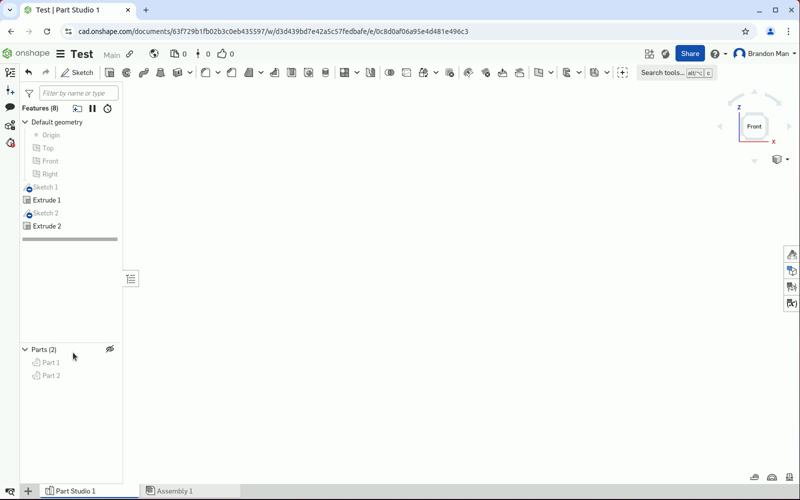
mouse_move(73, 352)
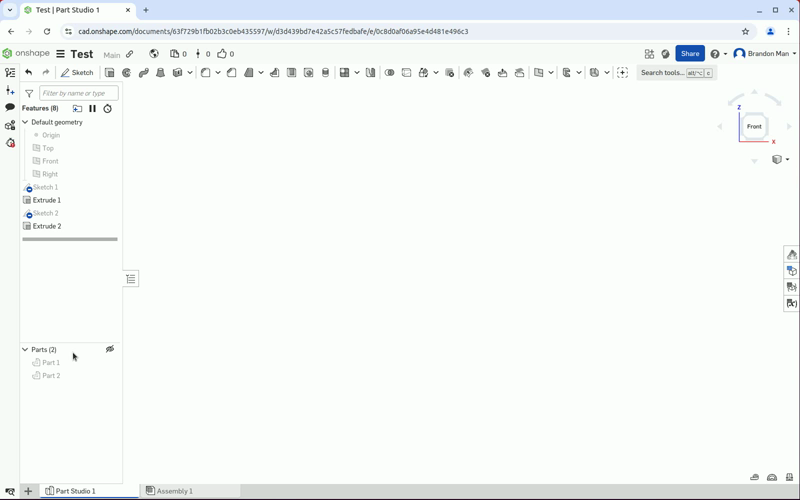
key(shift+y)
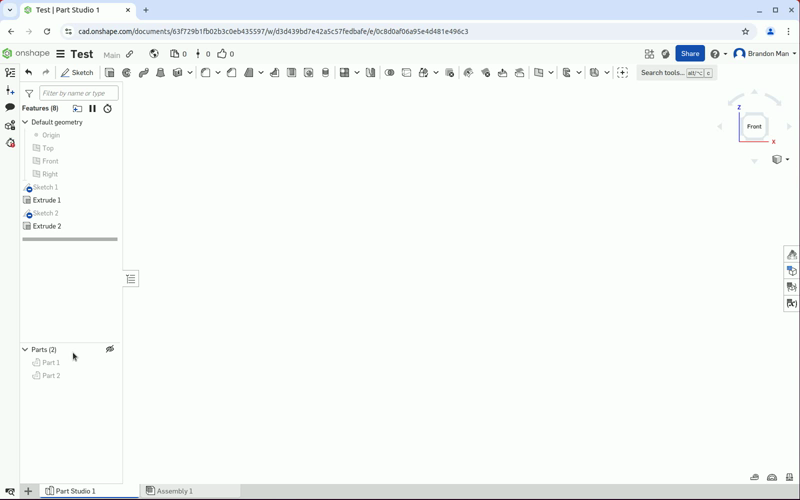
key(shift+s)
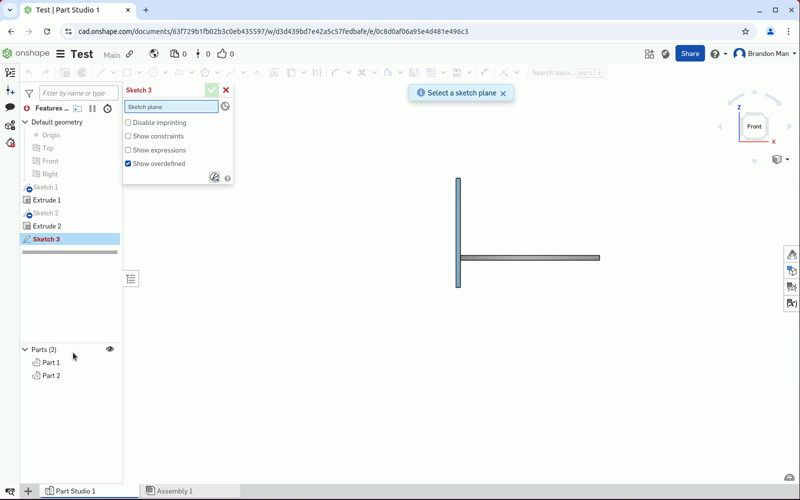
mouse_move(73, 163)
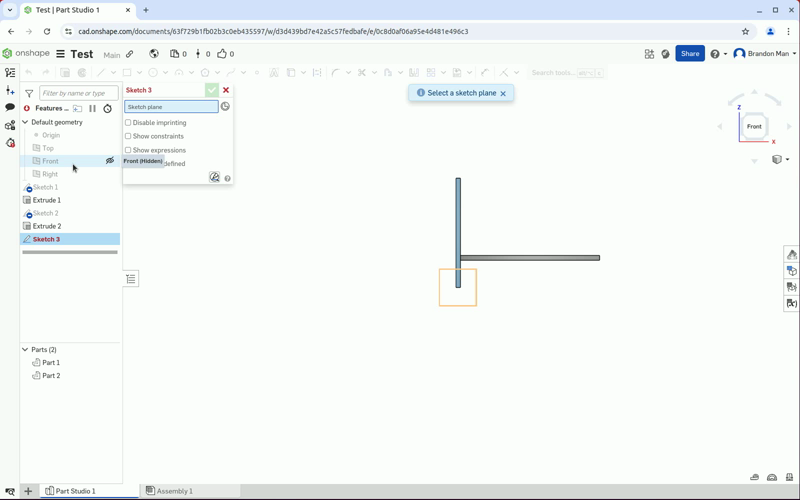
click(73, 163)
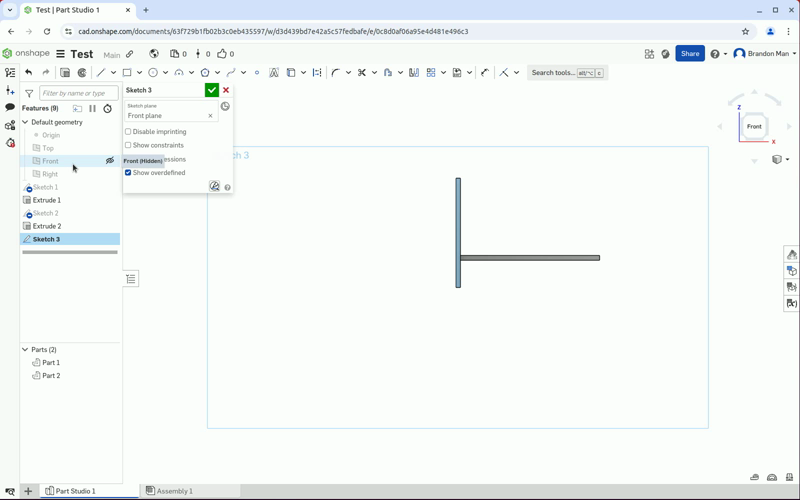
mouse_move(73, 352)
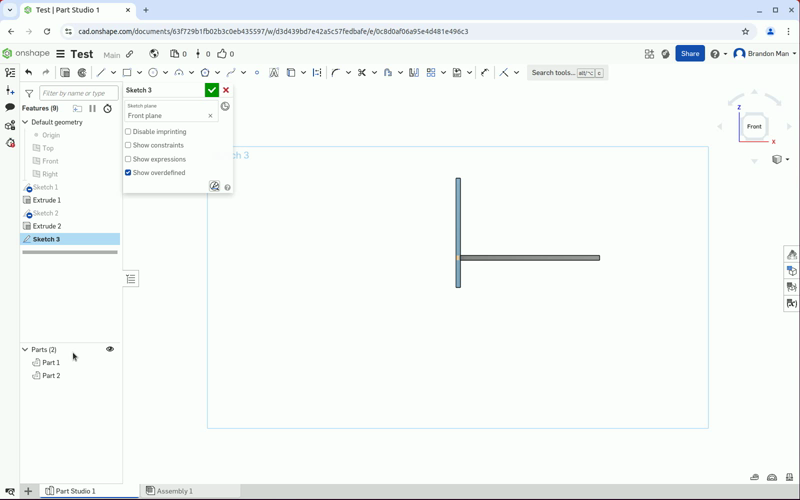
key(y)
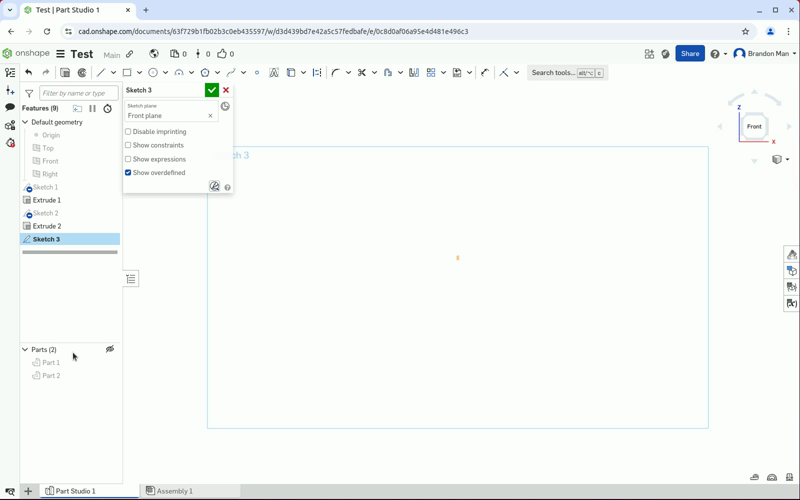
key(l)
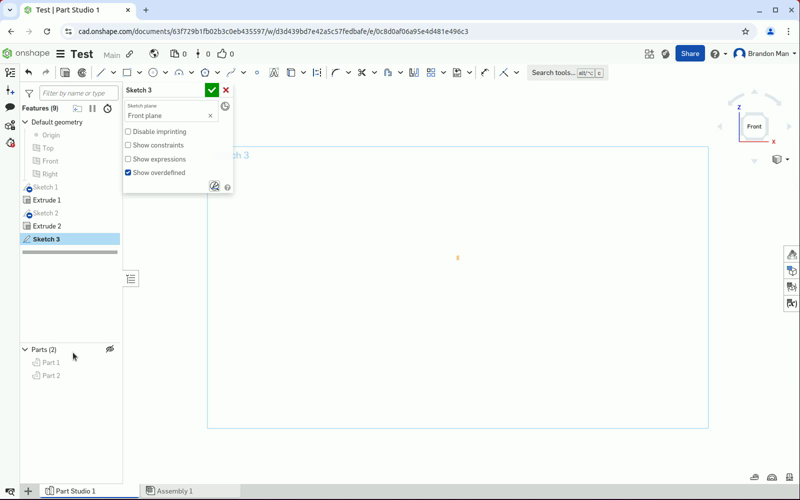
key_down(shift)
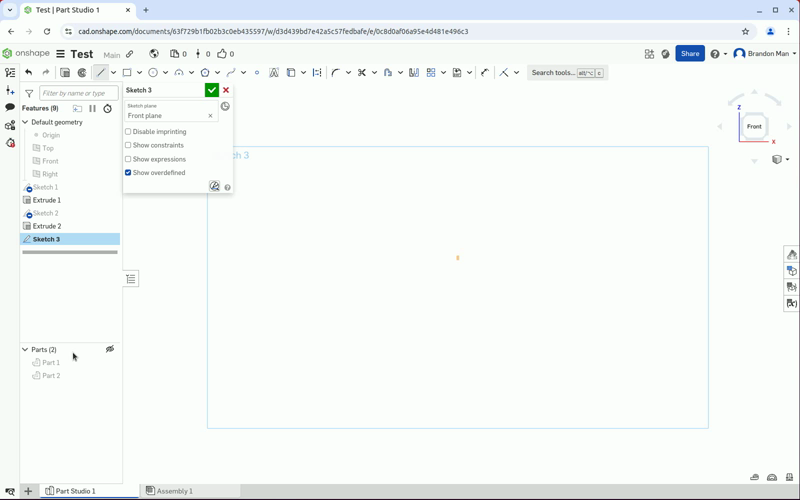
mouse_move(460, 299)
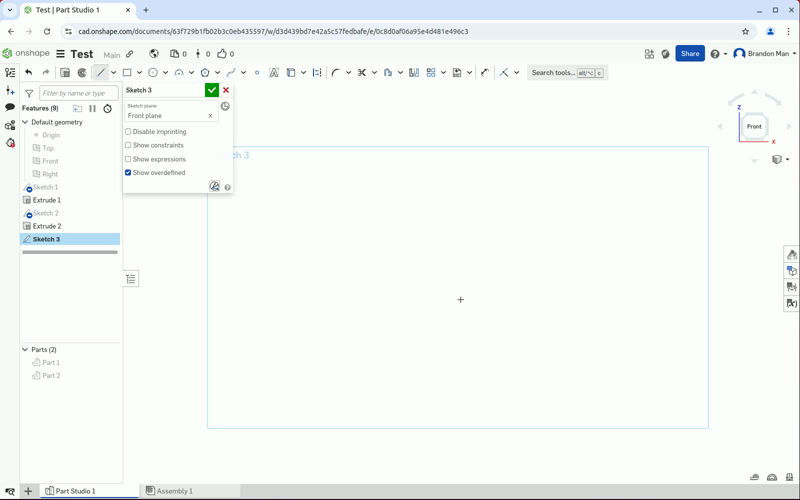
click(460, 299)
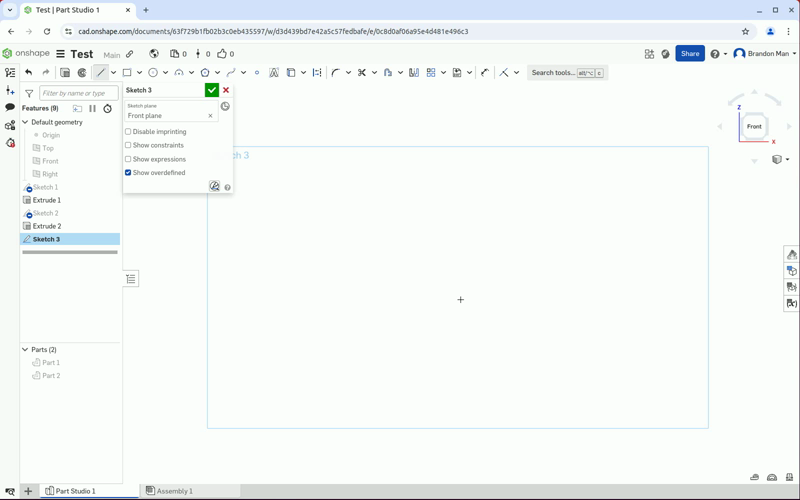
key_up(shift)
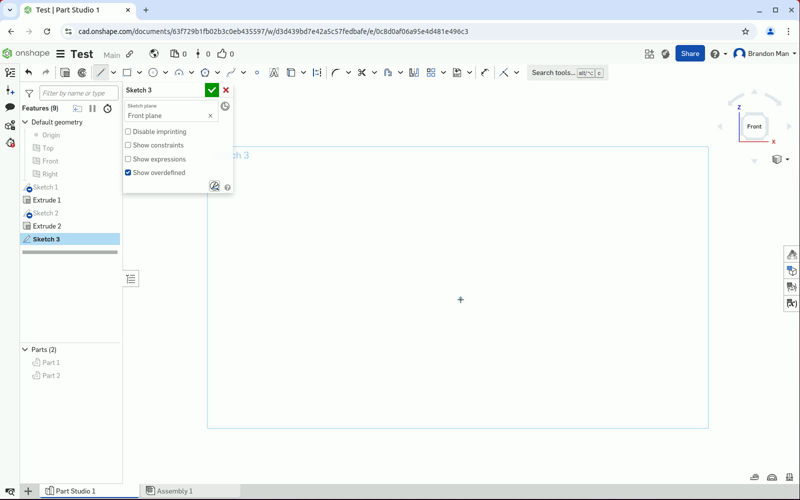
key_down(shift)
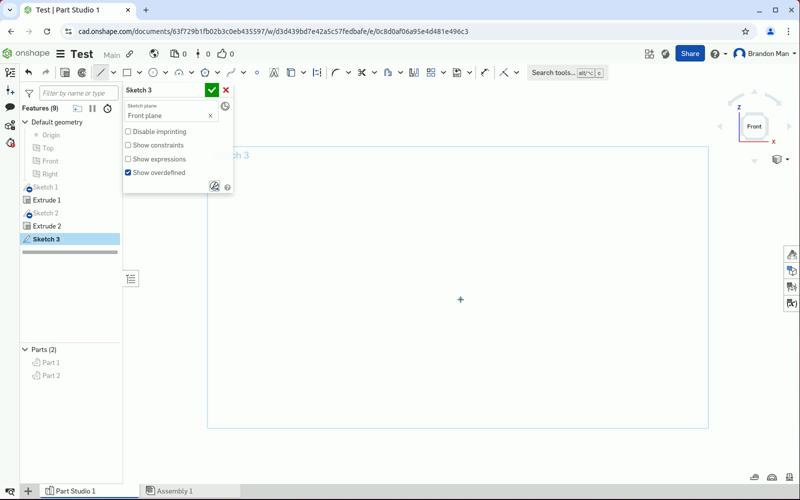
mouse_move(490, 299)
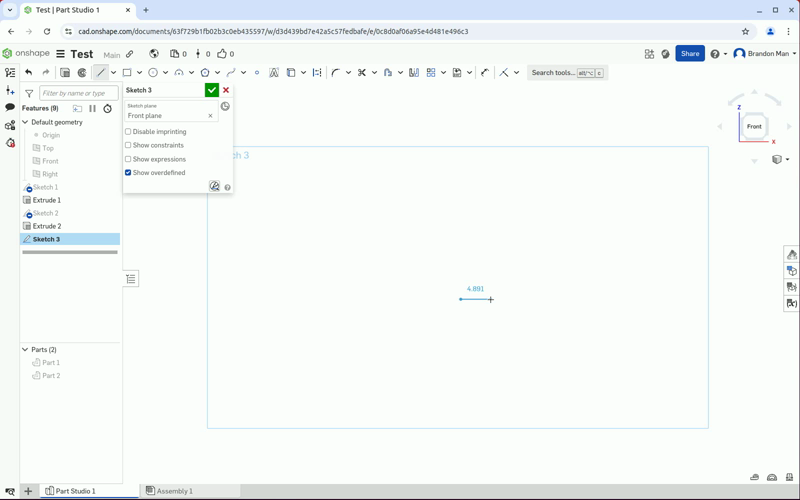
mouse_move(464, 299)
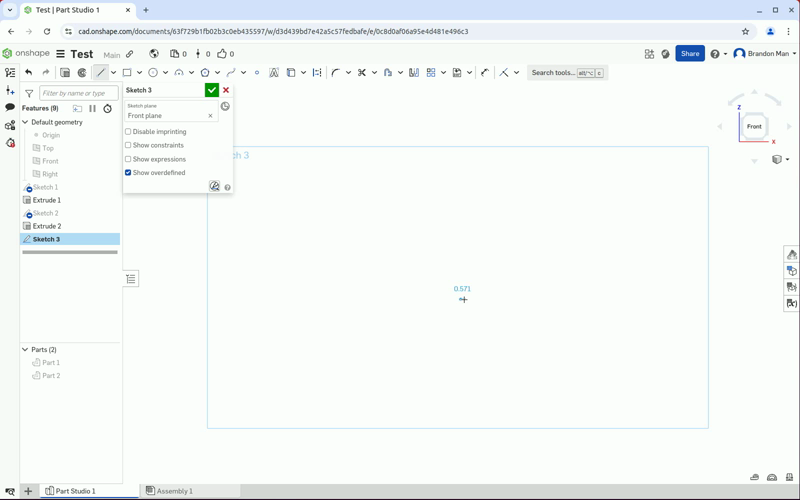
scroll(6)
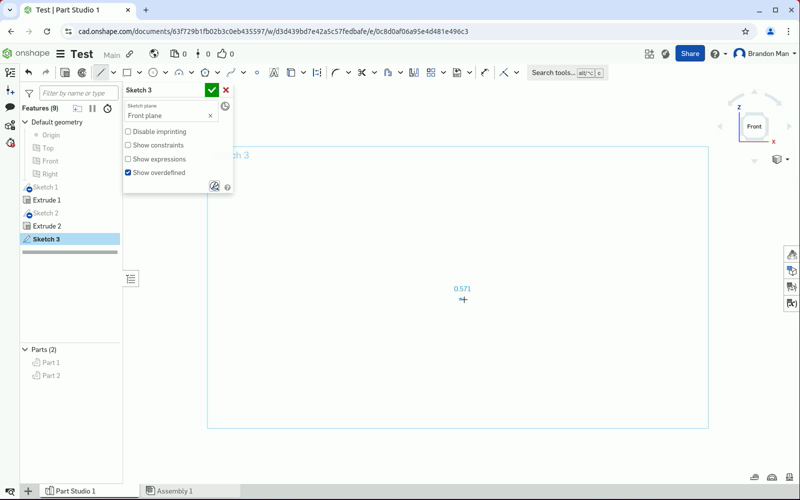
scroll(6)
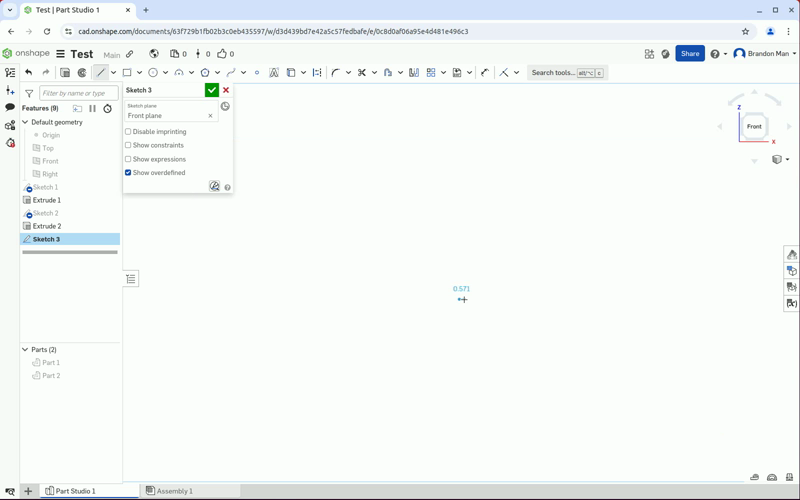
scroll(6)
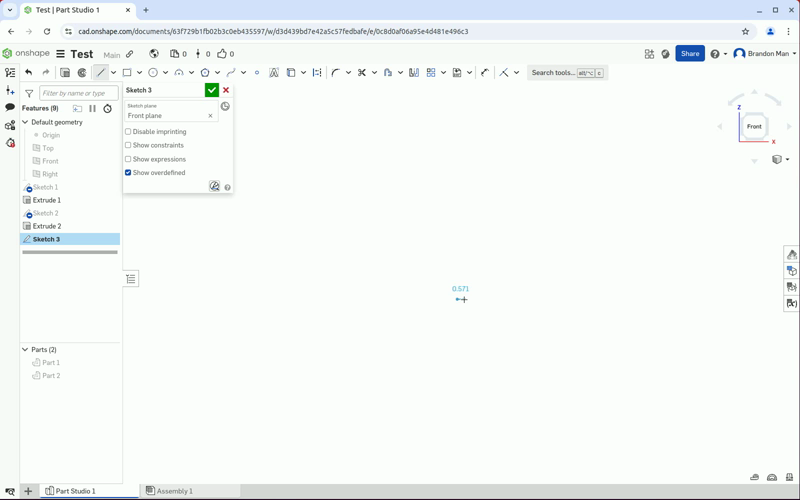
scroll(6)
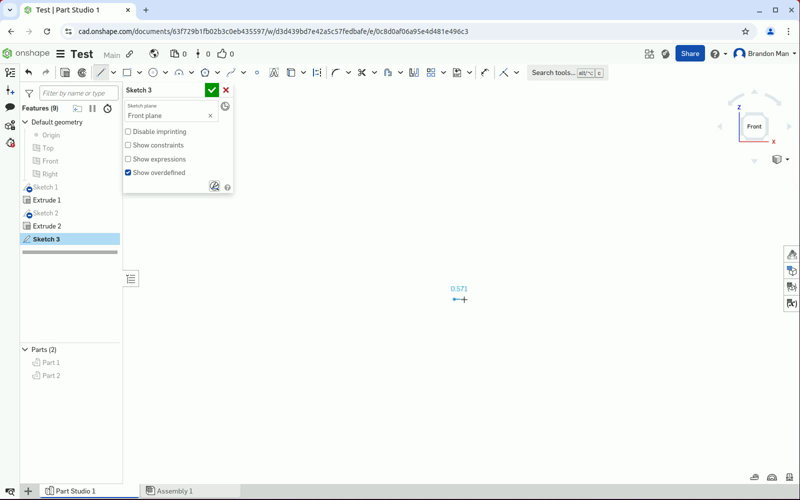
scroll(6)
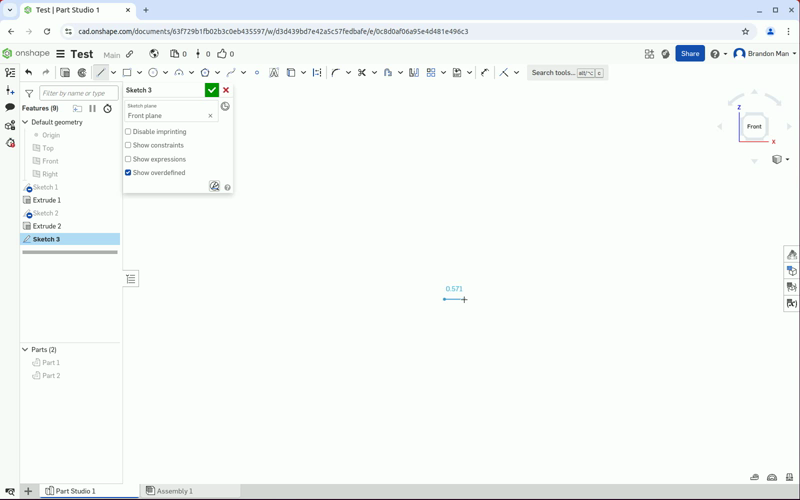
scroll(6)
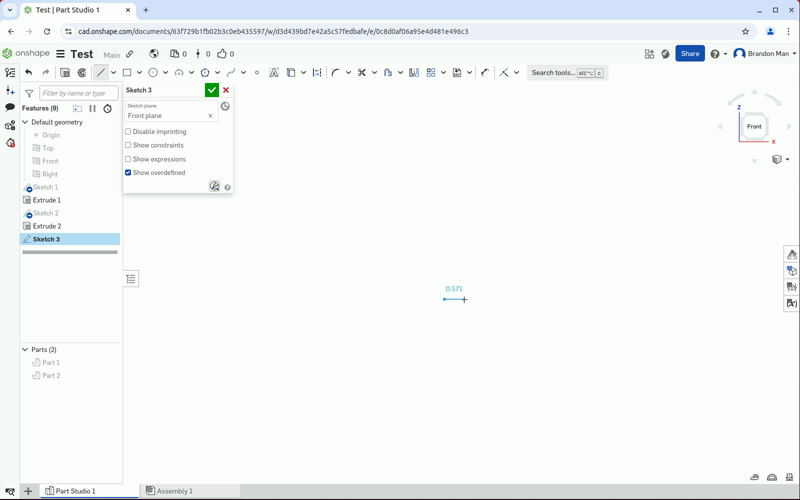
scroll(6)
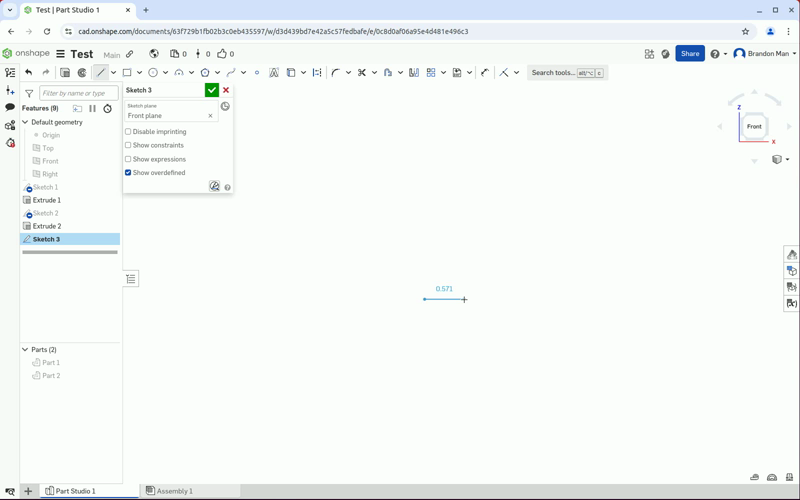
click(464, 299)
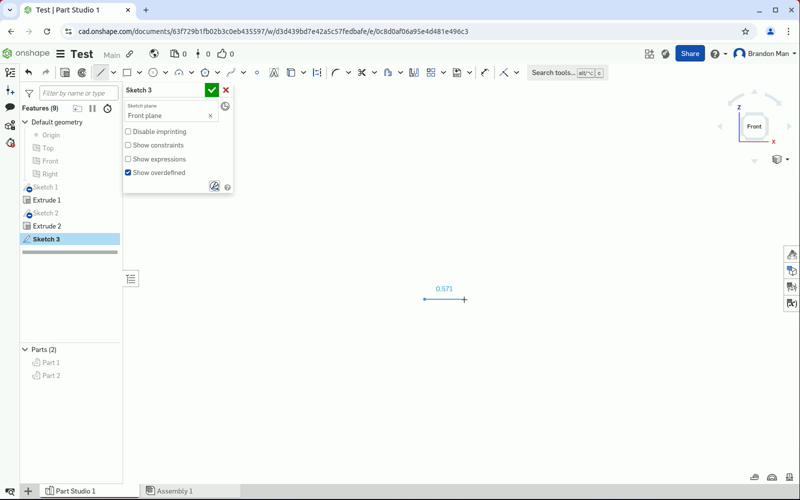
scroll(-6)
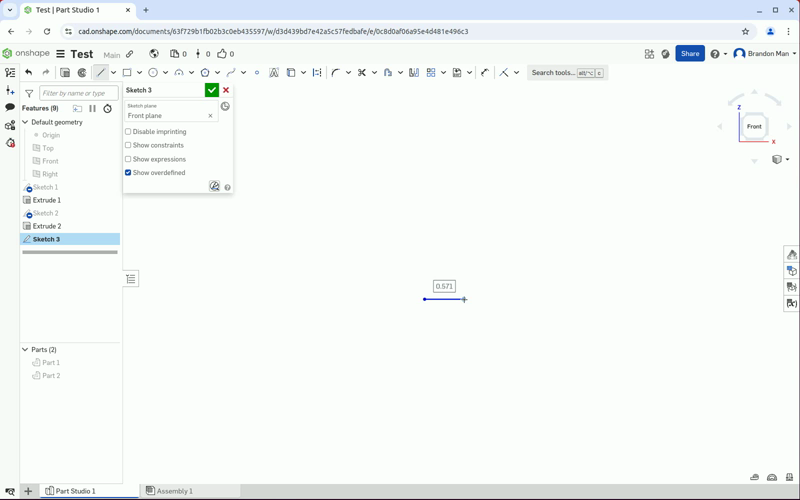
scroll(-6)
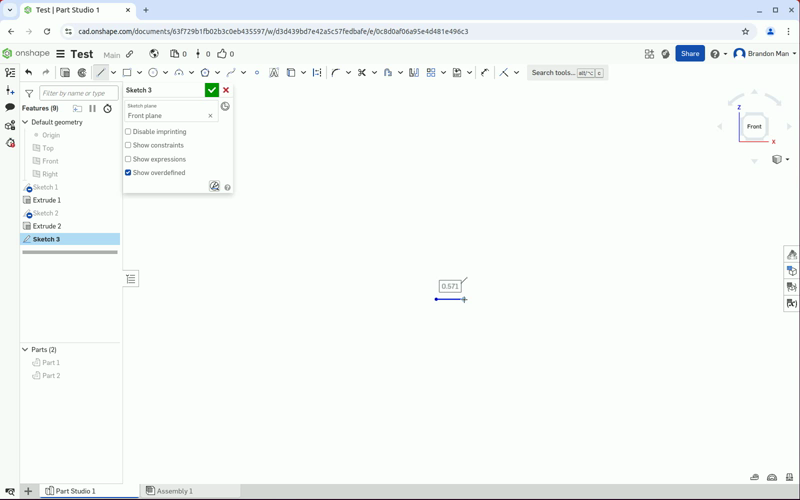
scroll(-6)
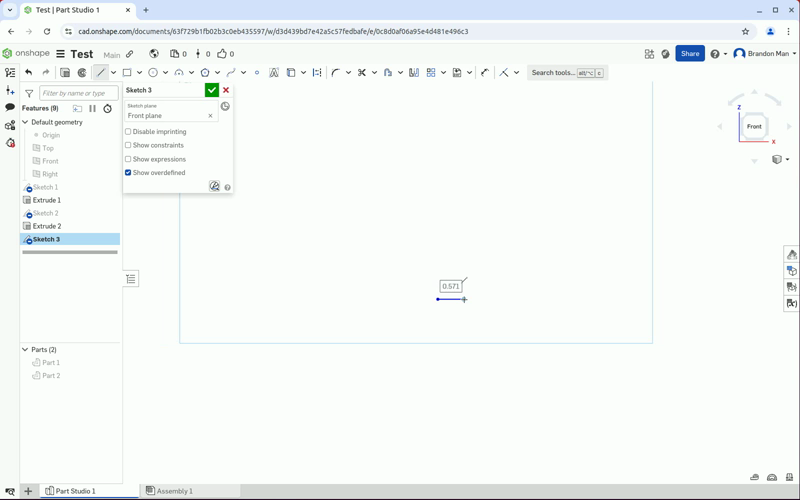
scroll(-6)
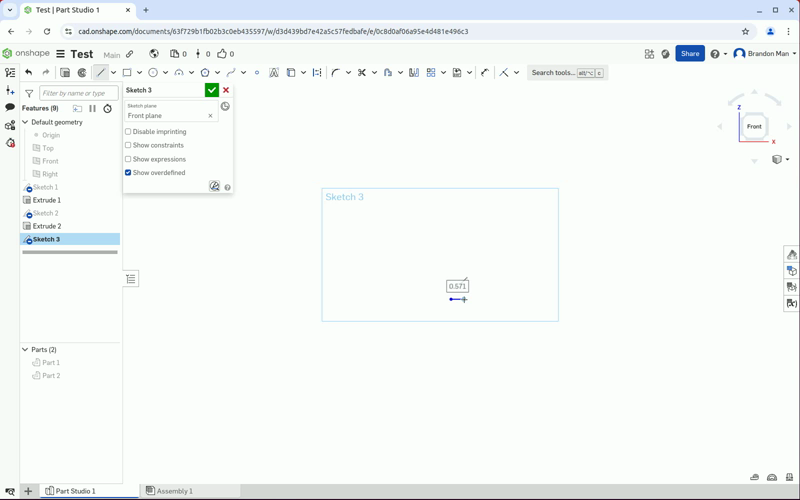
scroll(-6)
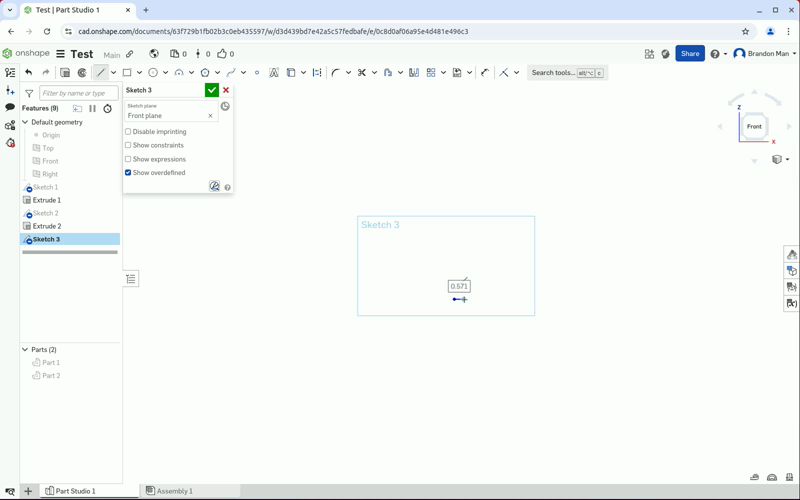
scroll(-6)
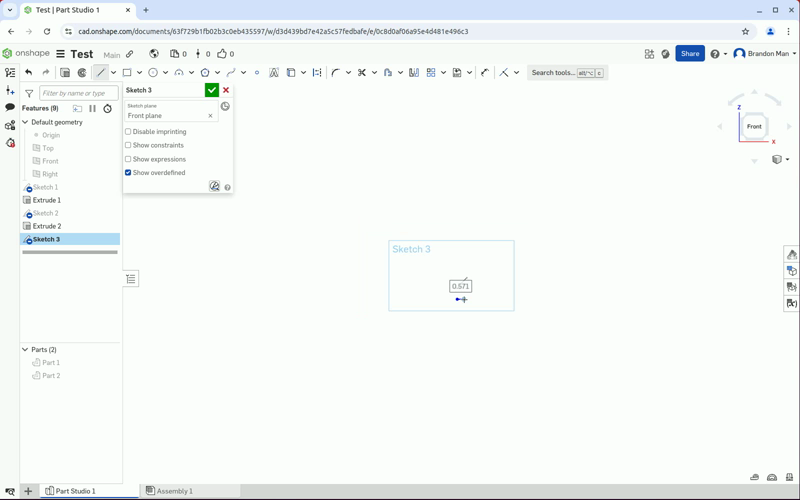
scroll(-6)
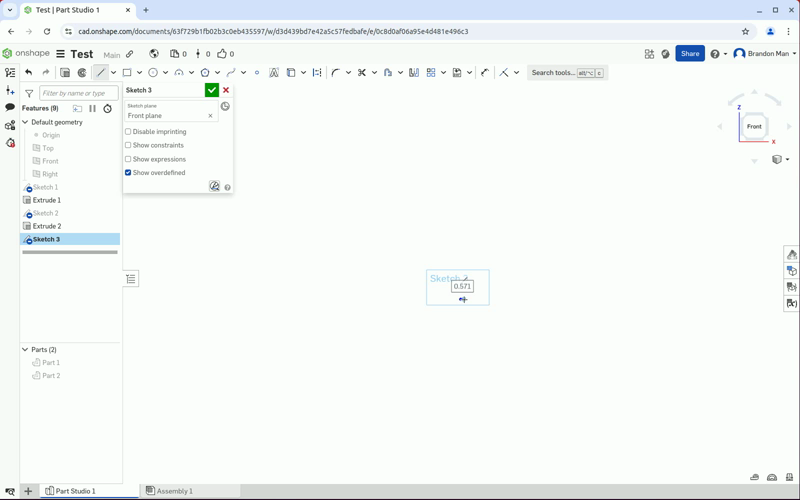
key_up(shift)
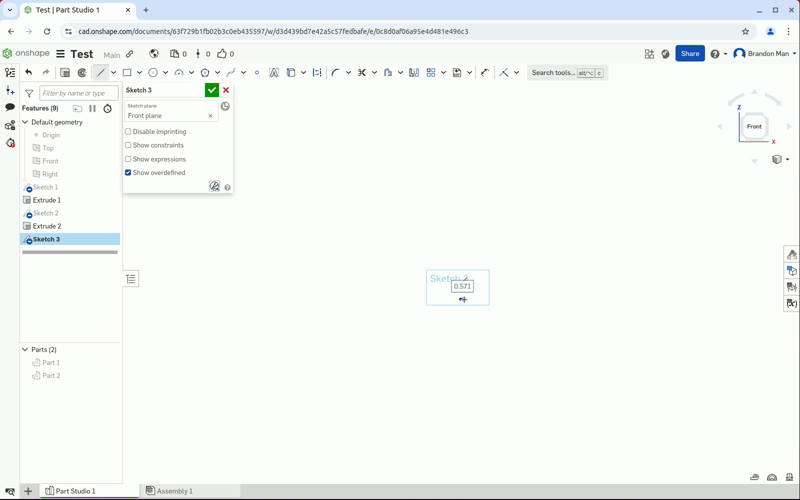
key_down(shift)
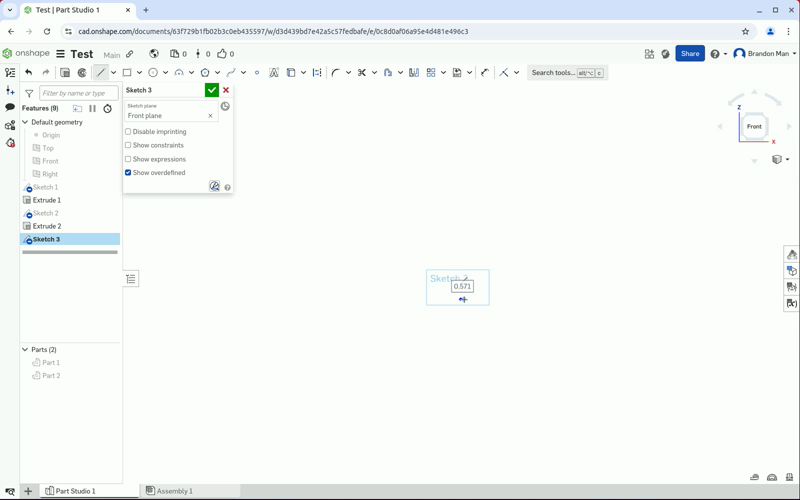
mouse_move(494, 299)
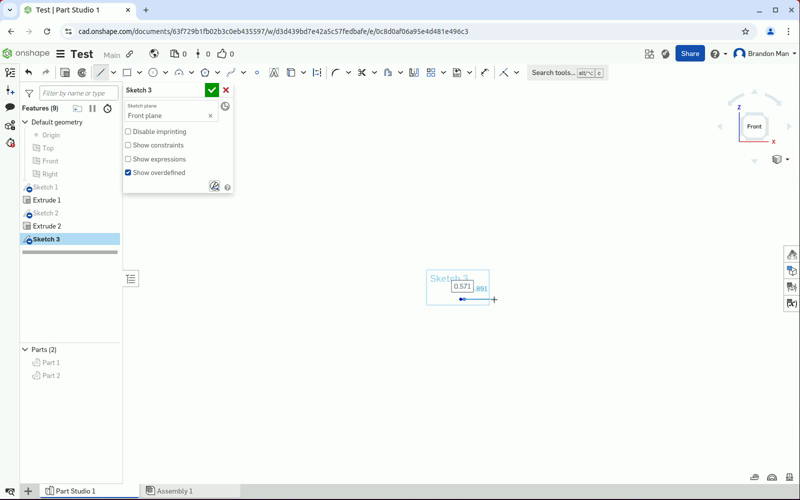
mouse_move(464, 295)
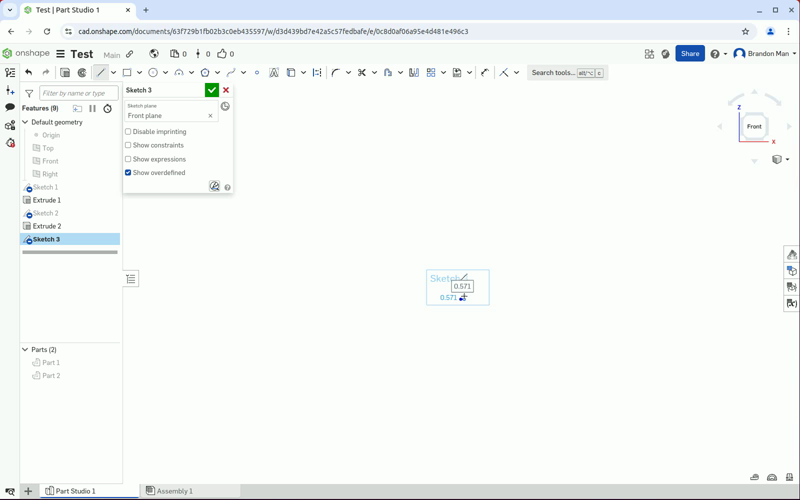
scroll(6)
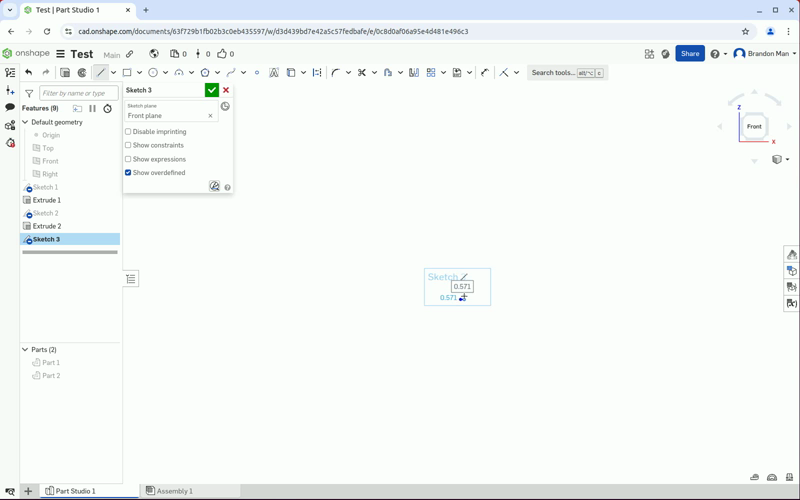
scroll(6)
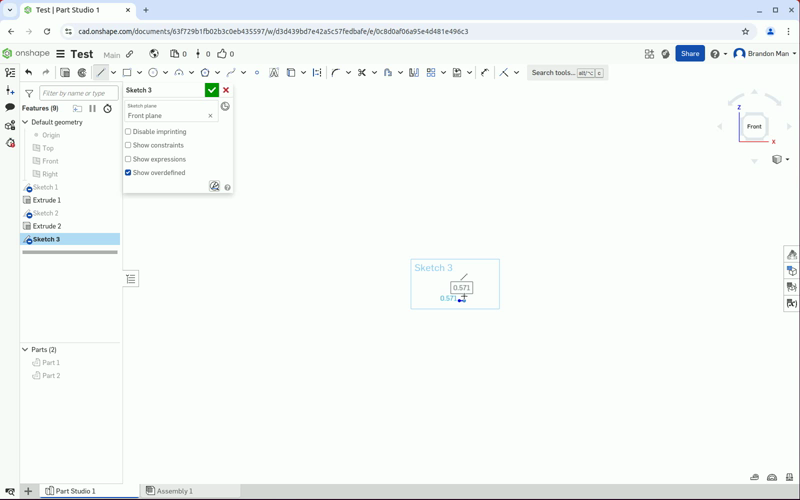
scroll(6)
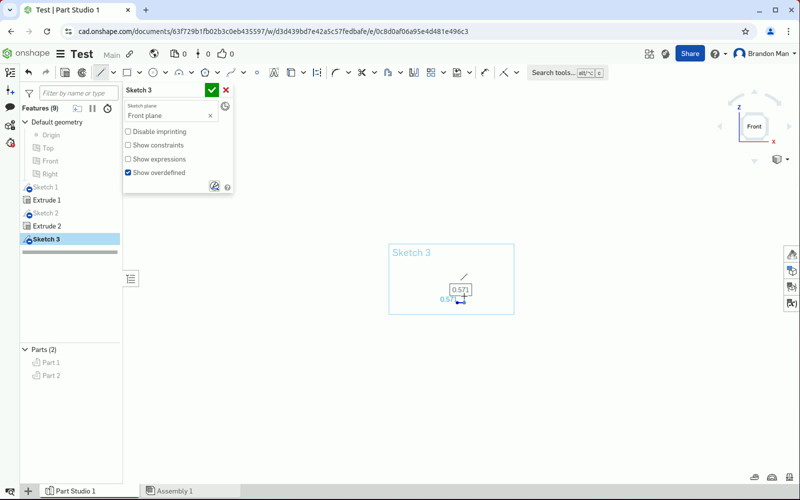
scroll(6)
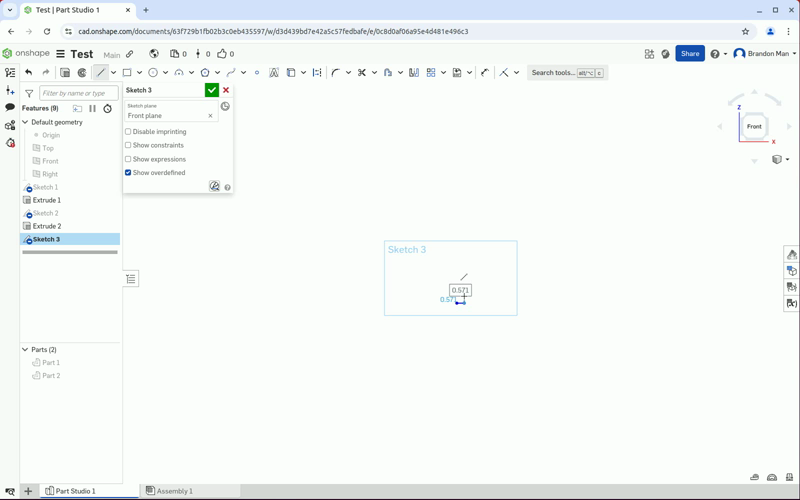
scroll(6)
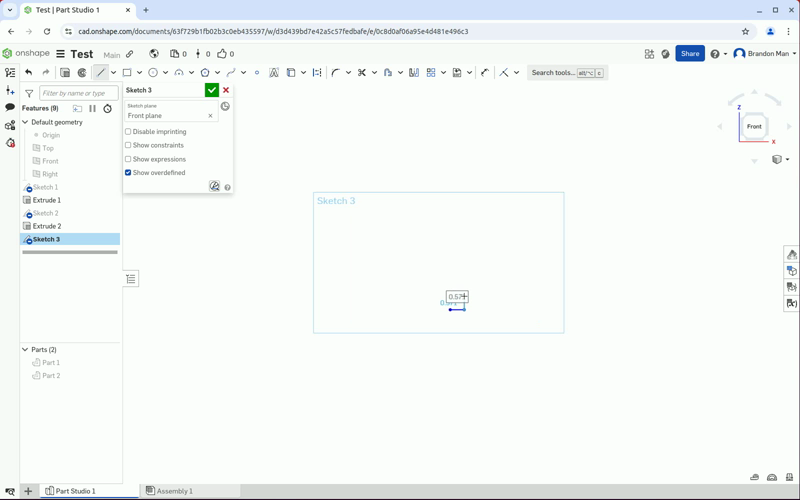
scroll(6)
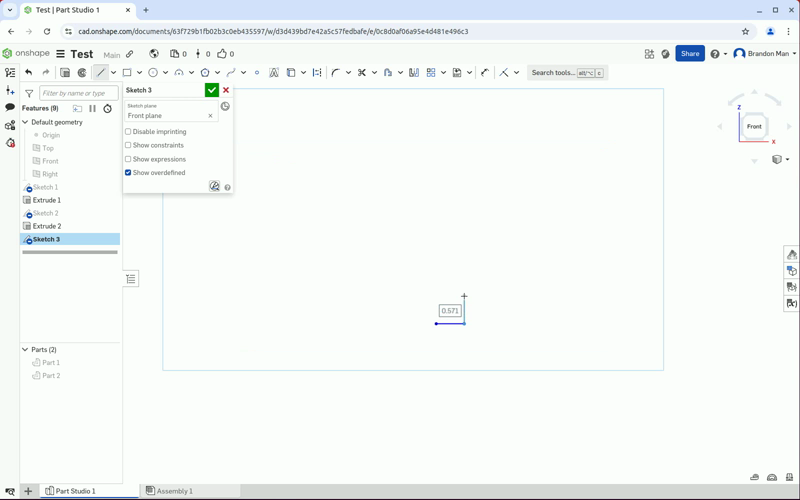
scroll(6)
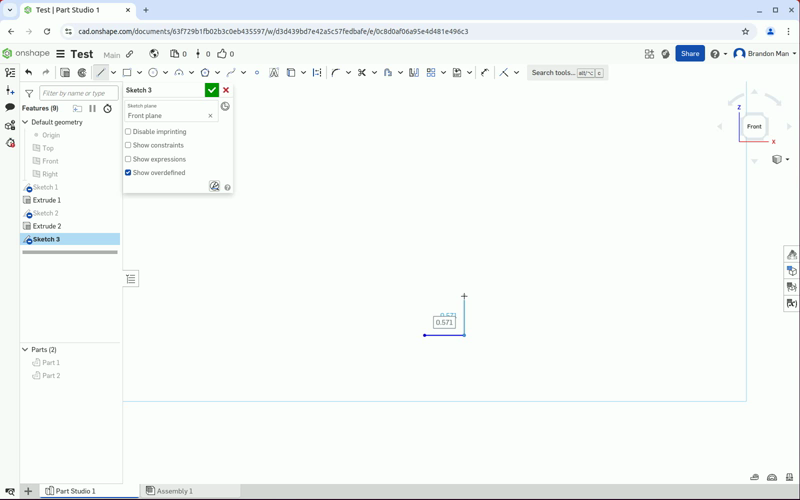
click(464, 295)
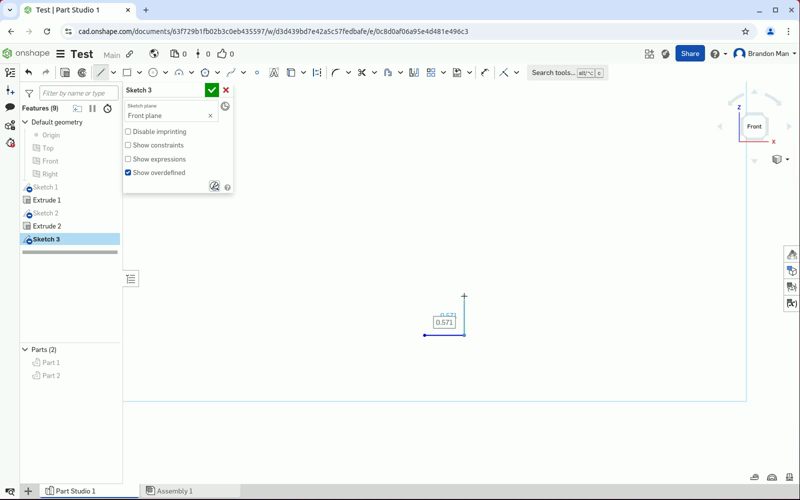
scroll(-6)
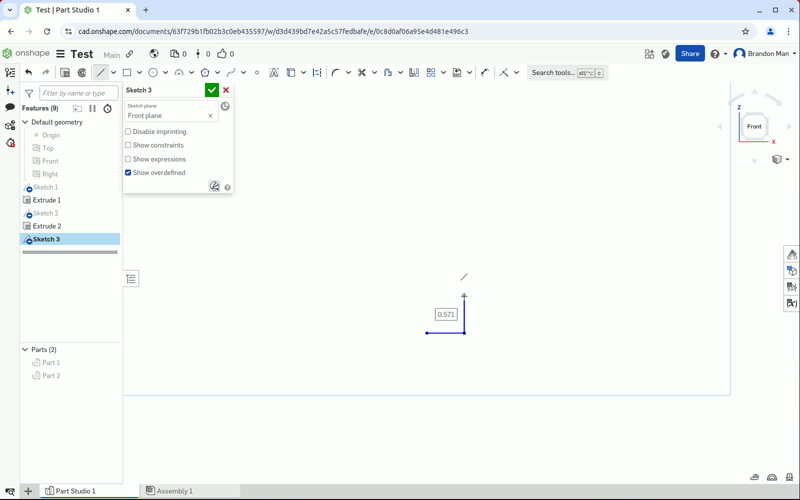
scroll(-6)
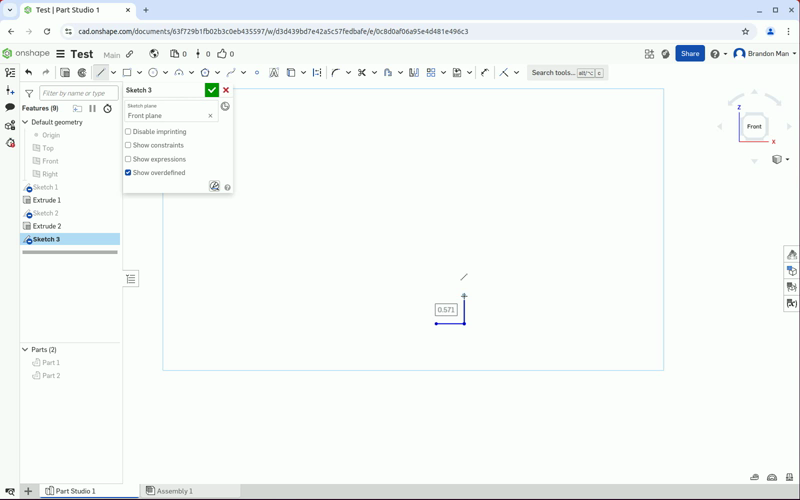
scroll(-6)
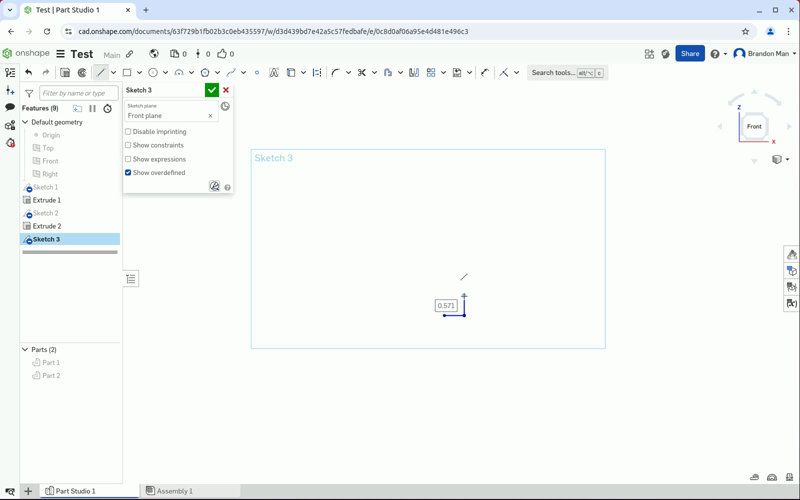
scroll(-6)
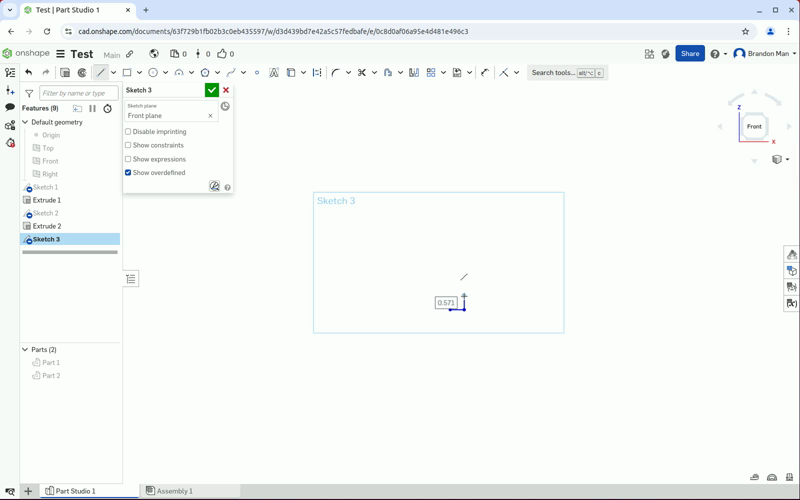
scroll(-6)
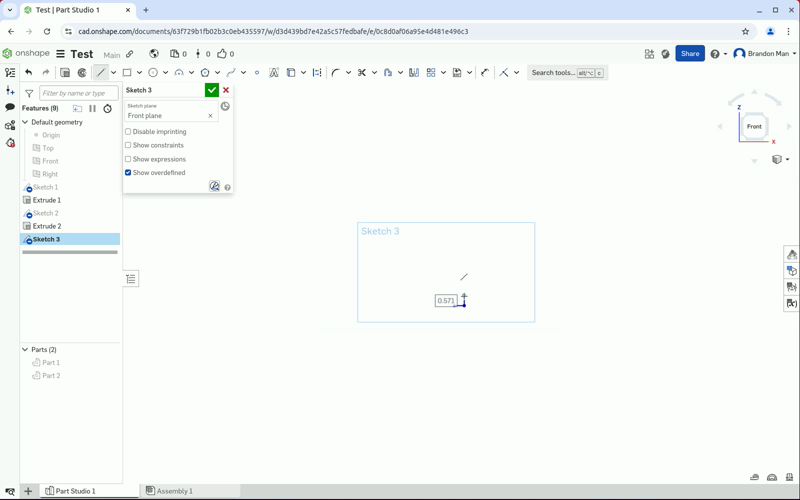
scroll(-6)
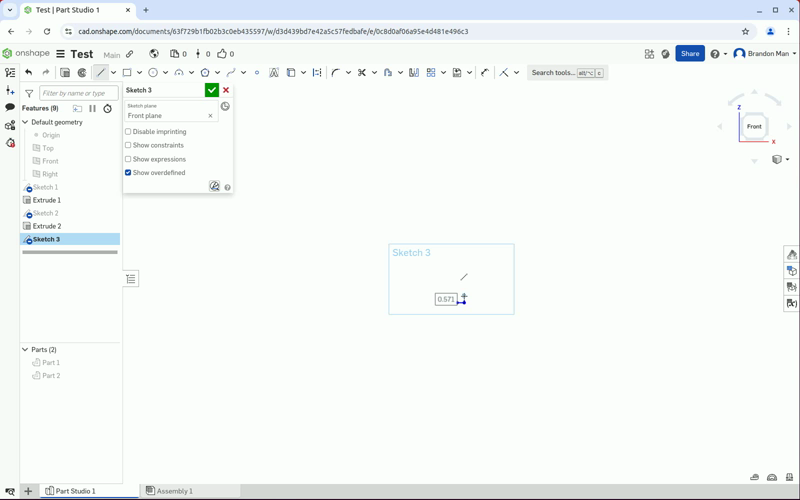
scroll(-6)
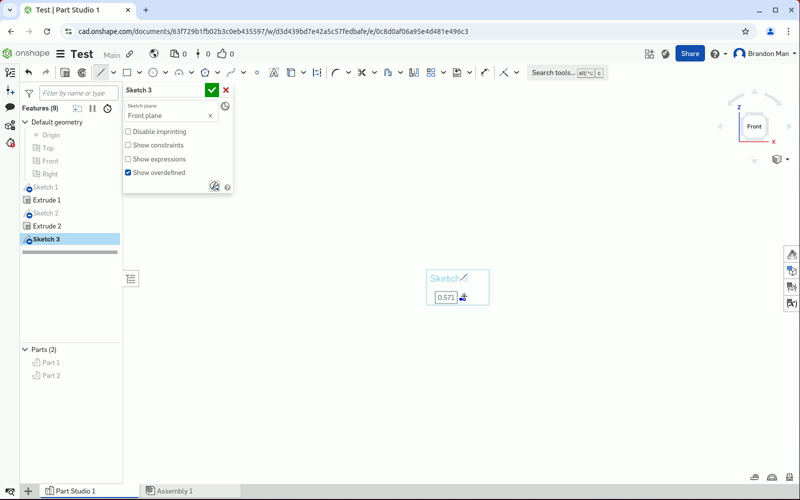
key_up(shift)
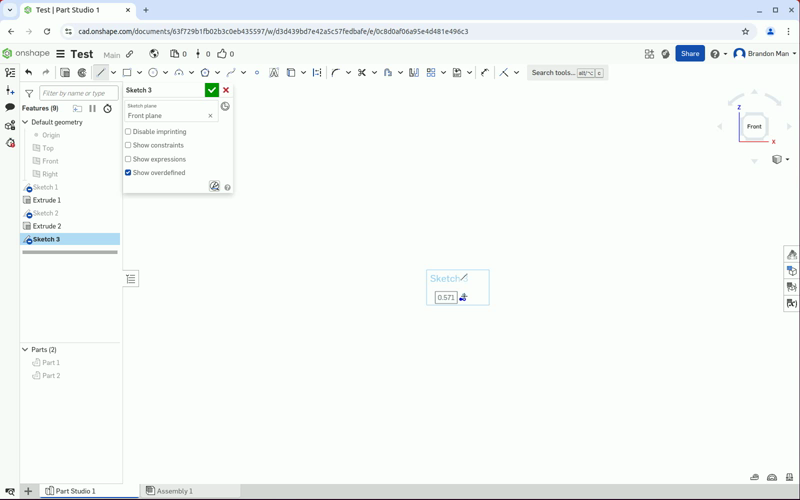
key_down(shift)
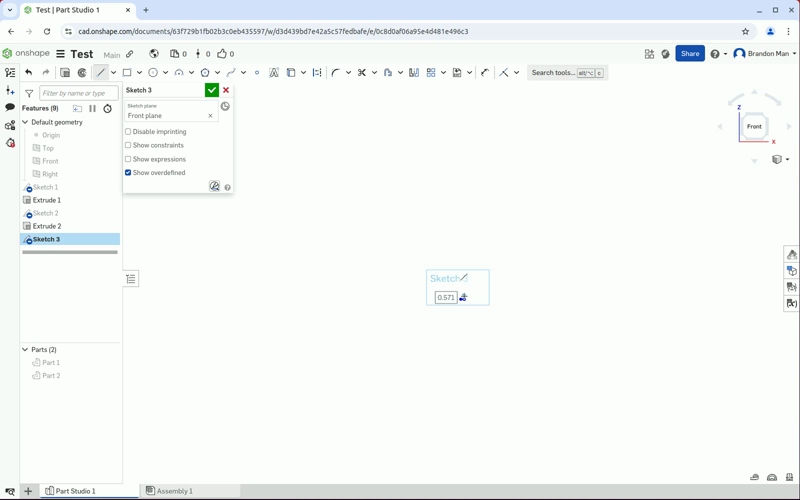
mouse_move(494, 295)
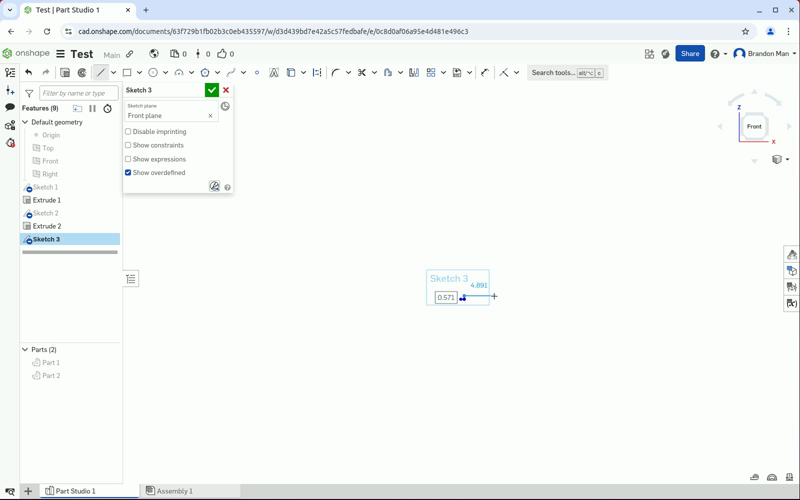
mouse_move(460, 295)
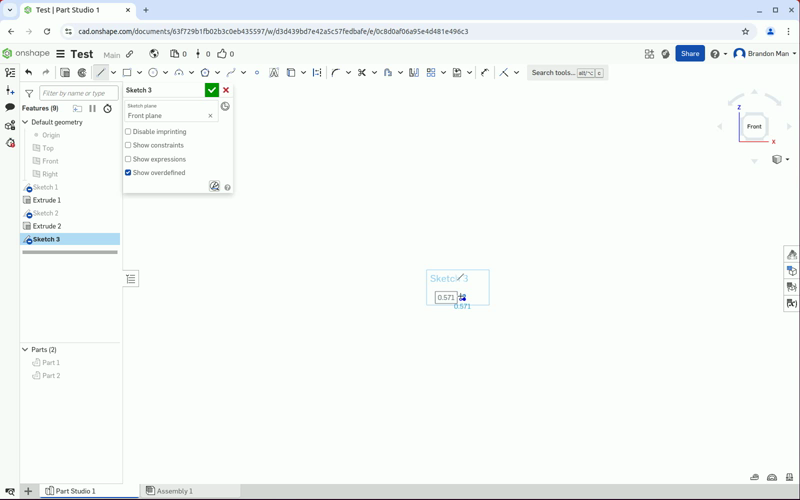
scroll(6)
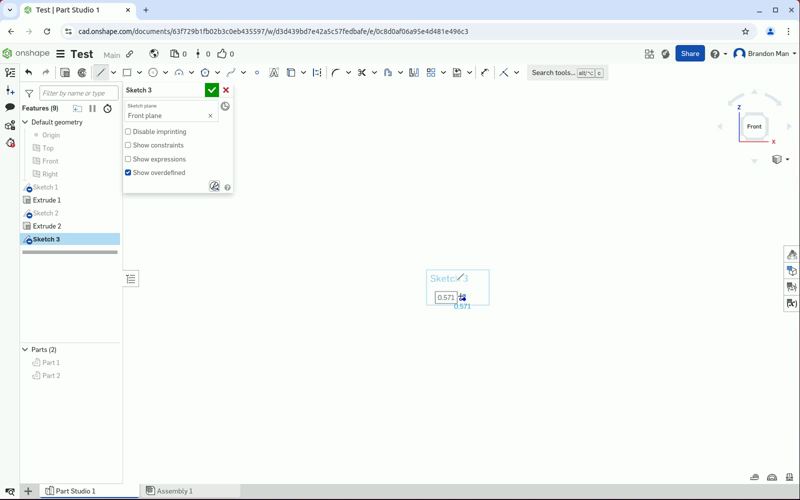
scroll(6)
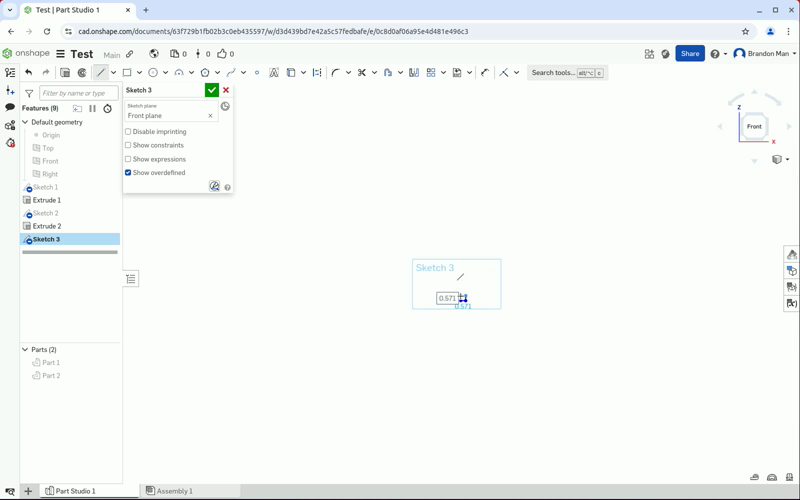
scroll(6)
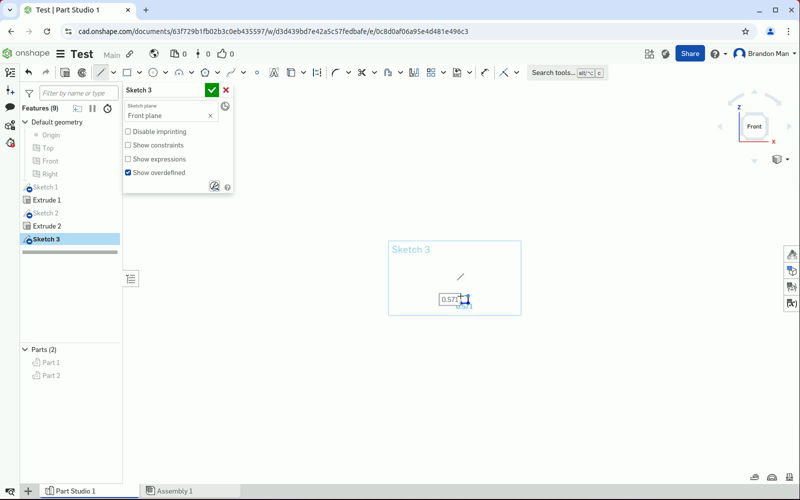
scroll(6)
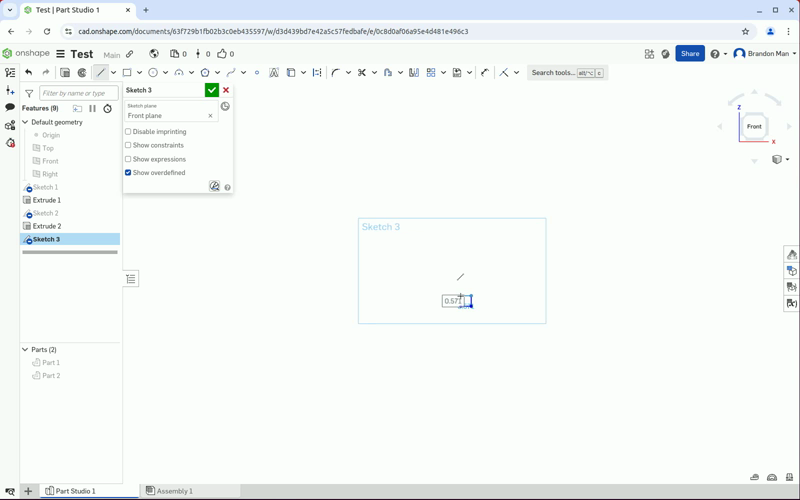
scroll(6)
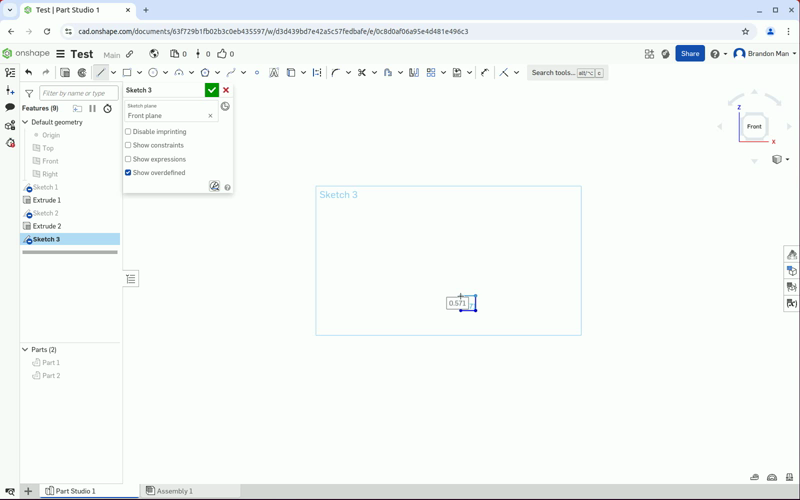
scroll(6)
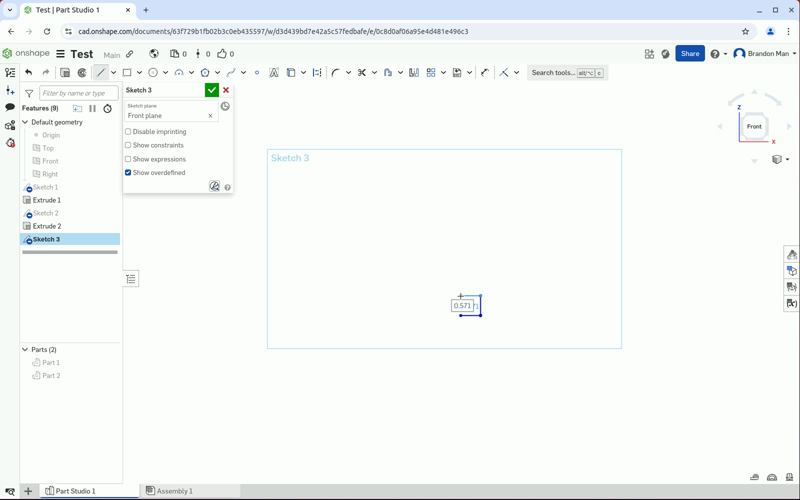
scroll(6)
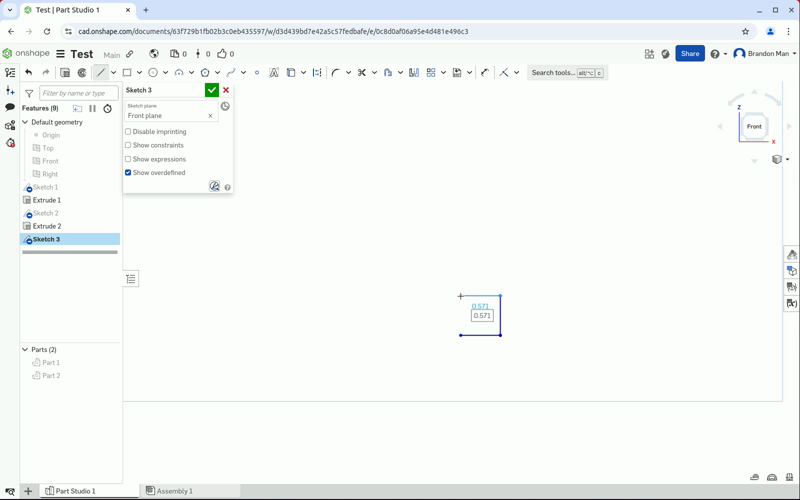
click(460, 295)
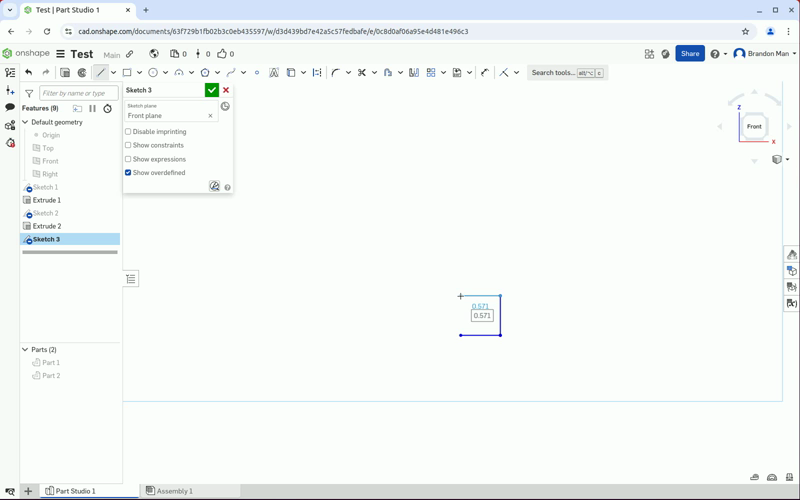
scroll(-6)
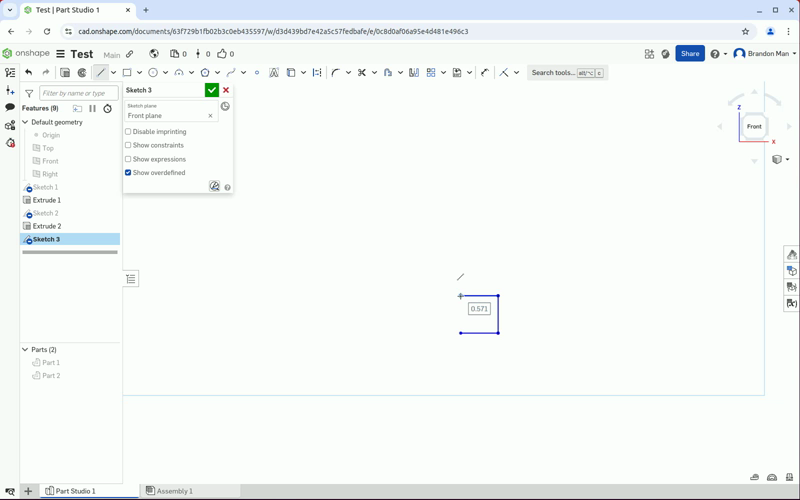
scroll(-6)
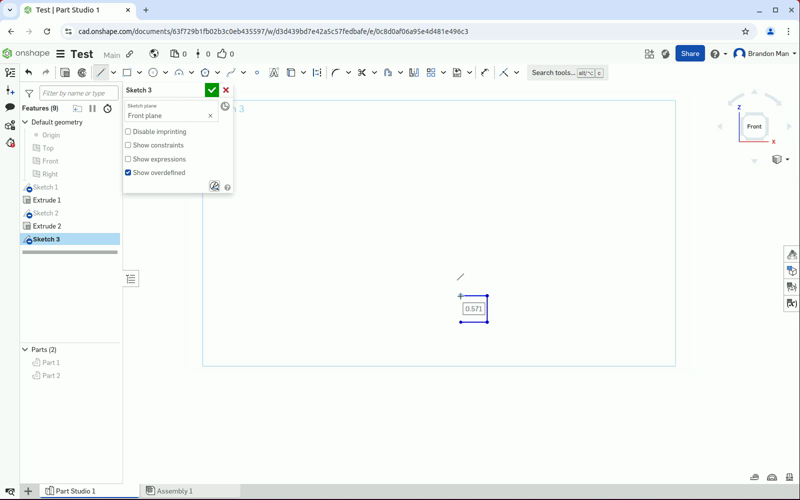
scroll(-6)
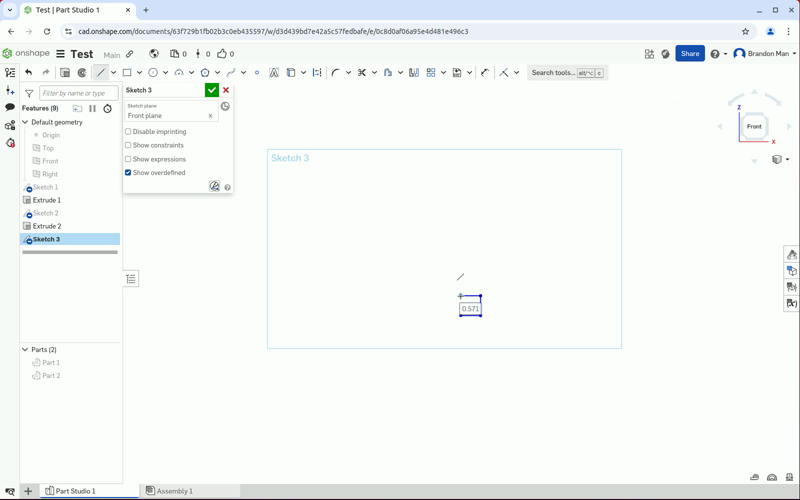
scroll(-6)
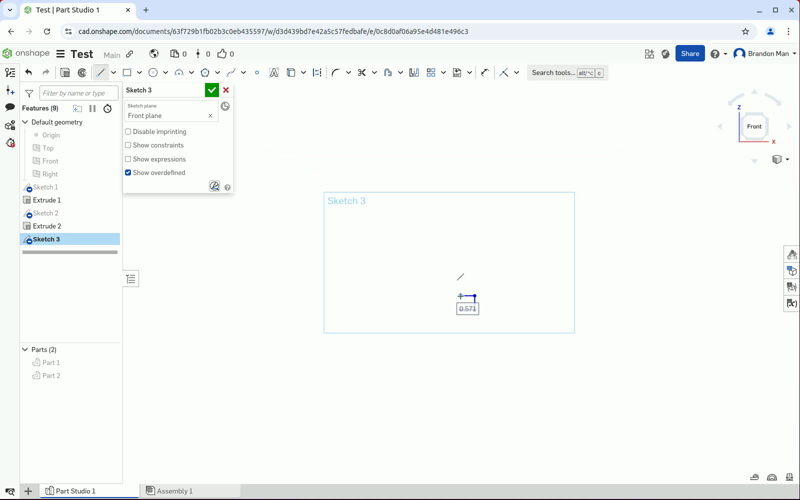
scroll(-6)
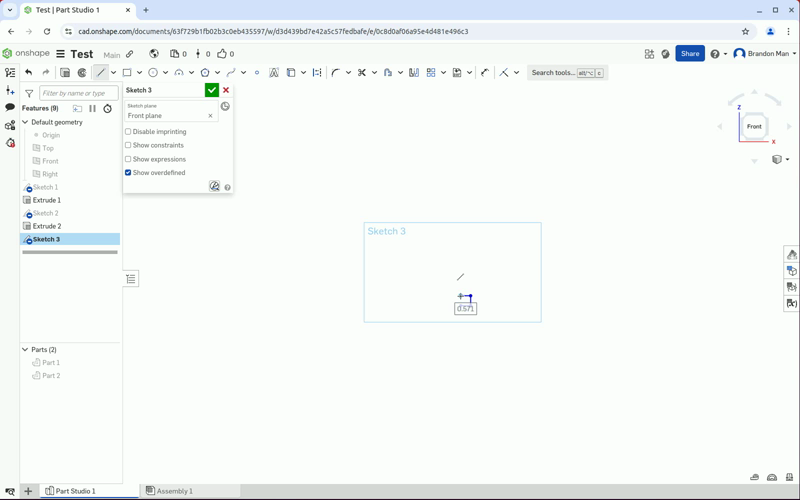
scroll(-6)
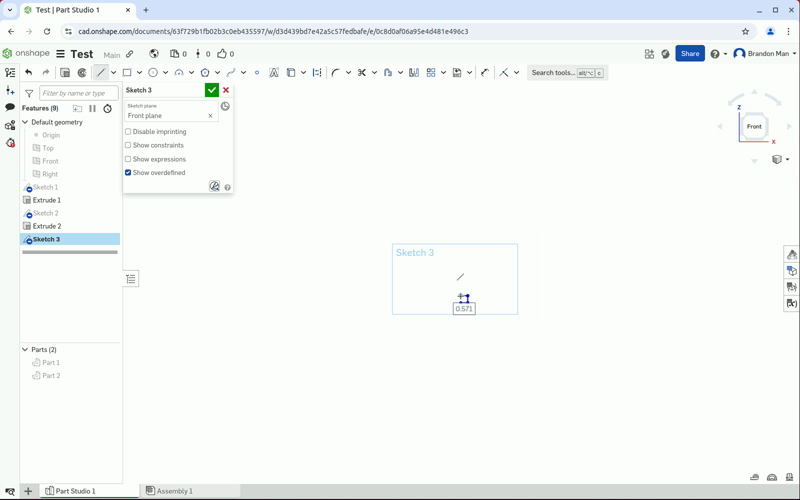
scroll(-6)
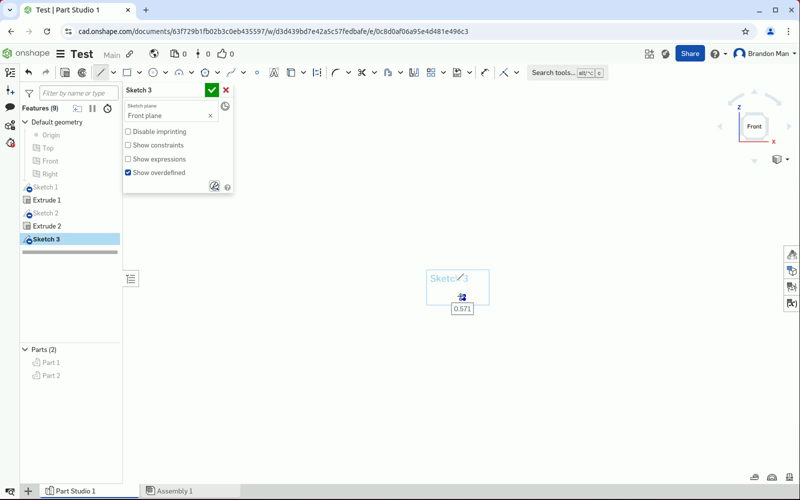
key_up(shift)
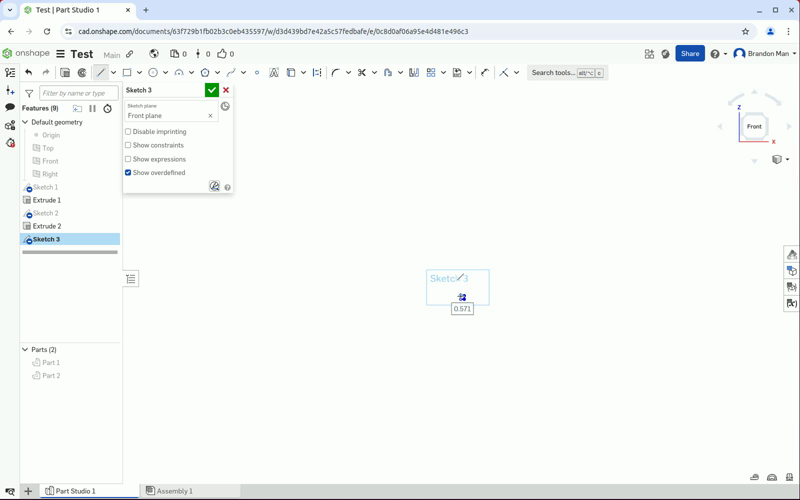
mouse_move(490, 295)
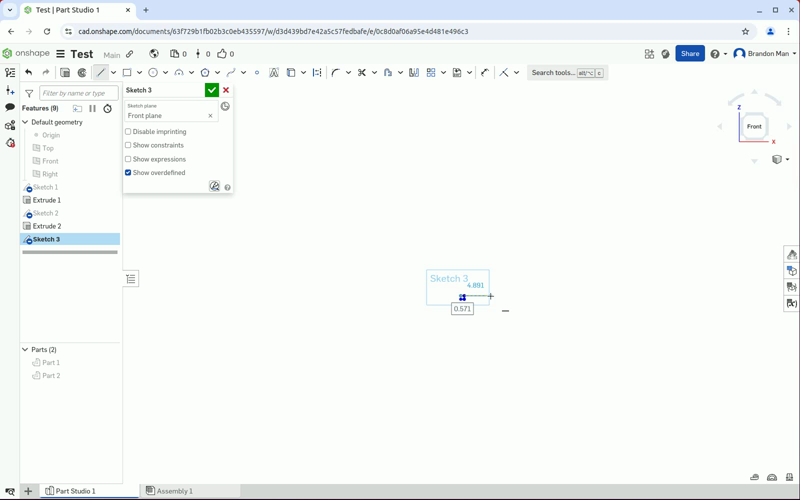
key_down(shift)
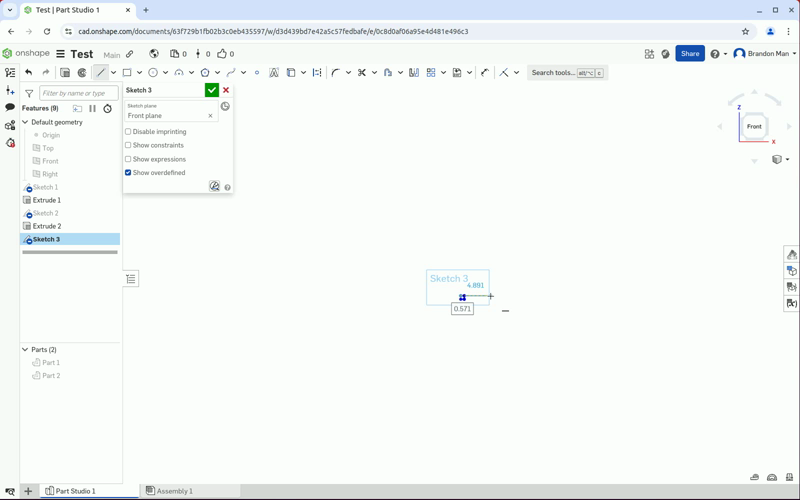
mouse_move(460, 299)
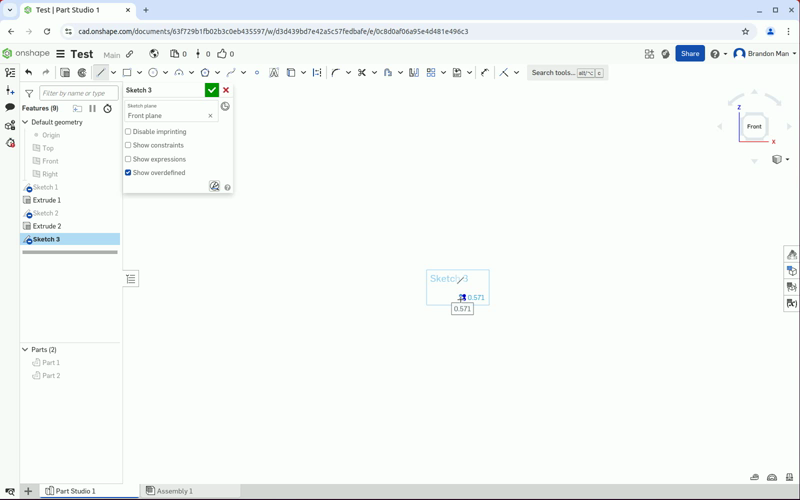
scroll(6)
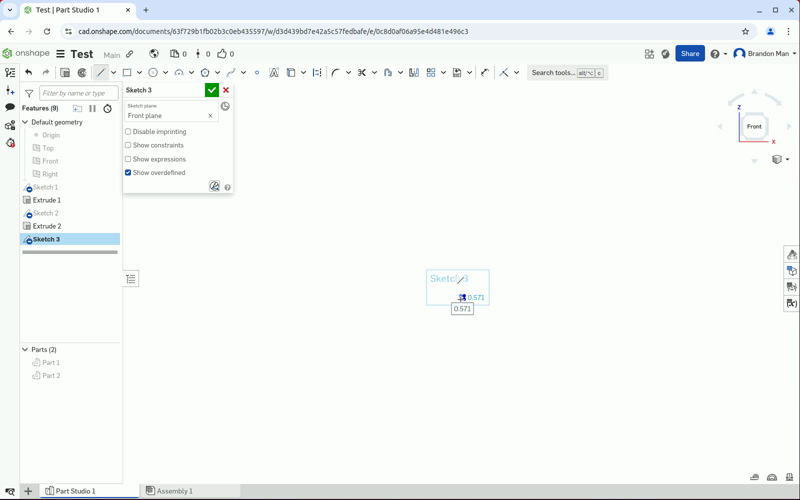
scroll(6)
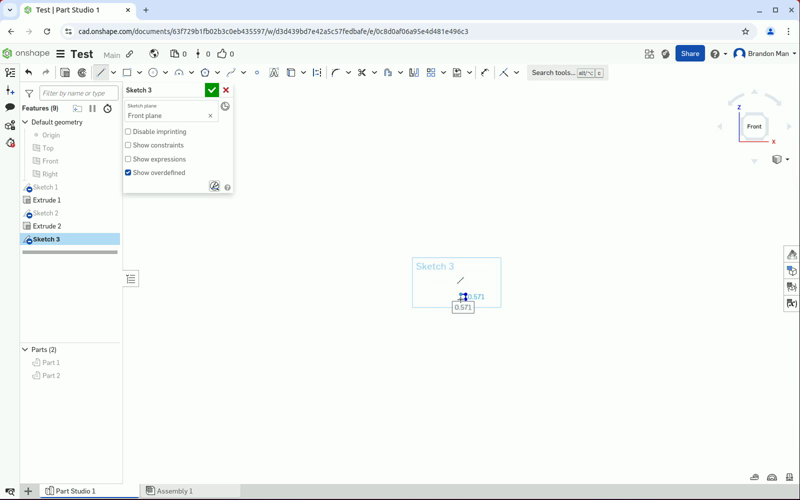
scroll(6)
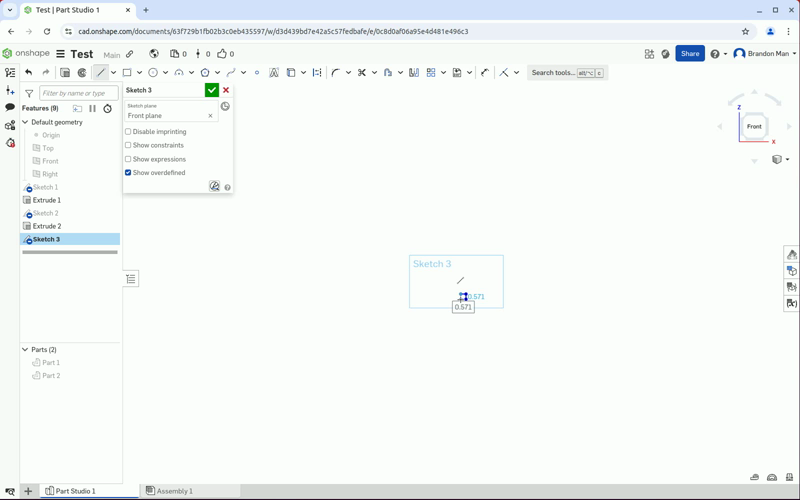
scroll(6)
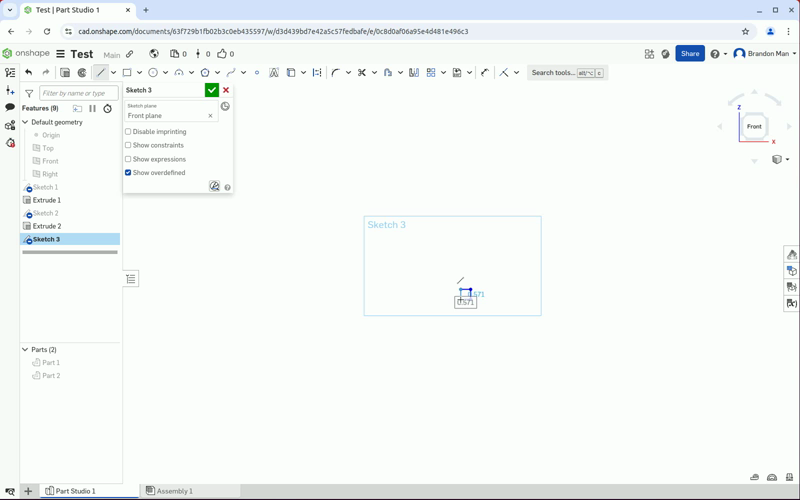
scroll(6)
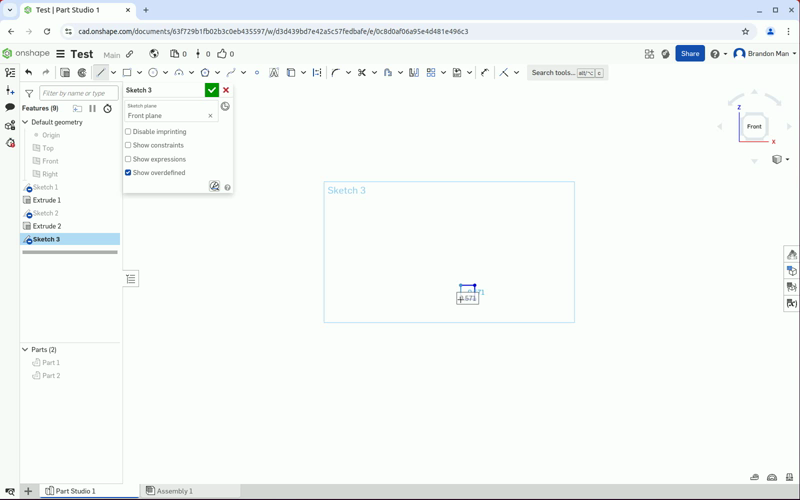
scroll(6)
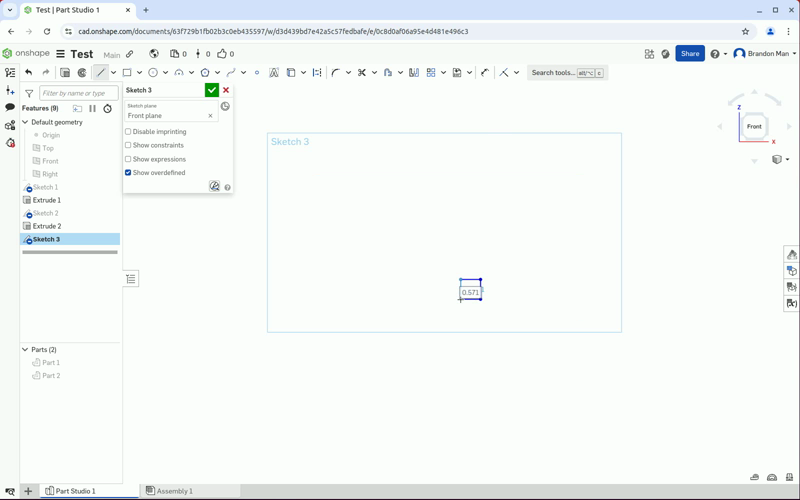
scroll(6)
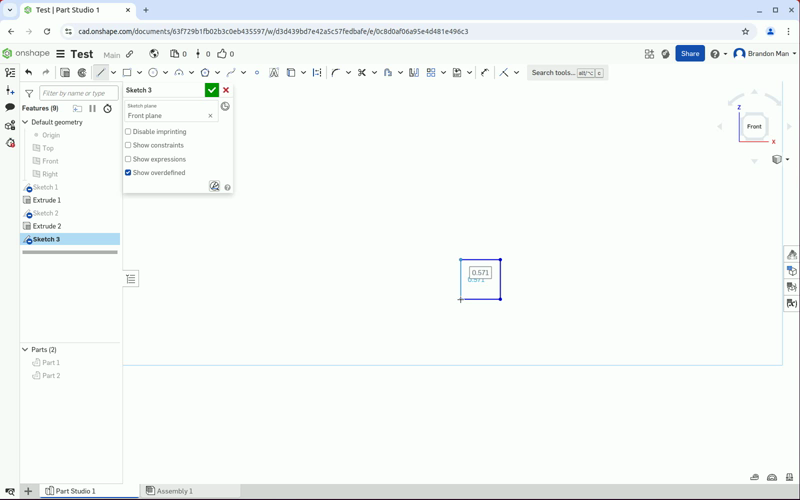
key_up(shift)
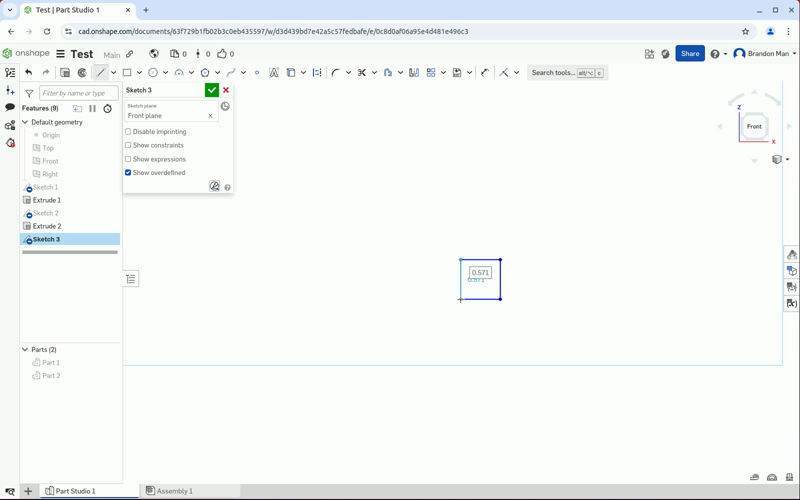
click(460, 299)
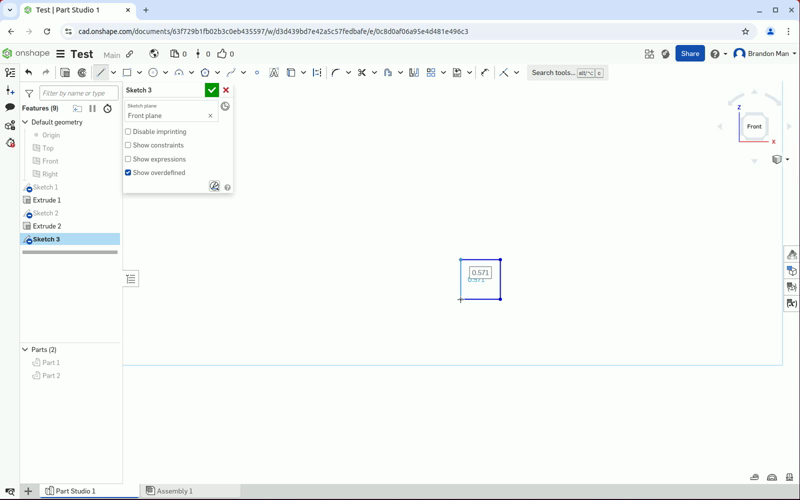
scroll(-6)
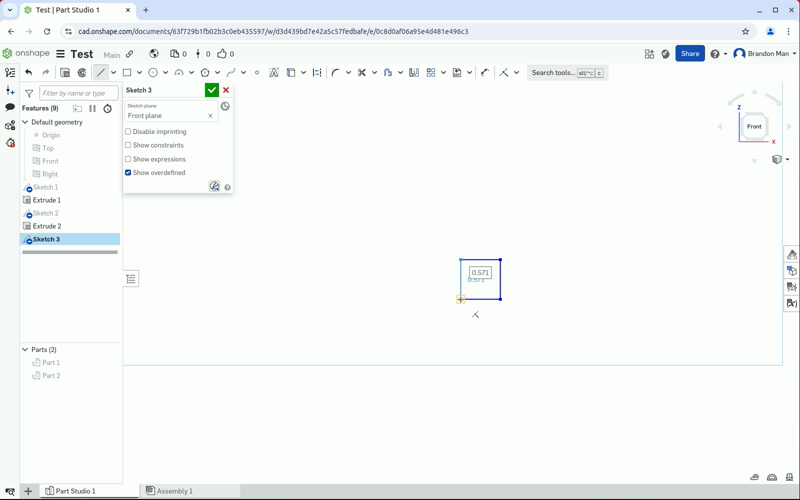
scroll(-6)
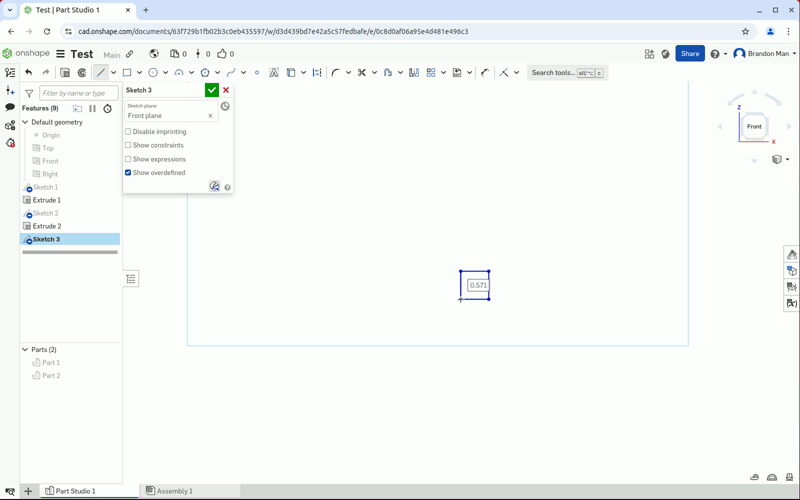
scroll(-6)
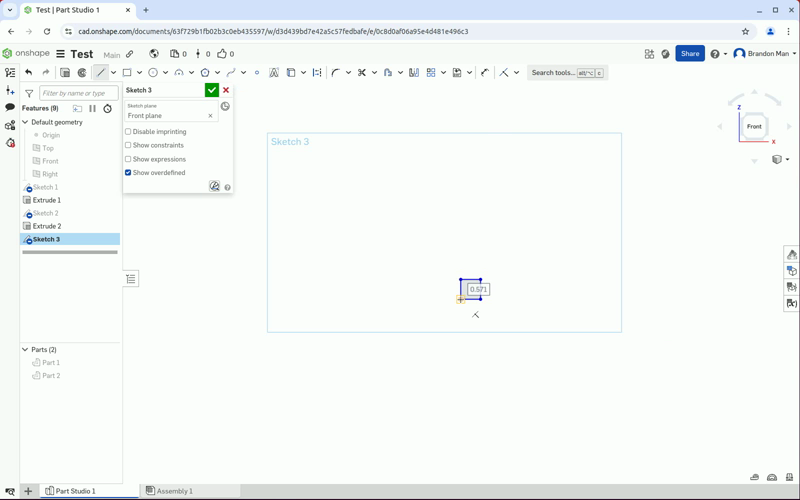
scroll(-6)
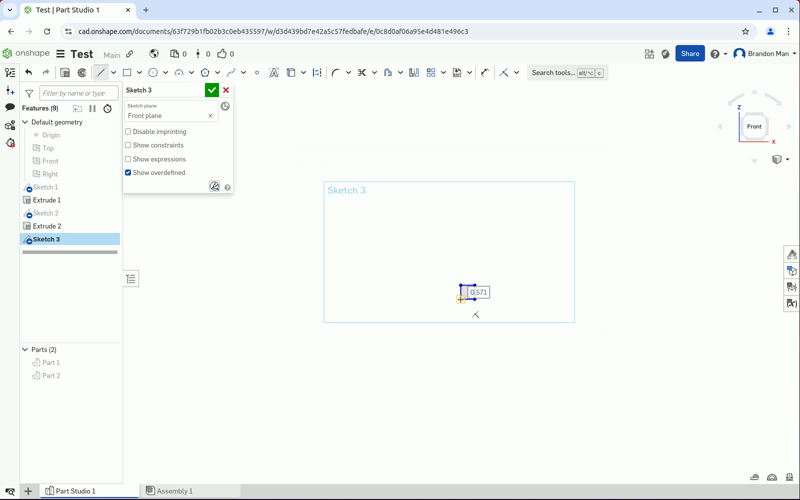
scroll(-6)
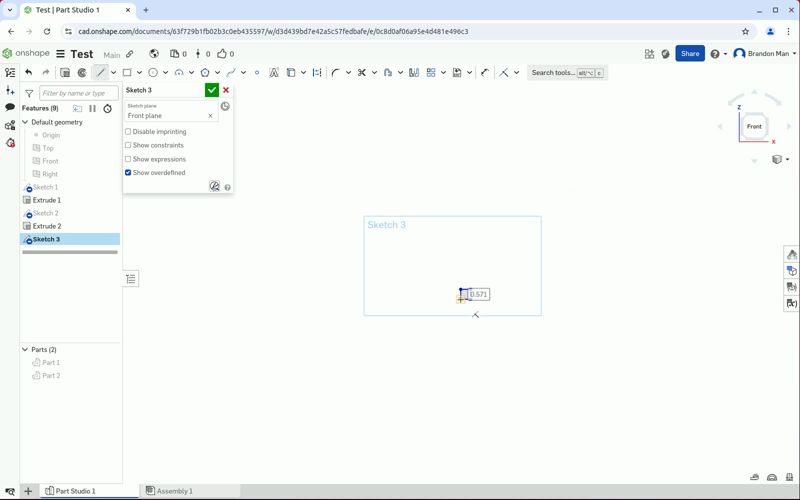
scroll(-6)
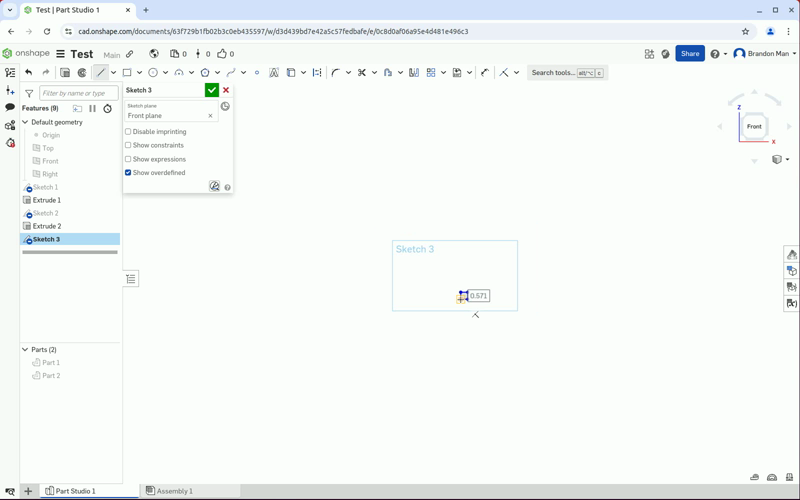
scroll(-6)
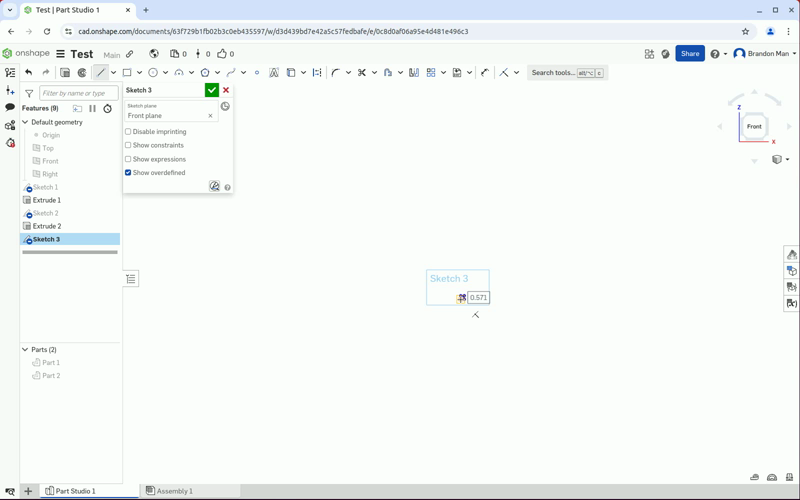
key(esc)
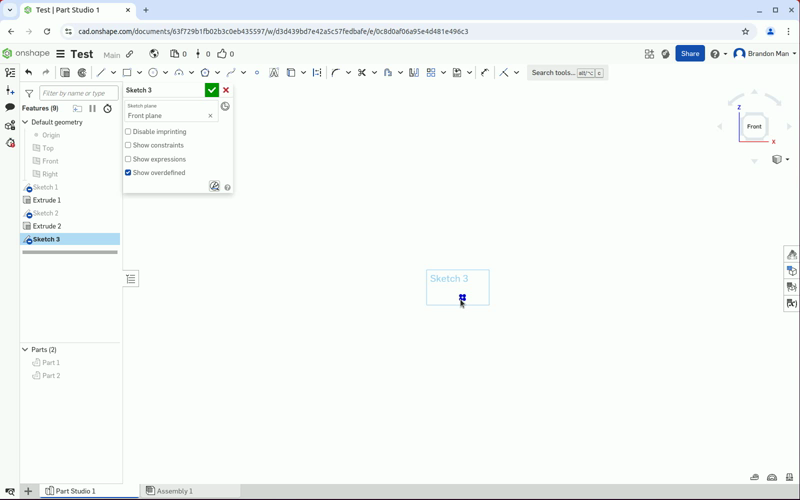
key(l)
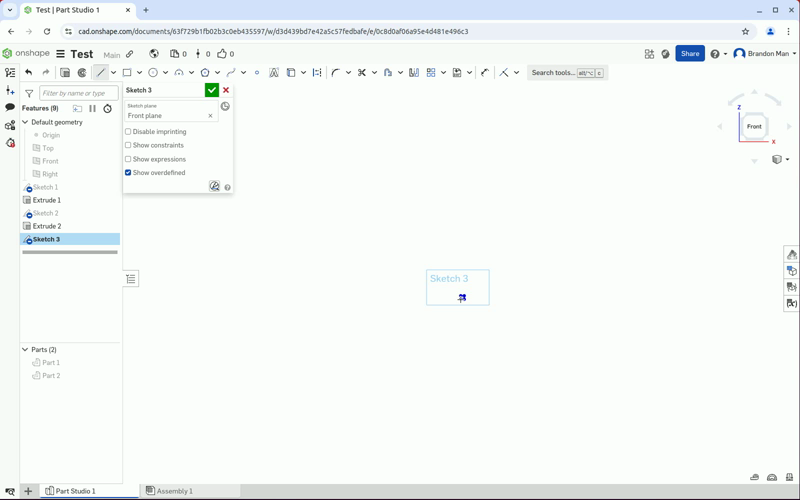
key_down(shift)
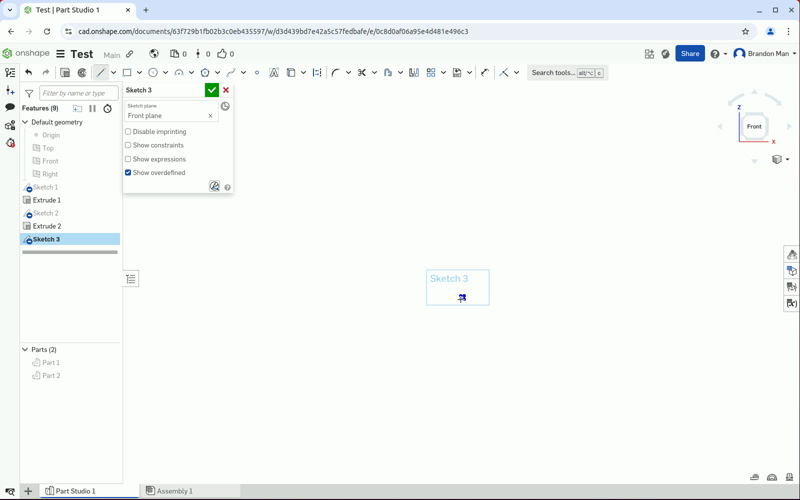
mouse_move(461, 299)
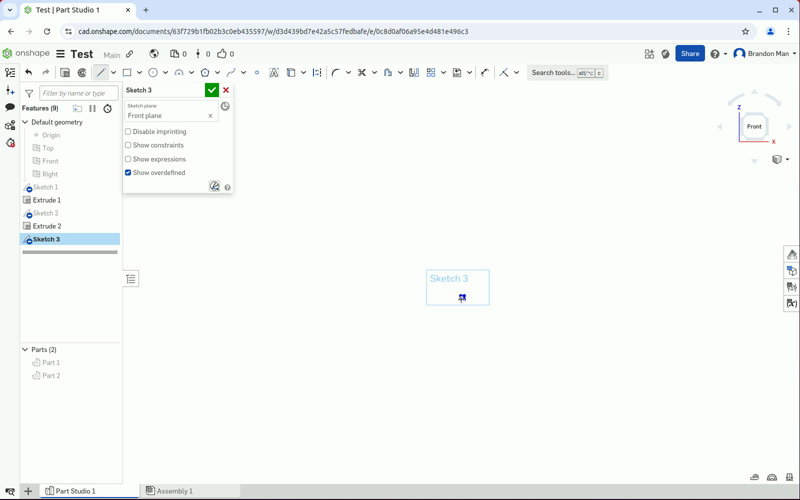
scroll(6)
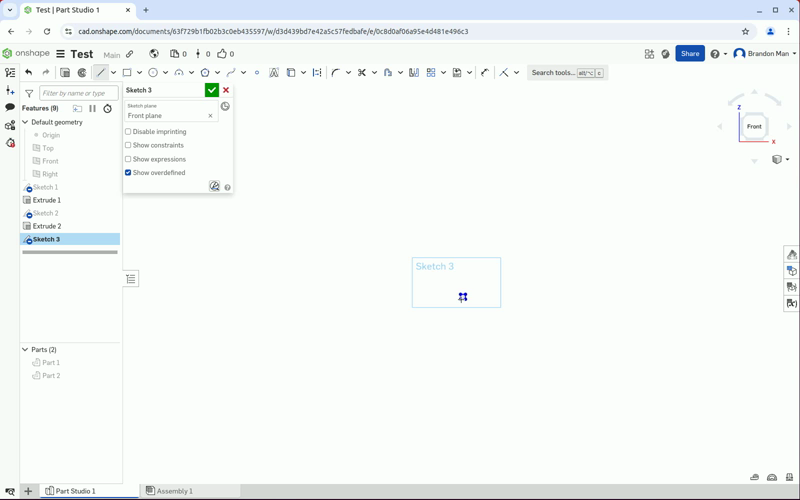
scroll(6)
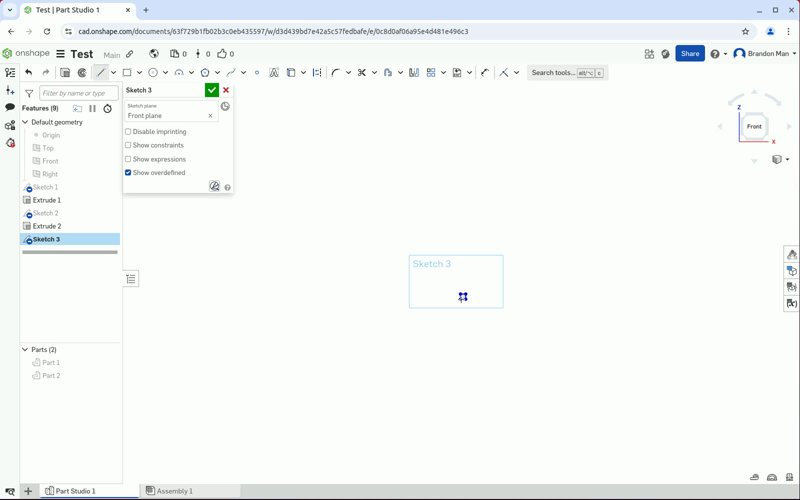
scroll(6)
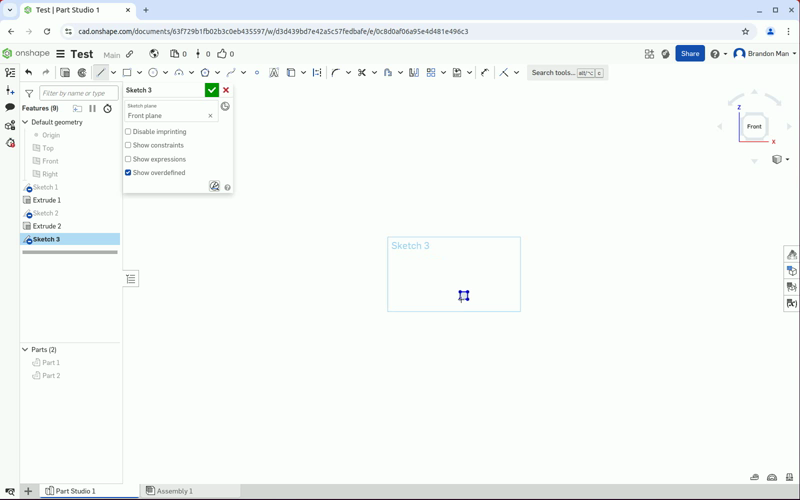
scroll(6)
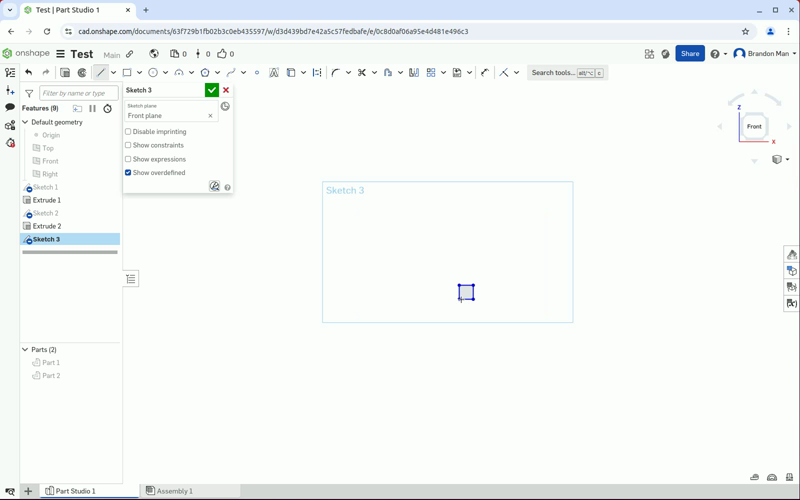
scroll(6)
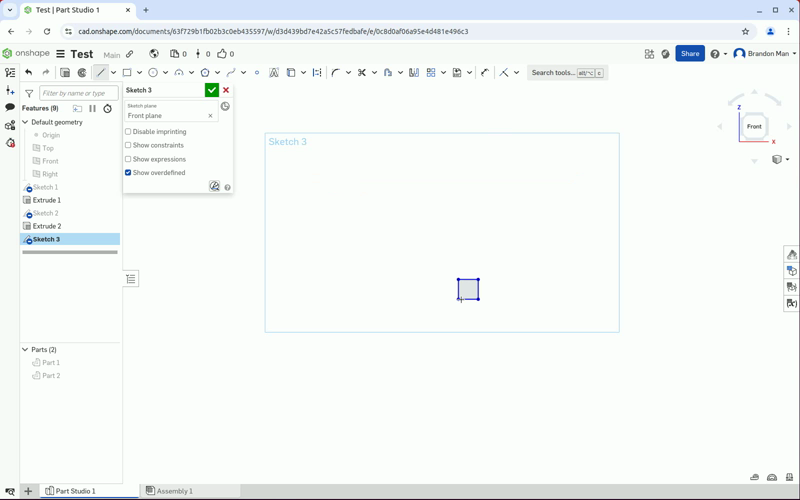
scroll(6)
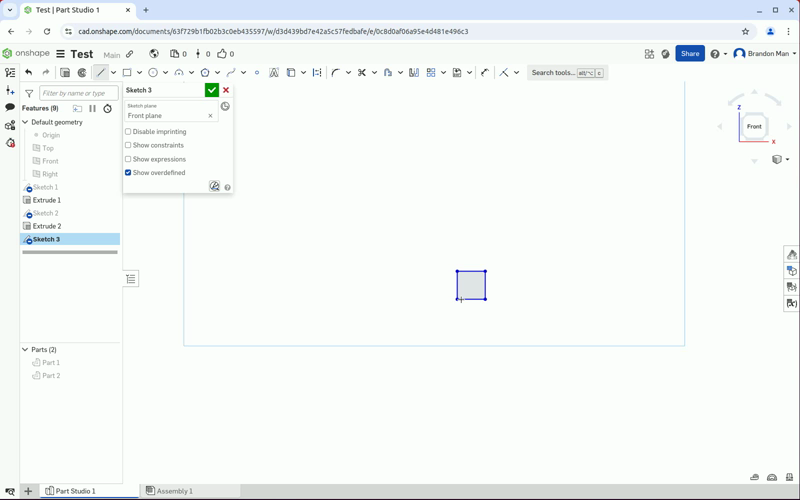
scroll(6)
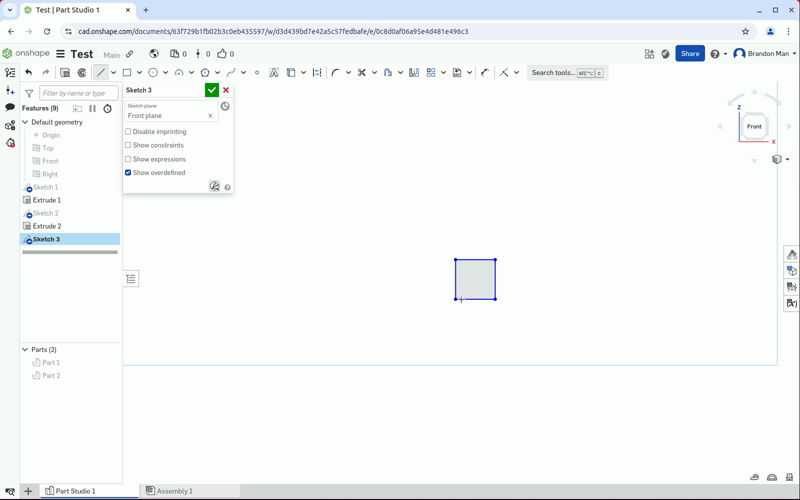
click(461, 299)
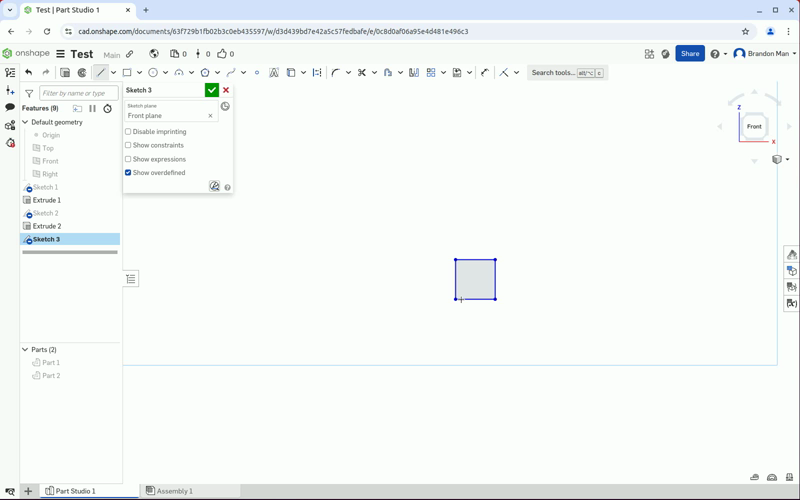
scroll(-6)
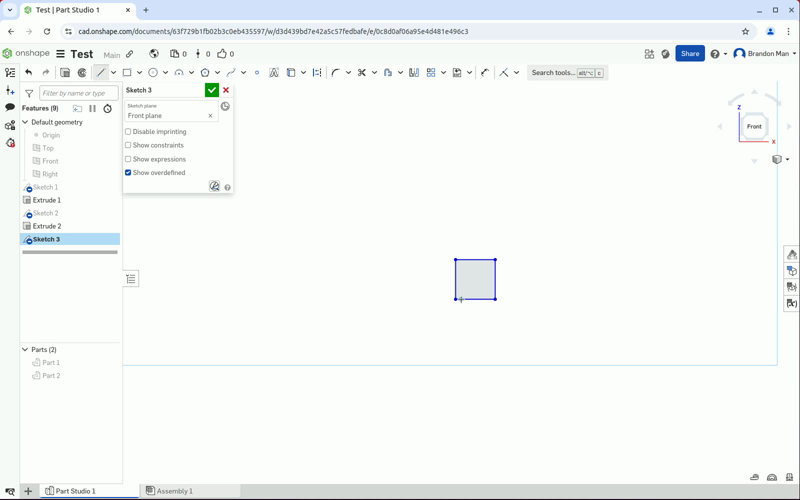
scroll(-6)
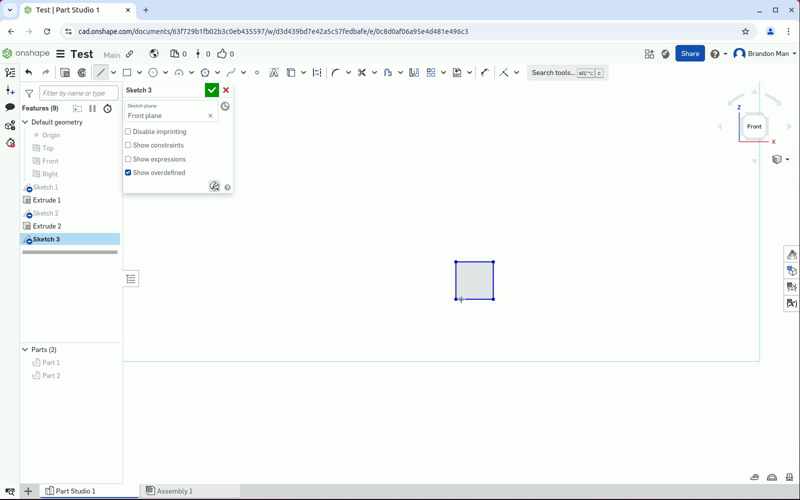
scroll(-6)
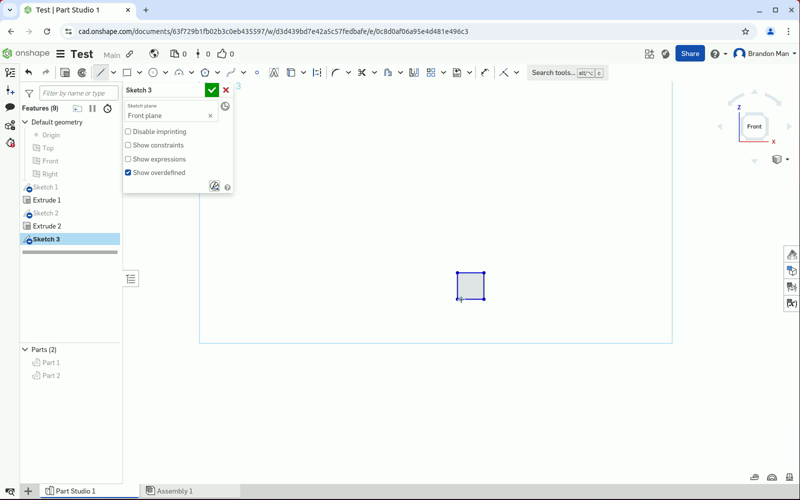
scroll(-6)
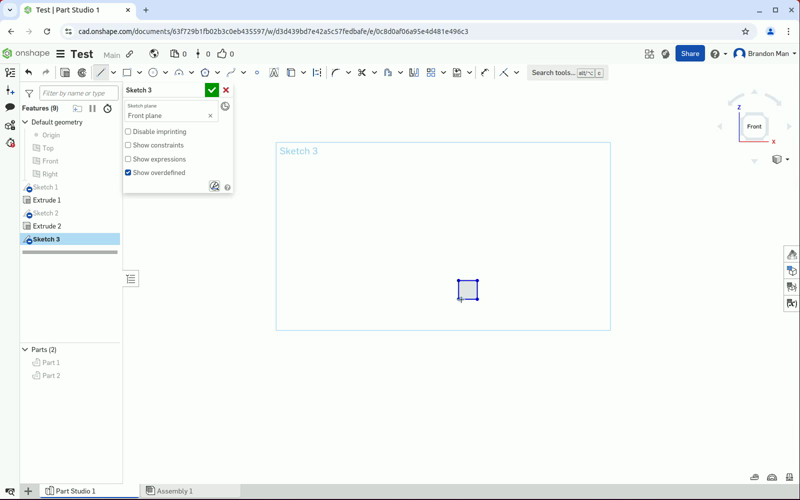
scroll(-6)
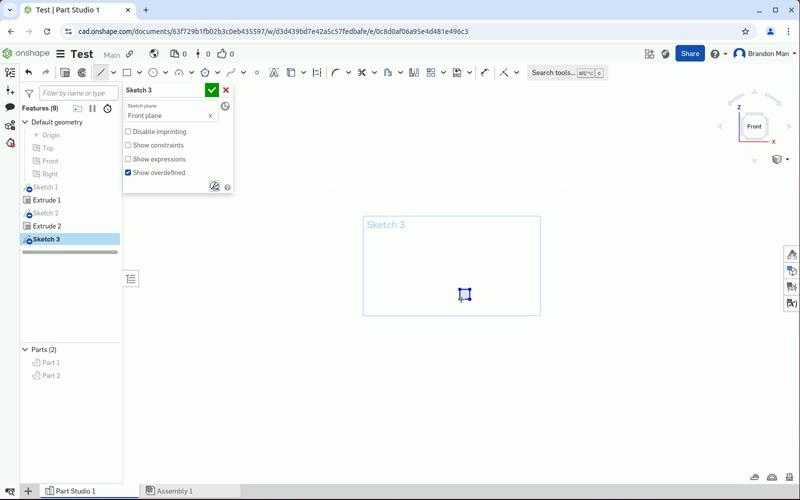
scroll(-6)
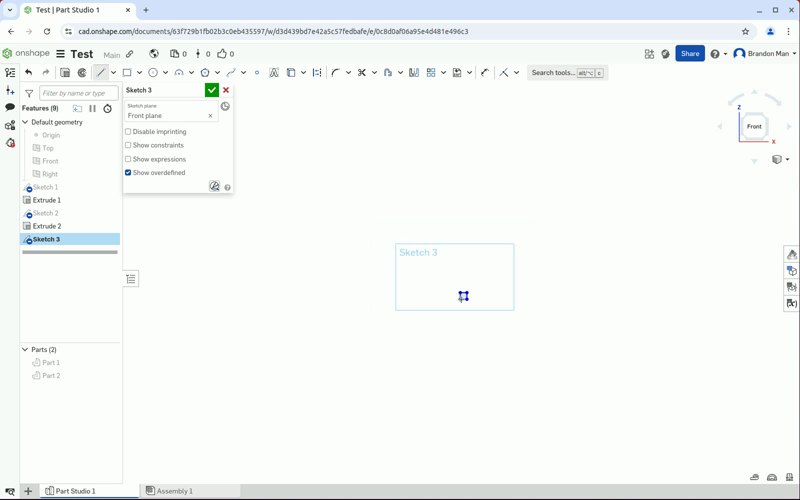
scroll(-6)
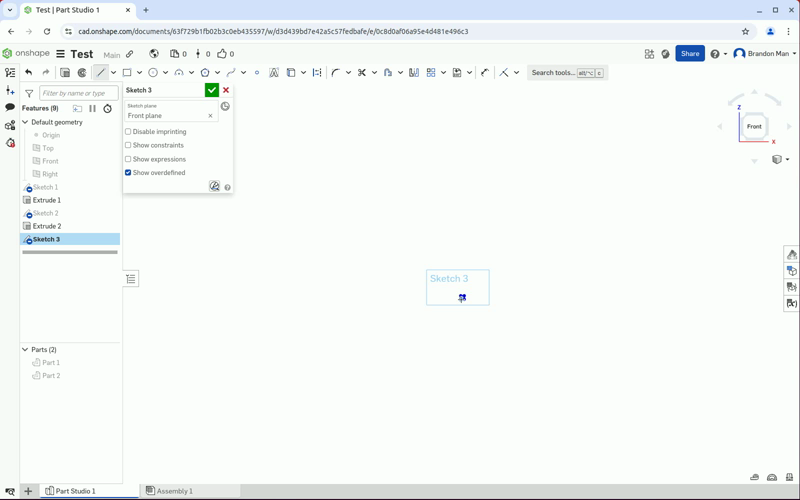
key_up(shift)
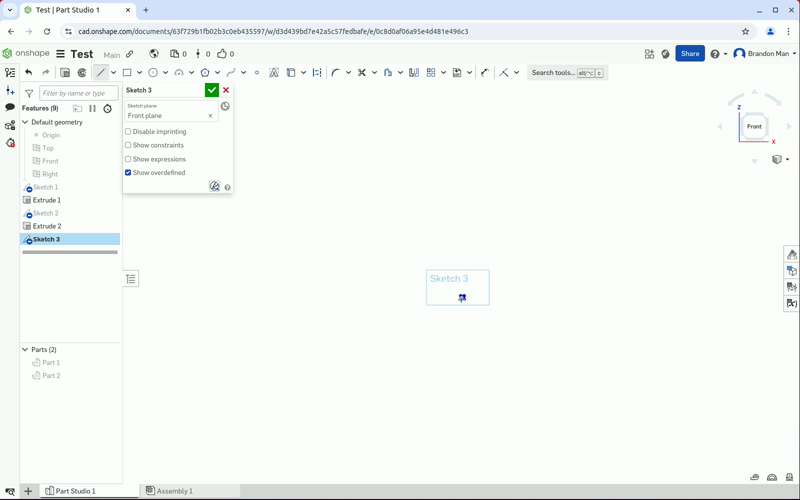
key_down(shift)
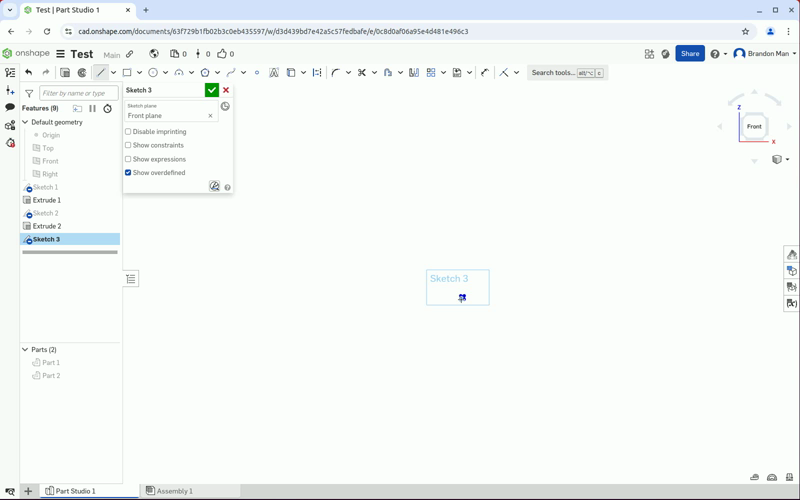
mouse_move(491, 299)
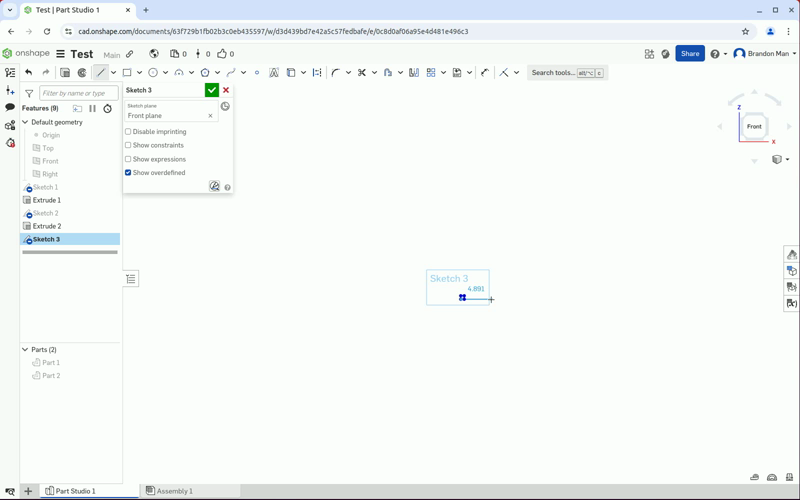
mouse_move(464, 299)
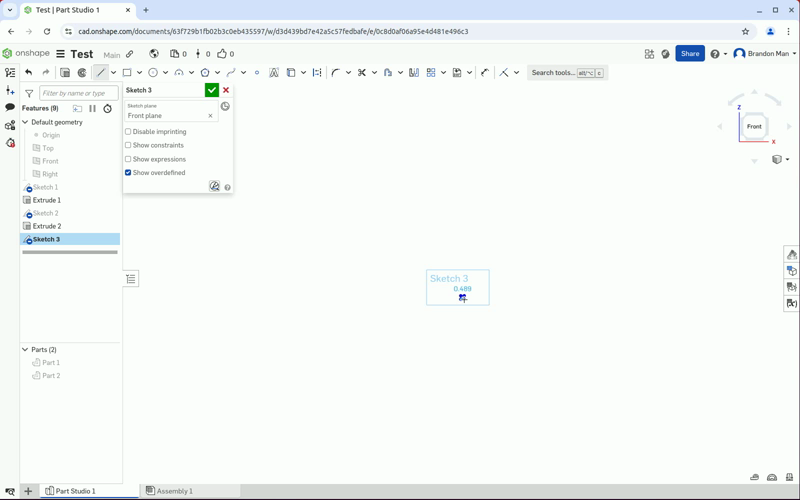
scroll(6)
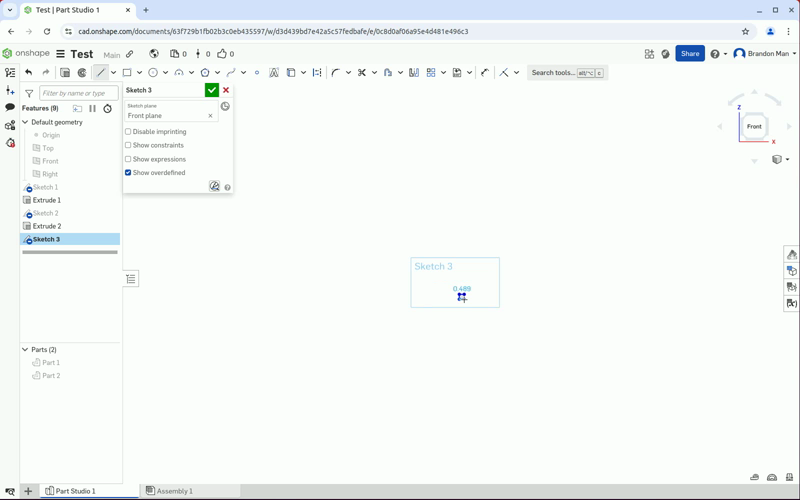
scroll(6)
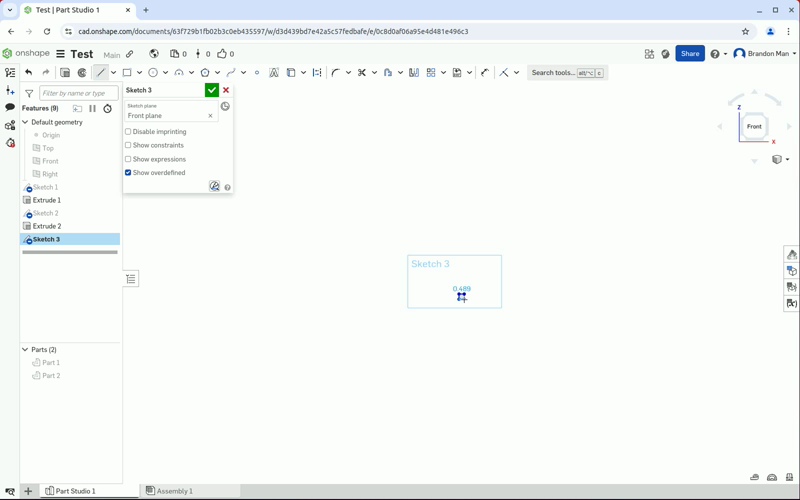
scroll(6)
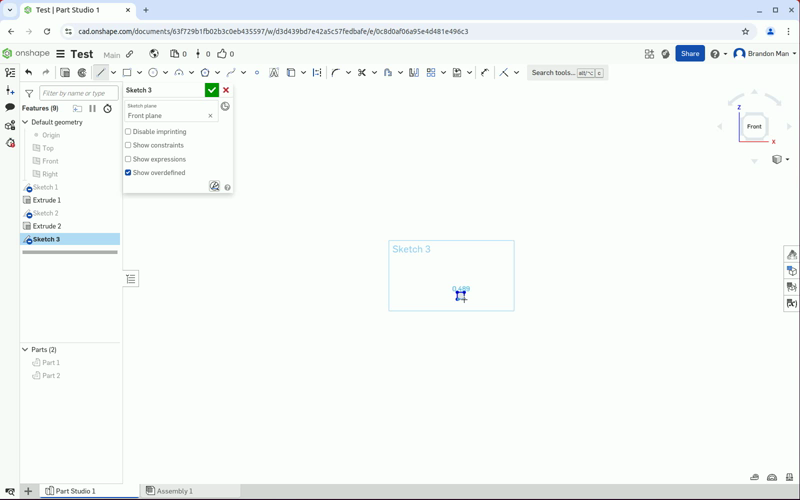
scroll(6)
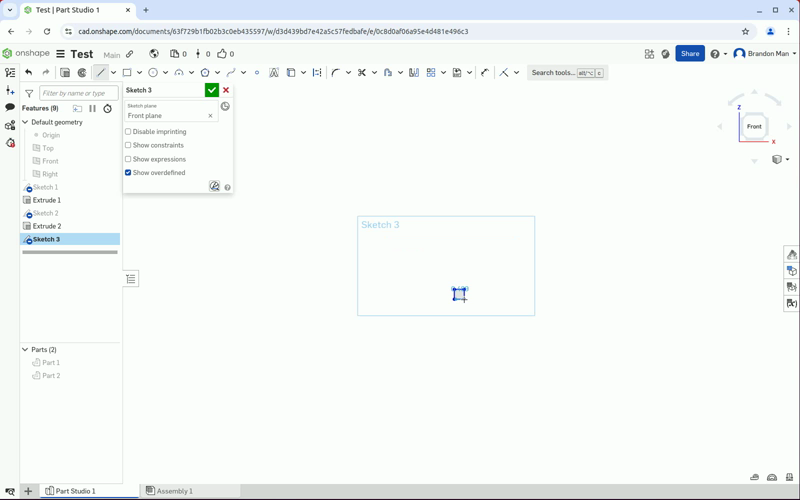
scroll(6)
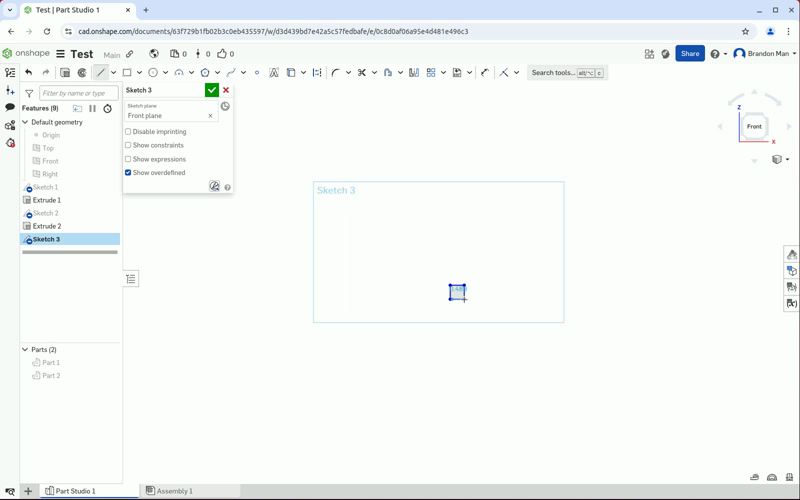
scroll(6)
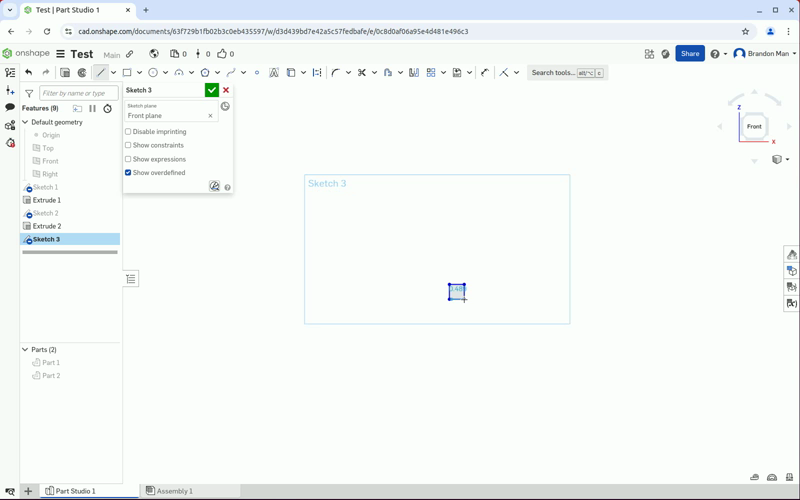
scroll(6)
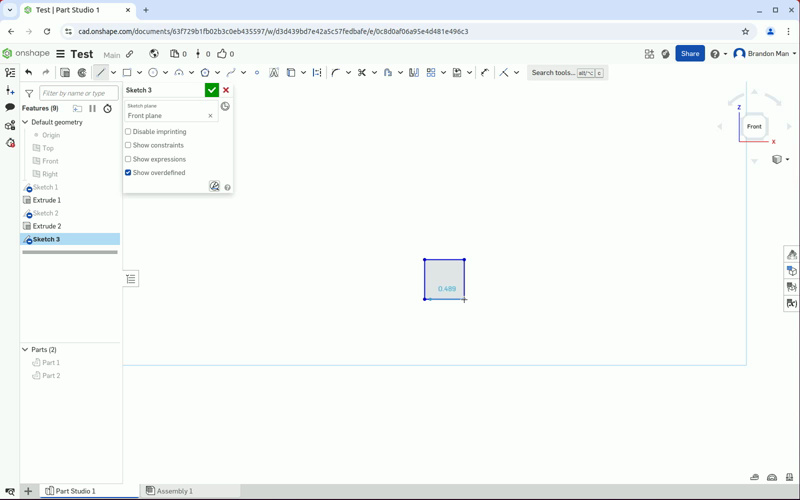
click(464, 299)
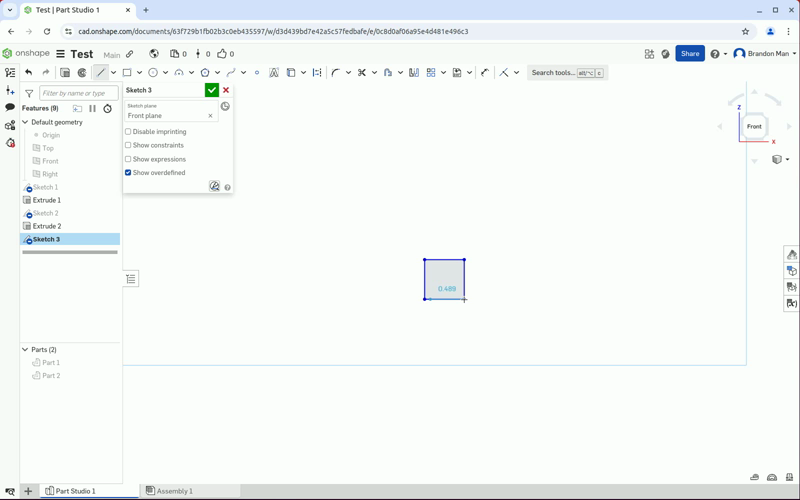
scroll(-6)
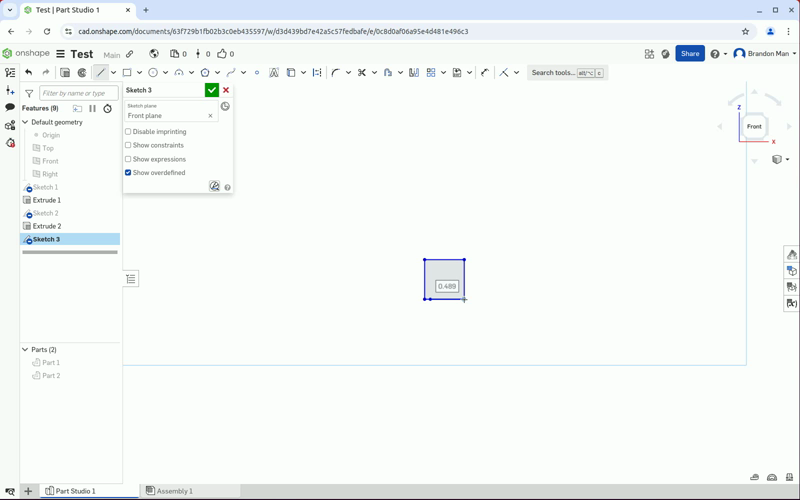
scroll(-6)
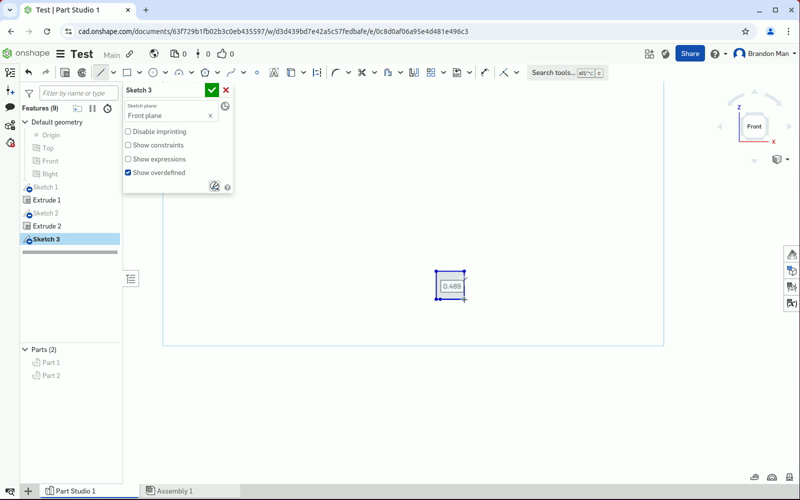
scroll(-6)
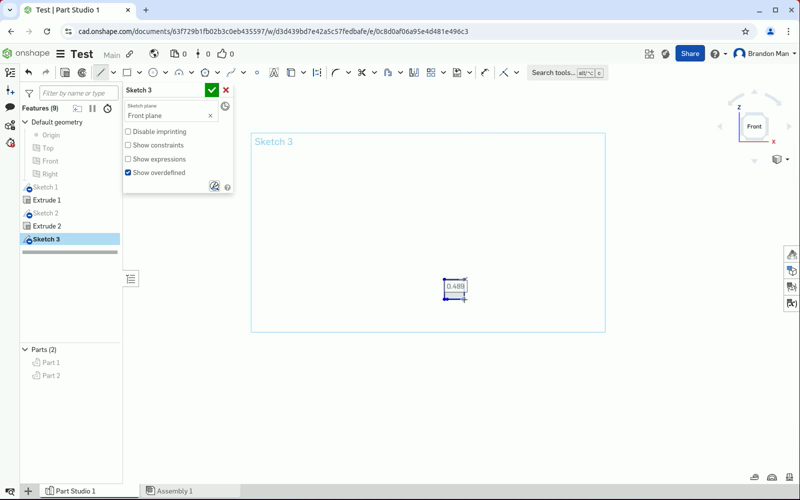
scroll(-6)
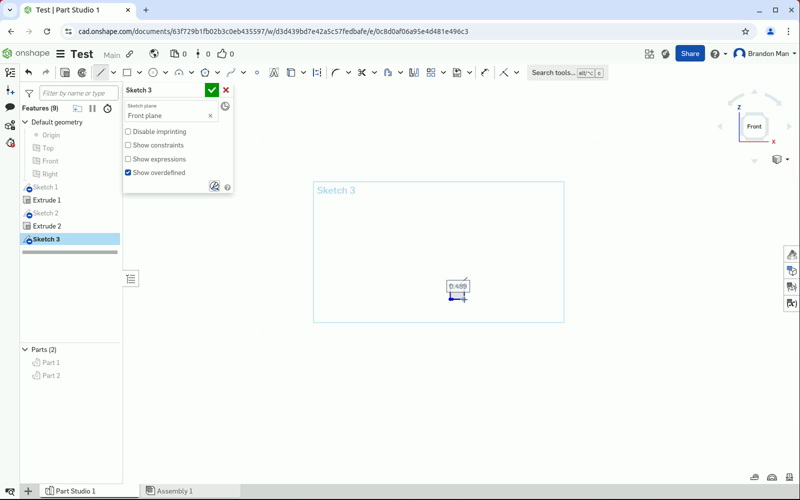
scroll(-6)
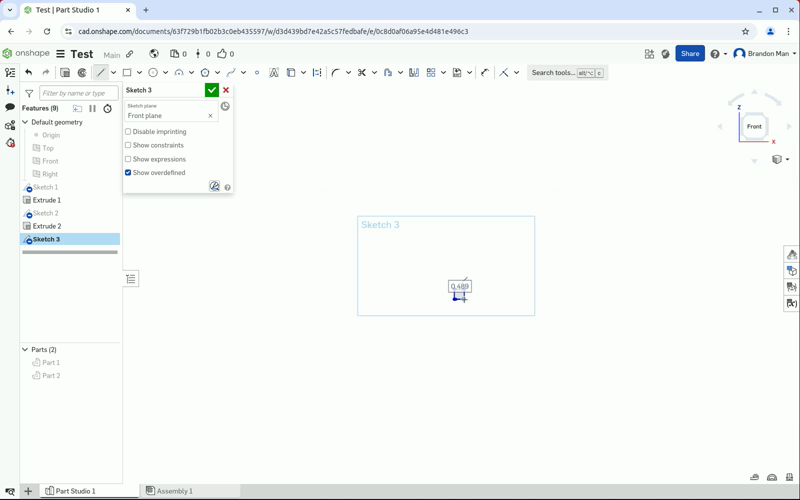
scroll(-6)
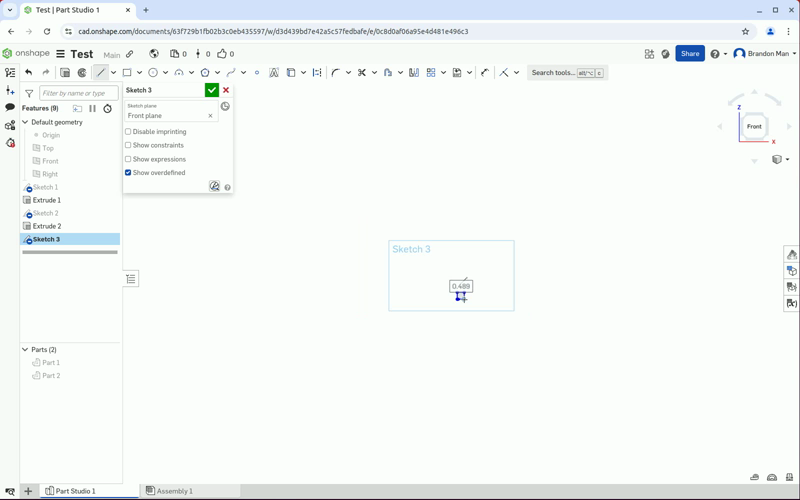
scroll(-6)
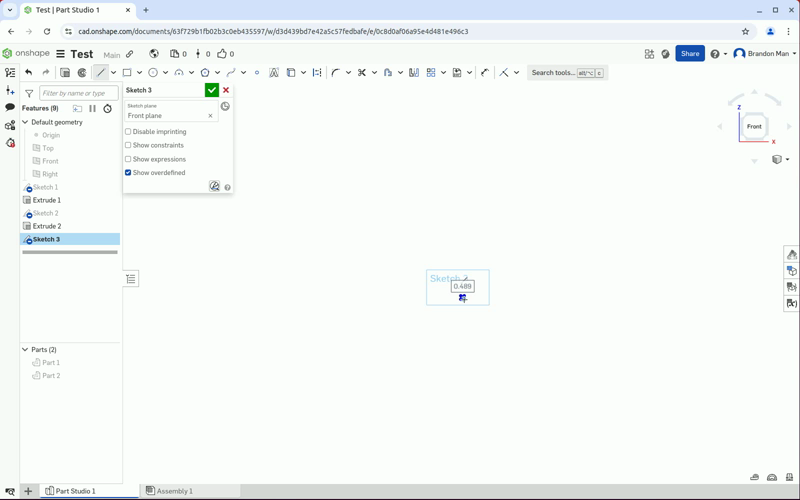
key_up(shift)
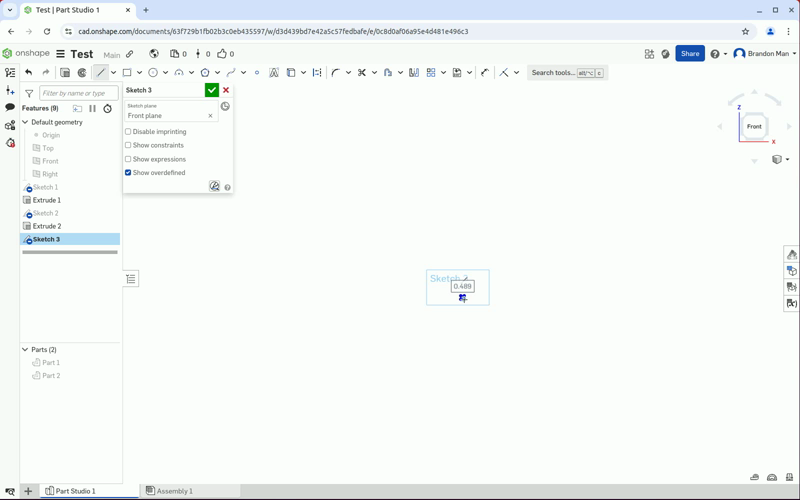
key_down(shift)
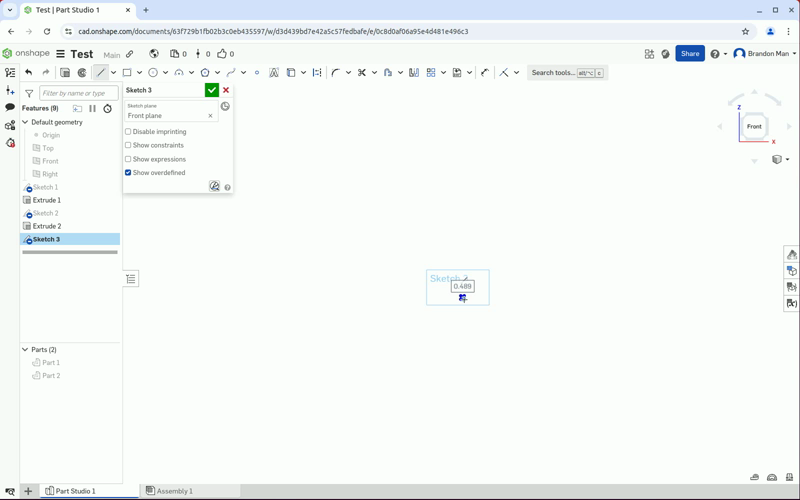
mouse_move(494, 299)
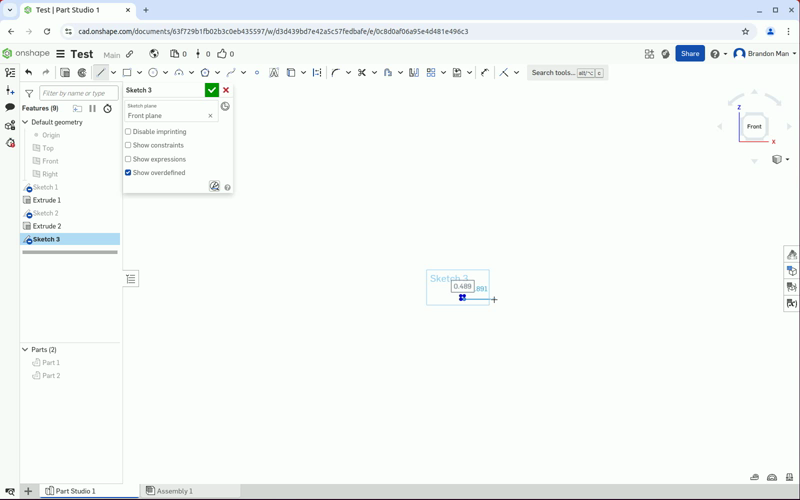
mouse_move(464, 296)
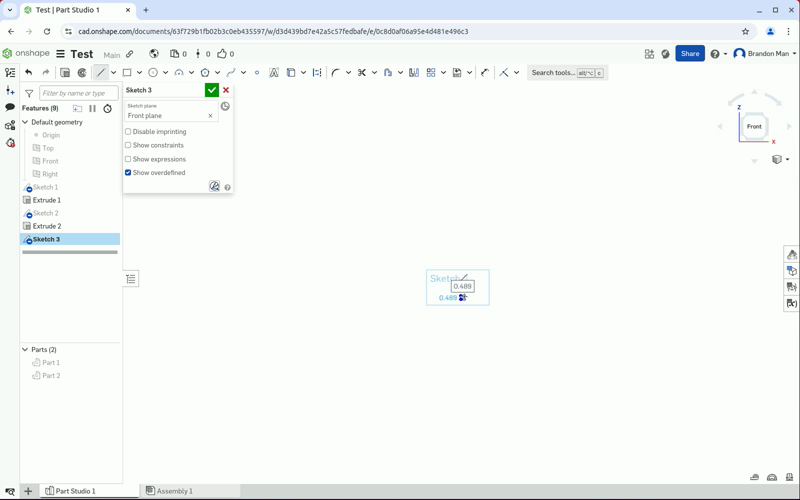
scroll(6)
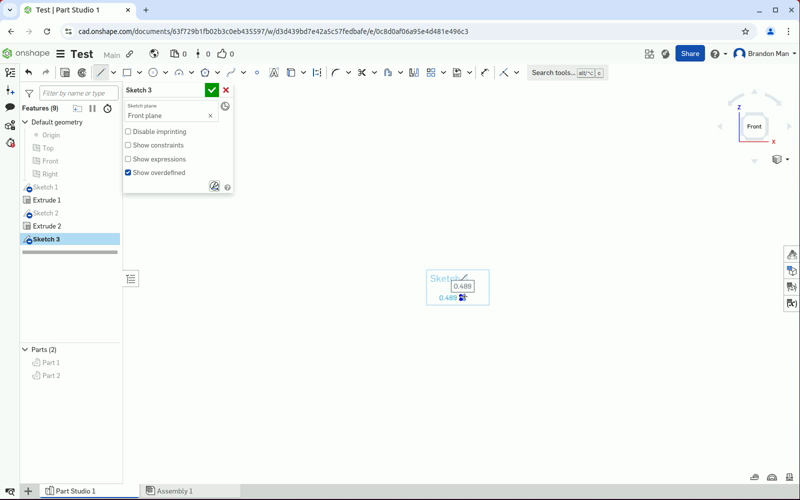
scroll(6)
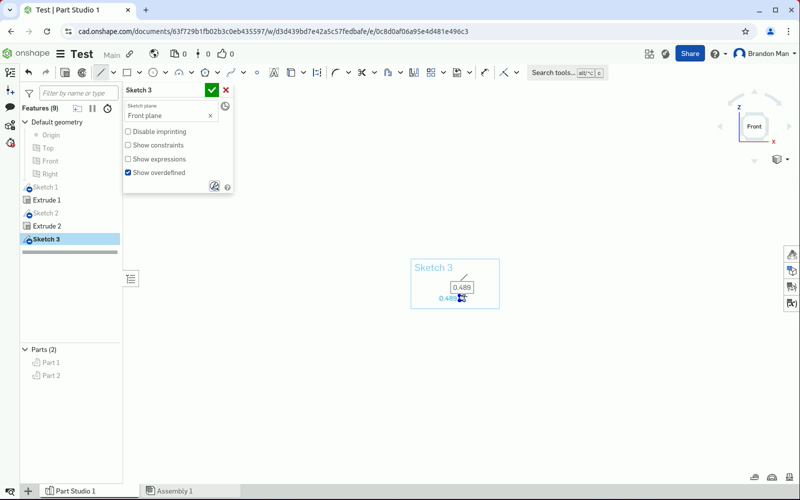
scroll(6)
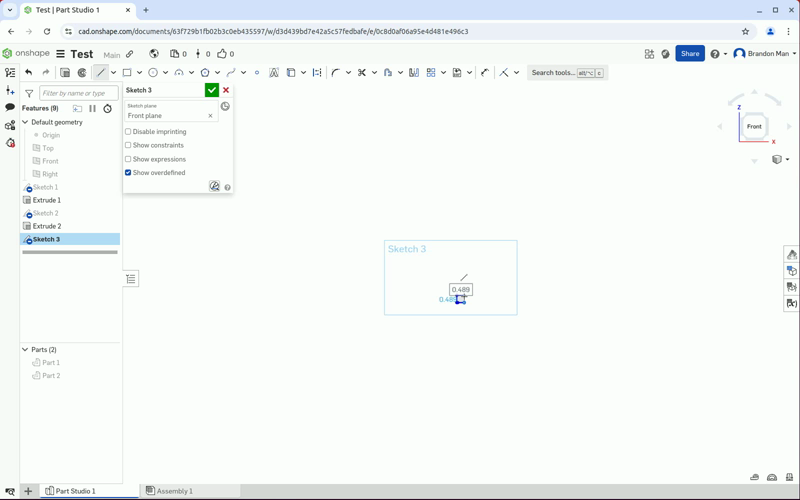
scroll(6)
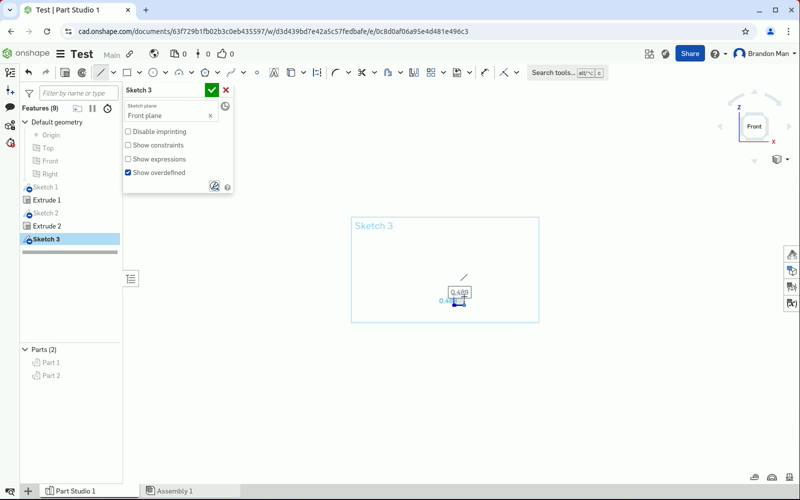
scroll(6)
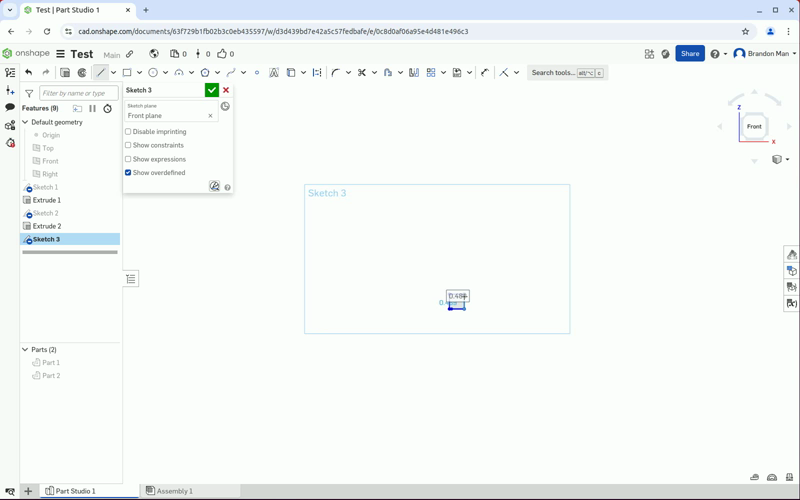
scroll(6)
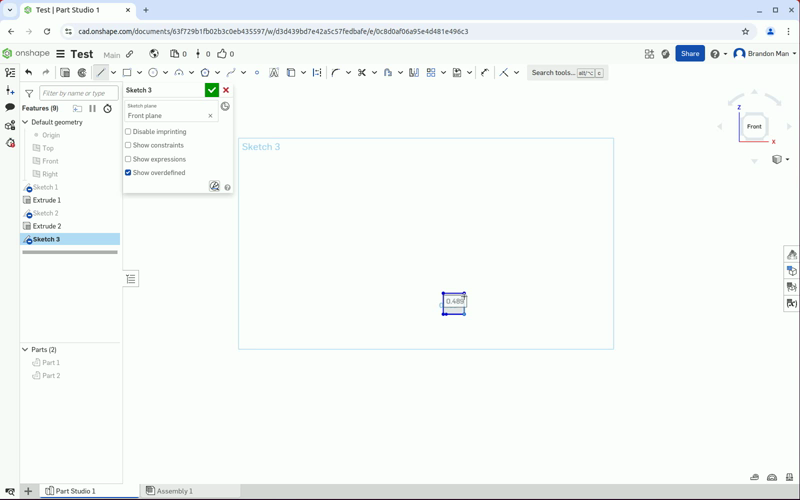
scroll(6)
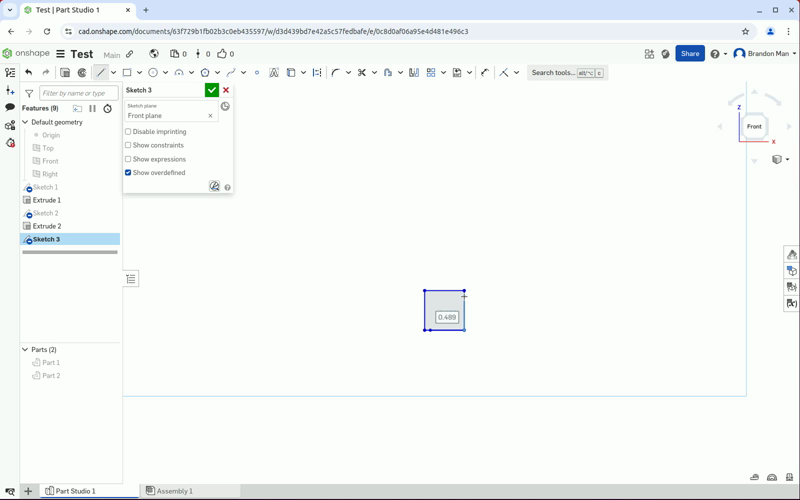
click(464, 296)
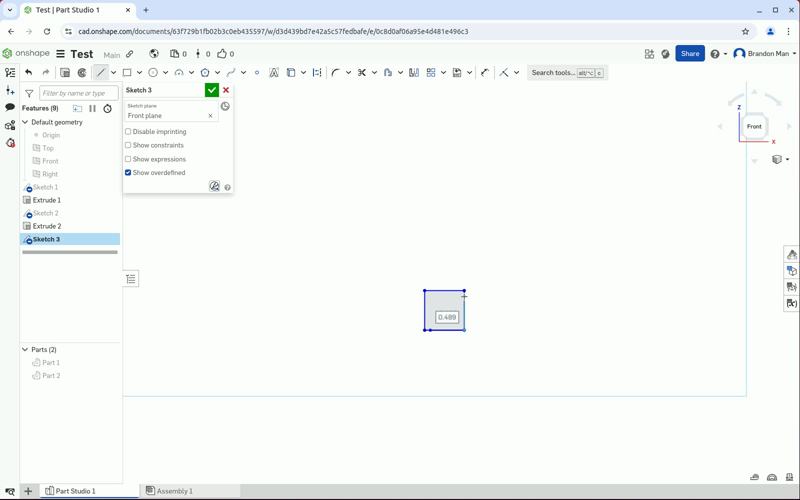
scroll(-6)
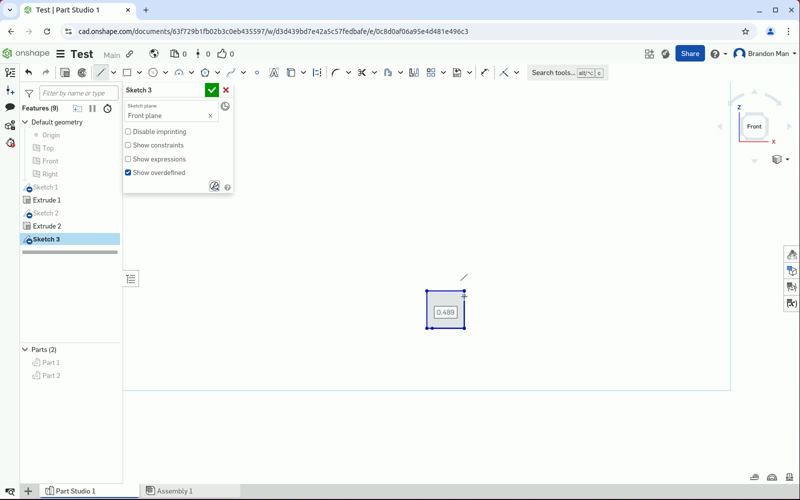
scroll(-6)
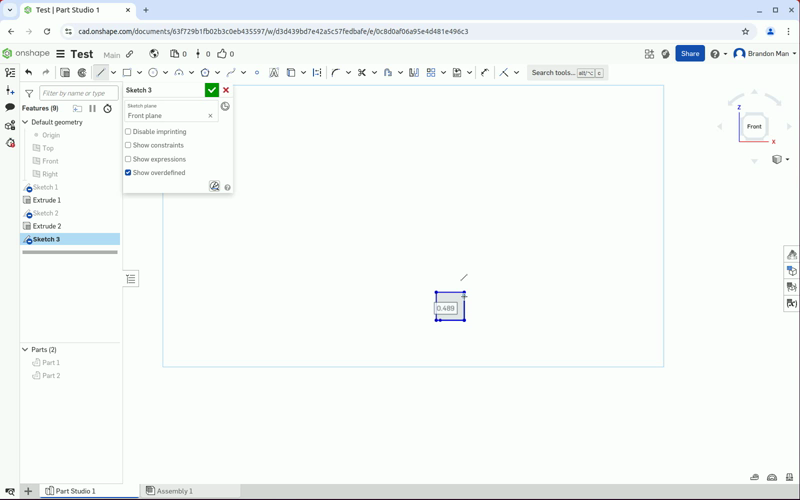
scroll(-6)
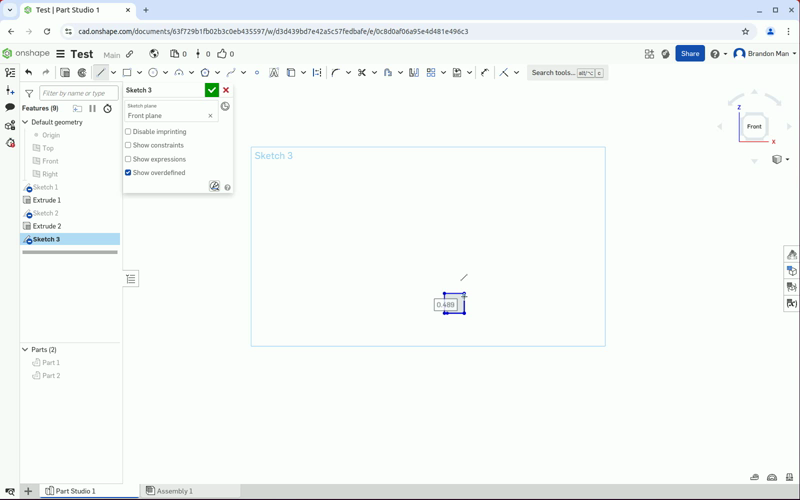
scroll(-6)
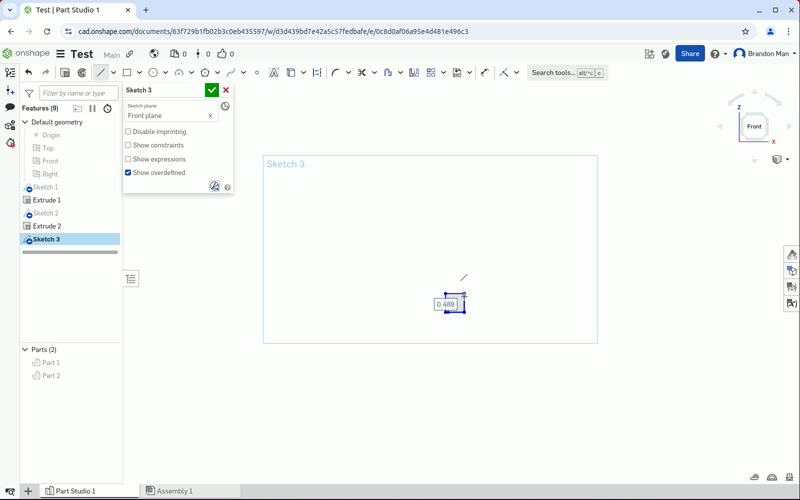
scroll(-6)
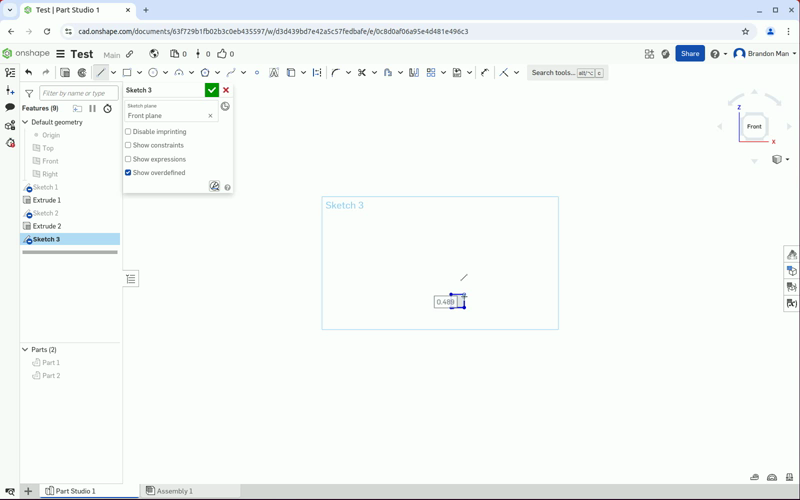
scroll(-6)
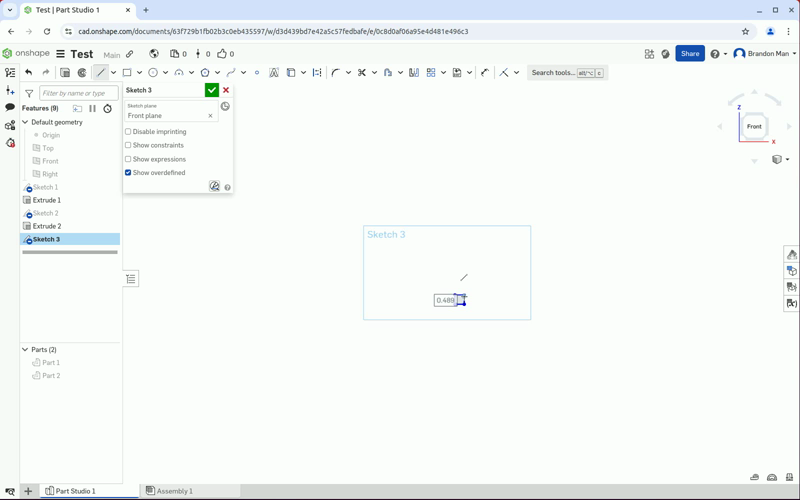
scroll(-6)
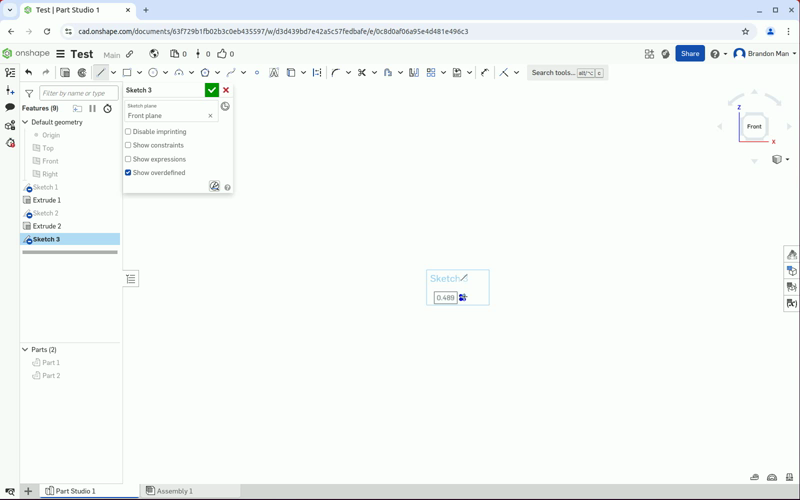
key_up(shift)
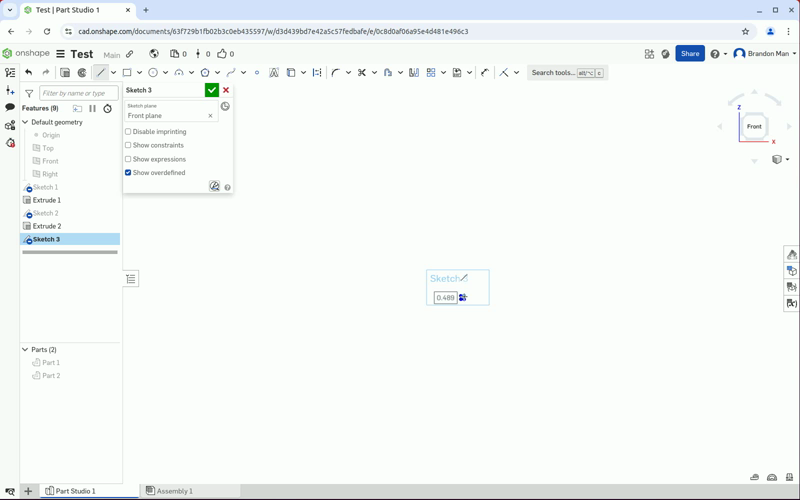
key_down(shift)
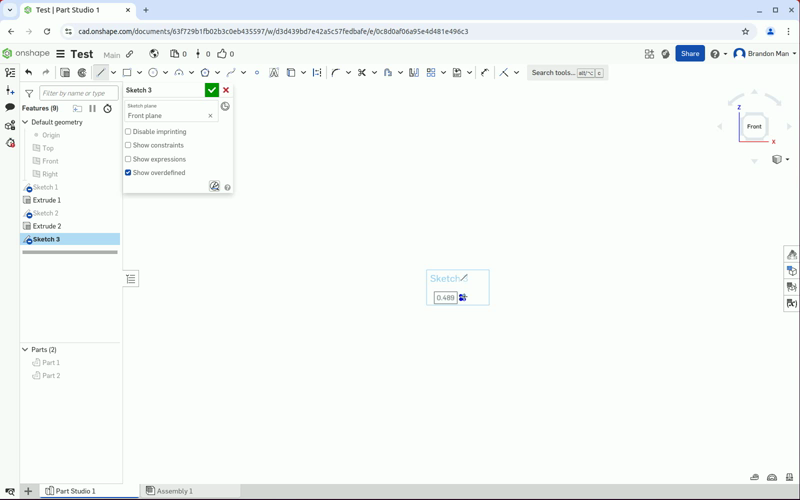
mouse_move(494, 296)
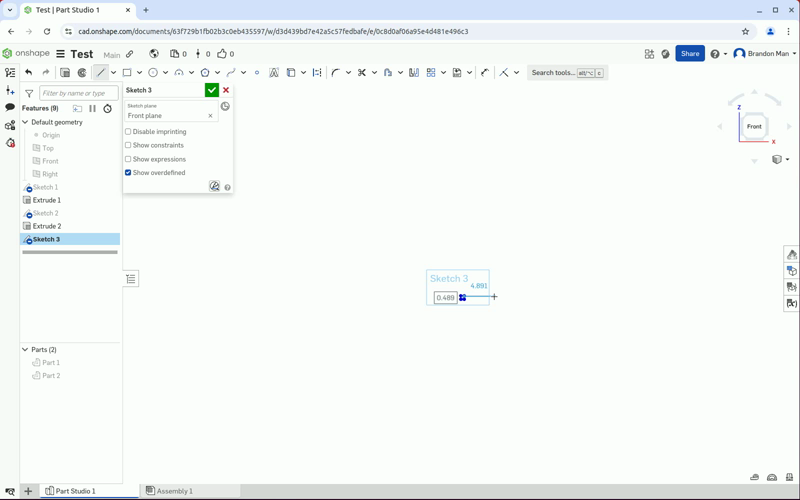
mouse_move(461, 296)
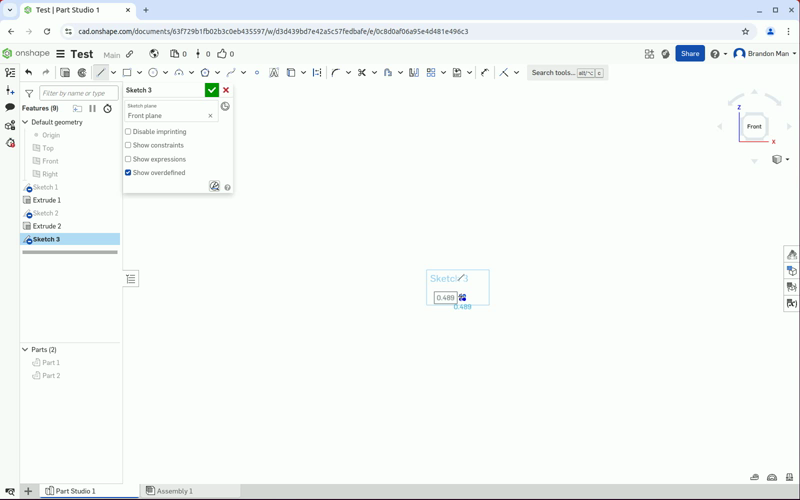
scroll(6)
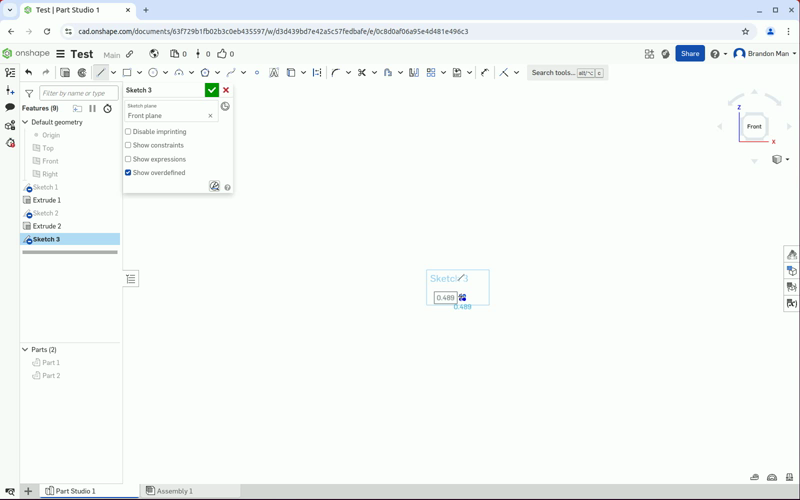
scroll(6)
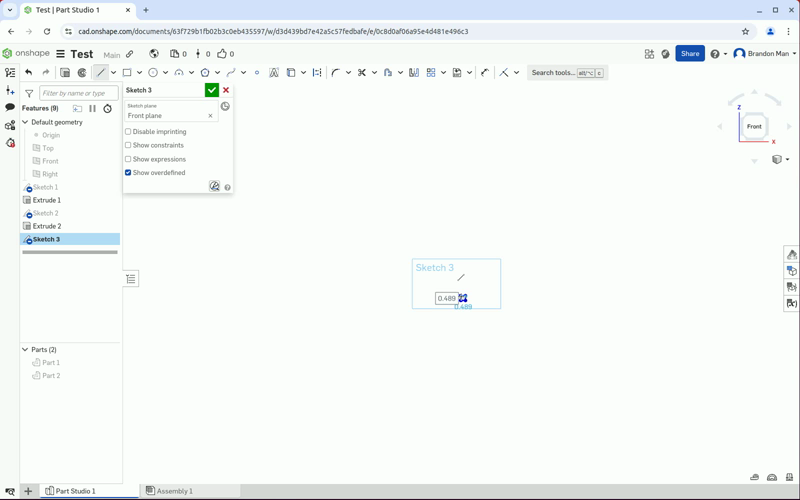
scroll(6)
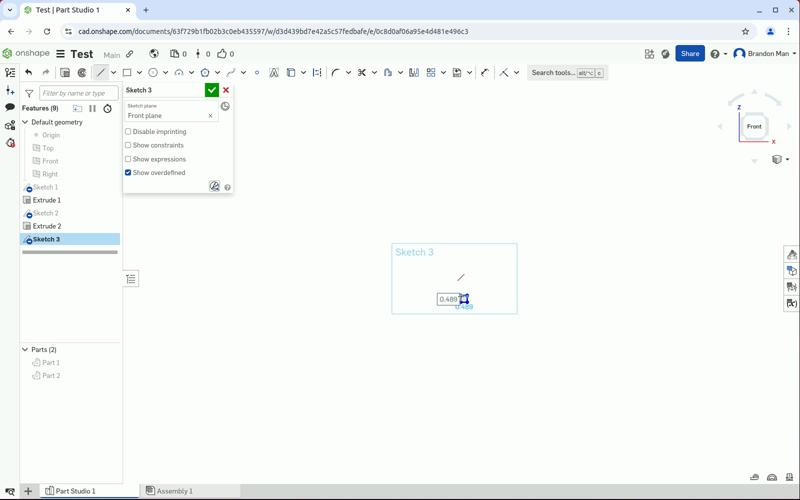
scroll(6)
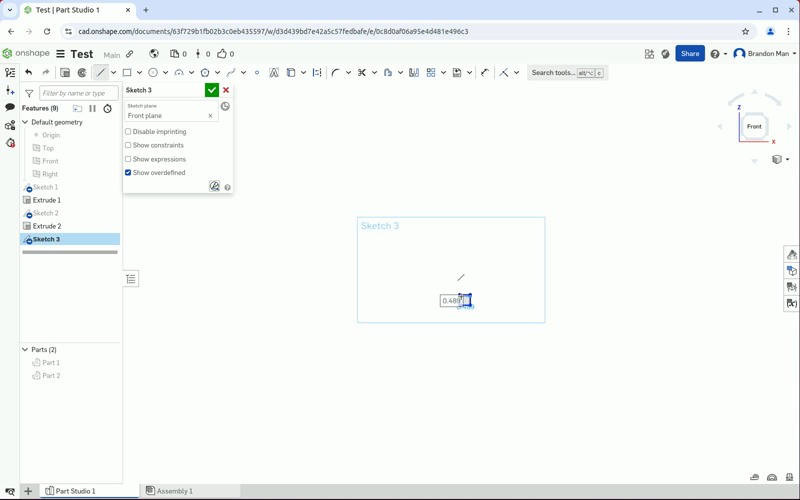
scroll(6)
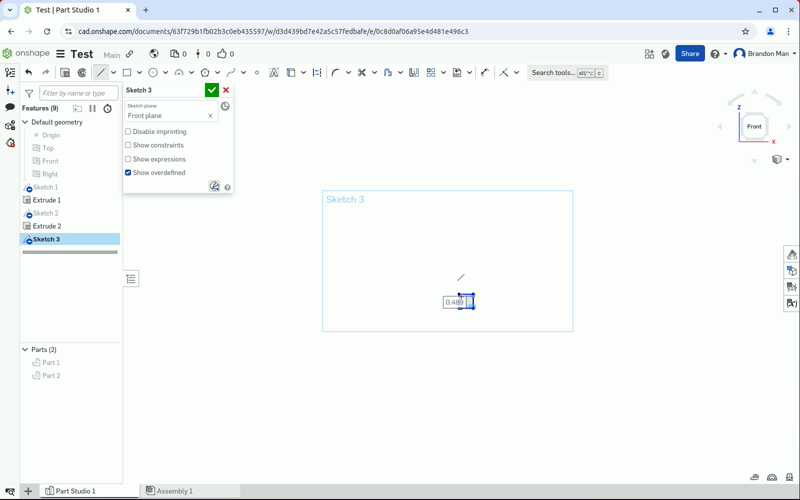
scroll(6)
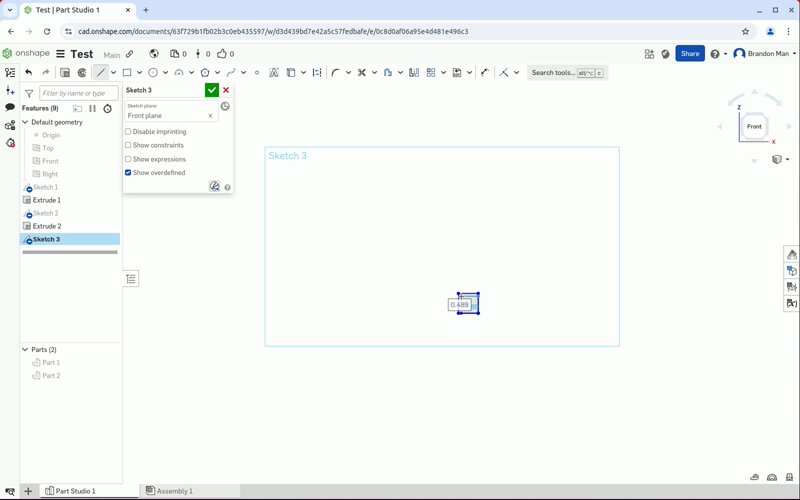
scroll(6)
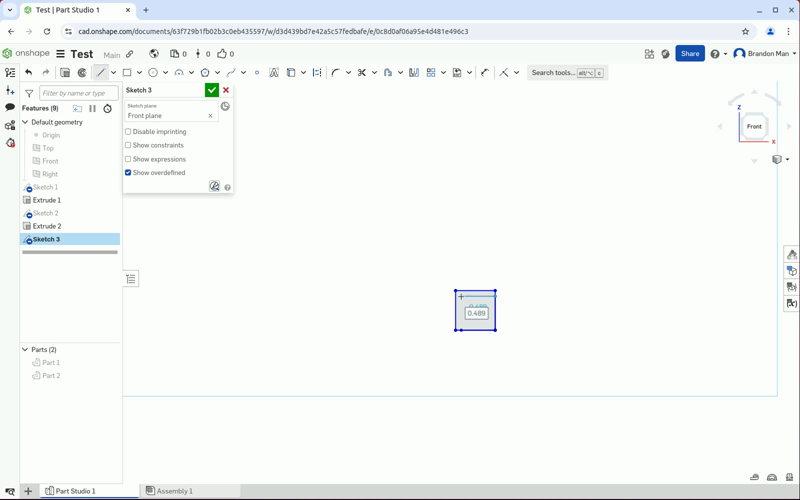
click(461, 296)
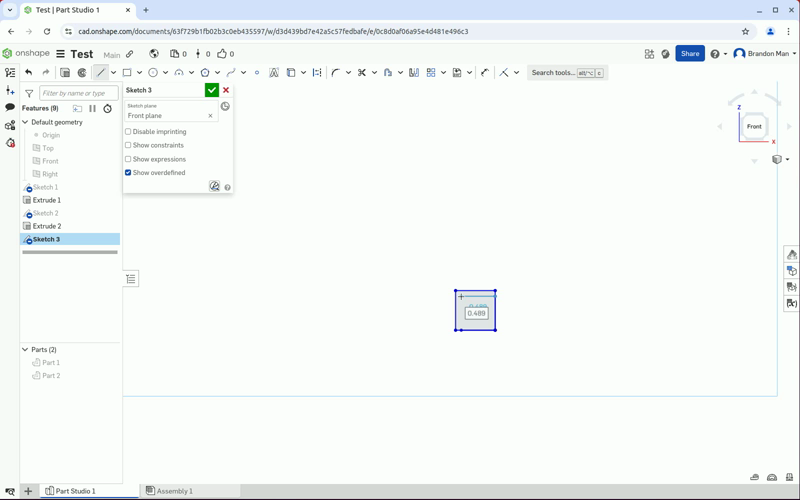
scroll(-6)
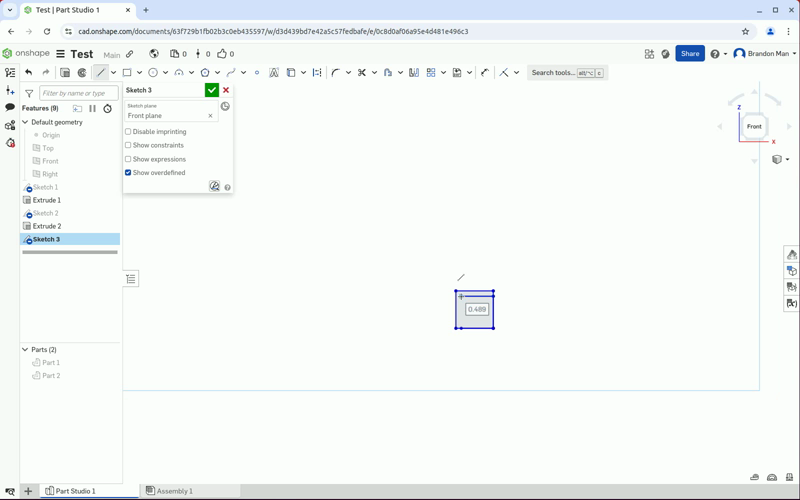
scroll(-6)
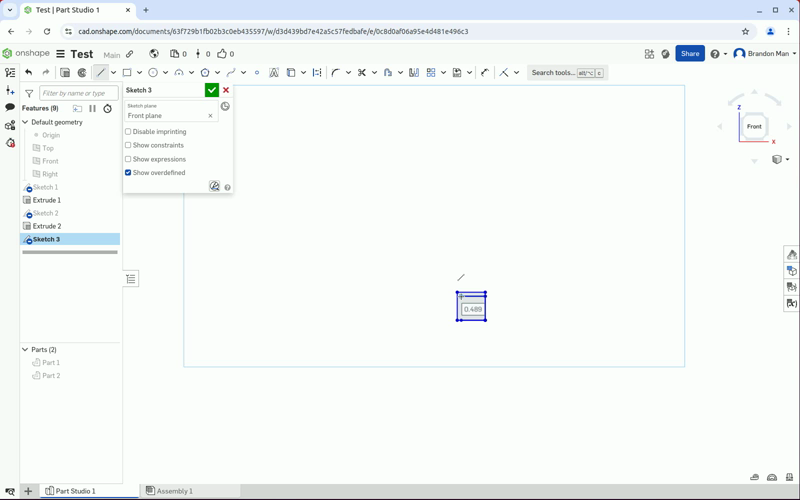
scroll(-6)
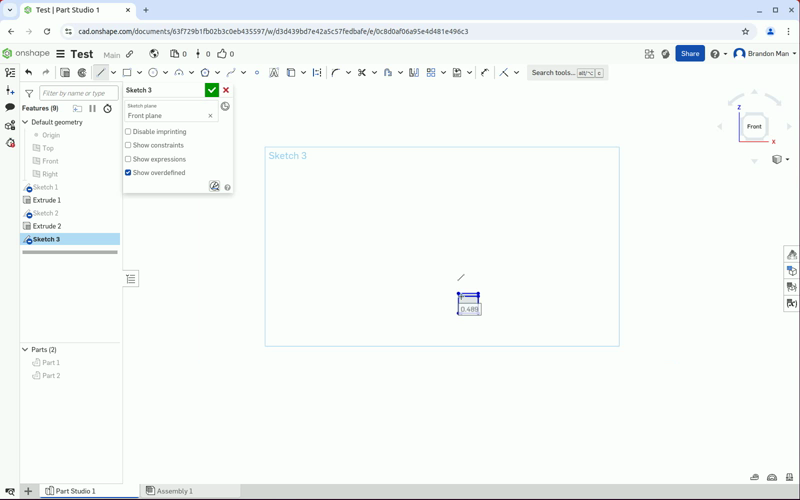
scroll(-6)
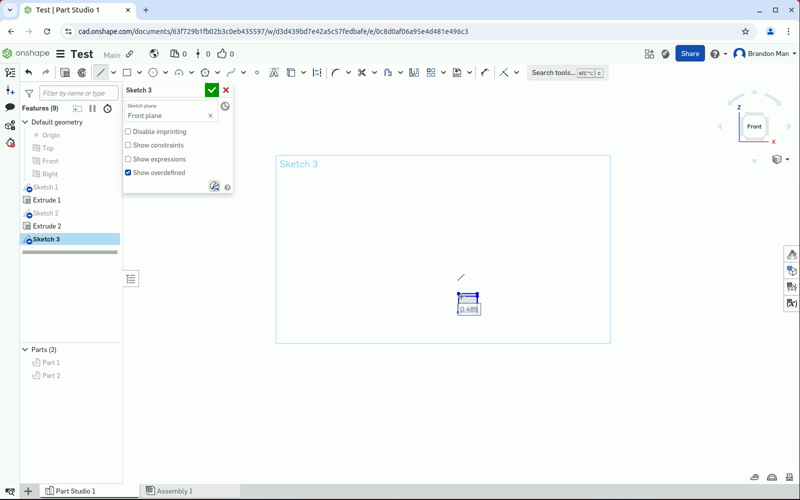
scroll(-6)
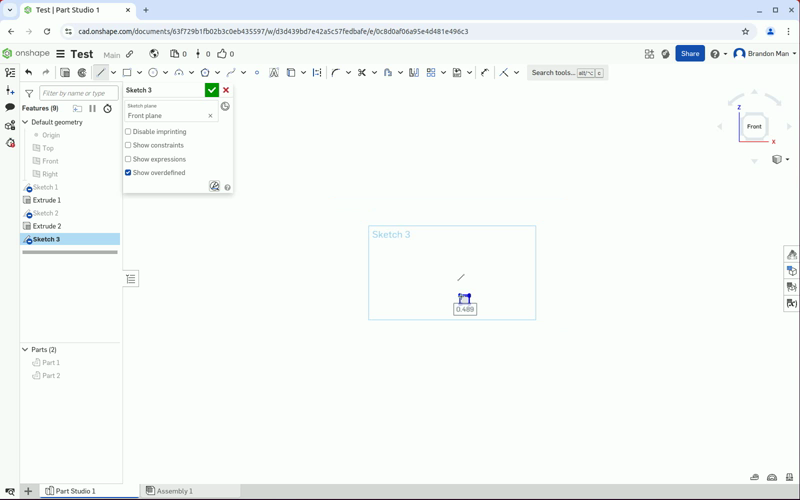
scroll(-6)
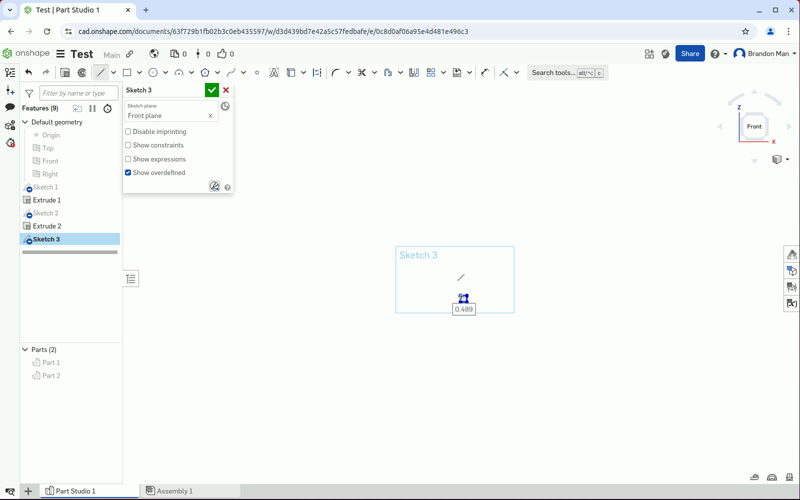
scroll(-6)
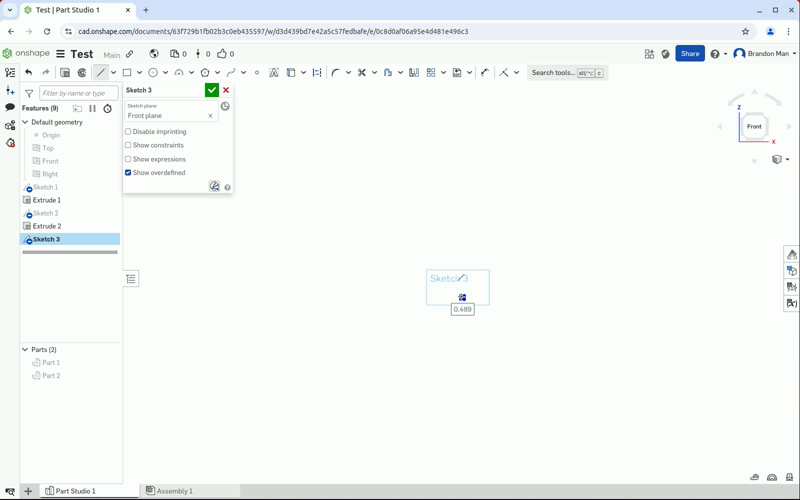
key_up(shift)
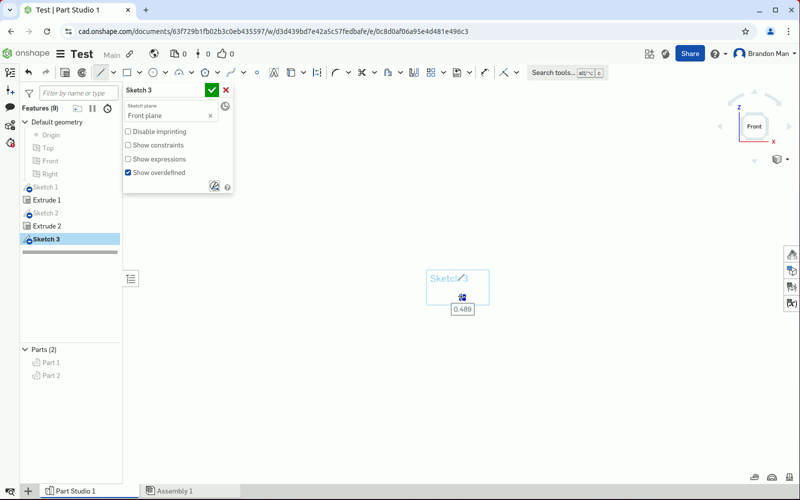
mouse_move(491, 296)
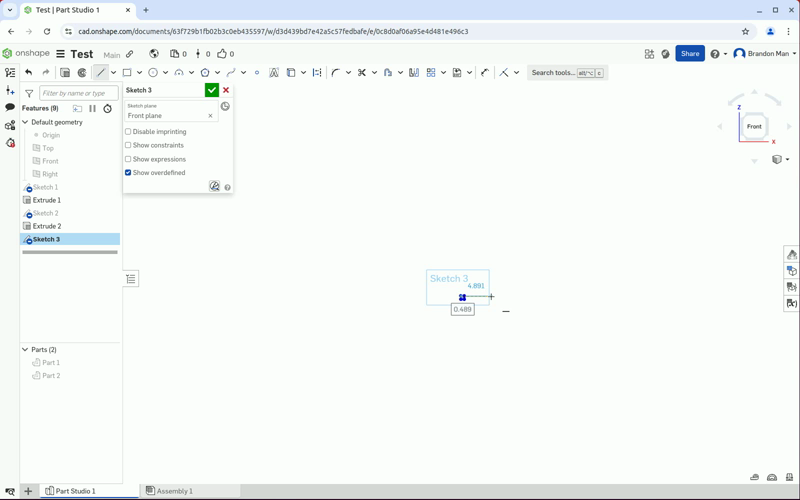
key_down(shift)
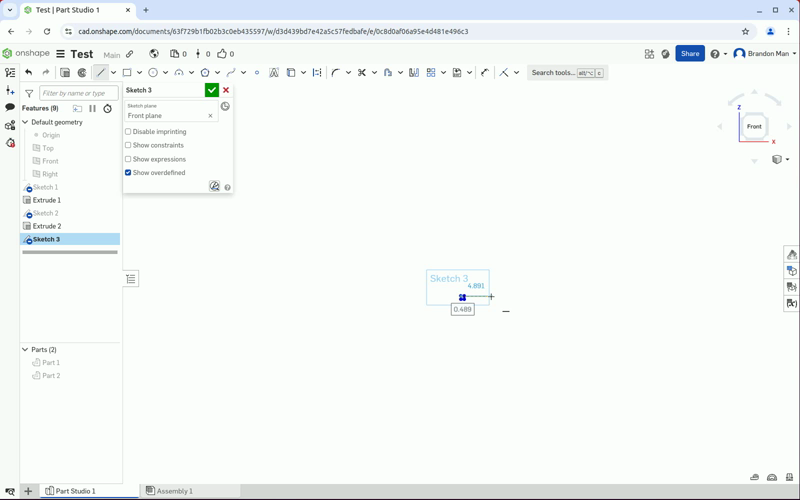
mouse_move(461, 299)
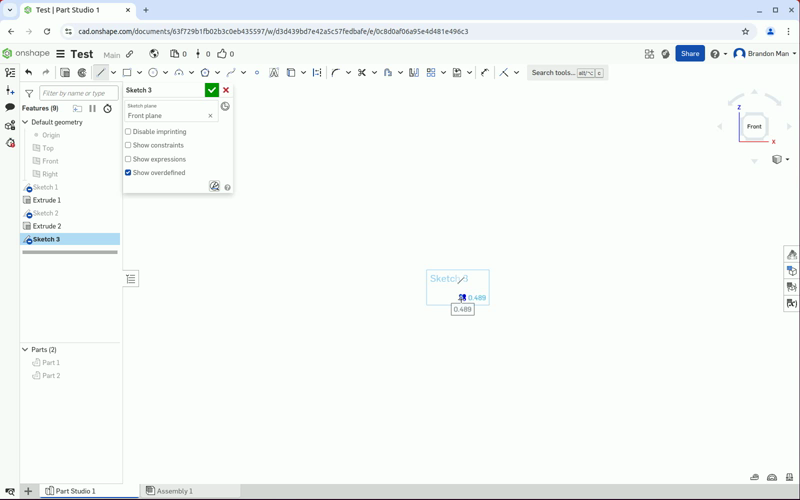
scroll(6)
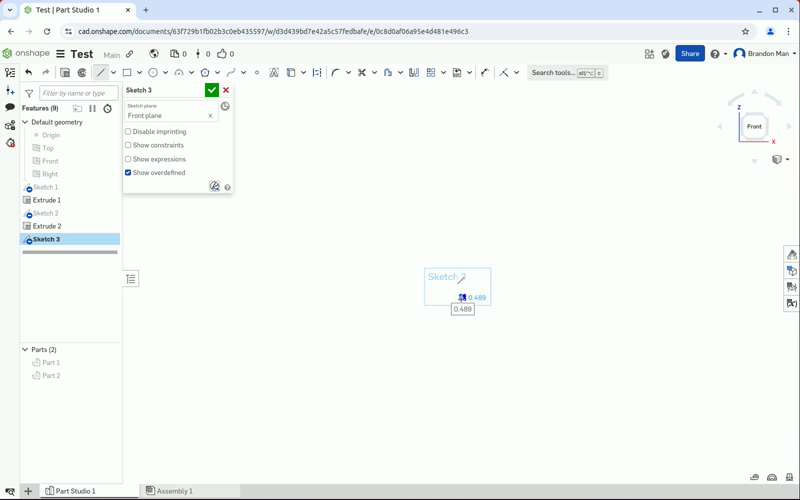
scroll(6)
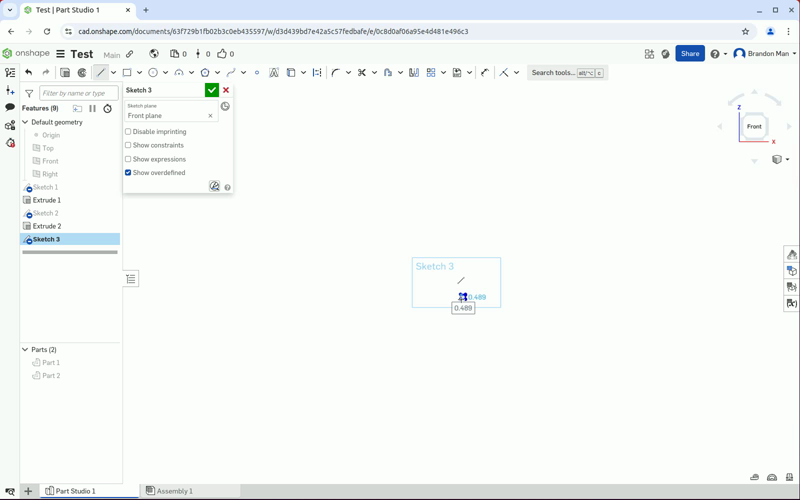
scroll(6)
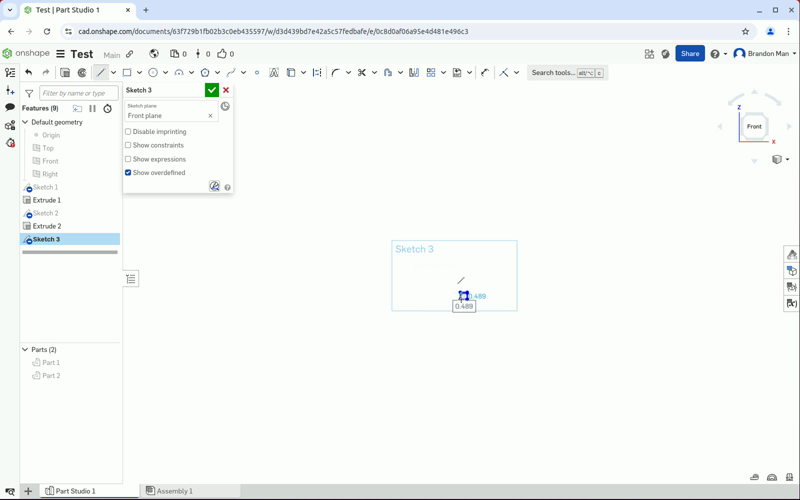
scroll(6)
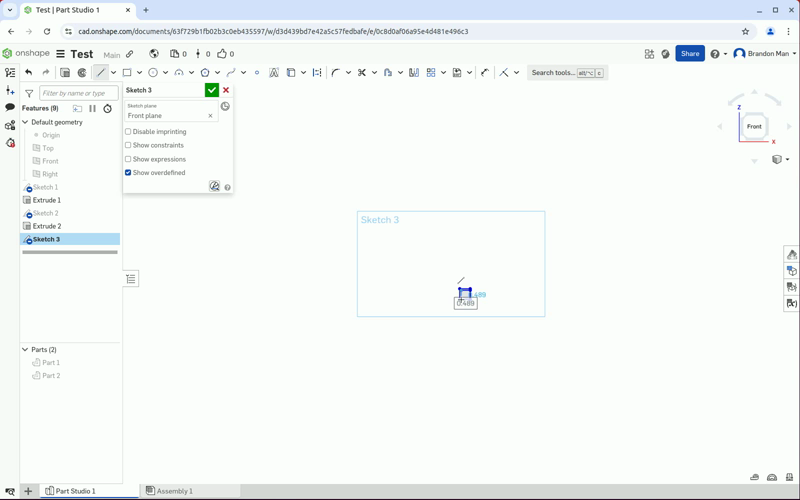
scroll(6)
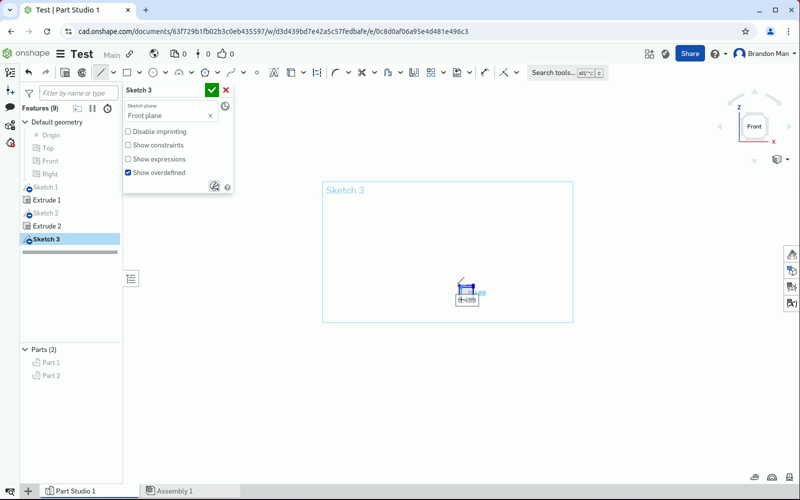
scroll(6)
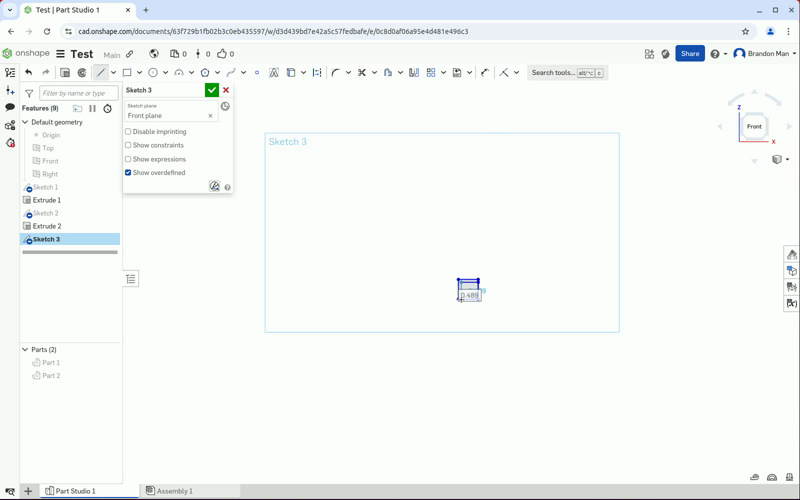
scroll(6)
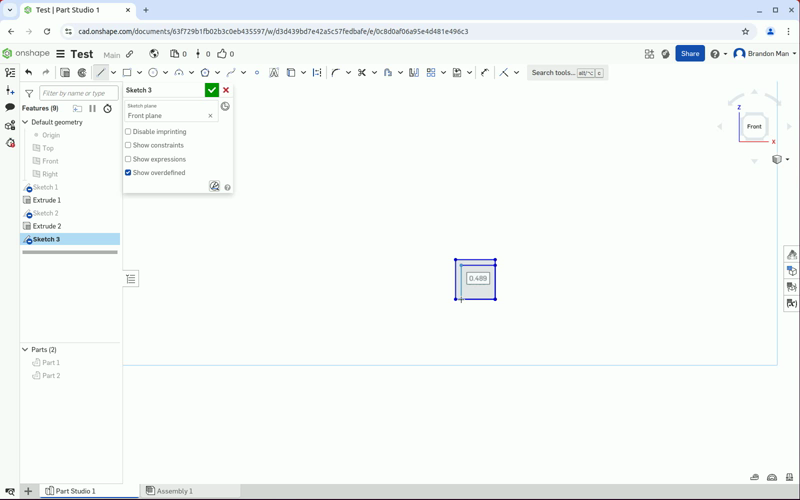
key_up(shift)
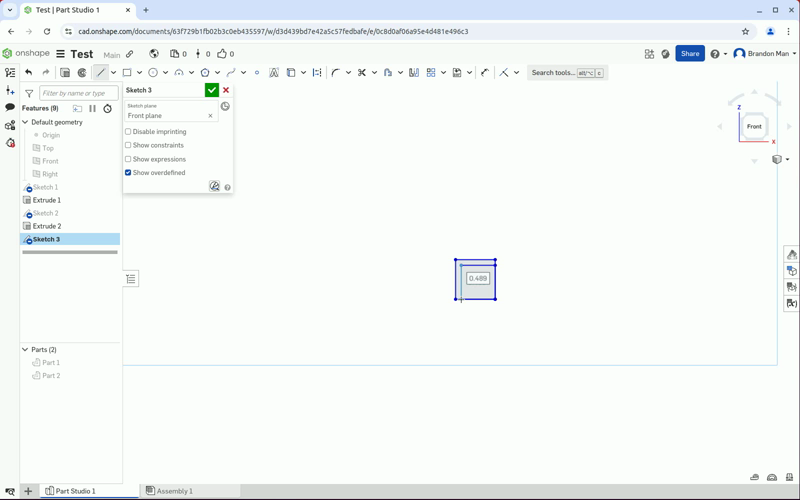
click(461, 299)
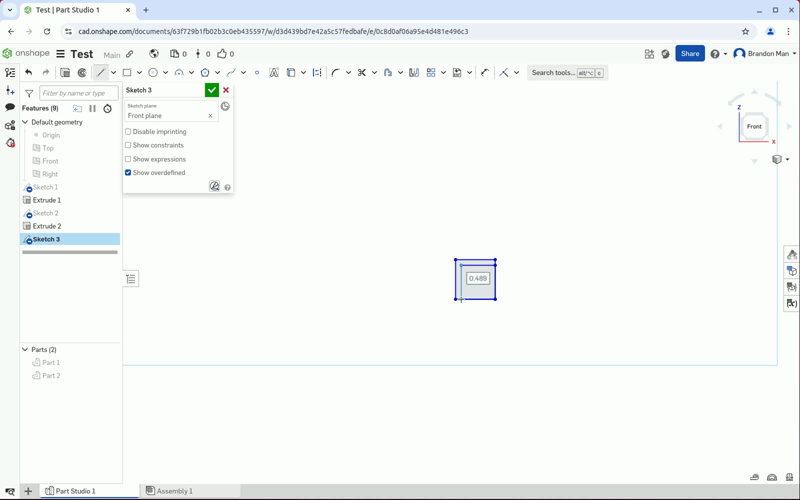
scroll(-6)
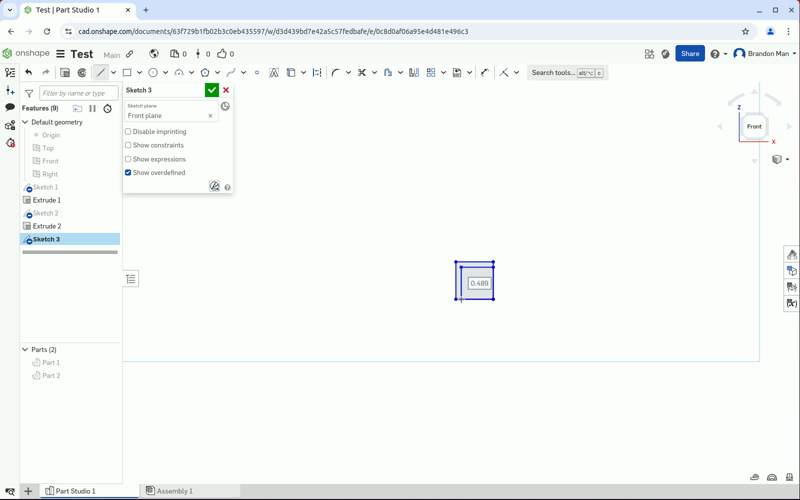
scroll(-6)
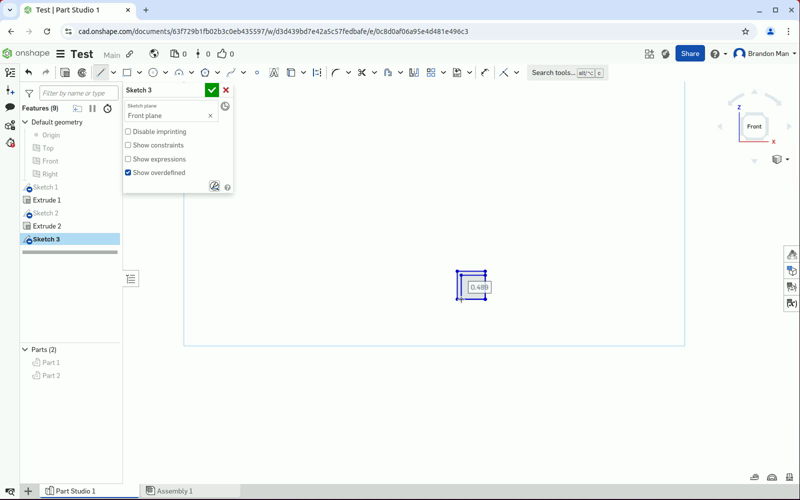
scroll(-6)
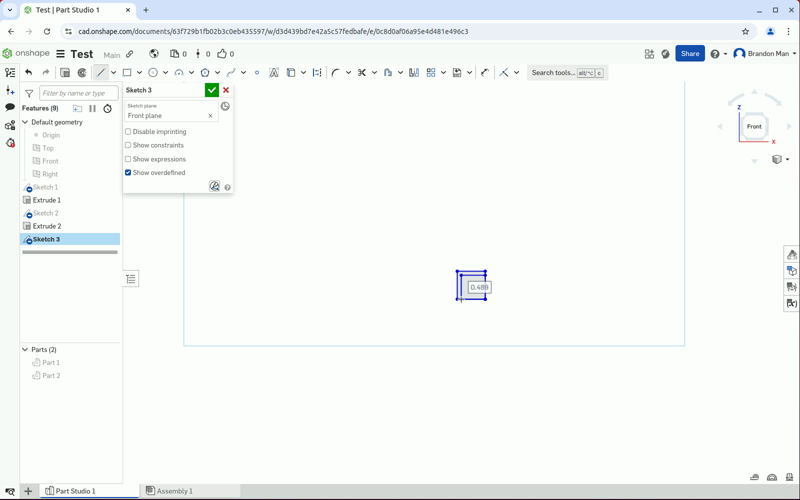
scroll(-6)
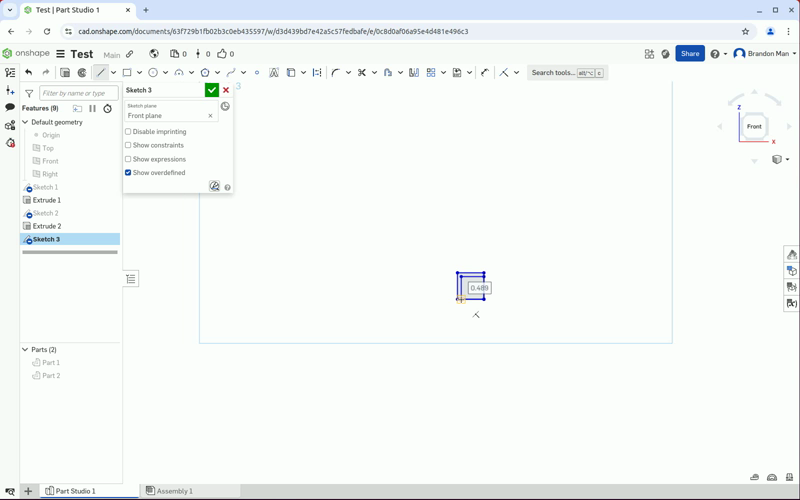
scroll(-6)
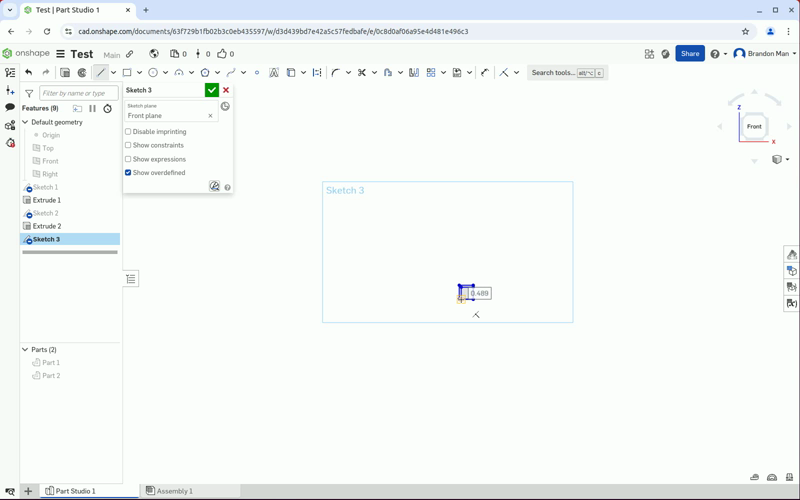
scroll(-6)
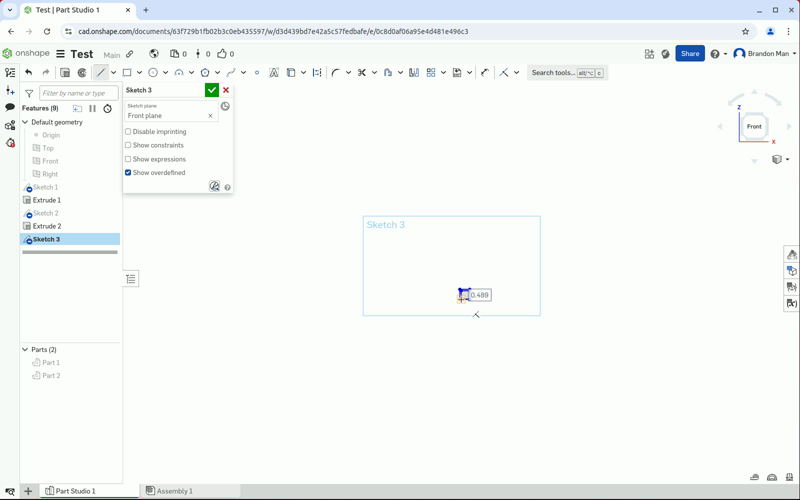
scroll(-6)
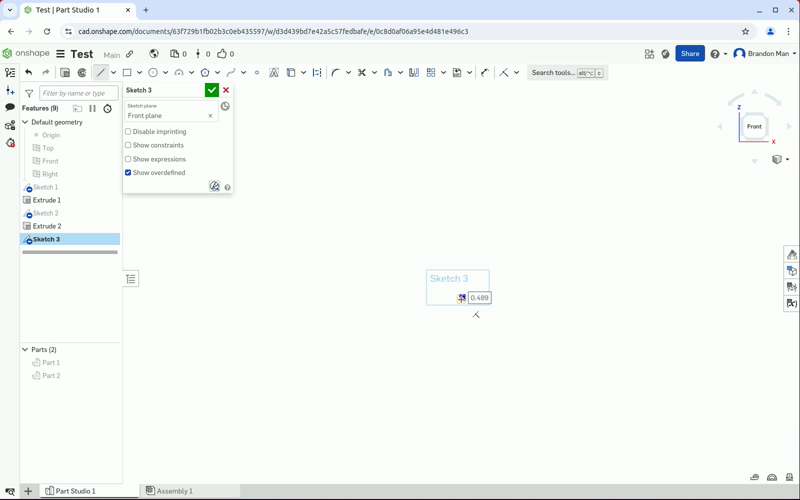
key(esc)
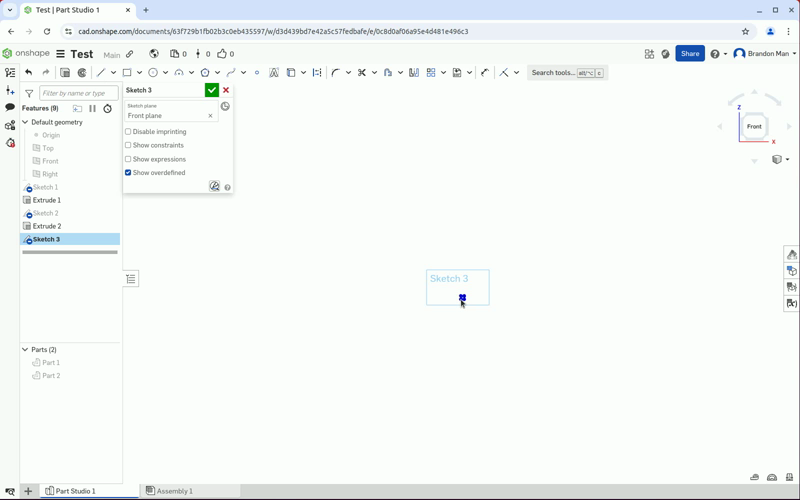
mouse_move(464, 296)
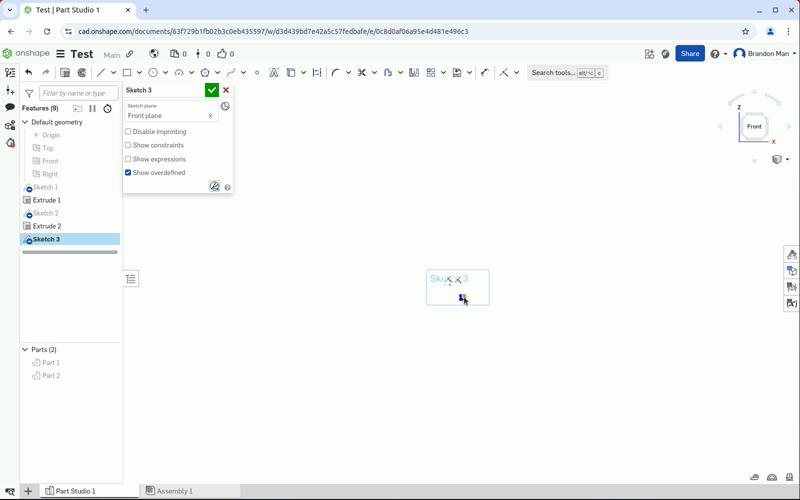
scroll(6)
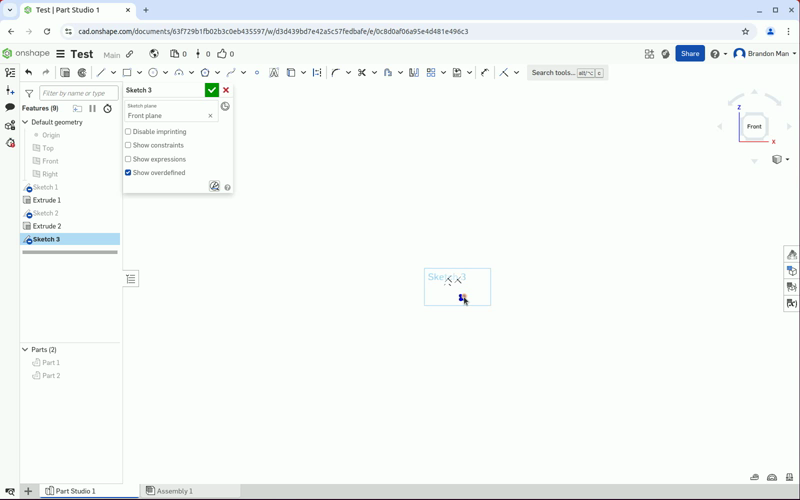
scroll(6)
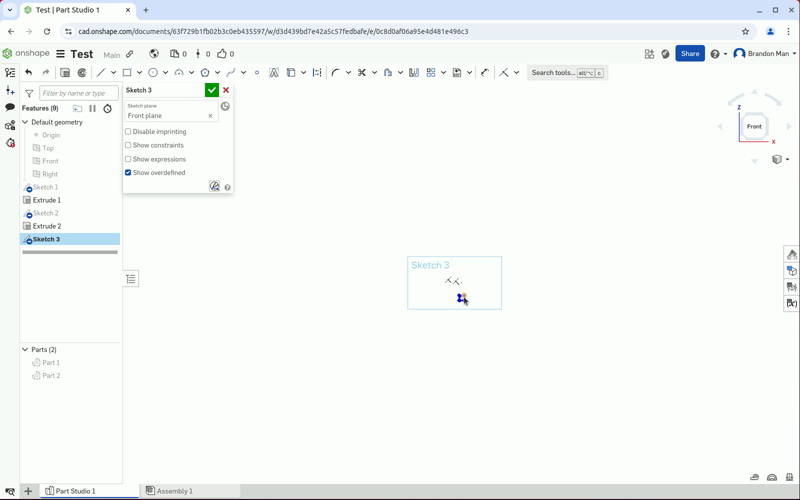
scroll(6)
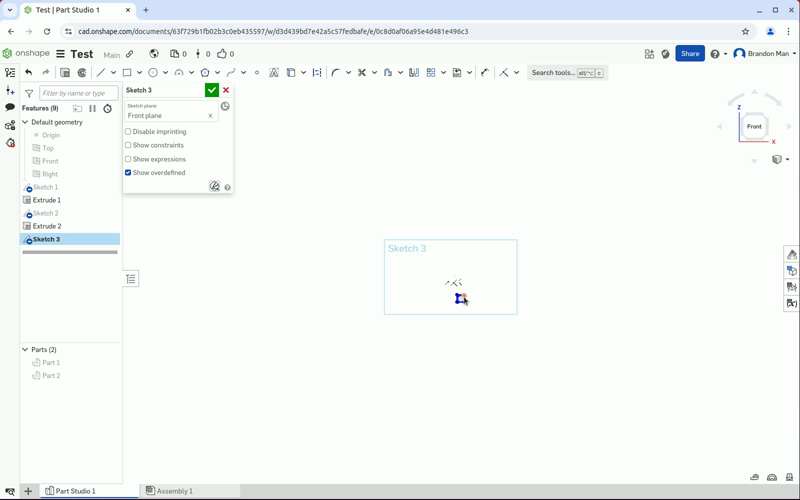
scroll(6)
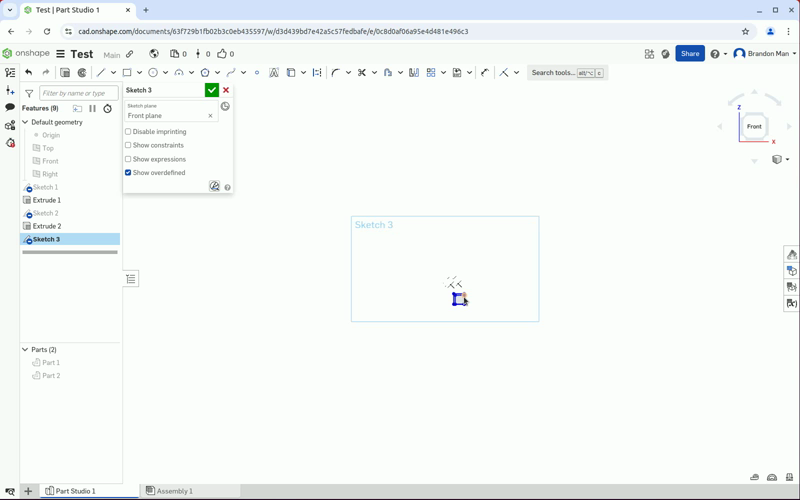
scroll(6)
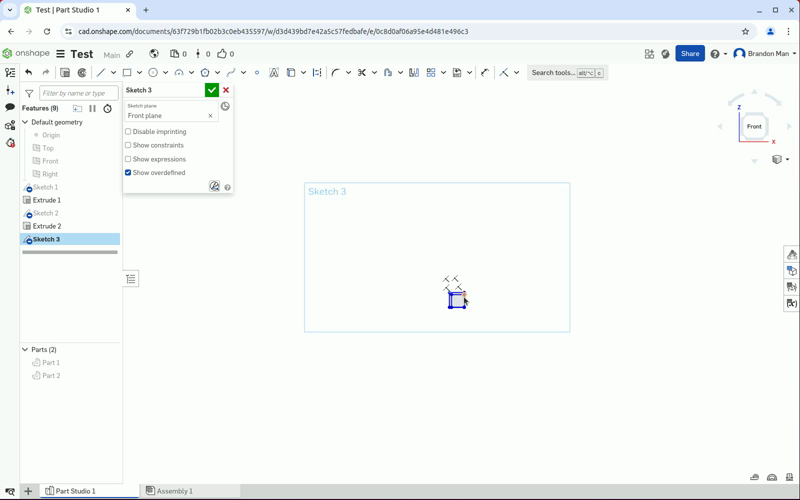
scroll(6)
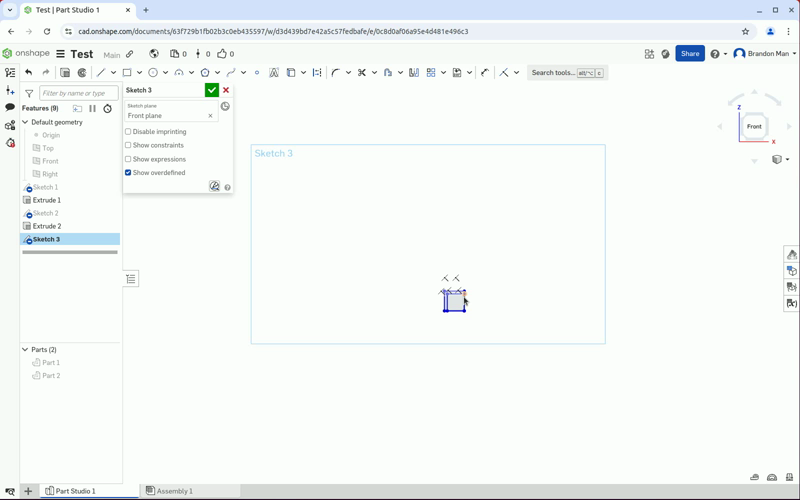
scroll(6)
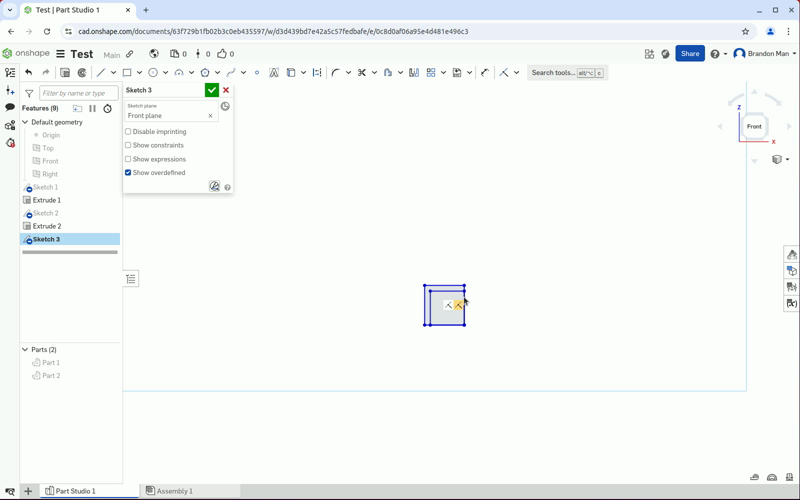
click(464, 296)
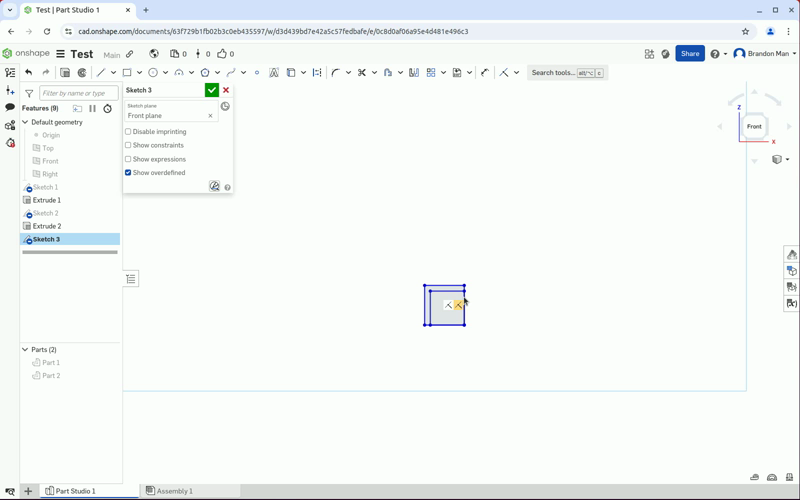
scroll(-6)
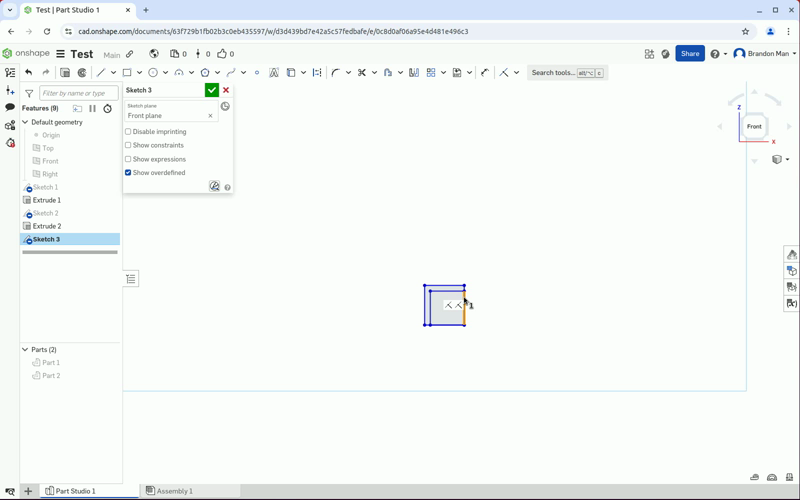
scroll(-6)
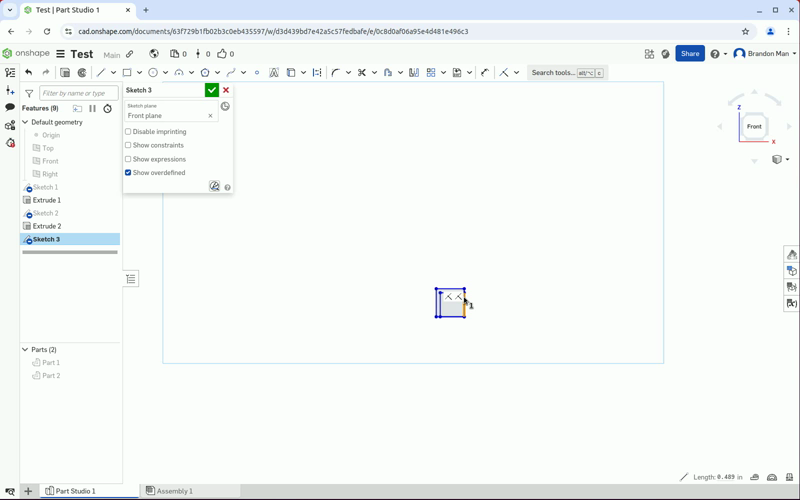
scroll(-6)
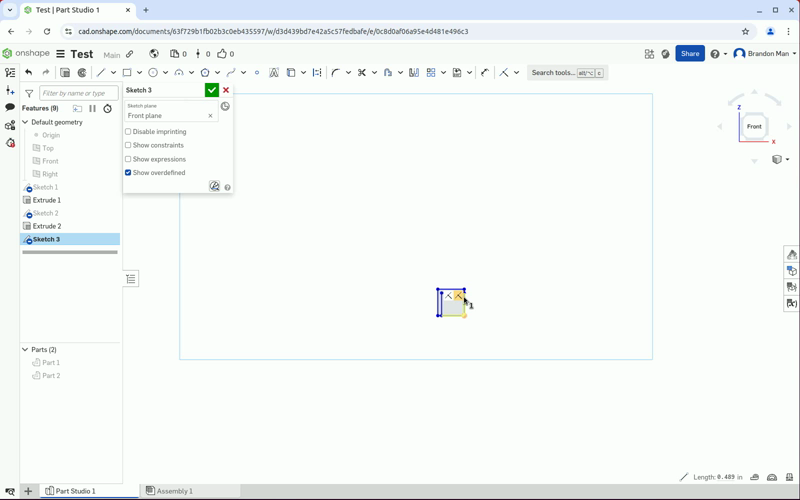
scroll(-6)
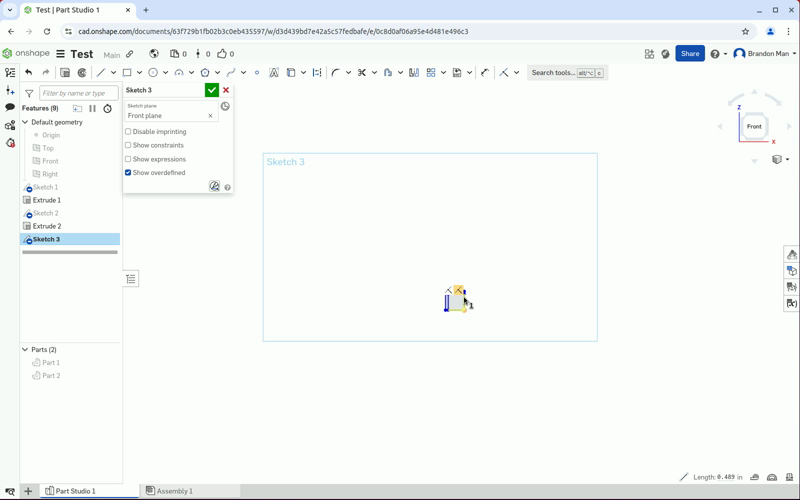
scroll(-6)
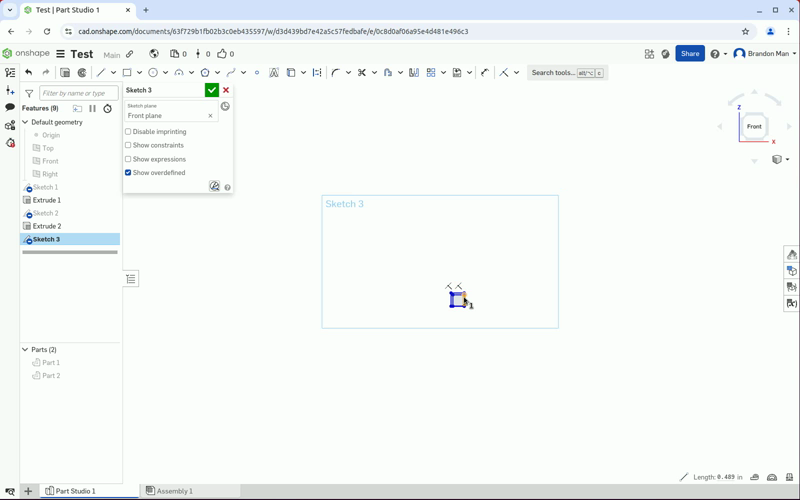
scroll(-6)
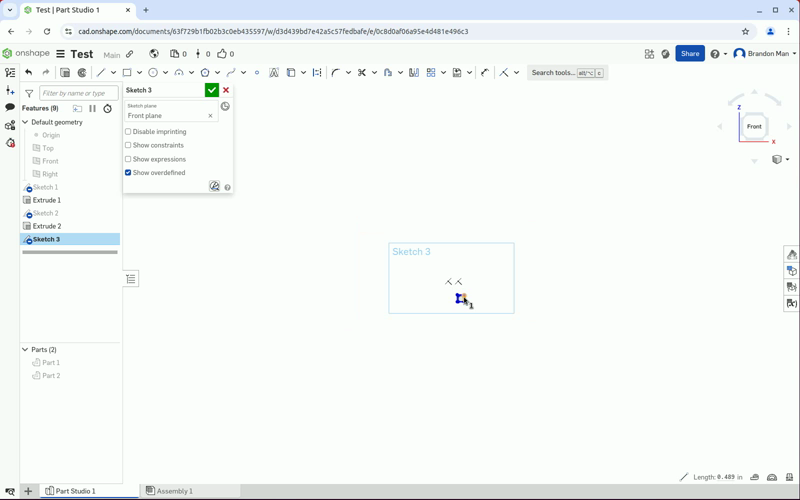
scroll(-6)
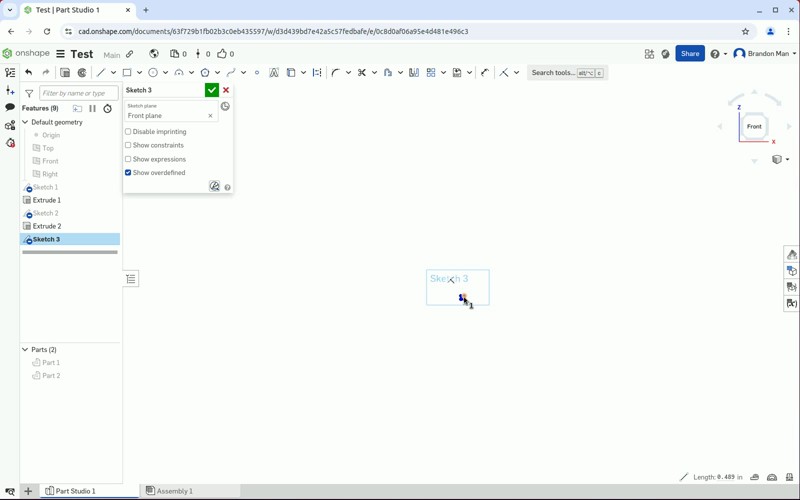
mouse_move(73, 352)
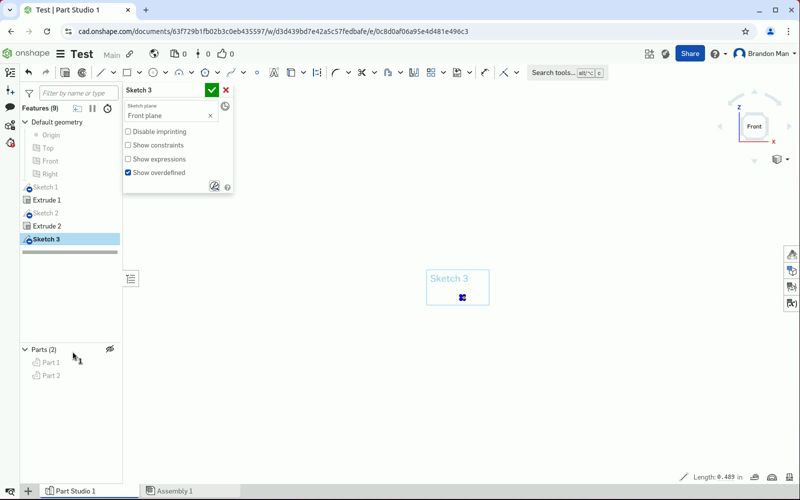
key(shift+y)
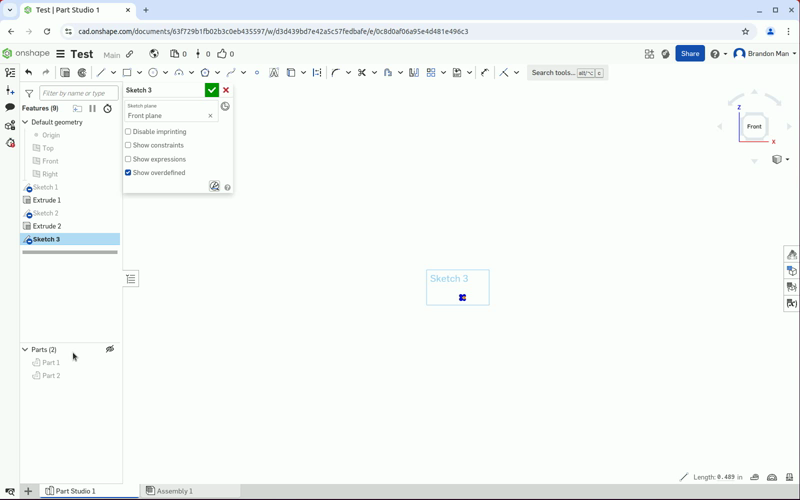
key(shift+e)
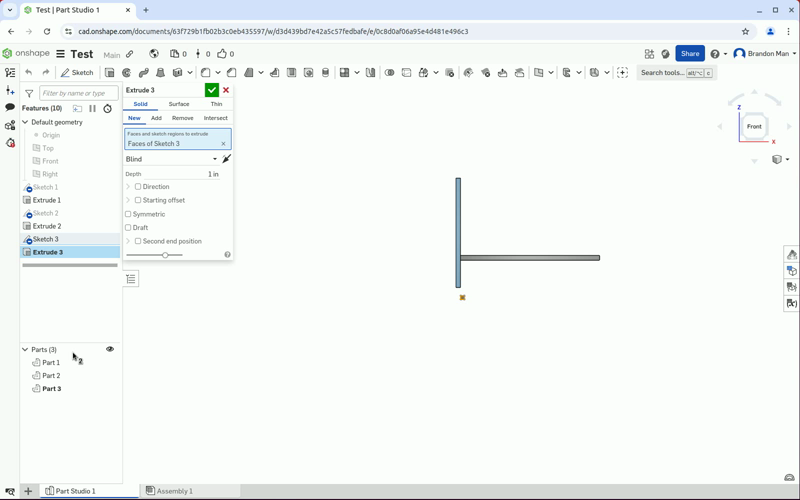
mouse_move(143, 106)
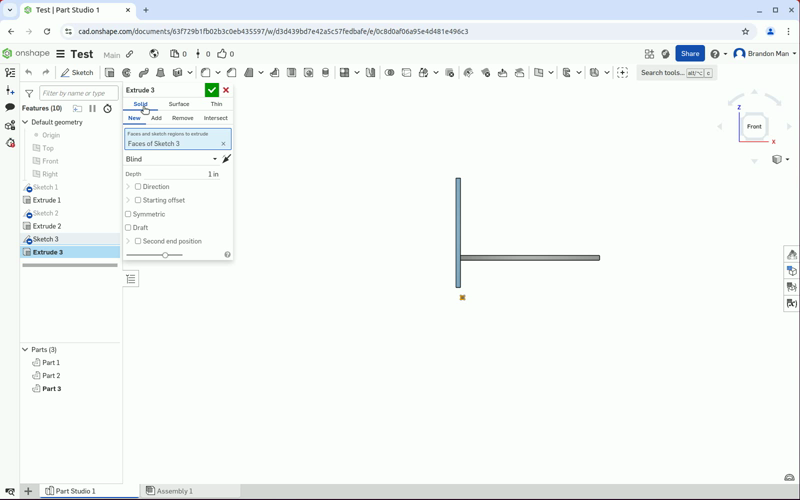
click(143, 106)
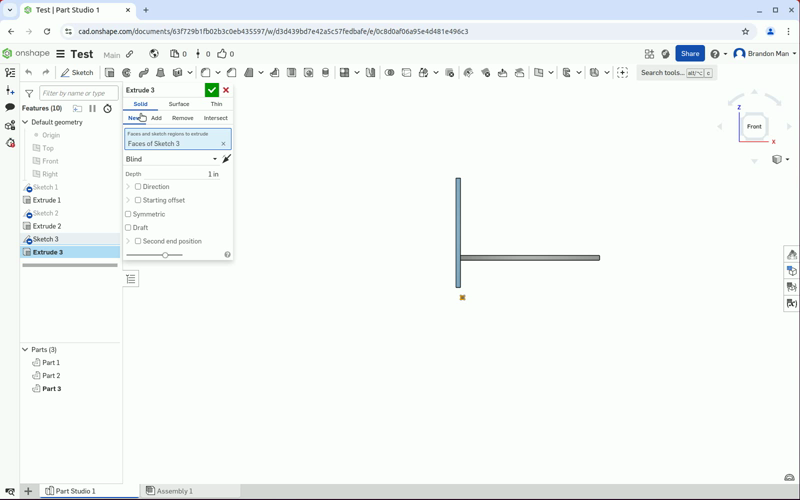
mouse_move(137, 120)
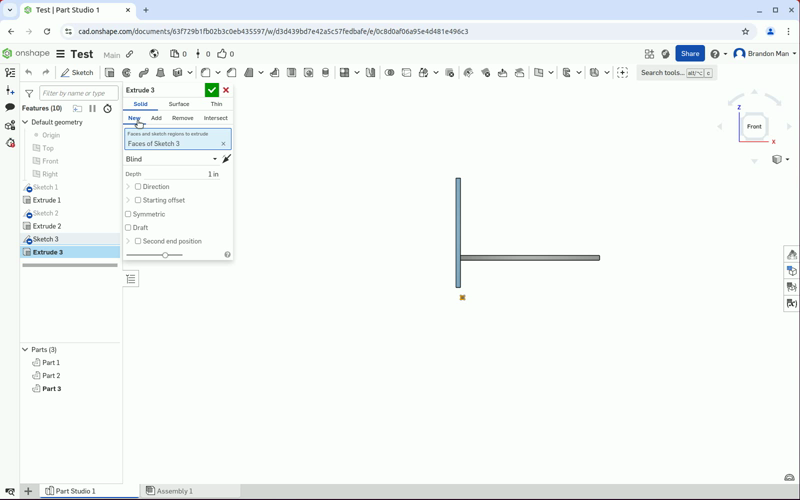
click(137, 120)
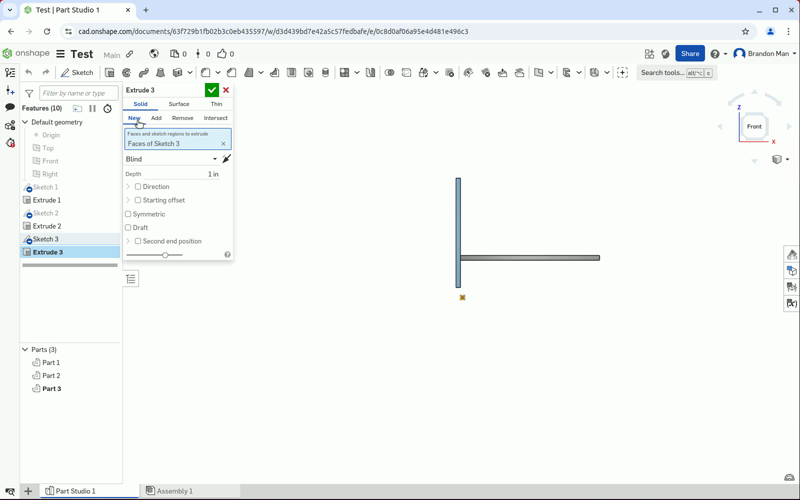
key(tab, 4)
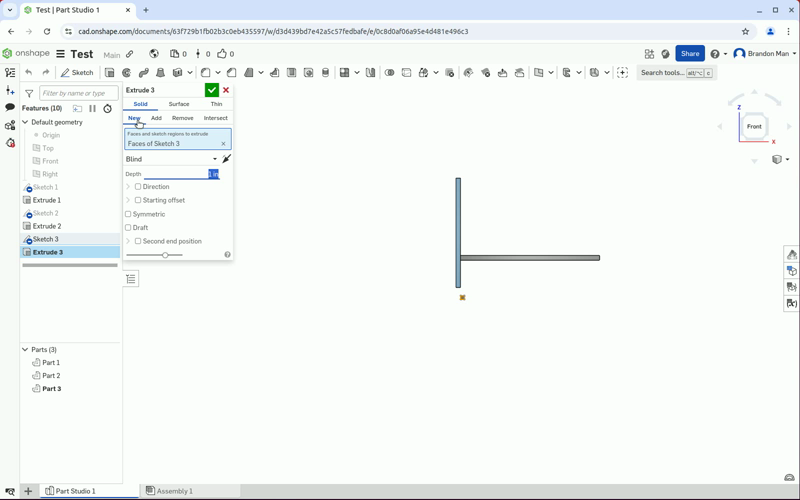
text(11.313)
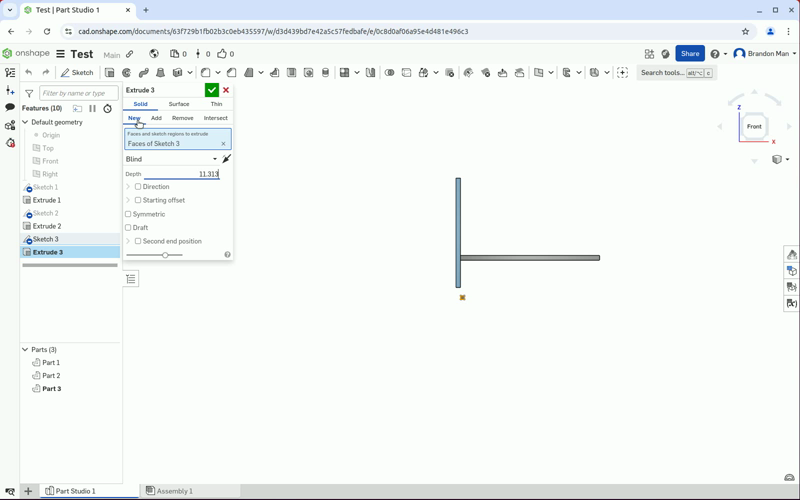
key(enter)
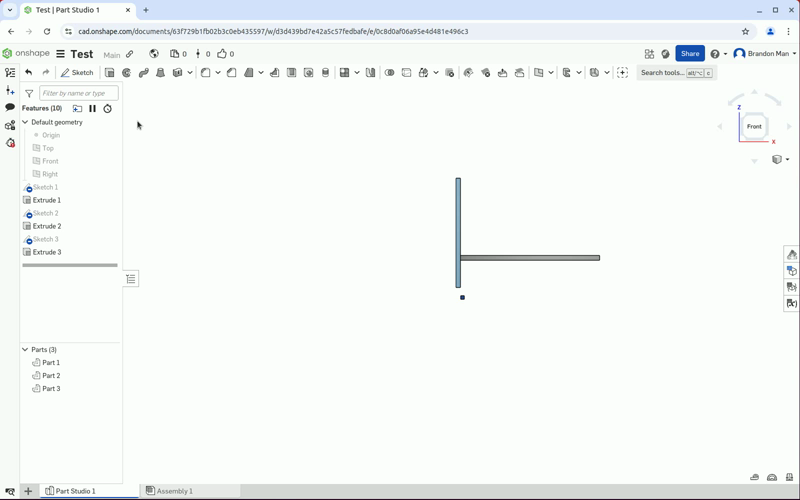
key(shift+h)
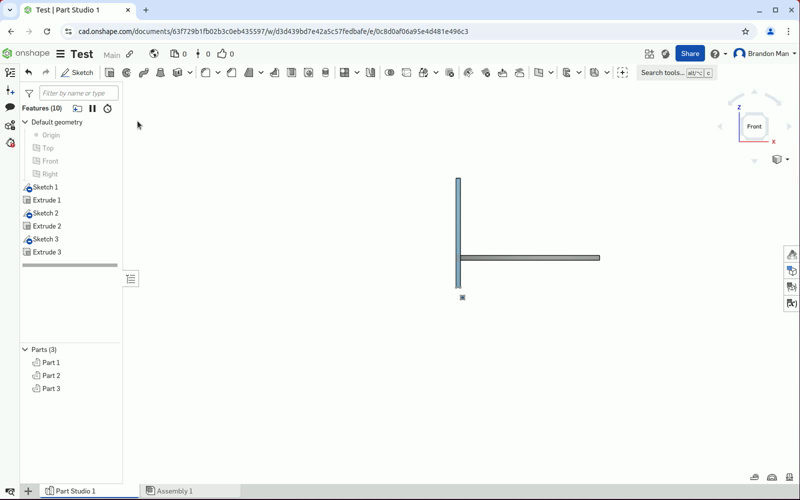
key(shift+h)
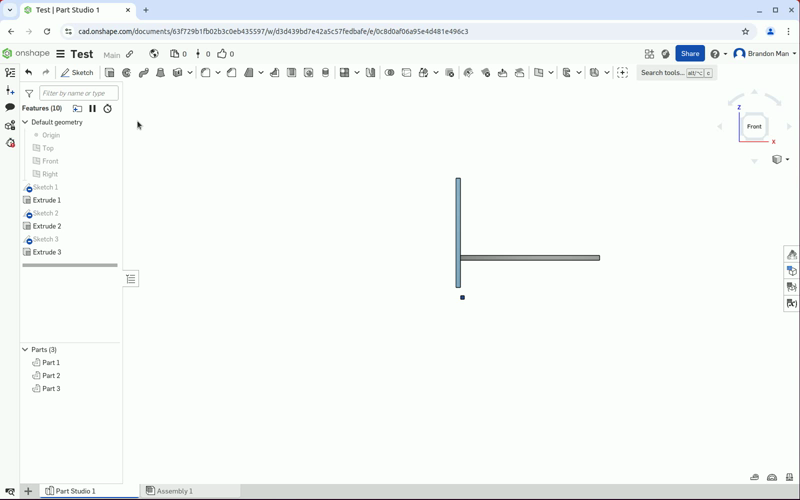
mouse_move(73, 189)
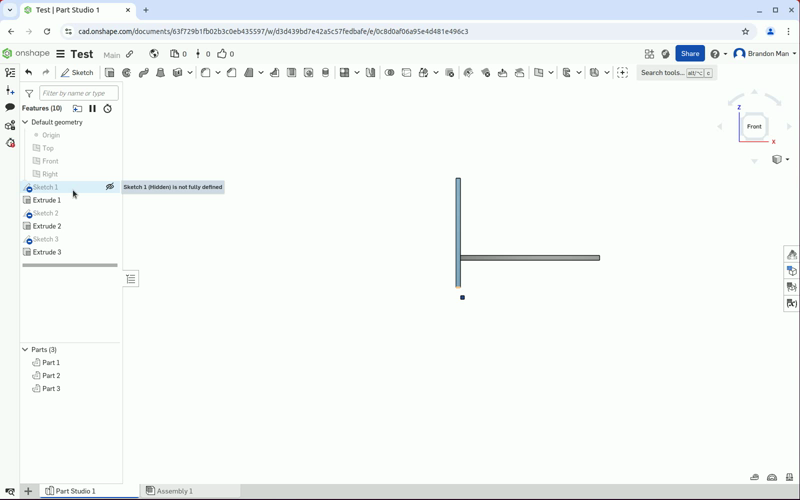
click(73, 189)
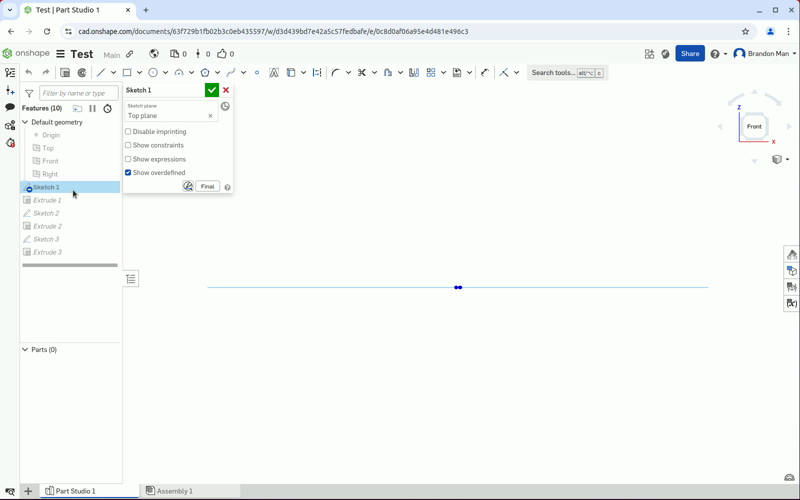
mouse_move(229, 92)
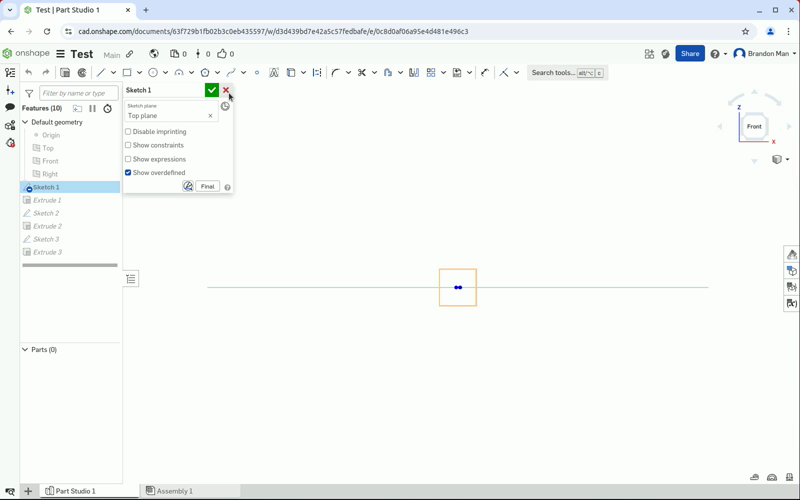
click(229, 92)
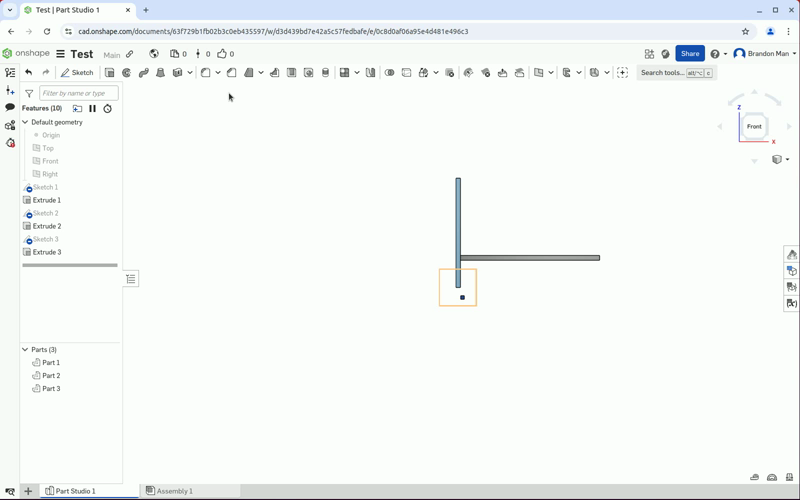
mouse_move(73, 352)
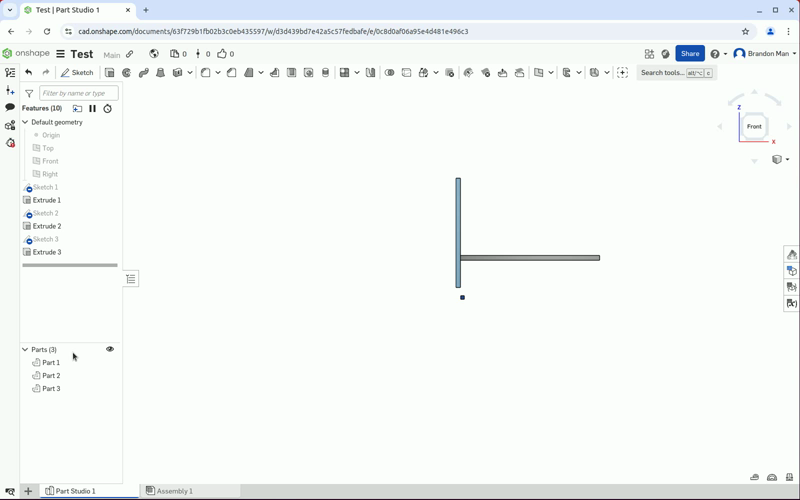
key(y)
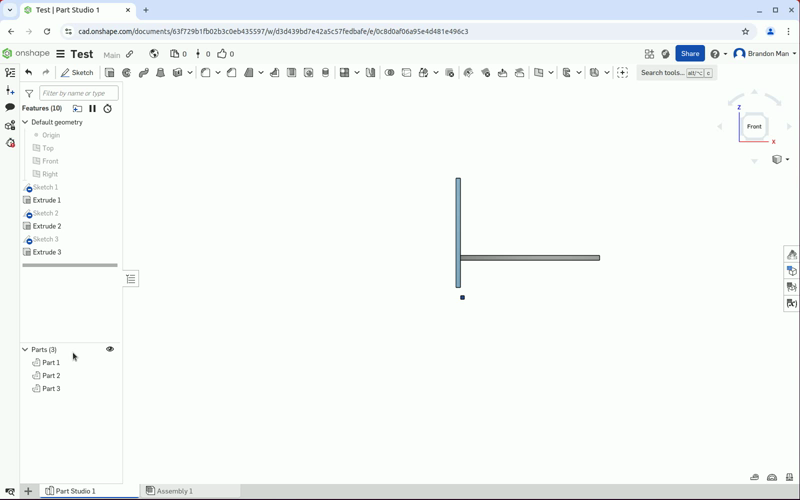
key(shift+p)
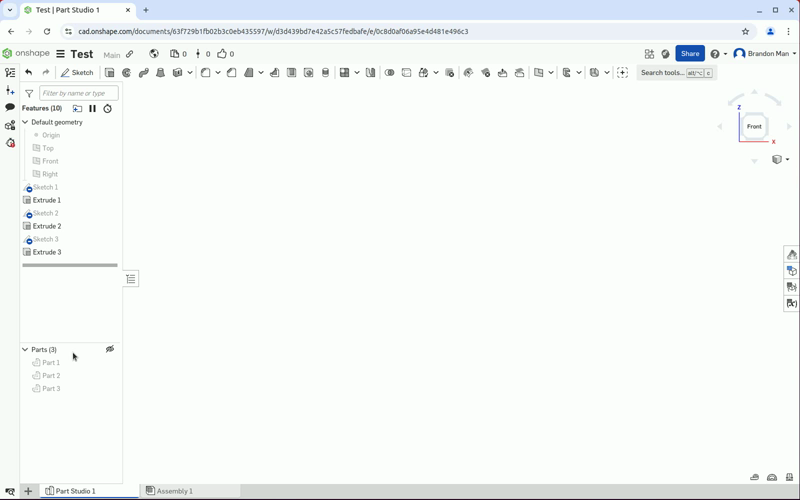
key(space)
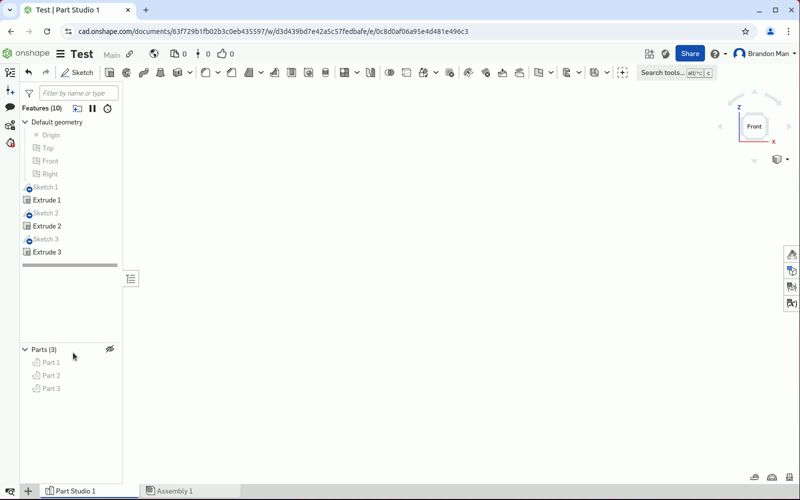
key_down(shift)
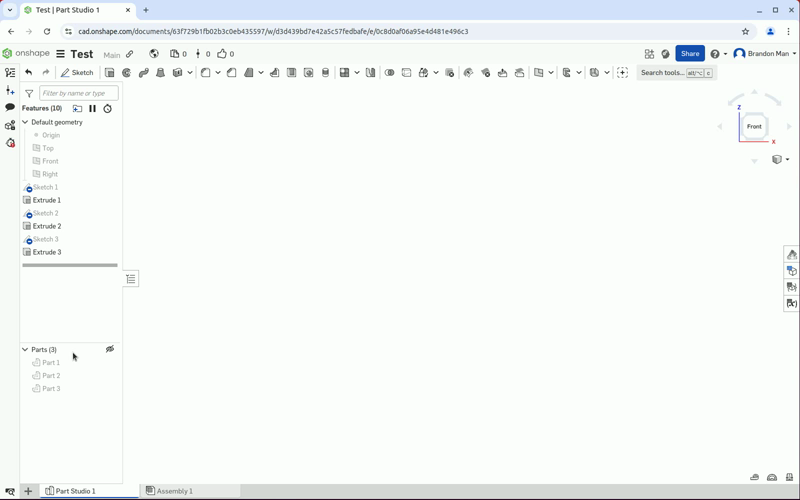
key(left)
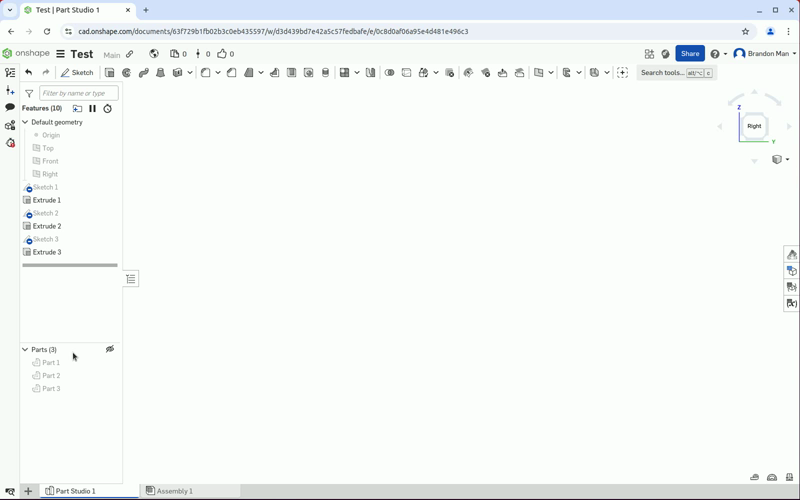
key_up(shift)
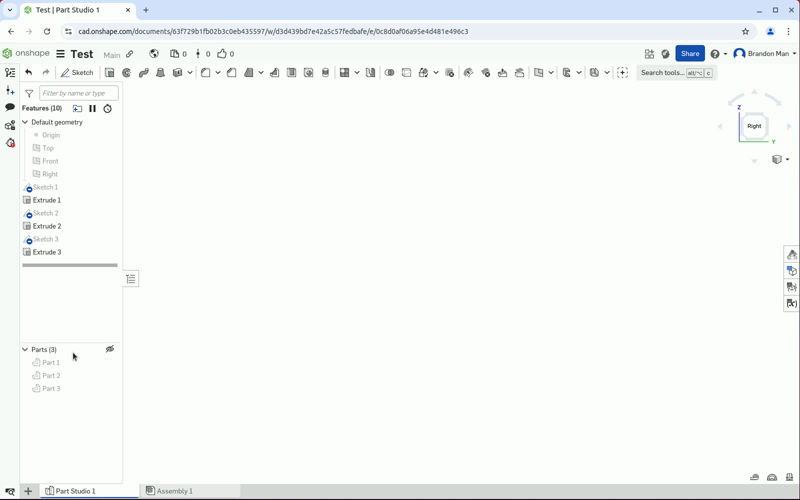
mouse_move(73, 352)
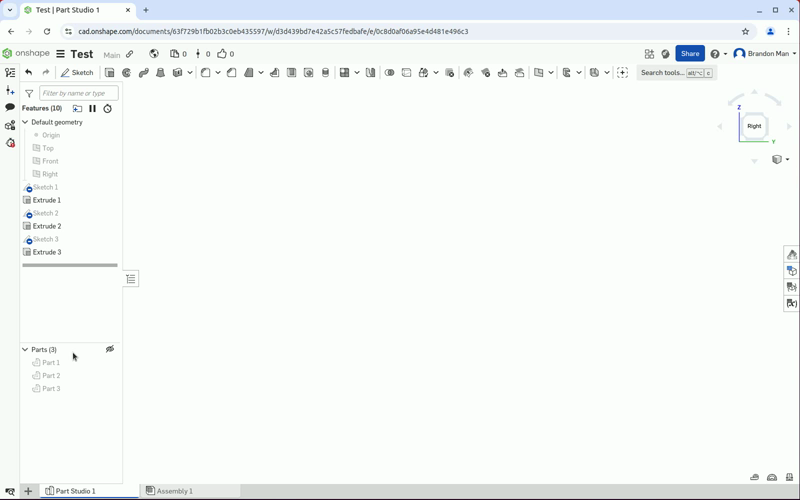
key(shift+y)
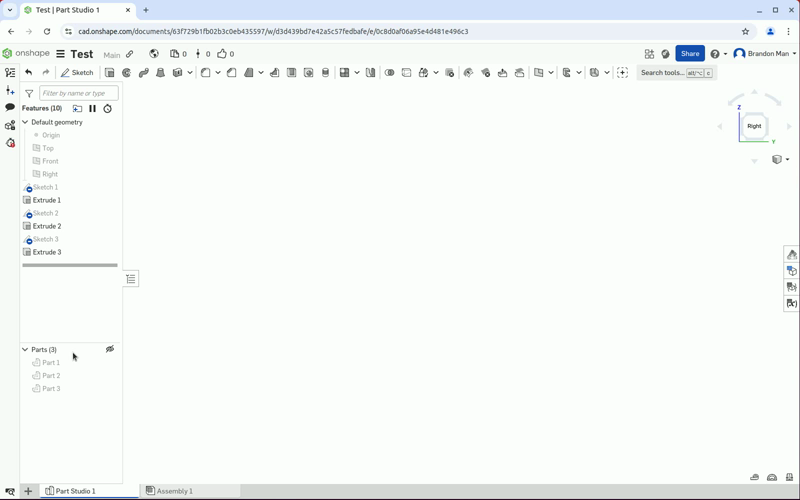
key(shift+s)
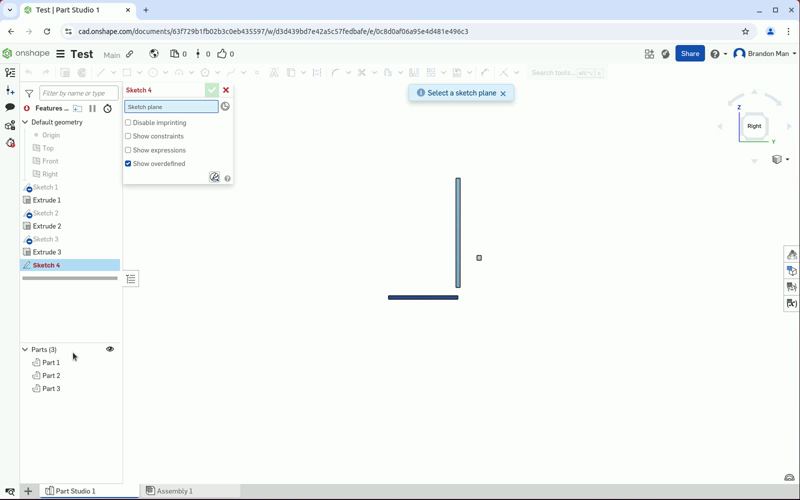
mouse_move(73, 176)
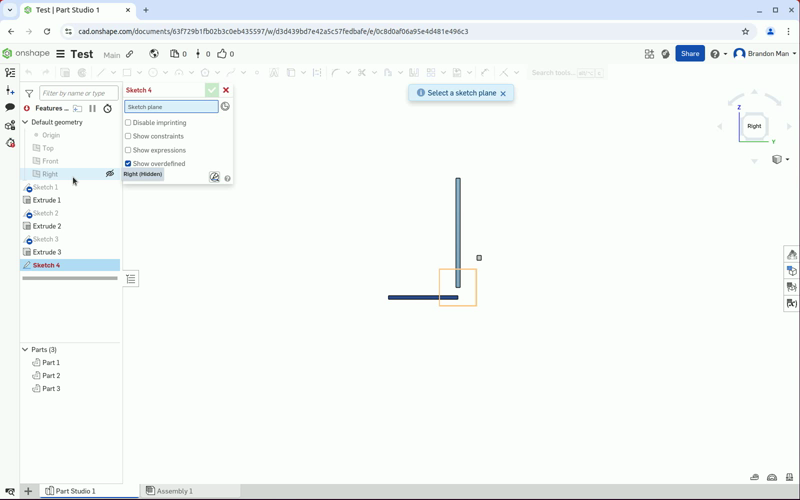
click(73, 176)
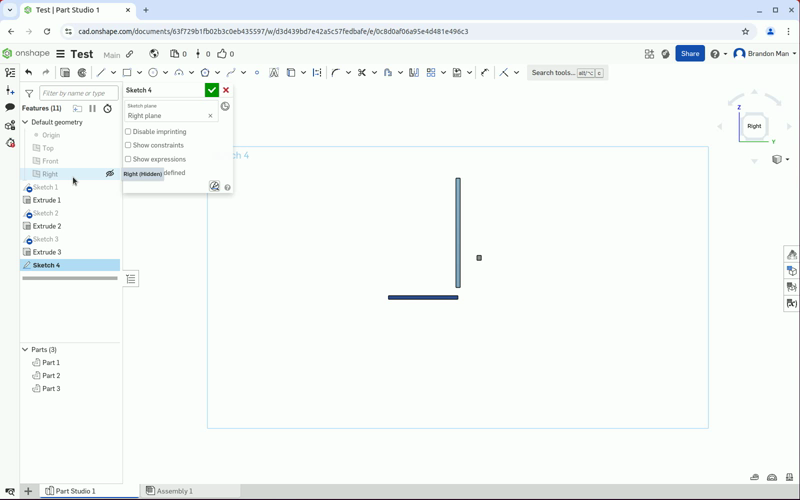
mouse_move(73, 352)
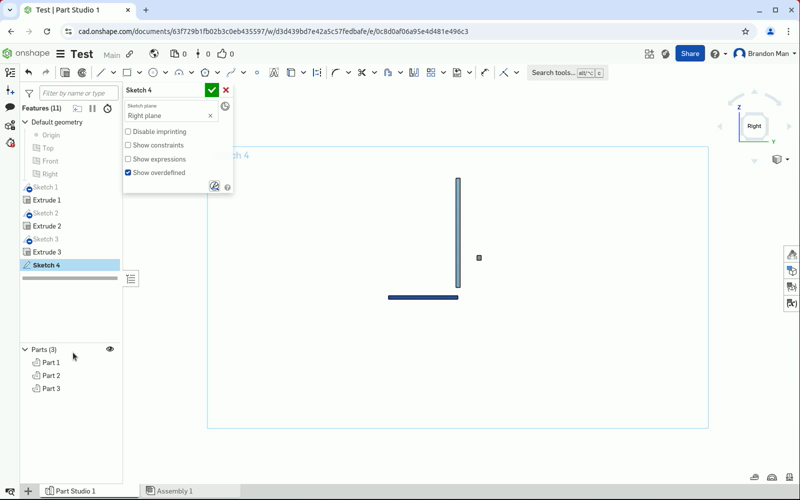
key(y)
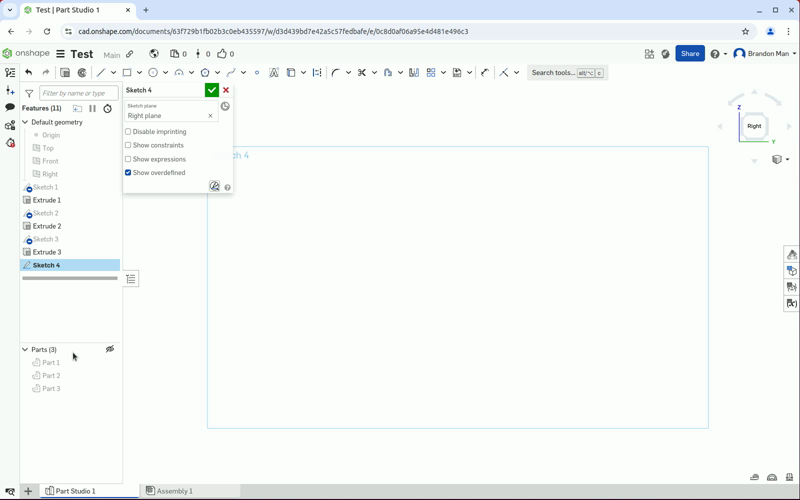
key(l)
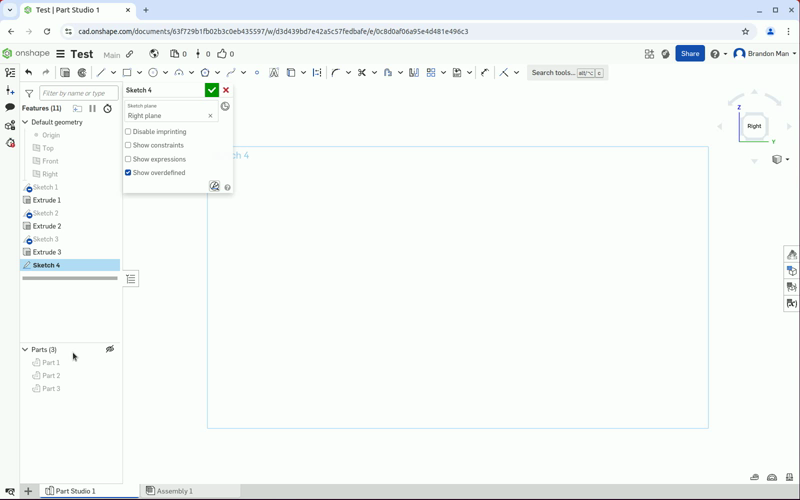
key_down(shift)
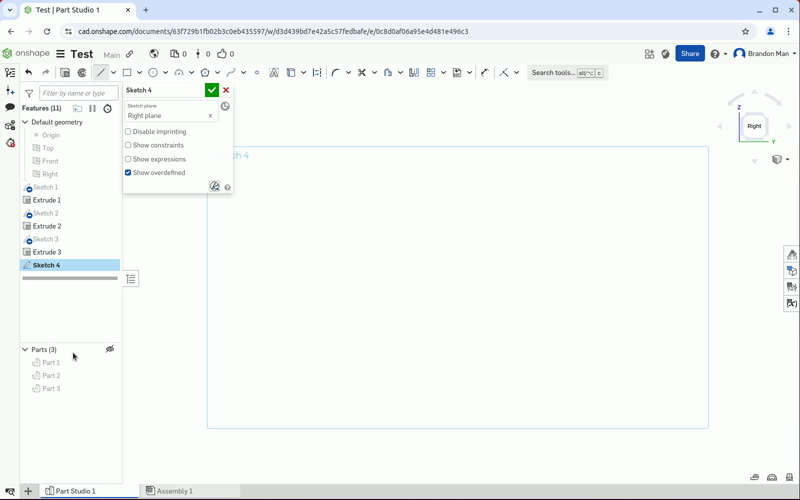
mouse_move(502, 308)
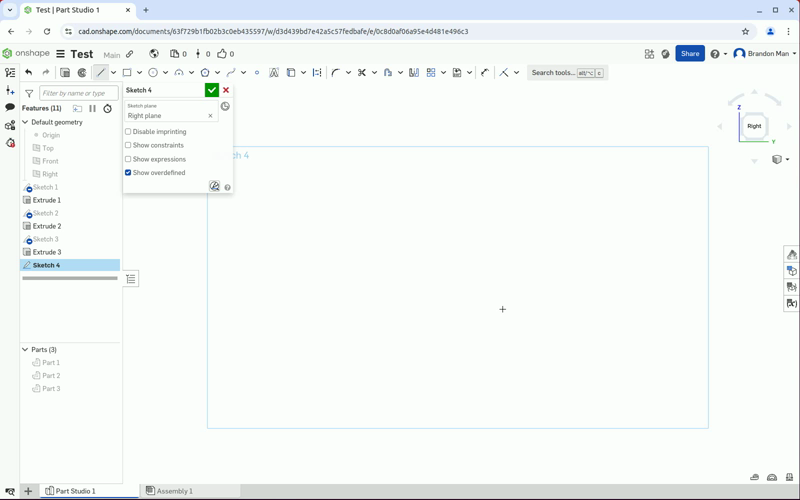
click(502, 308)
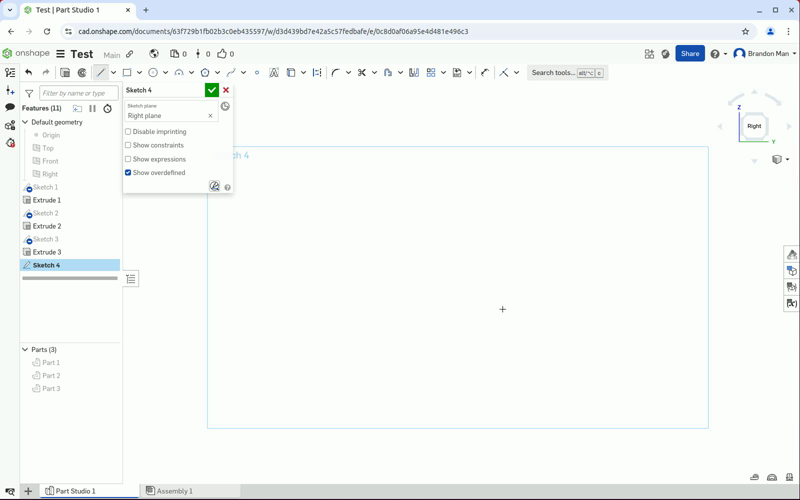
key_up(shift)
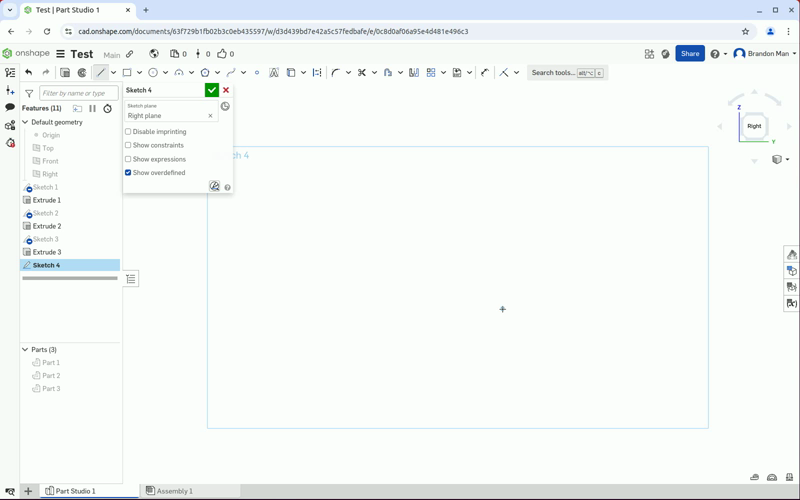
key_down(shift)
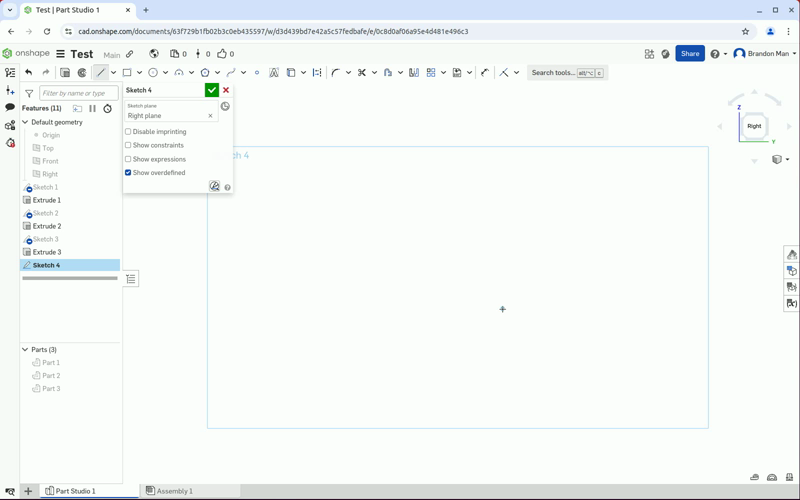
mouse_move(532, 308)
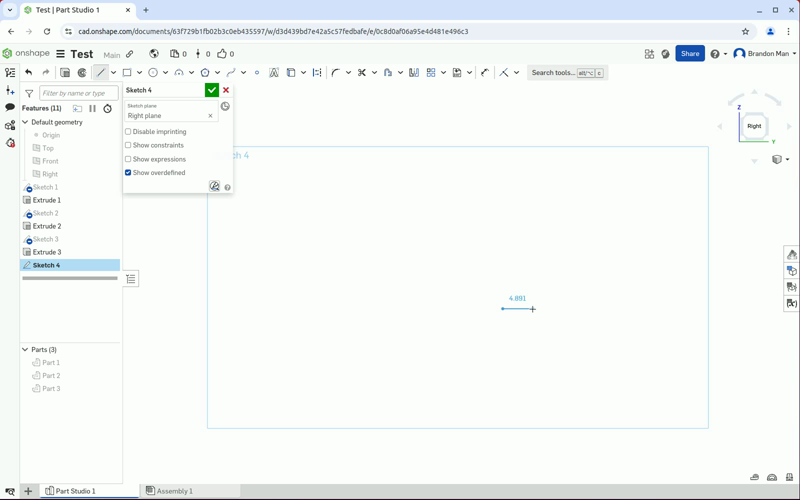
mouse_move(506, 308)
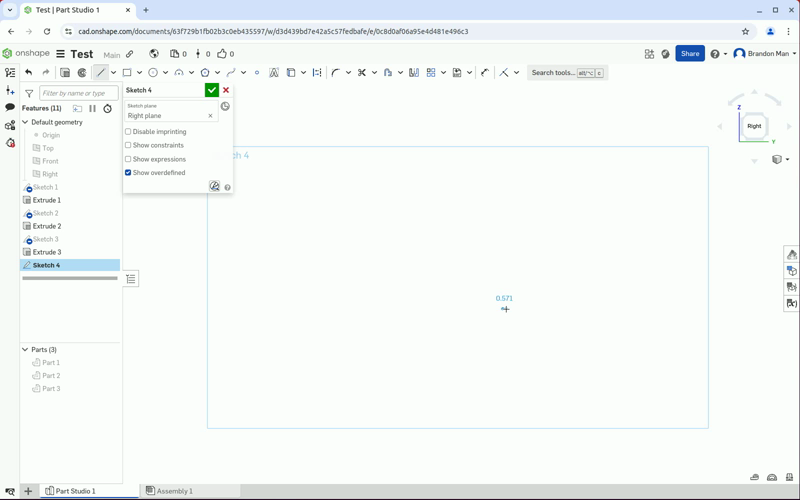
scroll(6)
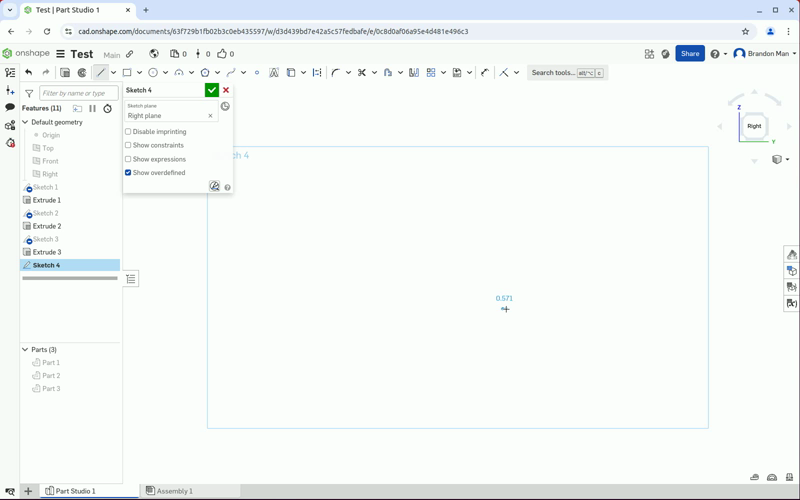
scroll(6)
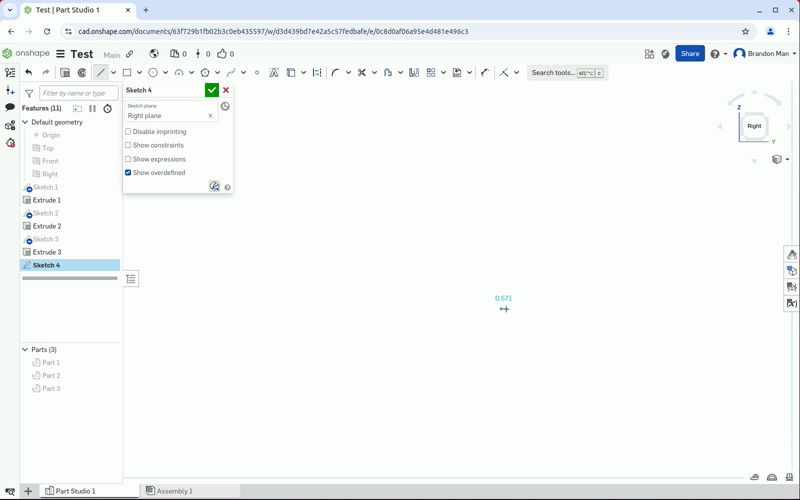
scroll(6)
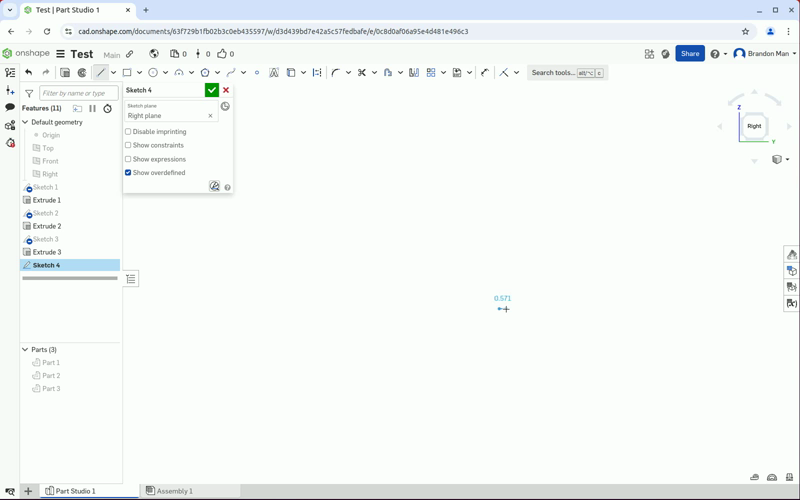
scroll(6)
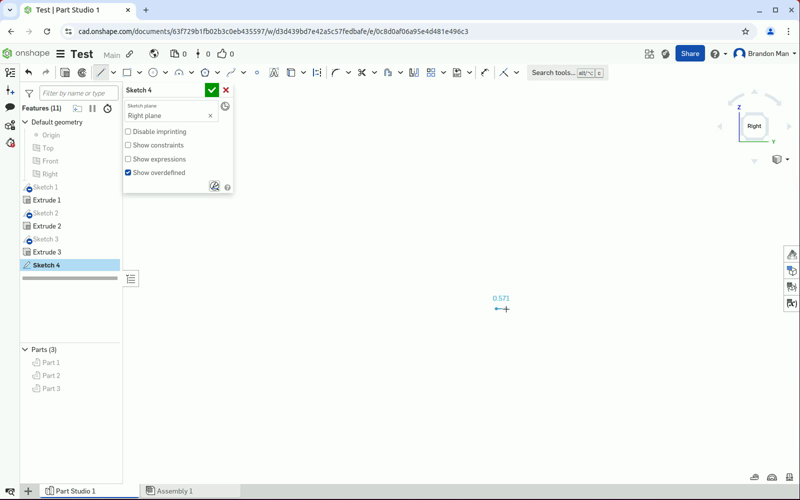
scroll(6)
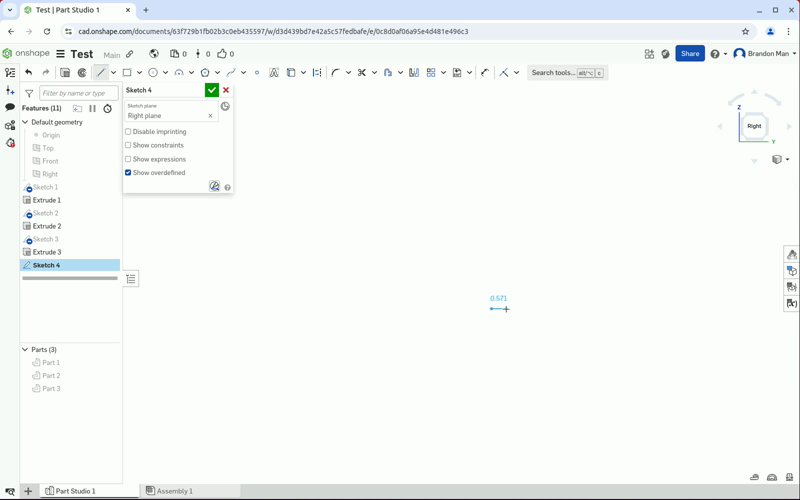
scroll(6)
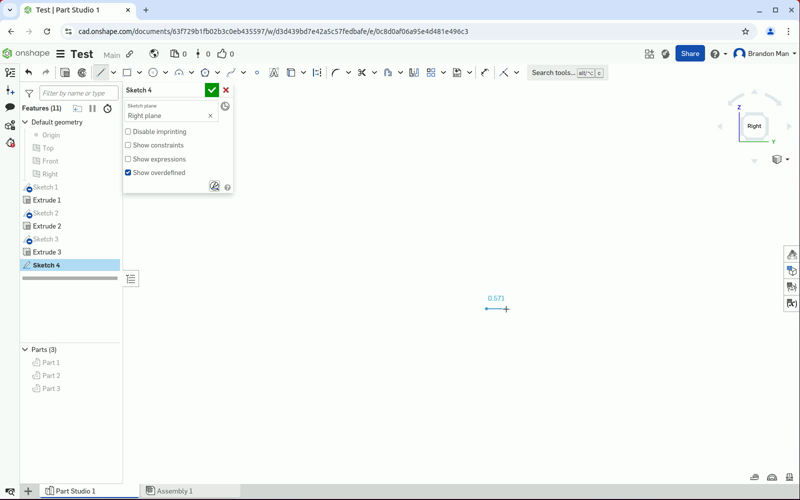
scroll(6)
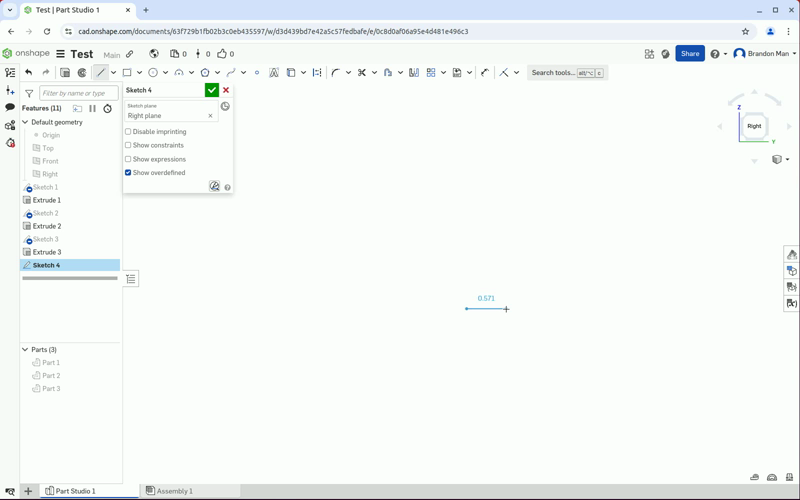
click(506, 308)
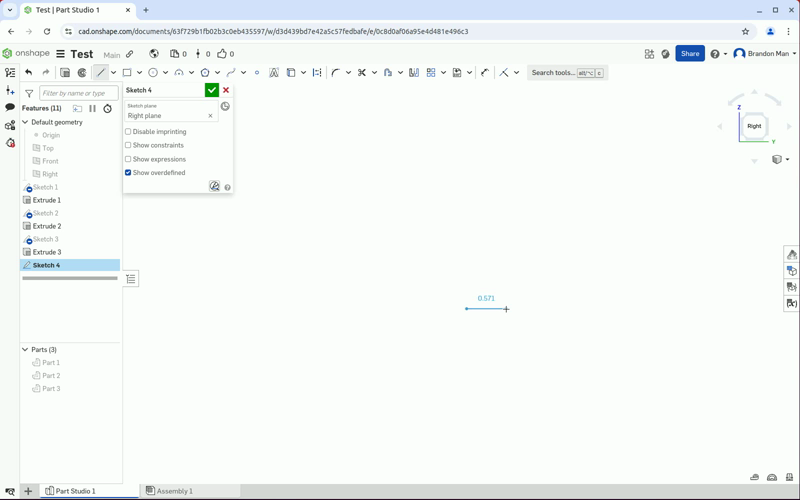
scroll(-6)
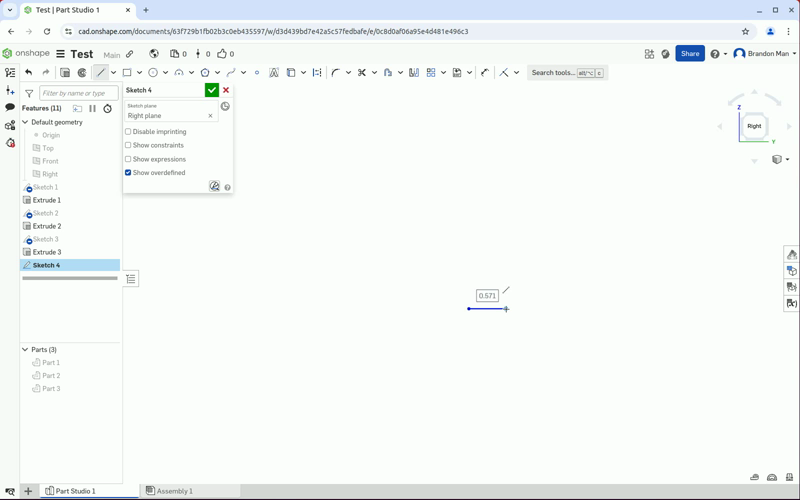
scroll(-6)
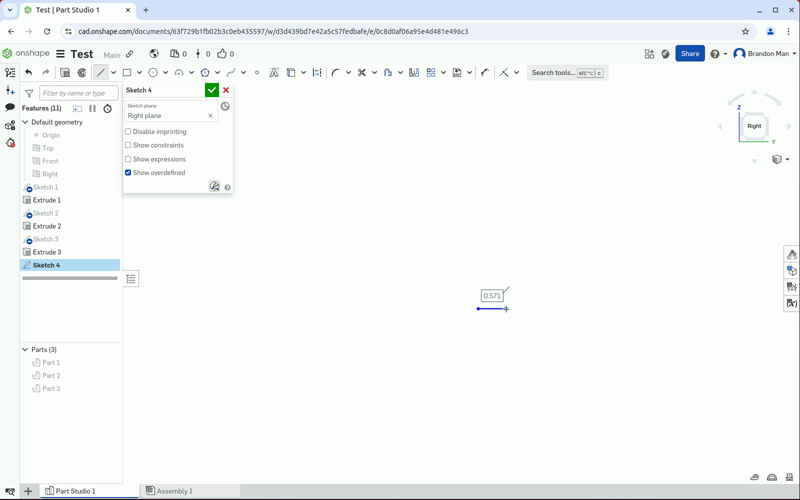
scroll(-6)
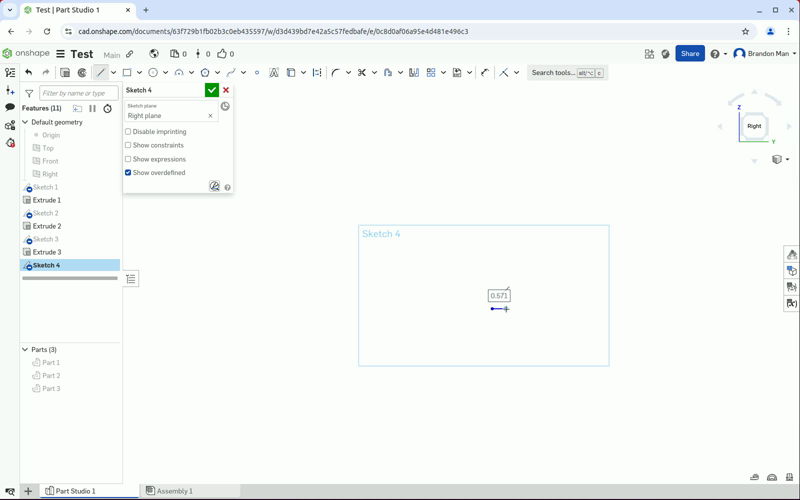
scroll(-6)
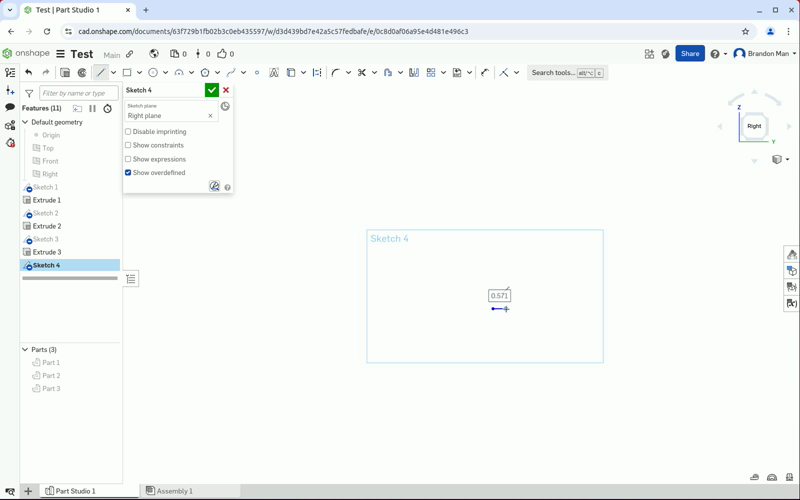
scroll(-6)
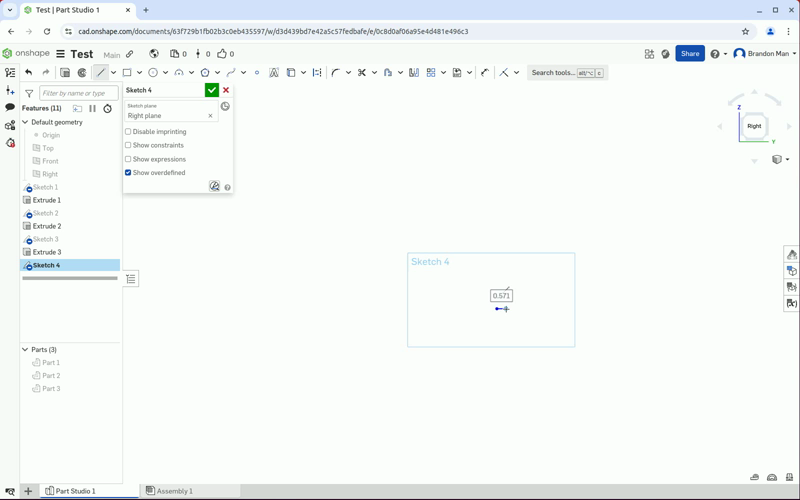
scroll(-6)
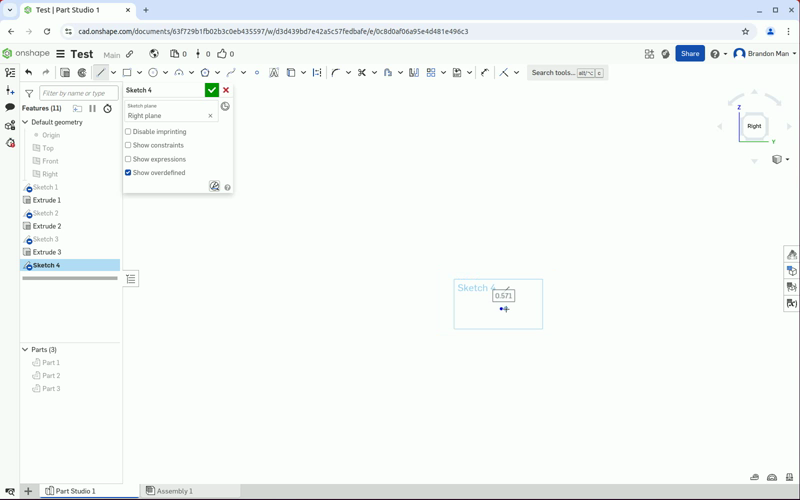
scroll(-6)
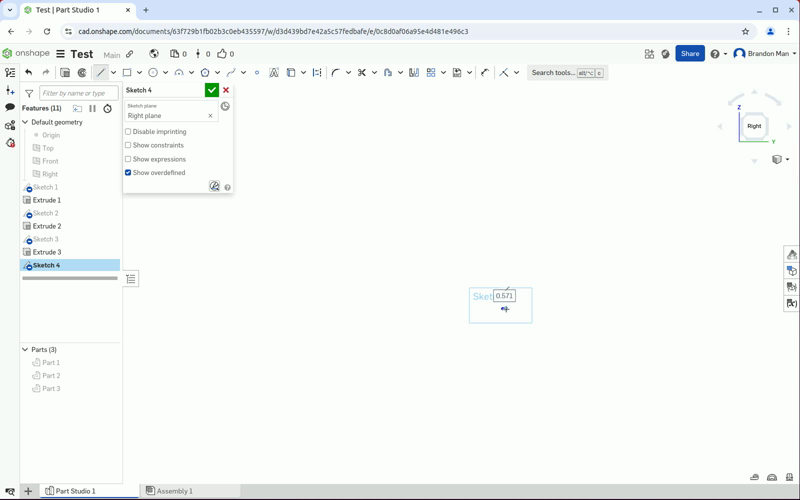
key_up(shift)
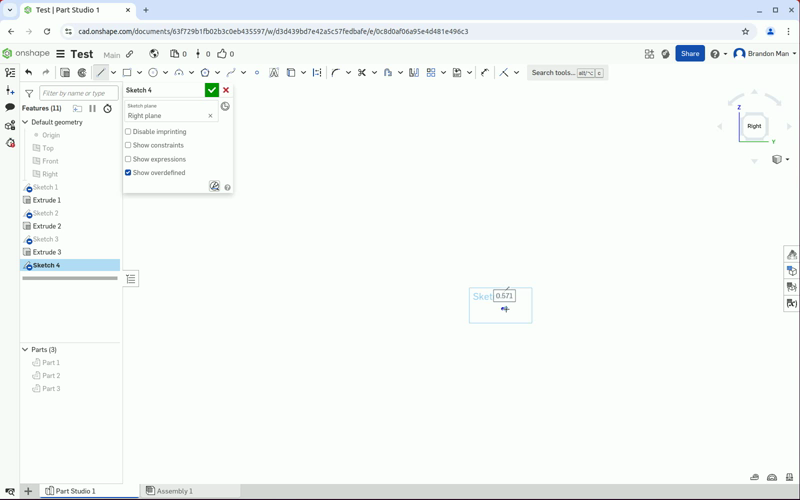
key_down(shift)
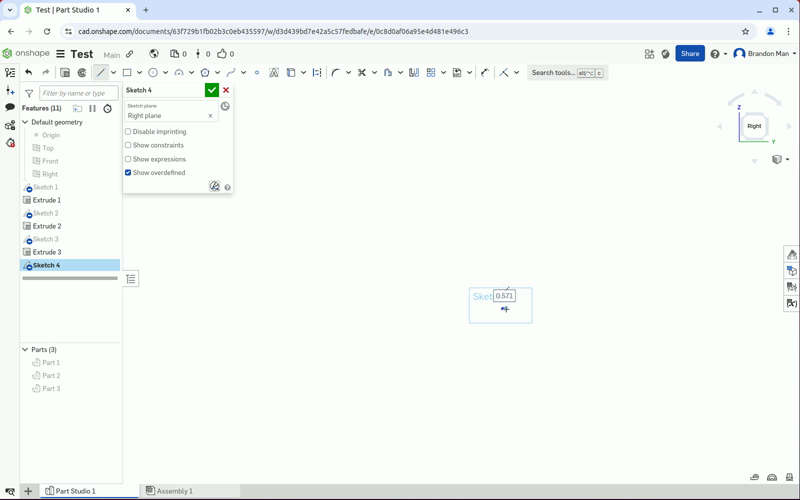
mouse_move(536, 308)
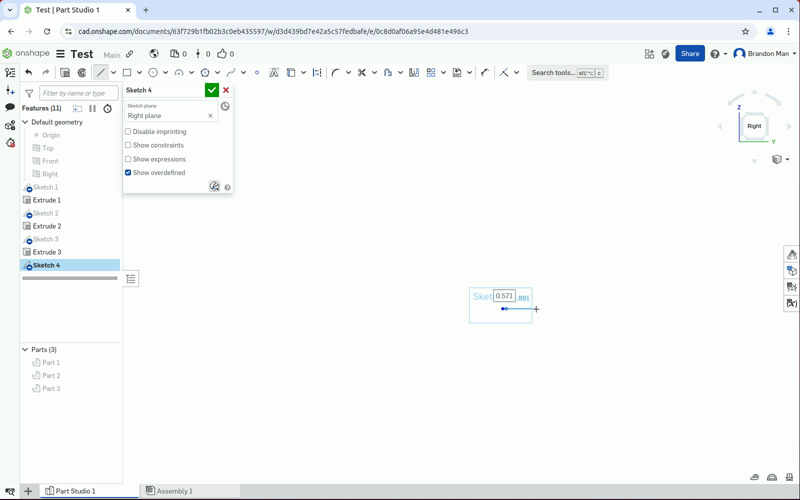
mouse_move(506, 305)
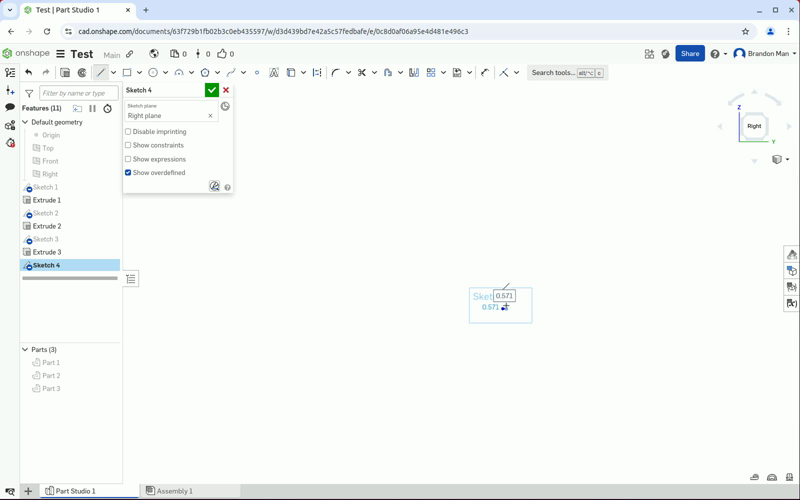
scroll(6)
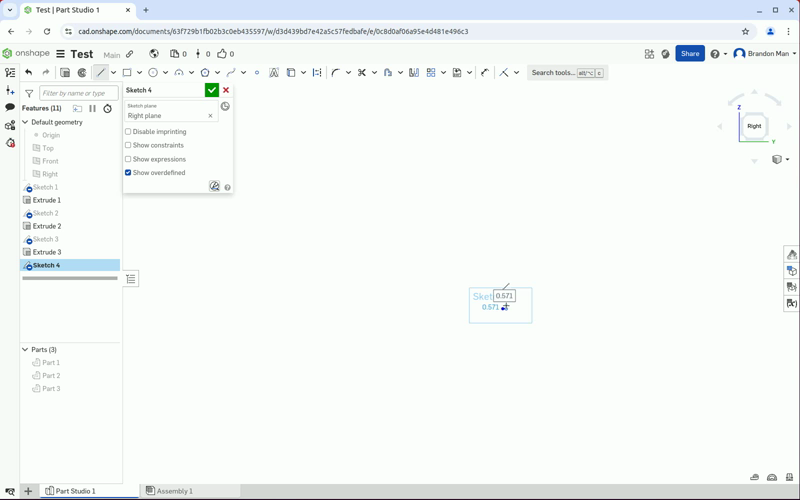
scroll(6)
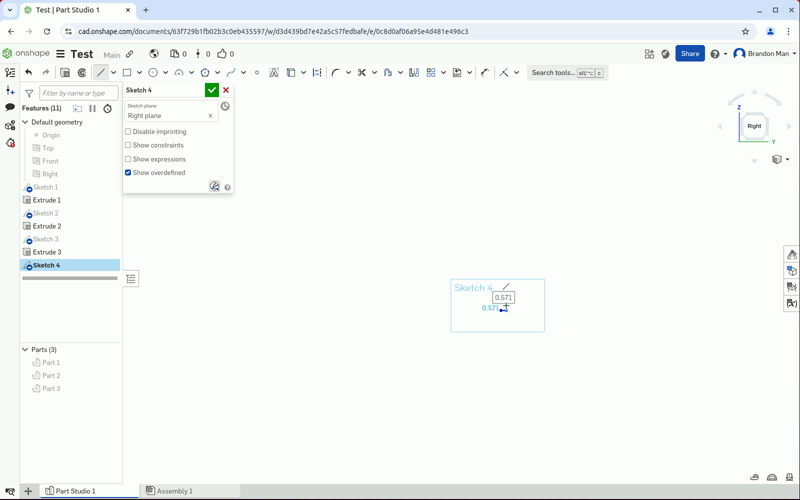
scroll(6)
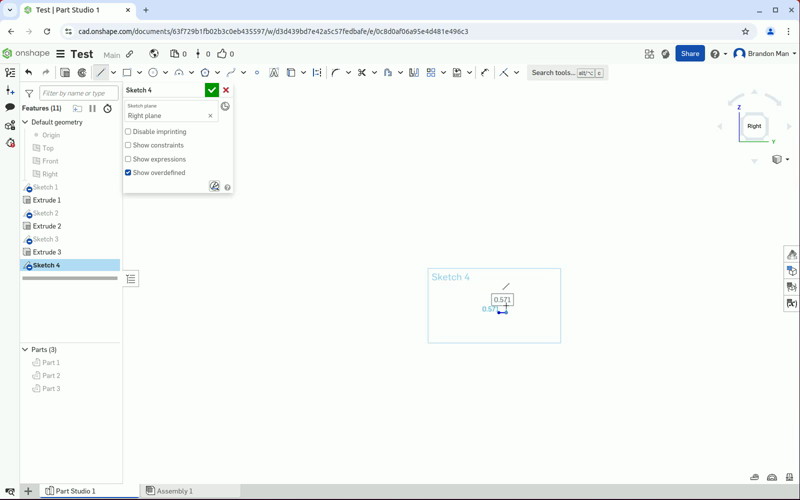
scroll(6)
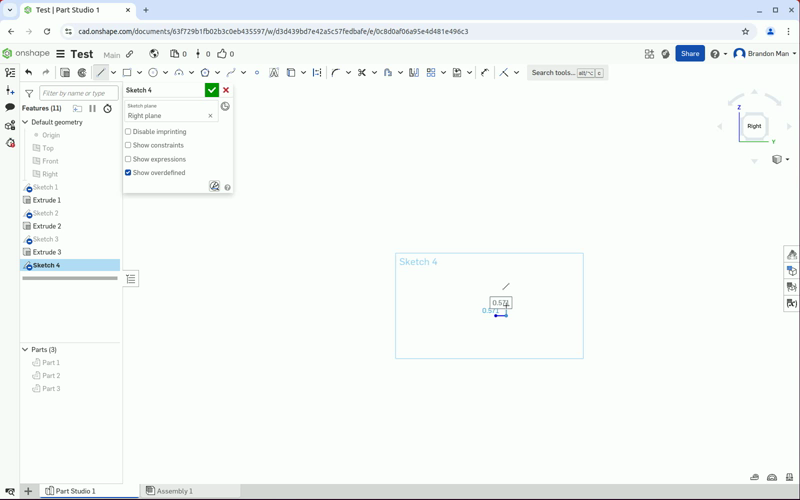
scroll(6)
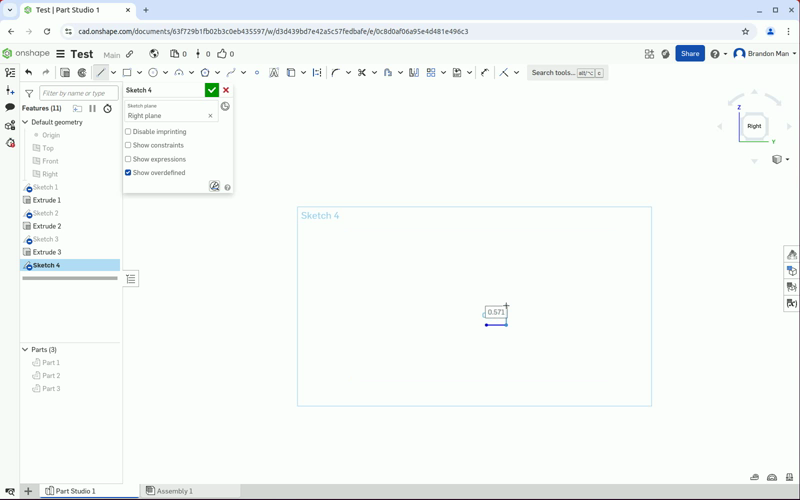
scroll(6)
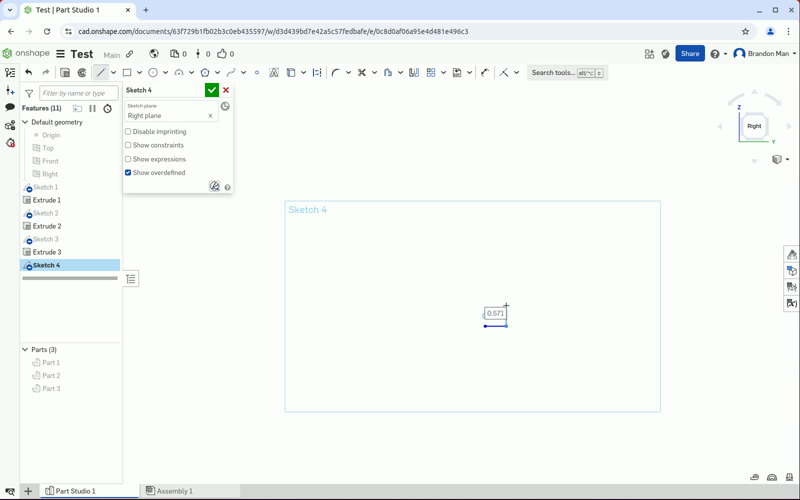
scroll(6)
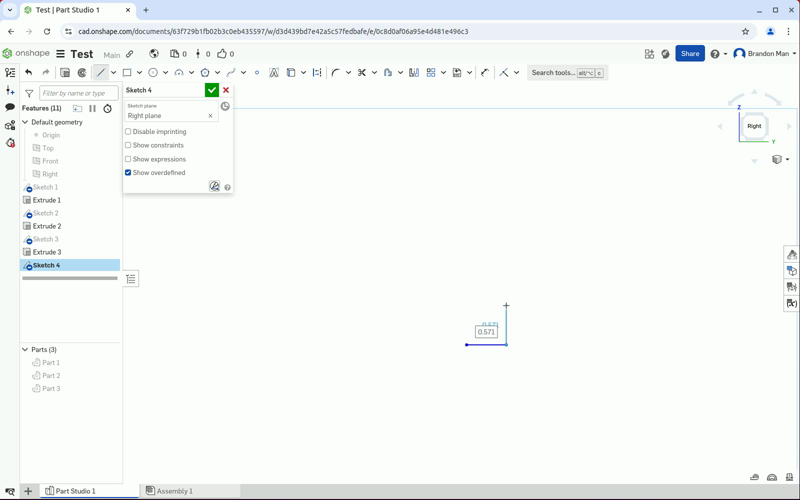
click(506, 305)
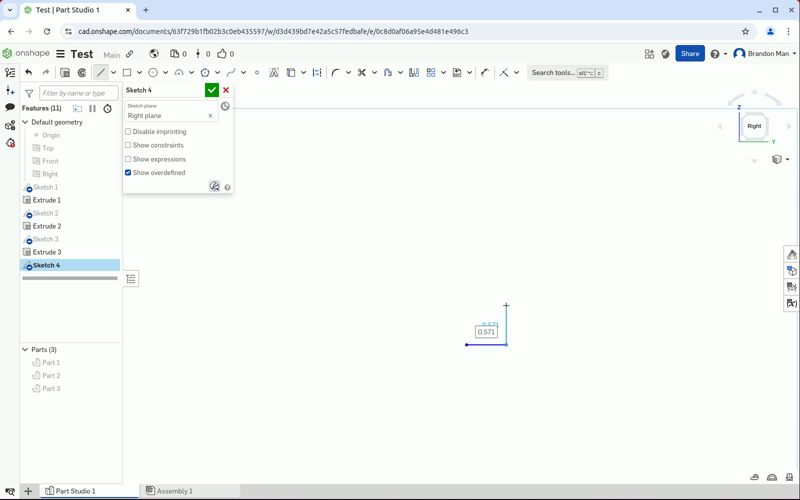
scroll(-6)
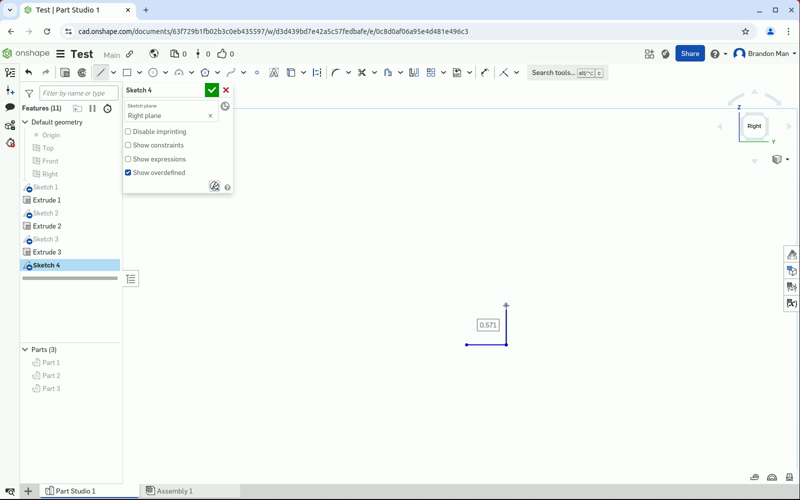
scroll(-6)
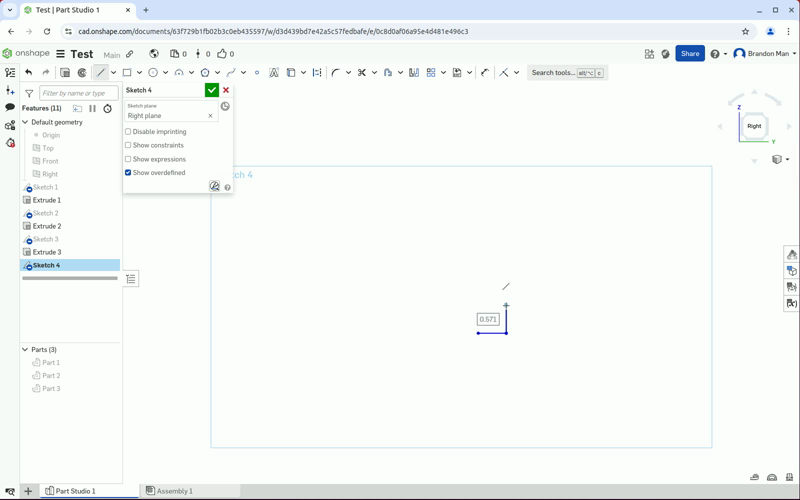
scroll(-6)
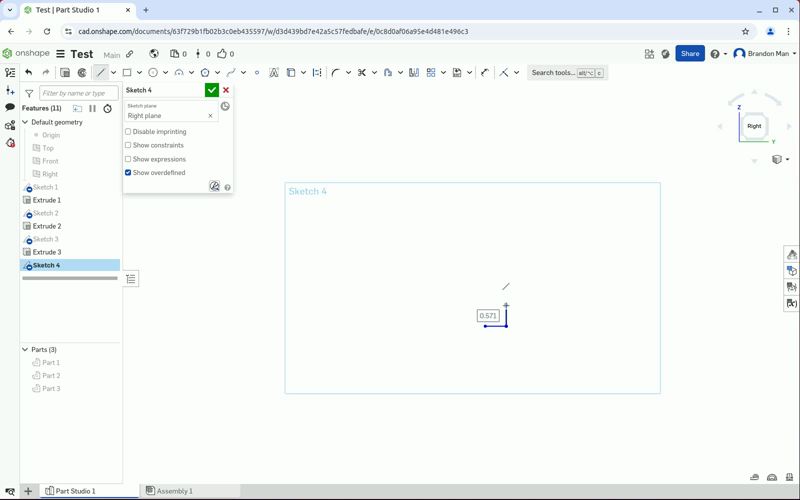
scroll(-6)
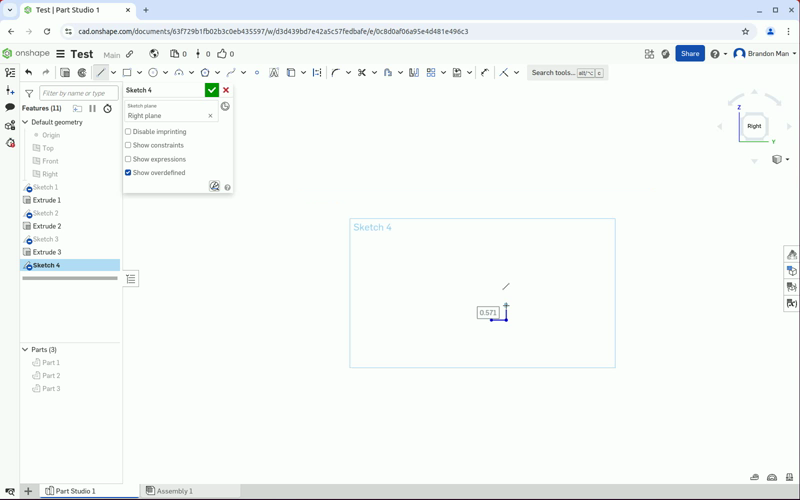
scroll(-6)
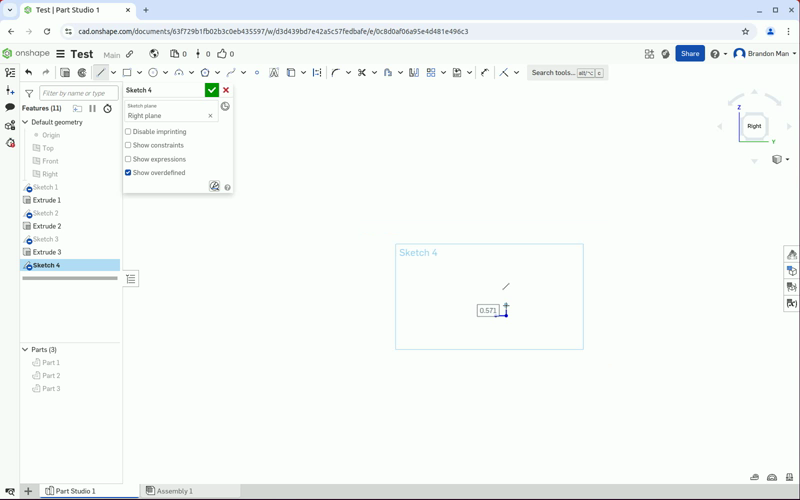
scroll(-6)
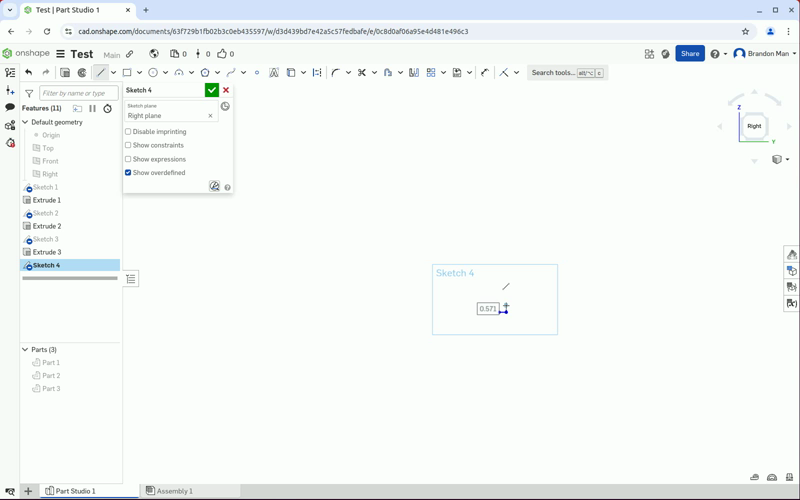
scroll(-6)
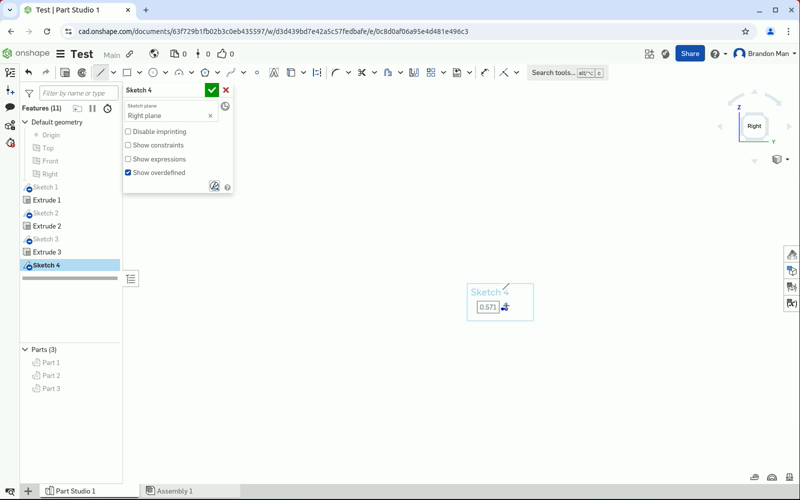
key_up(shift)
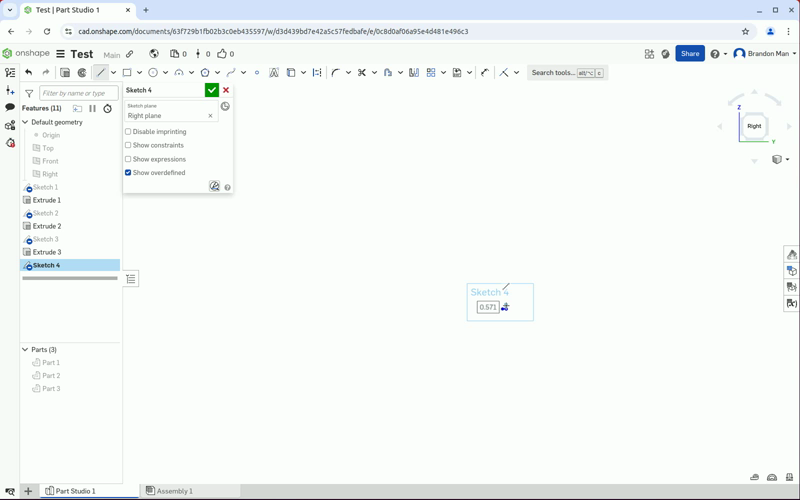
key_down(shift)
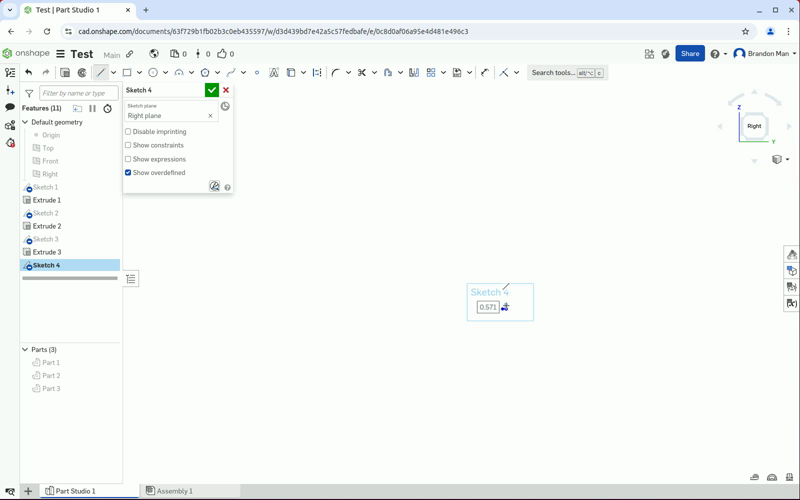
mouse_move(536, 305)
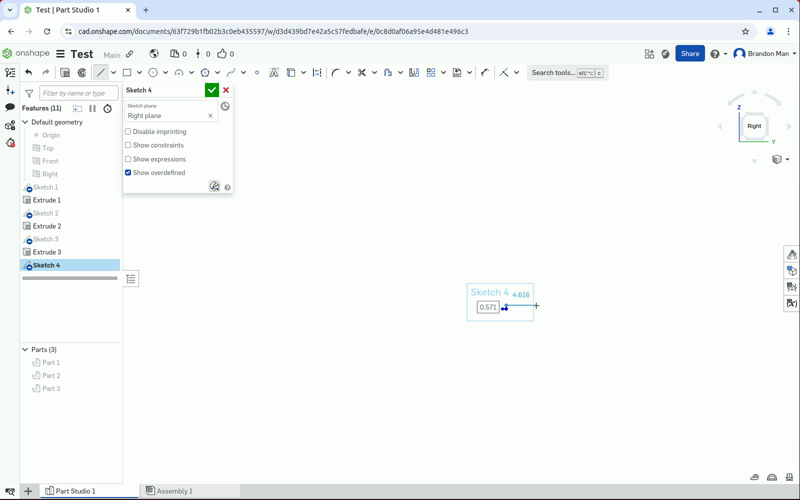
mouse_move(502, 305)
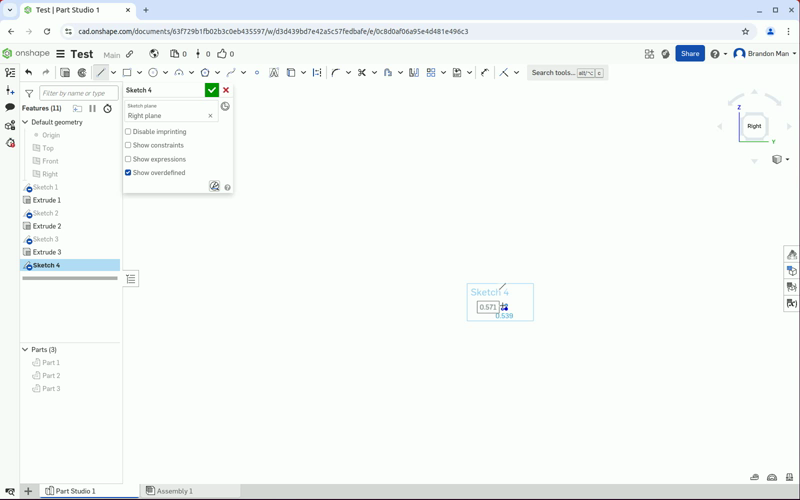
scroll(6)
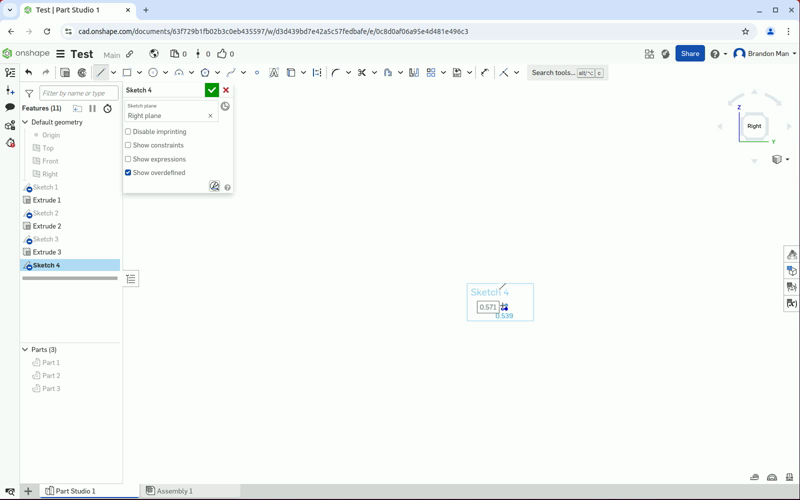
scroll(6)
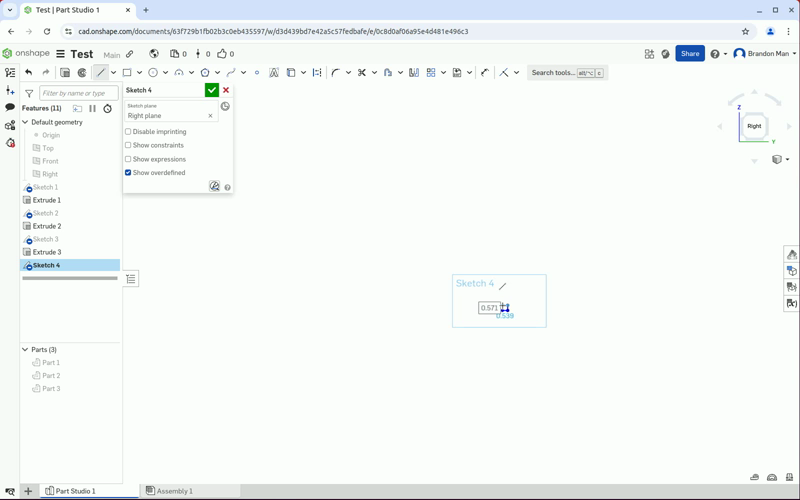
scroll(6)
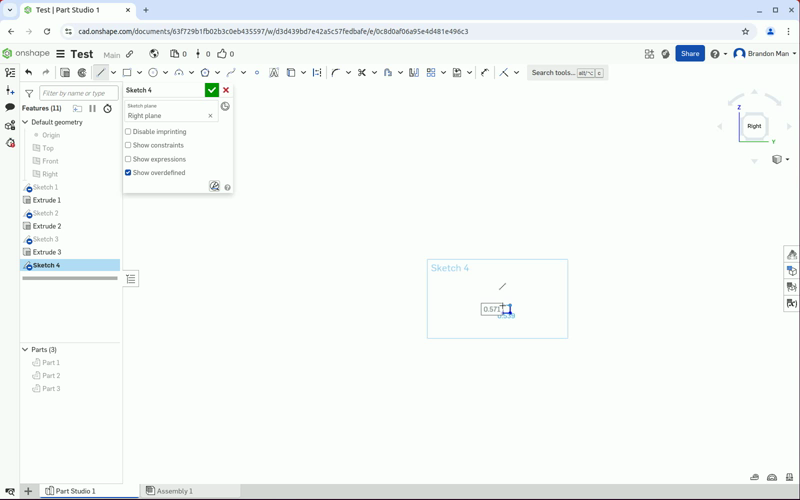
scroll(6)
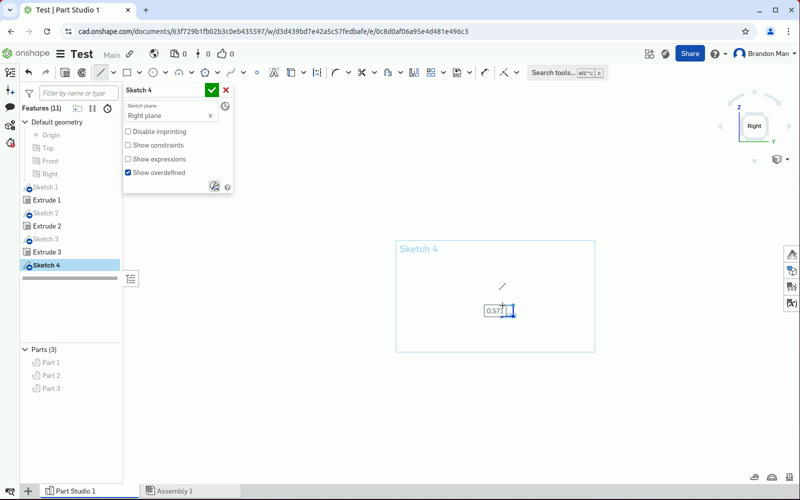
scroll(6)
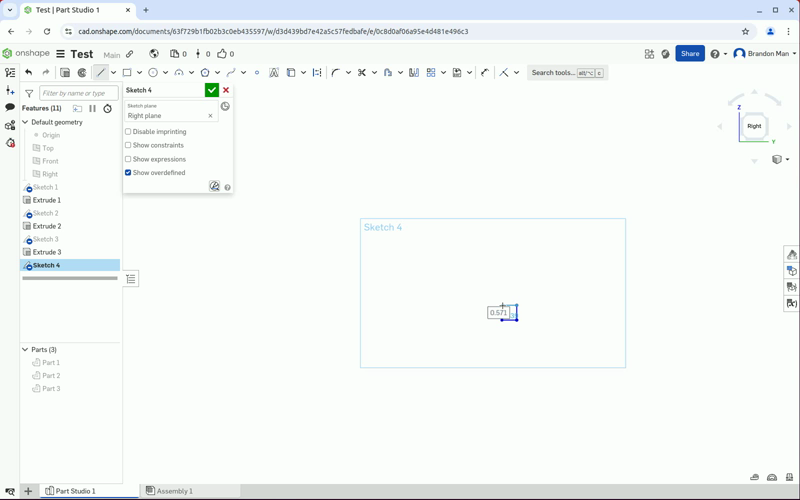
scroll(6)
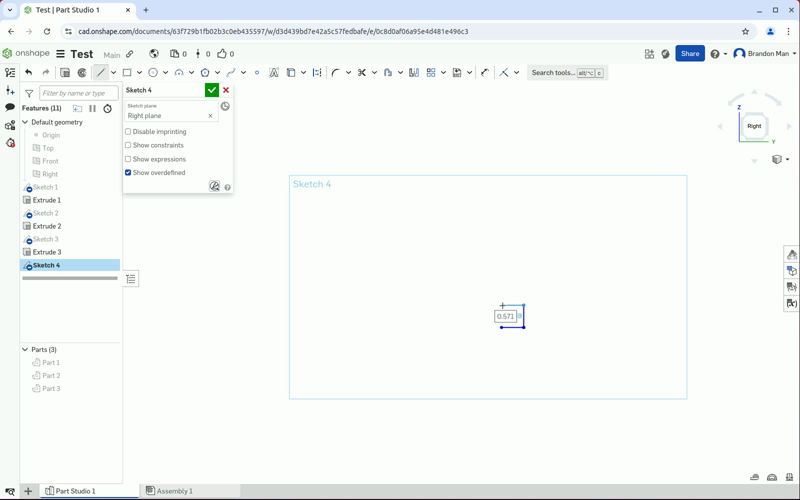
scroll(6)
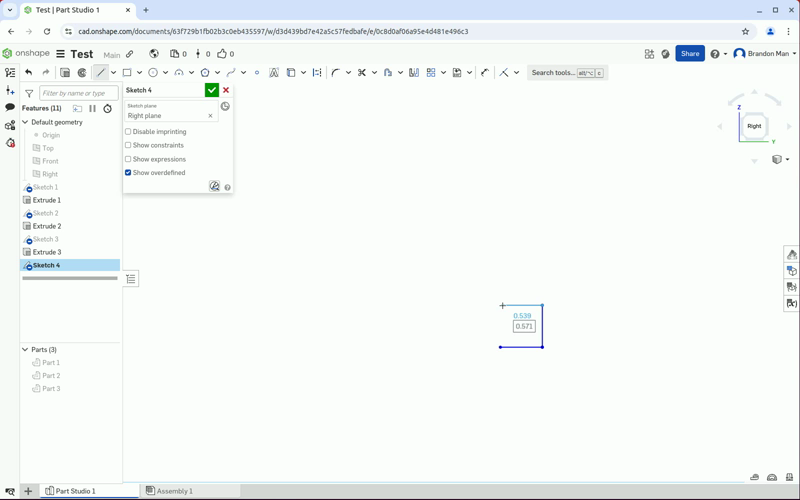
click(502, 305)
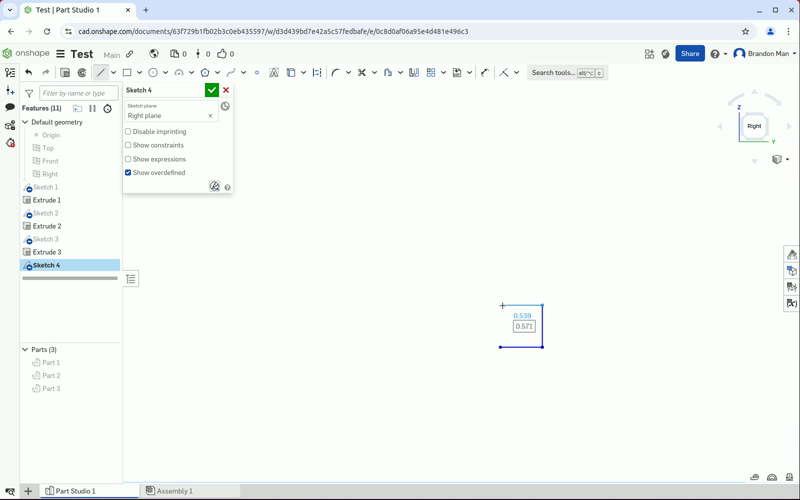
scroll(-6)
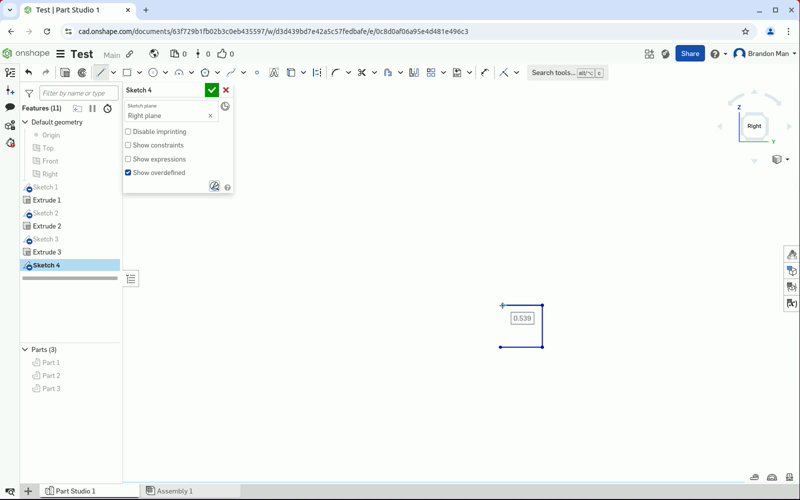
scroll(-6)
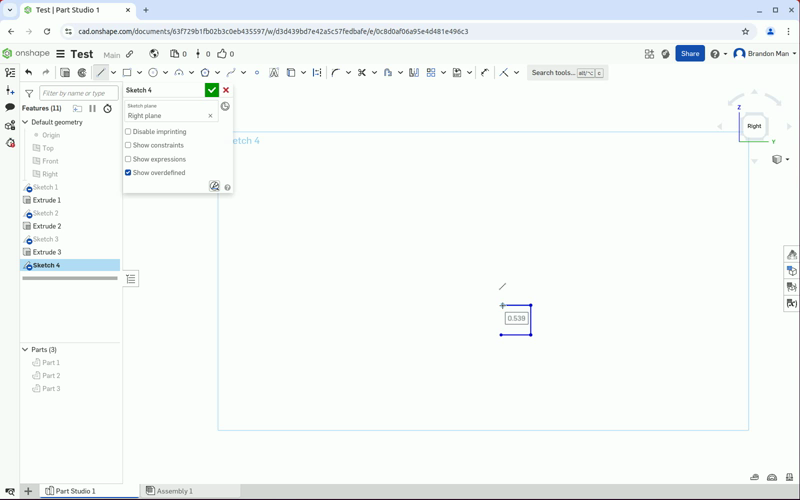
scroll(-6)
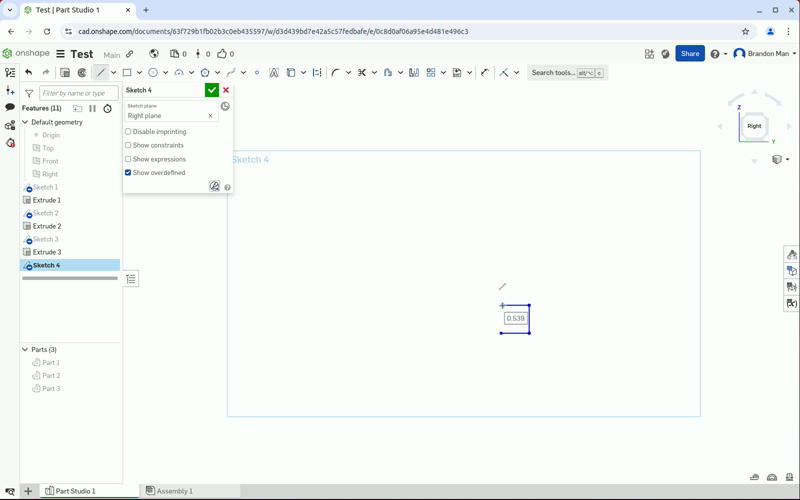
scroll(-6)
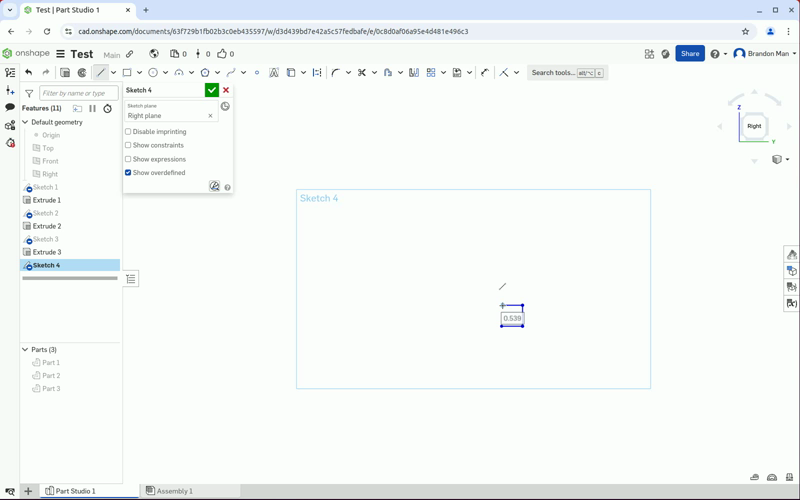
scroll(-6)
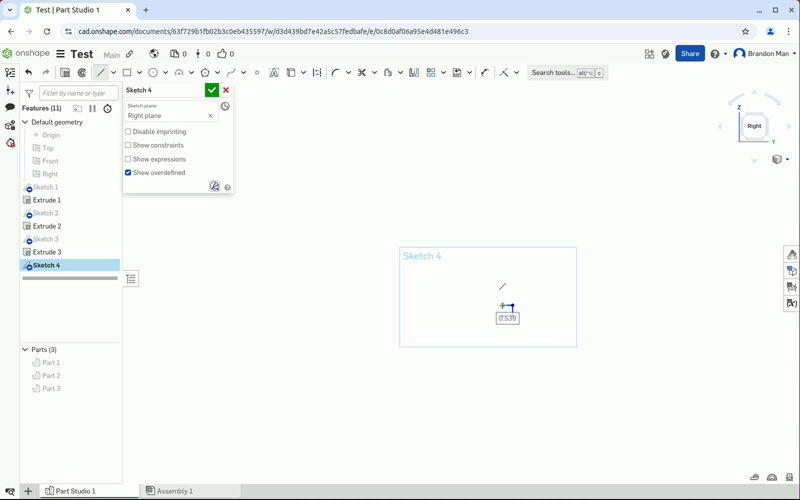
scroll(-6)
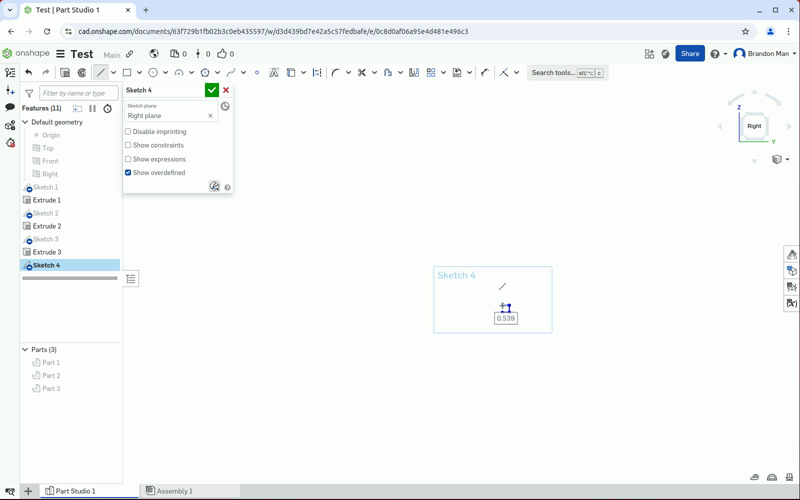
scroll(-6)
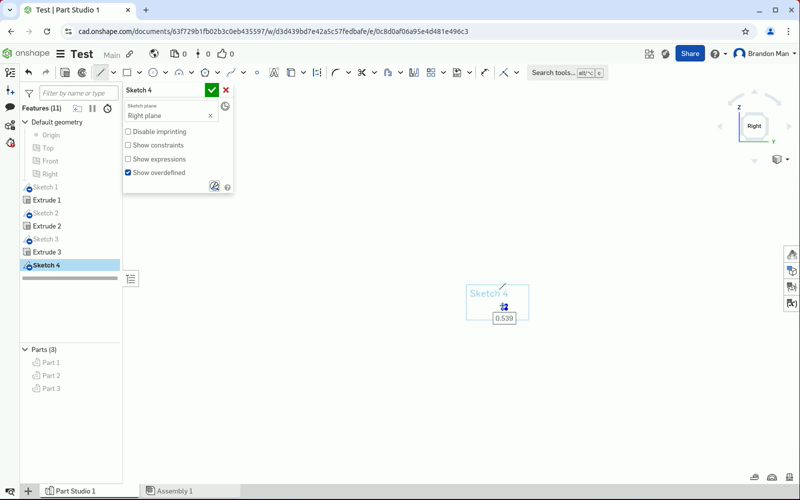
key_up(shift)
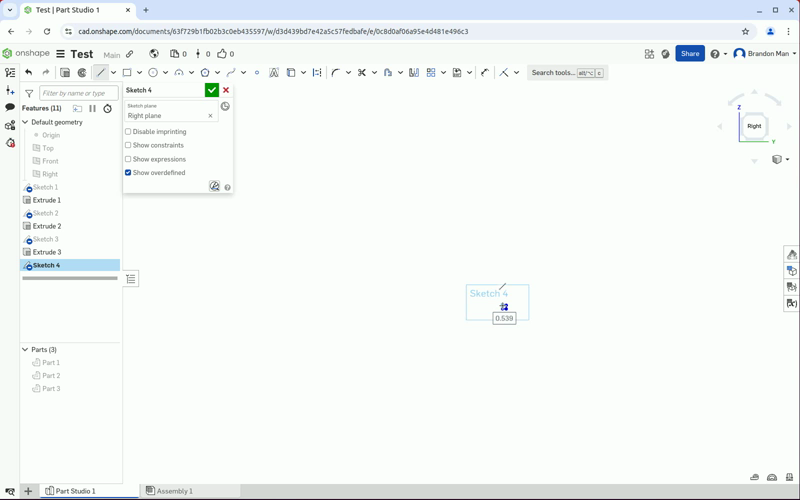
mouse_move(532, 305)
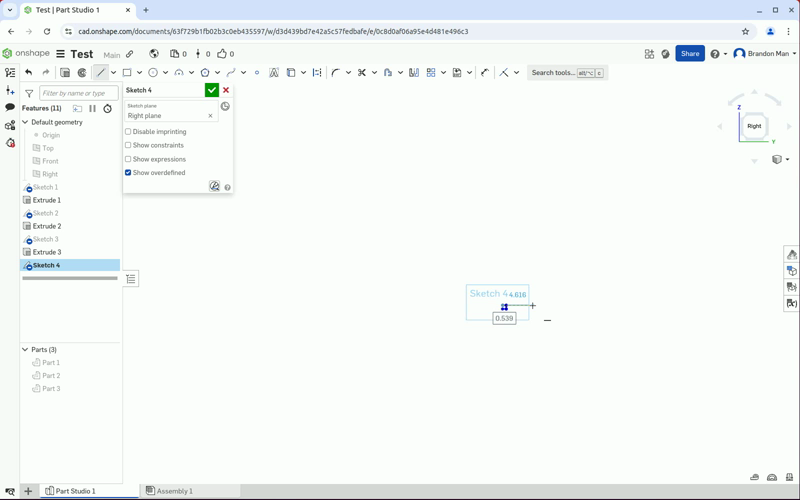
key_down(shift)
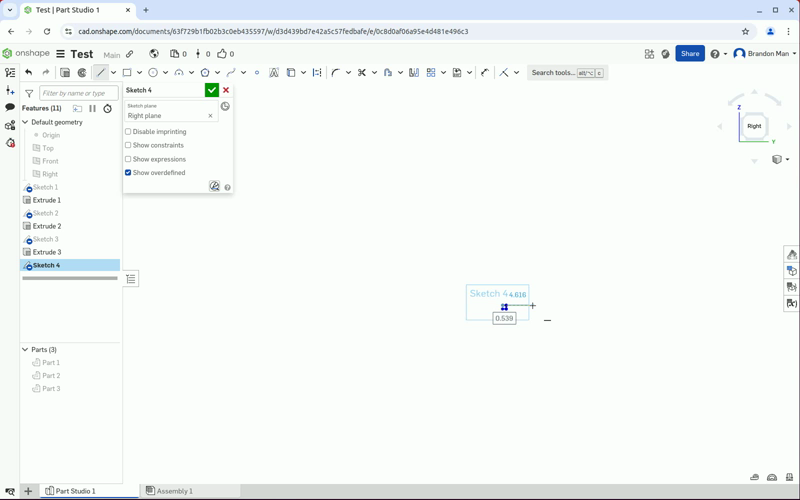
mouse_move(502, 308)
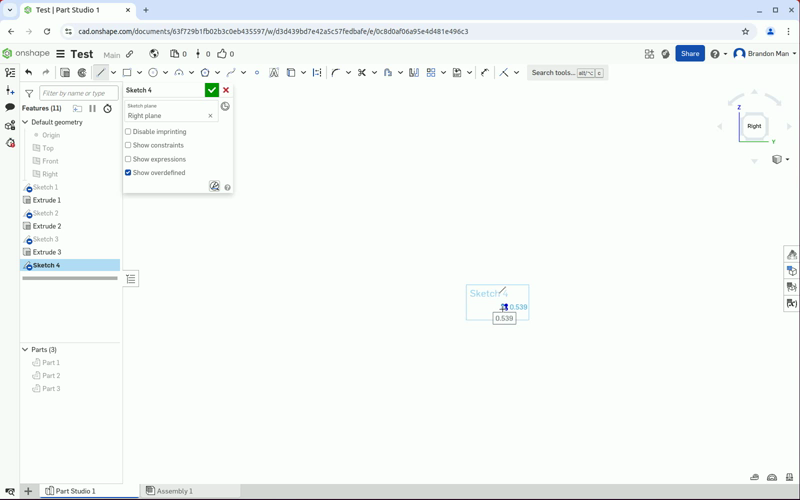
scroll(6)
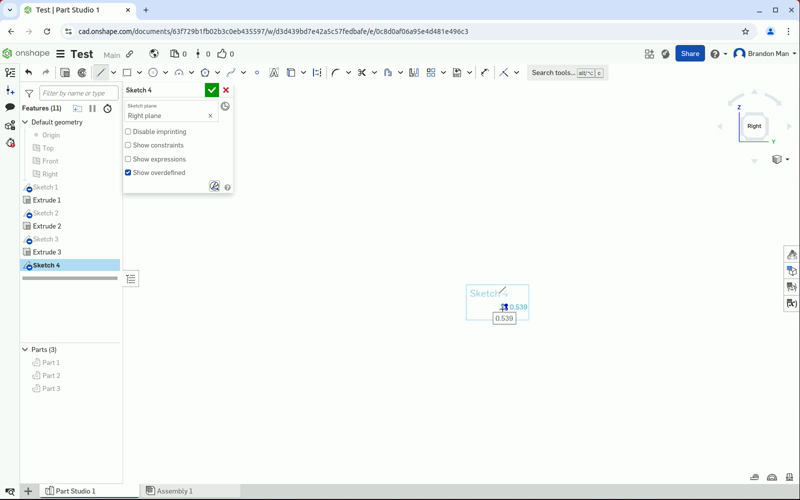
scroll(6)
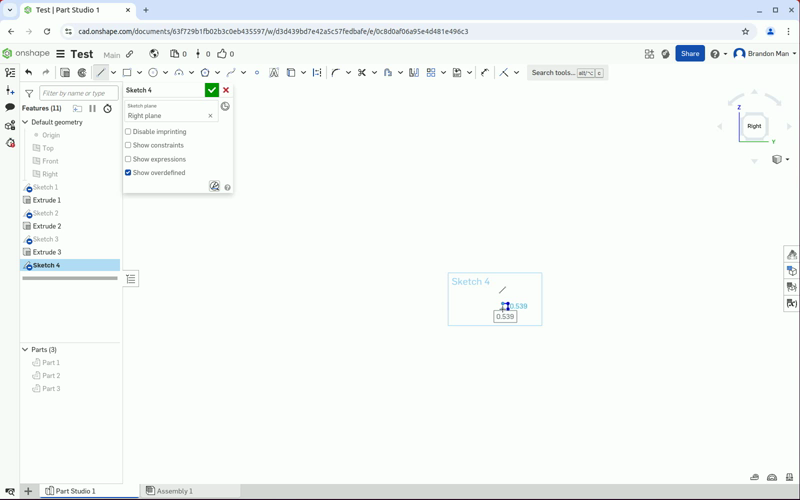
scroll(6)
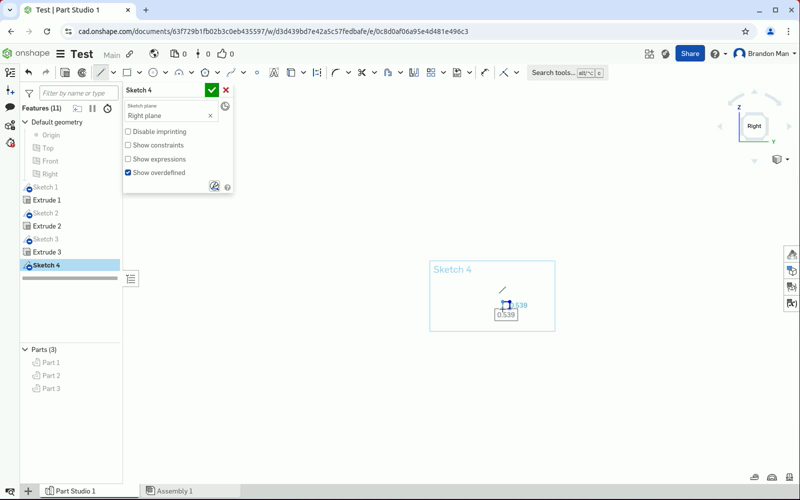
scroll(6)
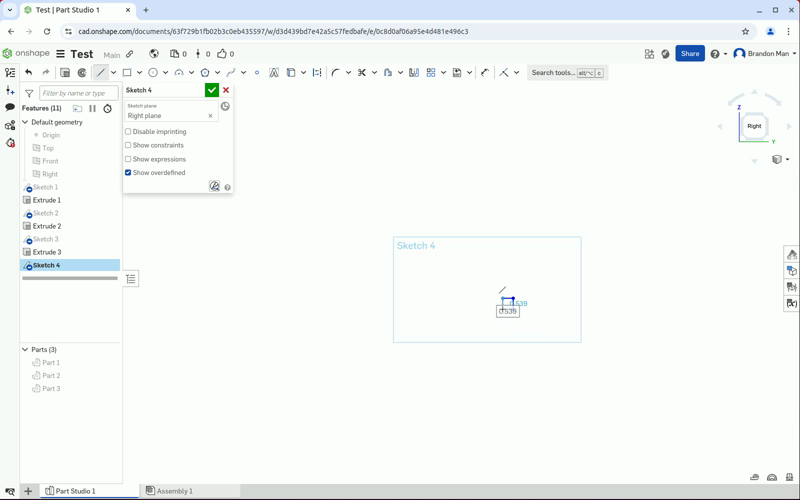
scroll(6)
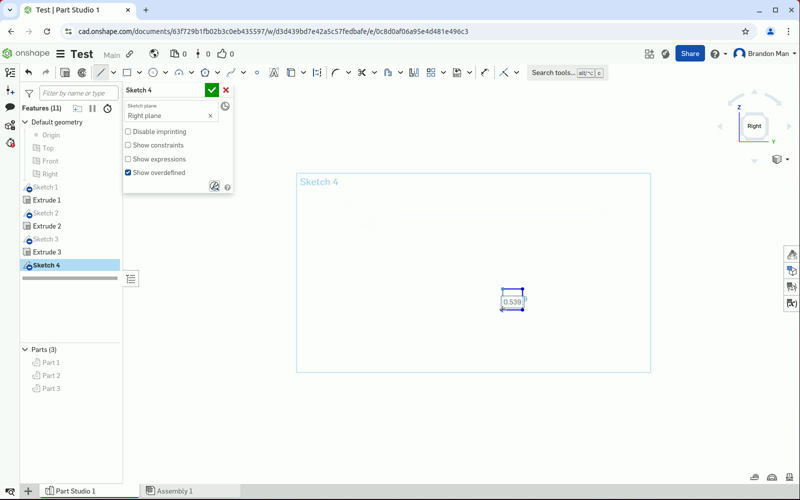
scroll(6)
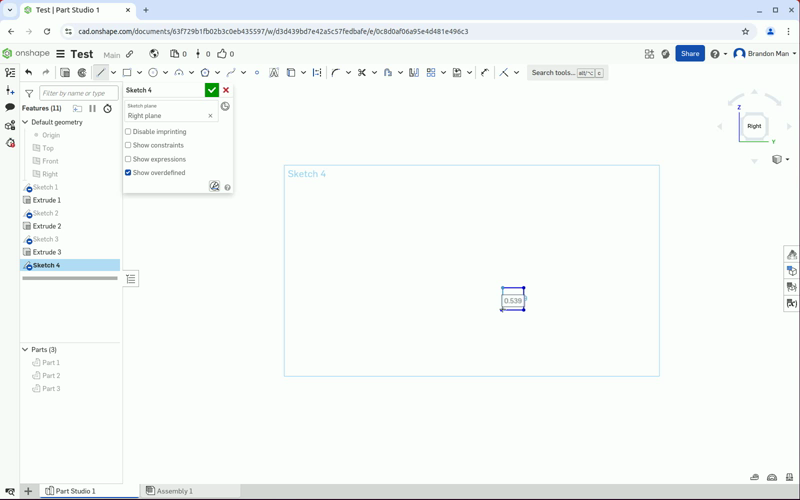
scroll(6)
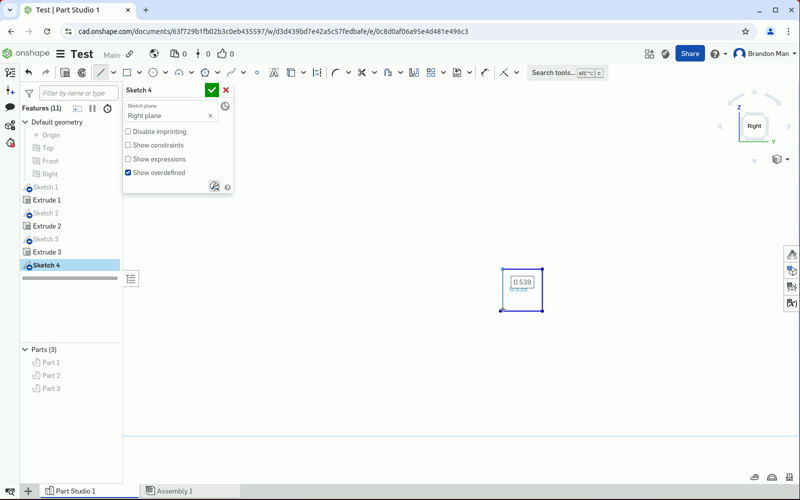
key_up(shift)
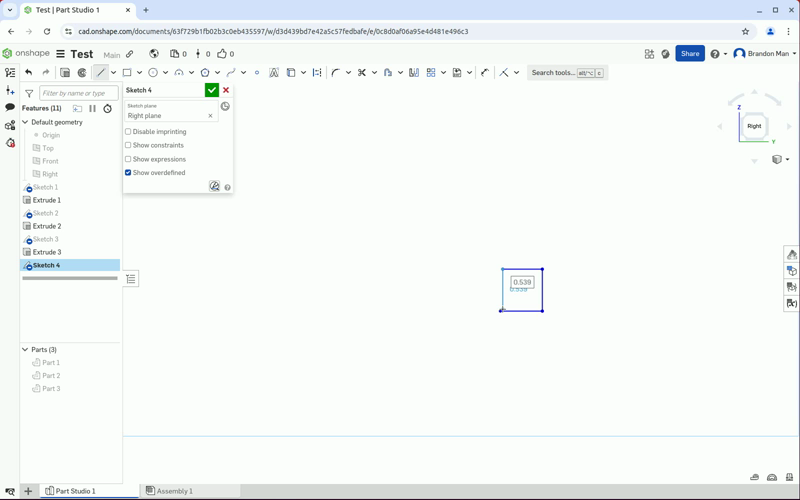
click(502, 308)
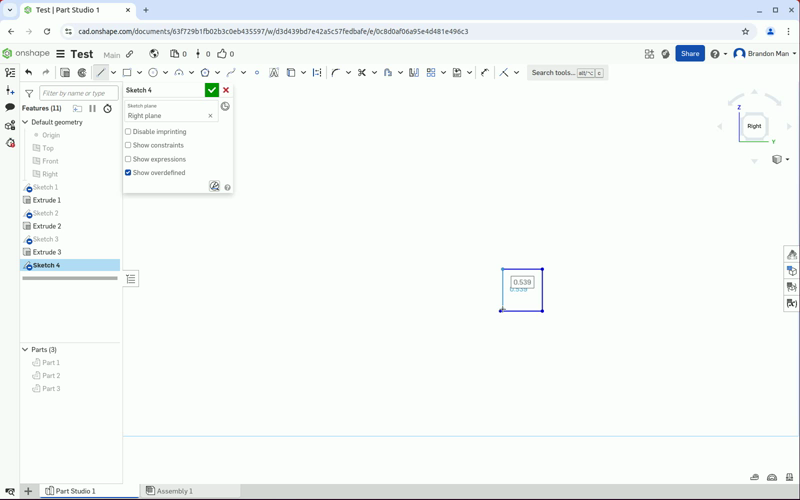
scroll(-6)
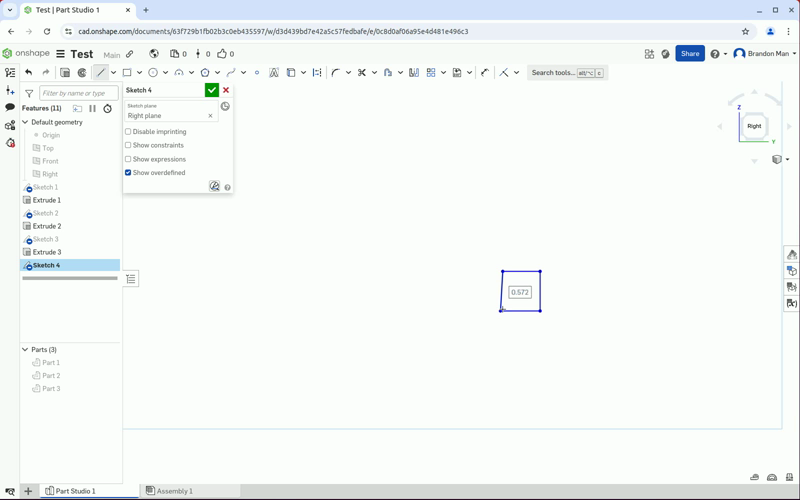
scroll(-6)
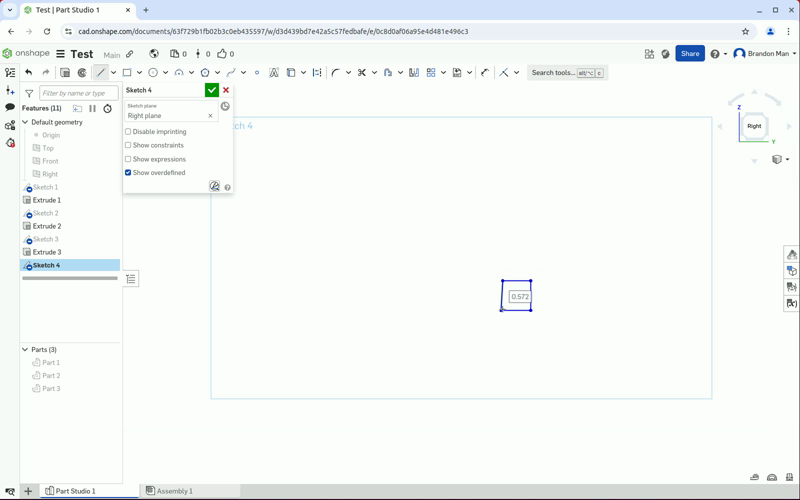
scroll(-6)
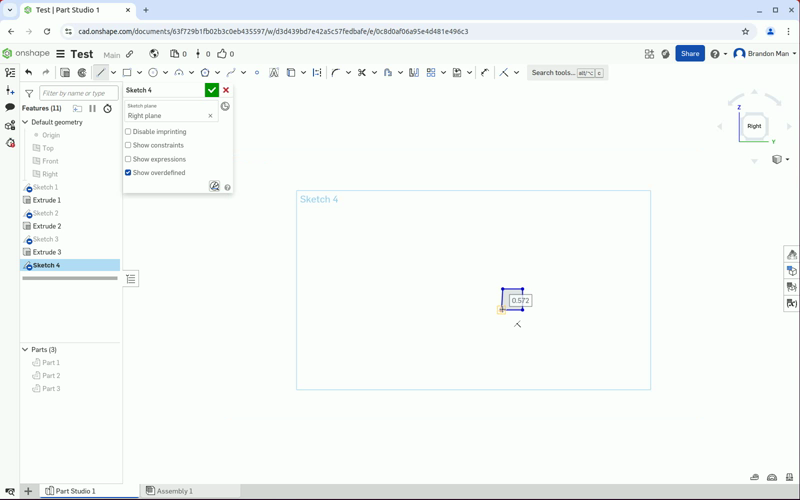
scroll(-6)
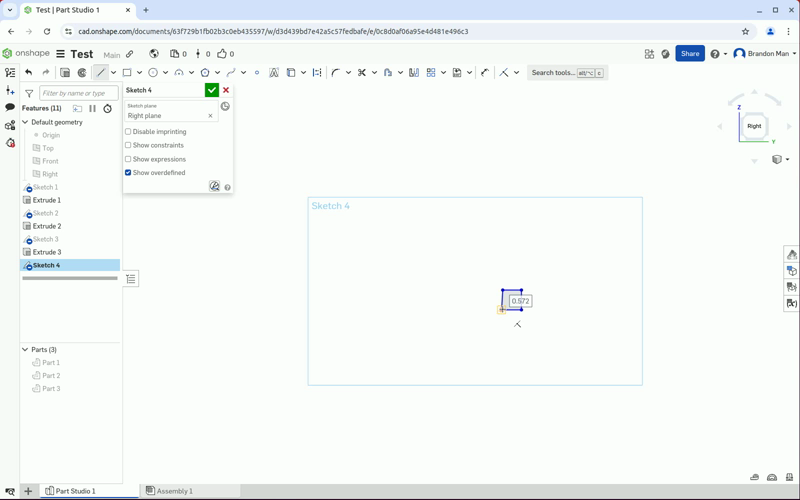
scroll(-6)
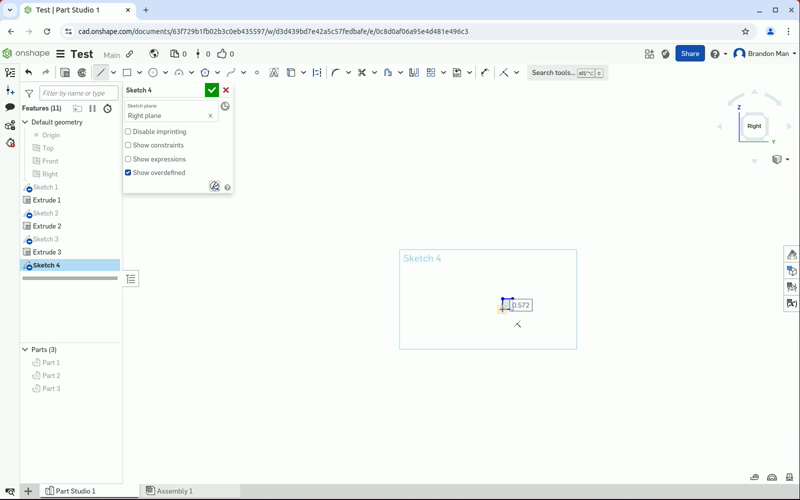
scroll(-6)
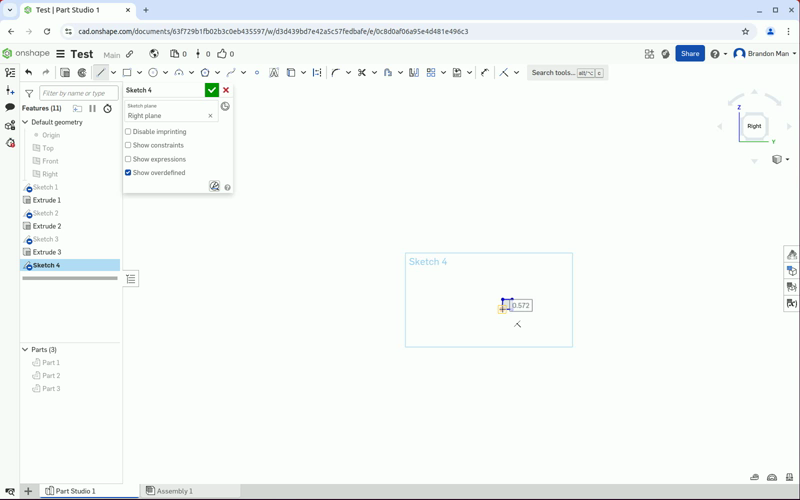
scroll(-6)
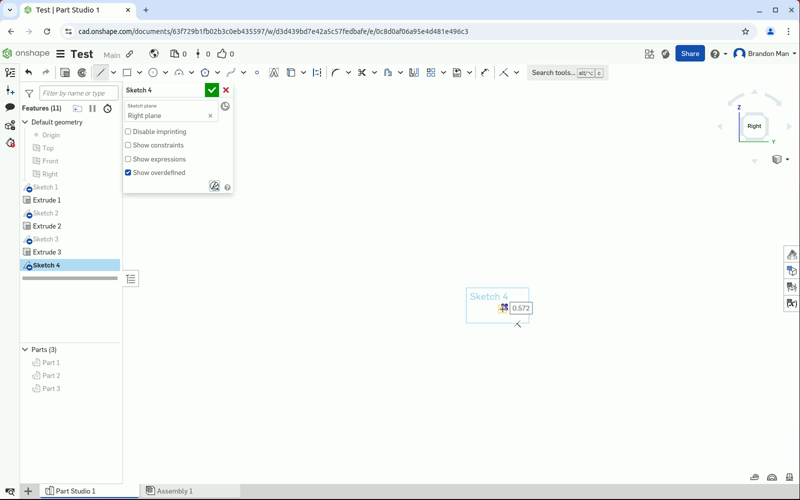
key(esc)
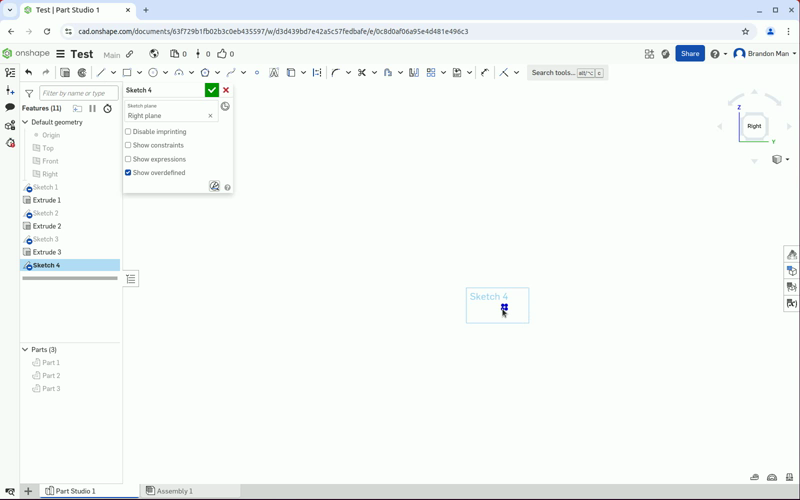
key(l)
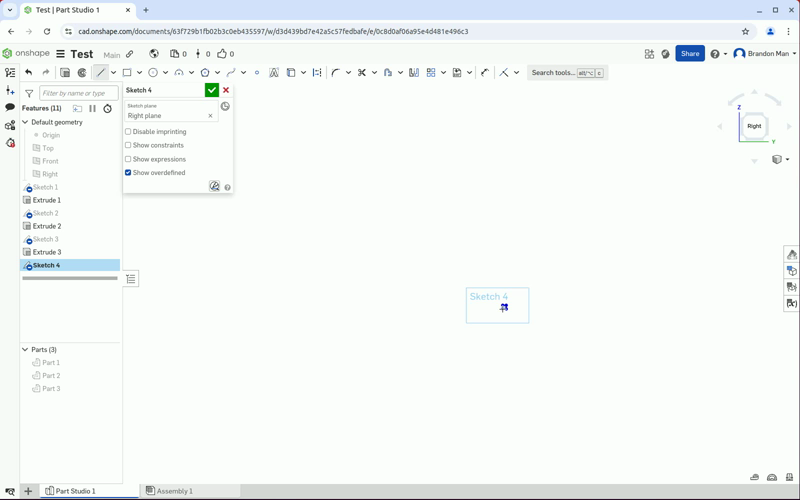
key_down(shift)
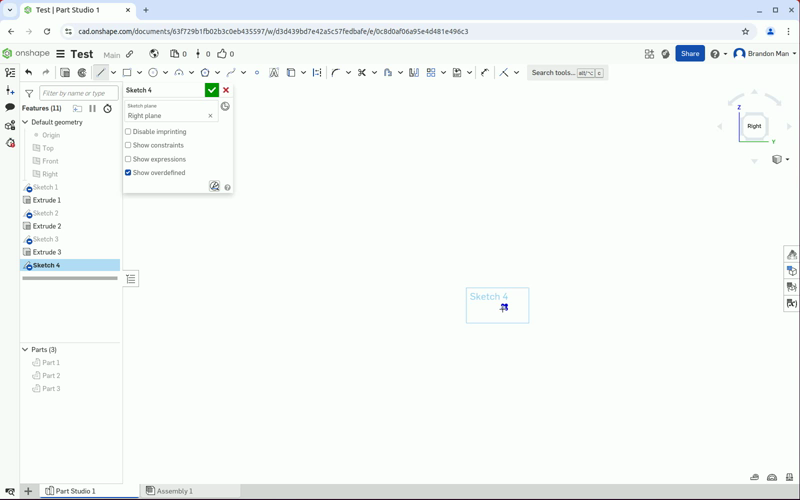
mouse_move(503, 308)
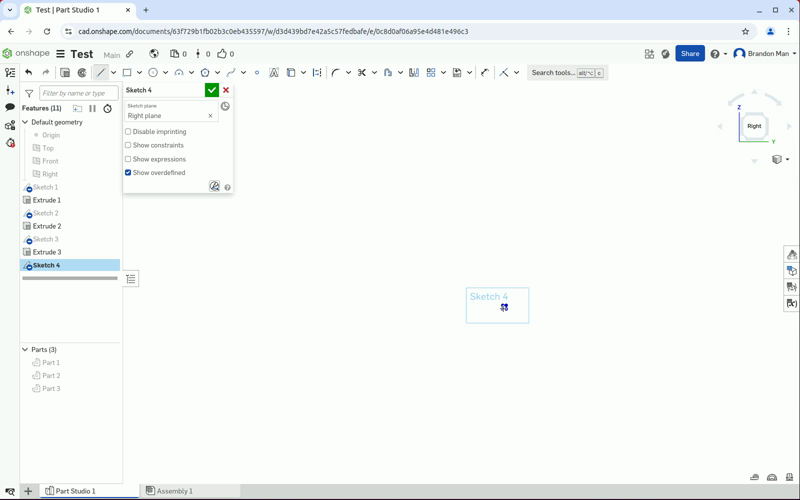
scroll(6)
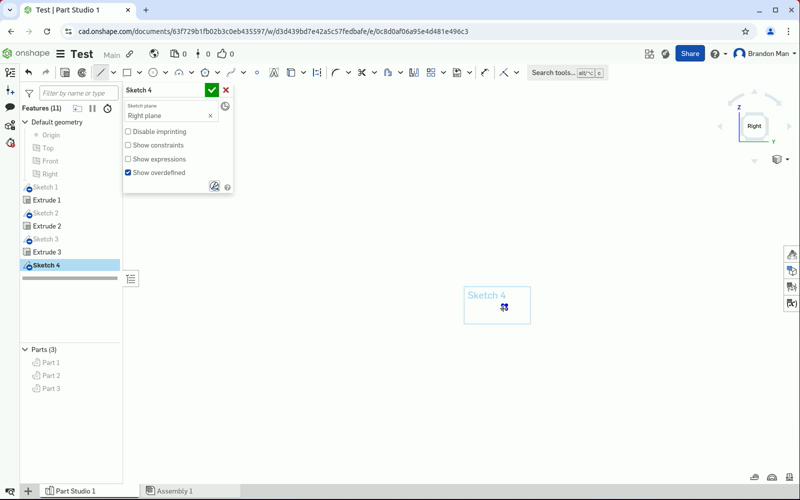
scroll(6)
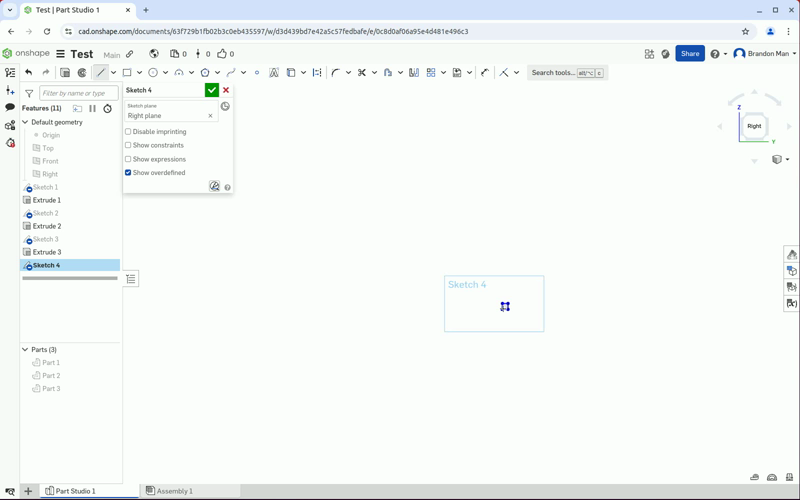
scroll(6)
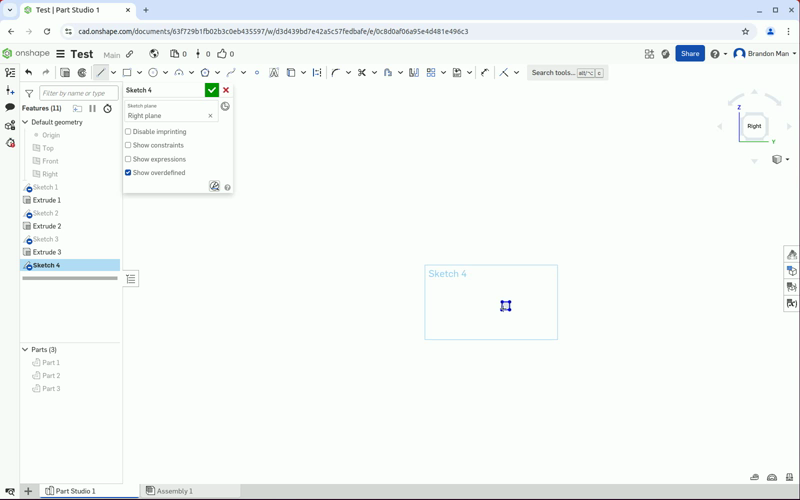
scroll(6)
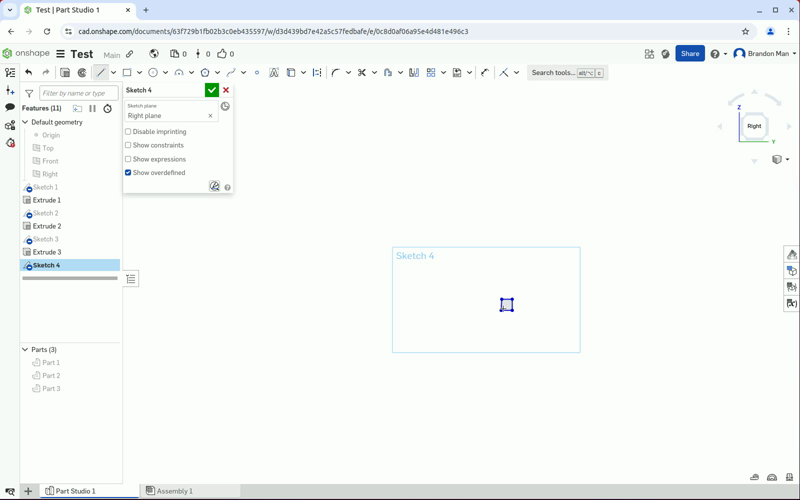
scroll(6)
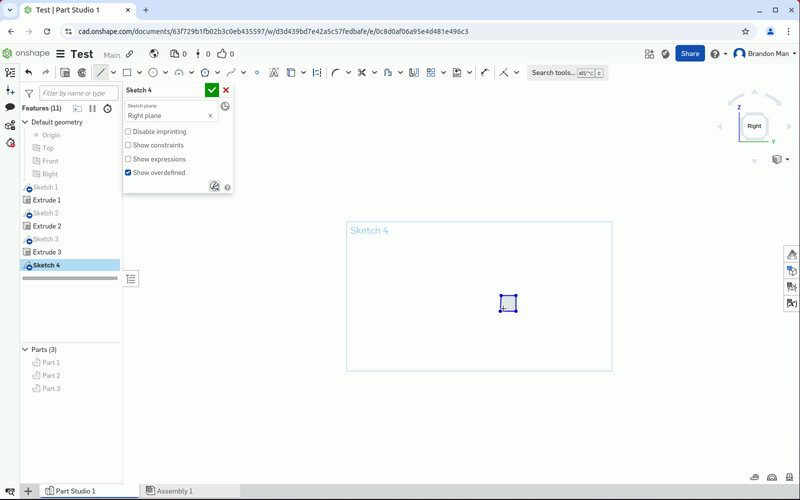
scroll(6)
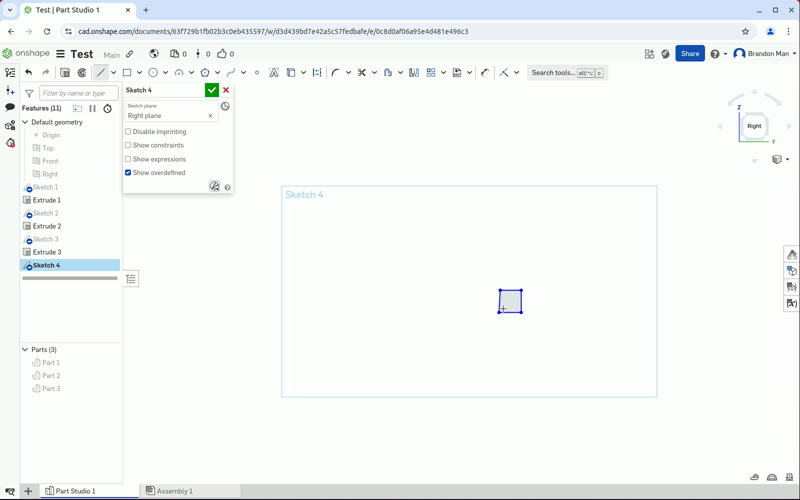
scroll(6)
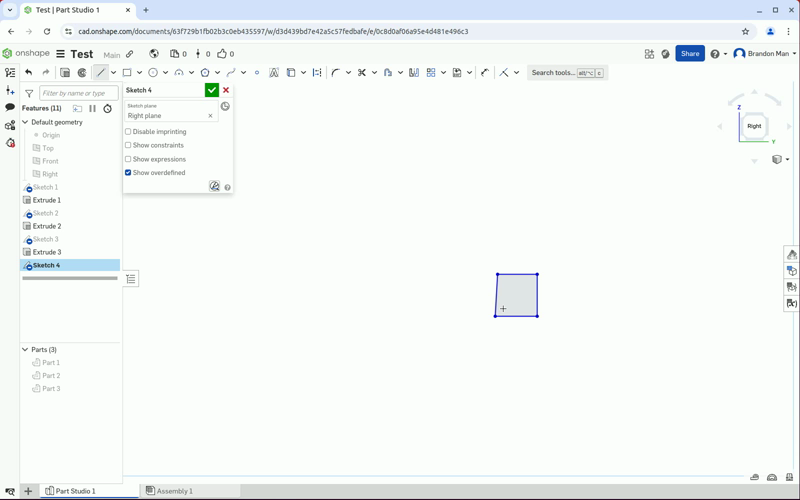
click(503, 308)
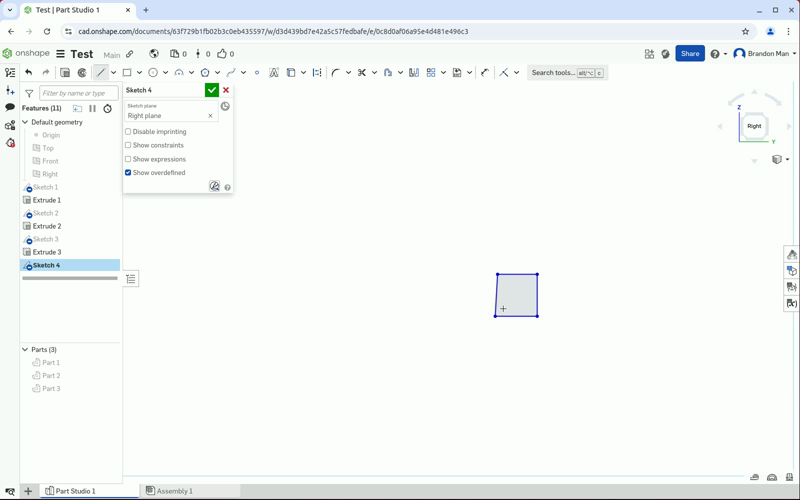
scroll(-6)
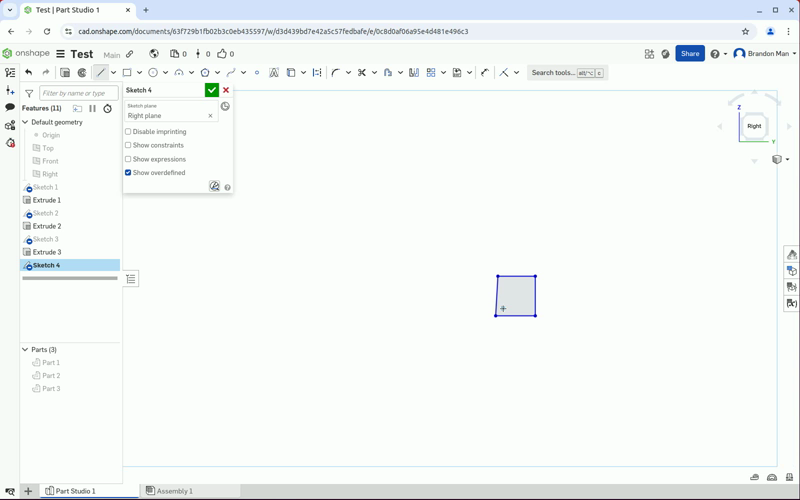
scroll(-6)
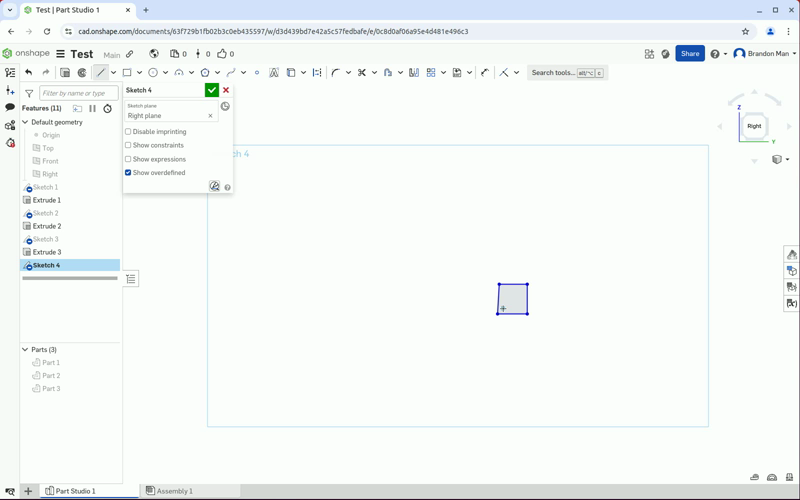
scroll(-6)
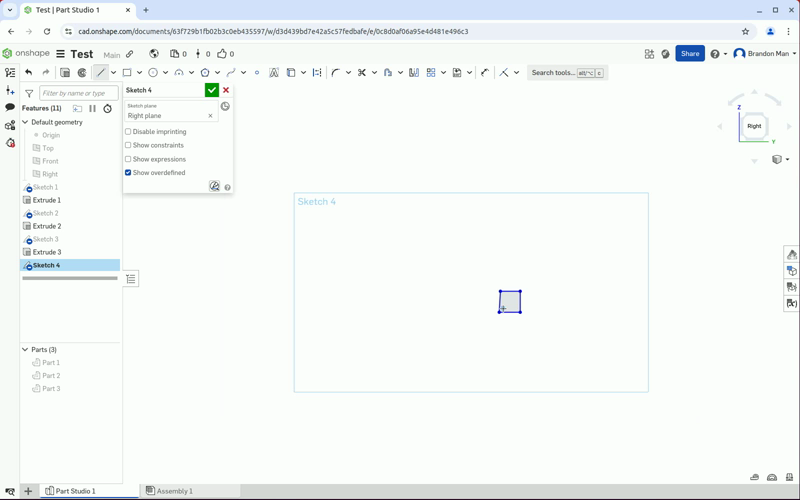
scroll(-6)
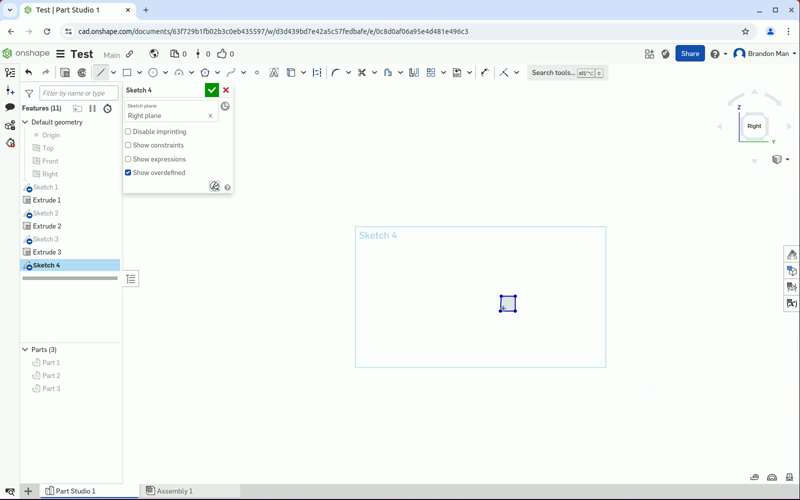
scroll(-6)
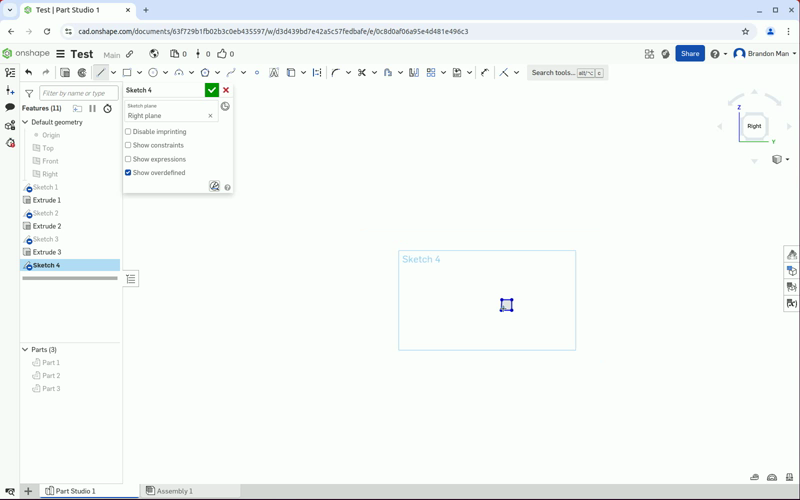
scroll(-6)
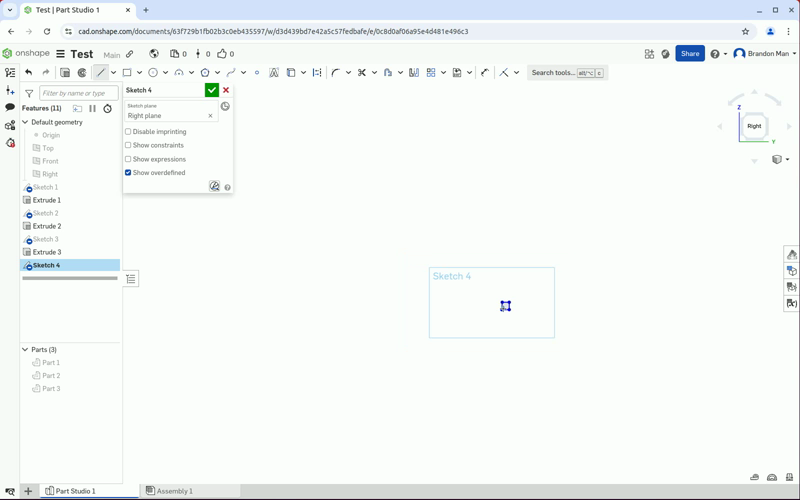
scroll(-6)
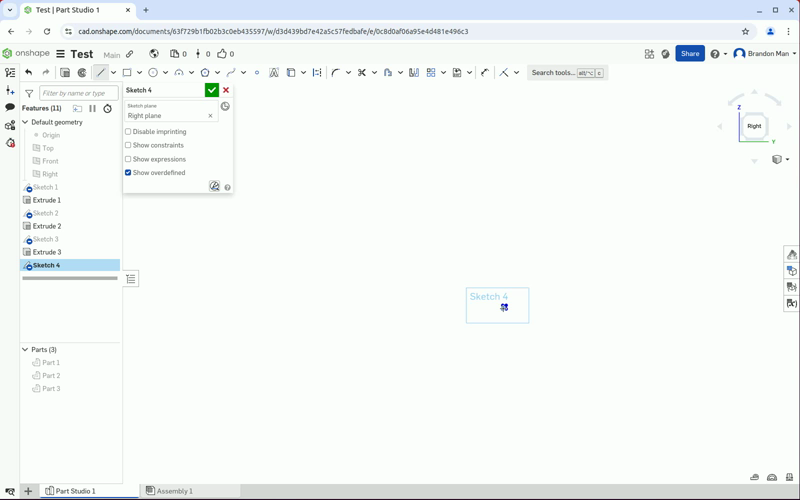
key_up(shift)
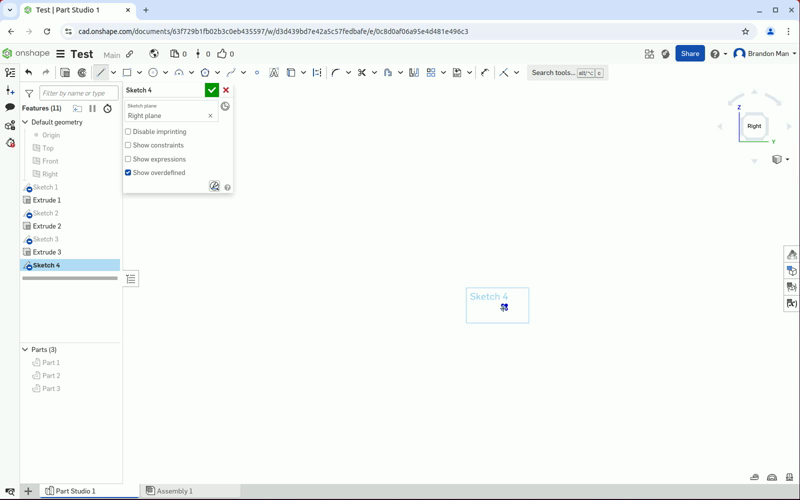
key_down(shift)
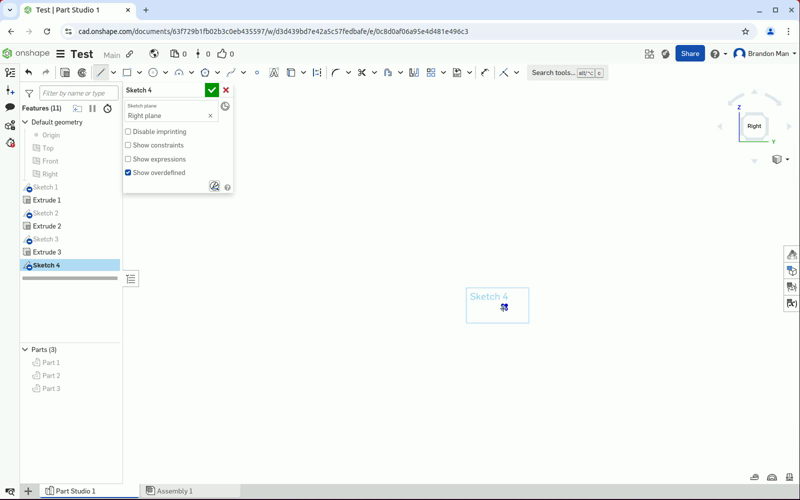
mouse_move(533, 308)
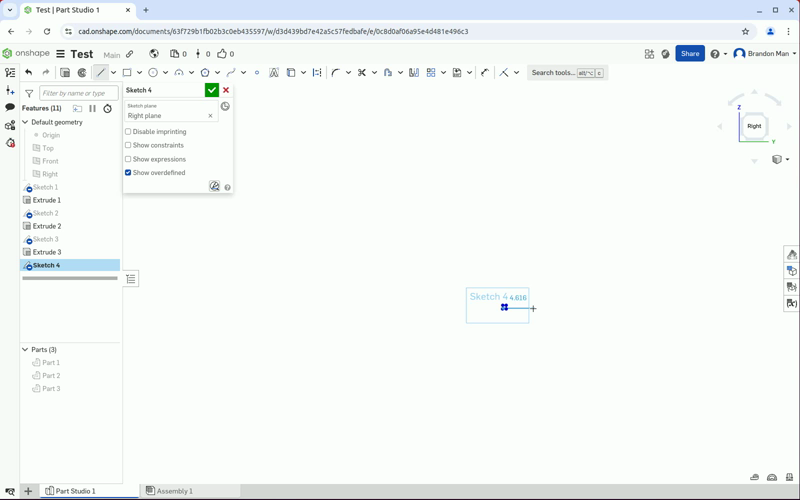
mouse_move(506, 308)
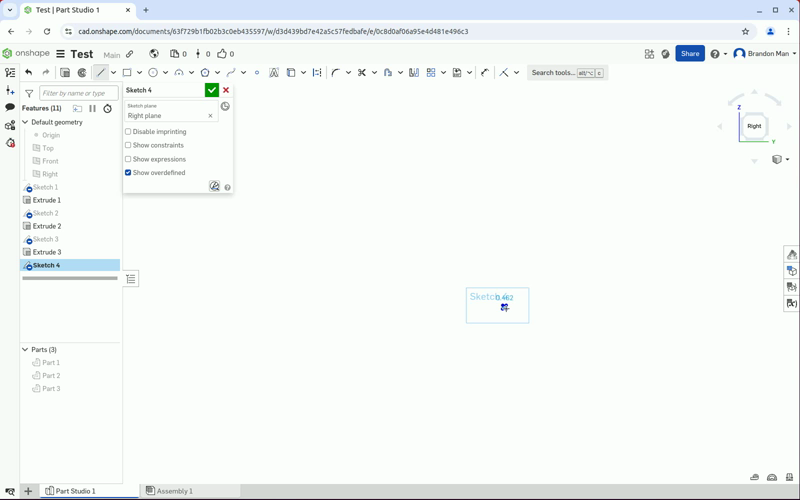
scroll(6)
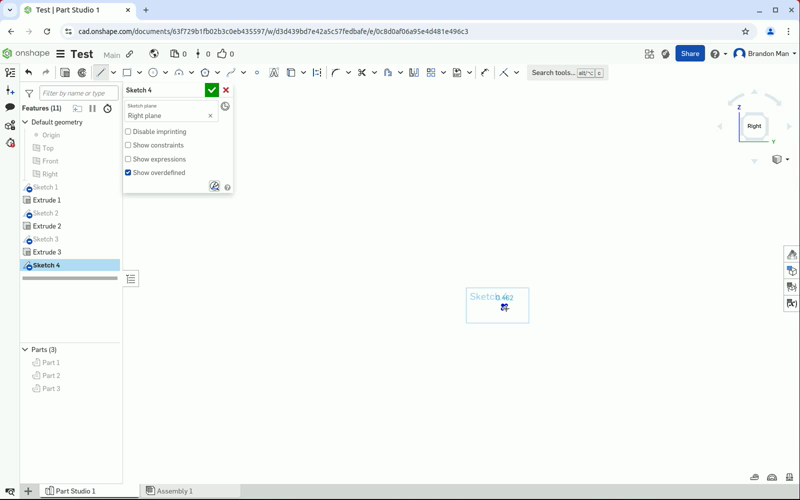
scroll(6)
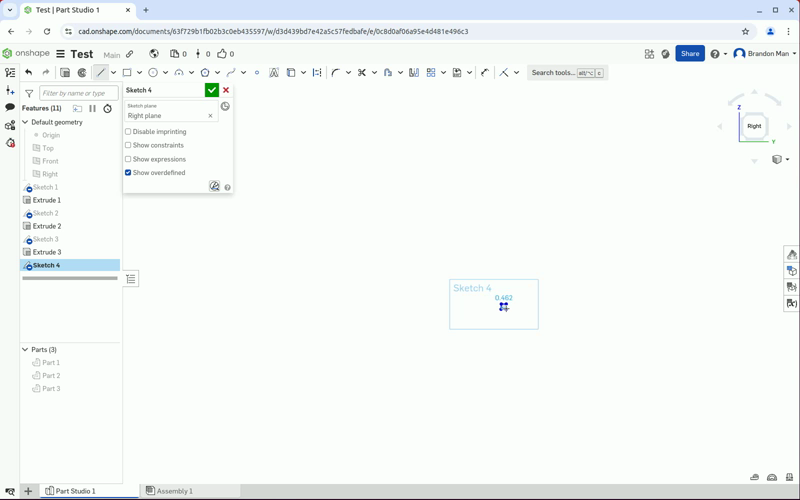
scroll(6)
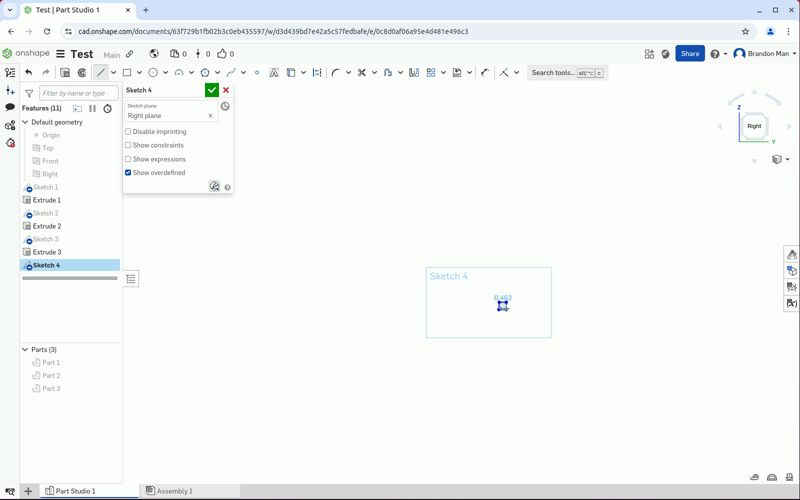
scroll(6)
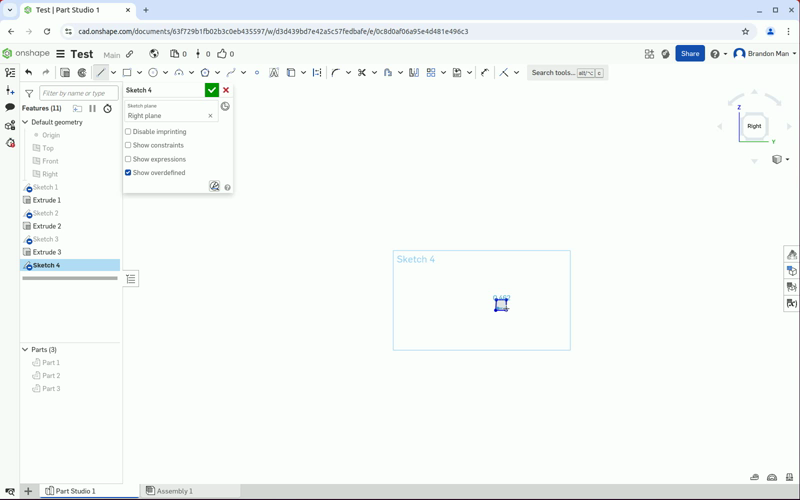
scroll(6)
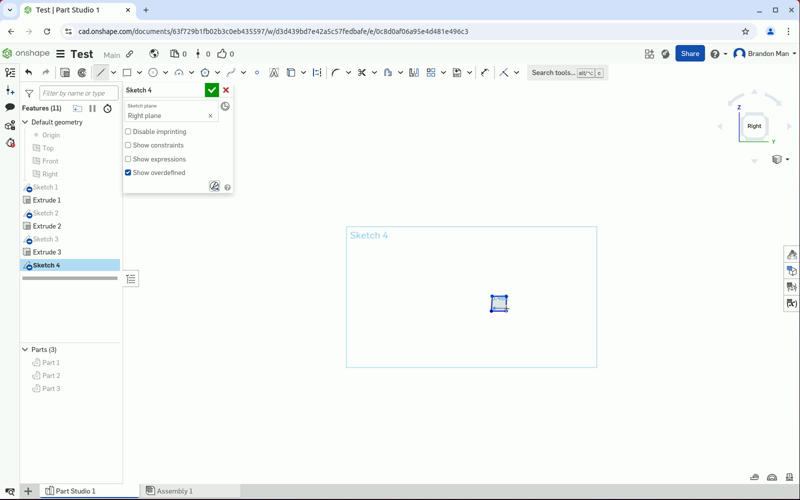
scroll(6)
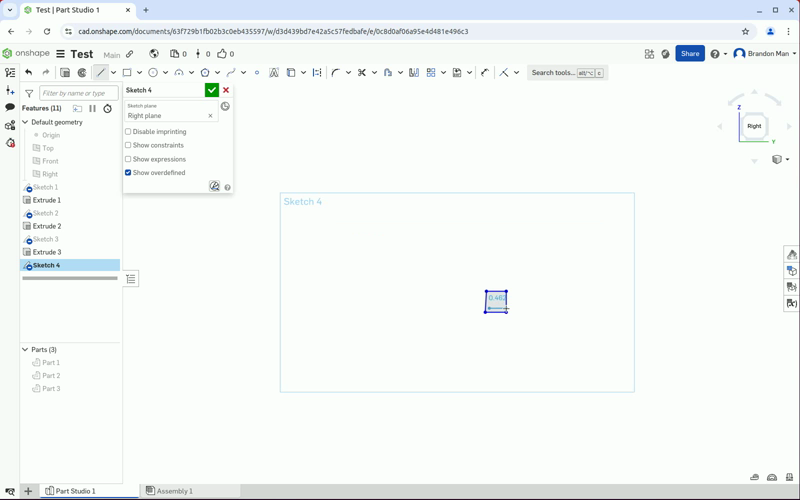
scroll(6)
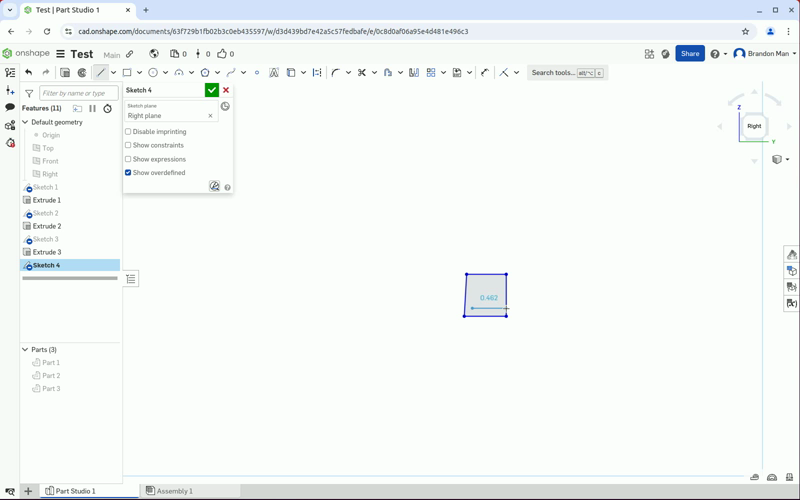
click(506, 308)
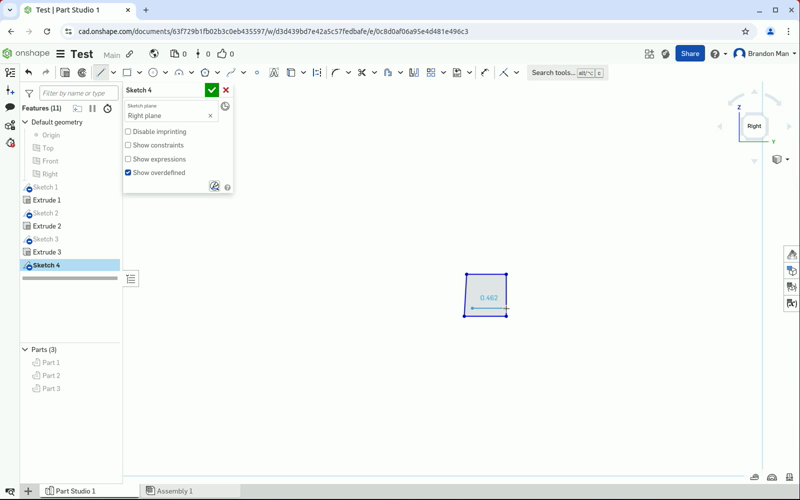
scroll(-6)
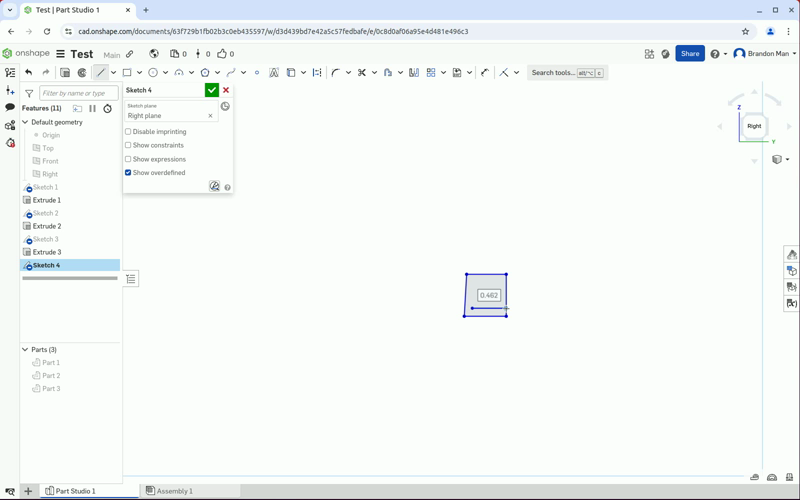
scroll(-6)
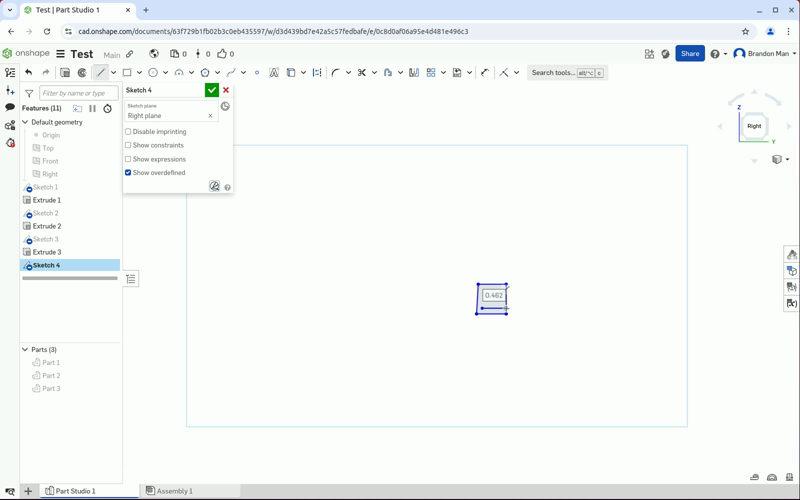
scroll(-6)
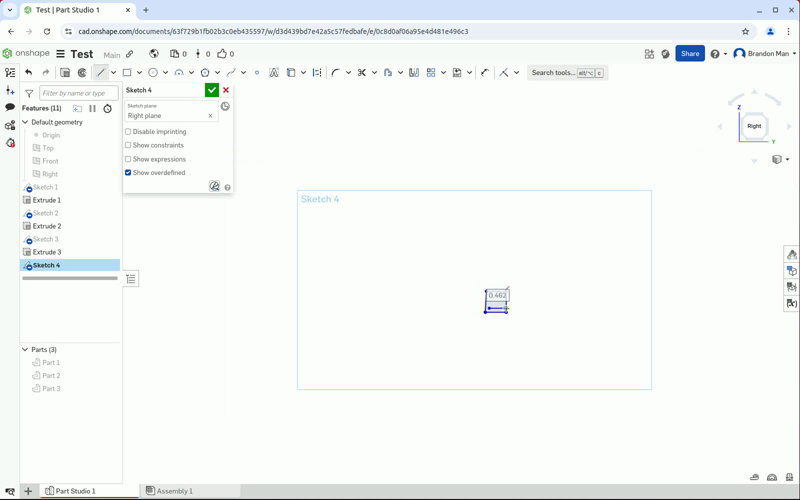
scroll(-6)
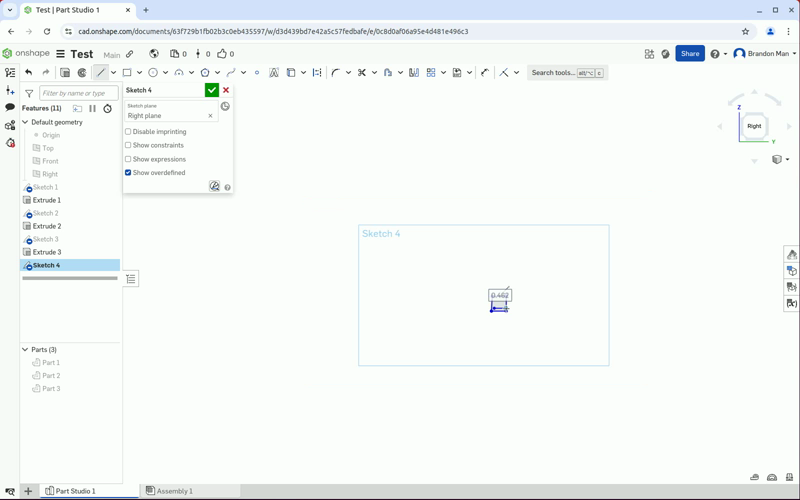
scroll(-6)
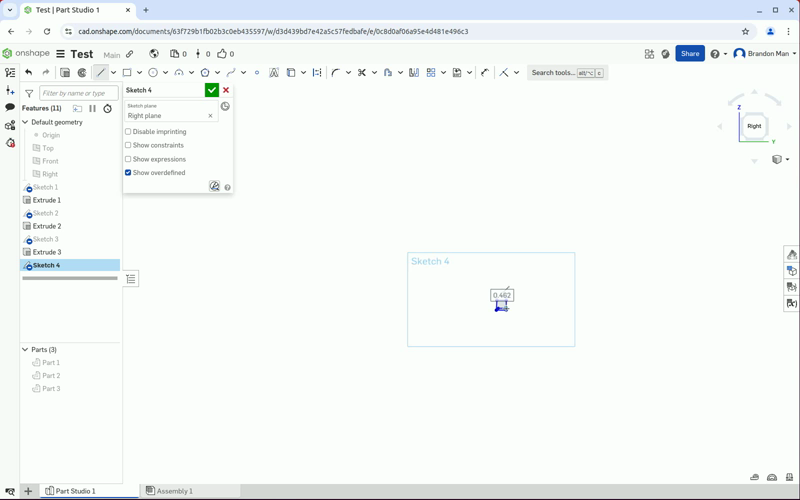
scroll(-6)
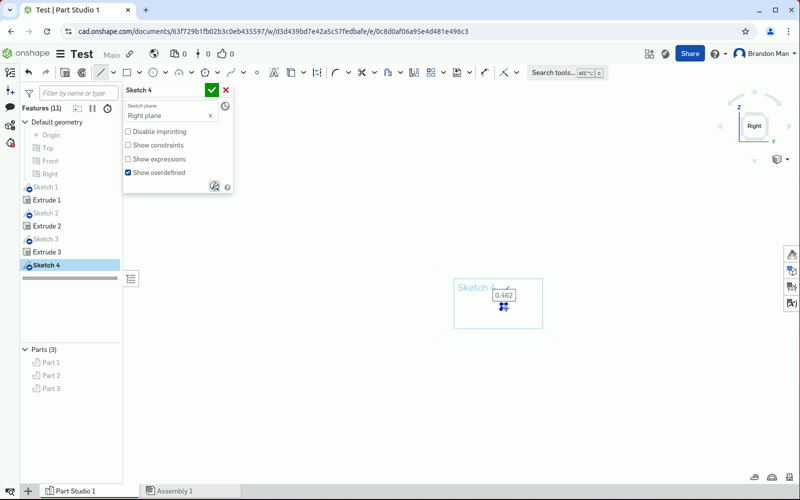
scroll(-6)
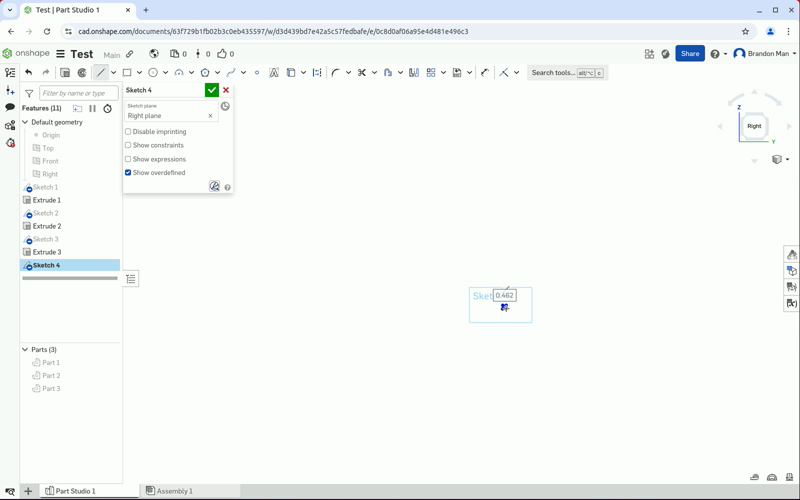
key_up(shift)
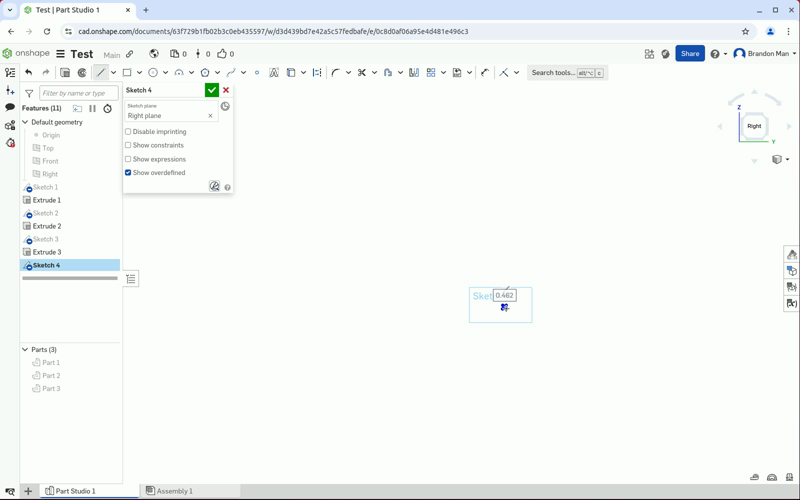
key_down(shift)
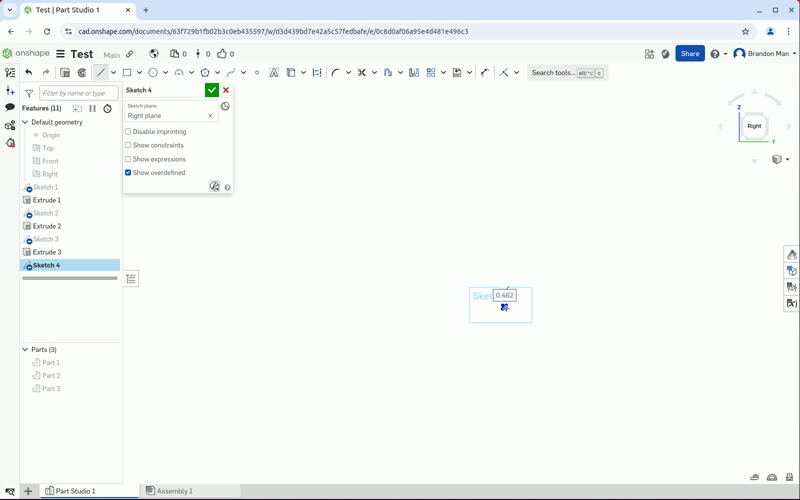
mouse_move(536, 308)
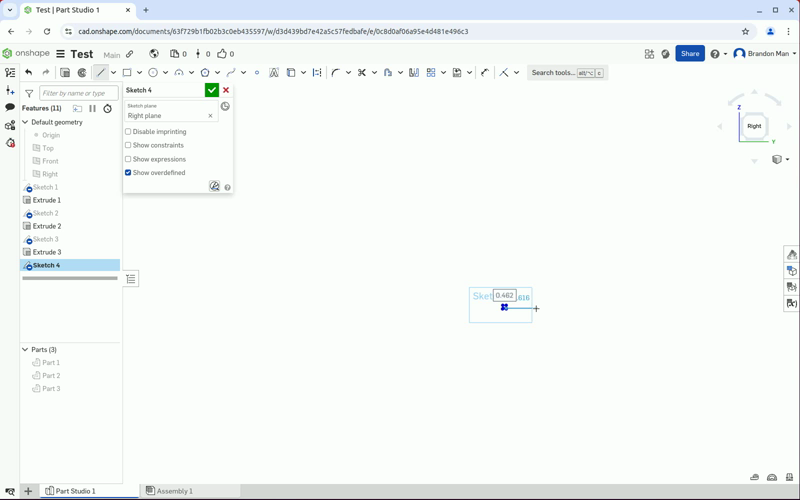
mouse_move(506, 305)
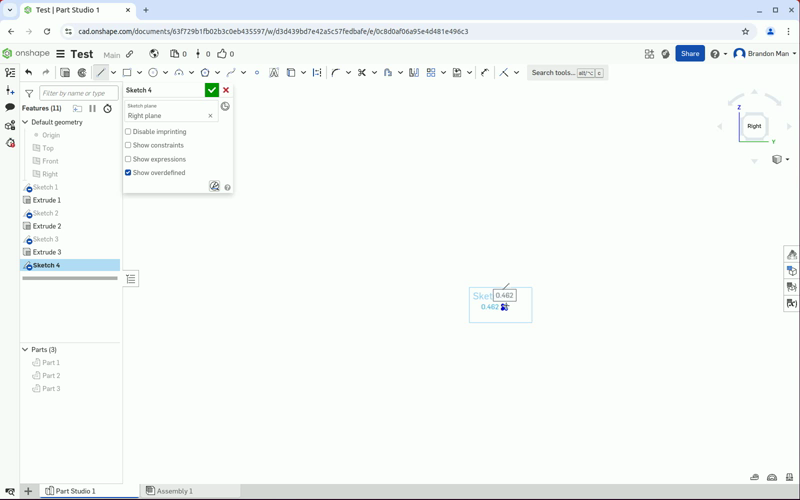
scroll(6)
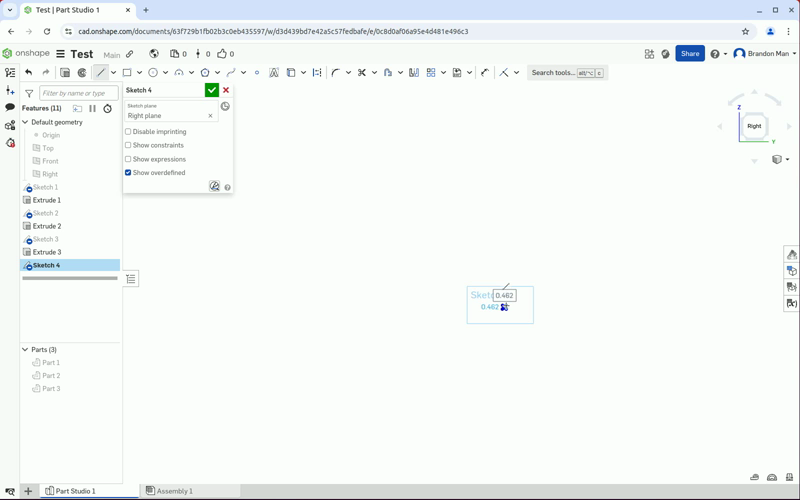
scroll(6)
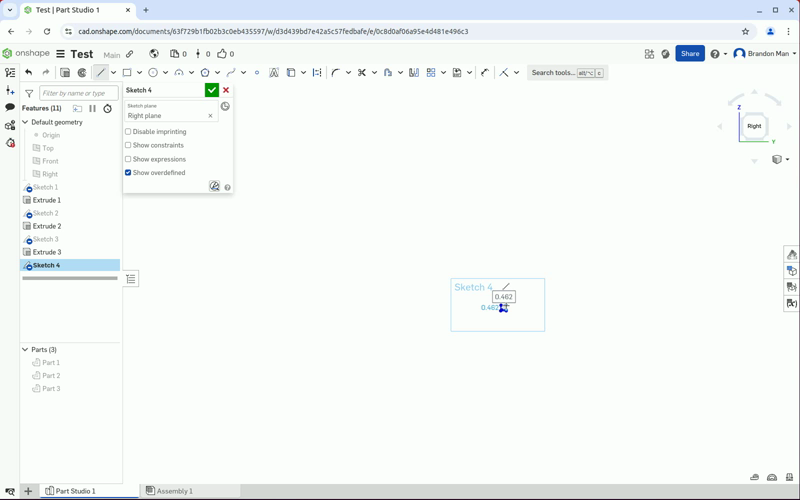
scroll(6)
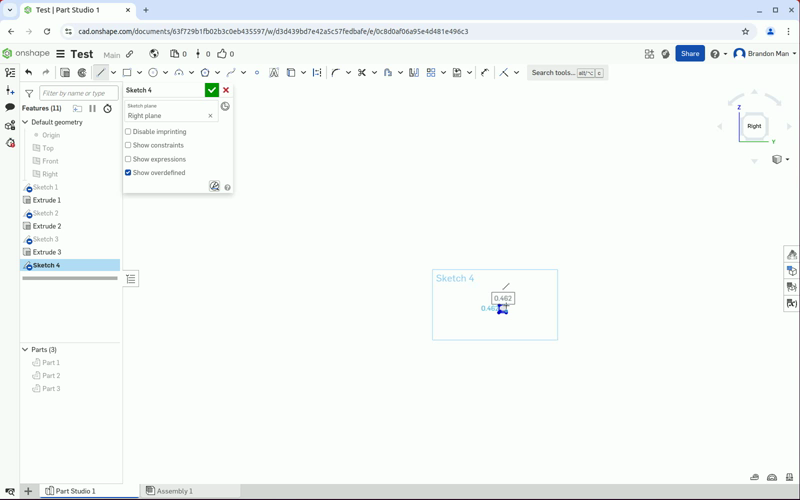
scroll(6)
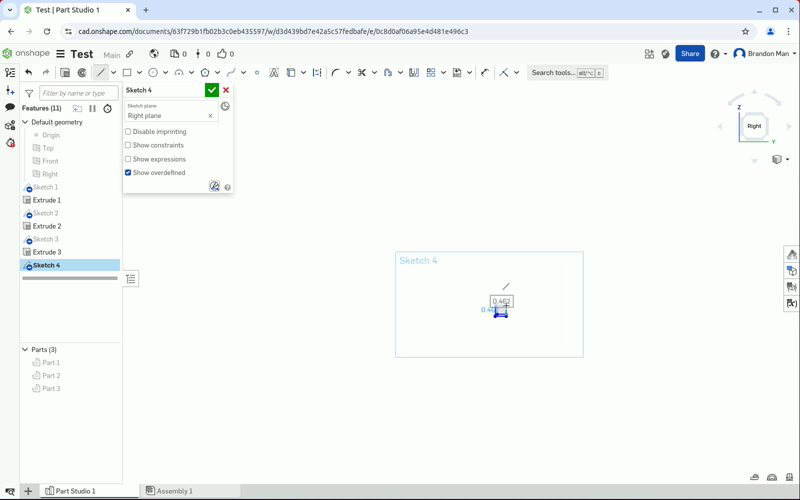
scroll(6)
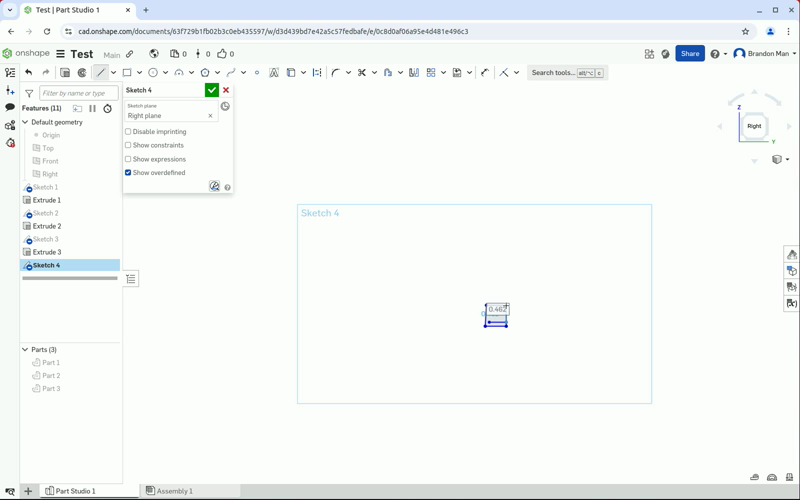
scroll(6)
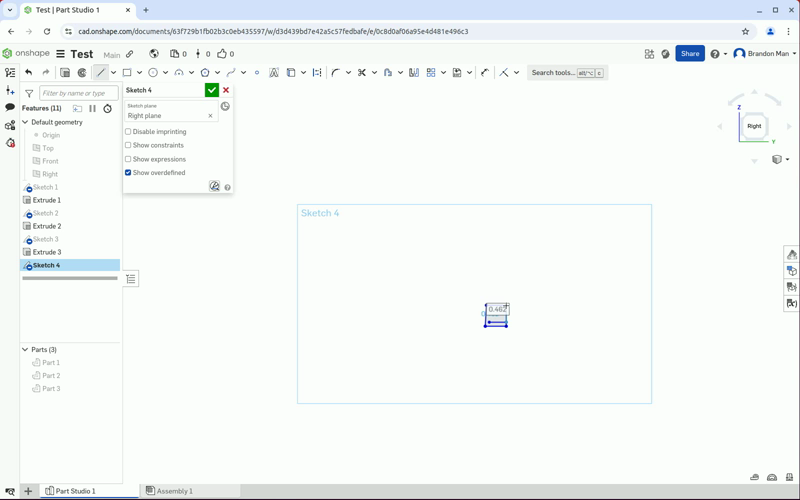
scroll(6)
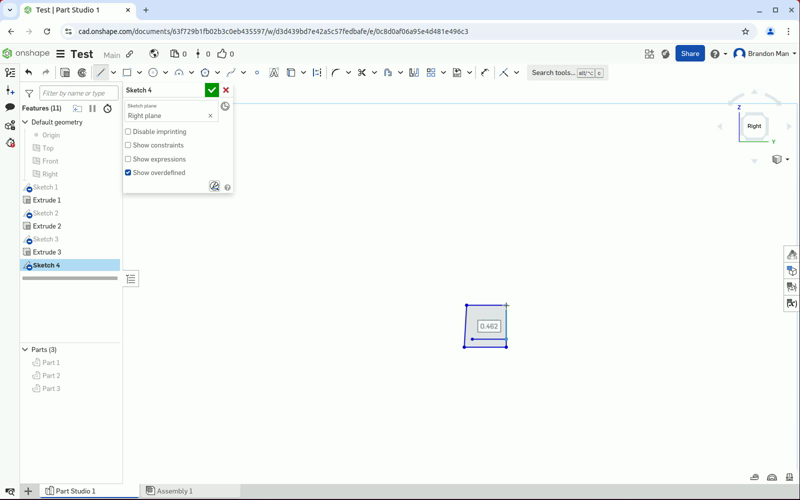
click(506, 305)
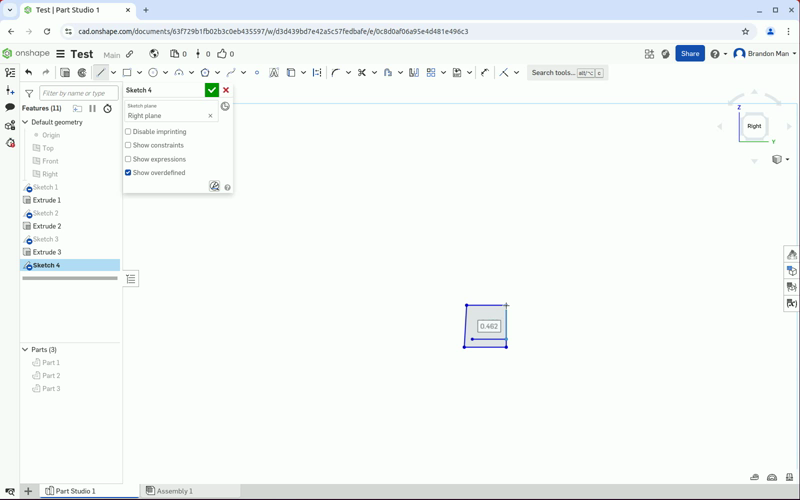
scroll(-6)
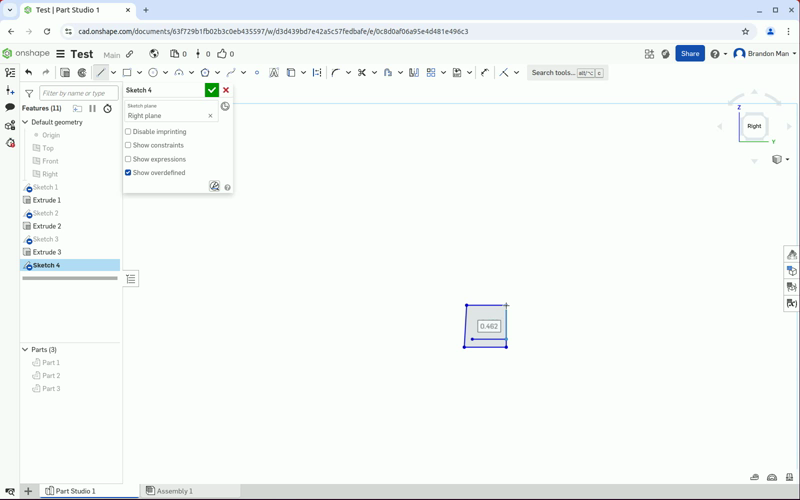
scroll(-6)
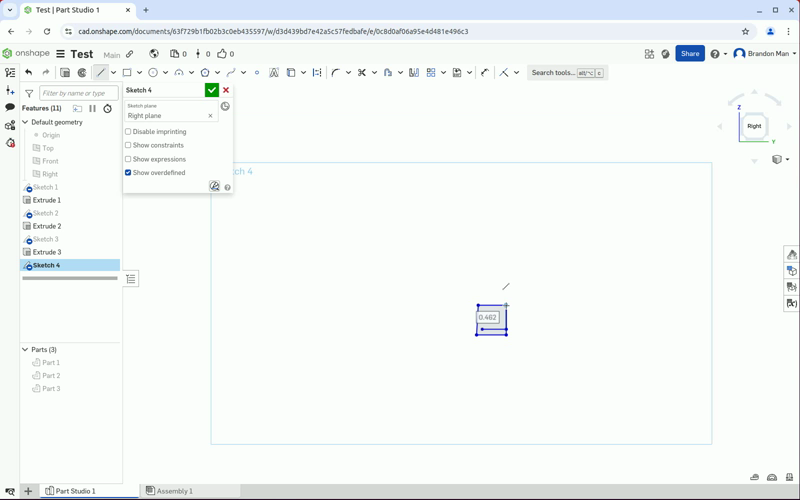
scroll(-6)
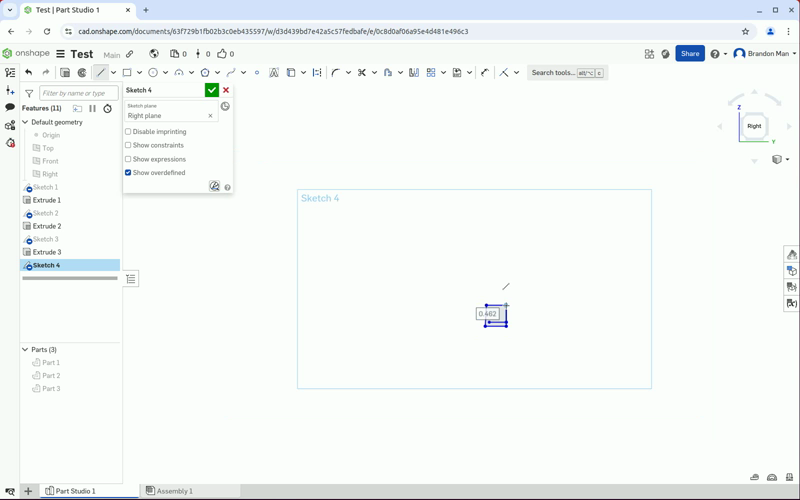
scroll(-6)
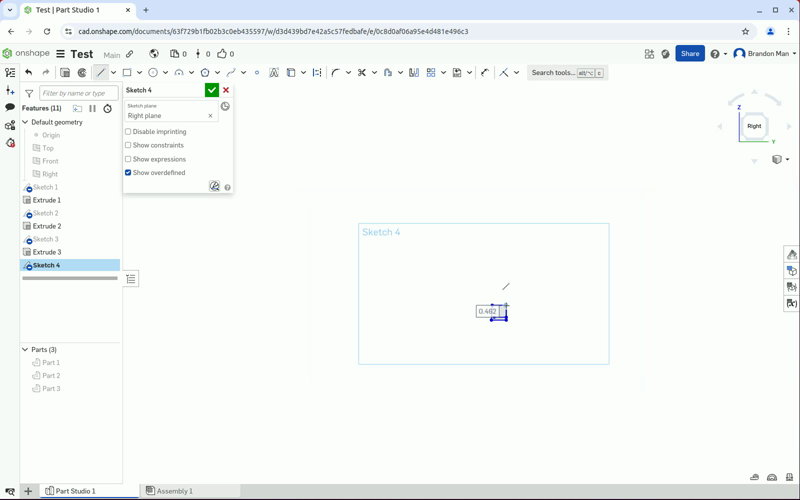
scroll(-6)
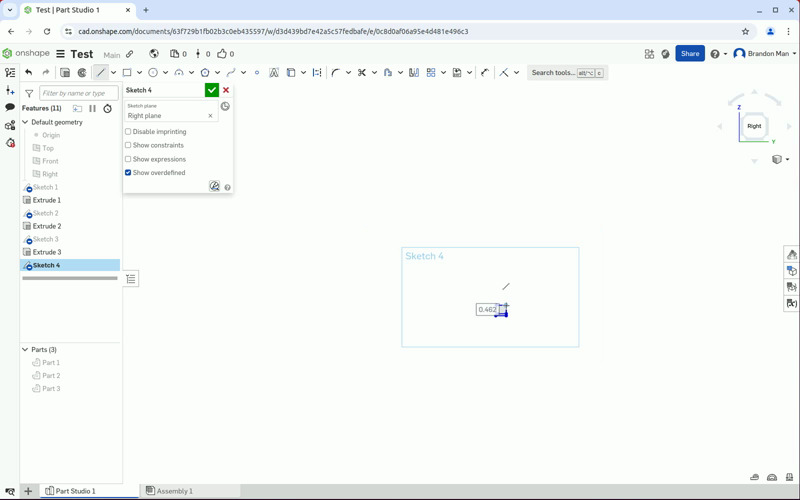
scroll(-6)
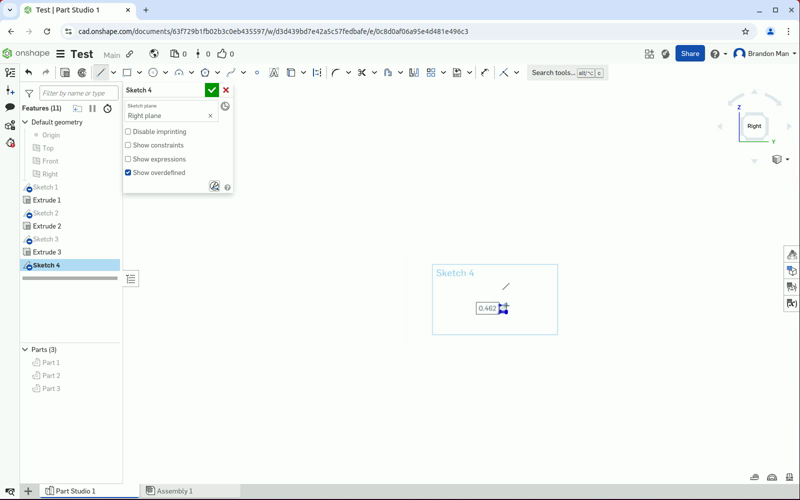
scroll(-6)
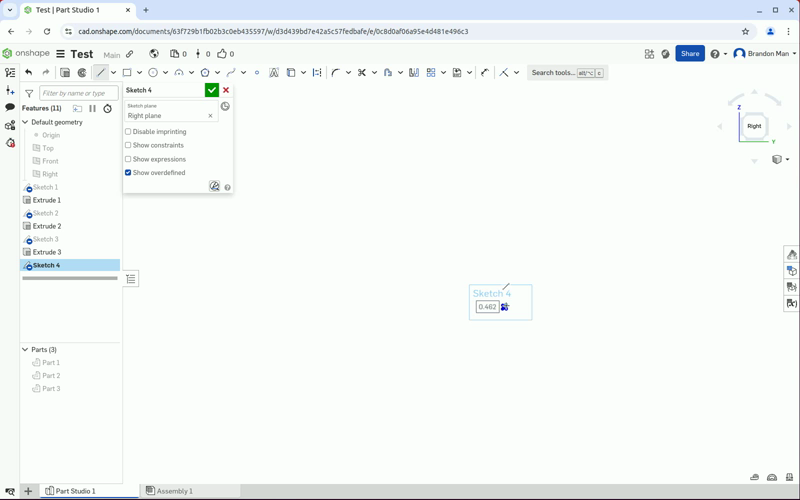
key_up(shift)
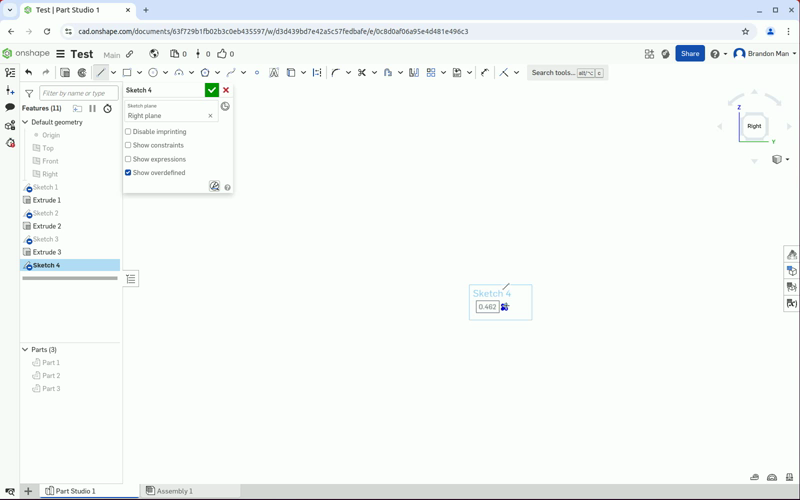
key_down(shift)
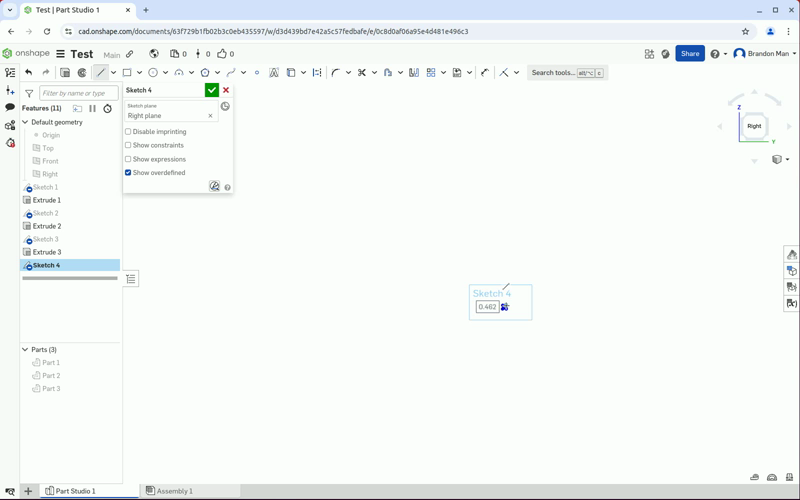
mouse_move(536, 305)
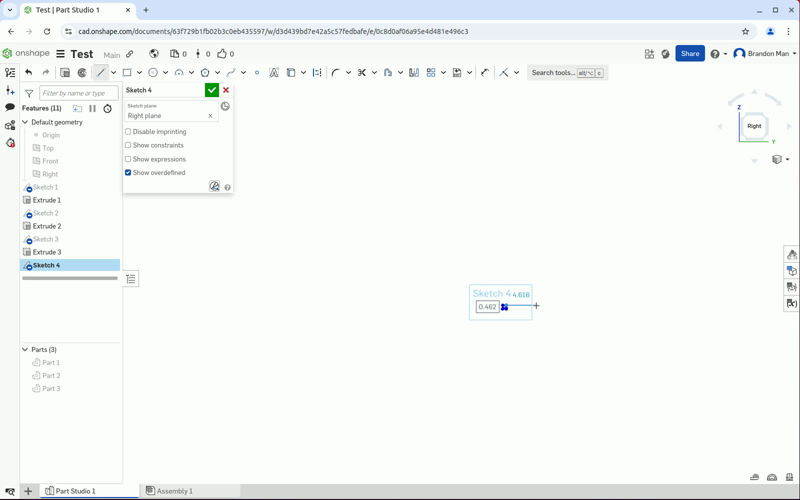
mouse_move(503, 305)
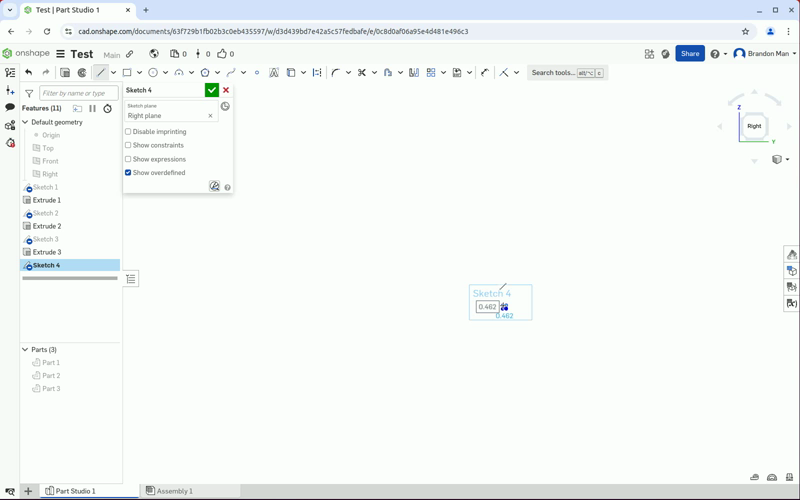
scroll(6)
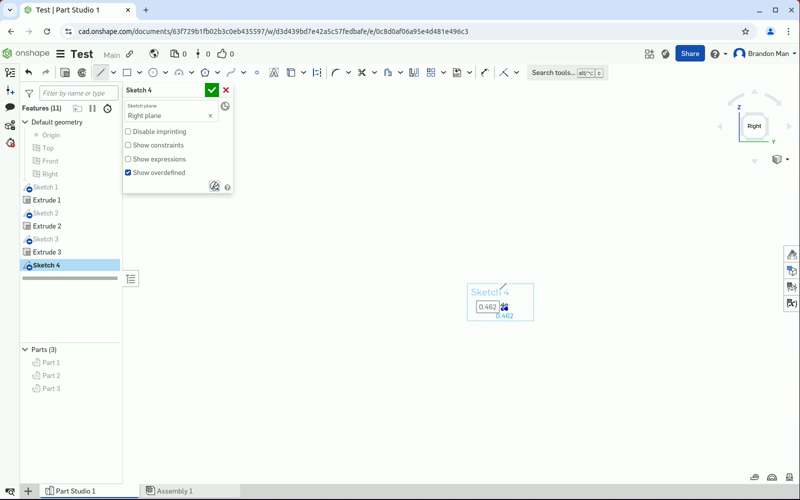
scroll(6)
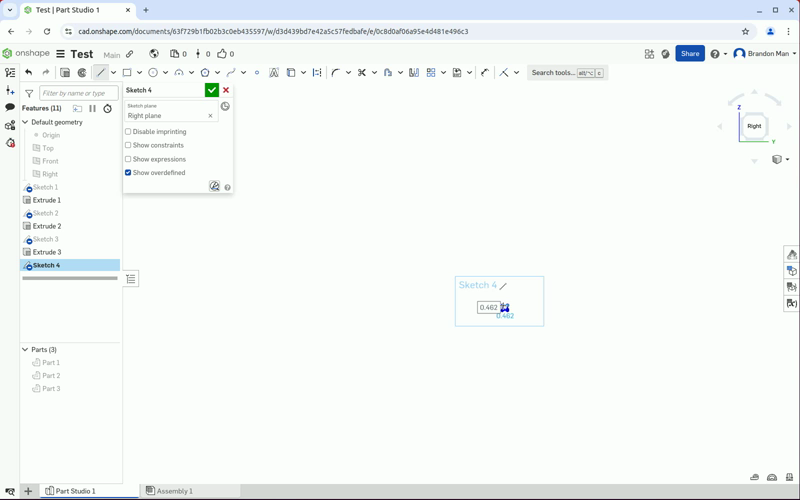
scroll(6)
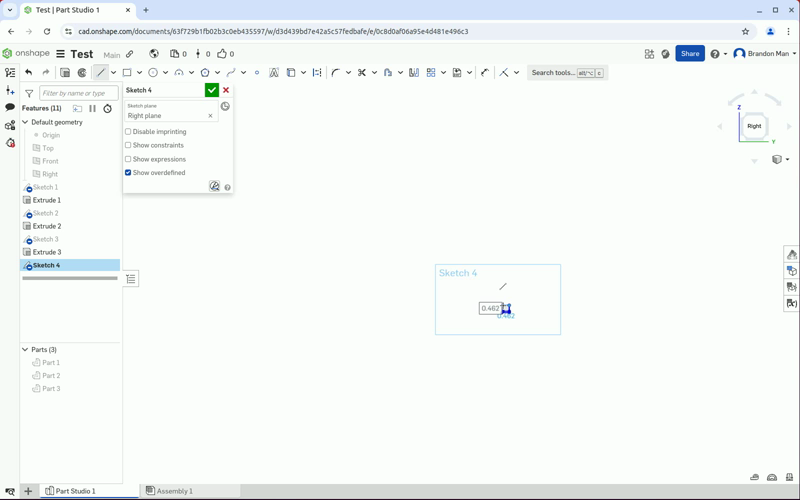
scroll(6)
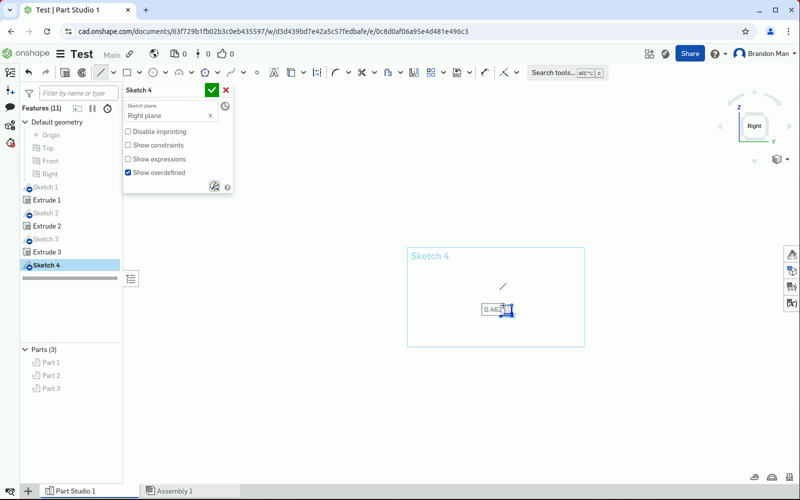
scroll(6)
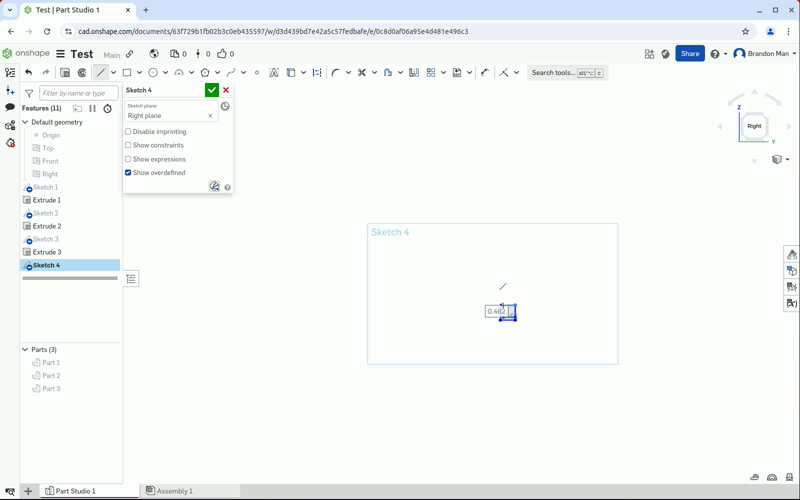
scroll(6)
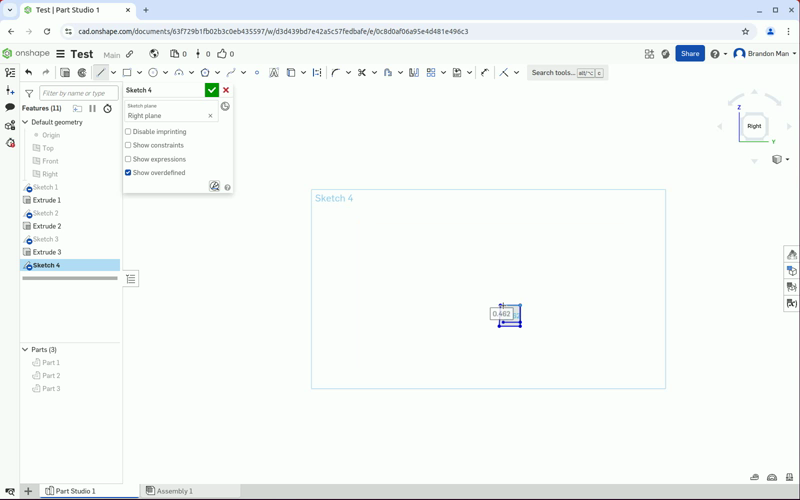
scroll(6)
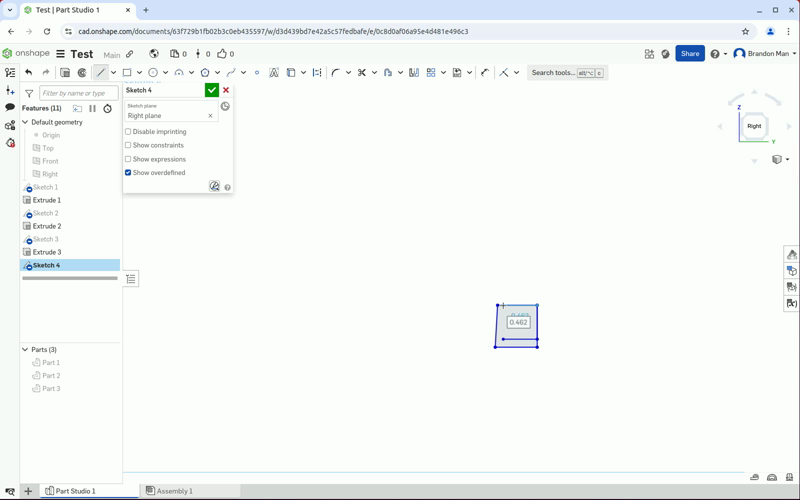
click(503, 305)
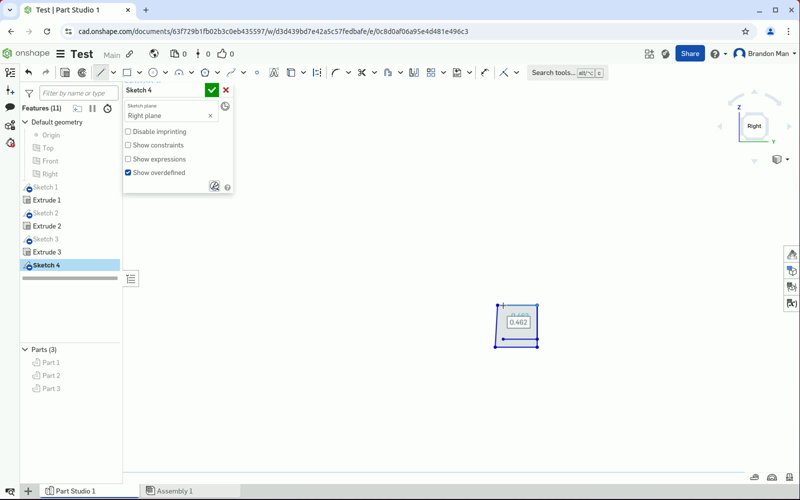
scroll(-6)
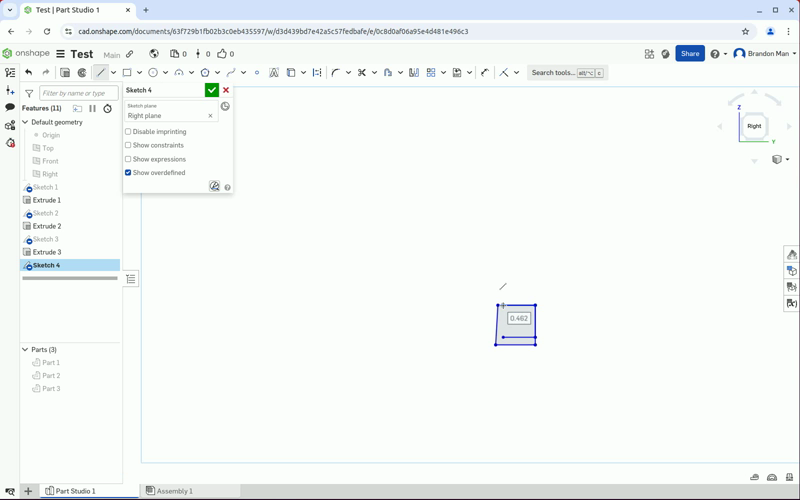
scroll(-6)
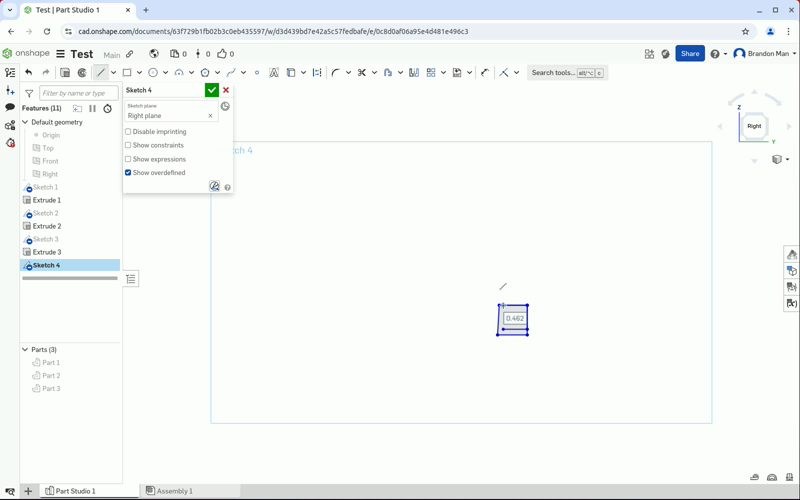
scroll(-6)
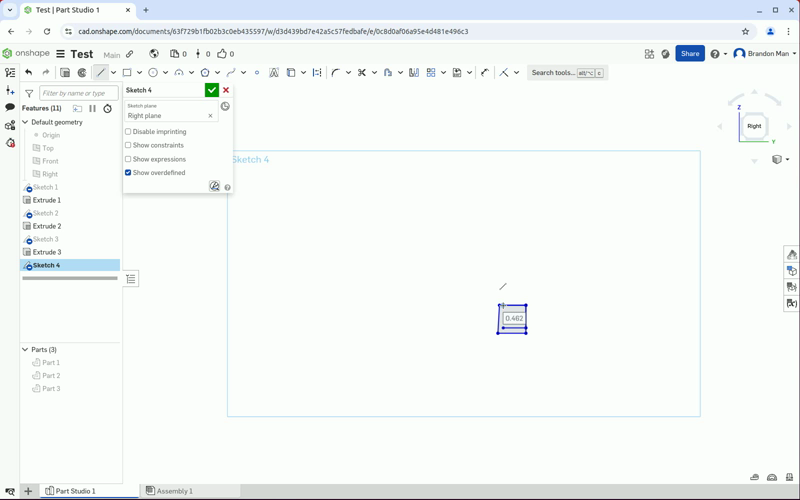
scroll(-6)
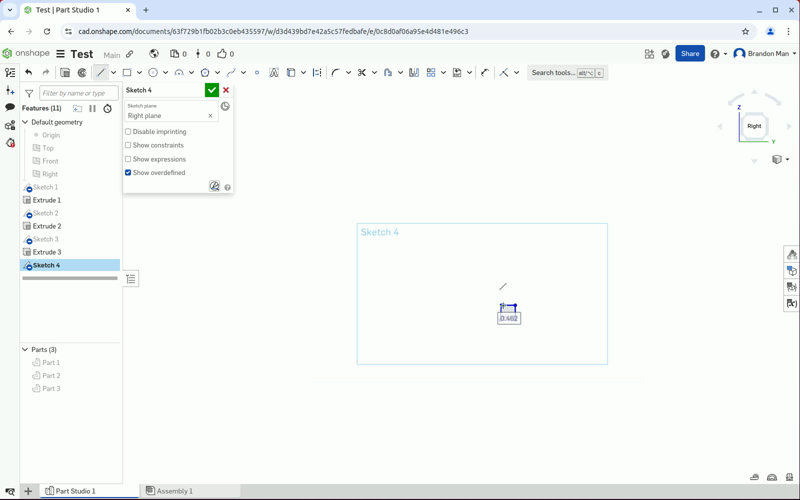
scroll(-6)
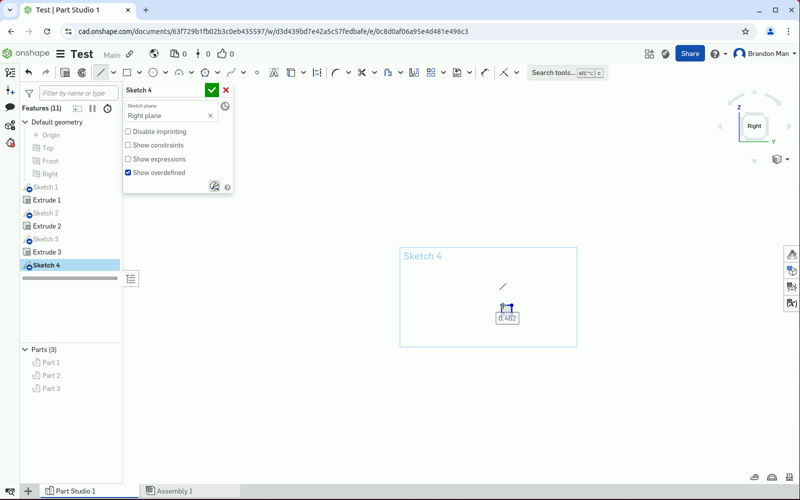
scroll(-6)
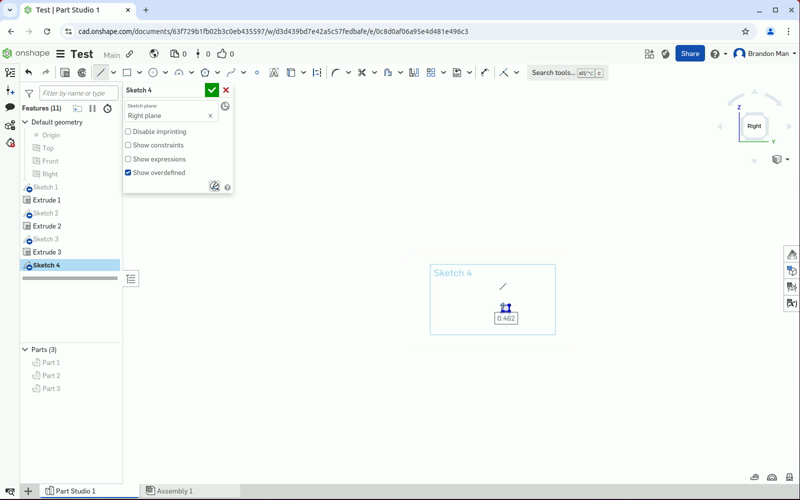
scroll(-6)
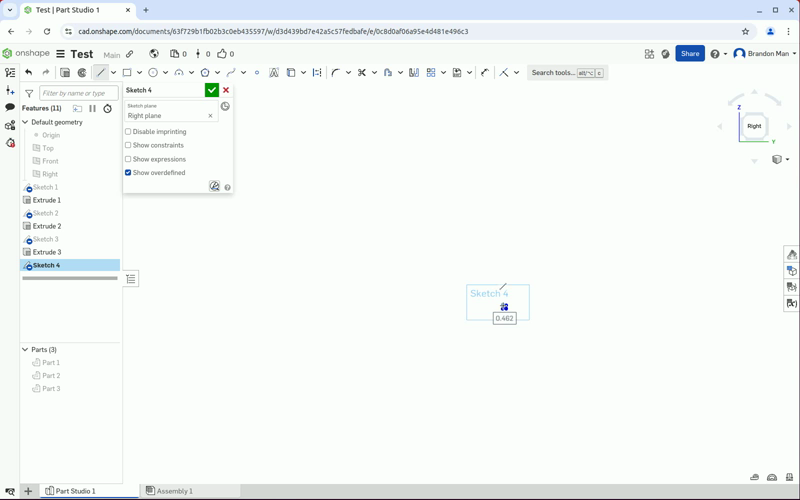
key_up(shift)
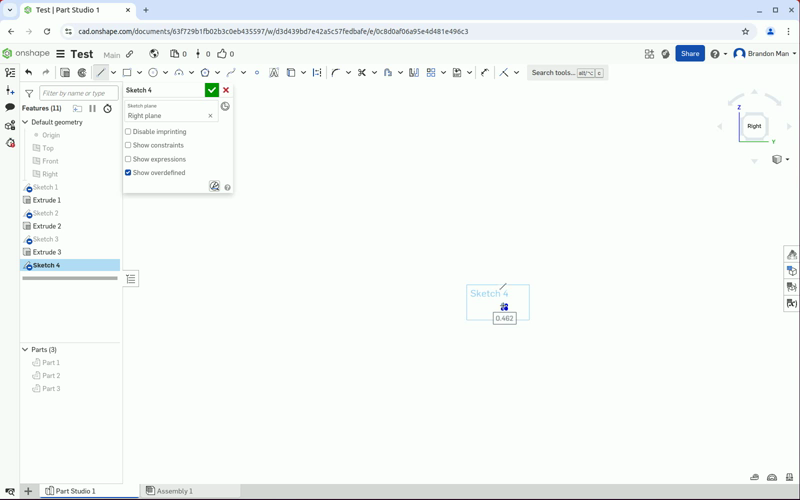
mouse_move(533, 305)
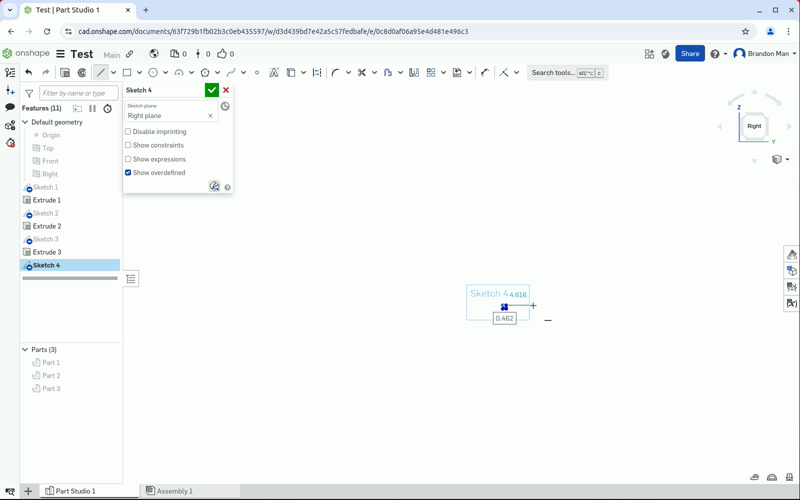
key_down(shift)
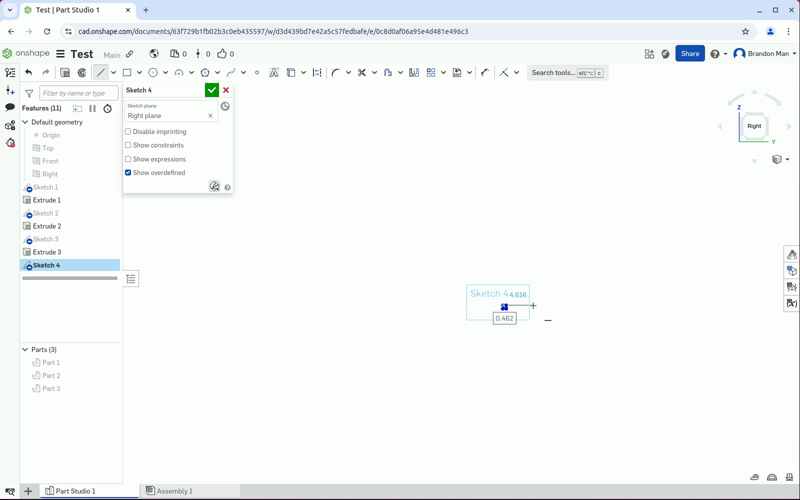
mouse_move(503, 308)
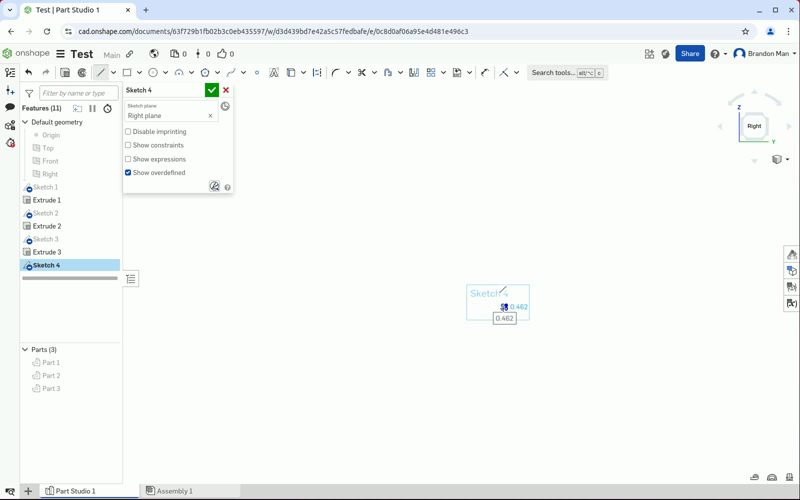
scroll(6)
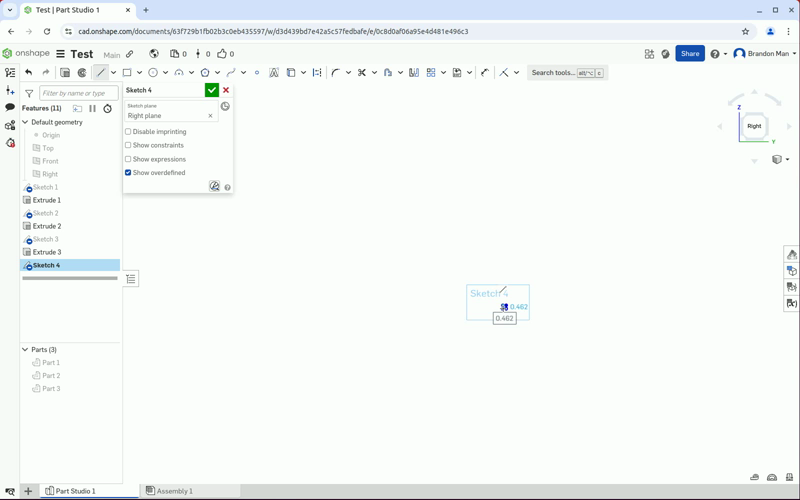
scroll(6)
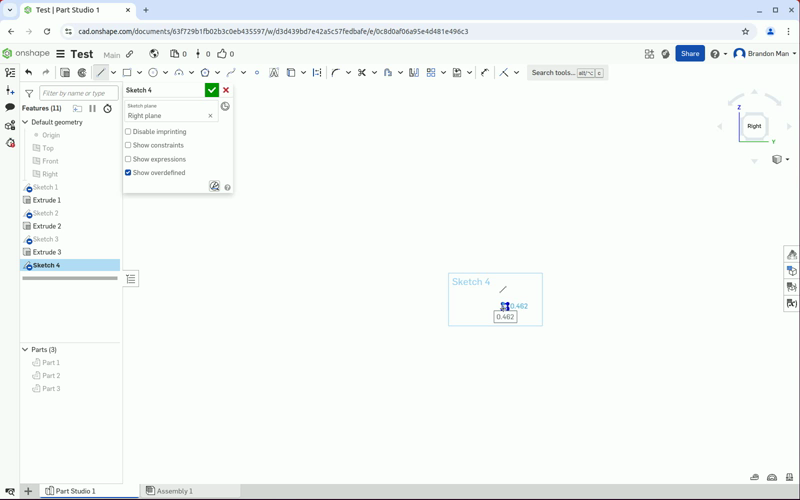
scroll(6)
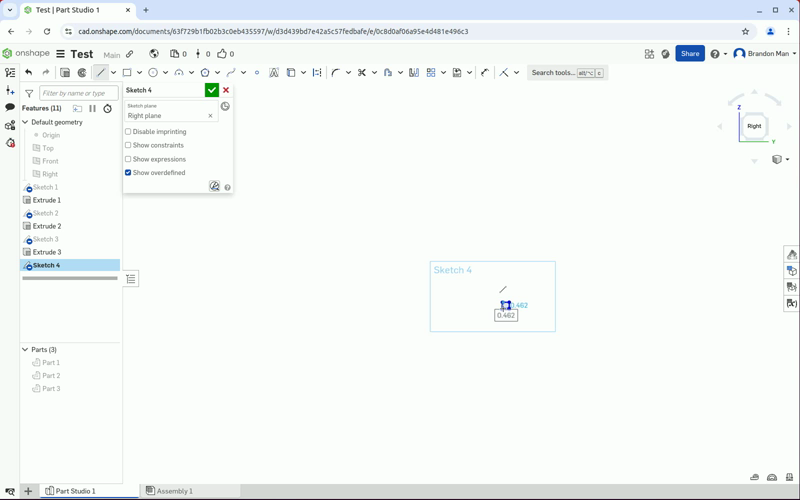
scroll(6)
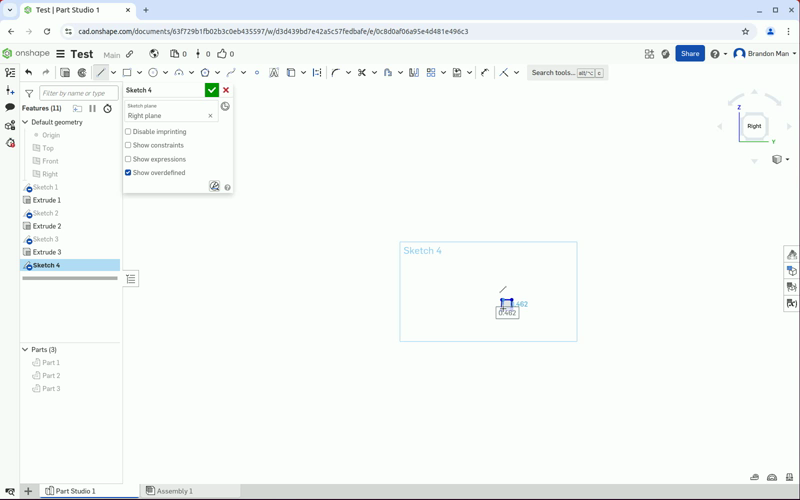
scroll(6)
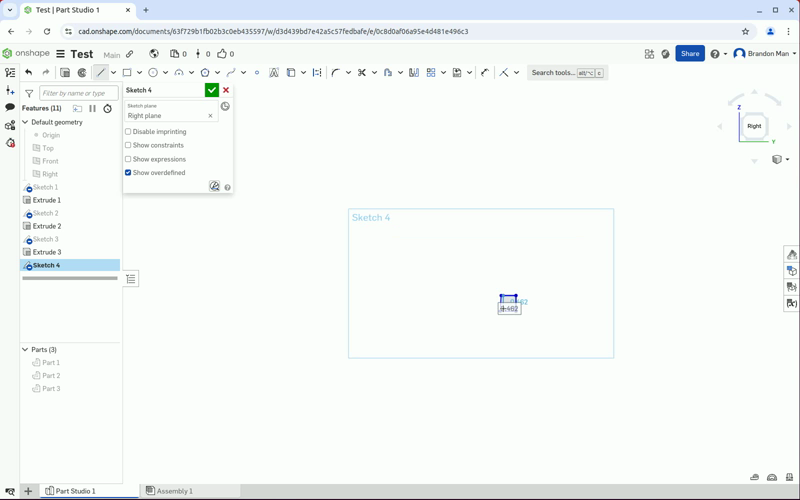
scroll(6)
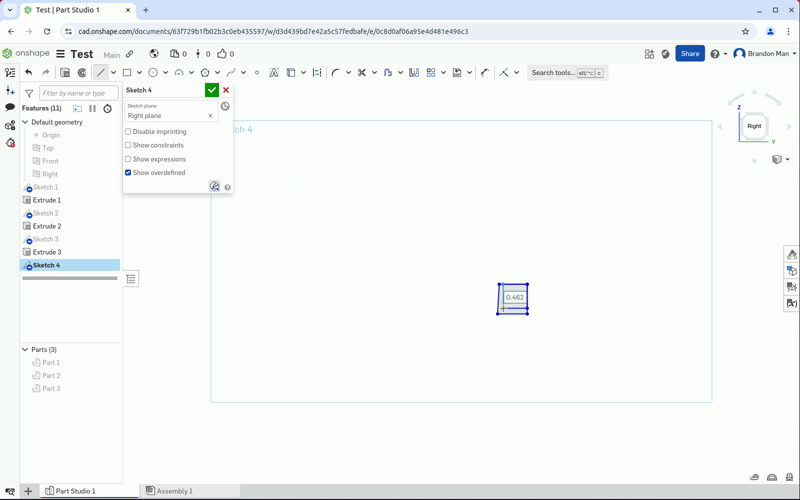
scroll(6)
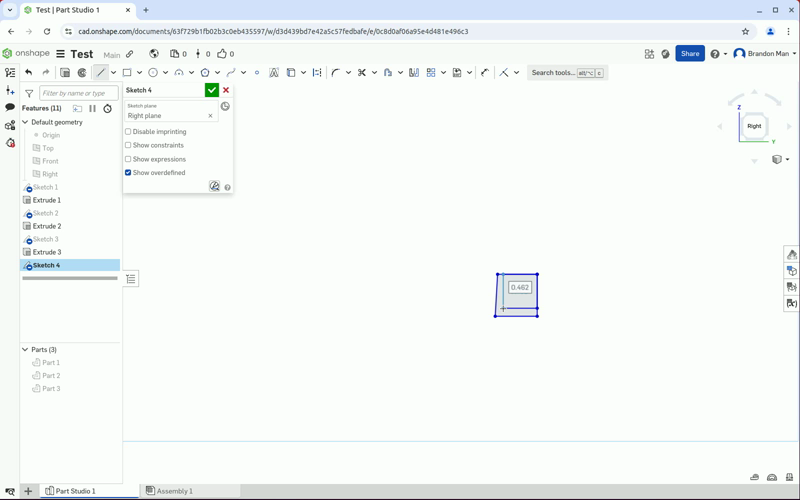
key_up(shift)
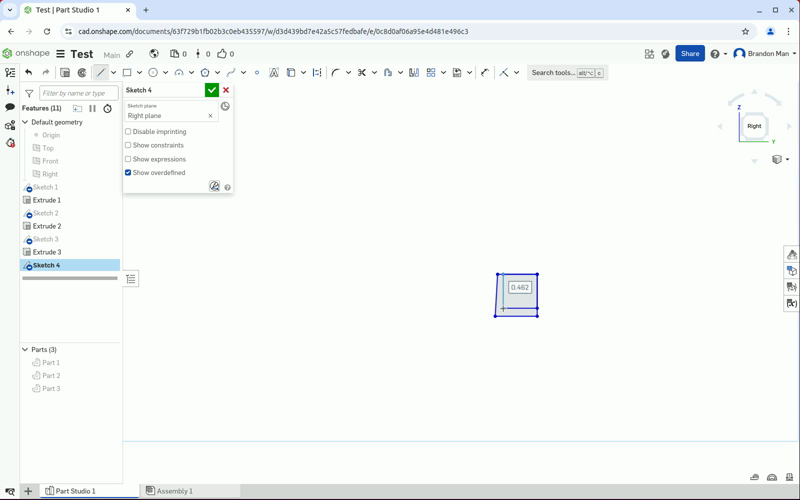
click(503, 308)
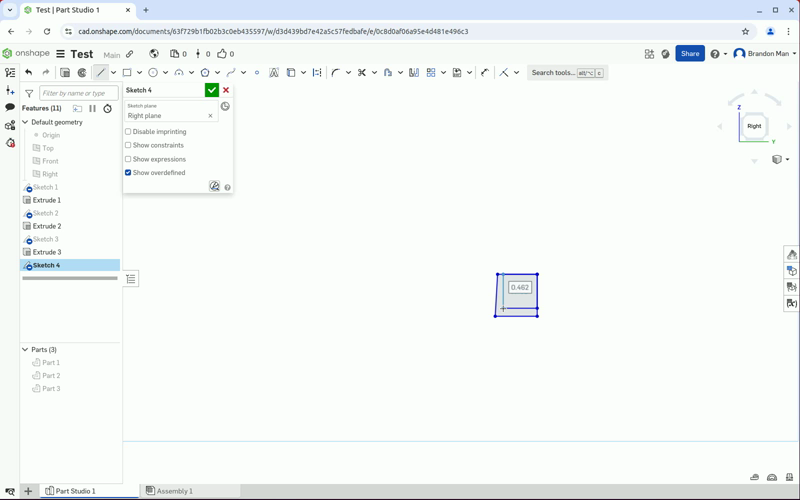
scroll(-6)
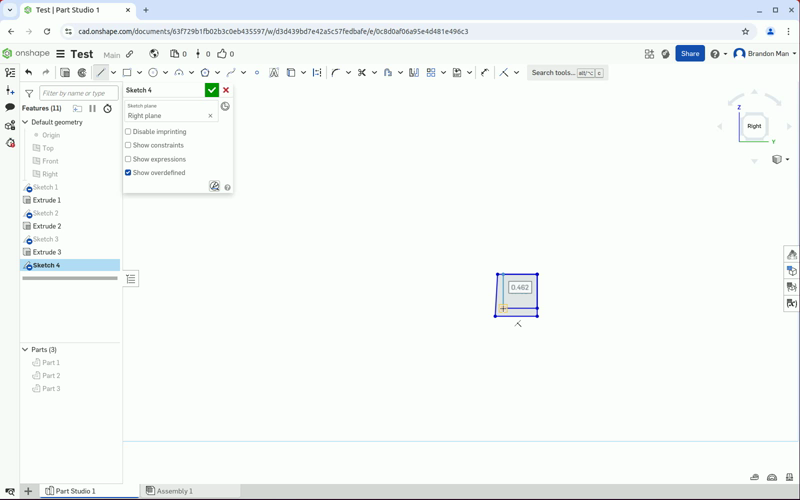
scroll(-6)
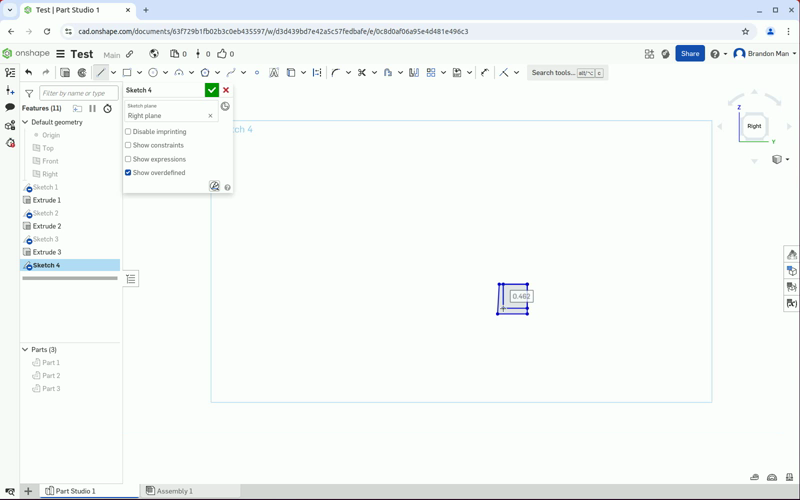
scroll(-6)
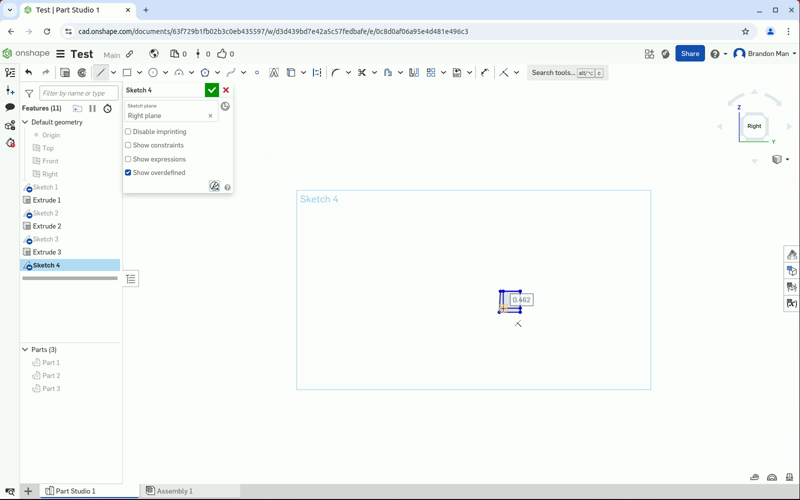
scroll(-6)
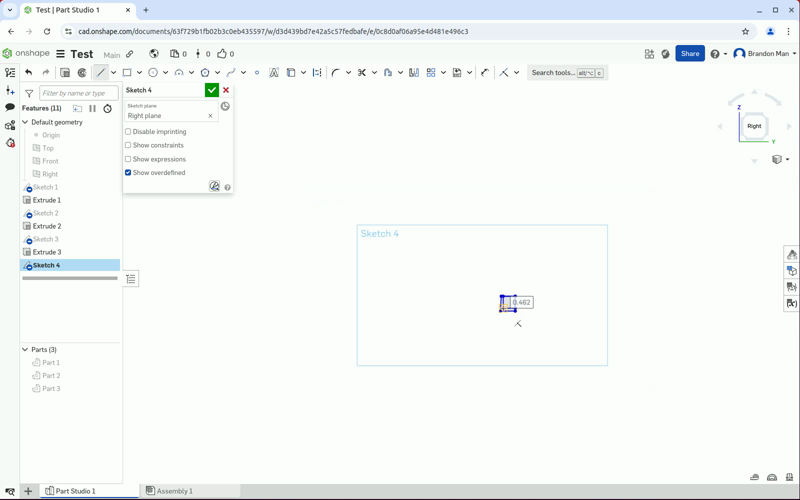
scroll(-6)
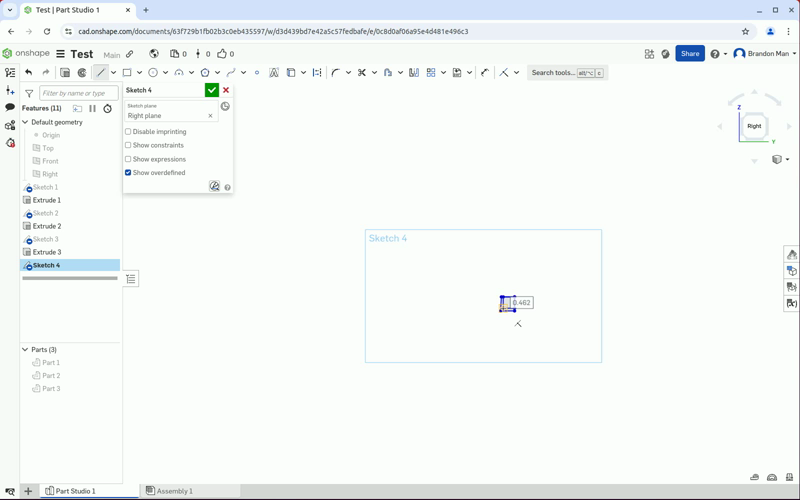
scroll(-6)
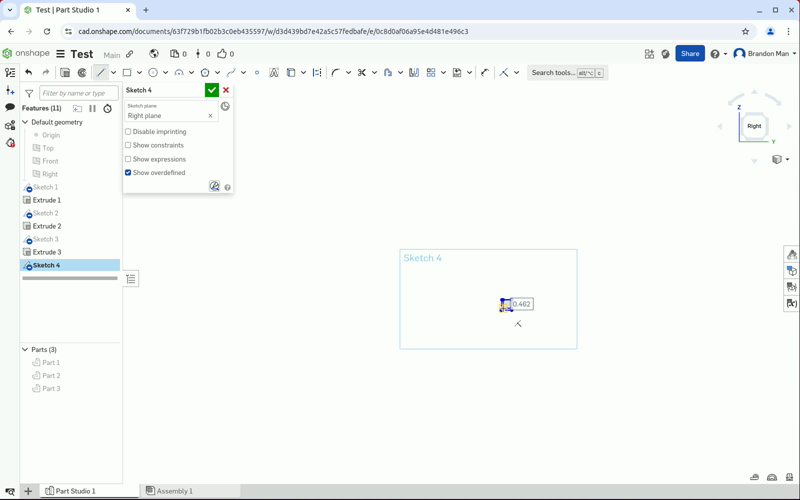
scroll(-6)
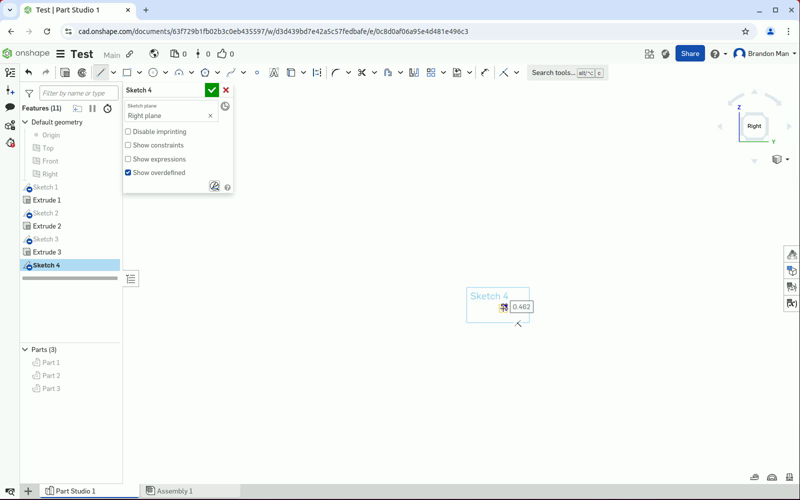
key(esc)
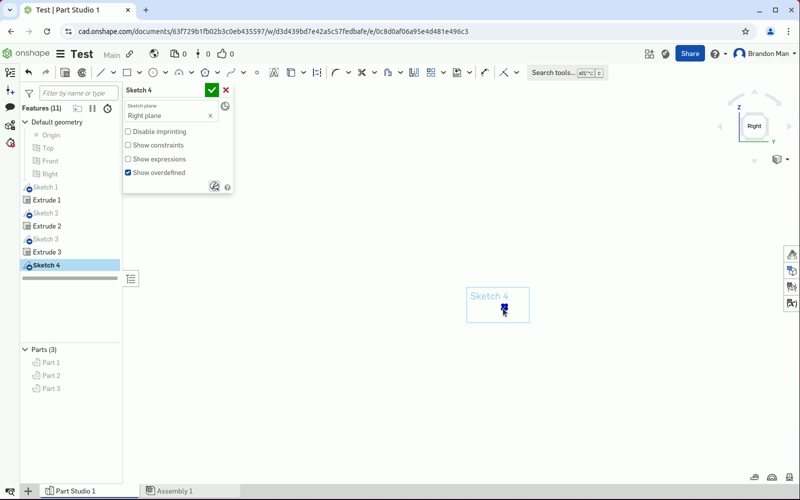
mouse_move(502, 307)
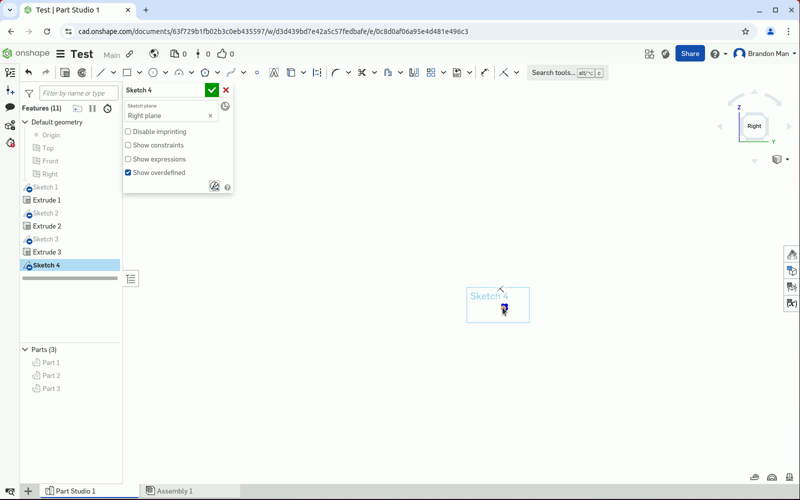
scroll(6)
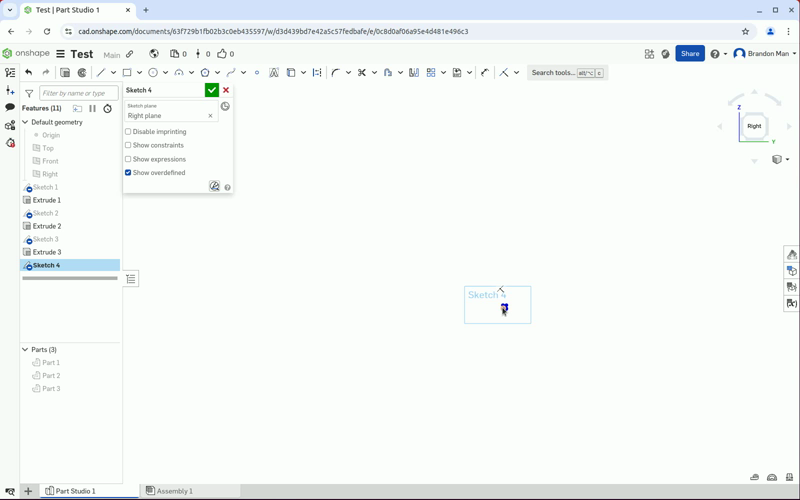
scroll(6)
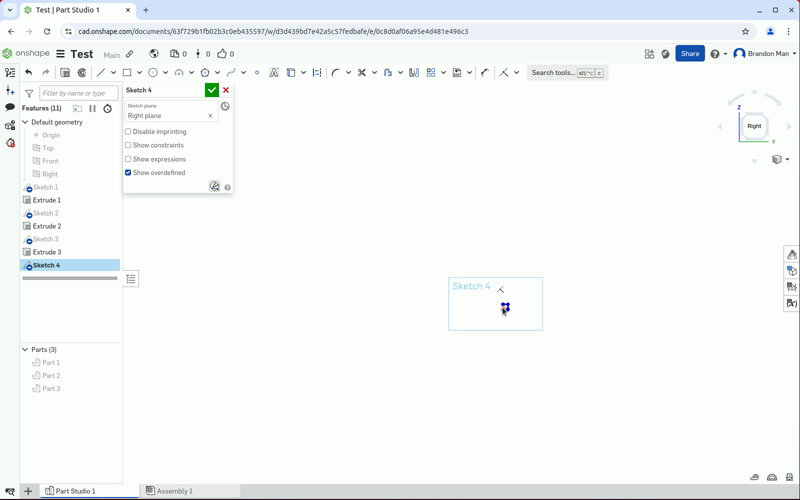
scroll(6)
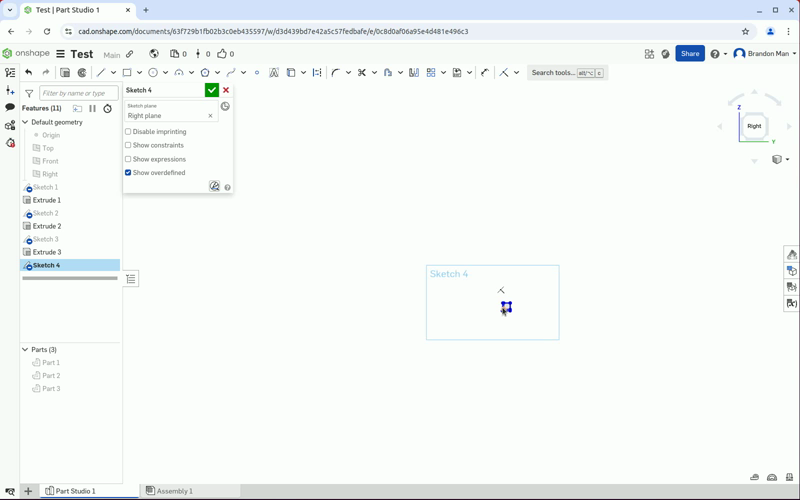
scroll(6)
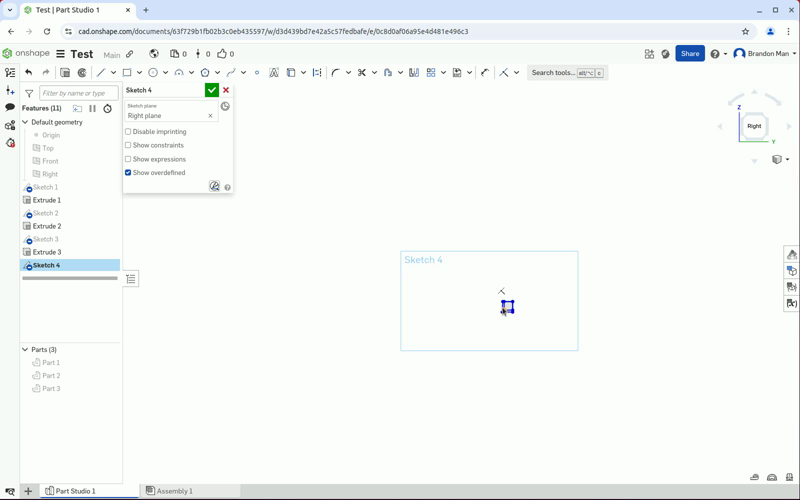
scroll(6)
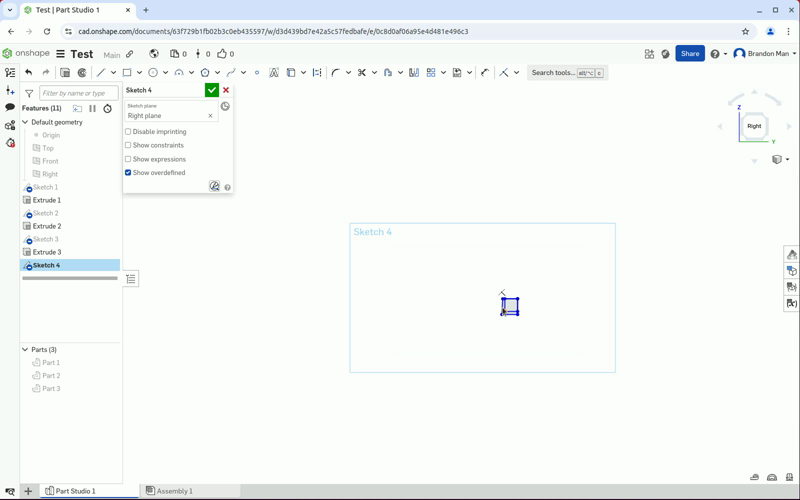
scroll(6)
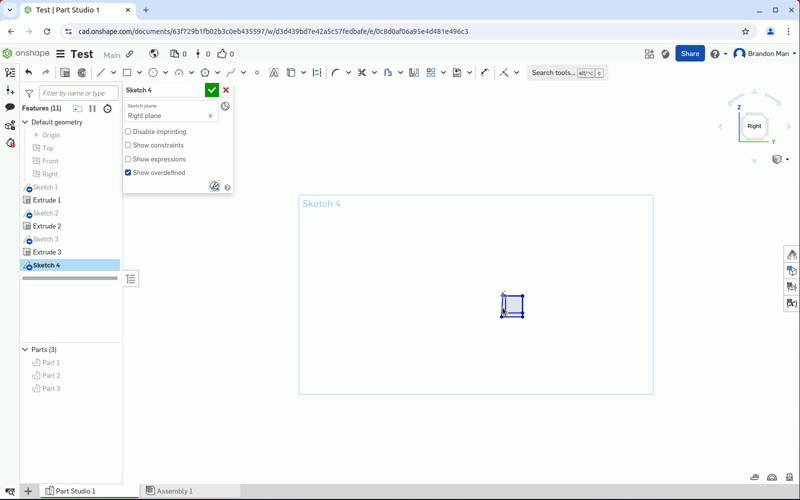
scroll(6)
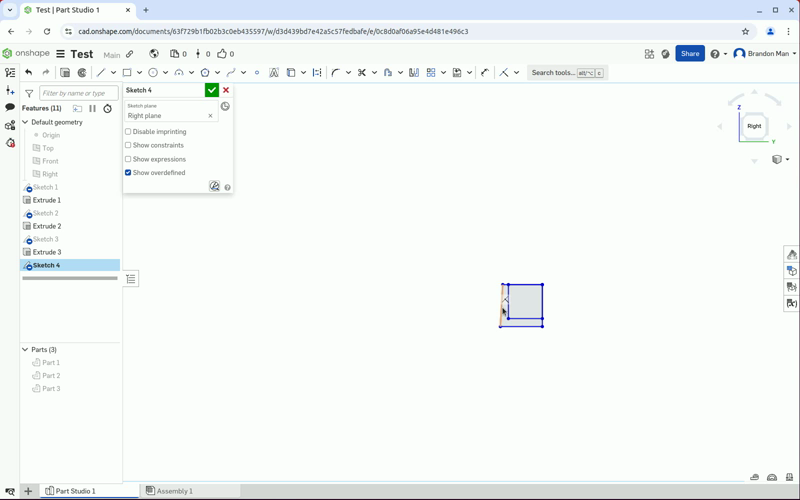
click(502, 307)
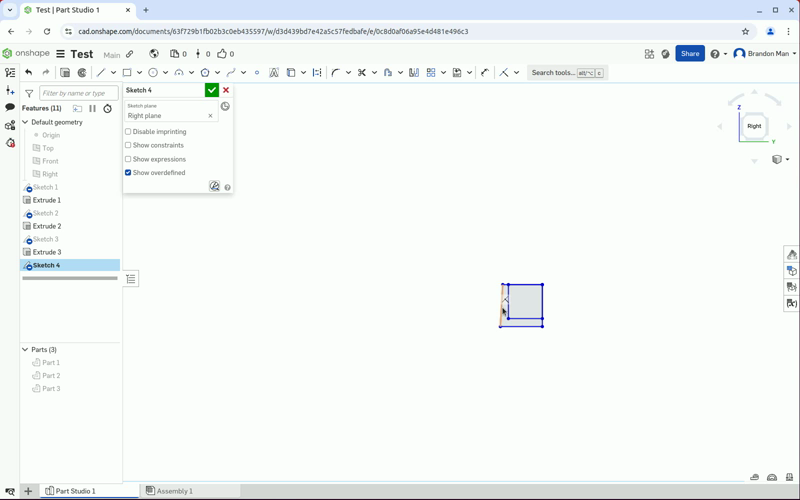
scroll(-6)
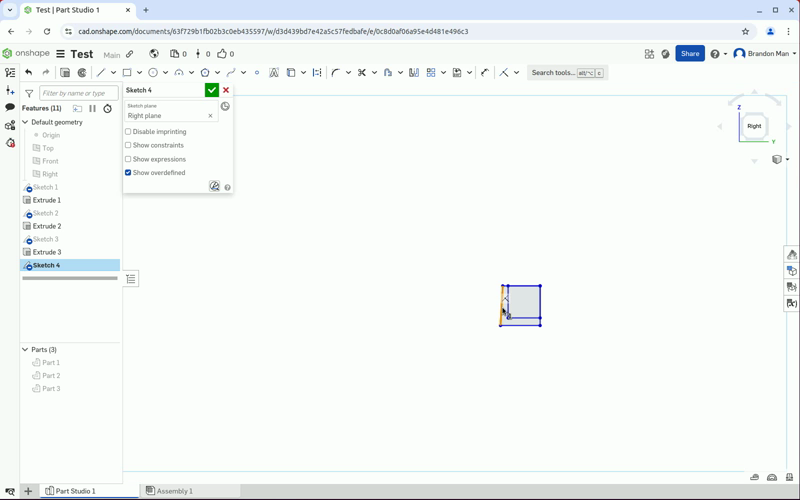
scroll(-6)
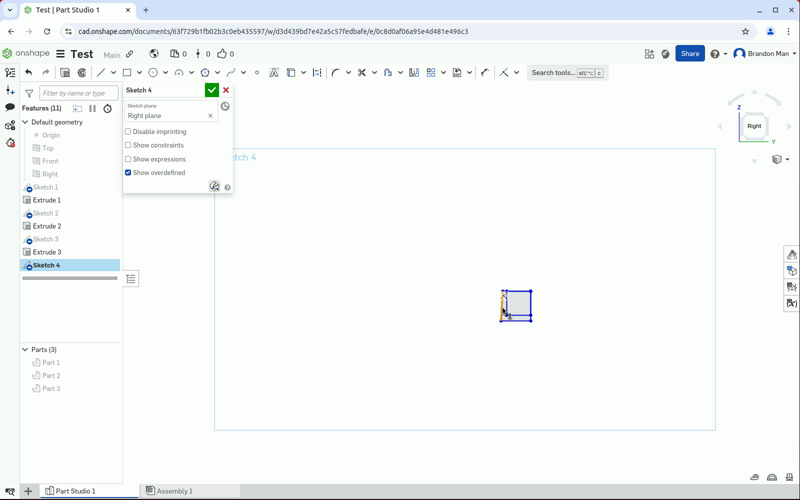
scroll(-6)
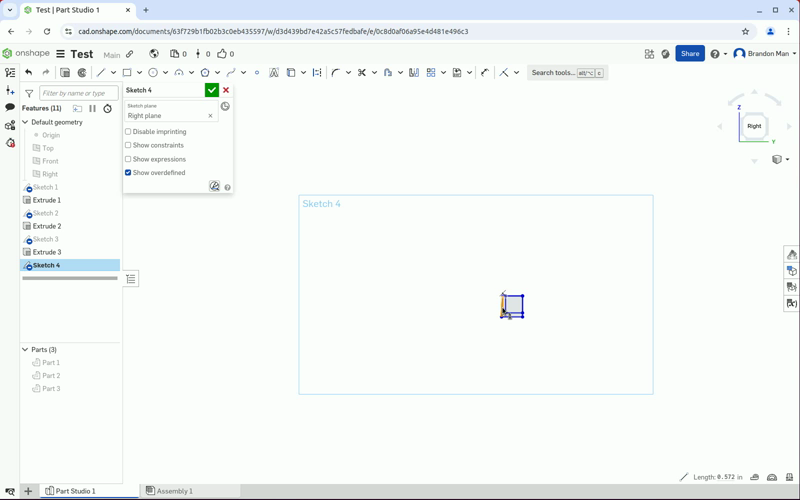
scroll(-6)
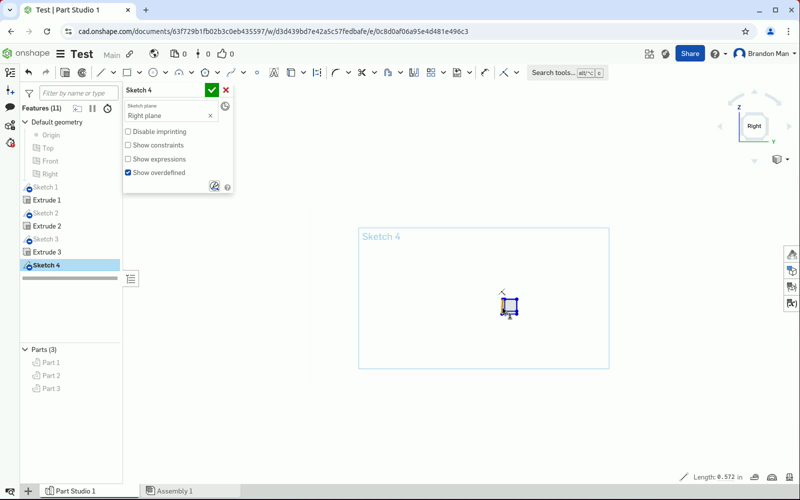
scroll(-6)
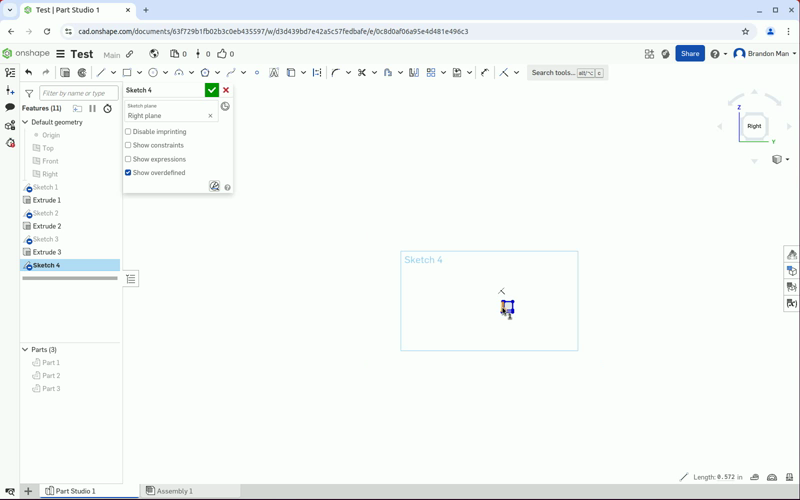
scroll(-6)
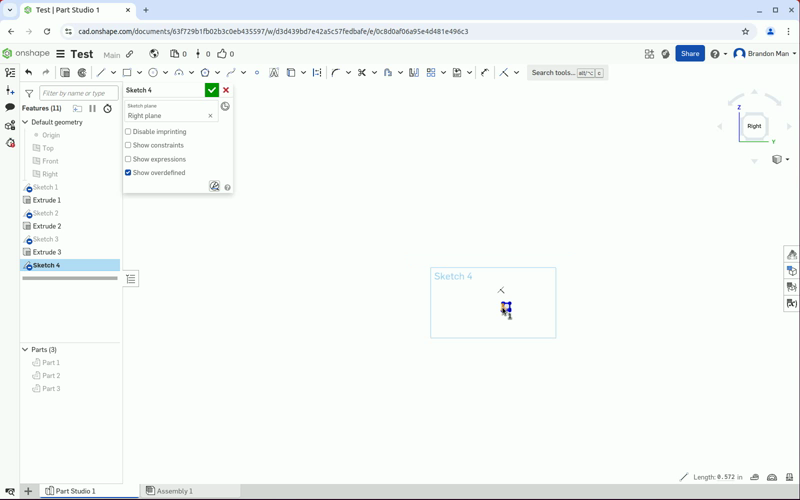
scroll(-6)
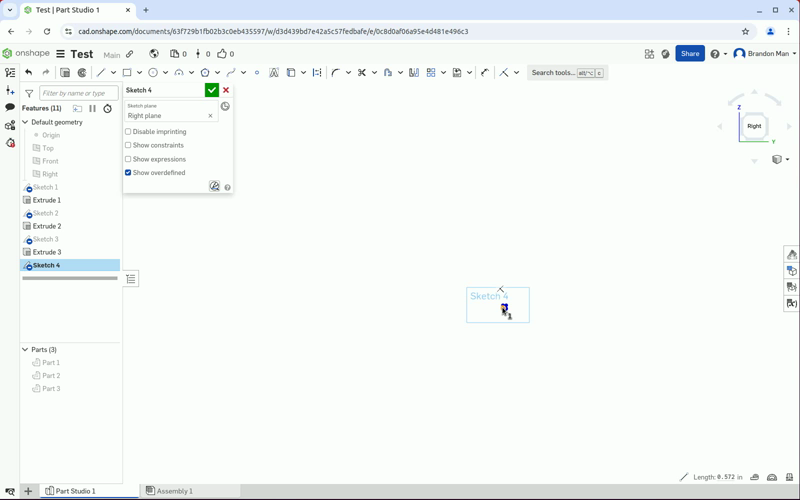
mouse_move(73, 352)
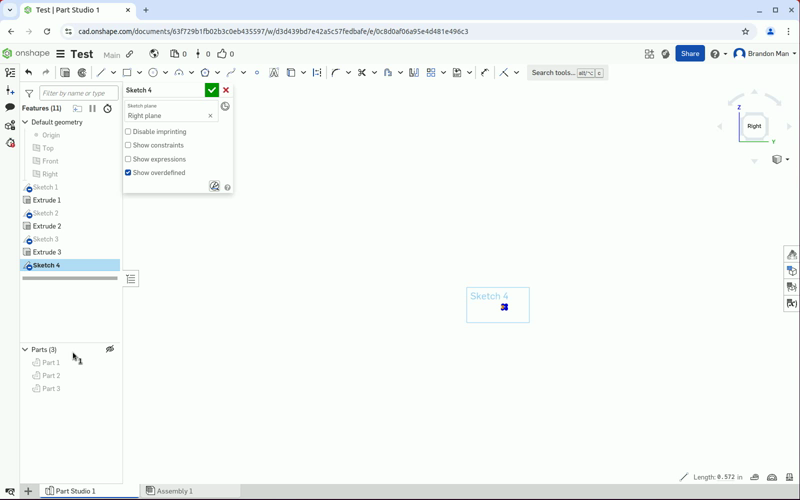
key(shift+y)
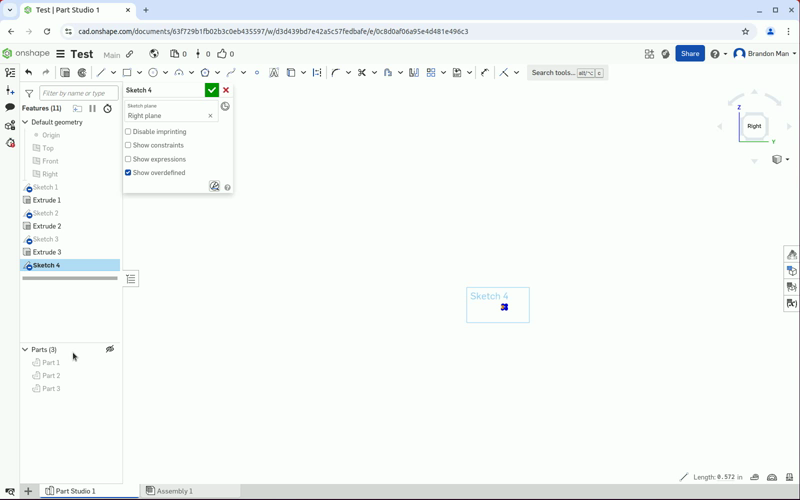
key(shift+e)
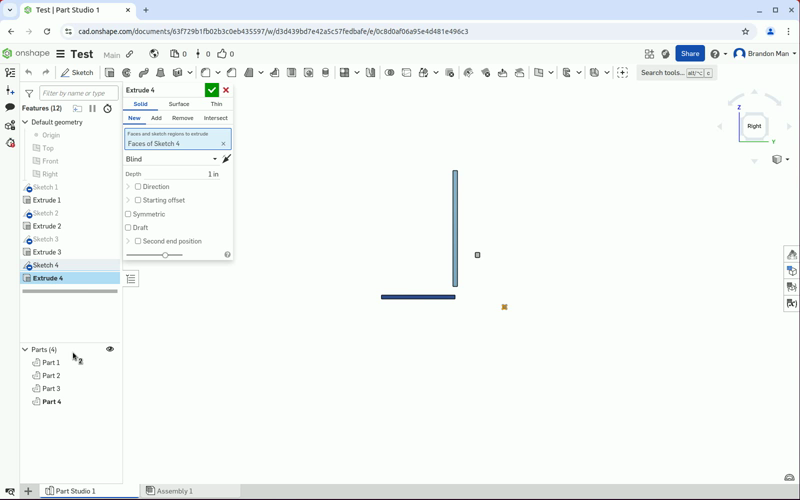
mouse_move(143, 106)
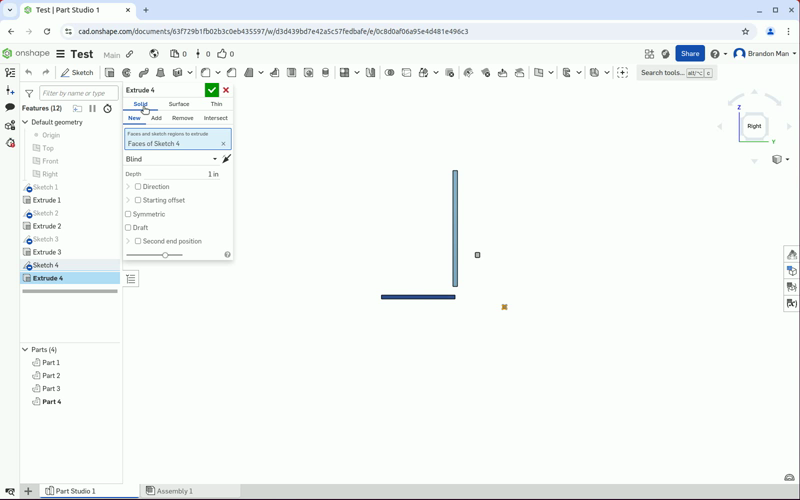
click(143, 106)
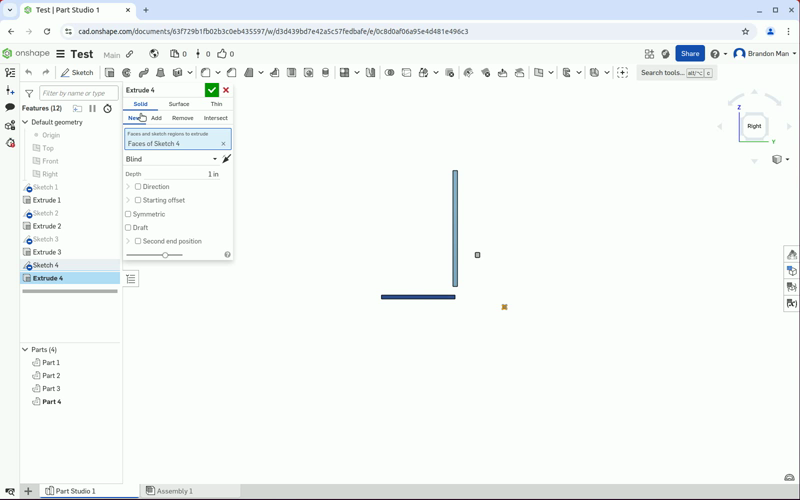
mouse_move(137, 120)
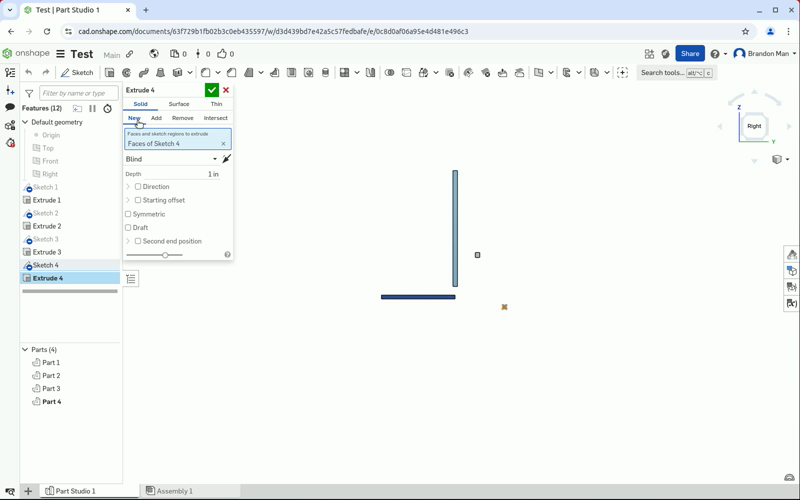
click(137, 120)
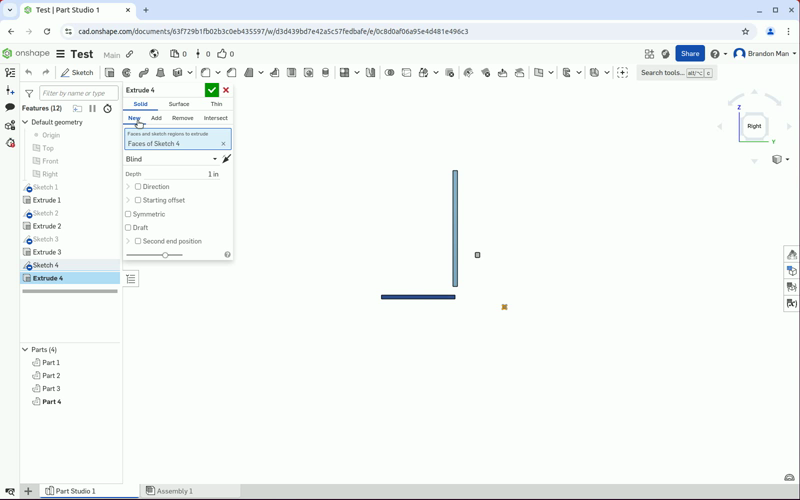
key(tab, 4)
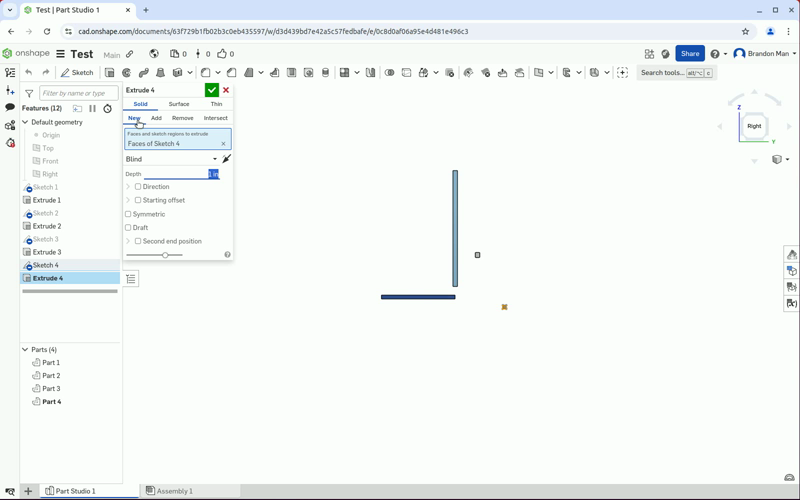
text(3.851)
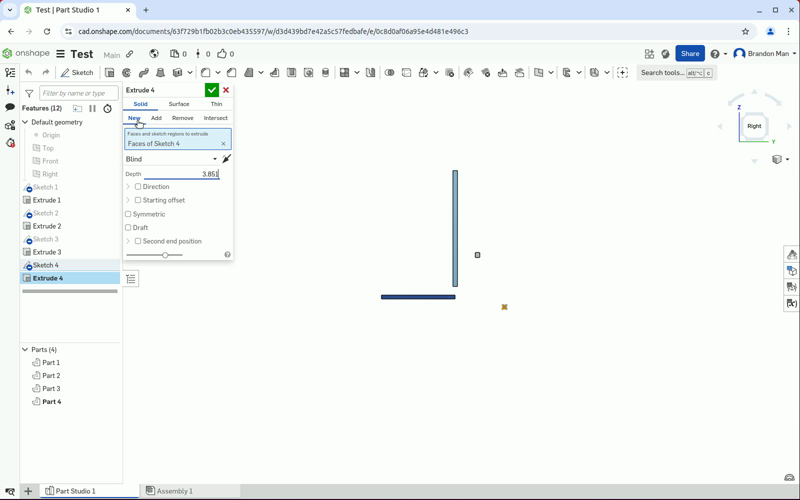
key(enter)
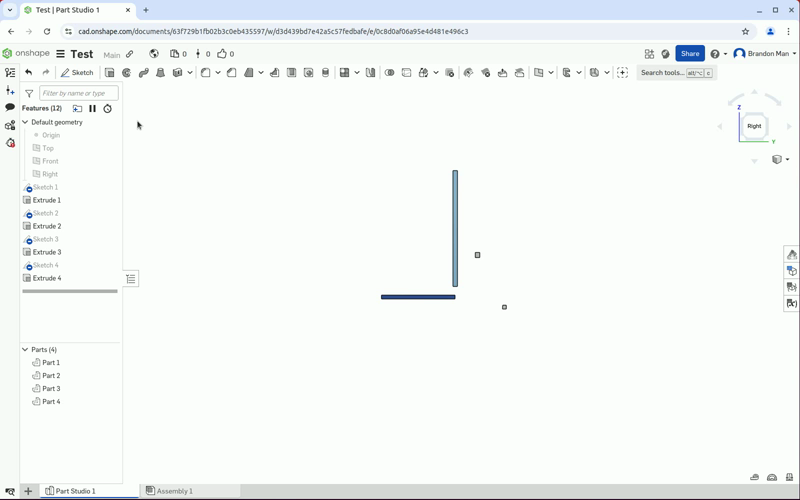
key(shift+h)
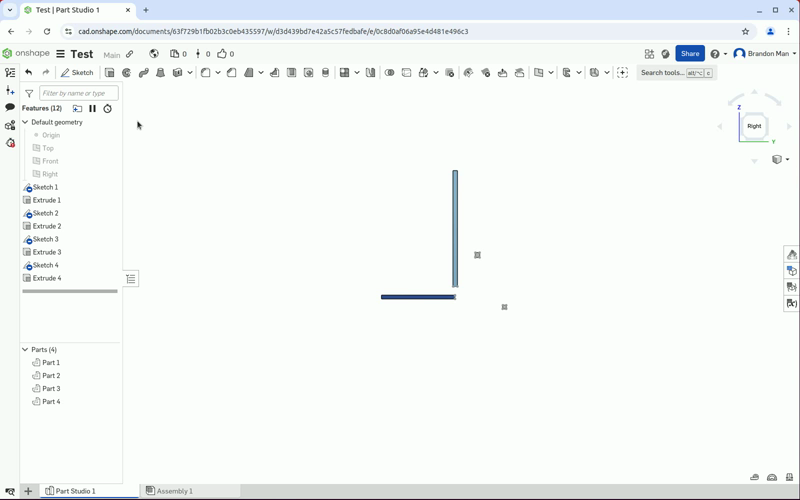
key(shift+h)
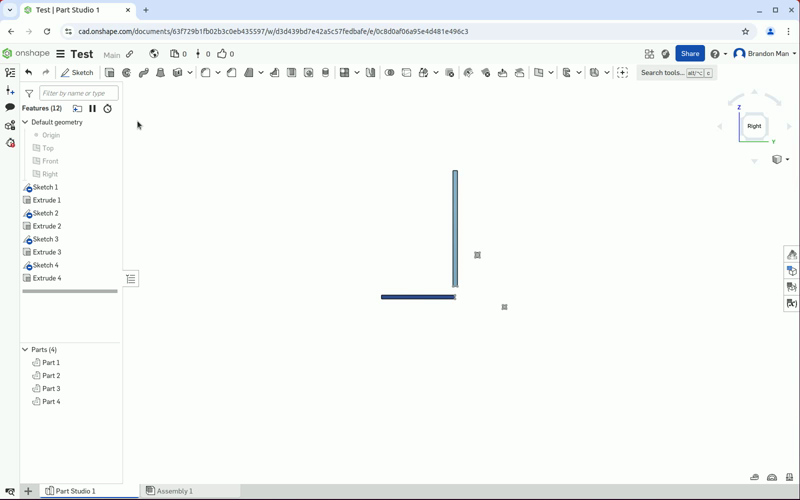
key(shift+7)
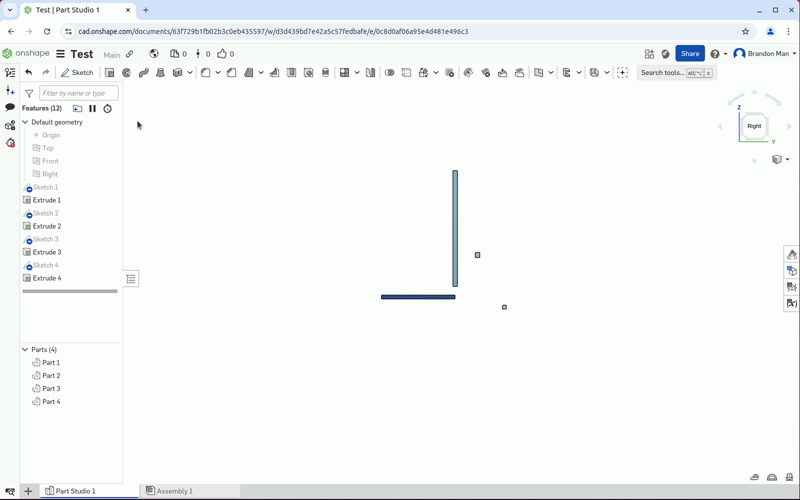
key(right, 2)
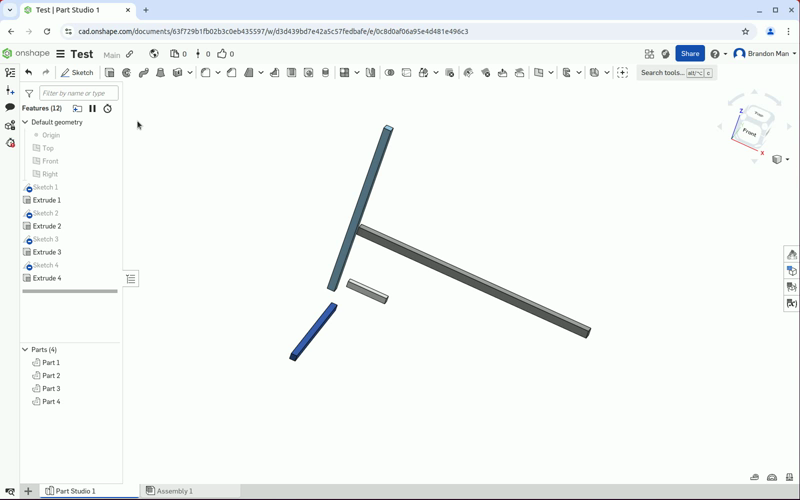
key(down, 2)
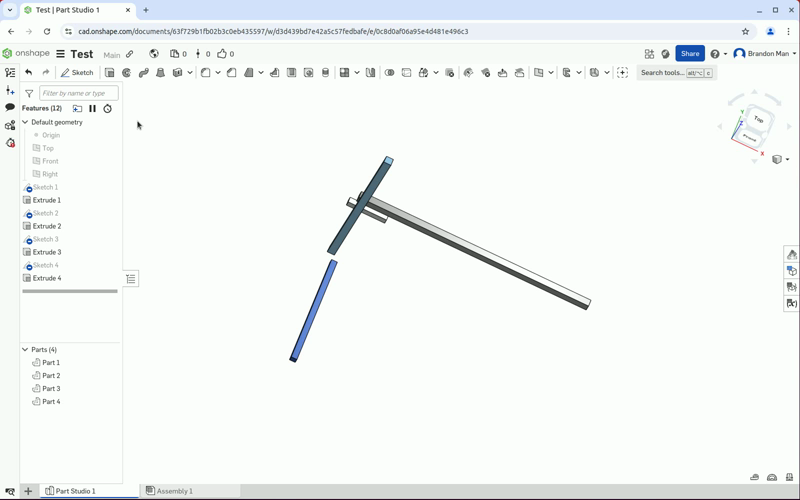
key(up, 2)
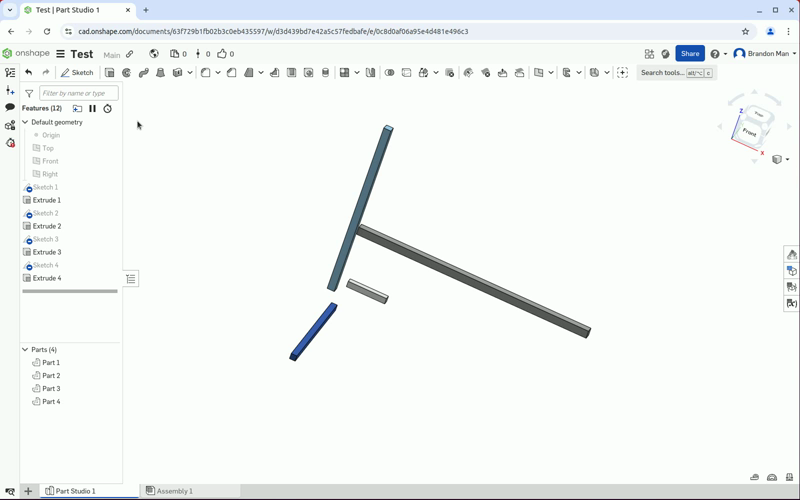
key(left, 2)
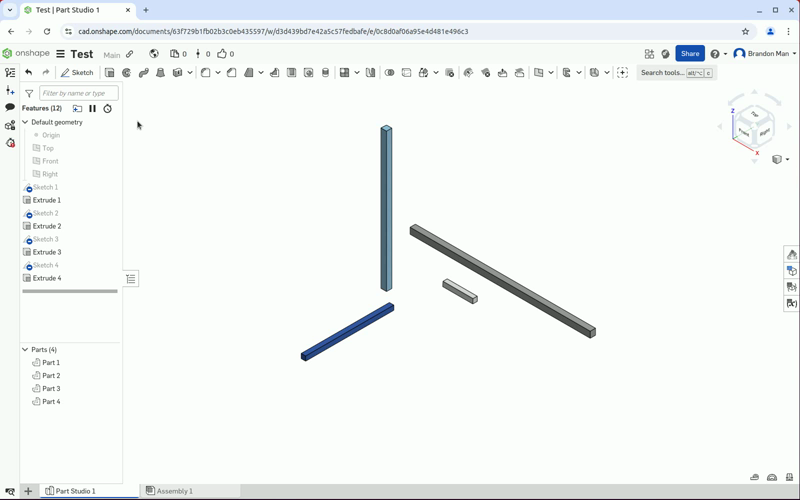
mouse_move(73, 189)
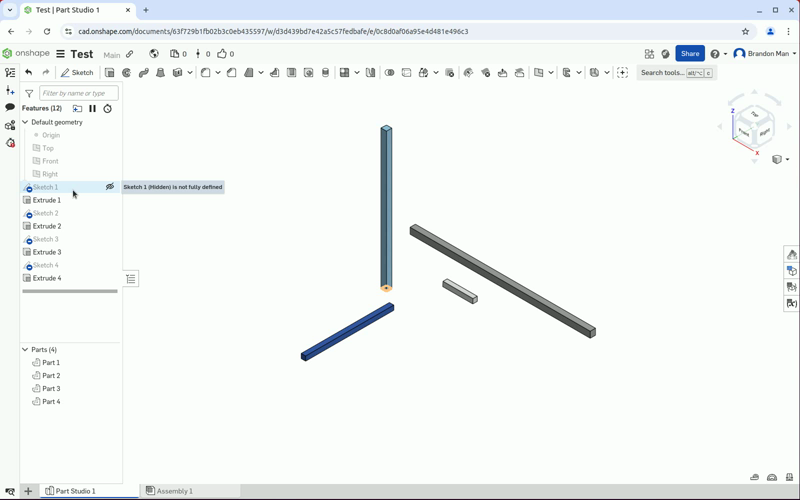
click(73, 189)